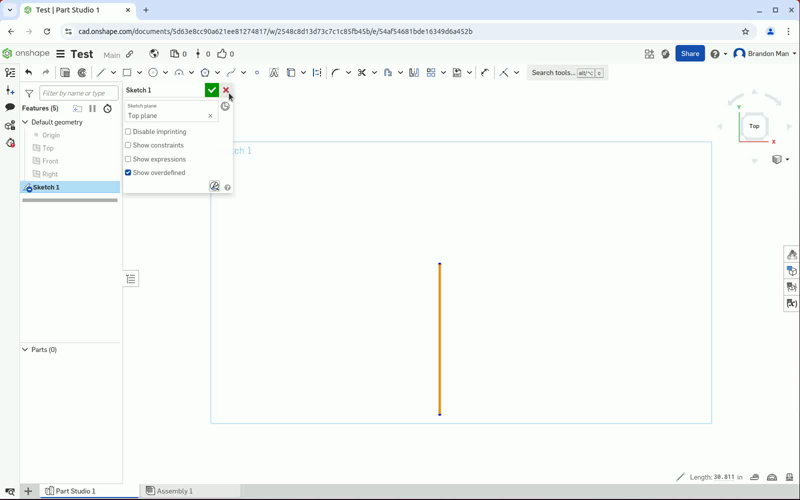
key(shift+h)
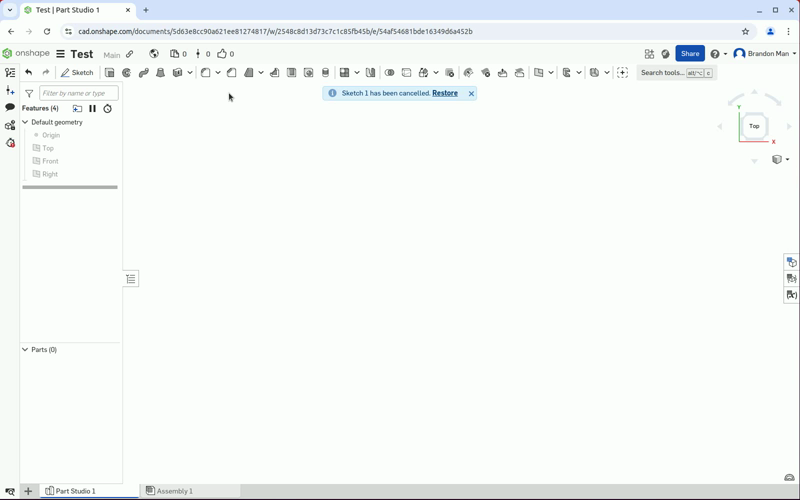
mouse_move(73, 352)
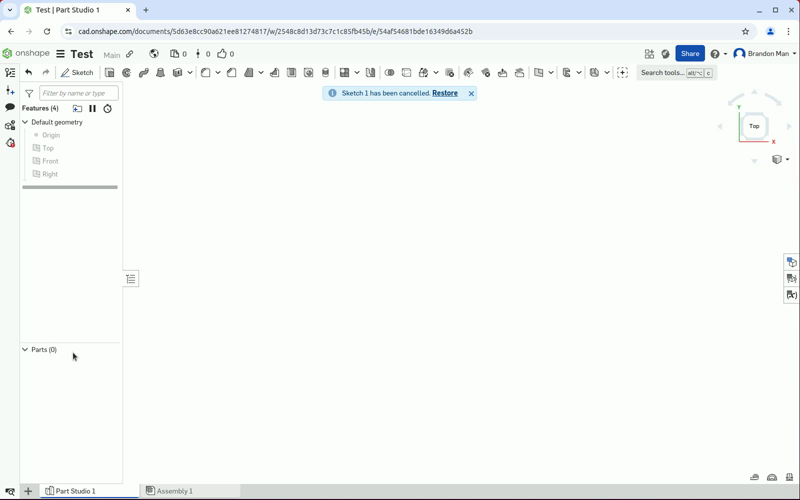
key(y)
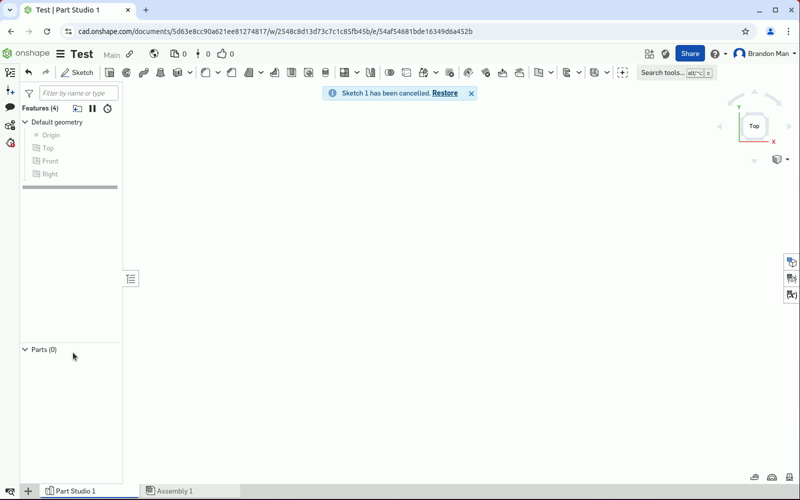
key(shift+p)
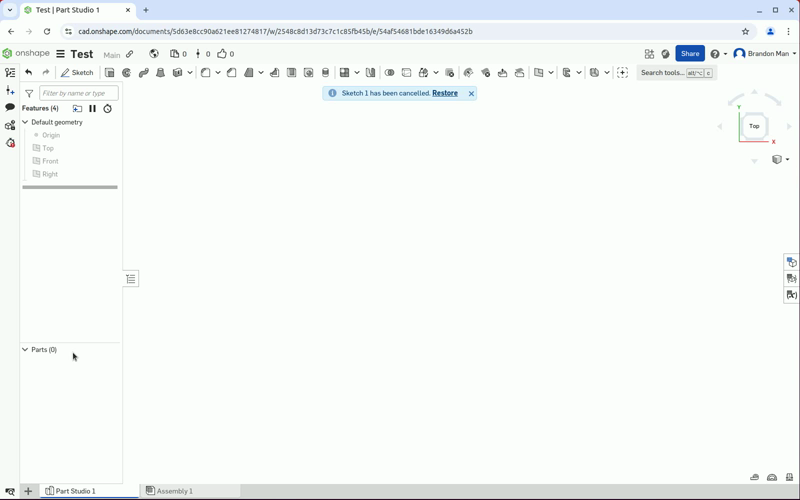
key(space)
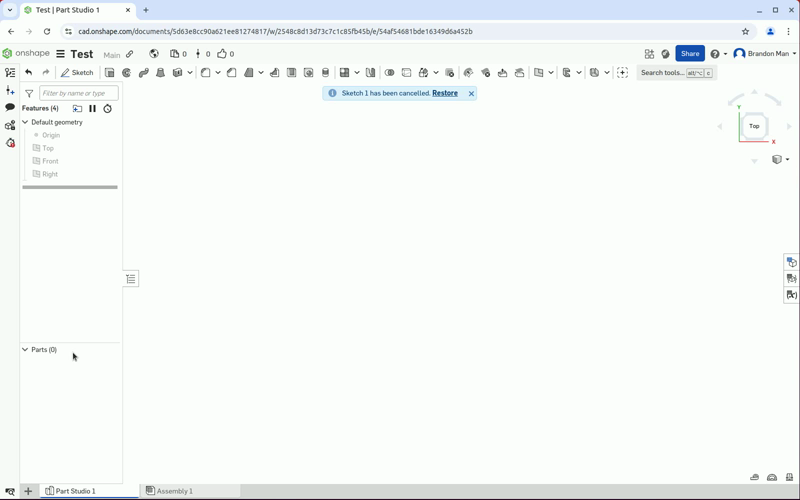
key_down(shift)
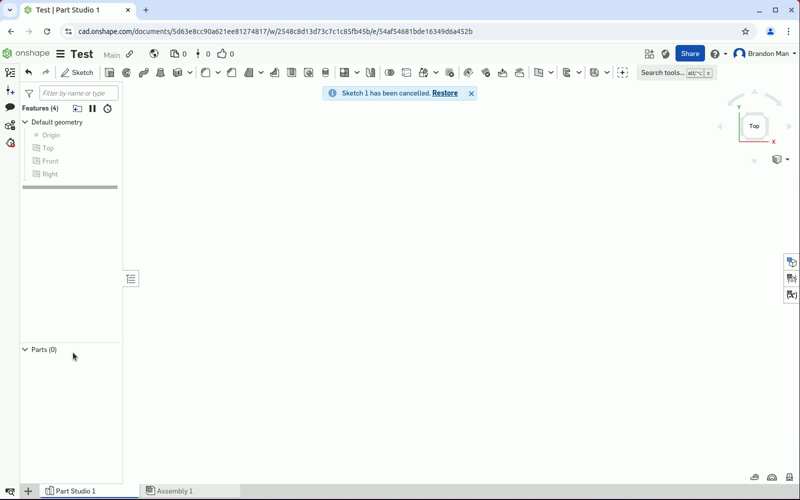
key(up)
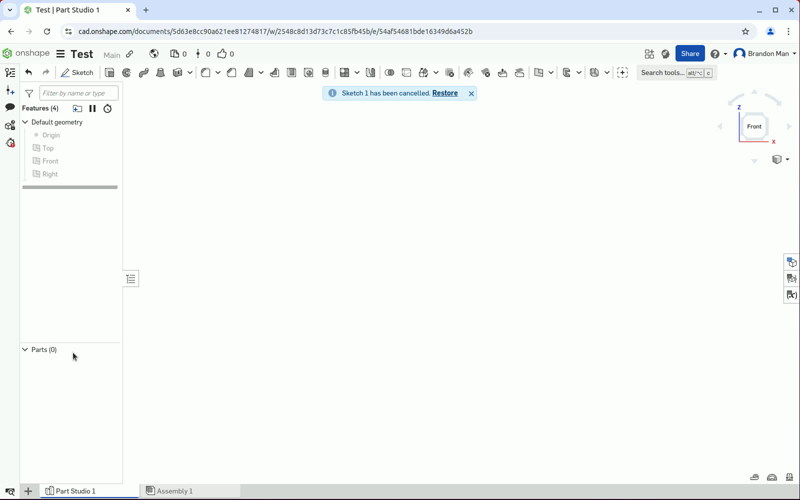
key_up(shift)
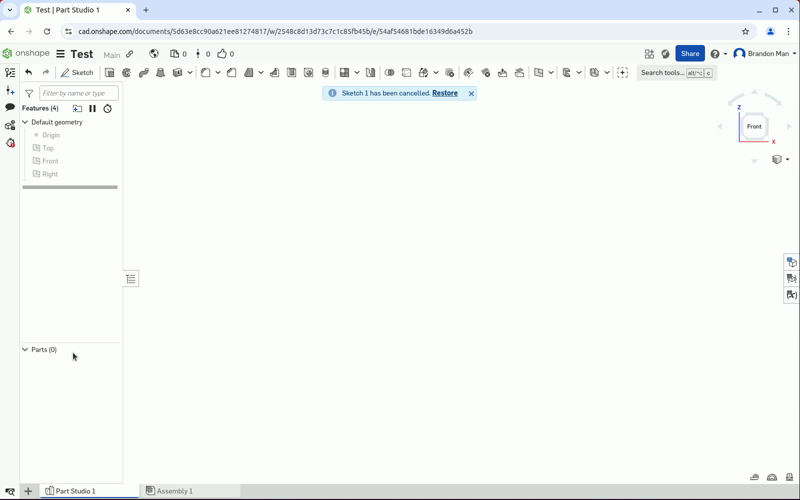
mouse_move(73, 352)
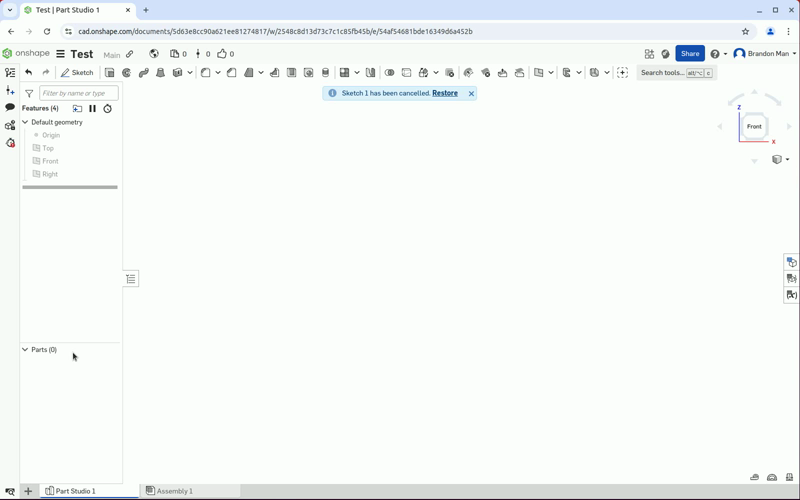
key(shift+y)
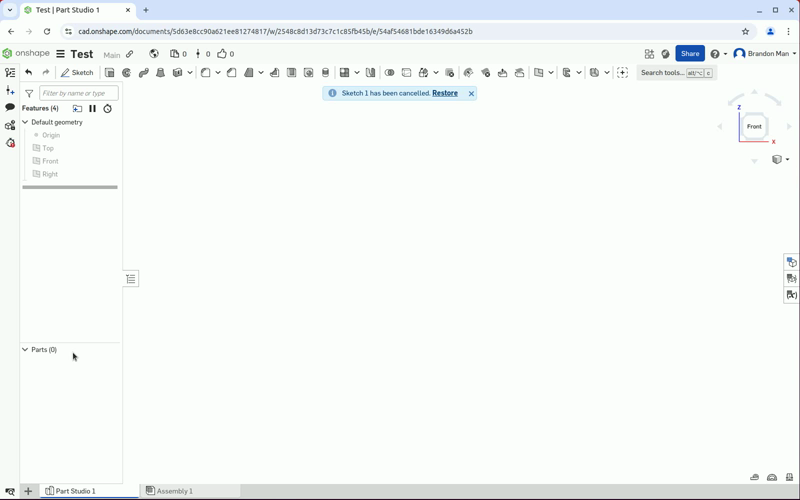
key(shift+s)
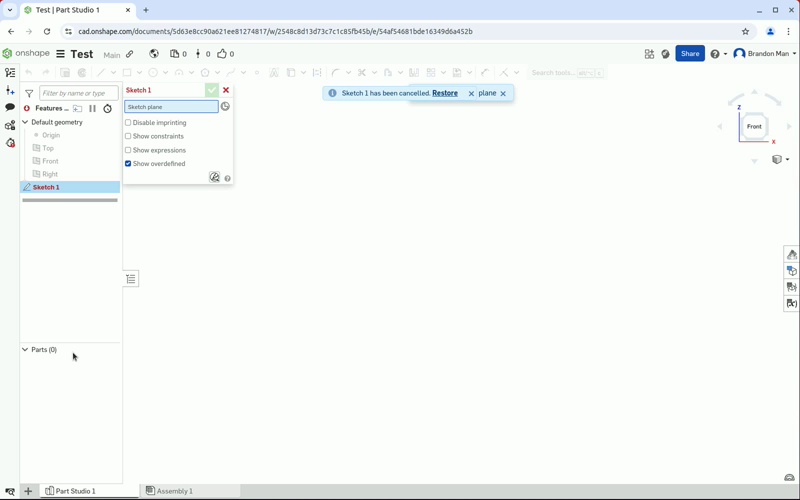
mouse_move(73, 163)
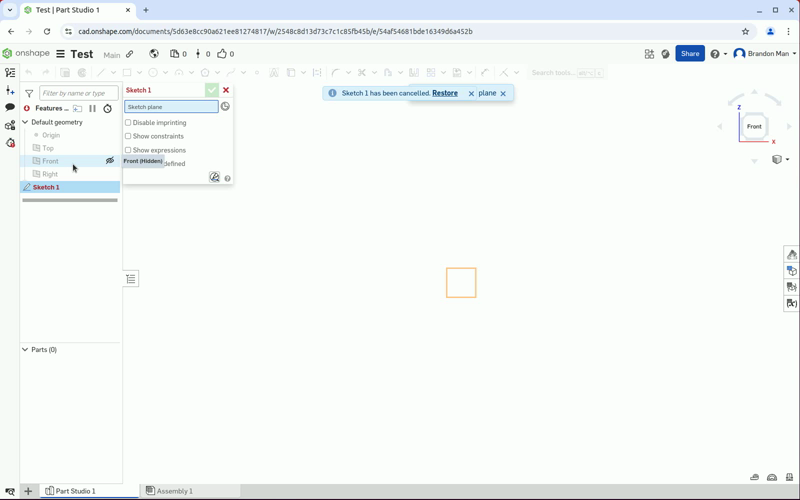
click(73, 163)
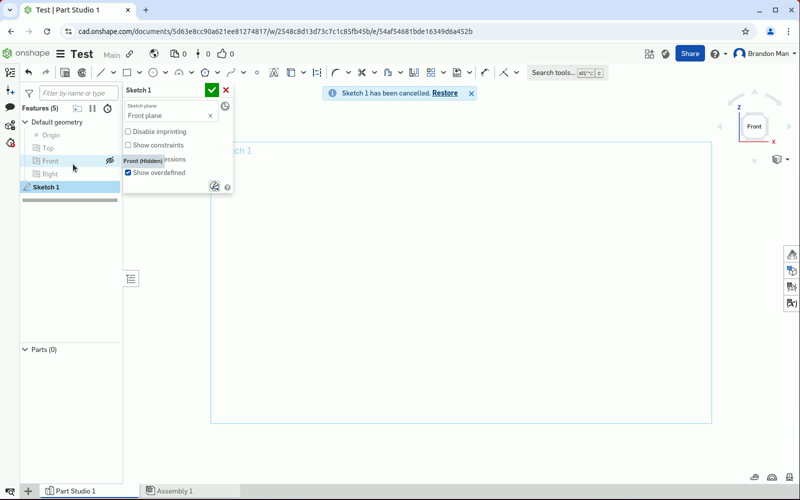
mouse_move(73, 352)
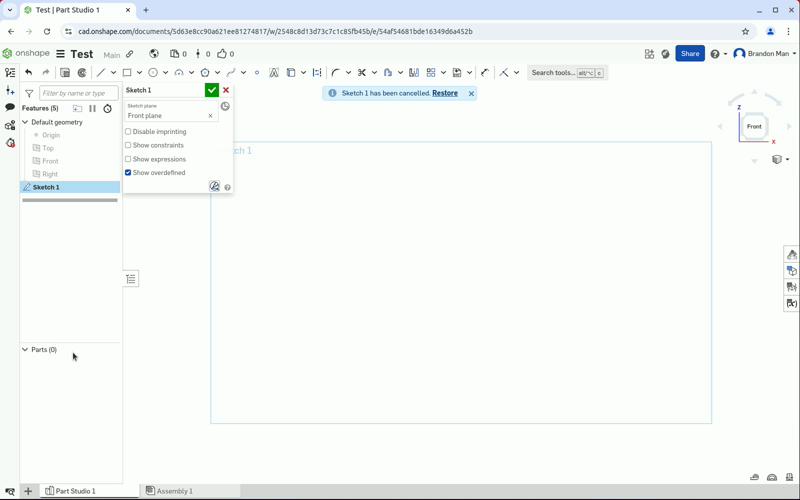
key(y)
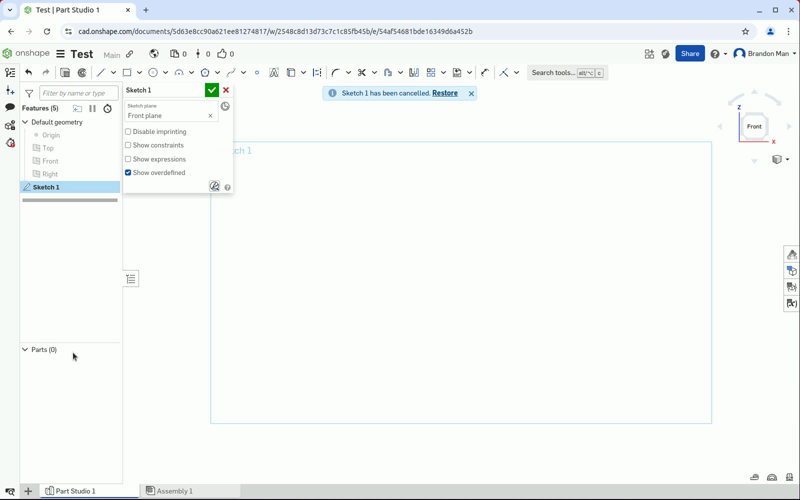
key(l)
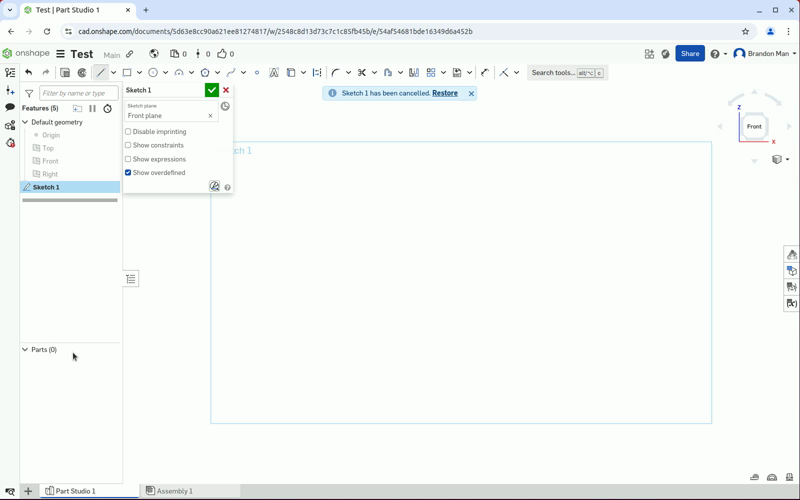
key_down(shift)
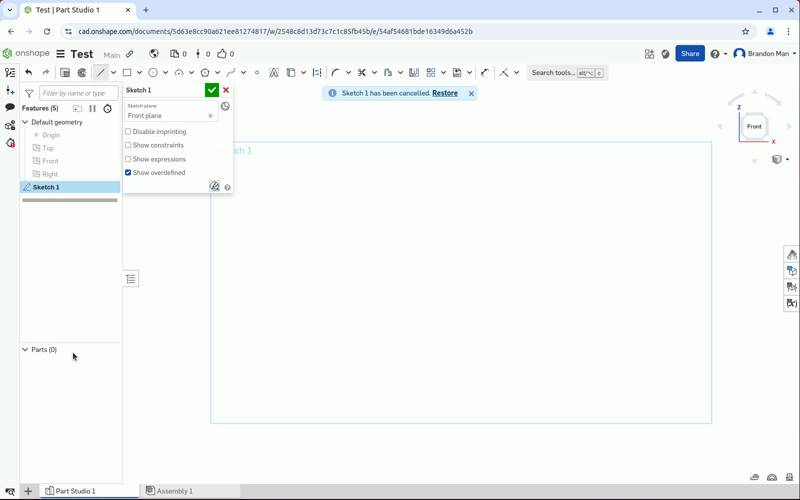
mouse_move(353, 291)
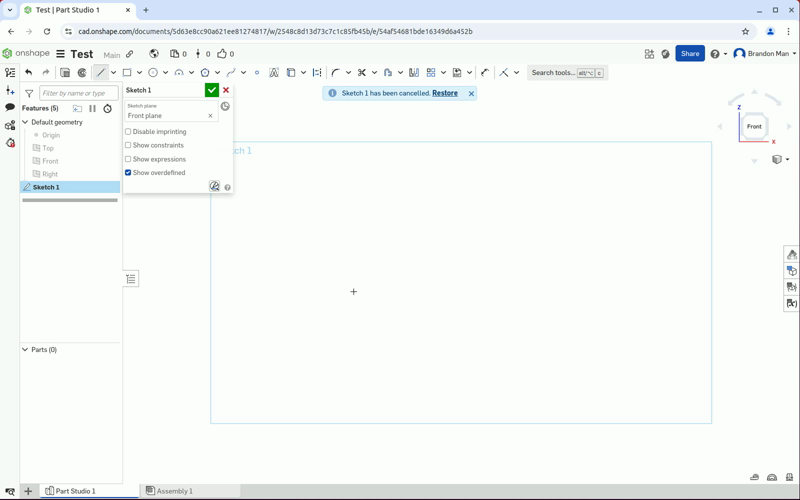
click(353, 291)
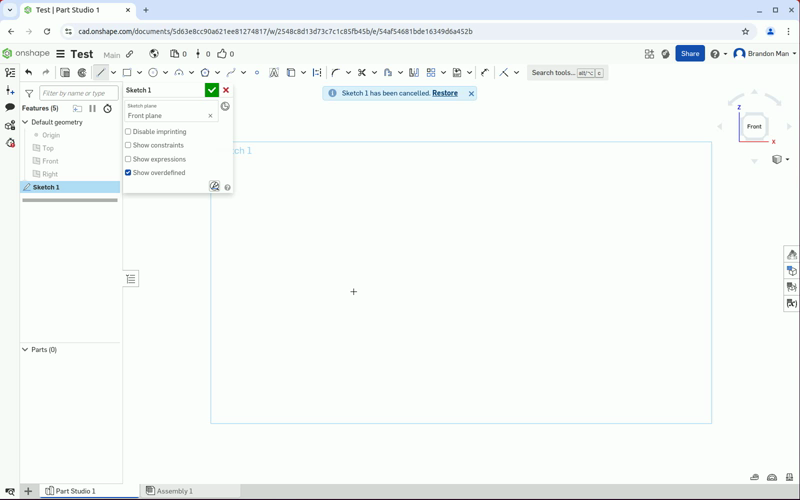
key_up(shift)
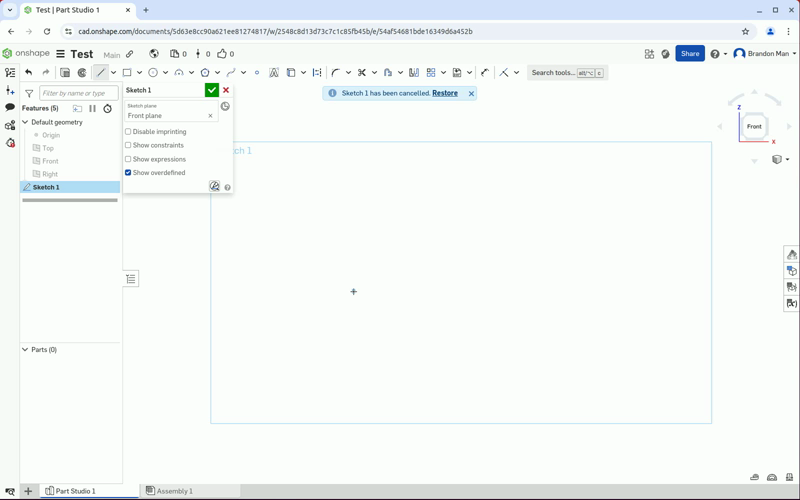
key_down(shift)
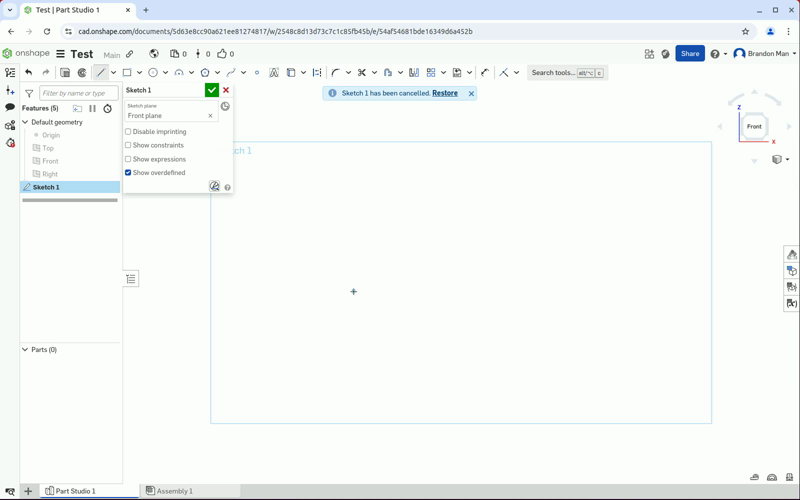
mouse_move(567, 291)
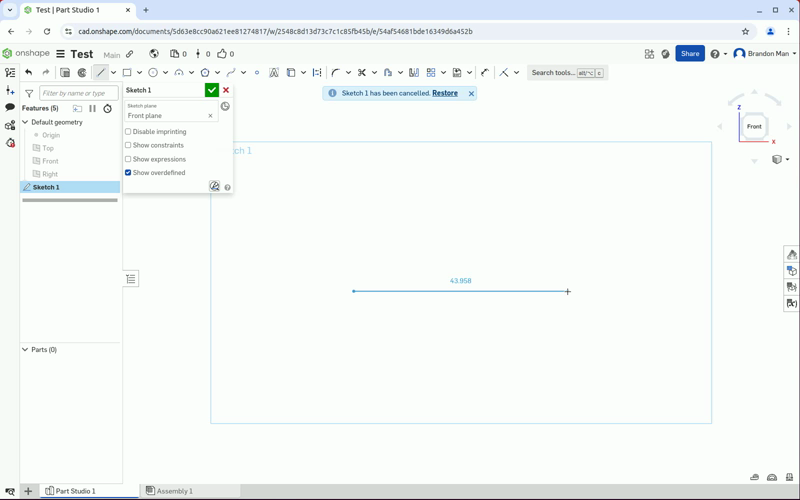
click(567, 291)
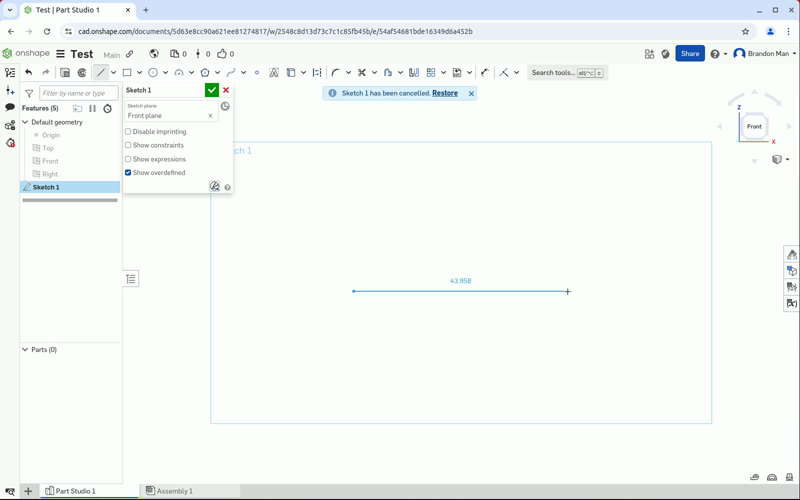
key_up(shift)
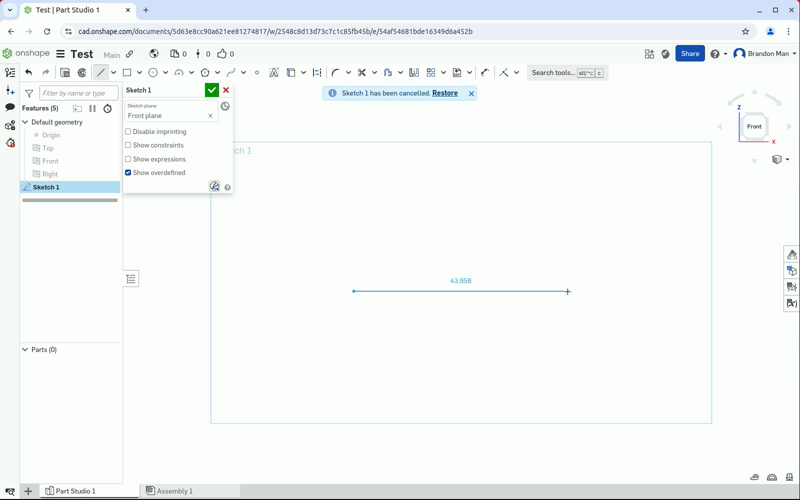
key_down(shift)
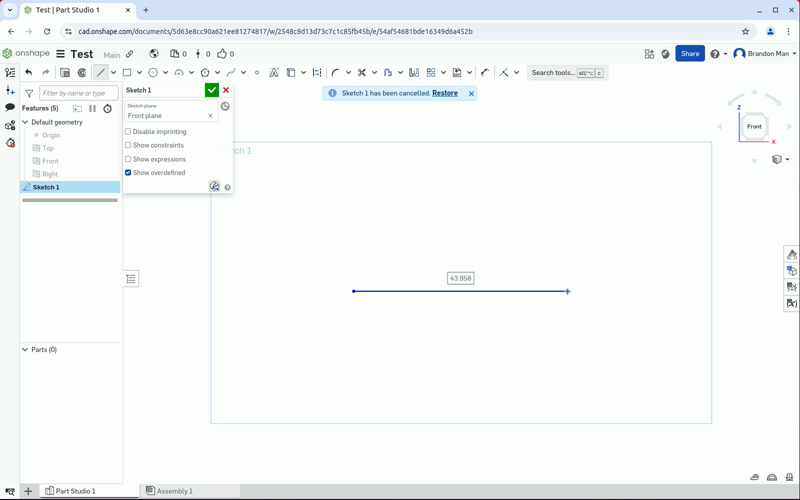
mouse_move(589, 291)
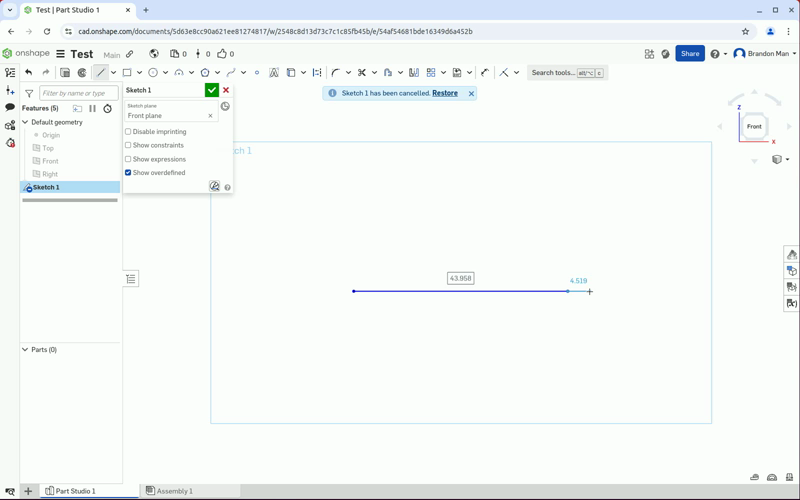
mouse_move(567, 275)
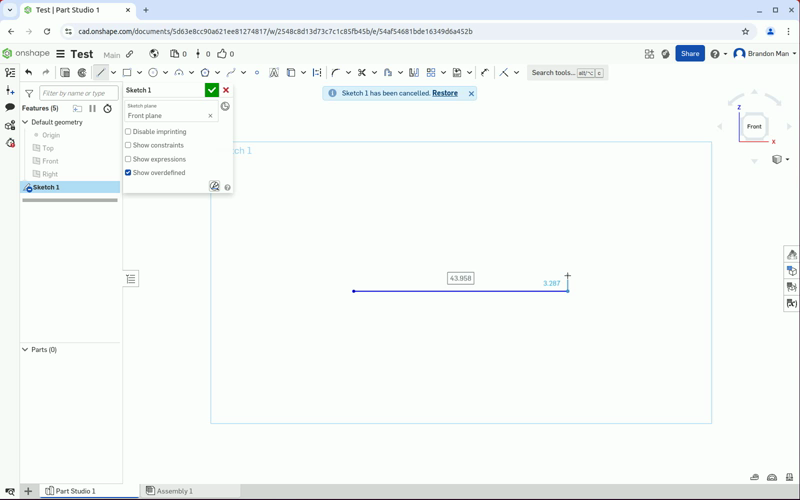
click(567, 275)
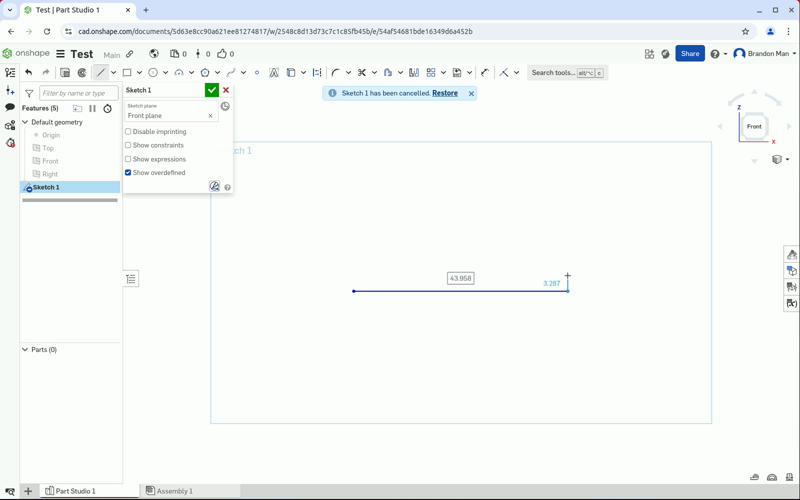
key_up(shift)
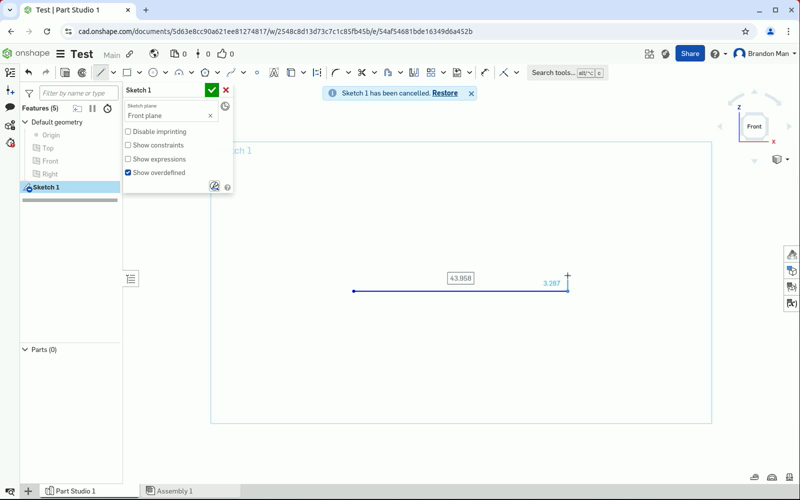
key_down(shift)
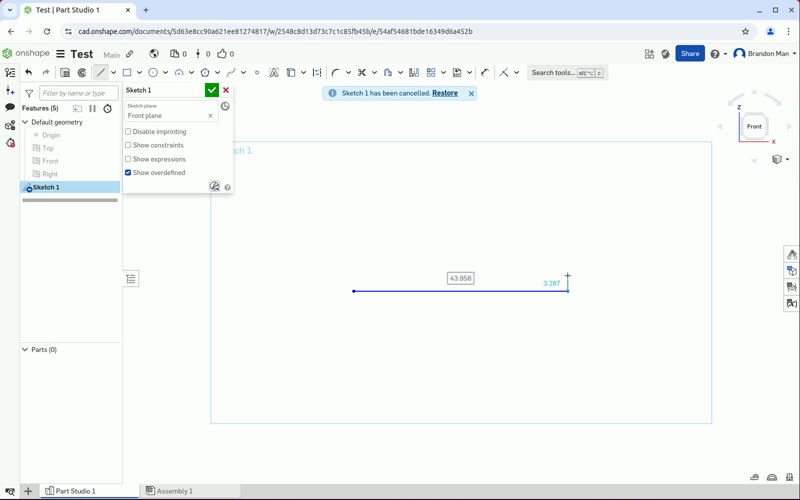
mouse_move(353, 275)
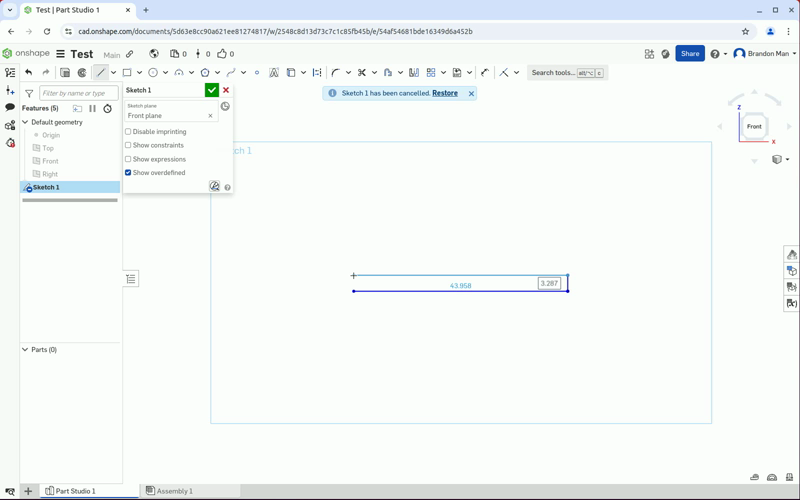
click(353, 275)
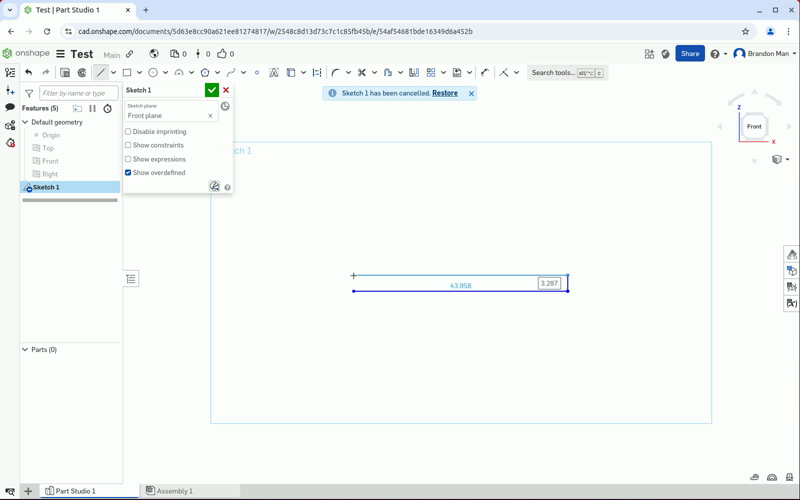
key_up(shift)
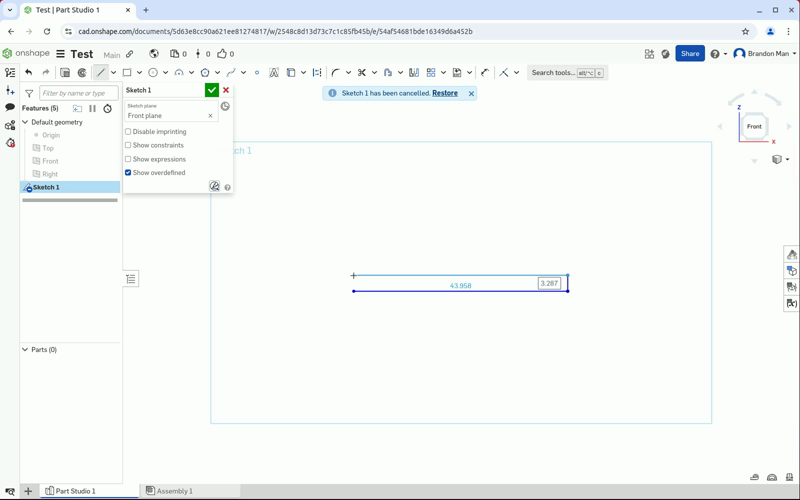
mouse_move(383, 275)
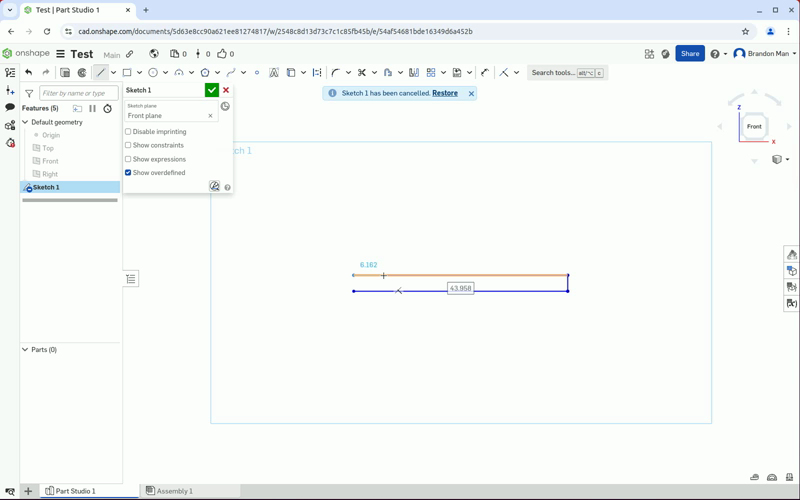
key_down(shift)
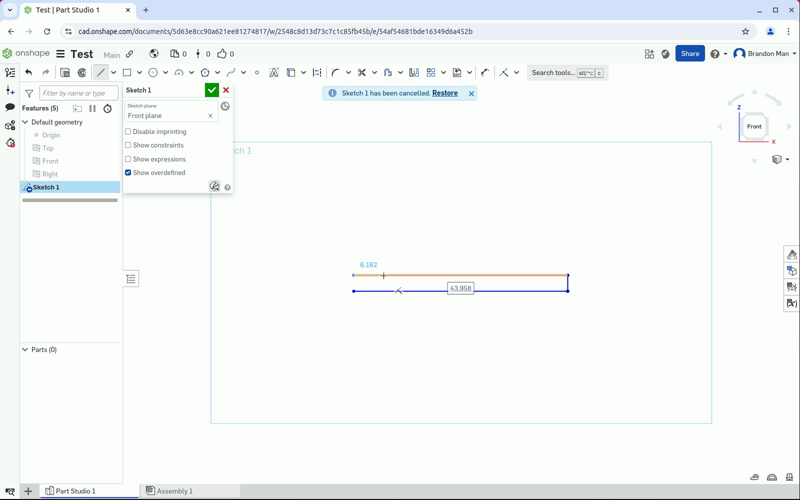
mouse_move(353, 291)
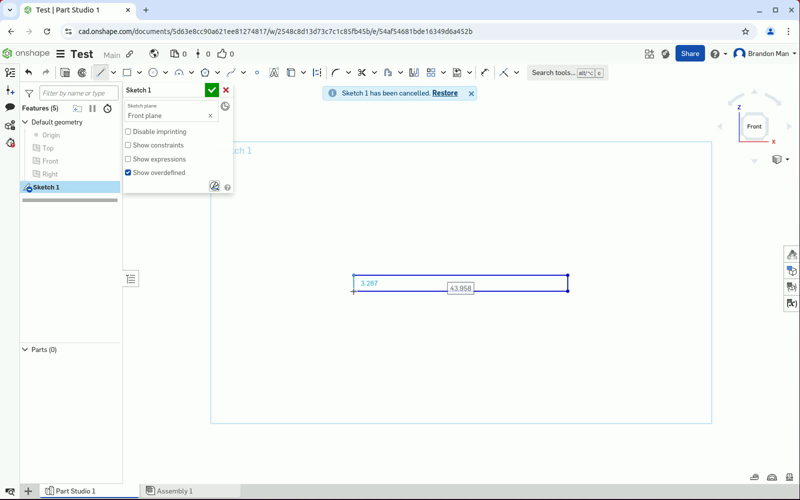
key_up(shift)
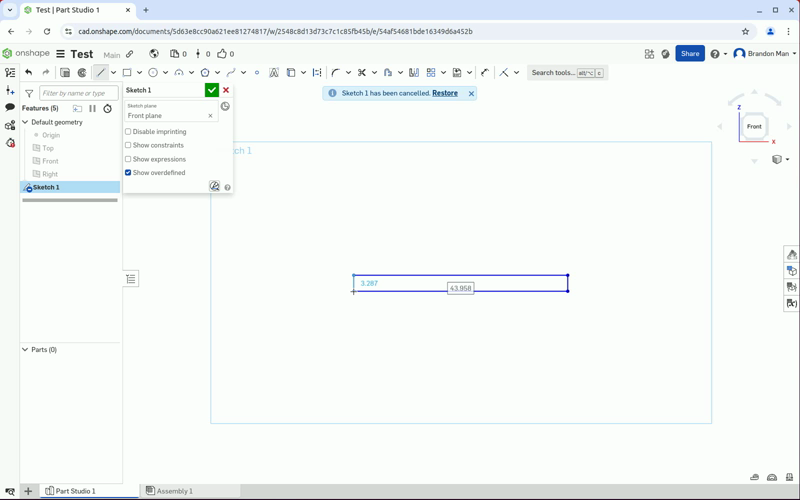
click(353, 291)
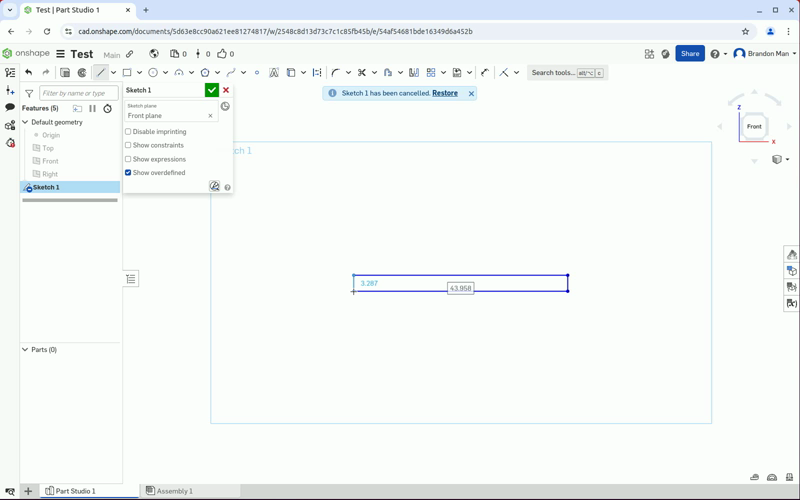
key(esc)
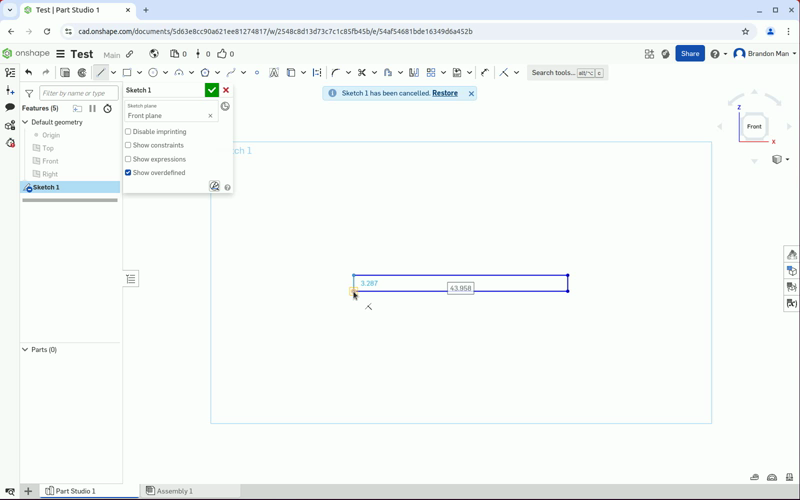
mouse_move(375, 284)
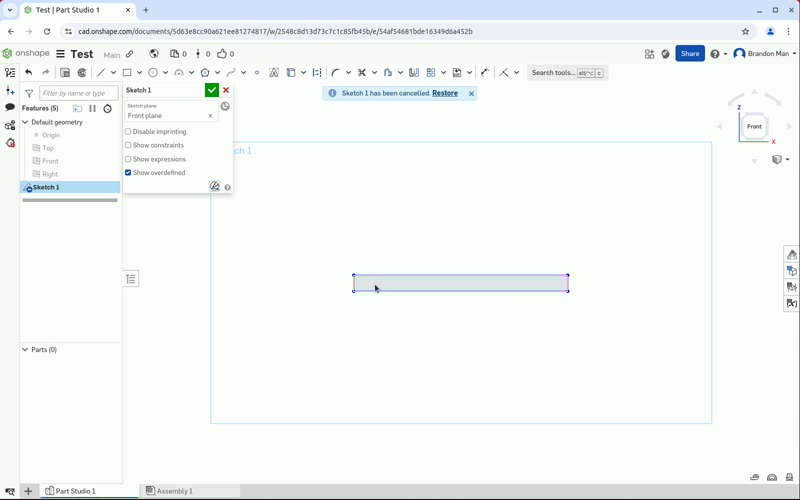
click(375, 284)
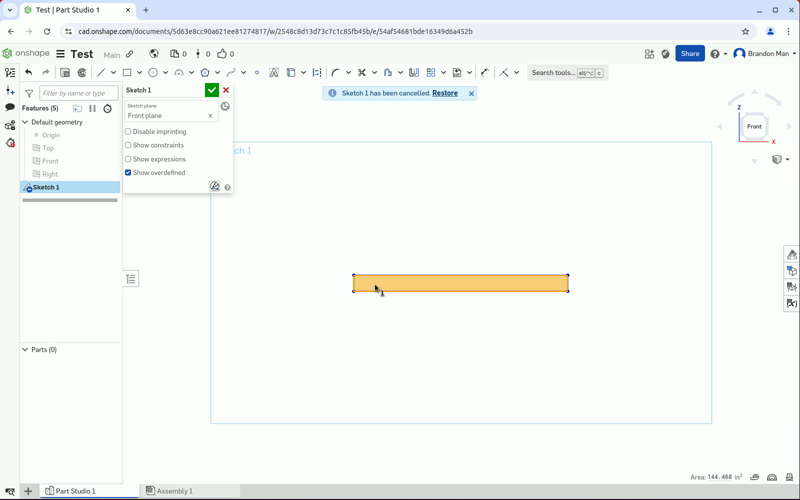
mouse_move(73, 352)
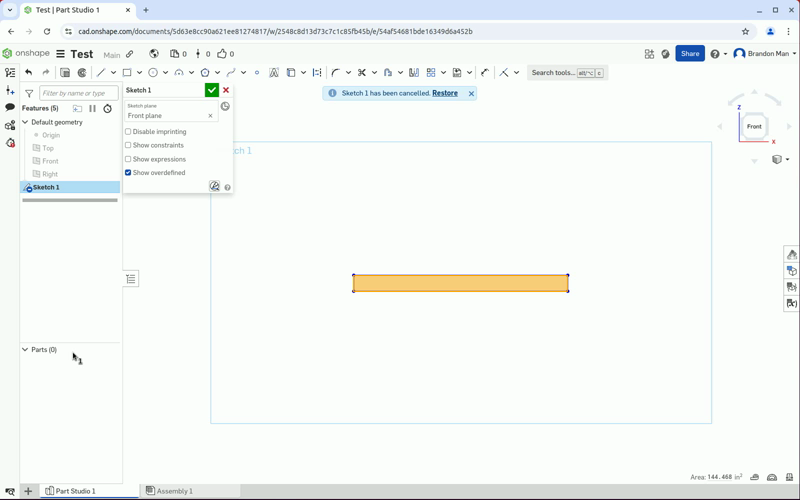
key(shift+y)
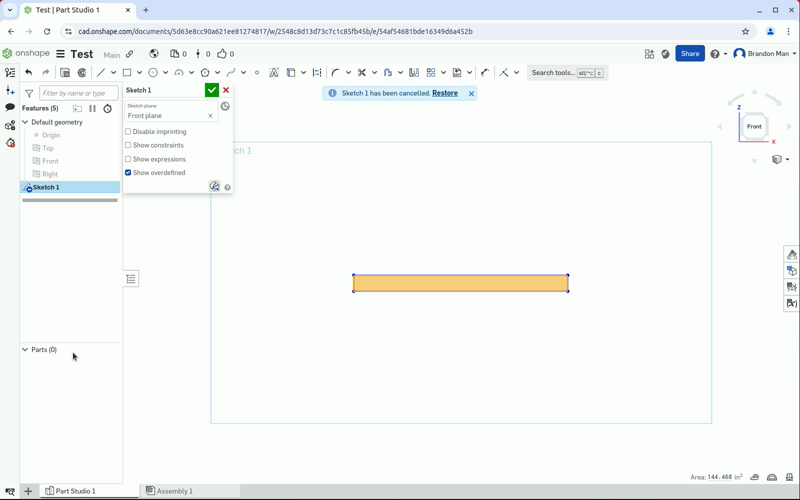
key(shift+e)
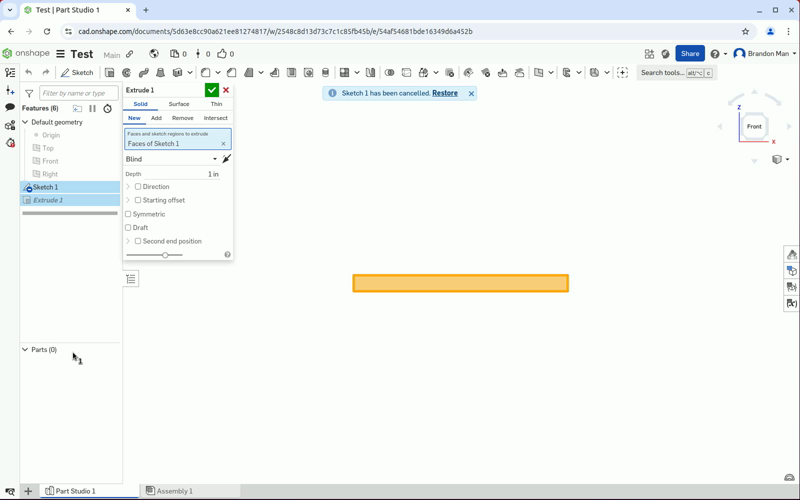
mouse_move(143, 106)
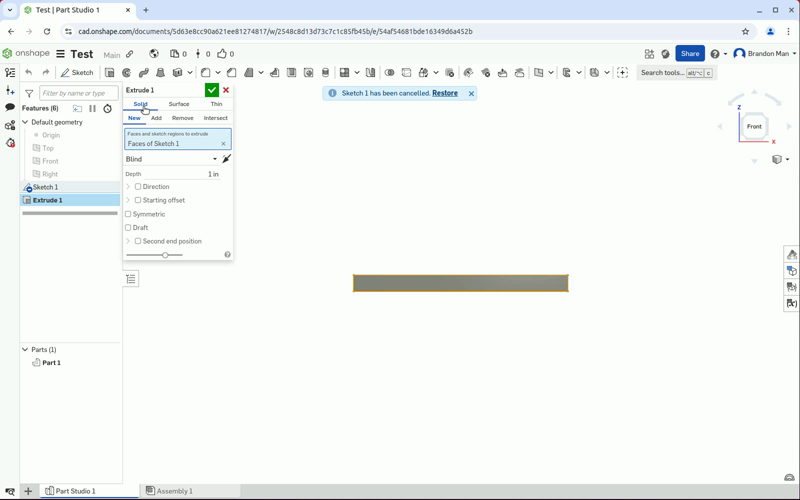
click(143, 106)
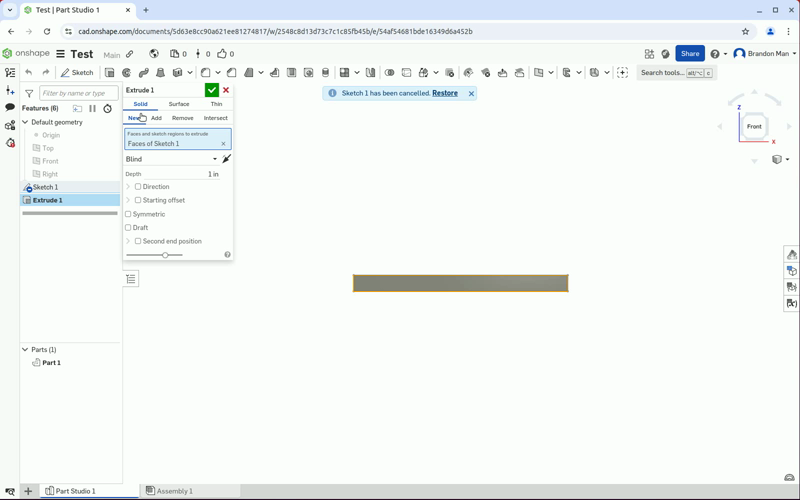
mouse_move(137, 120)
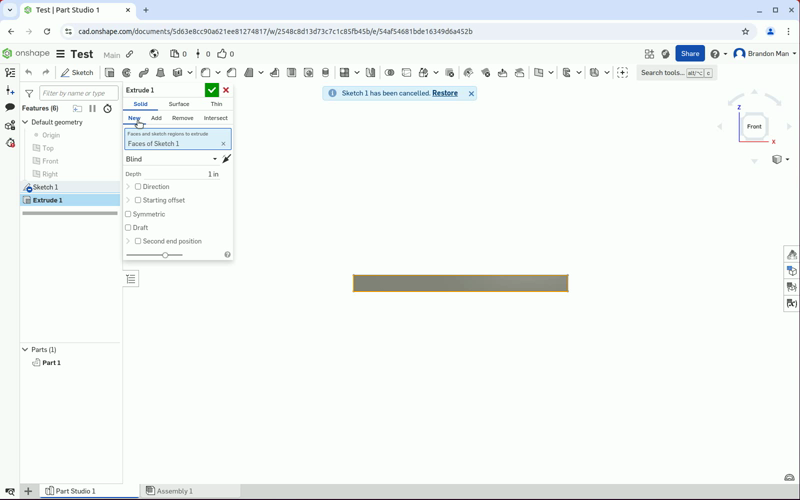
click(137, 120)
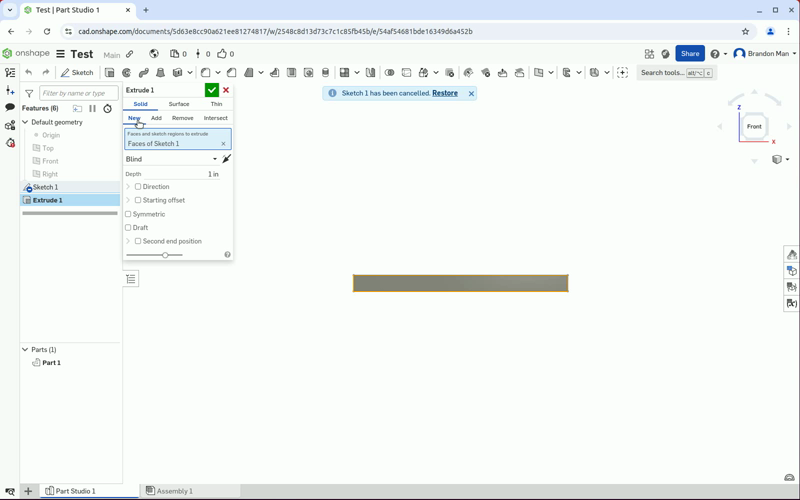
key(tab, 4)
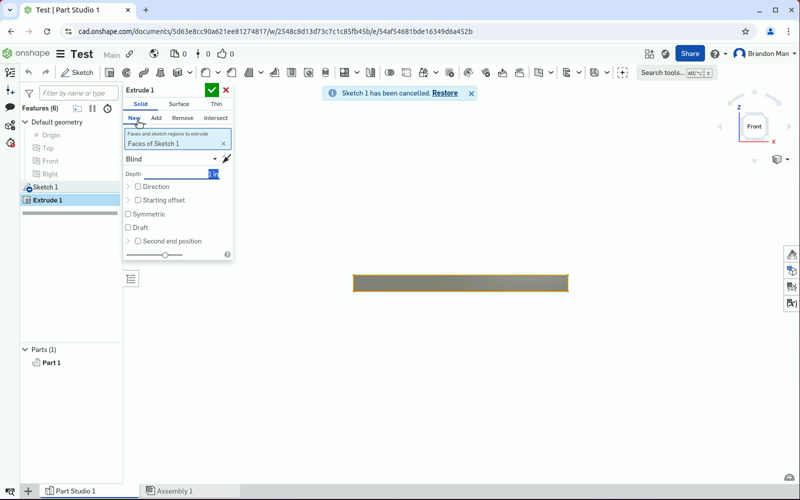
text(6.258)
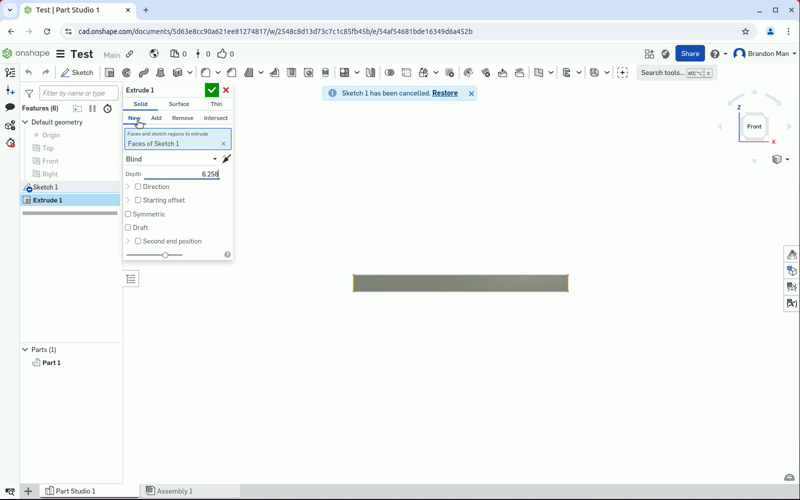
key(enter)
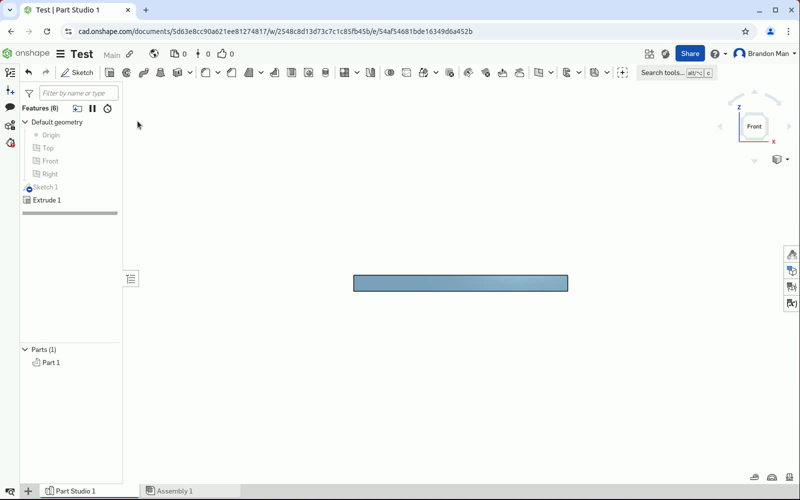
key(shift+h)
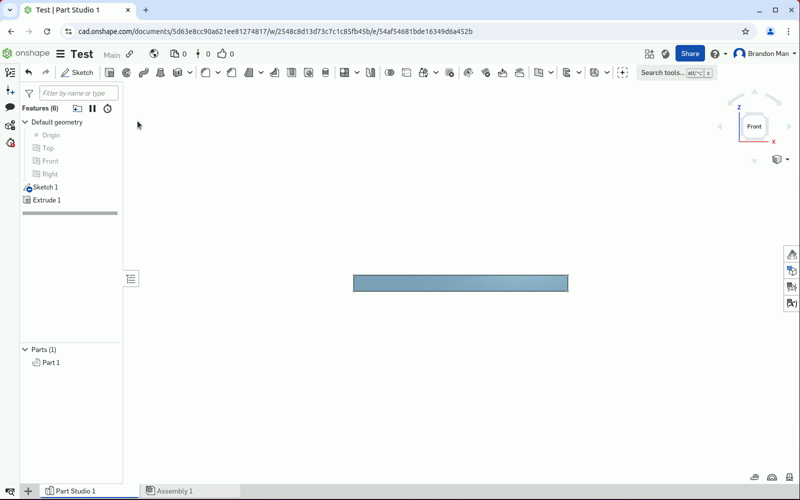
key(shift+h)
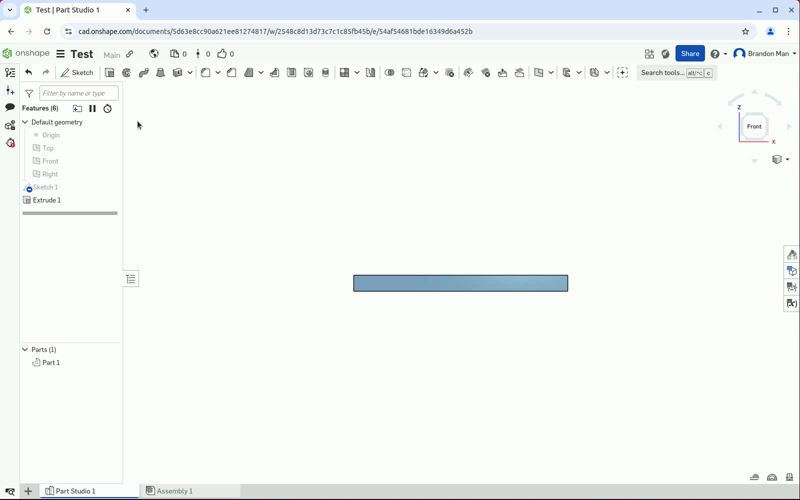
mouse_move(73, 189)
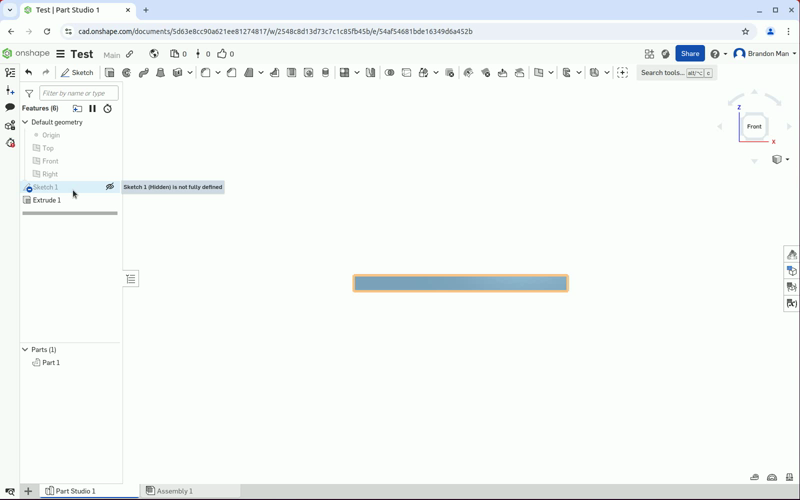
click(73, 189)
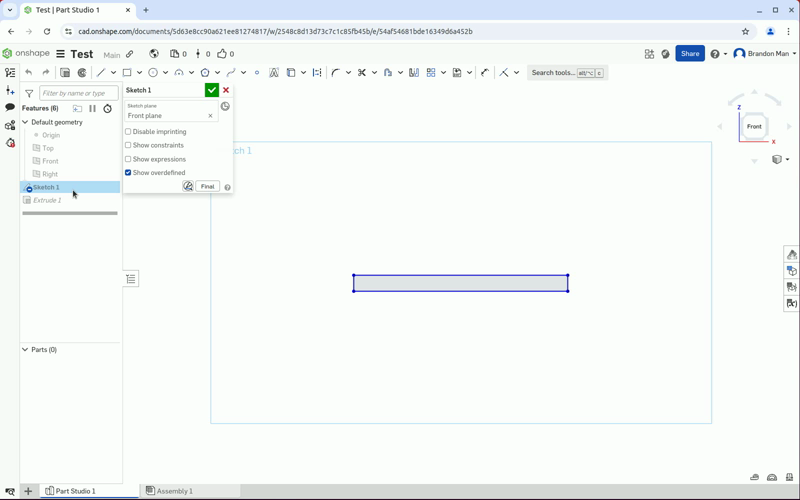
mouse_move(229, 92)
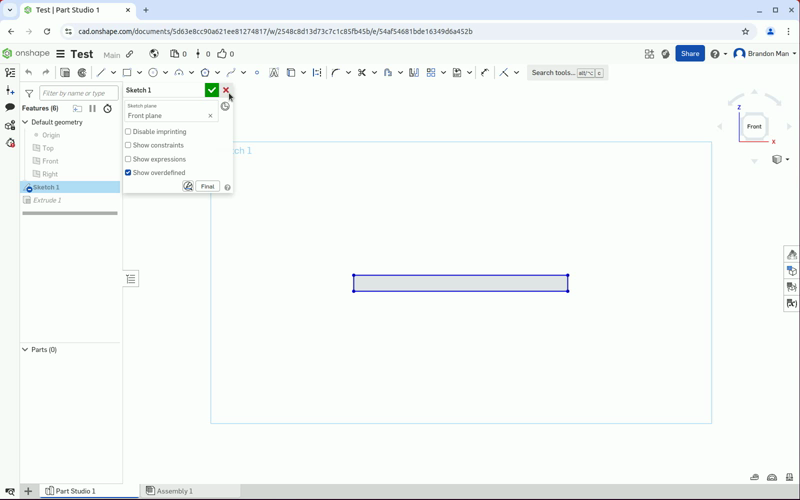
click(229, 92)
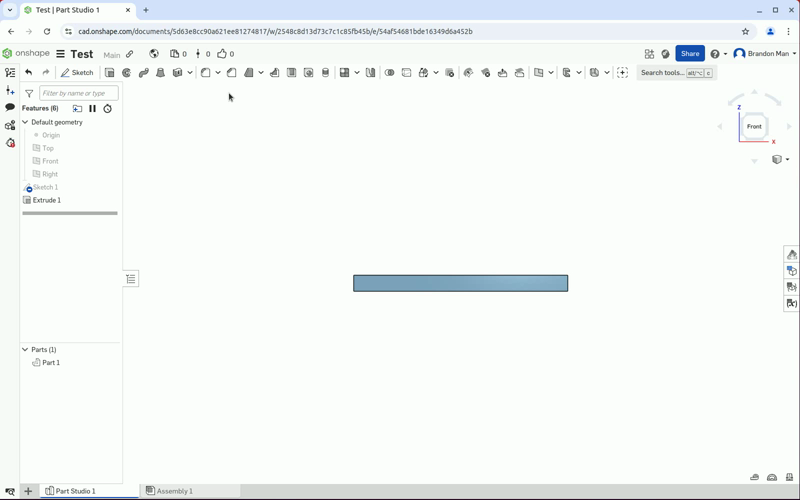
mouse_move(73, 352)
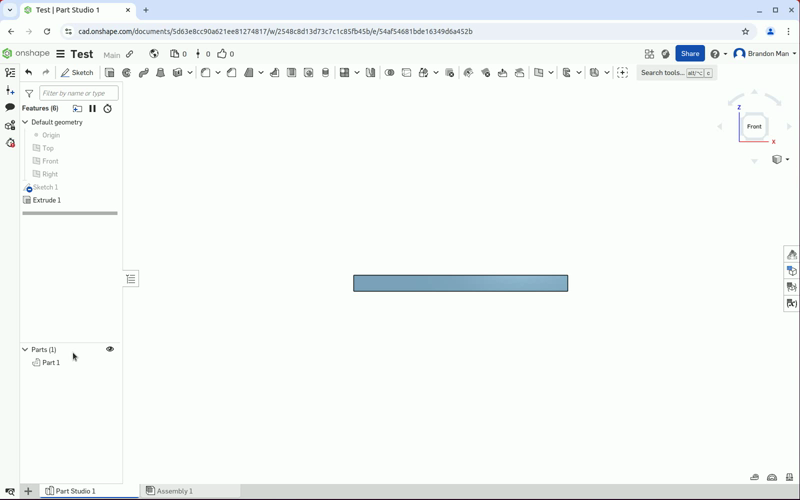
key(y)
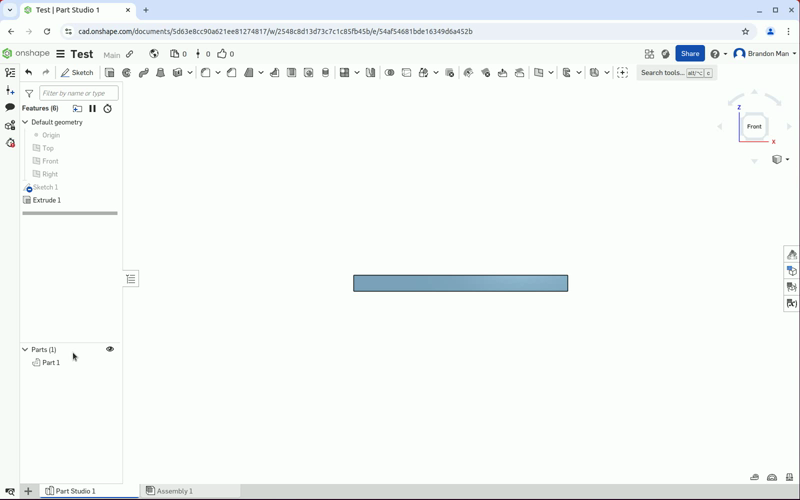
key(shift+p)
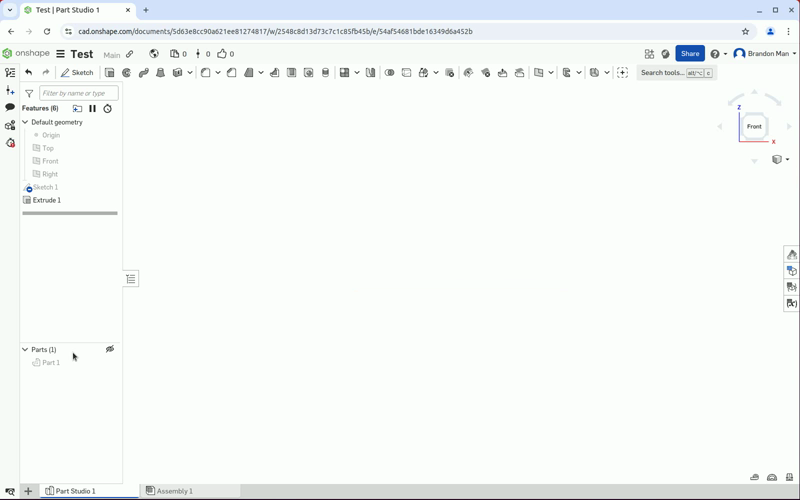
key(space)
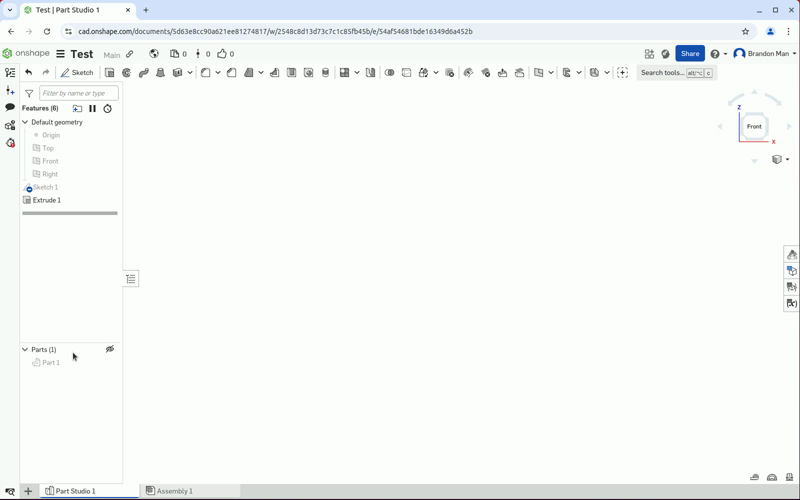
key_down(shift)
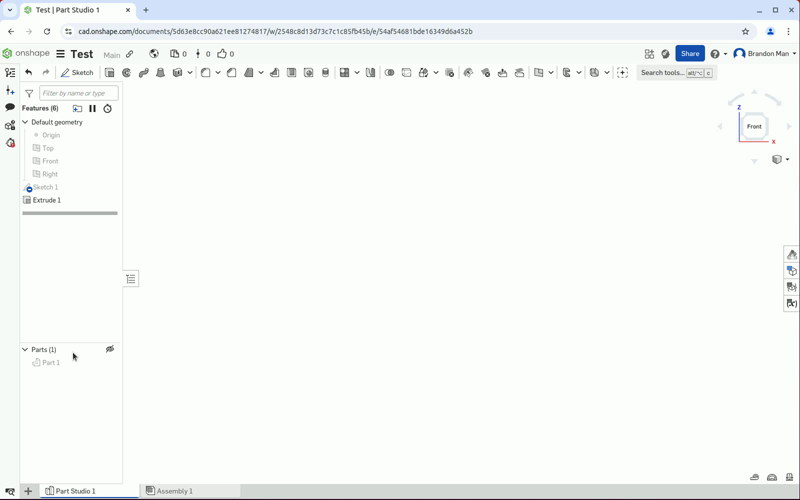
key(down)
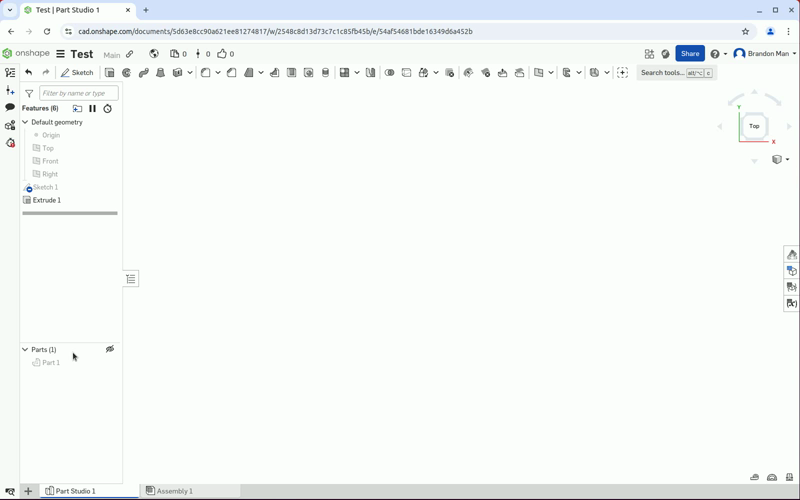
key_up(shift)
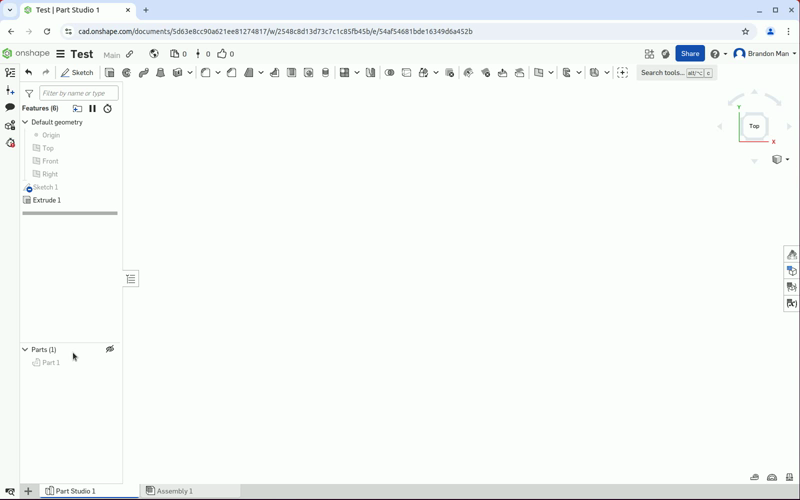
mouse_move(73, 352)
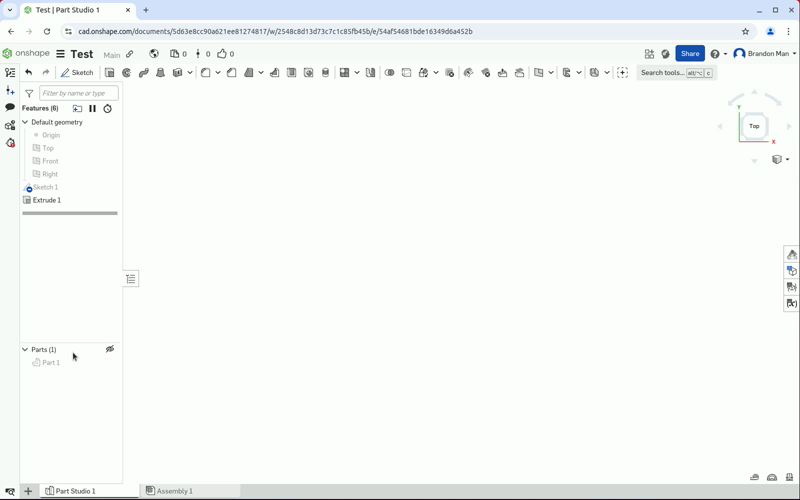
key(shift+y)
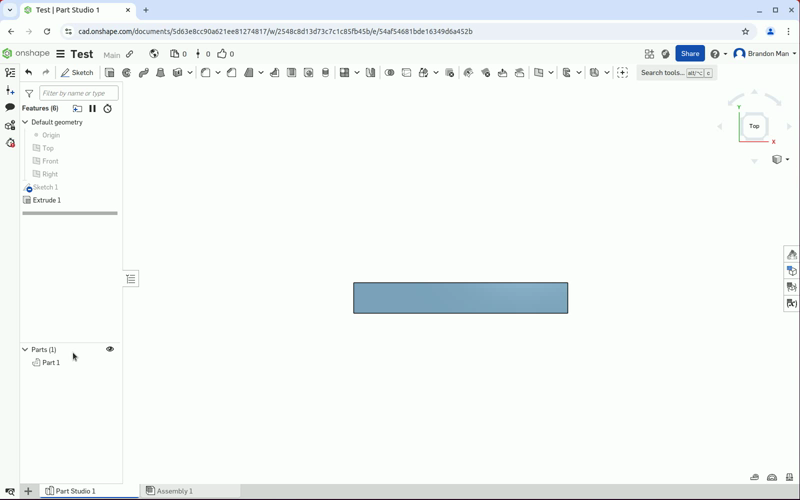
mouse_move(541, 75)
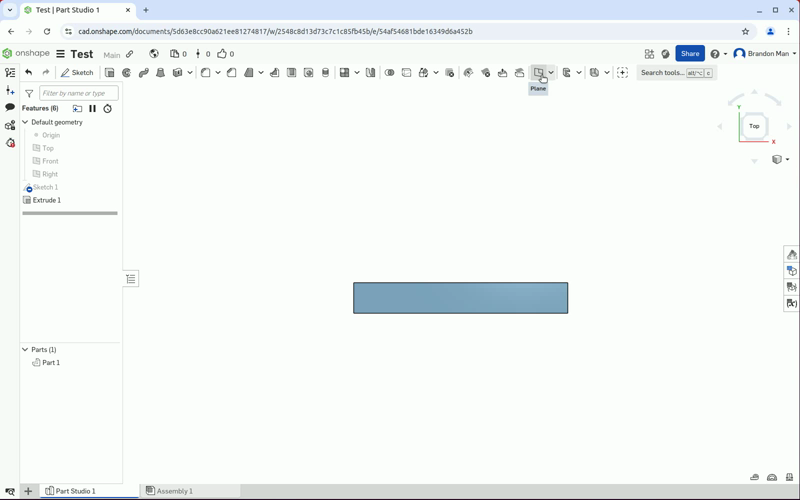
click(541, 75)
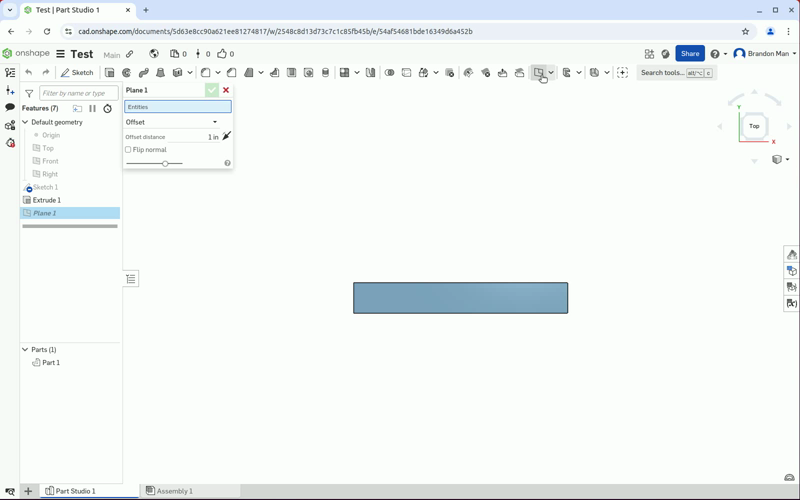
mouse_move(73, 150)
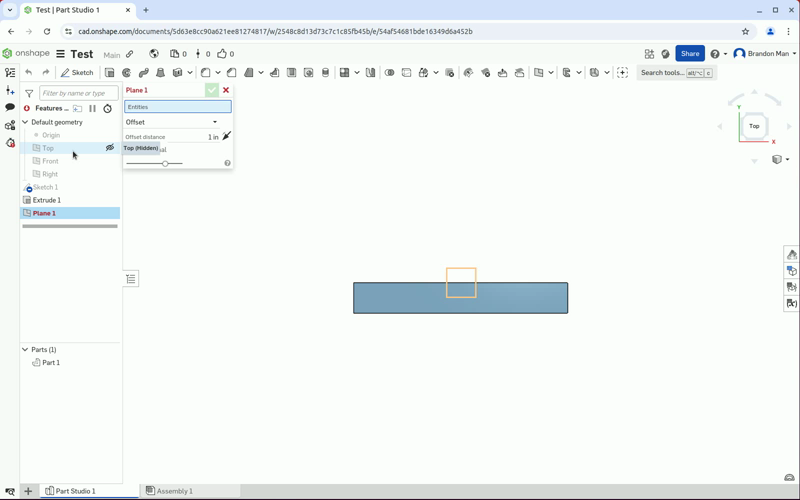
click(73, 150)
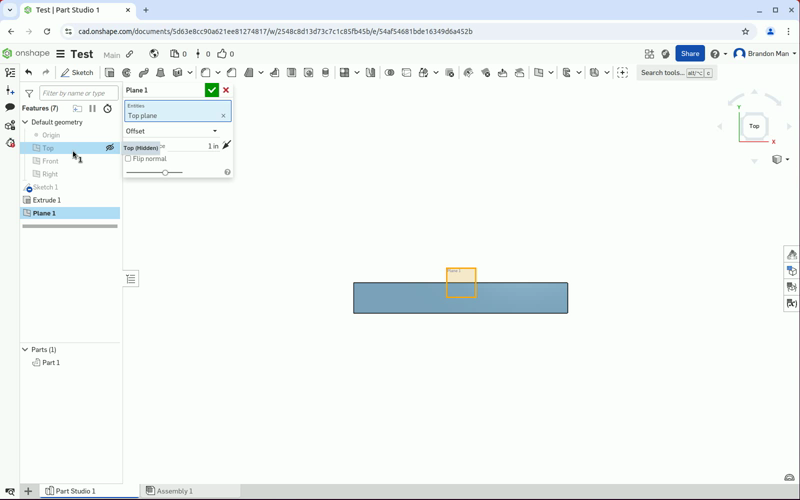
key(tab, 2)
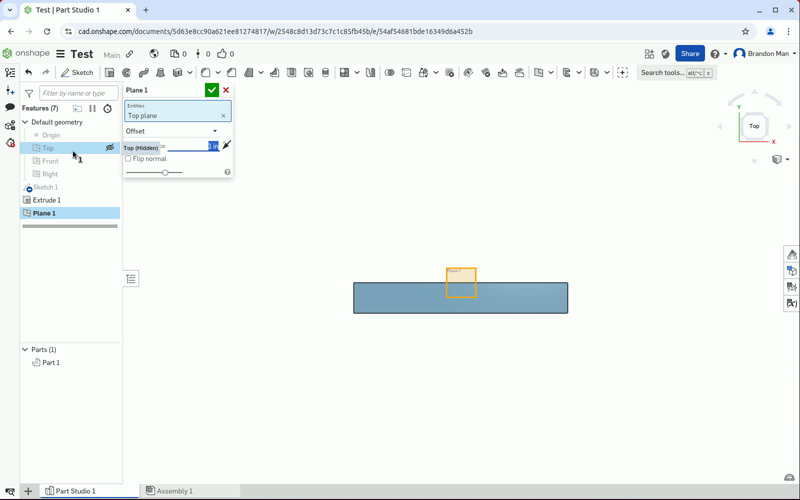
text(1.695)
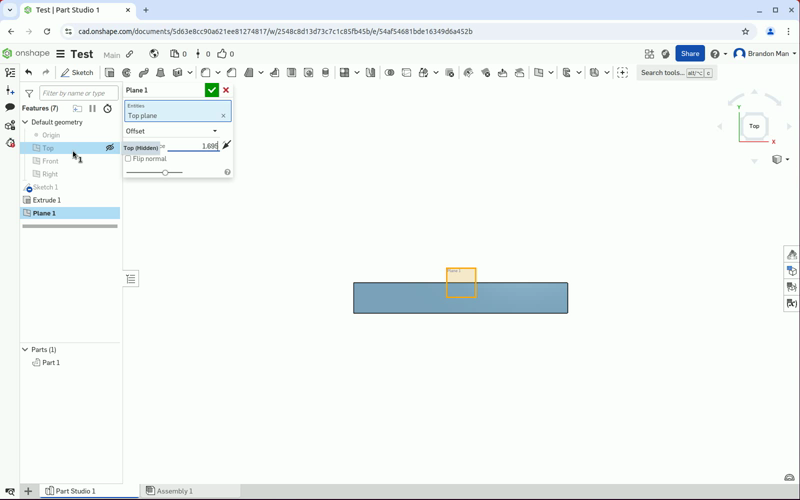
key(enter, 2)
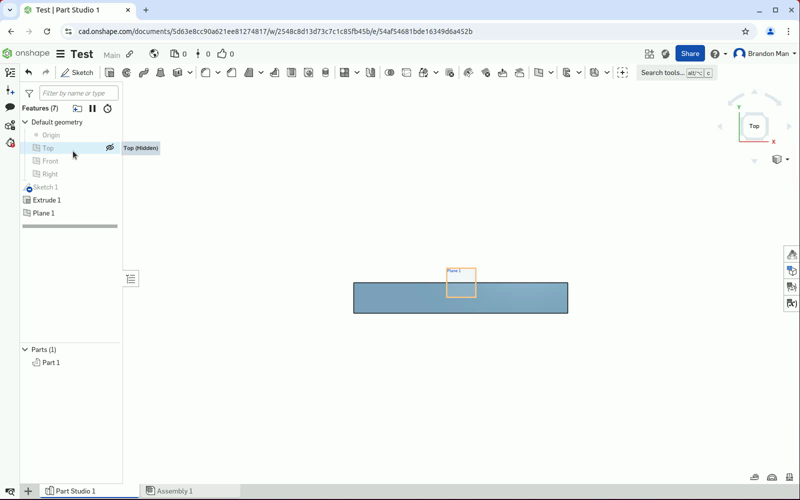
key(shift+s)
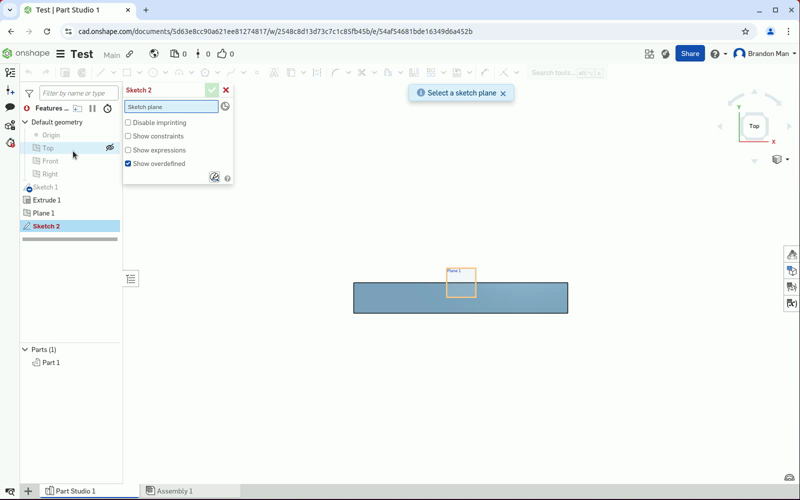
mouse_move(73, 215)
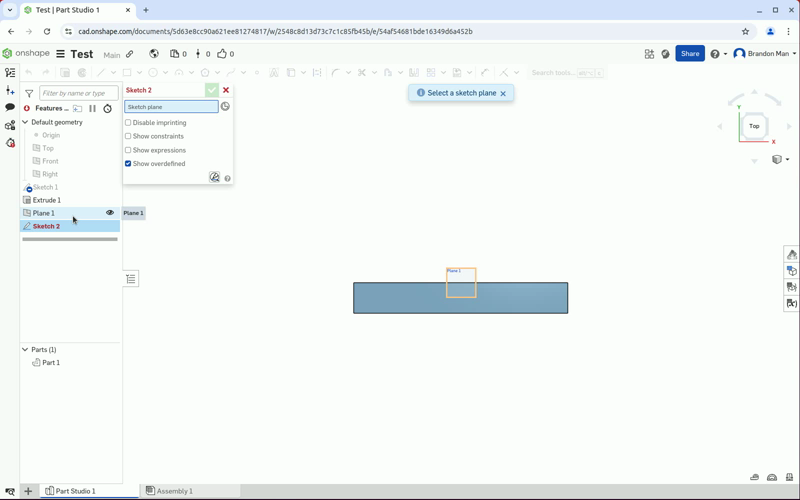
click(73, 215)
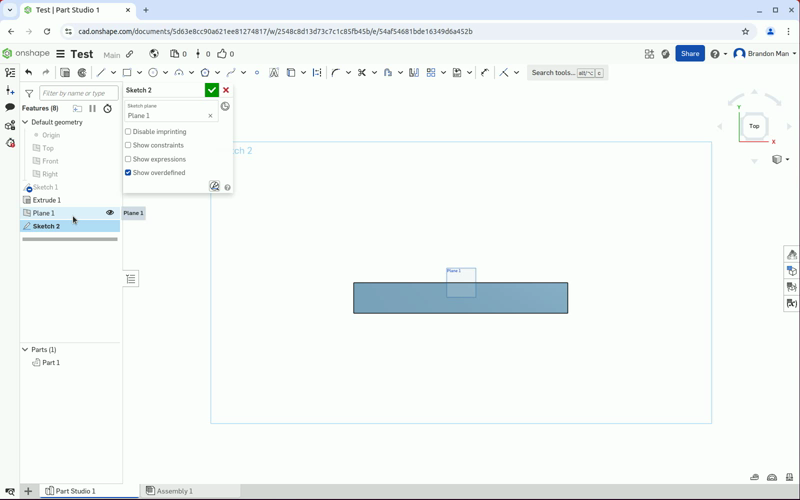
mouse_move(73, 352)
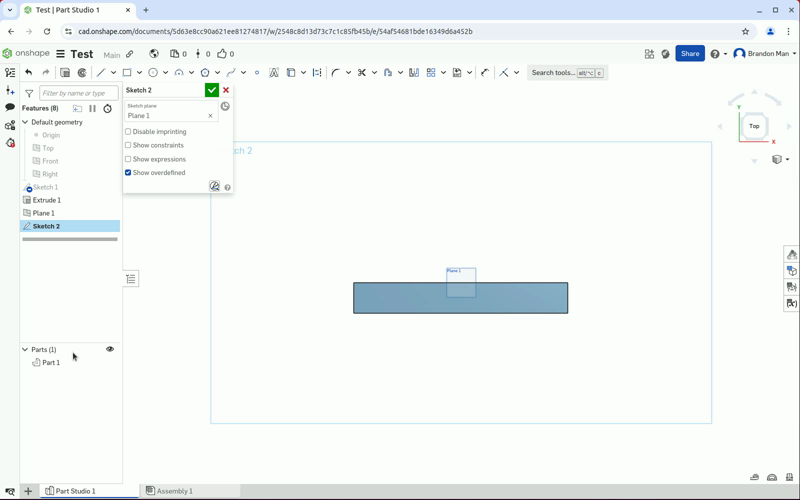
key(y)
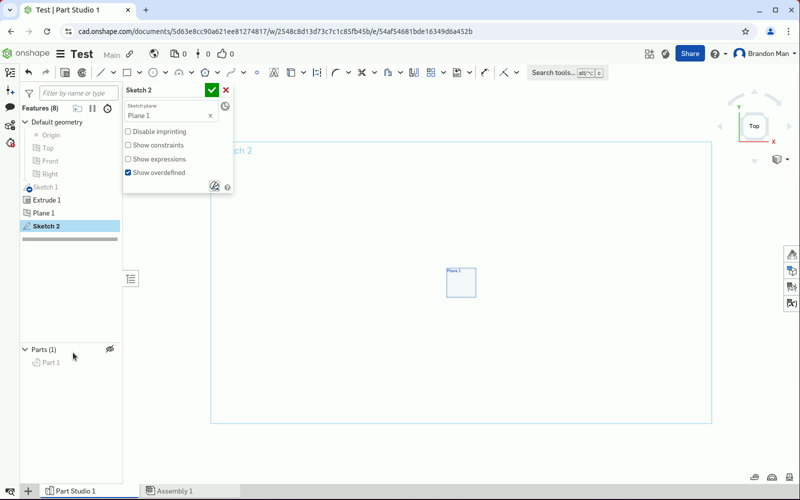
key(a)
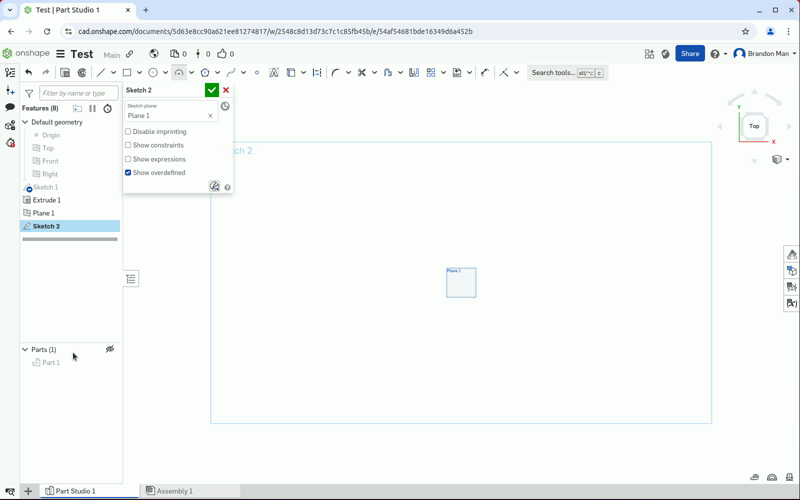
key_down(shift)
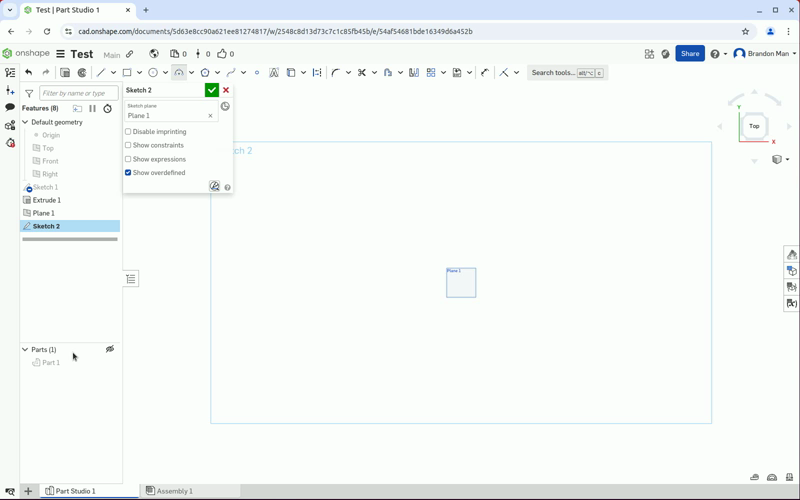
mouse_move(356, 313)
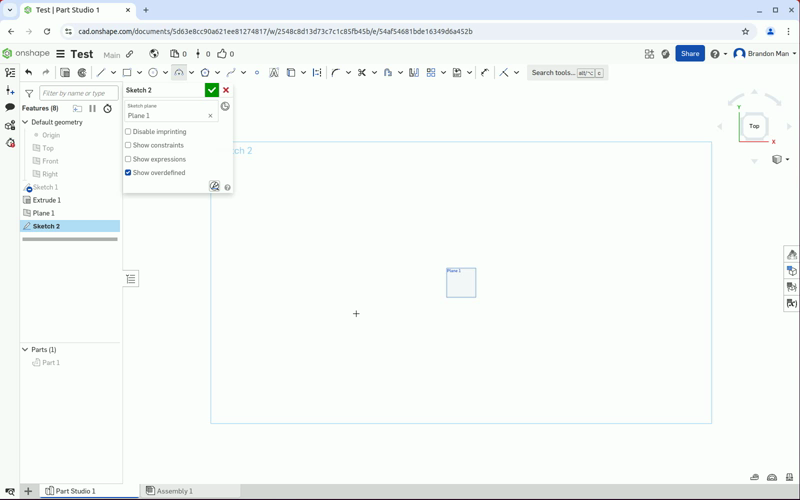
click(356, 313)
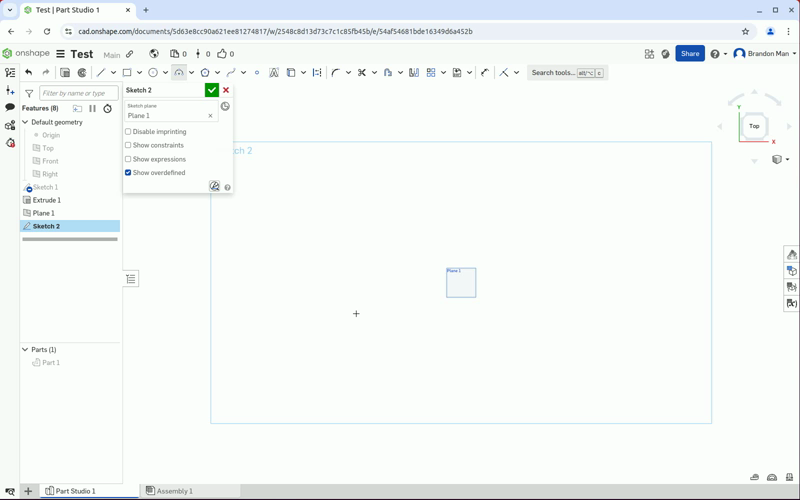
key_up(shift)
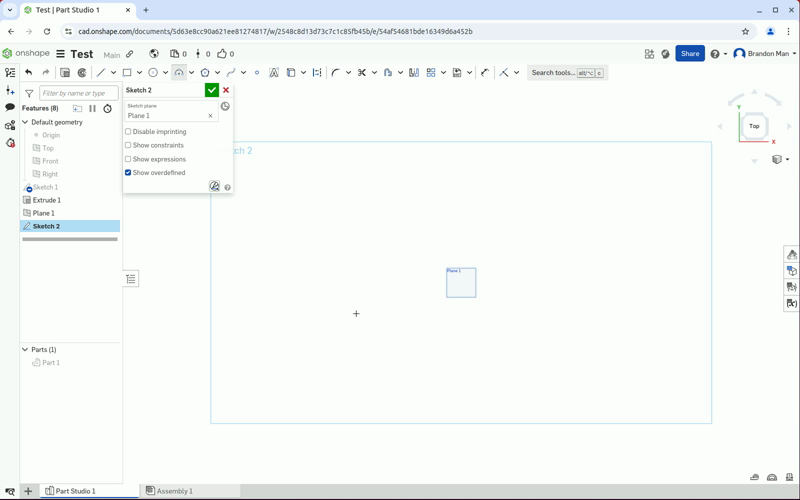
key_down(shift)
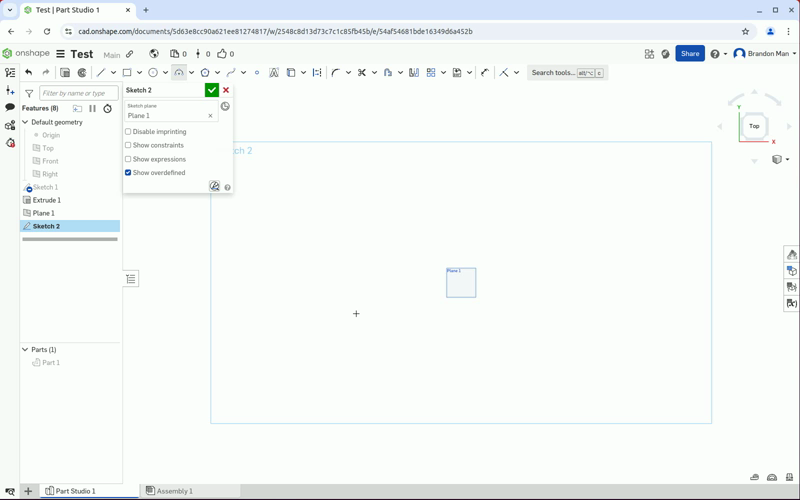
mouse_move(435, 313)
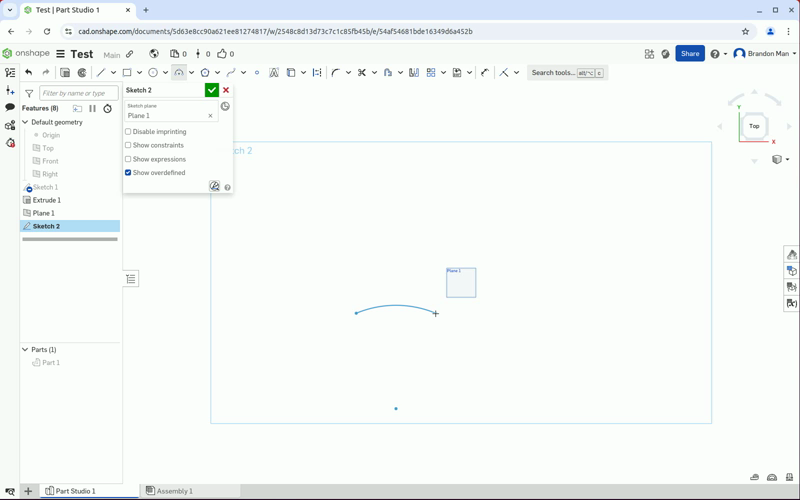
click(435, 313)
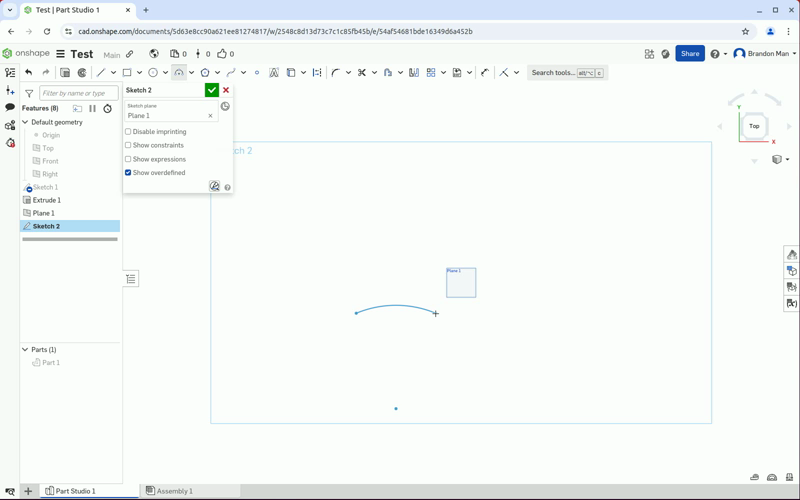
mouse_move(396, 381)
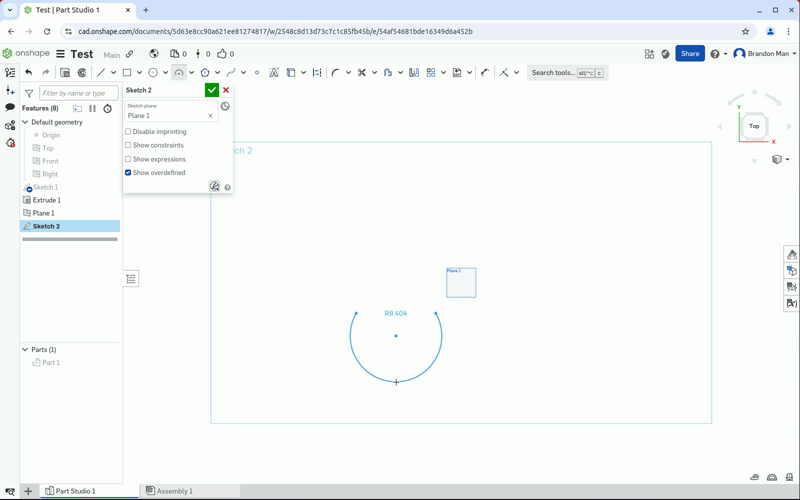
click(396, 381)
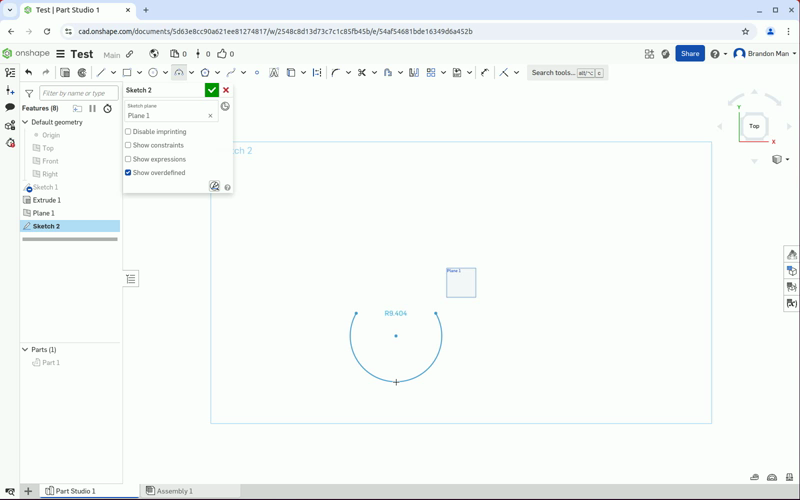
key_up(shift)
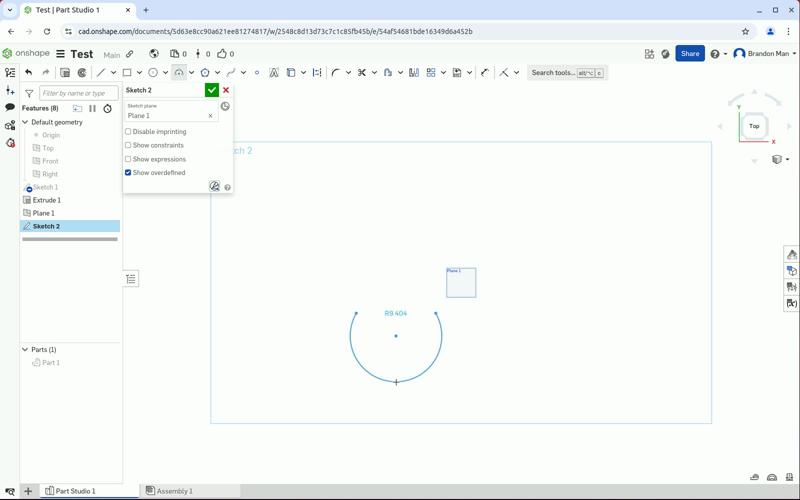
key(esc)
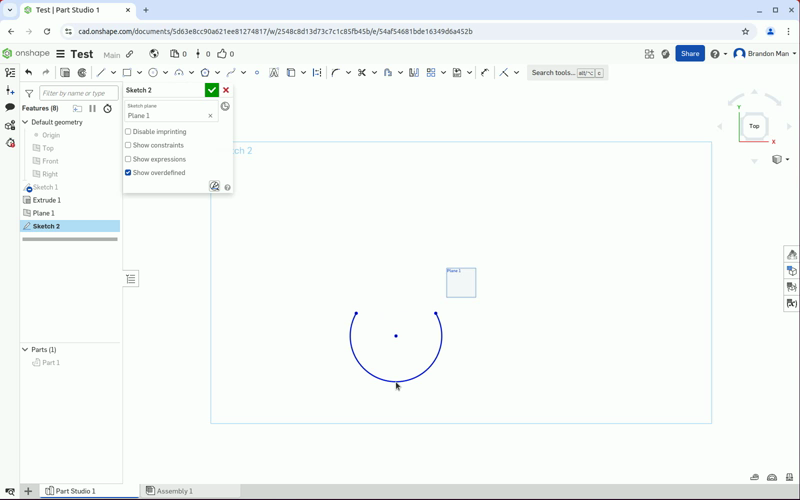
key(l)
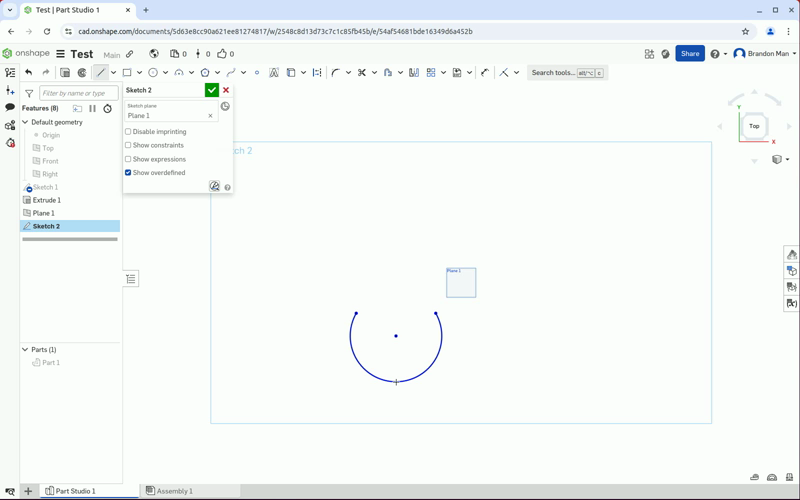
mouse_move(435, 313)
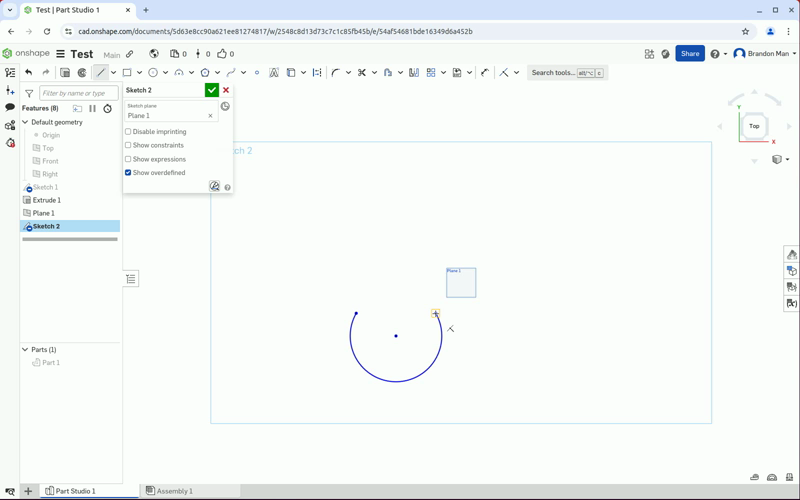
click(435, 313)
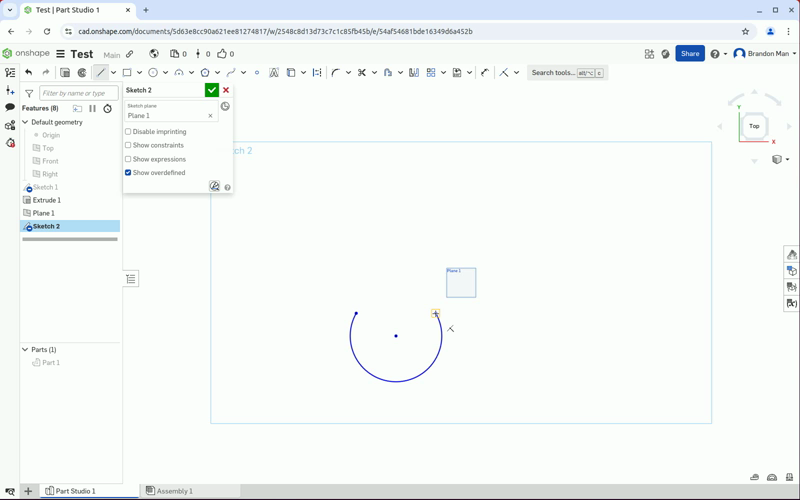
key_down(shift)
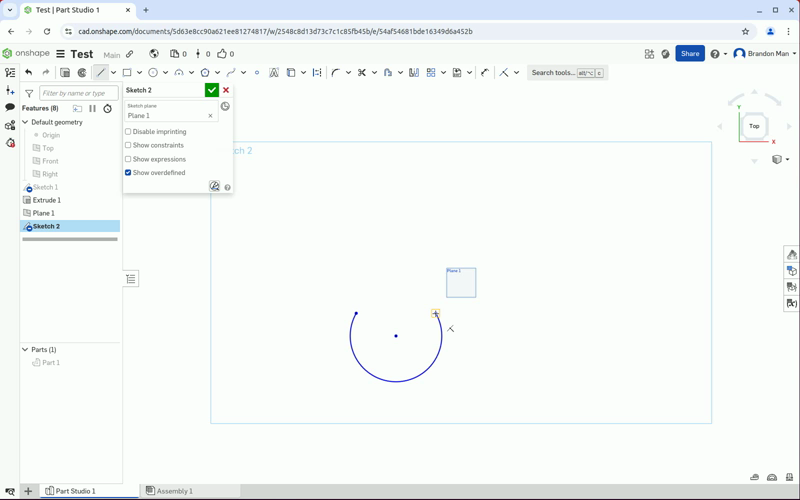
mouse_move(465, 313)
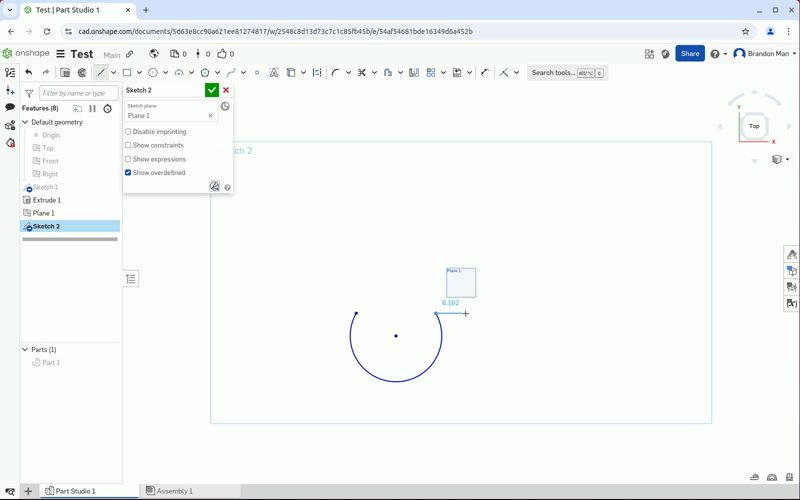
mouse_move(432, 313)
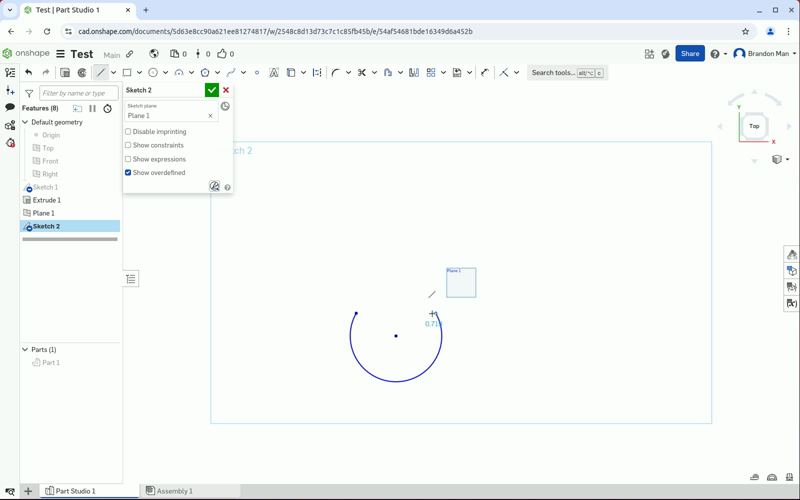
scroll(6)
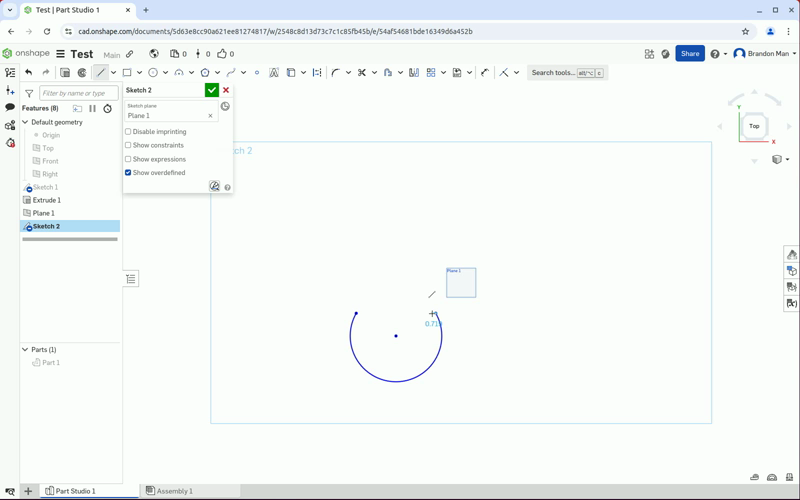
scroll(6)
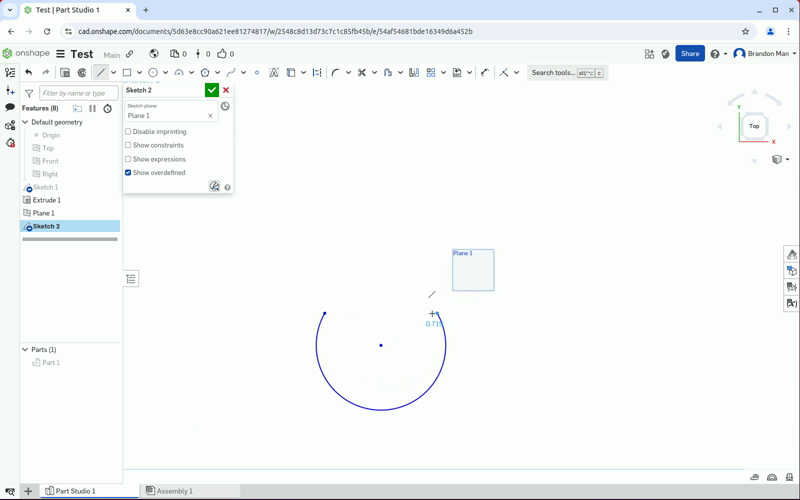
scroll(6)
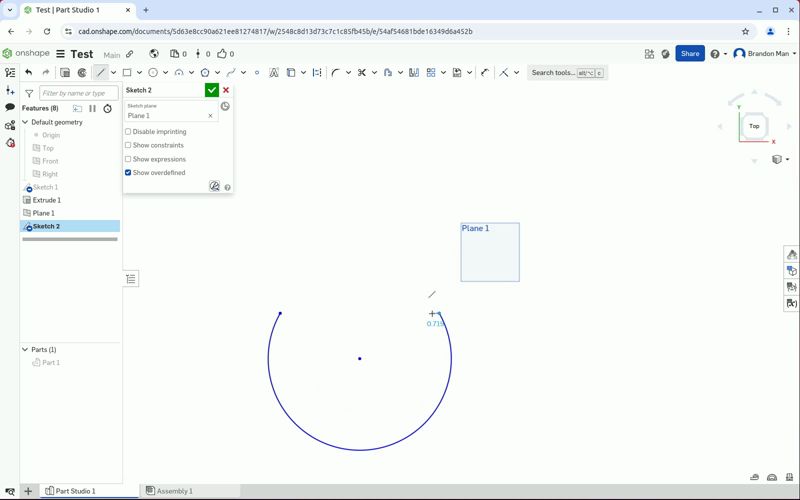
scroll(6)
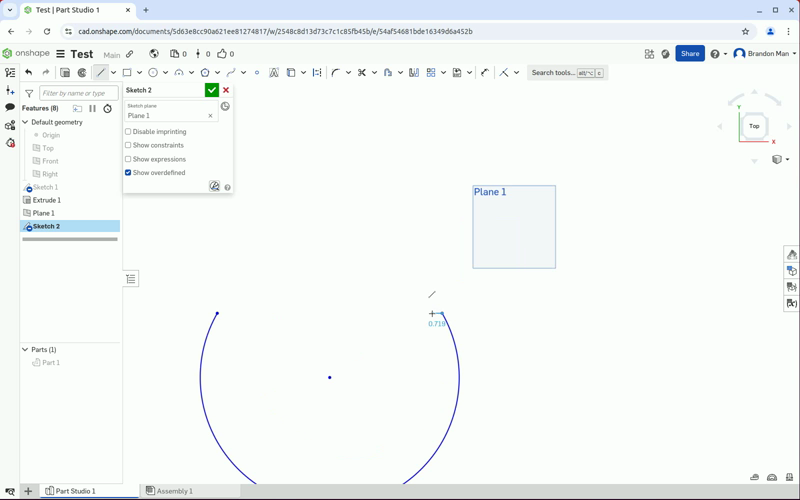
scroll(6)
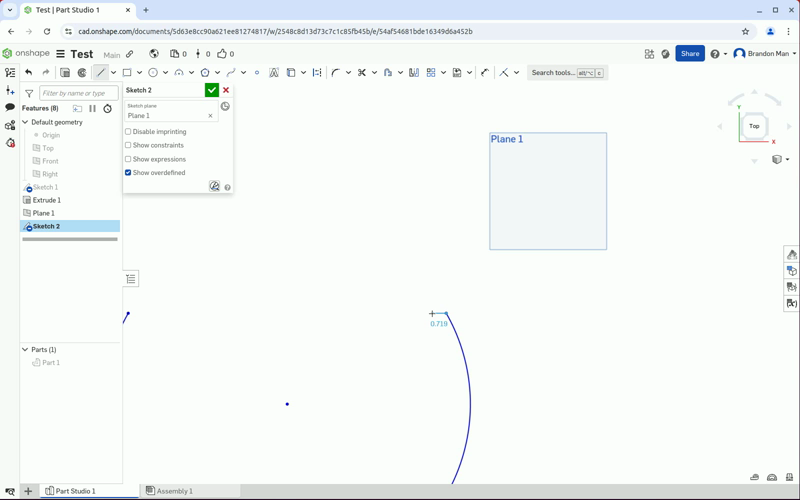
scroll(6)
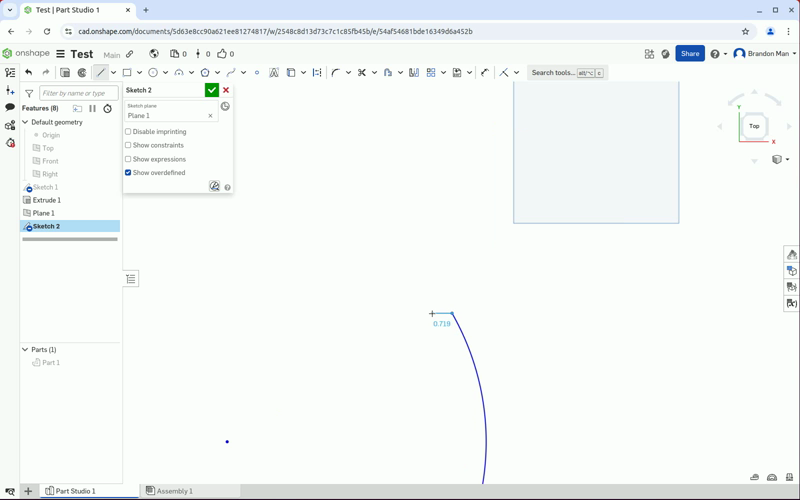
scroll(6)
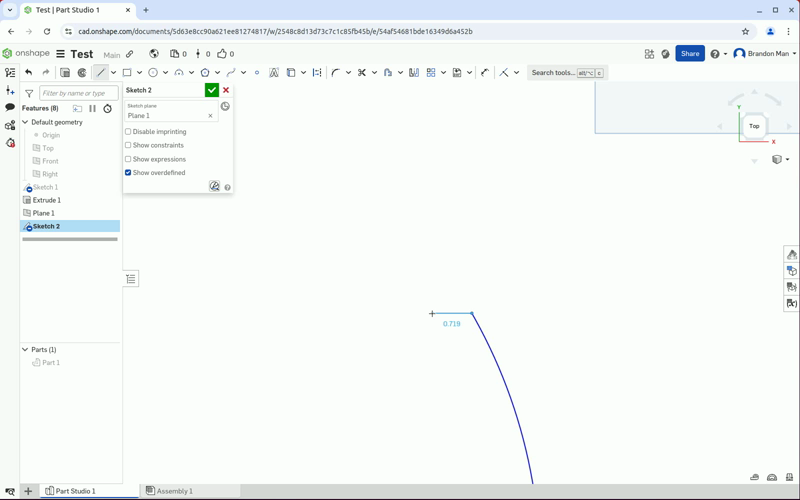
click(432, 313)
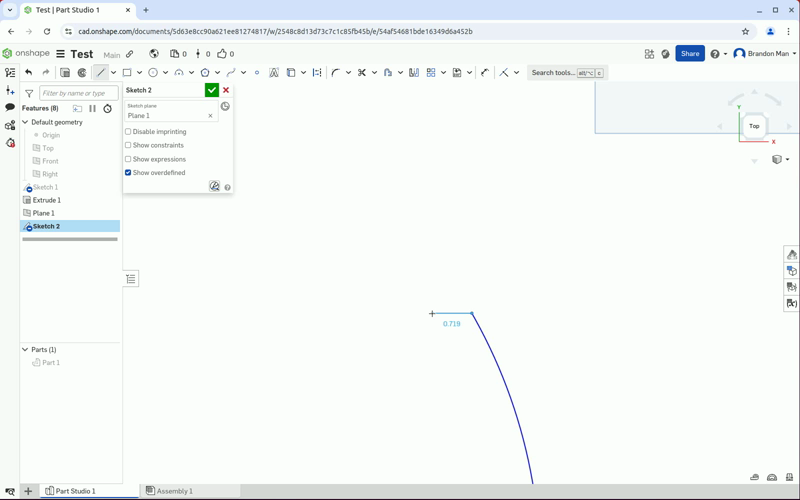
scroll(-6)
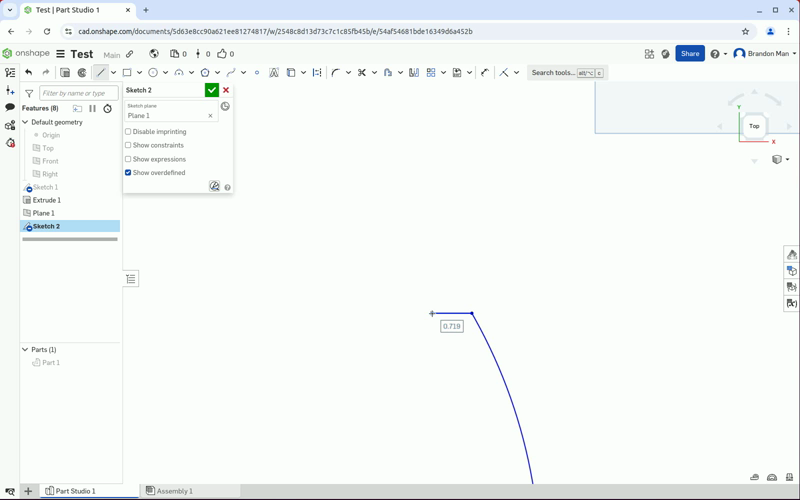
scroll(-6)
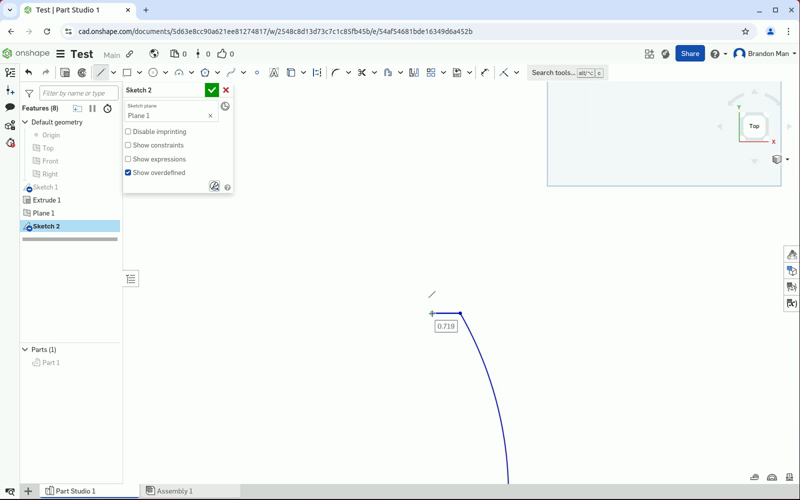
scroll(-6)
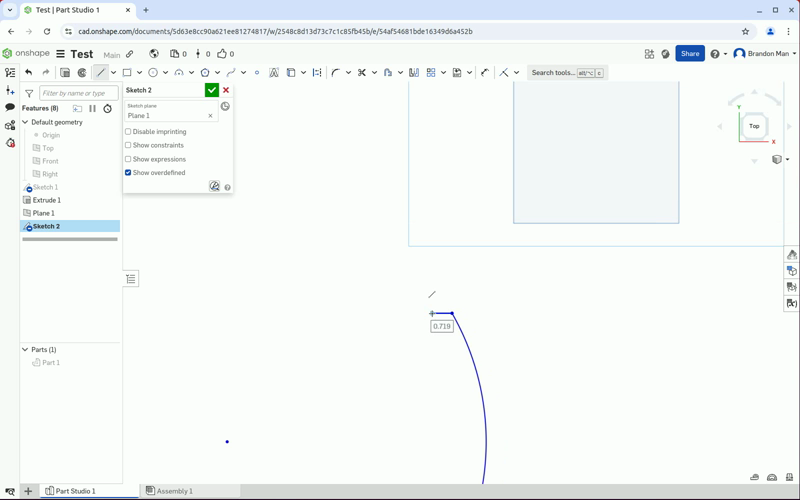
scroll(-6)
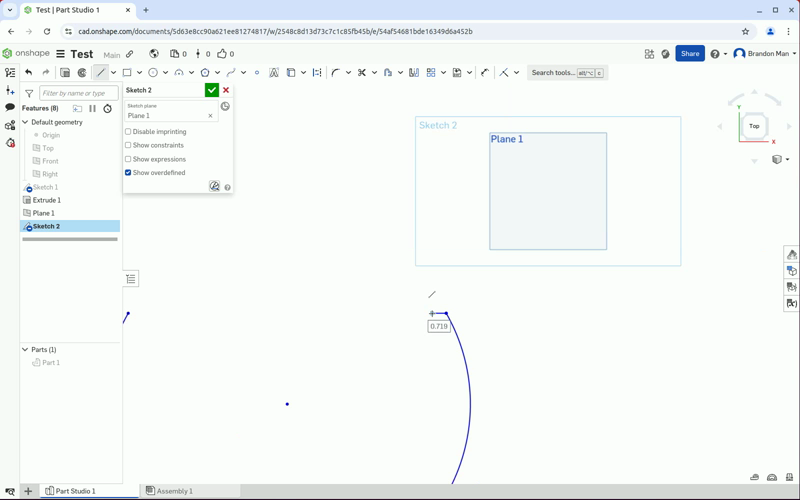
scroll(-6)
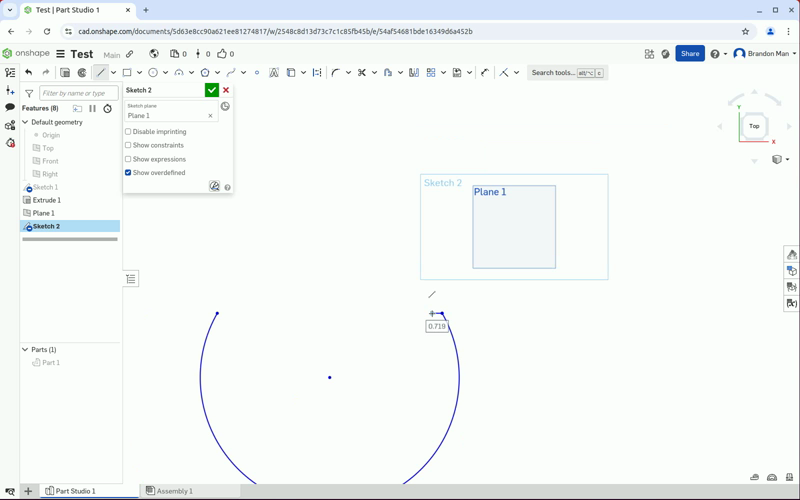
scroll(-6)
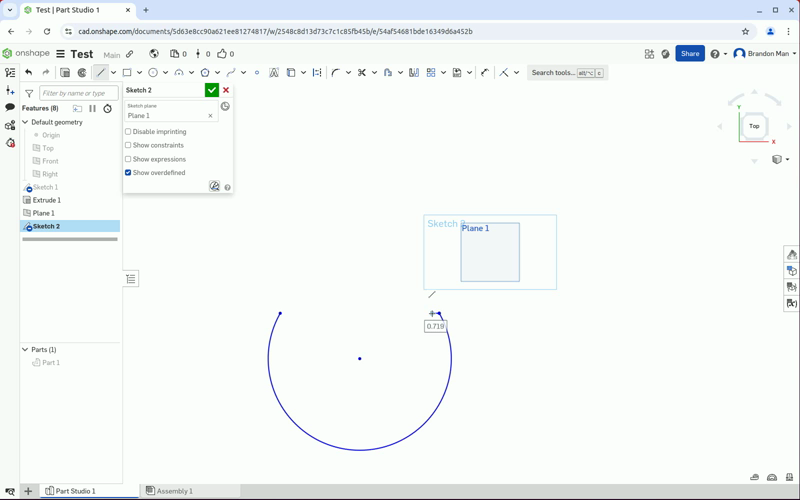
scroll(-6)
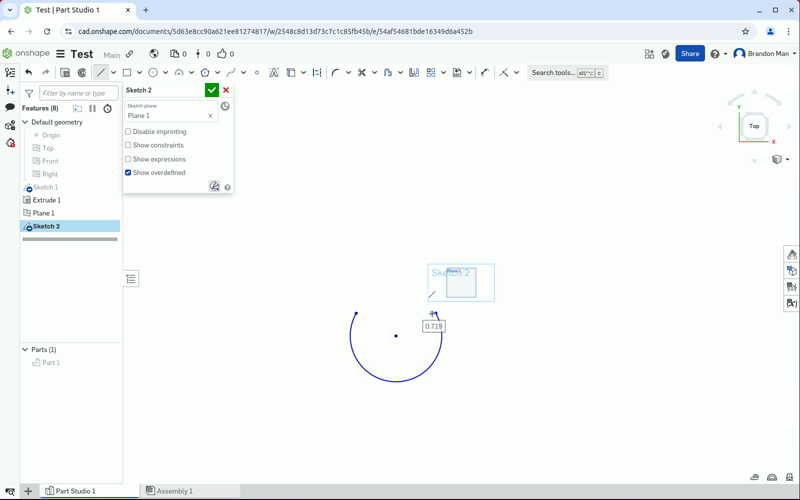
key_up(shift)
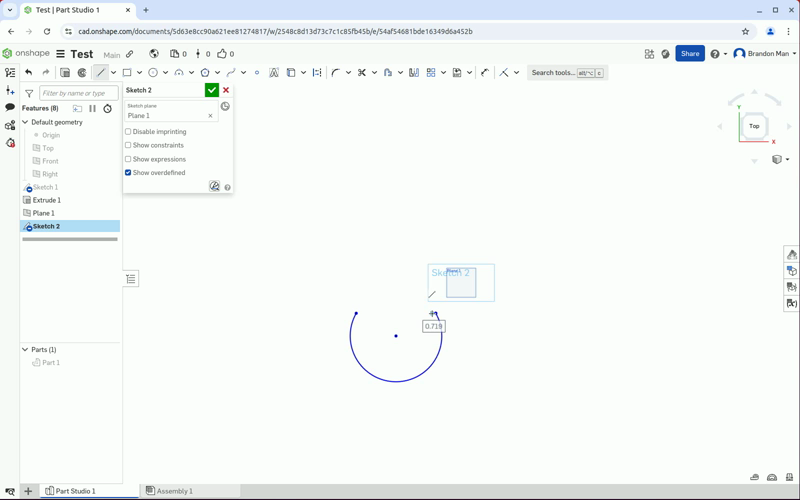
key(esc)
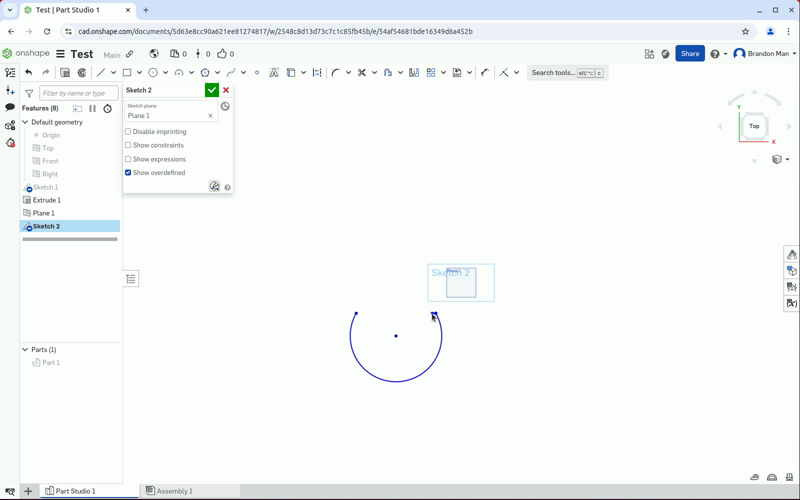
key(a)
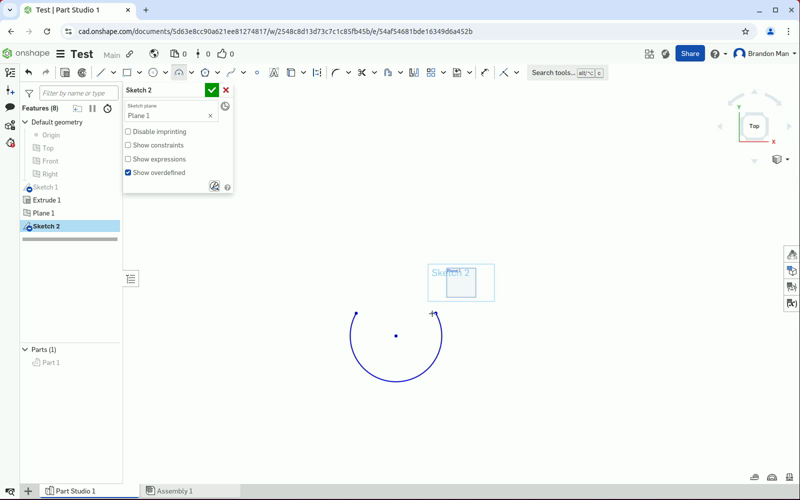
mouse_move(432, 313)
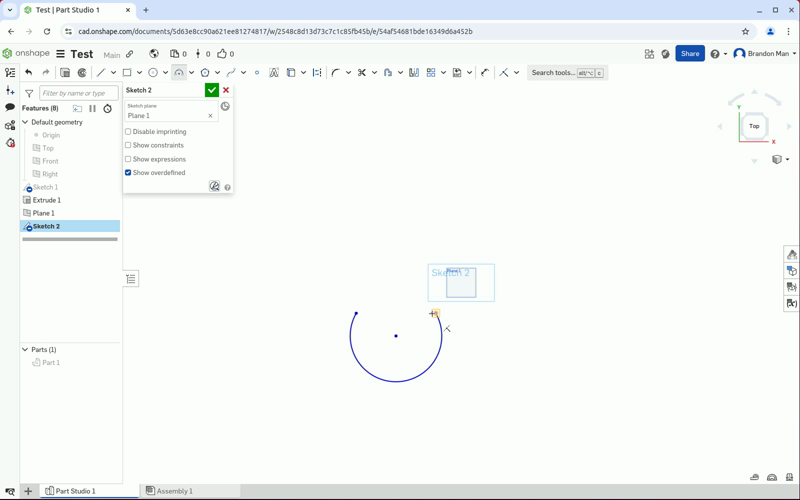
scroll(6)
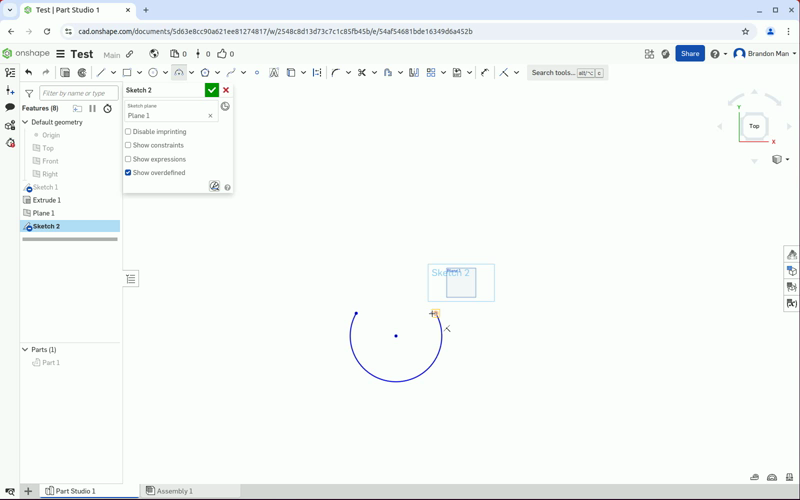
scroll(6)
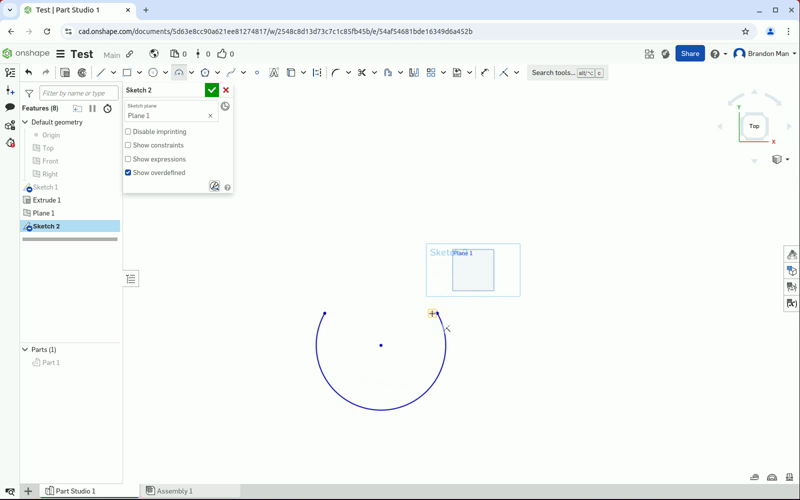
scroll(6)
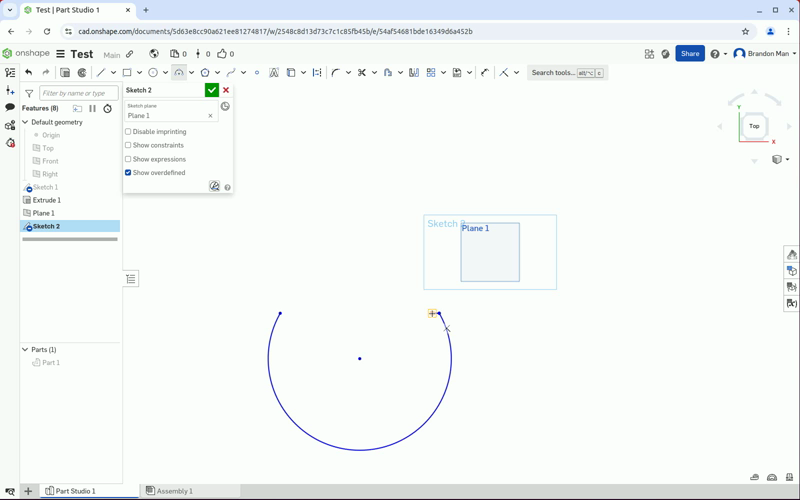
scroll(6)
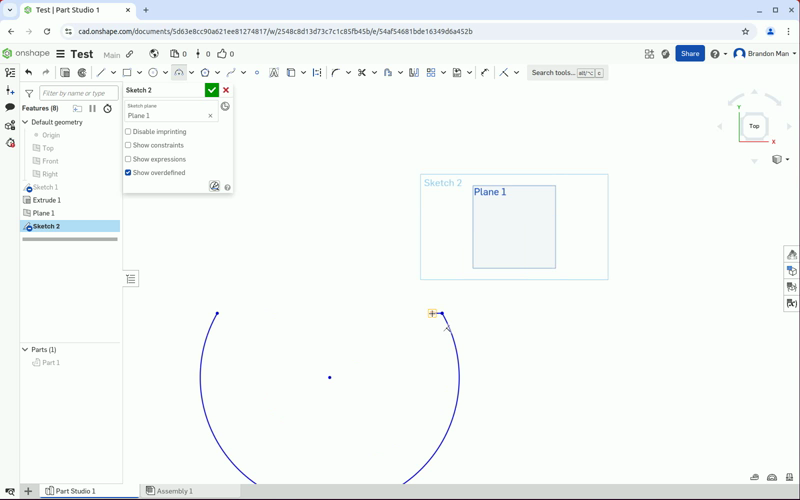
scroll(6)
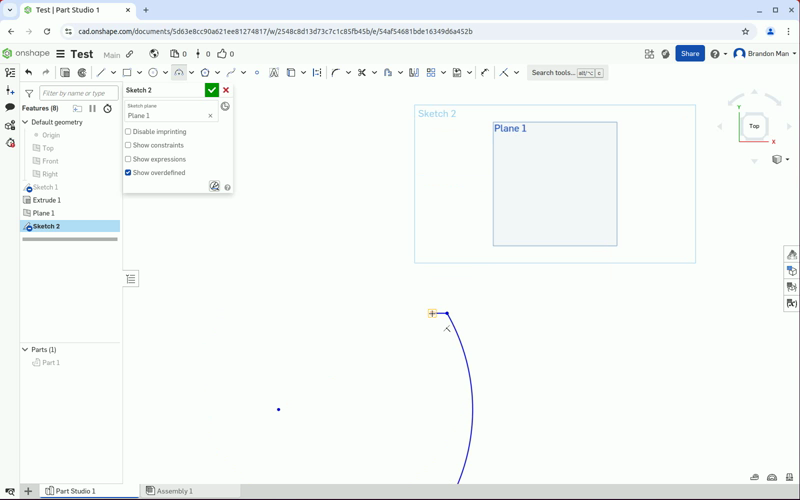
scroll(6)
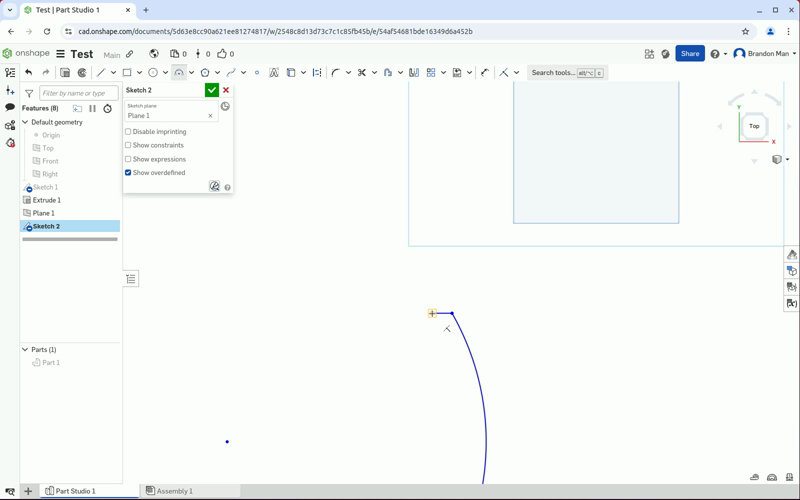
scroll(6)
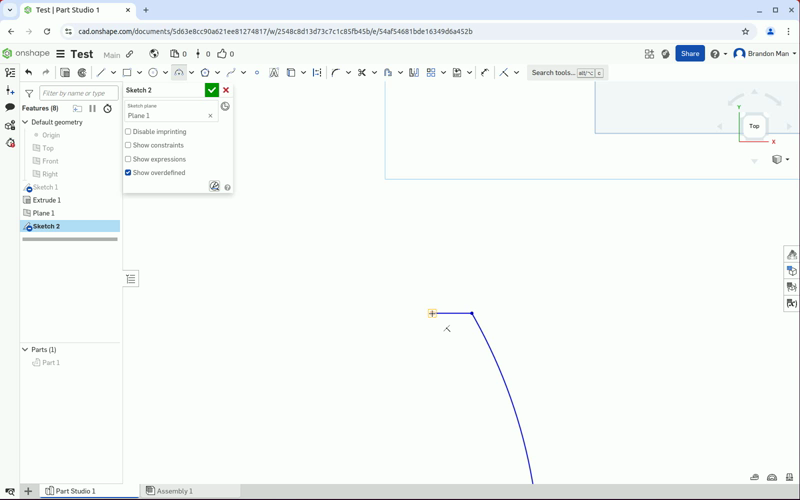
click(432, 313)
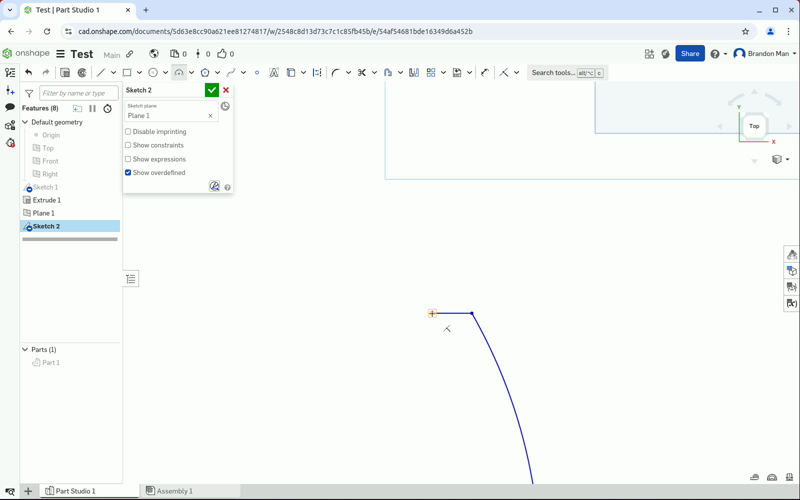
scroll(-6)
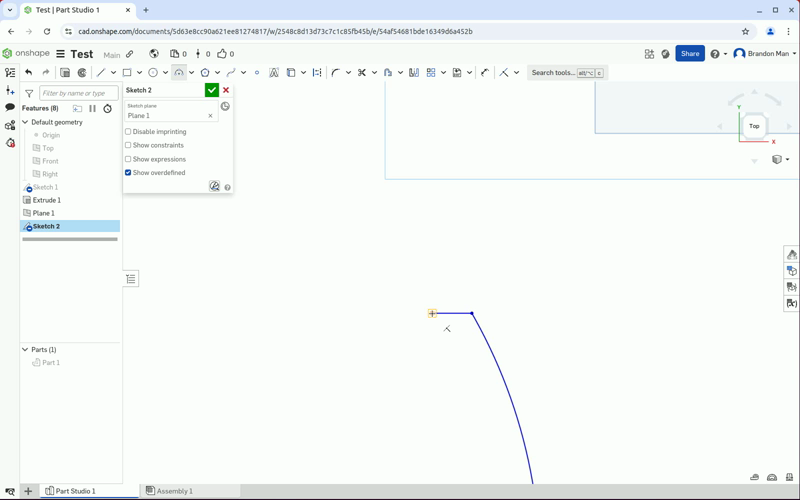
scroll(-6)
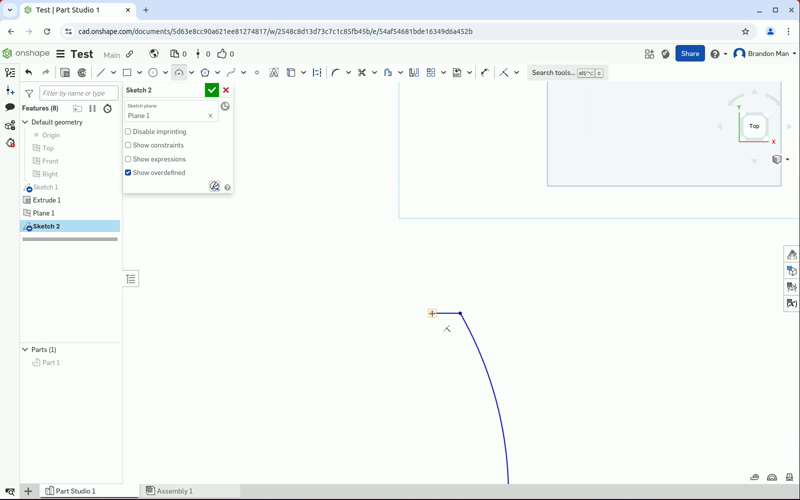
scroll(-6)
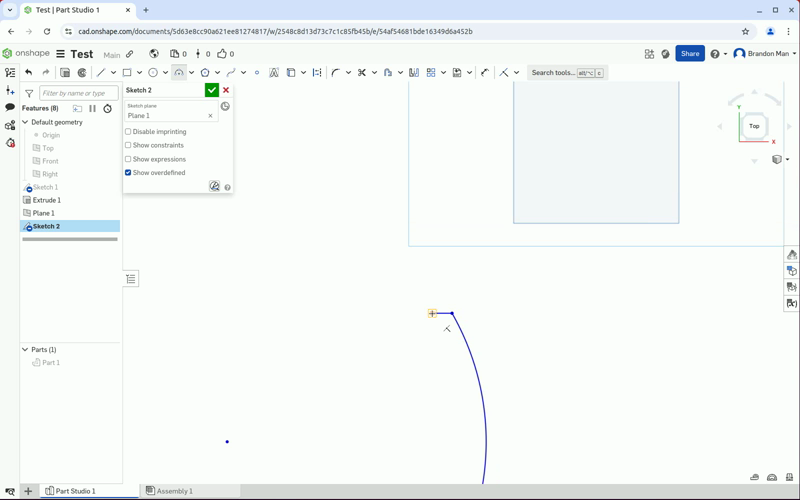
scroll(-6)
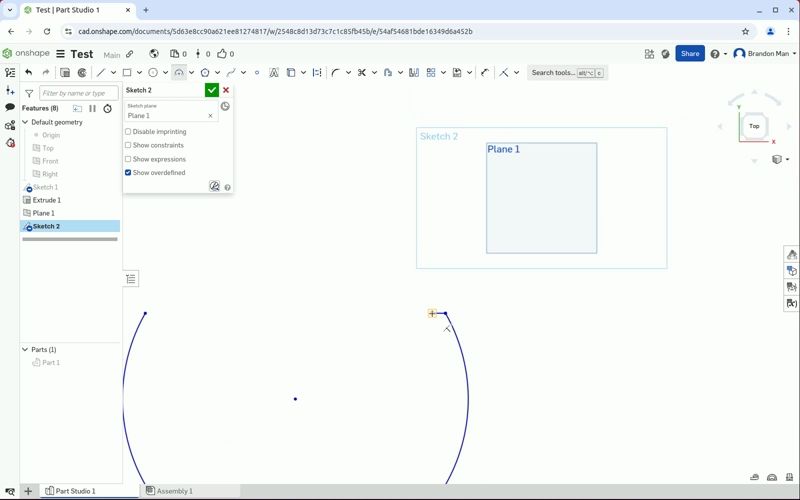
scroll(-6)
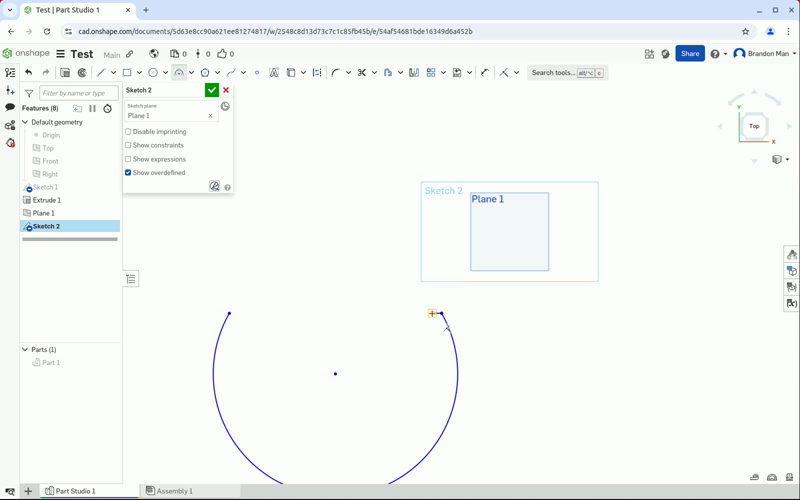
scroll(-6)
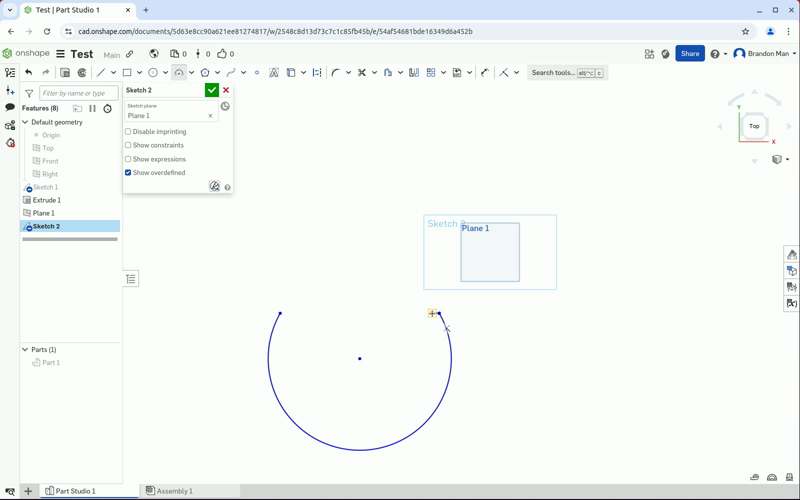
scroll(-6)
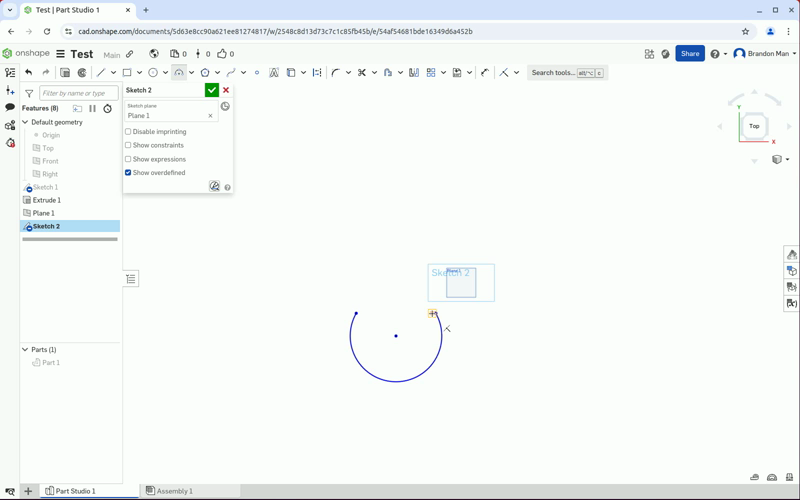
key_down(shift)
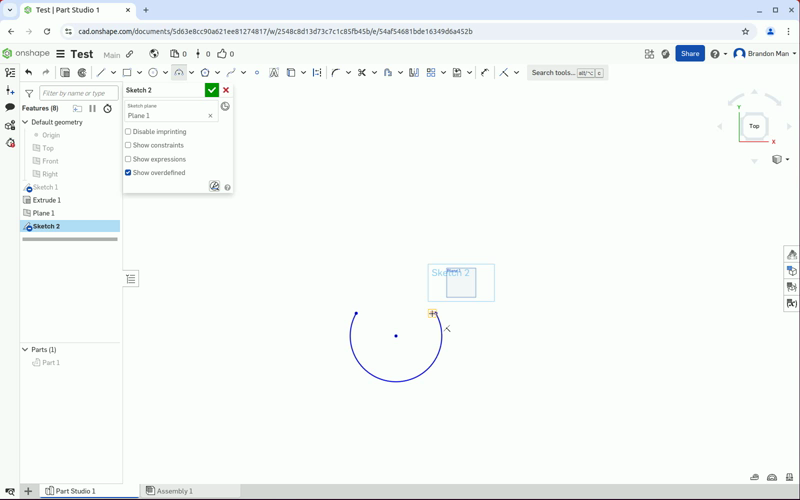
mouse_move(360, 313)
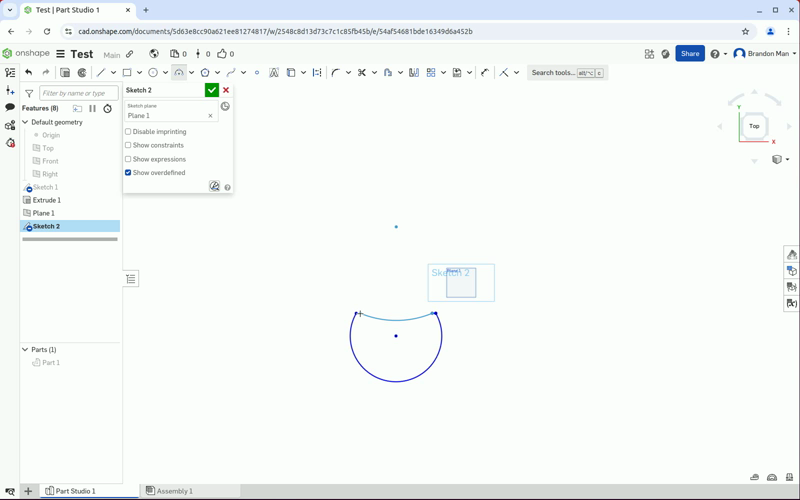
scroll(6)
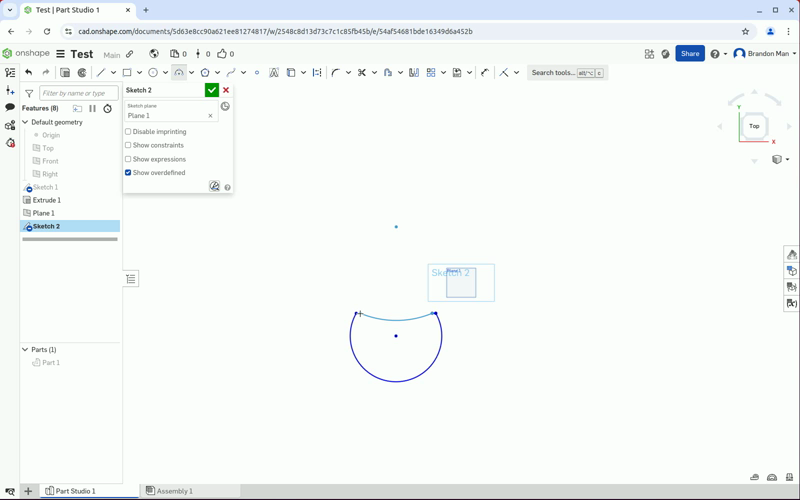
scroll(6)
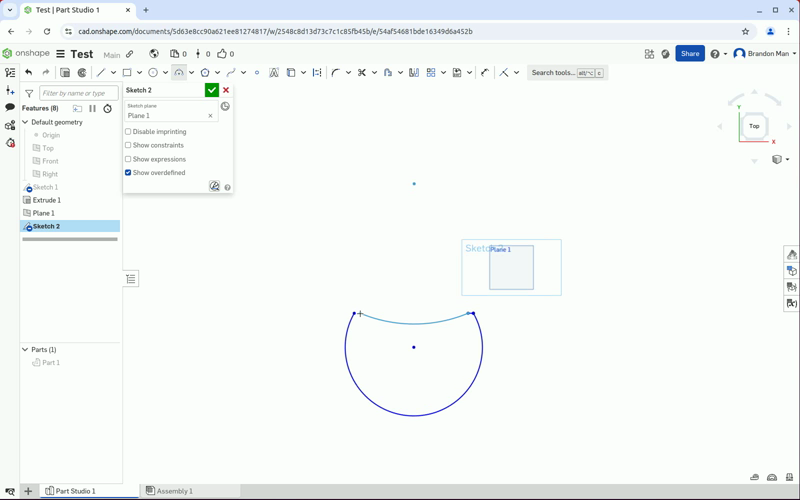
scroll(6)
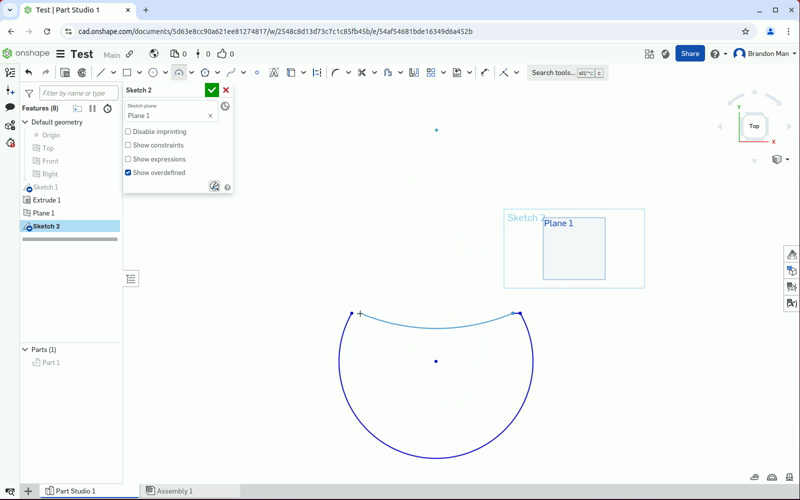
scroll(6)
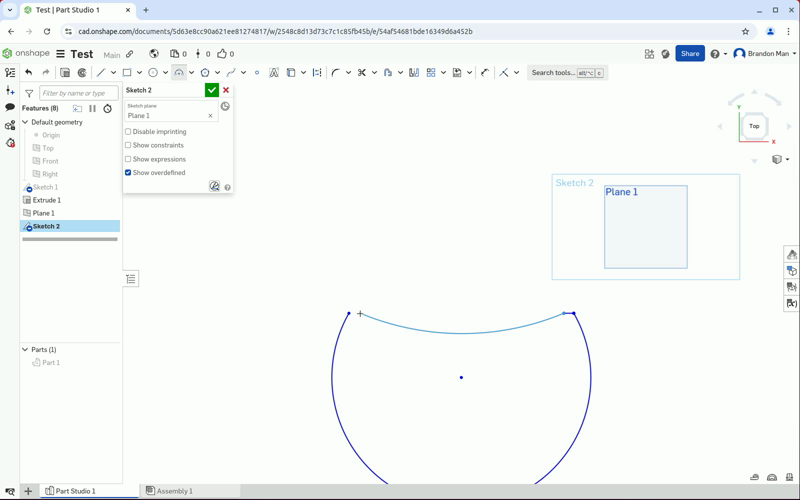
scroll(6)
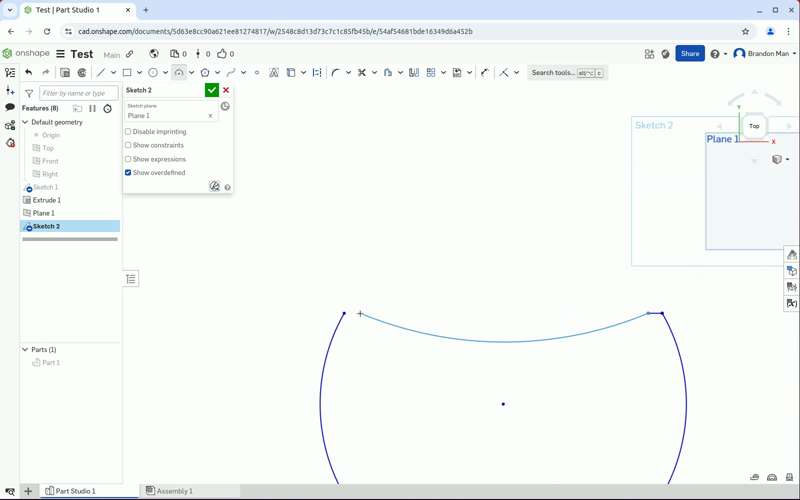
scroll(6)
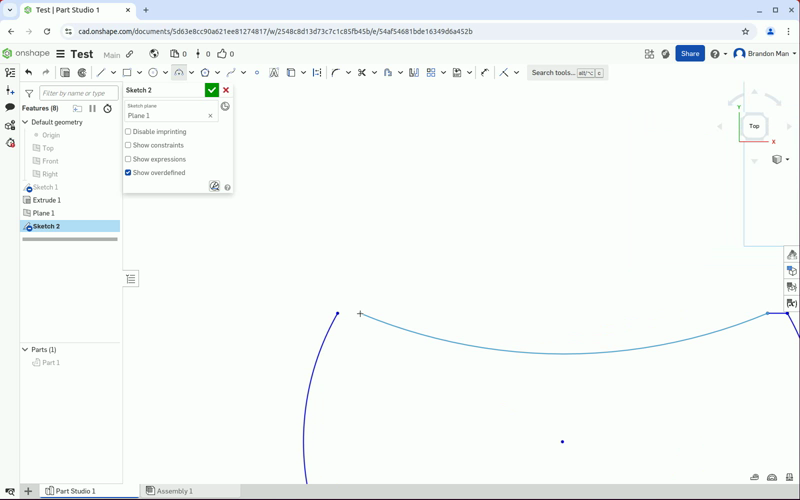
scroll(6)
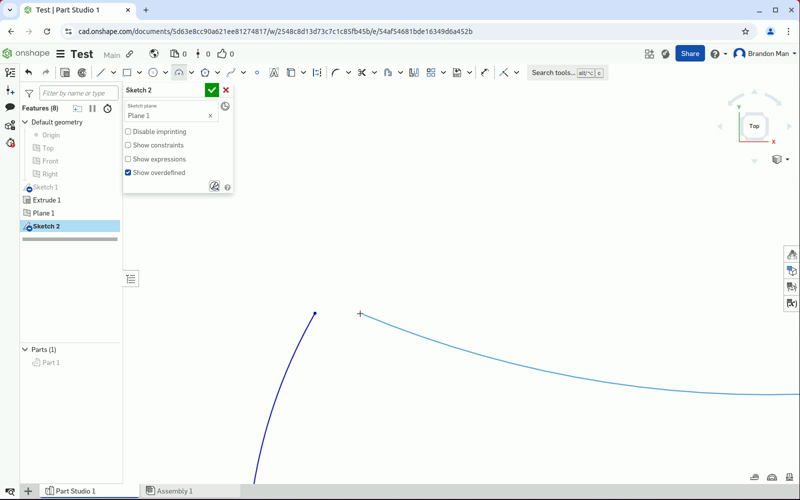
click(360, 313)
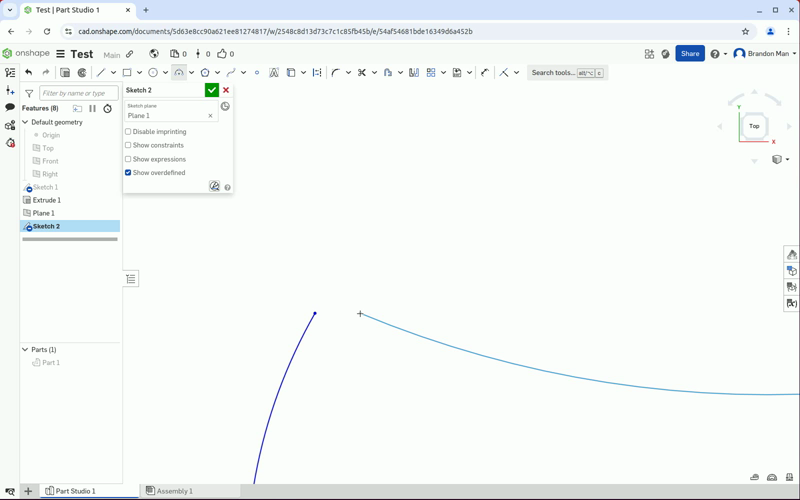
scroll(-6)
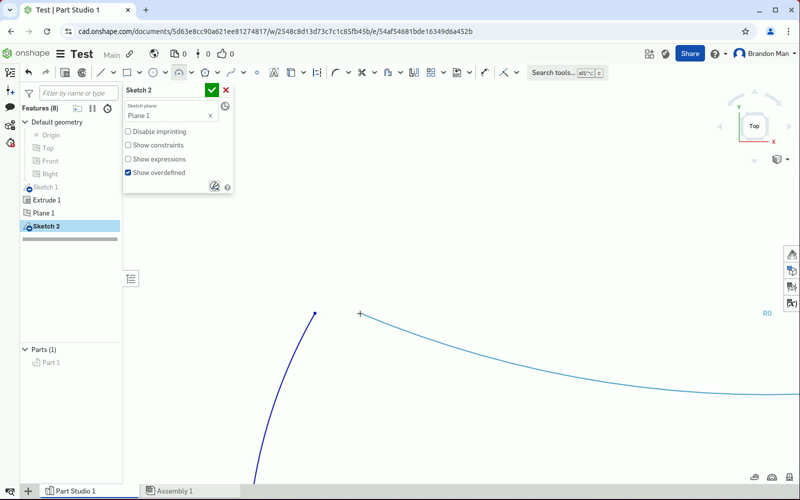
scroll(-6)
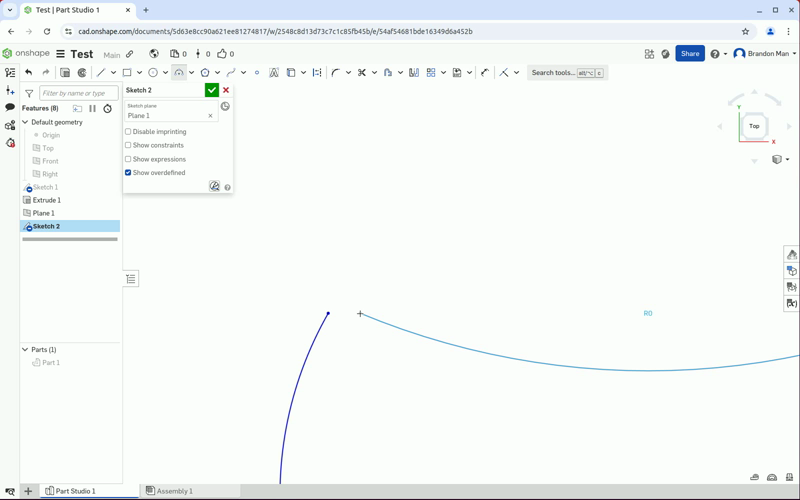
scroll(-6)
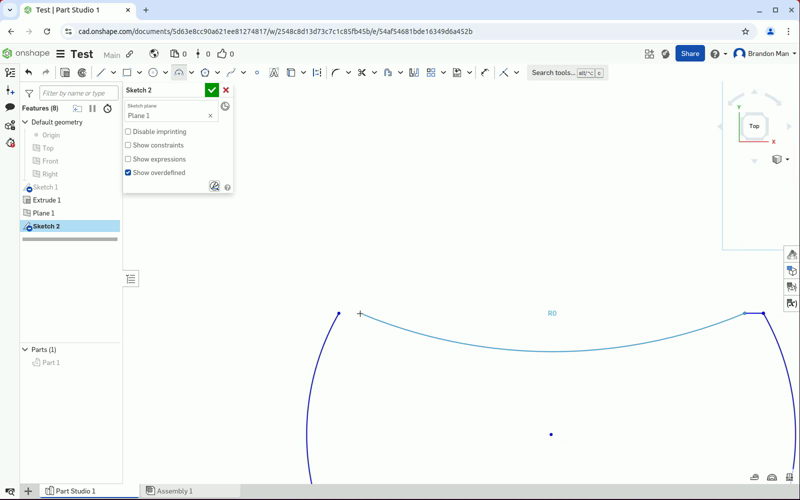
scroll(-6)
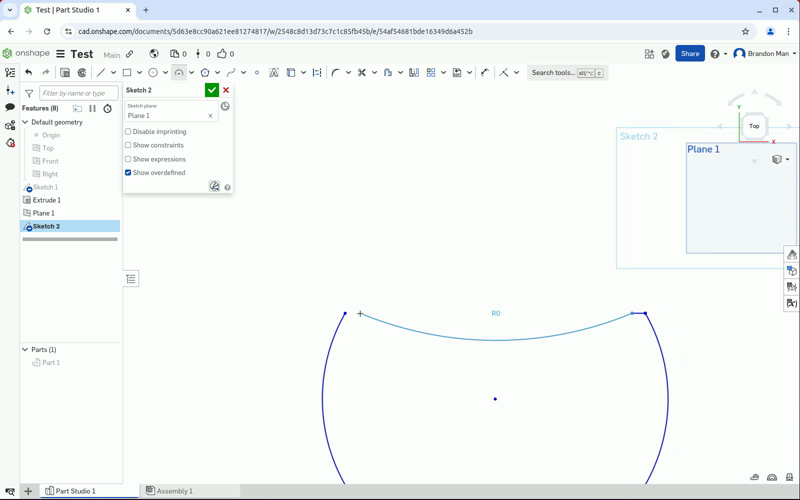
scroll(-6)
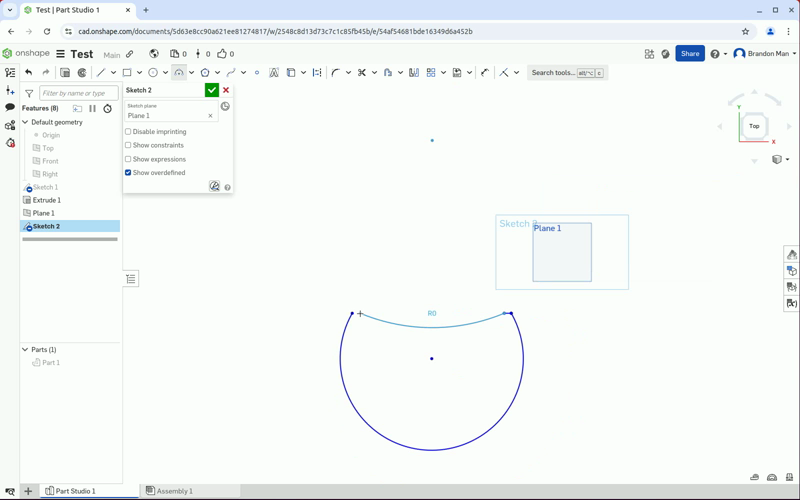
scroll(-6)
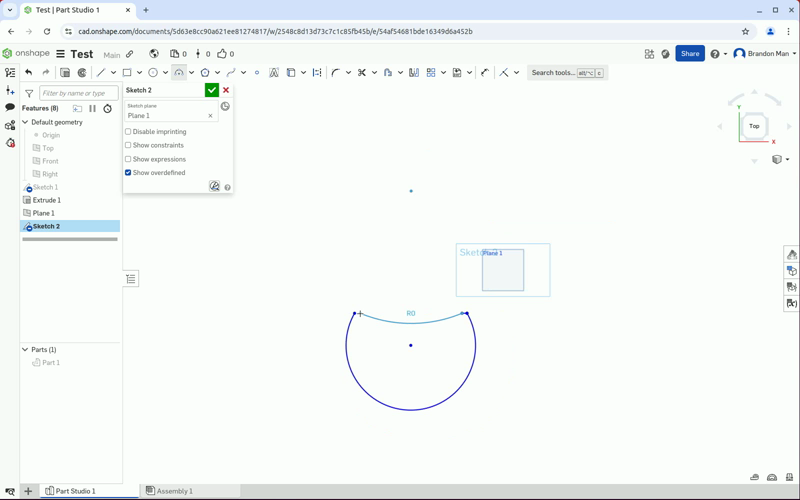
scroll(-6)
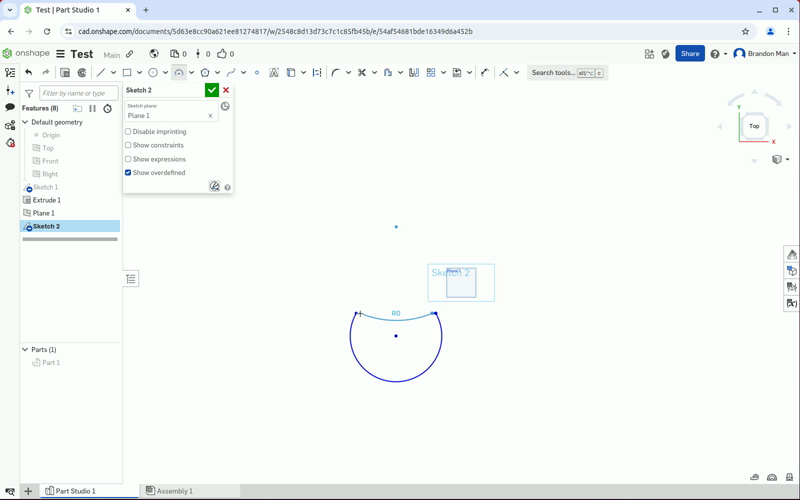
mouse_move(396, 378)
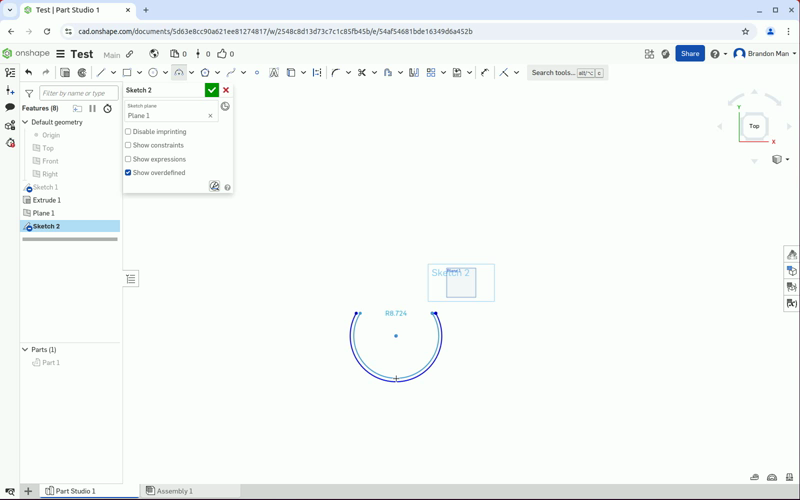
scroll(6)
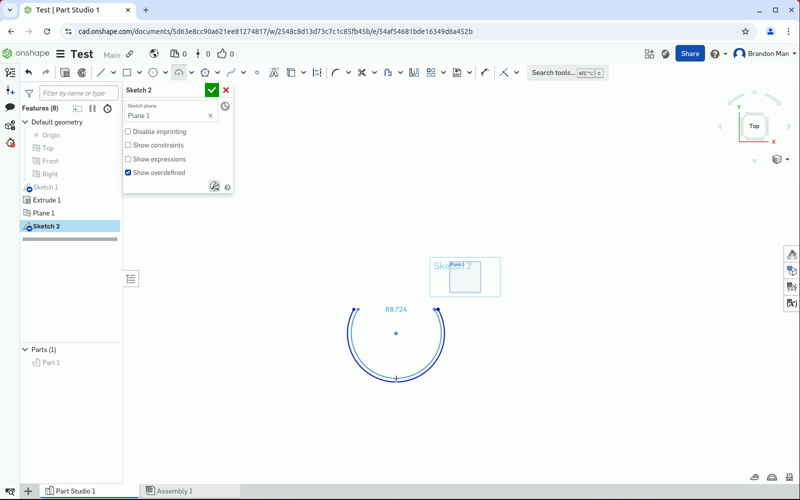
scroll(6)
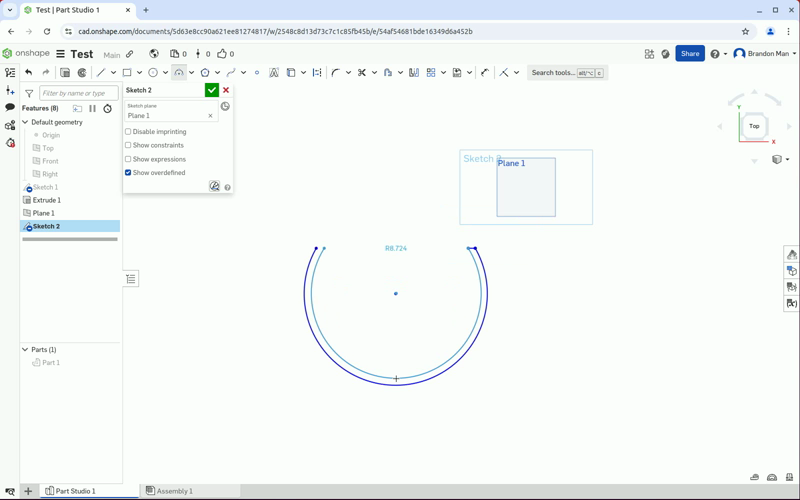
scroll(6)
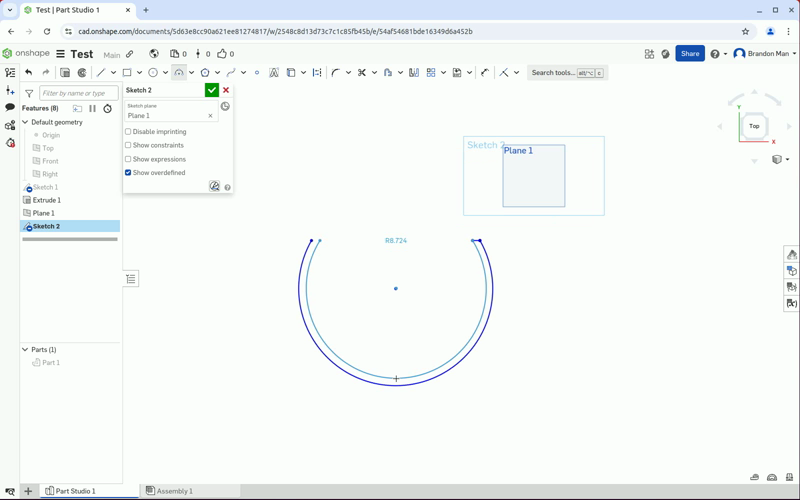
scroll(6)
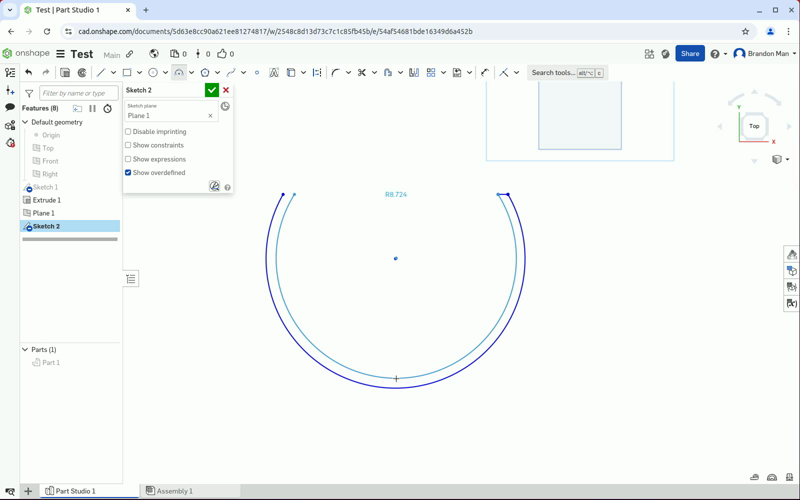
scroll(6)
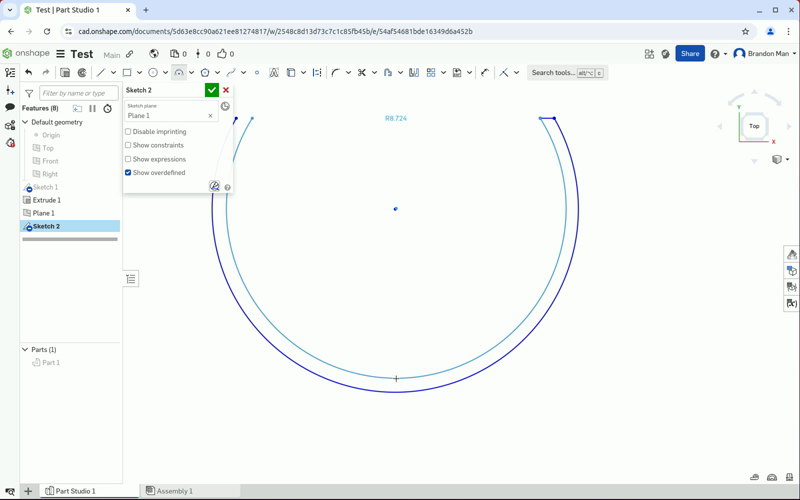
scroll(6)
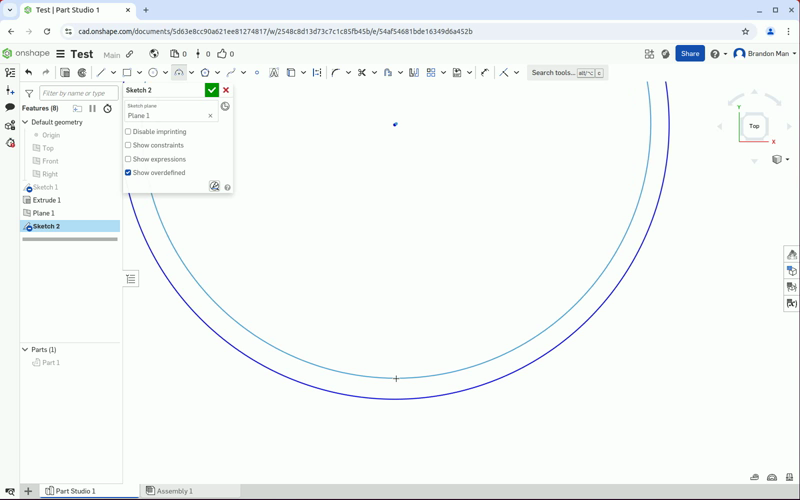
scroll(6)
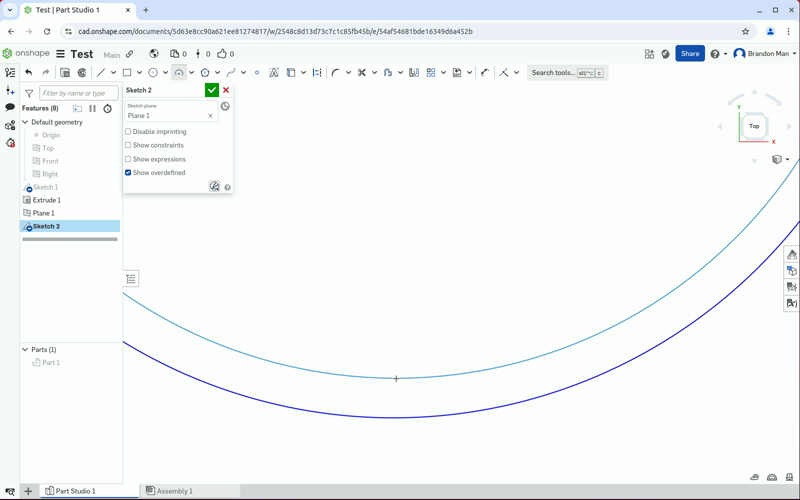
click(396, 378)
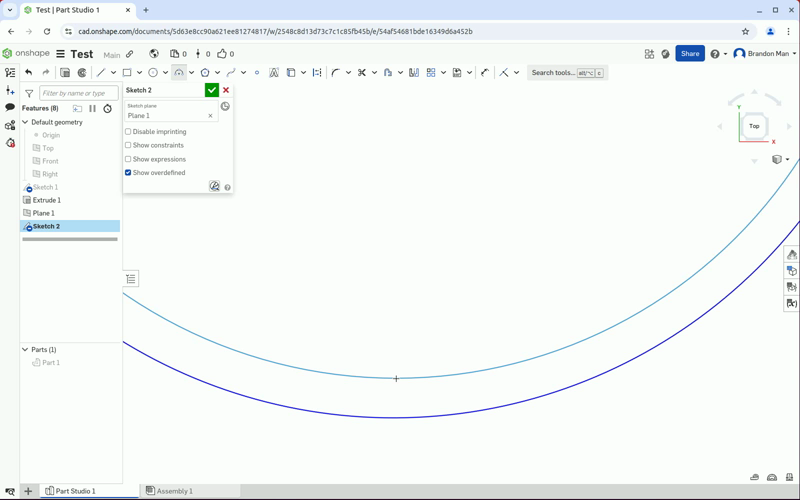
scroll(-6)
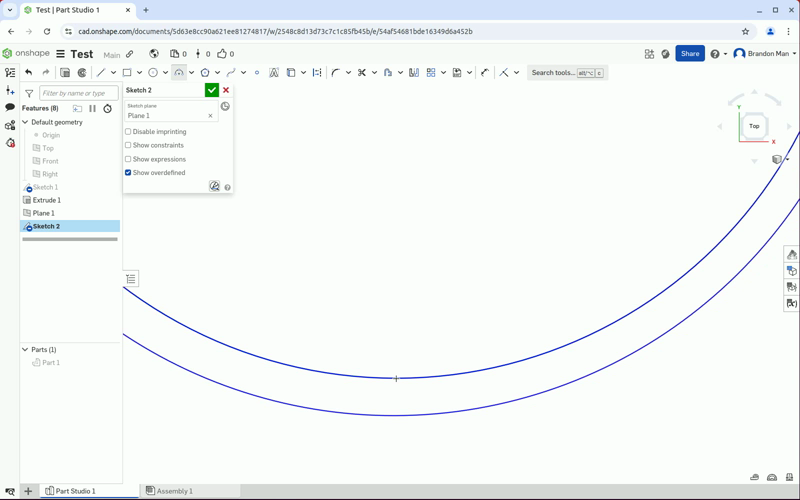
scroll(-6)
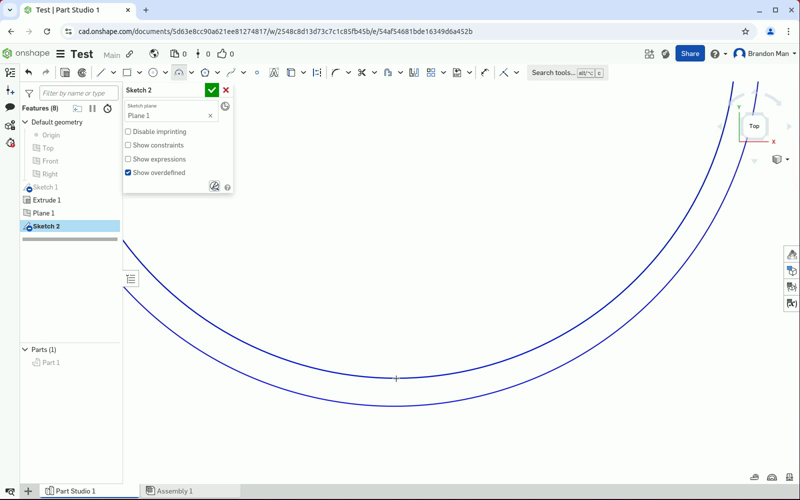
scroll(-6)
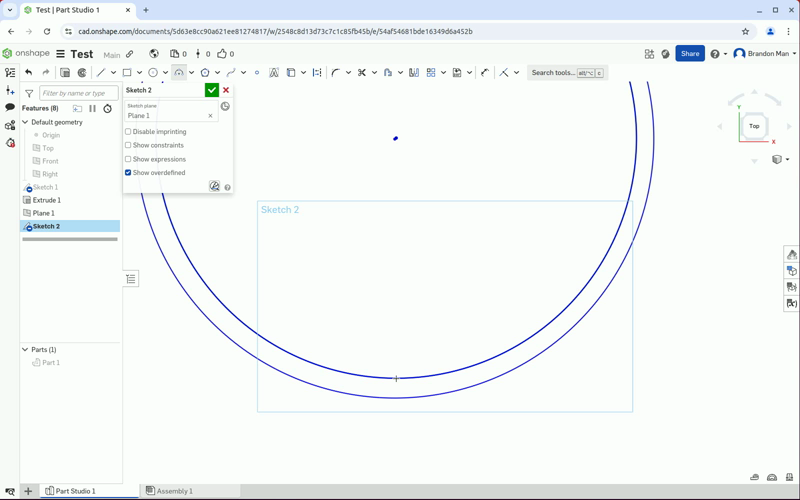
scroll(-6)
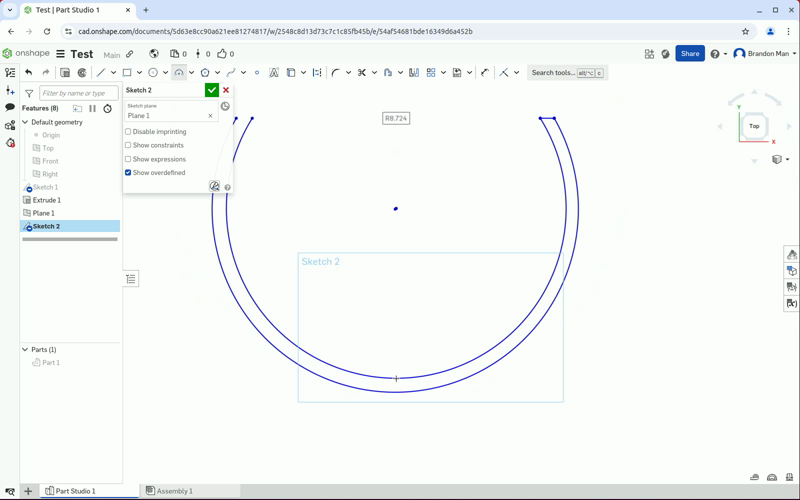
scroll(-6)
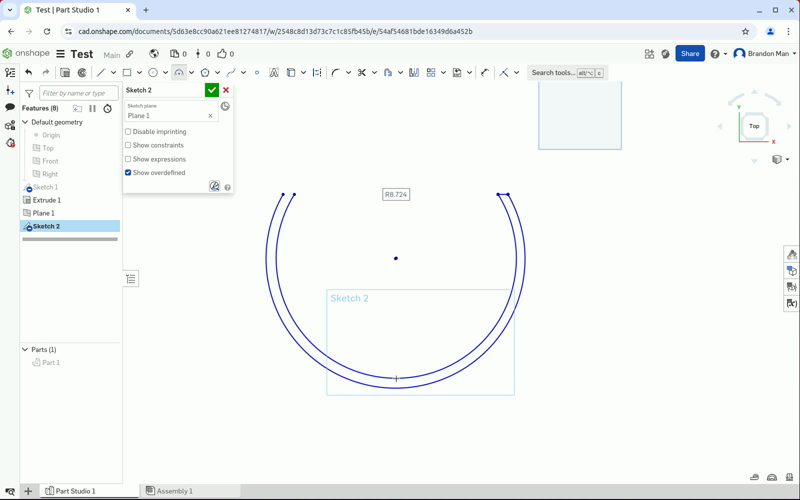
scroll(-6)
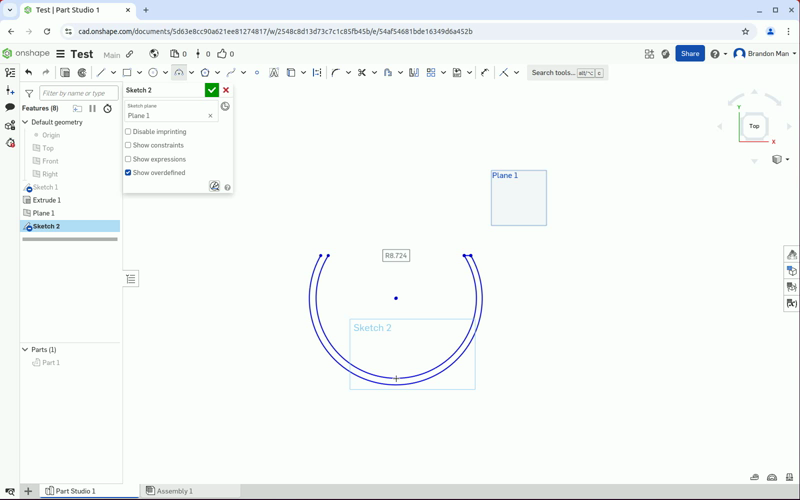
scroll(-6)
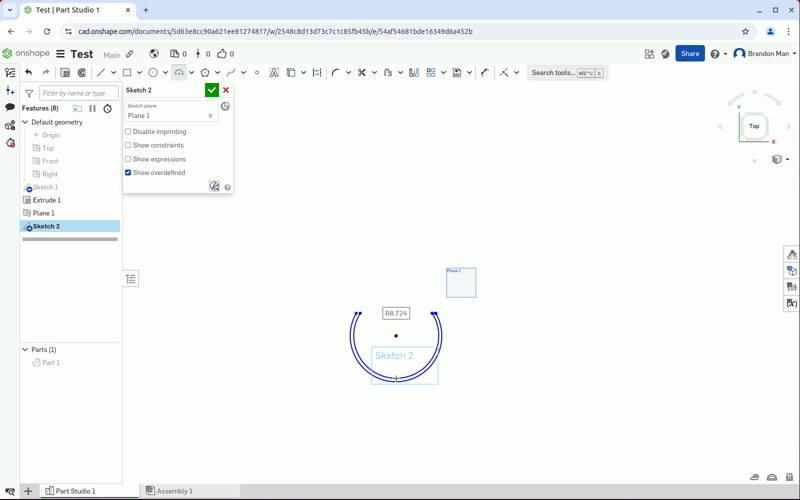
key_up(shift)
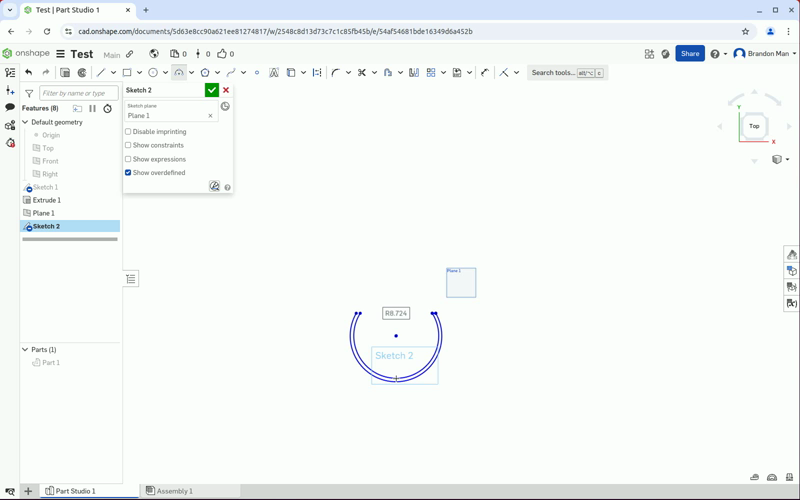
key(esc)
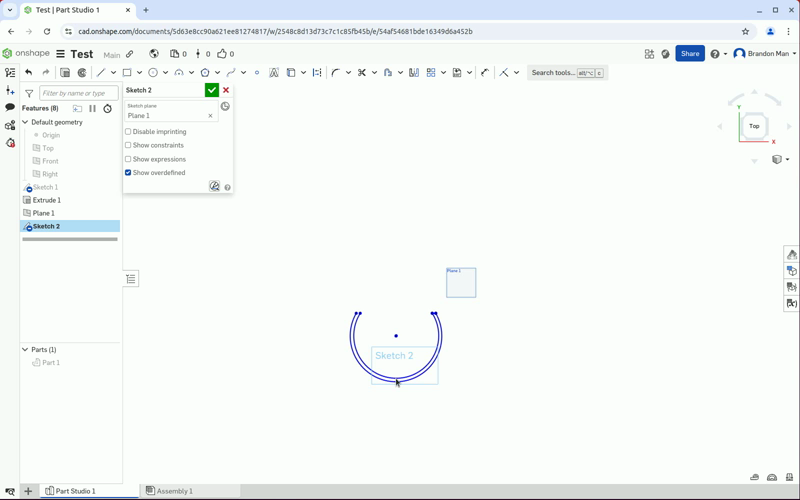
key(l)
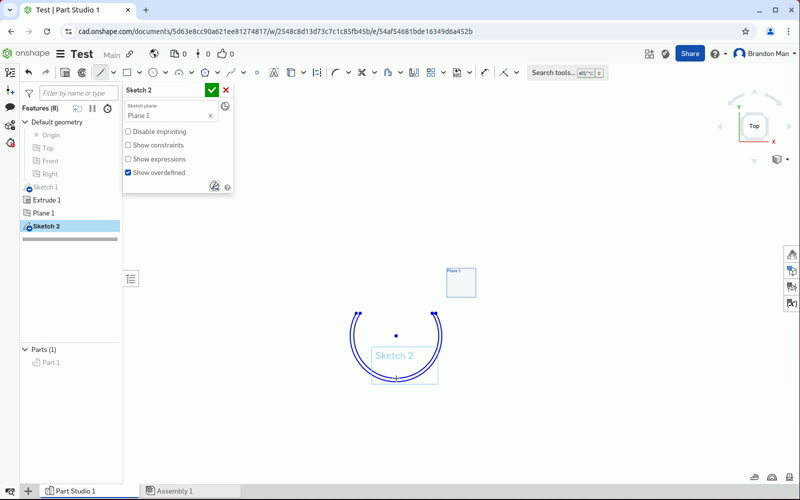
mouse_move(360, 313)
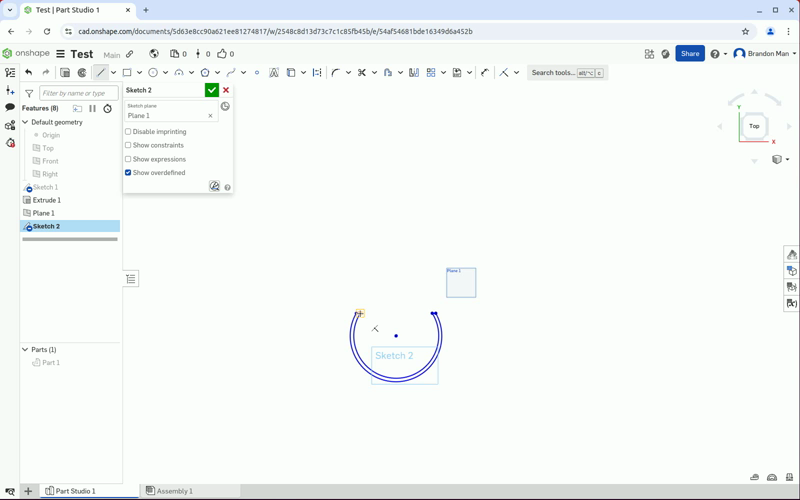
scroll(6)
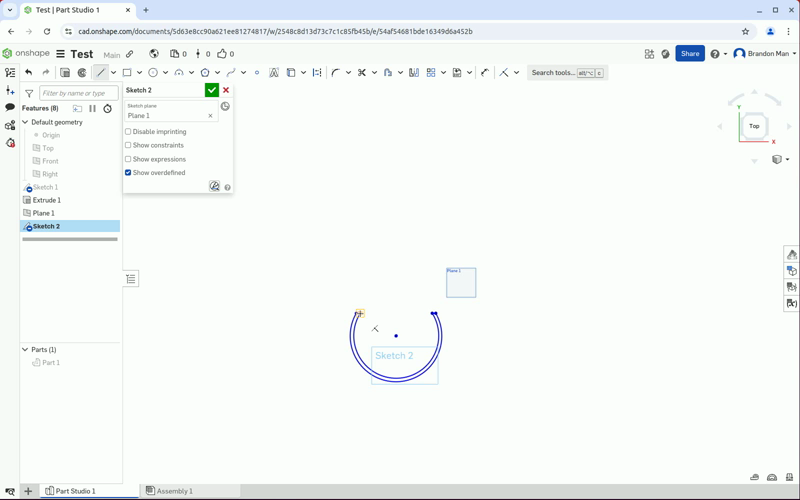
scroll(6)
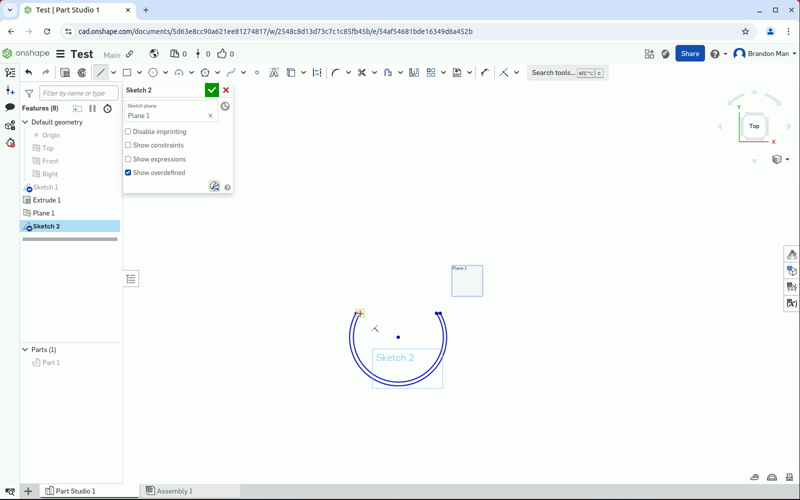
scroll(6)
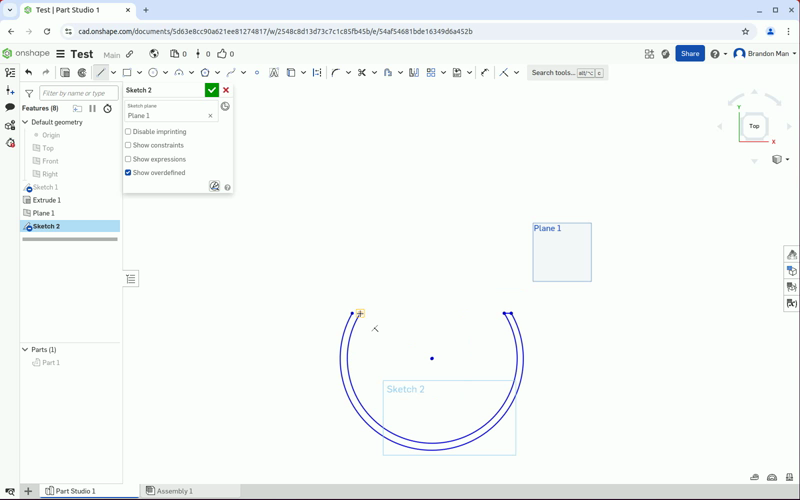
scroll(6)
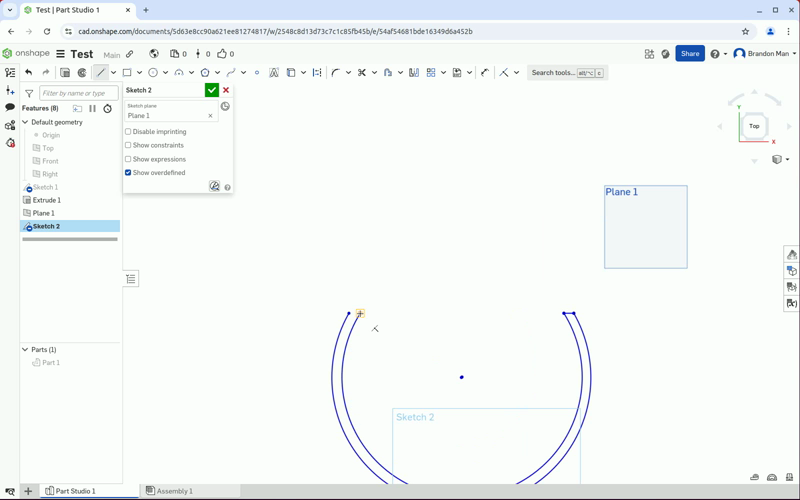
scroll(6)
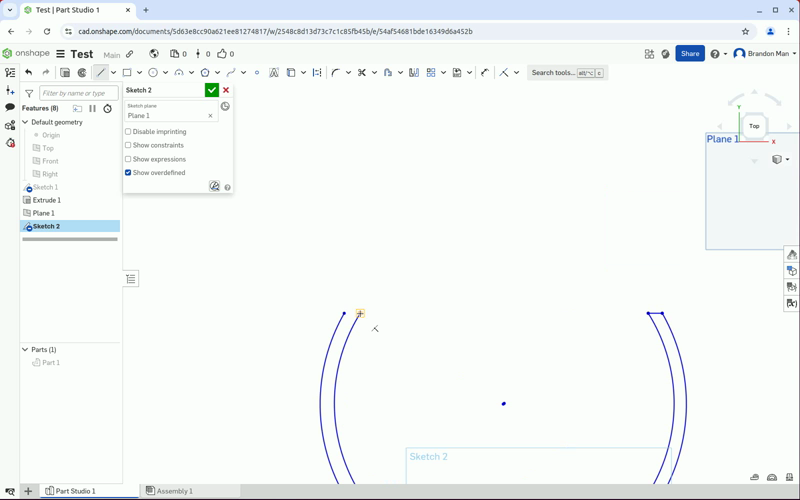
scroll(6)
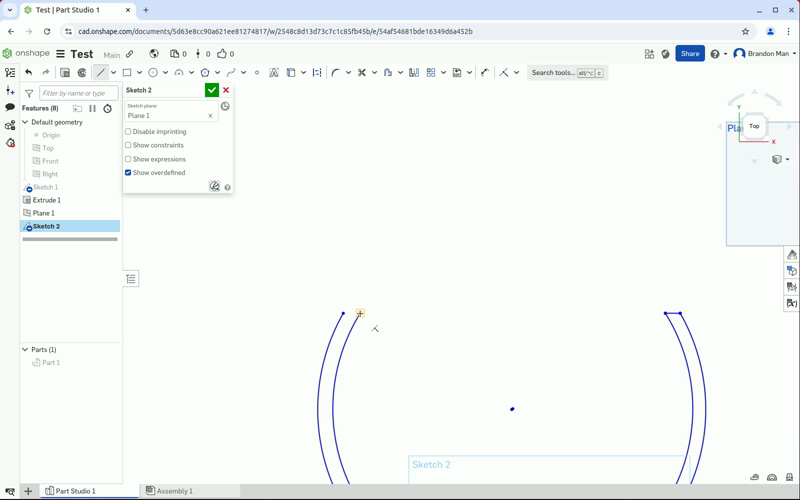
scroll(6)
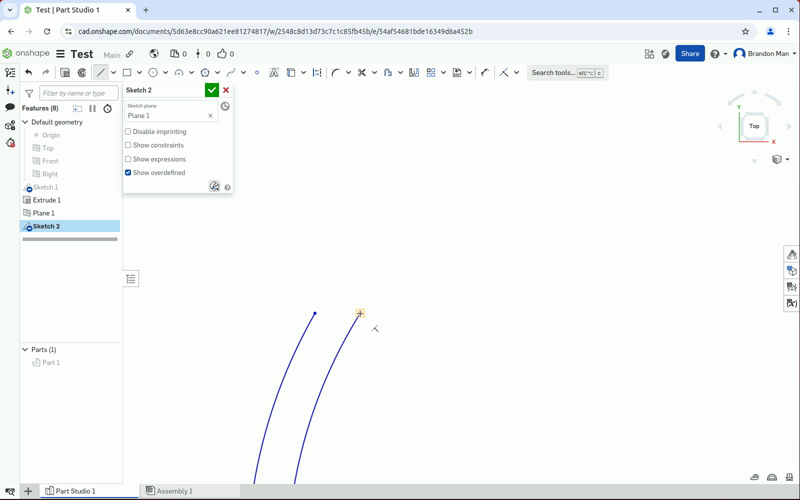
click(360, 313)
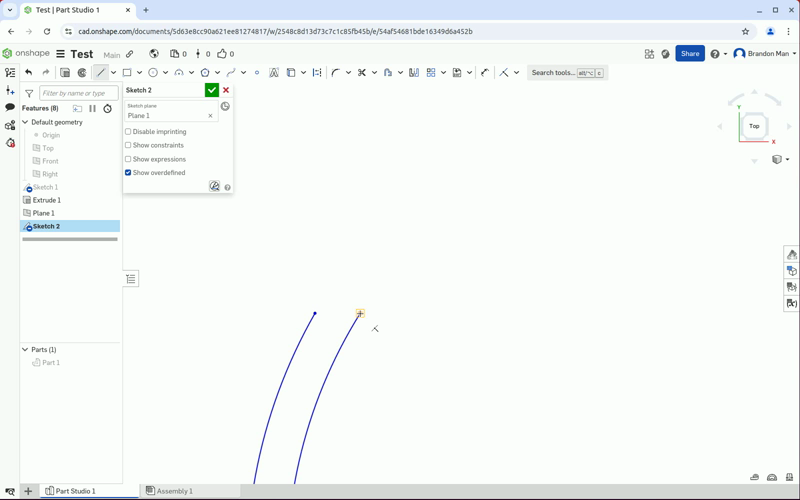
scroll(-6)
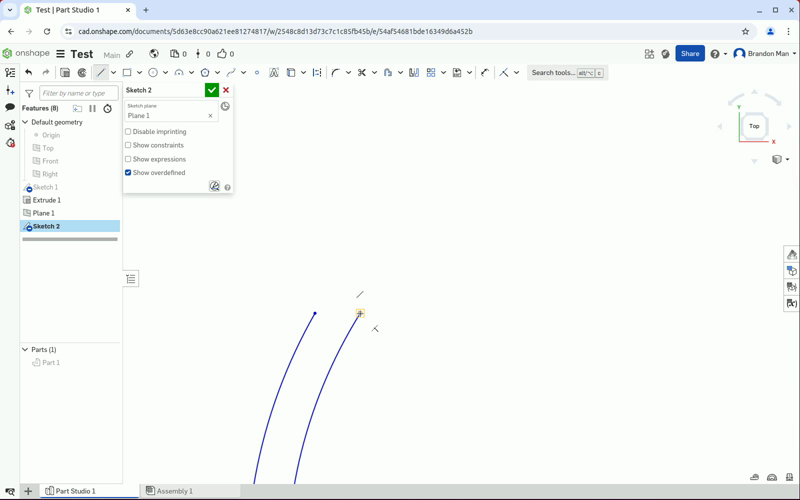
scroll(-6)
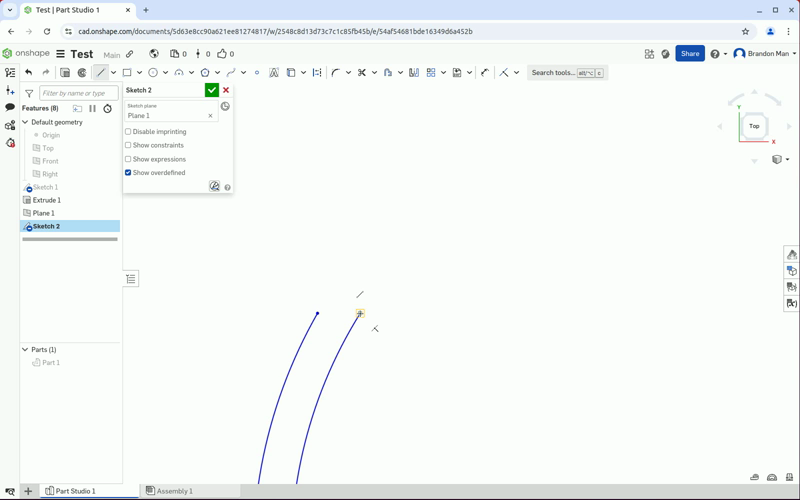
scroll(-6)
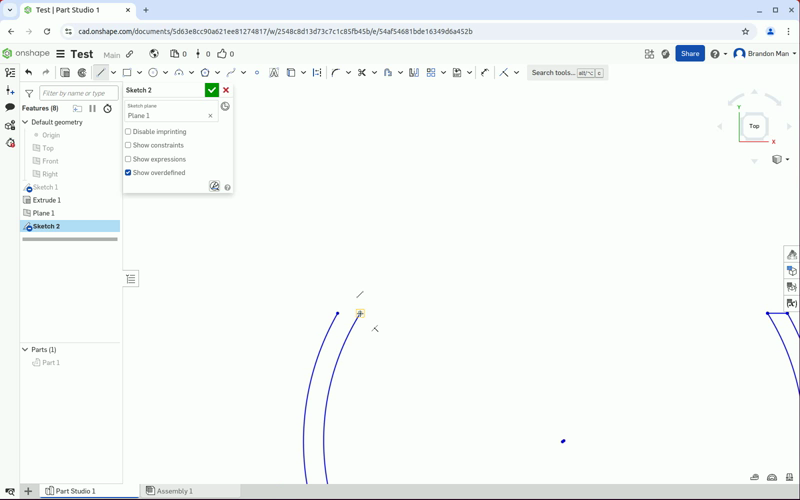
scroll(-6)
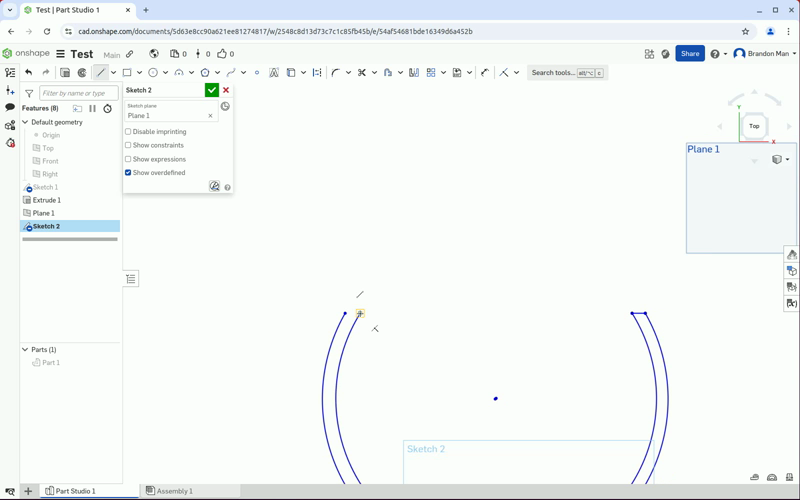
scroll(-6)
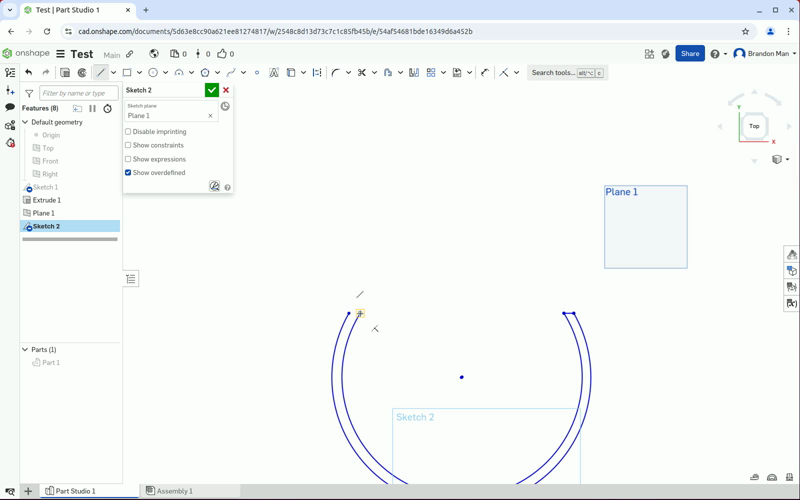
scroll(-6)
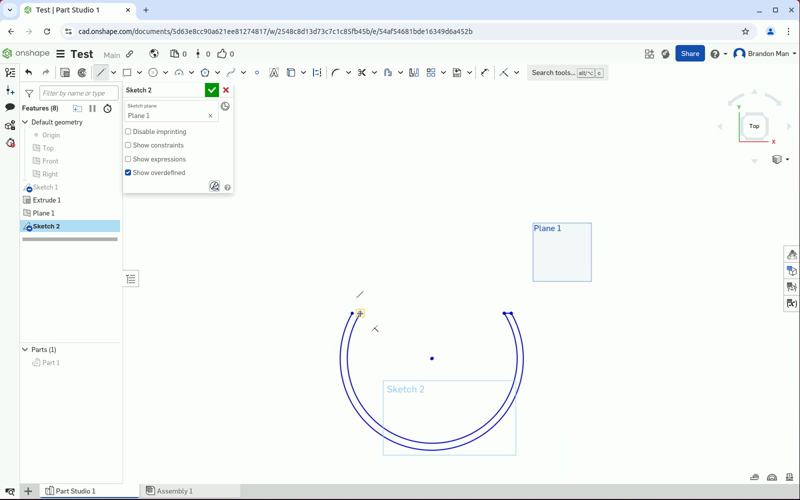
scroll(-6)
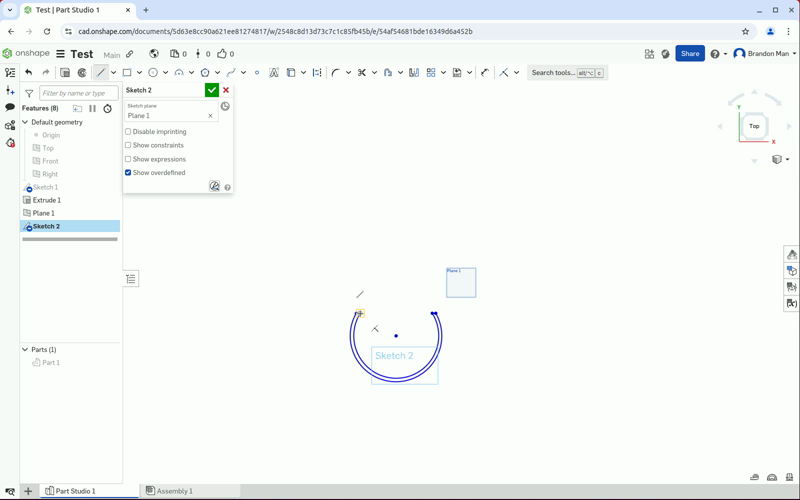
mouse_move(390, 313)
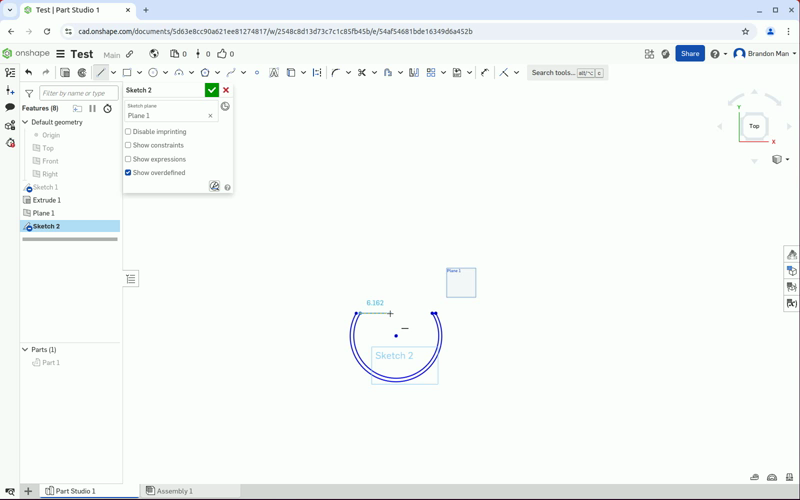
key_down(shift)
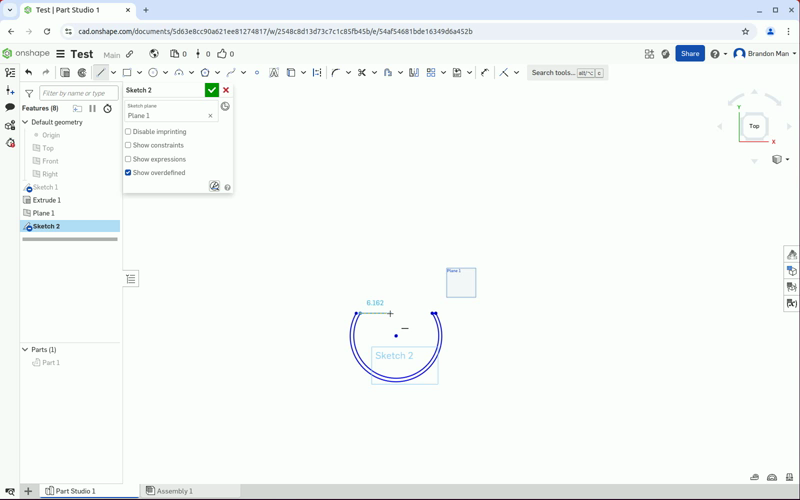
mouse_move(356, 313)
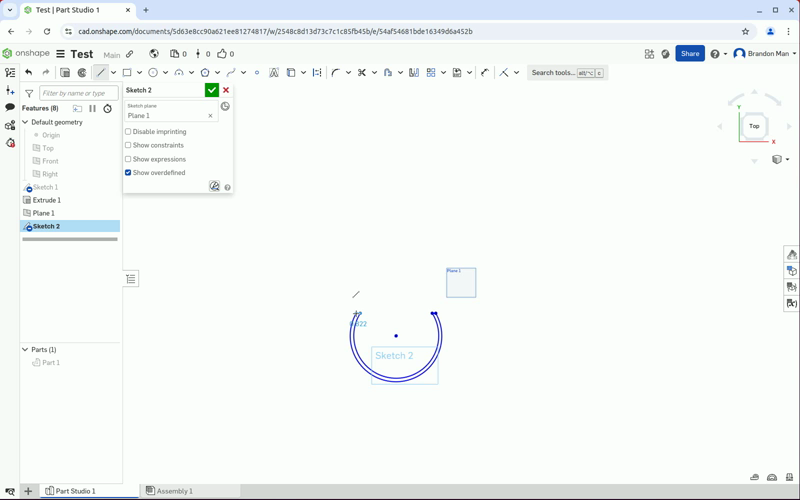
scroll(6)
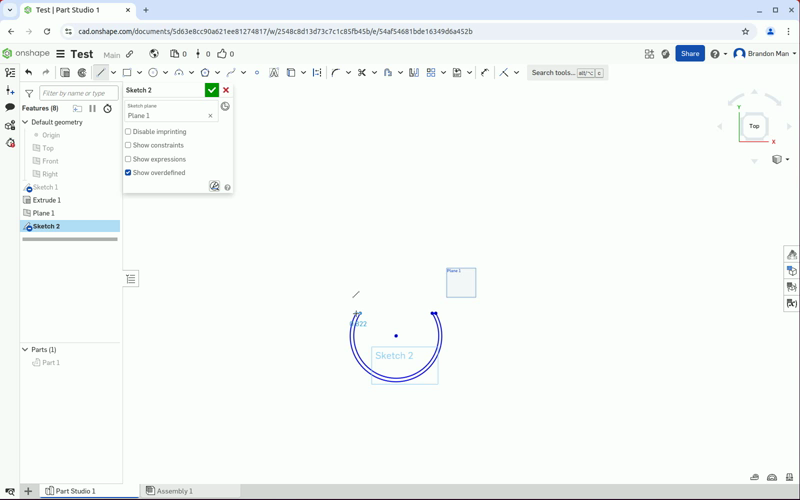
scroll(6)
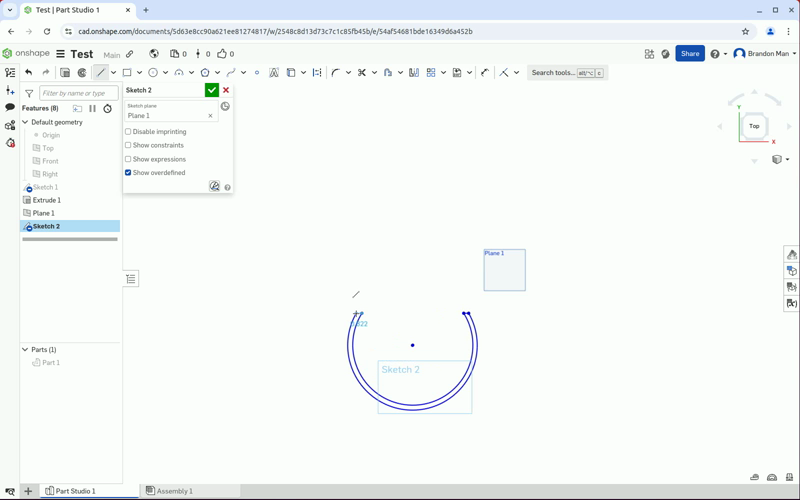
scroll(6)
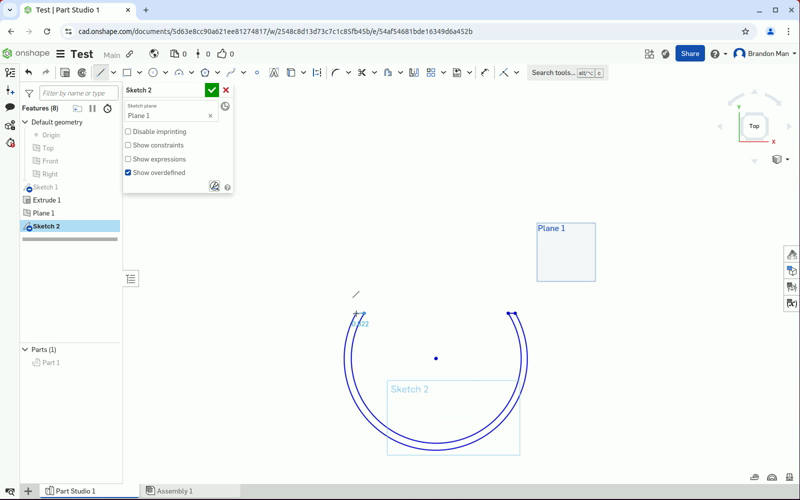
scroll(6)
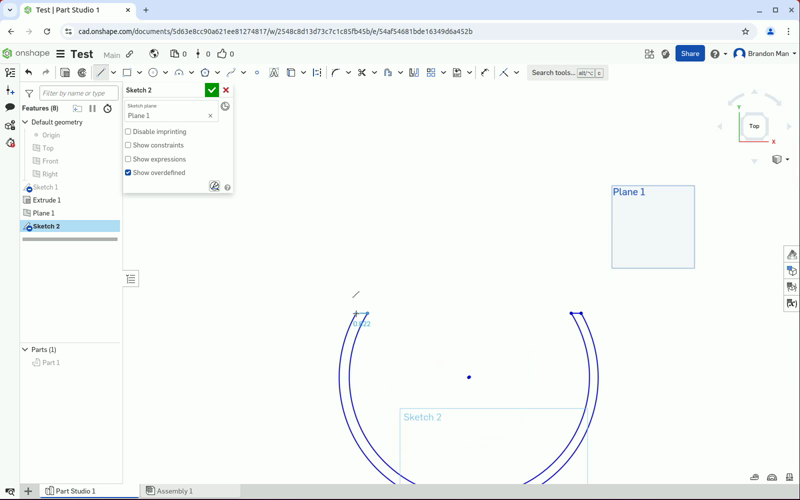
scroll(6)
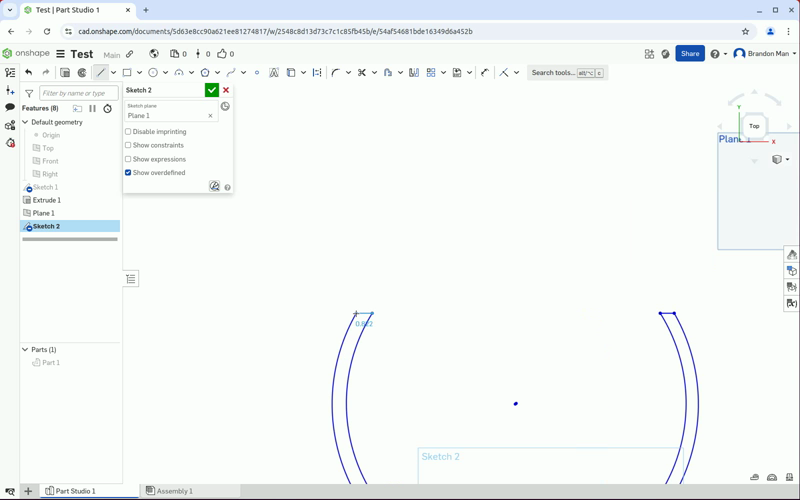
scroll(6)
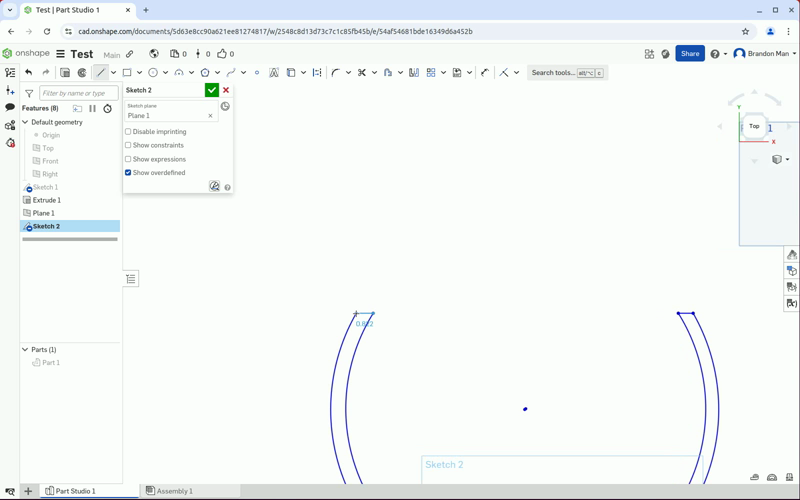
scroll(6)
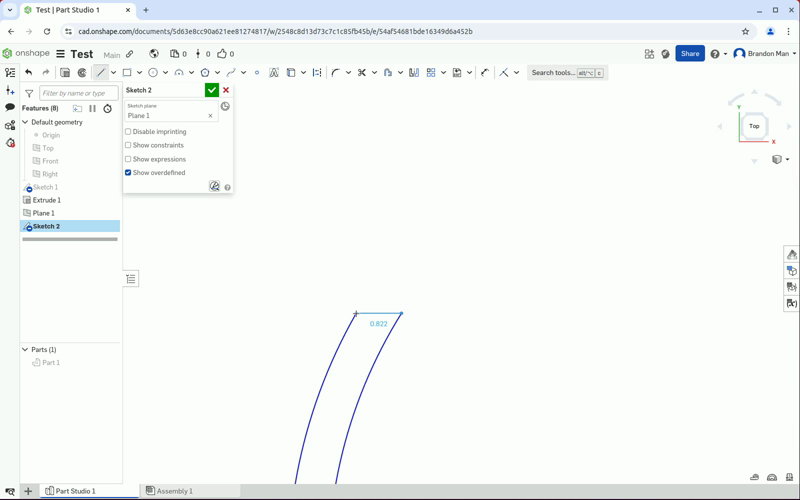
key_up(shift)
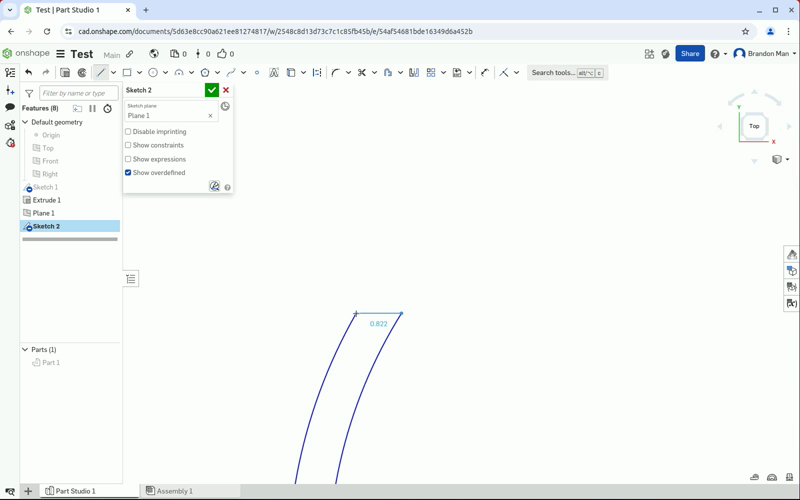
click(356, 313)
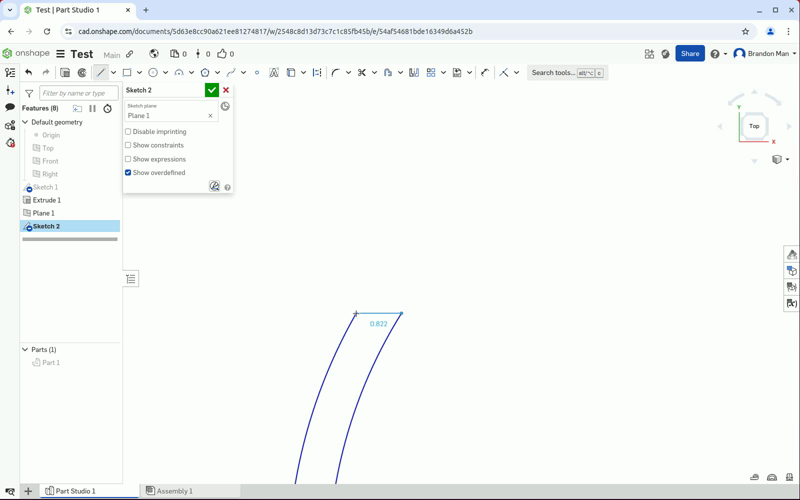
scroll(-6)
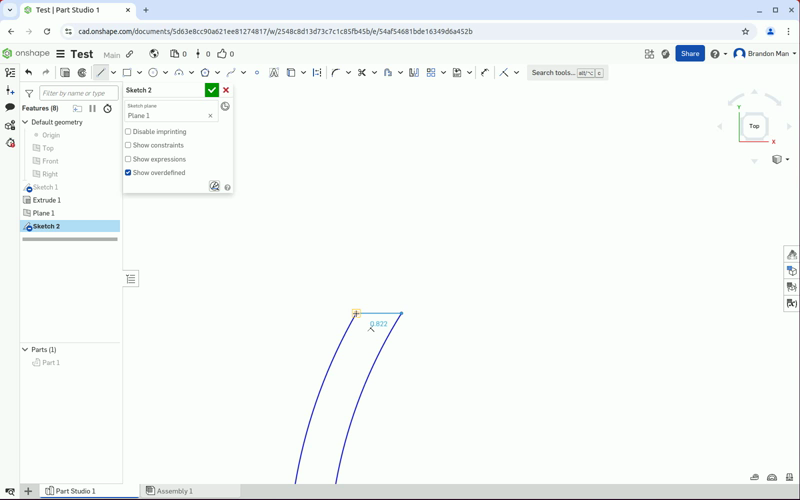
scroll(-6)
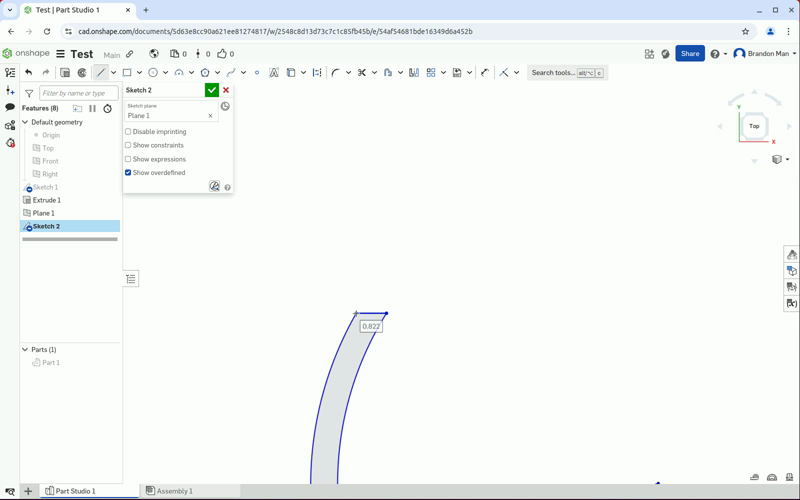
scroll(-6)
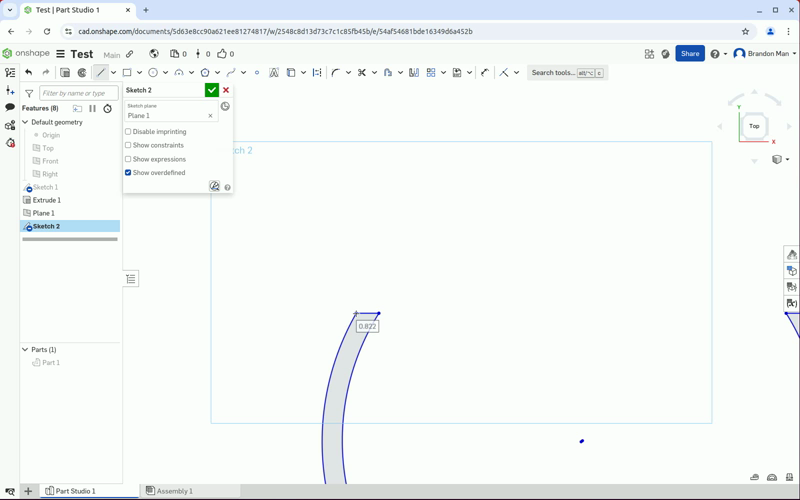
scroll(-6)
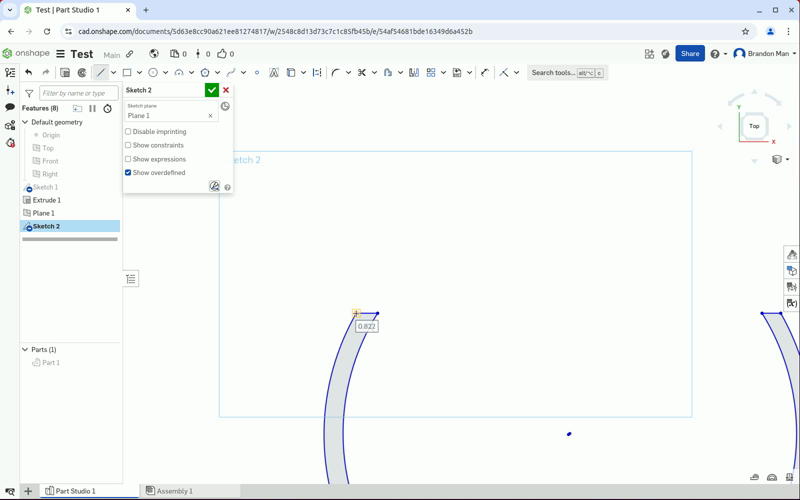
scroll(-6)
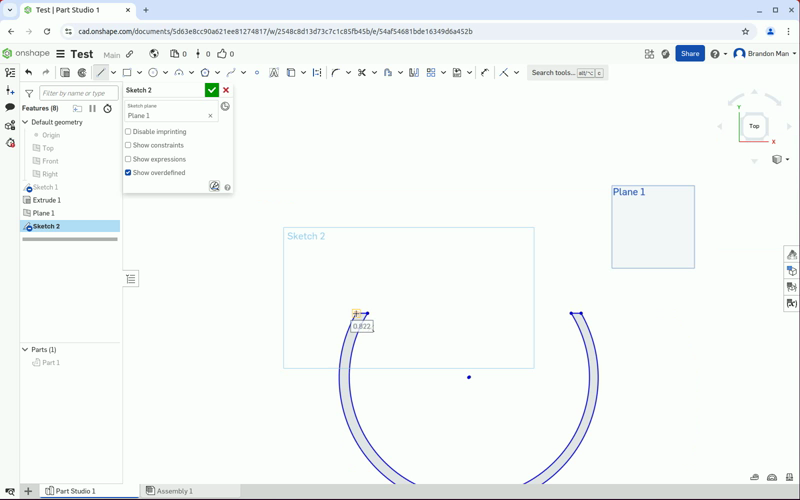
scroll(-6)
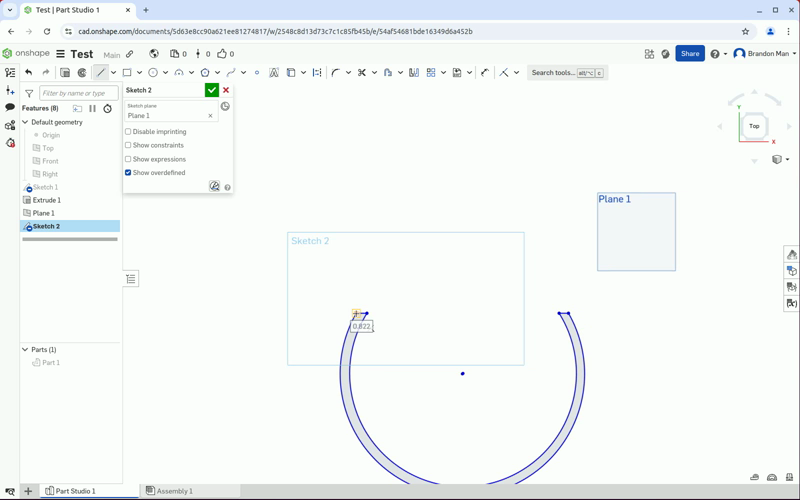
scroll(-6)
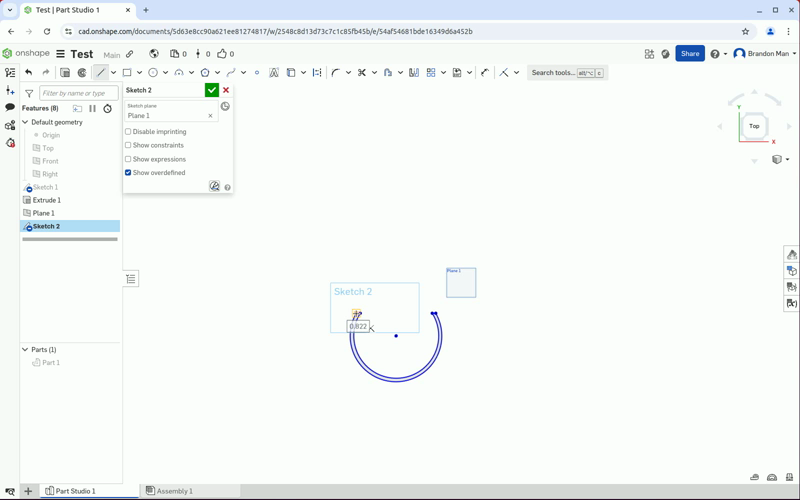
key(esc)
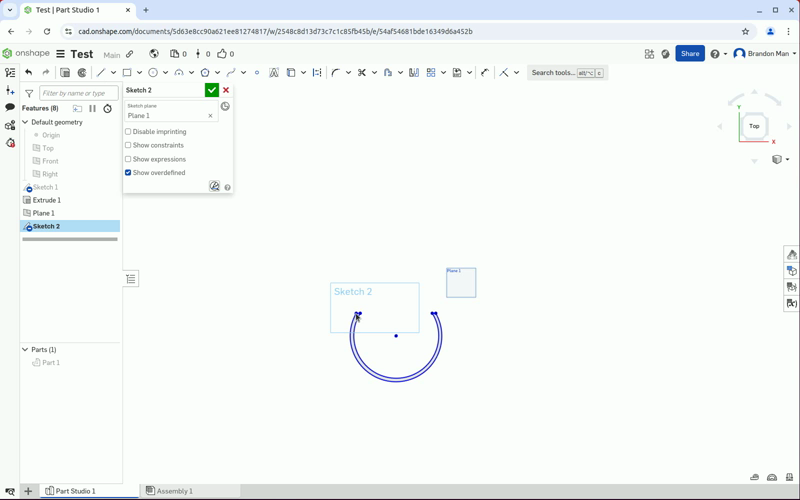
mouse_move(353, 330)
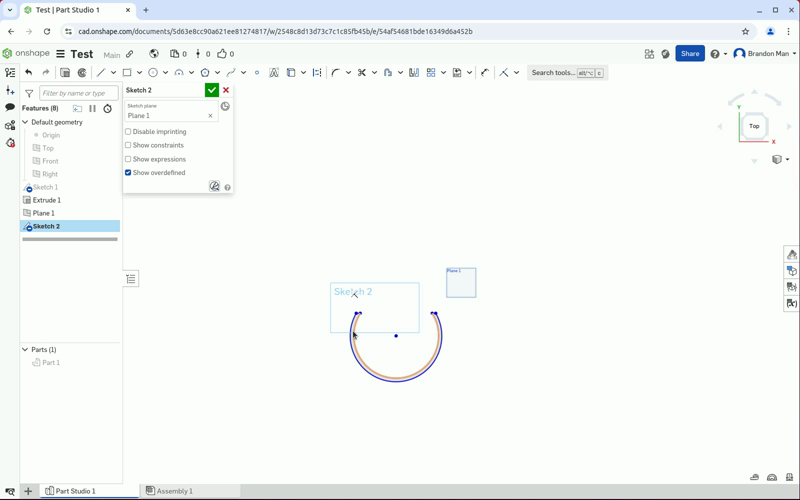
scroll(6)
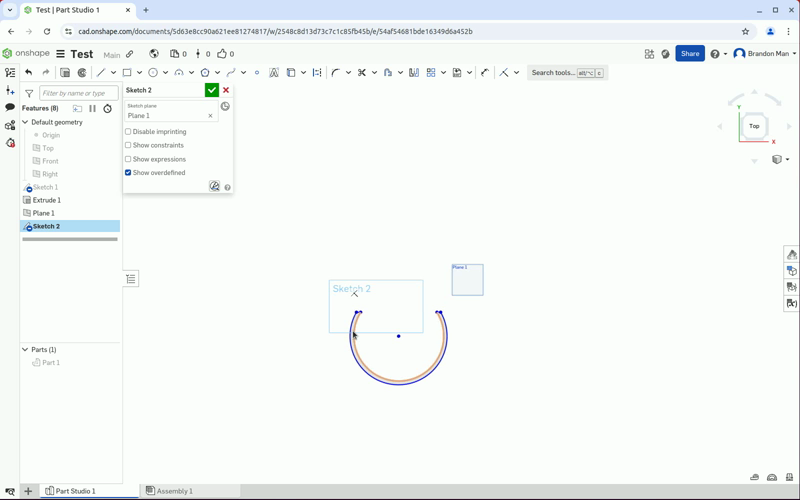
scroll(6)
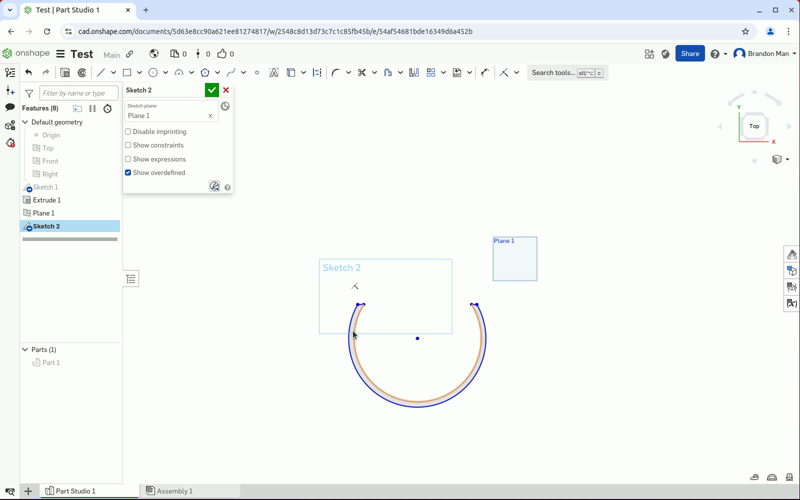
scroll(6)
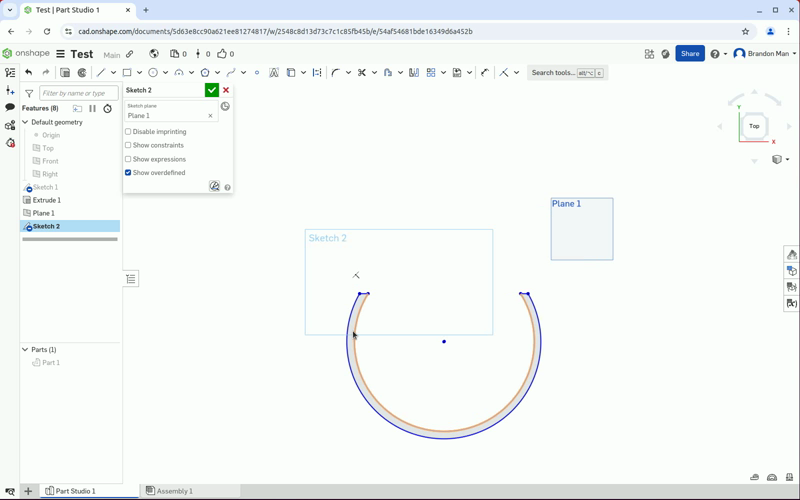
scroll(6)
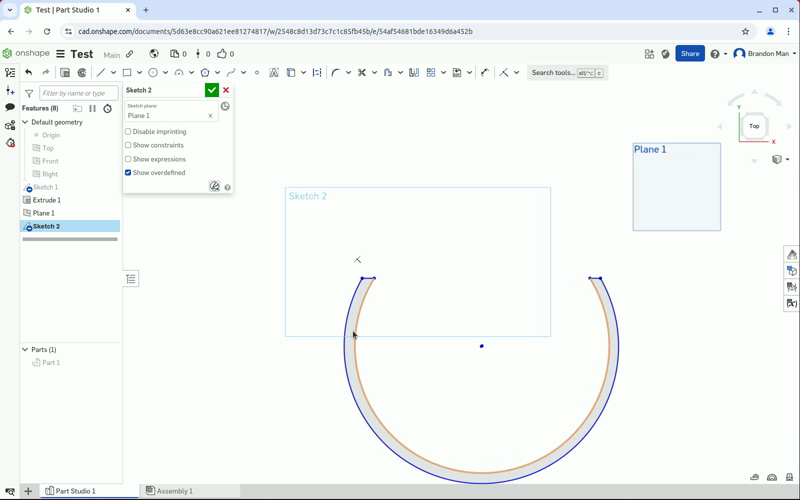
scroll(6)
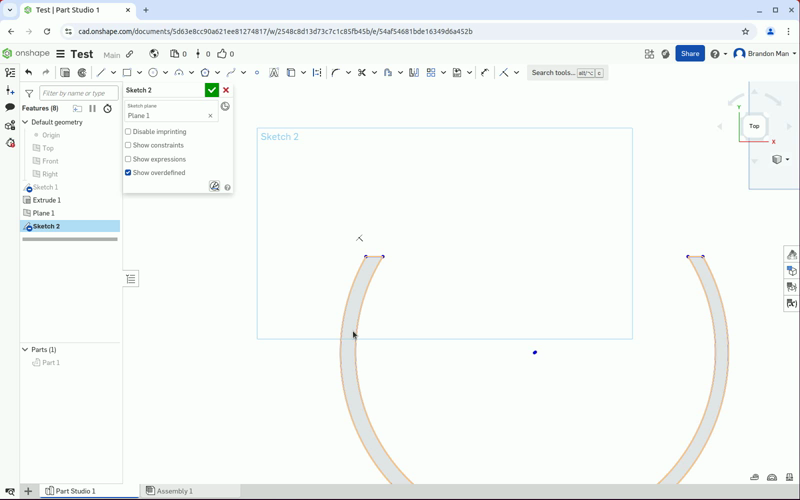
scroll(6)
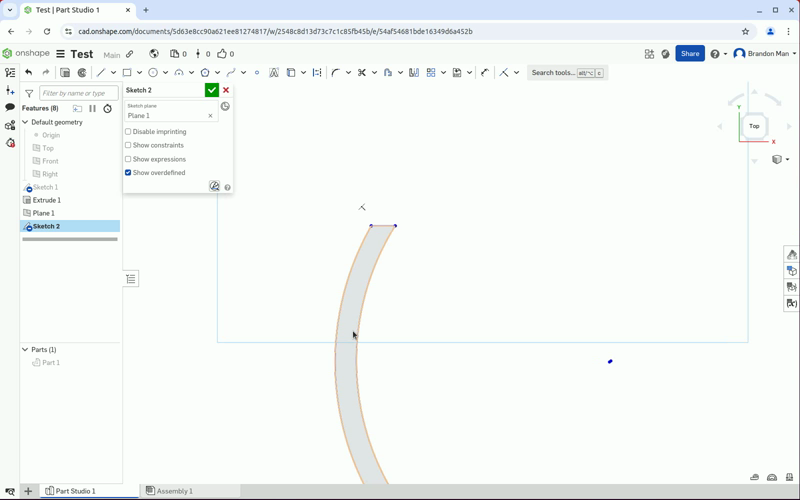
scroll(6)
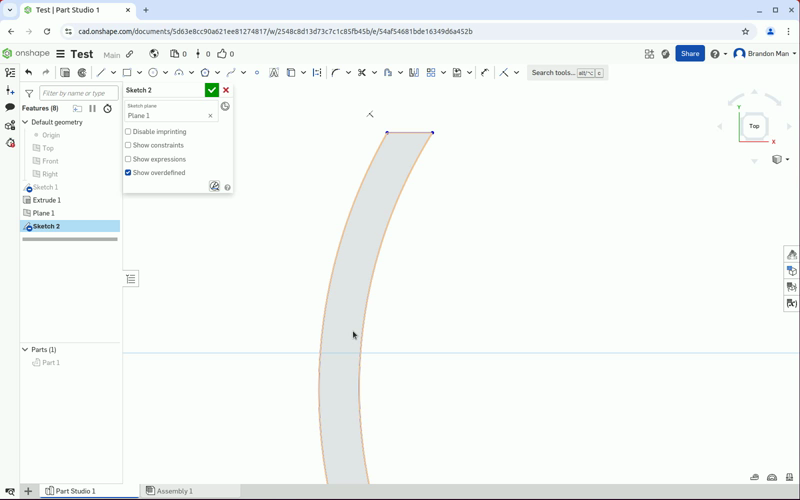
click(353, 330)
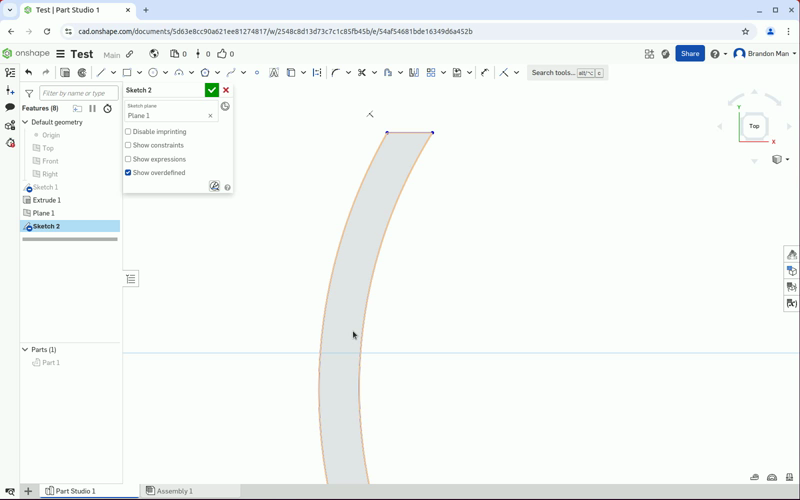
scroll(-6)
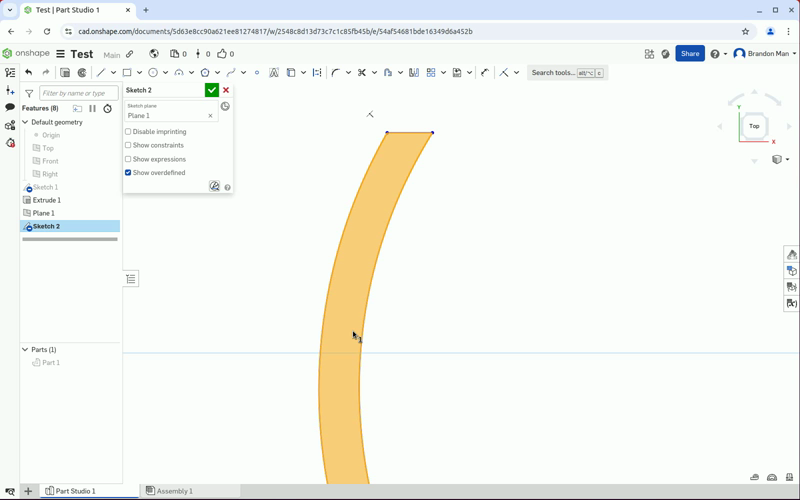
scroll(-6)
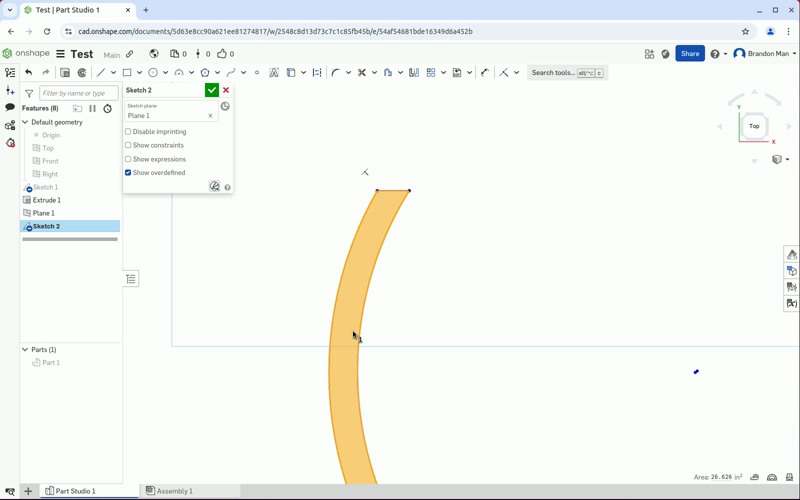
scroll(-6)
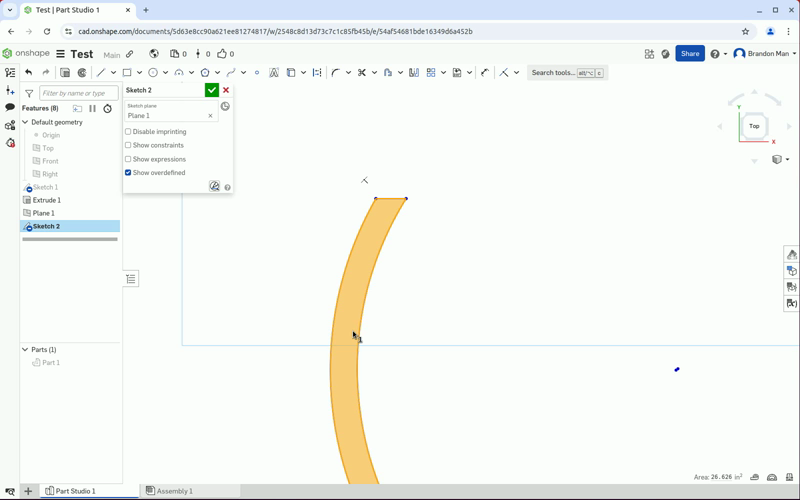
scroll(-6)
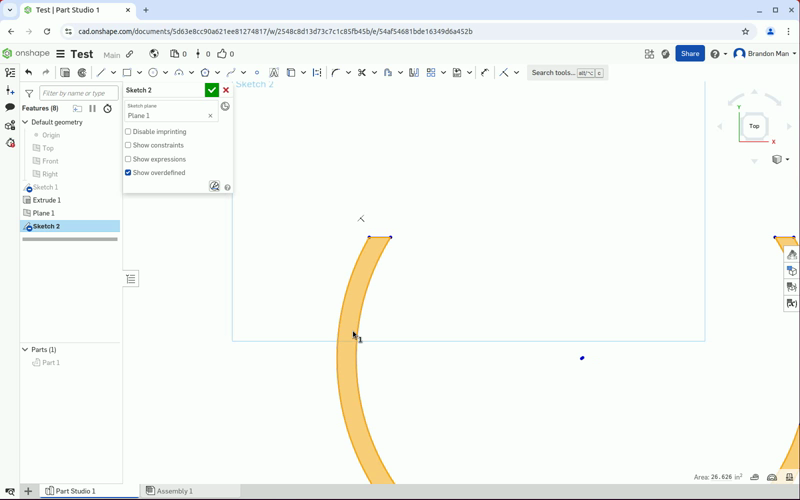
scroll(-6)
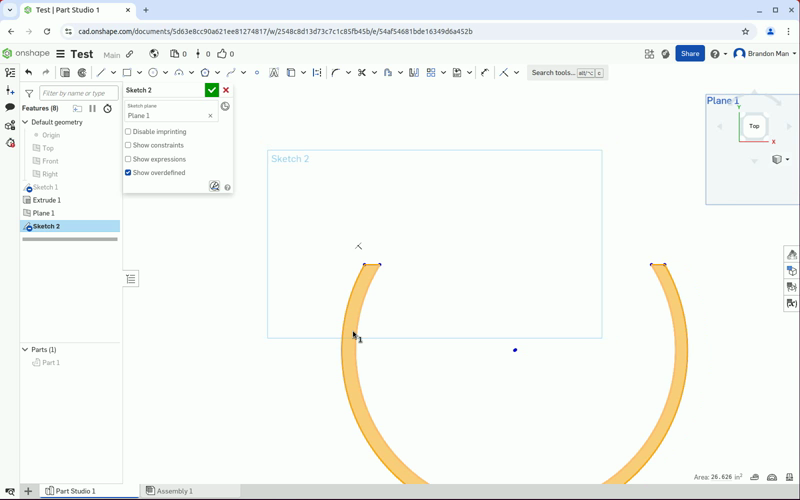
scroll(-6)
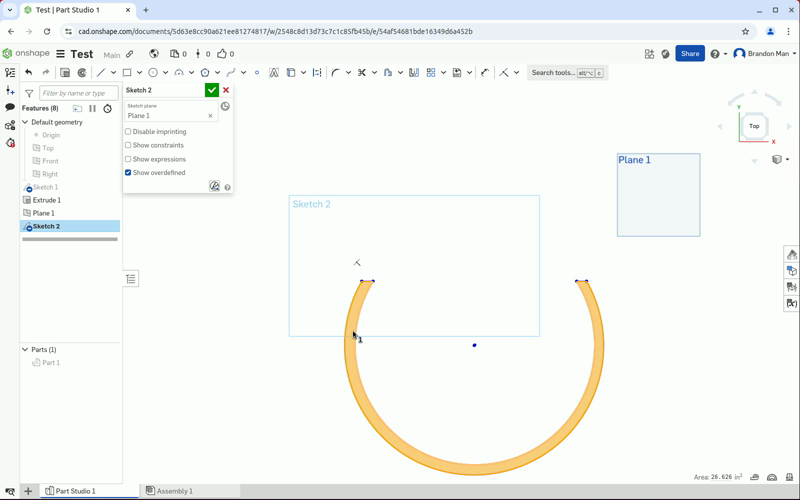
scroll(-6)
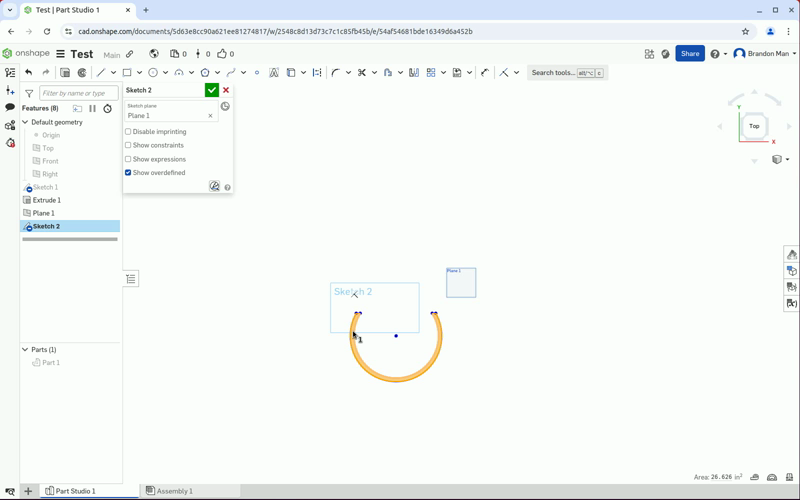
mouse_move(73, 352)
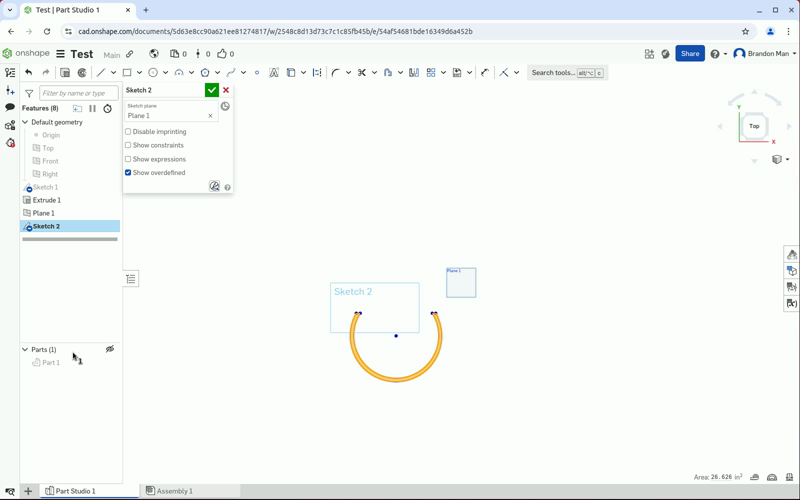
key(shift+y)
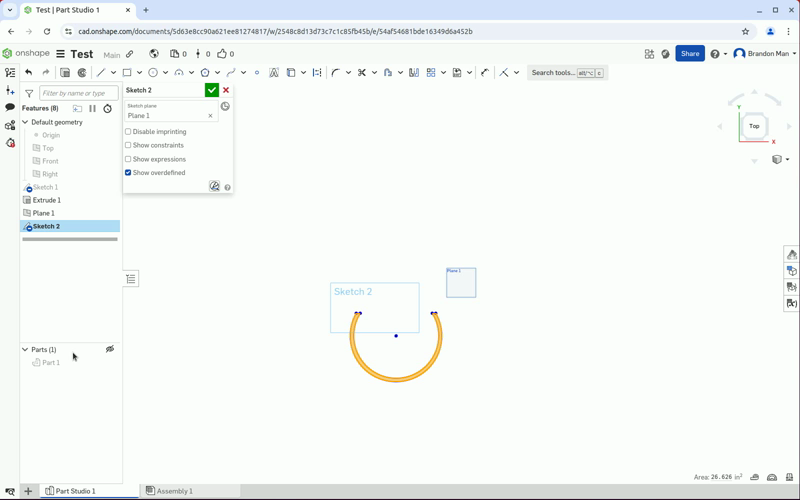
key(shift+e)
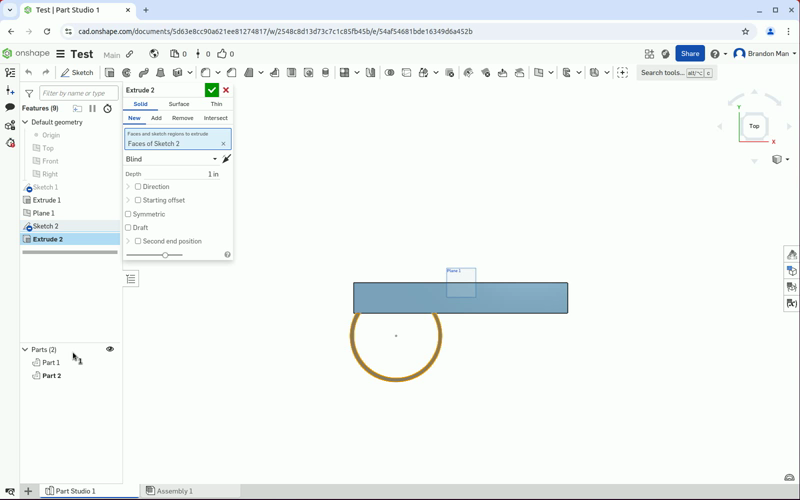
mouse_move(143, 106)
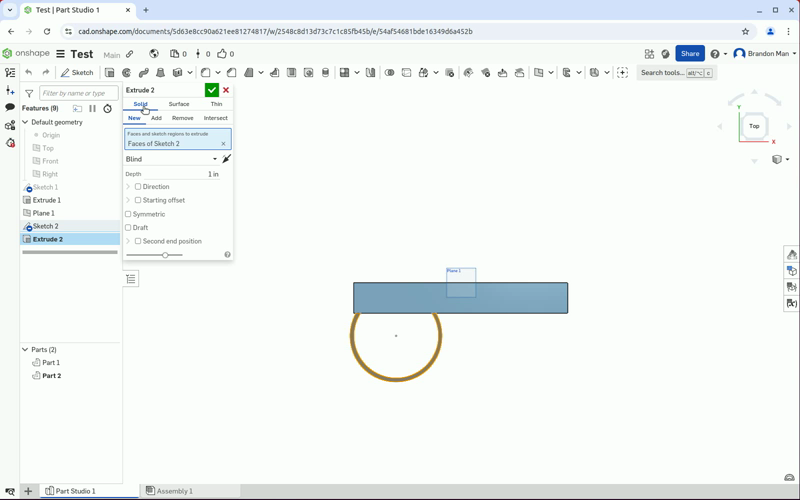
click(143, 106)
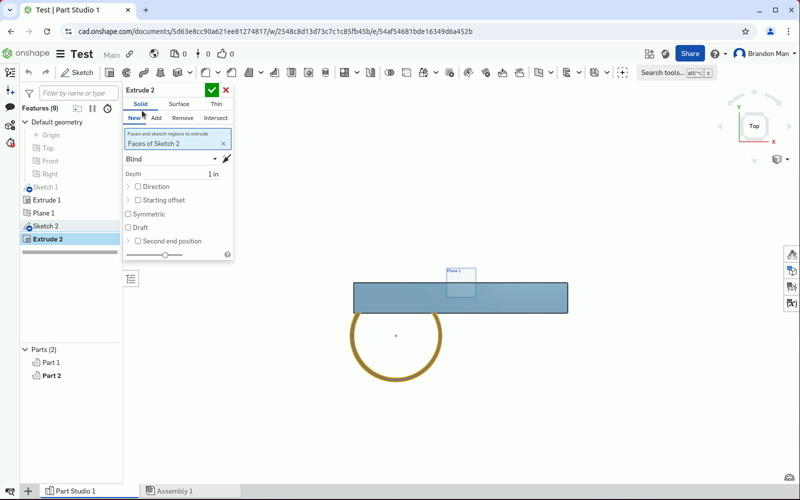
mouse_move(137, 120)
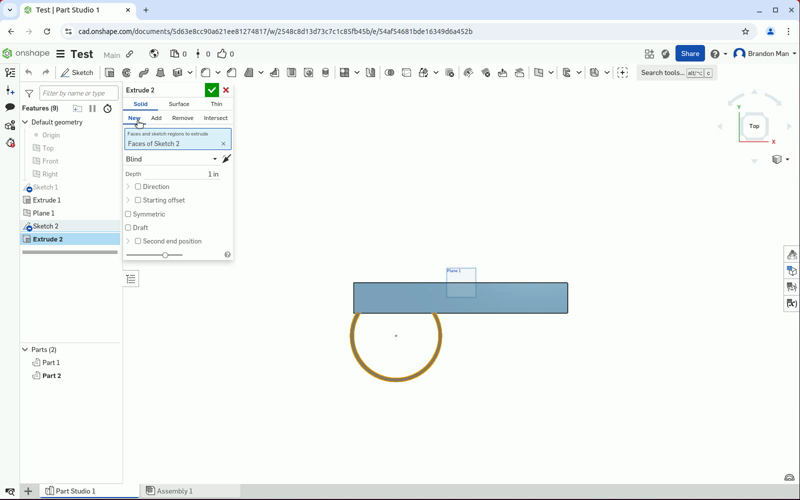
click(137, 120)
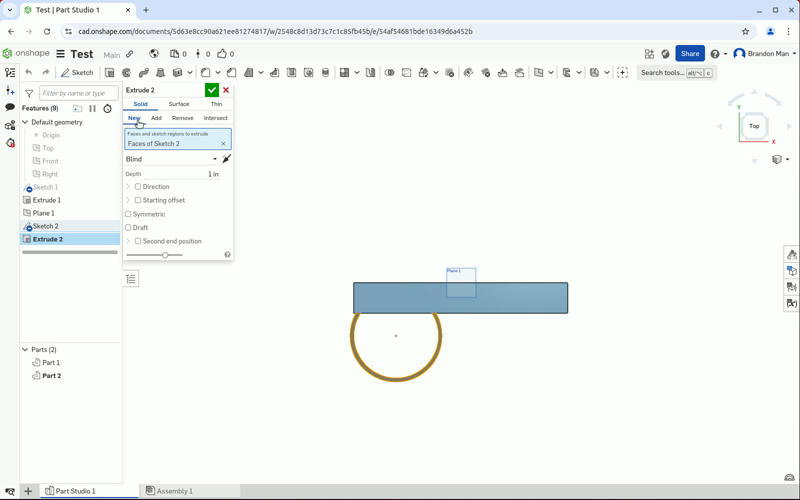
key(tab, 4)
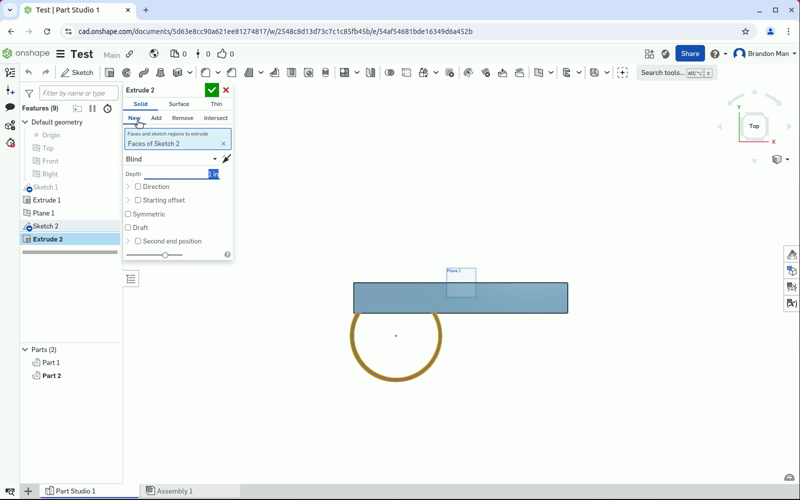
text(-17.572)
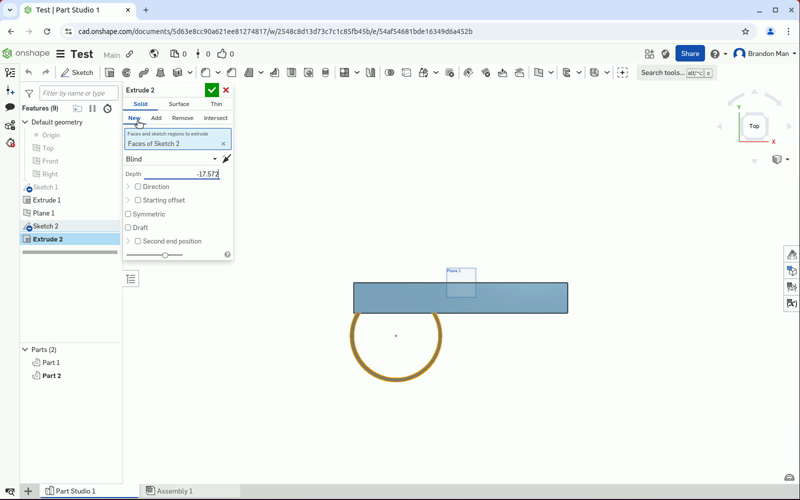
key(enter)
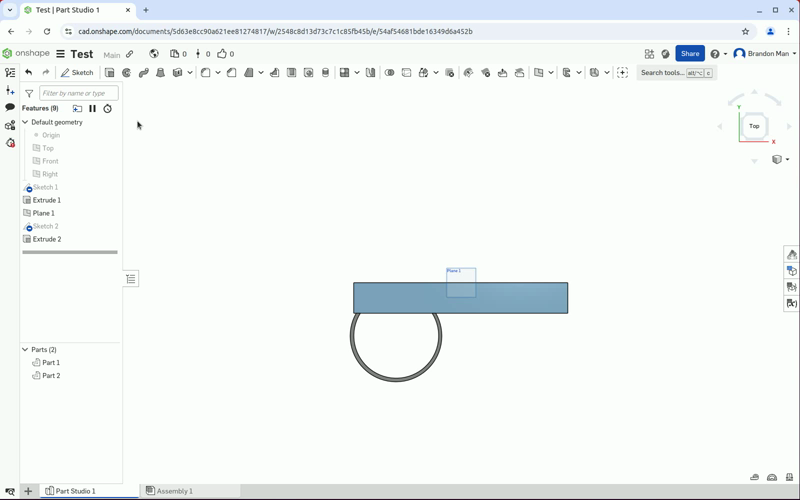
key(shift+h)
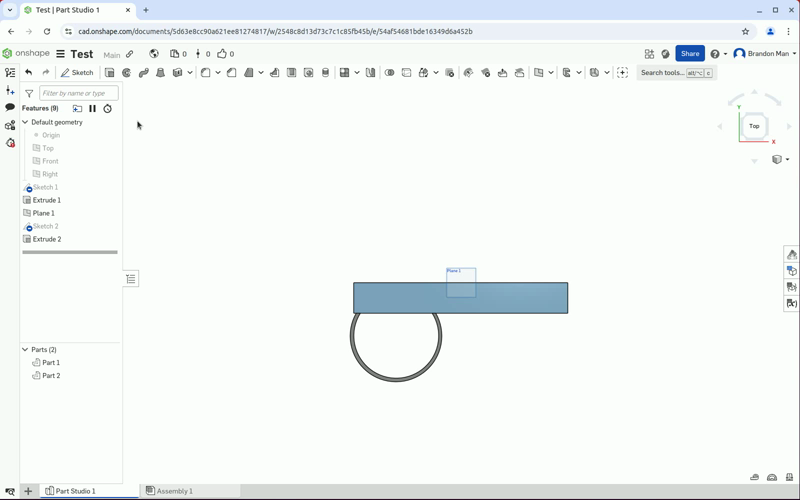
key(shift+h)
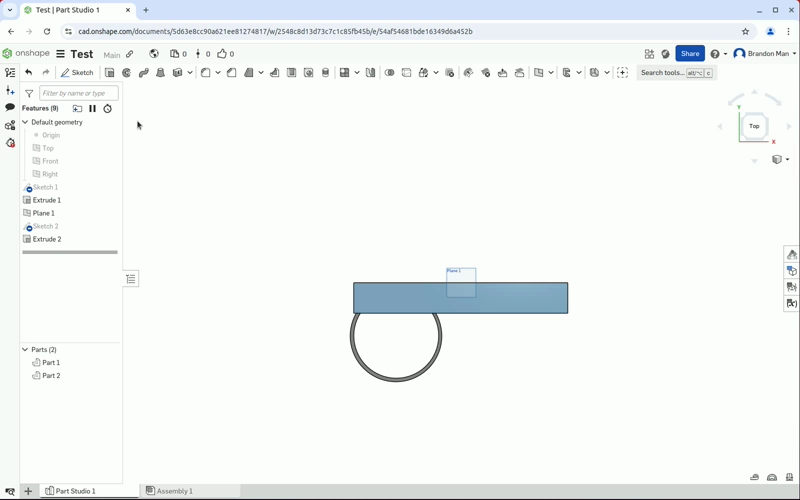
mouse_move(73, 189)
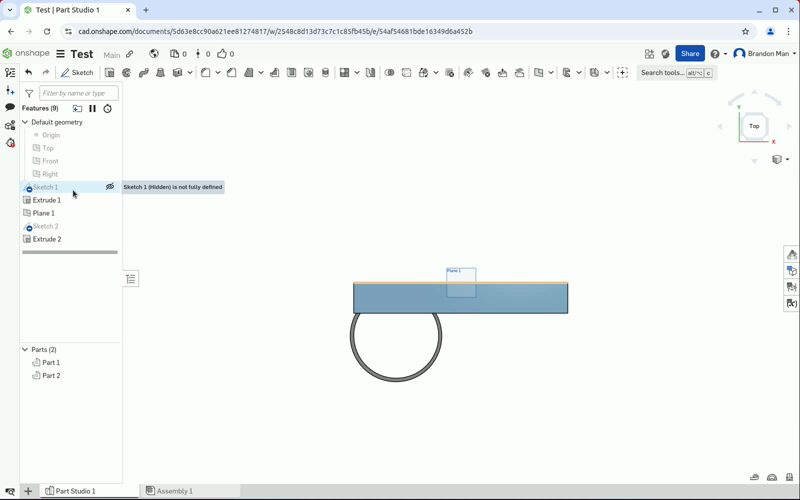
click(73, 189)
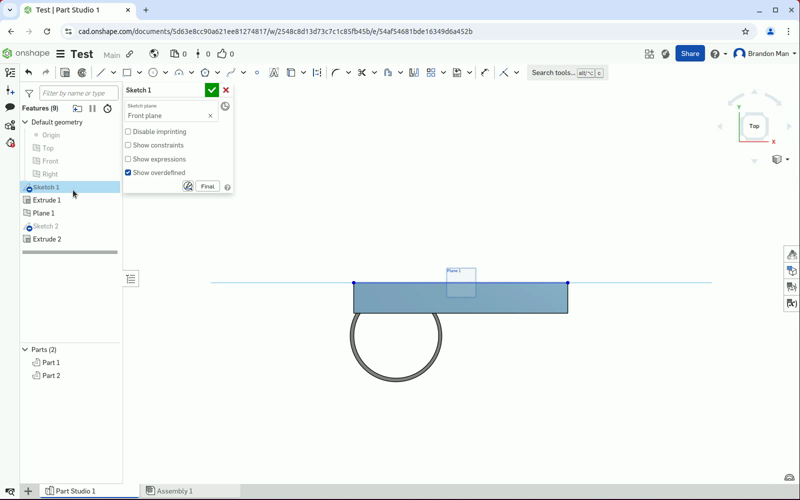
mouse_move(229, 92)
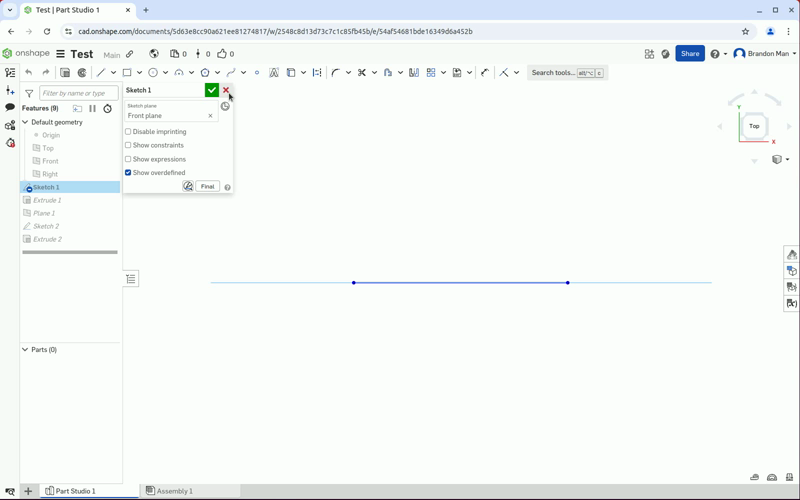
click(229, 92)
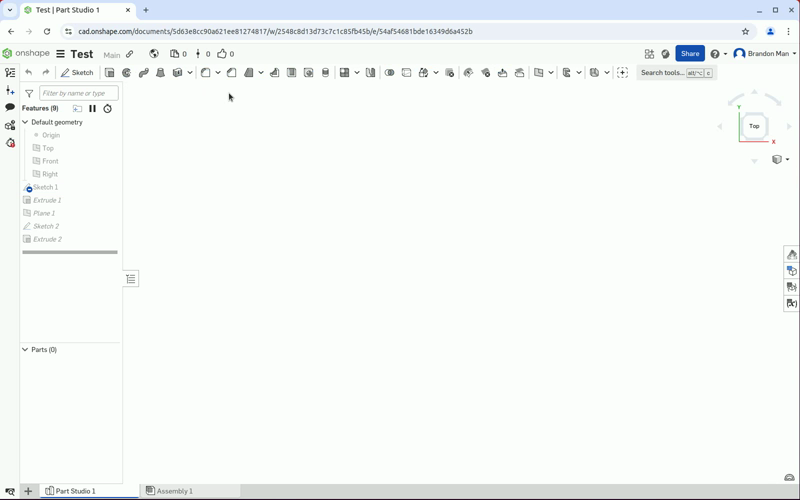
key(shift+s)
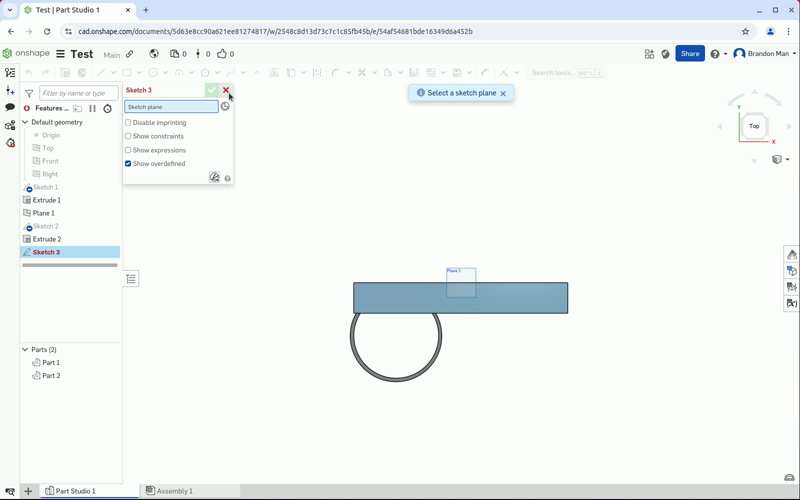
mouse_move(73, 215)
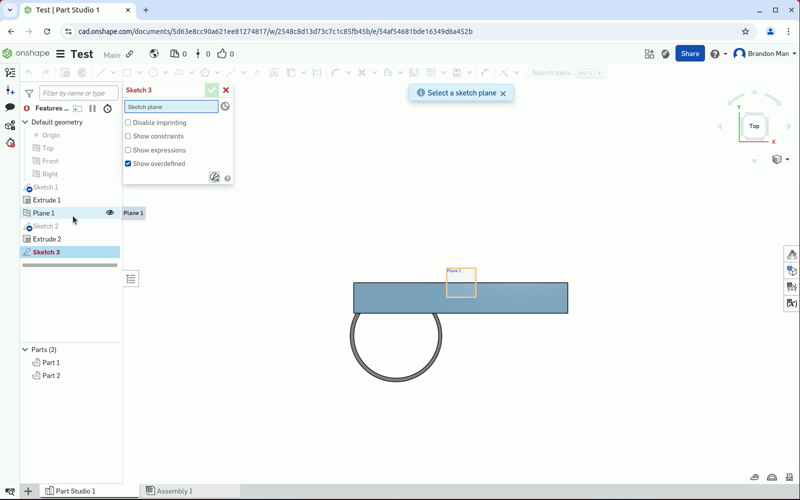
click(73, 215)
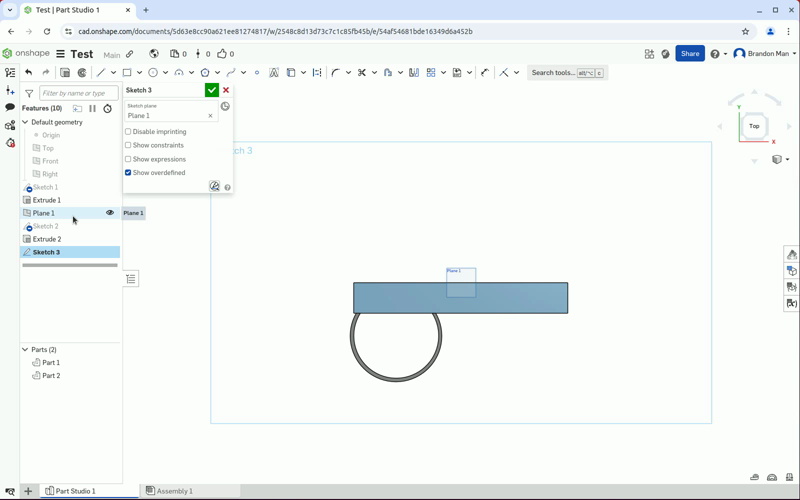
mouse_move(73, 352)
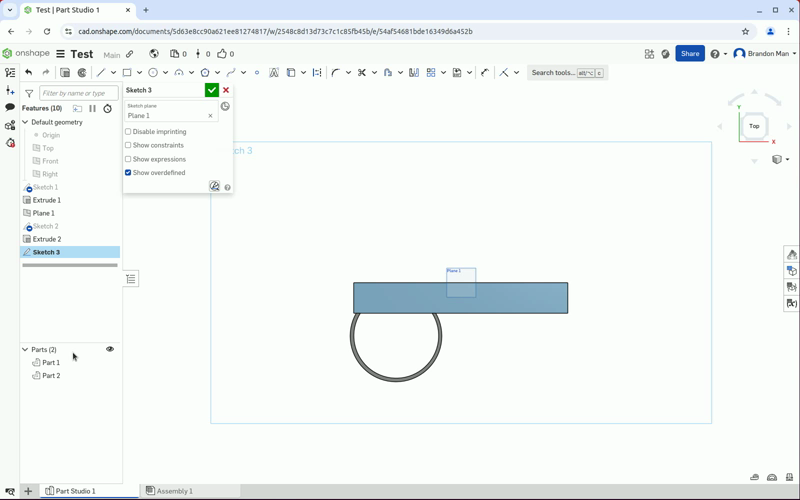
key(y)
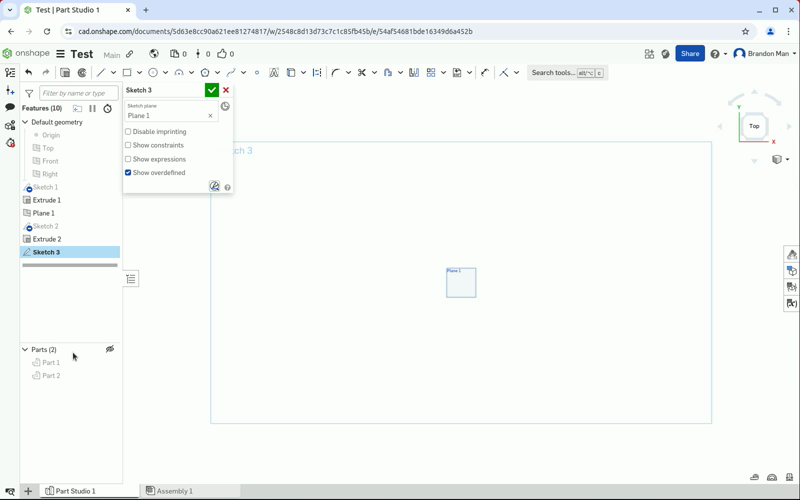
key(a)
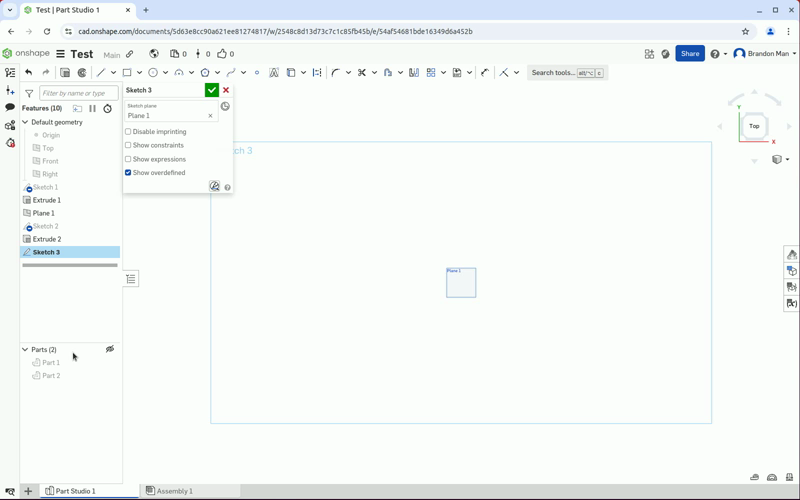
key_down(shift)
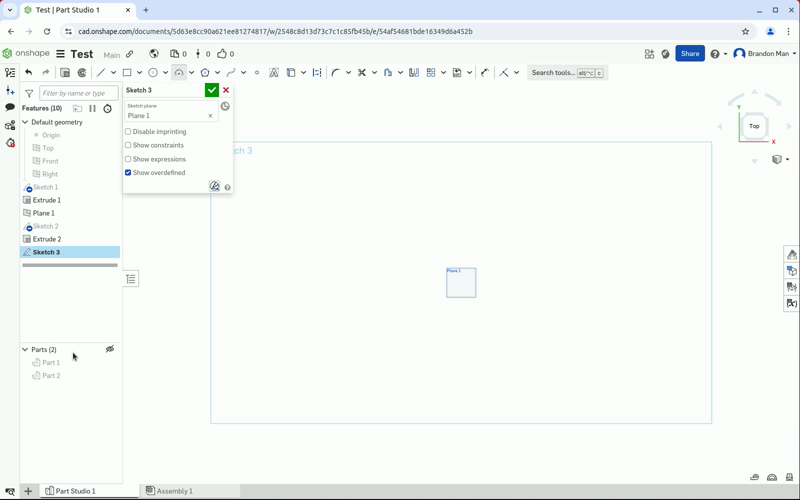
mouse_move(489, 313)
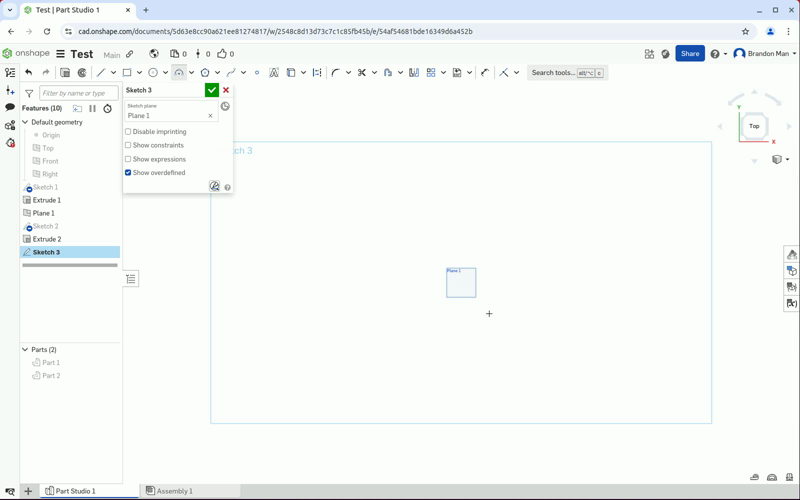
click(489, 313)
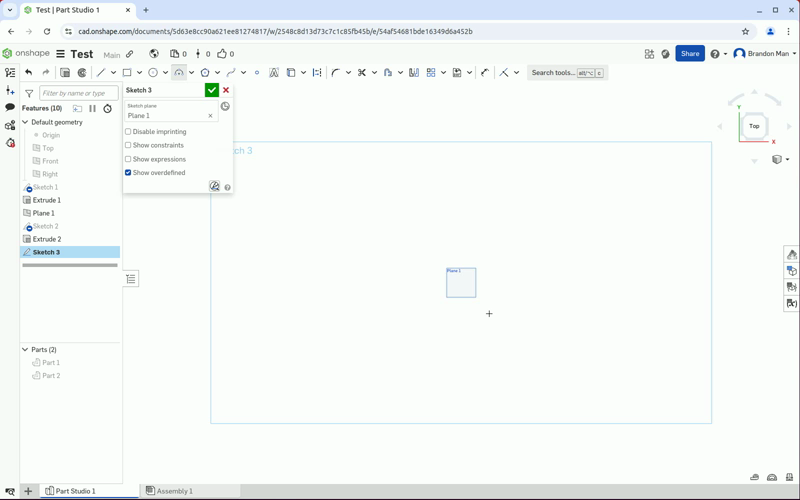
key_up(shift)
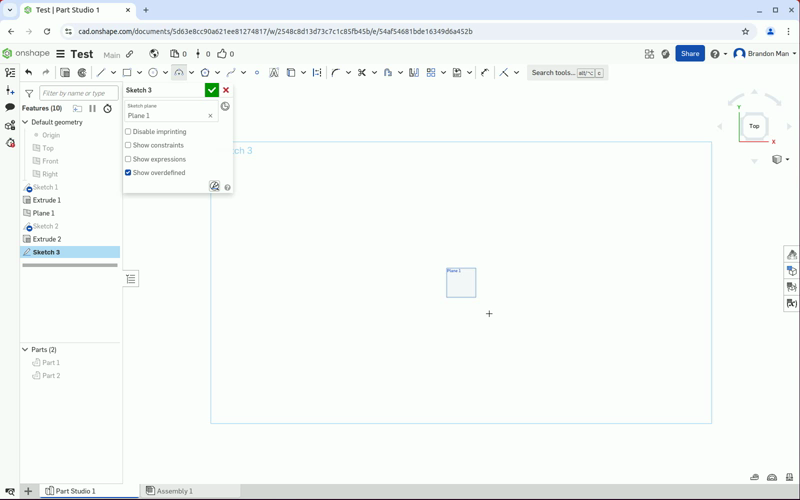
key_down(shift)
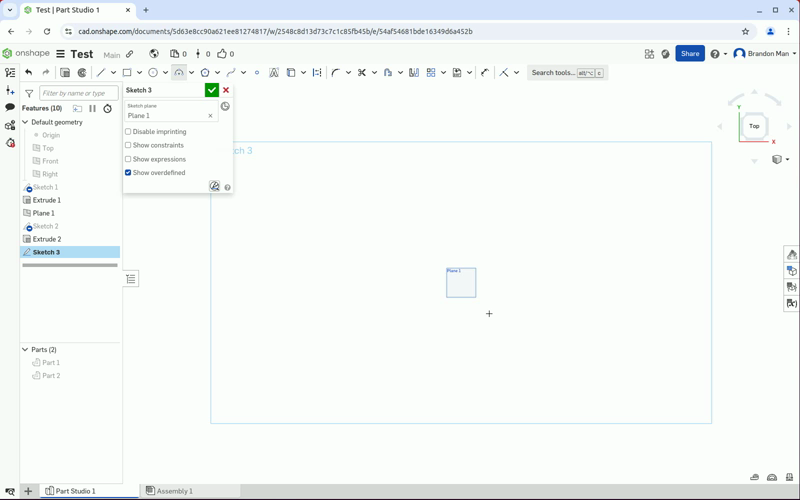
mouse_move(565, 313)
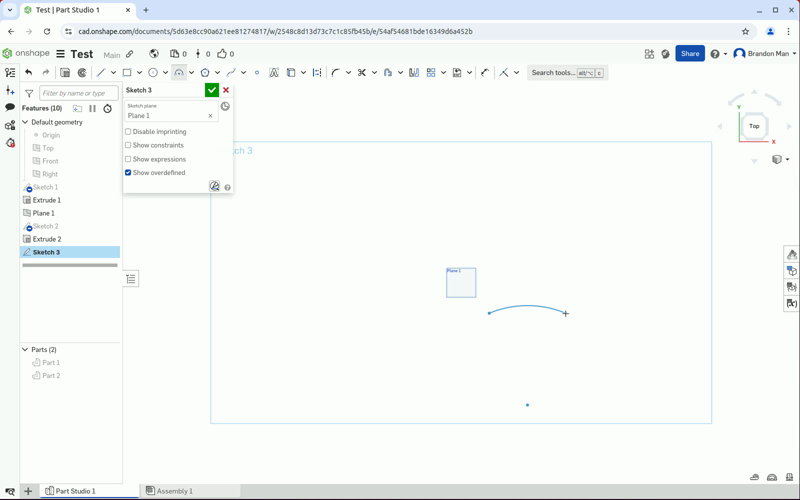
click(565, 313)
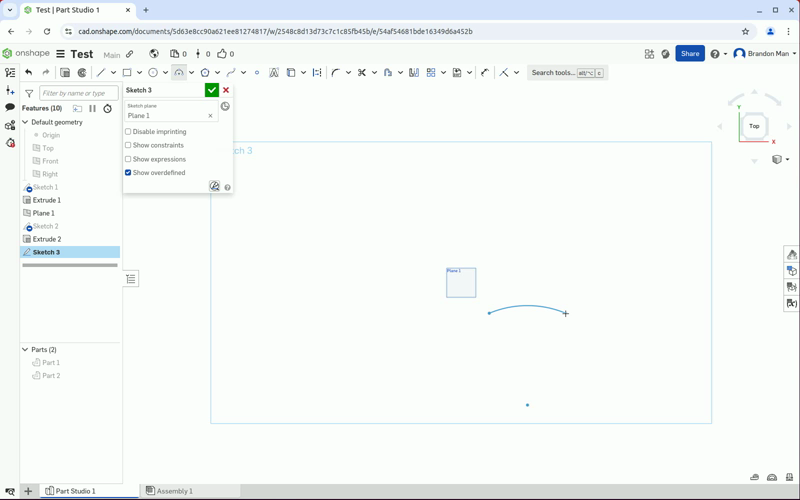
mouse_move(527, 384)
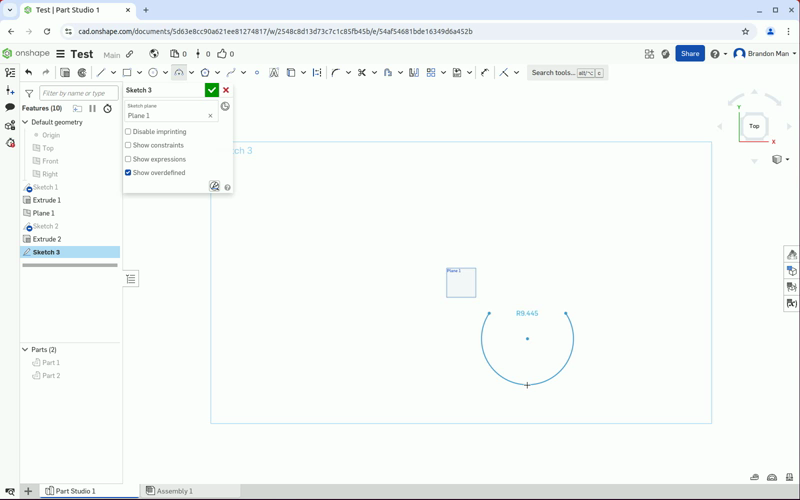
click(527, 384)
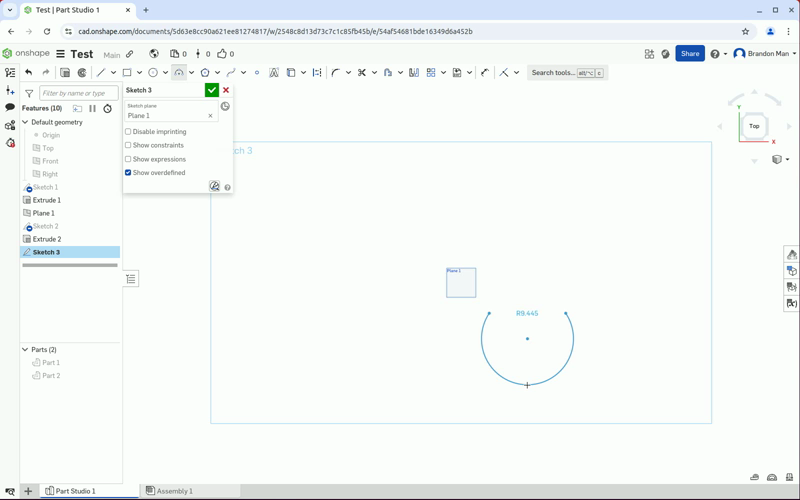
key_up(shift)
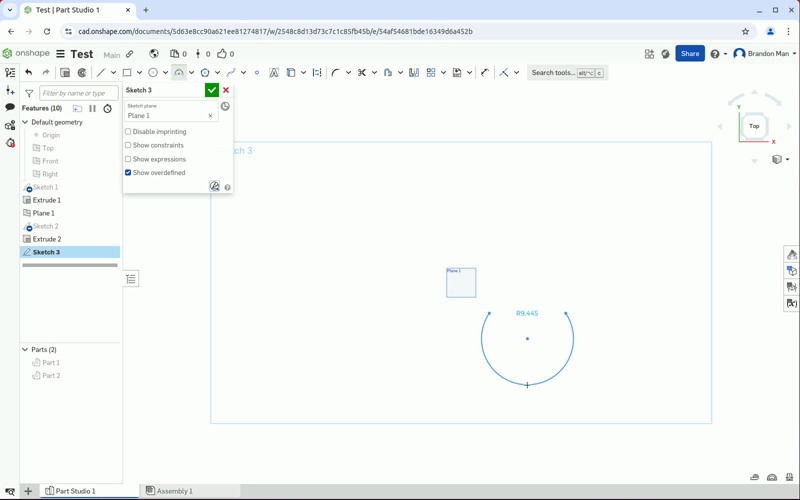
key(esc)
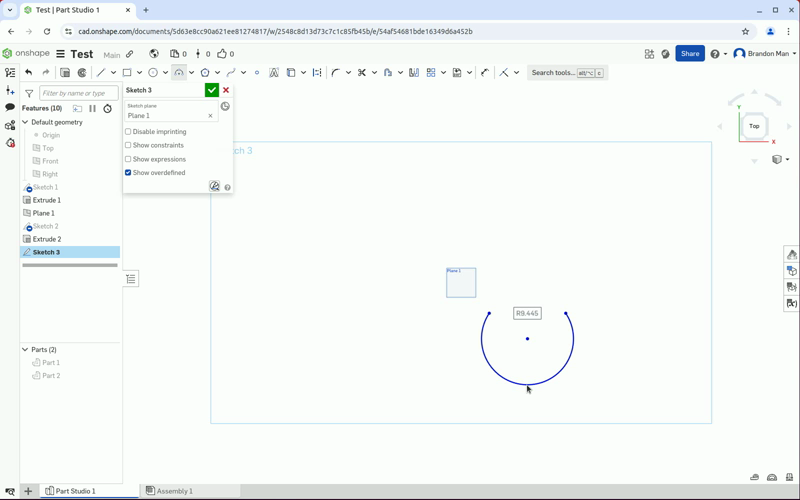
key(l)
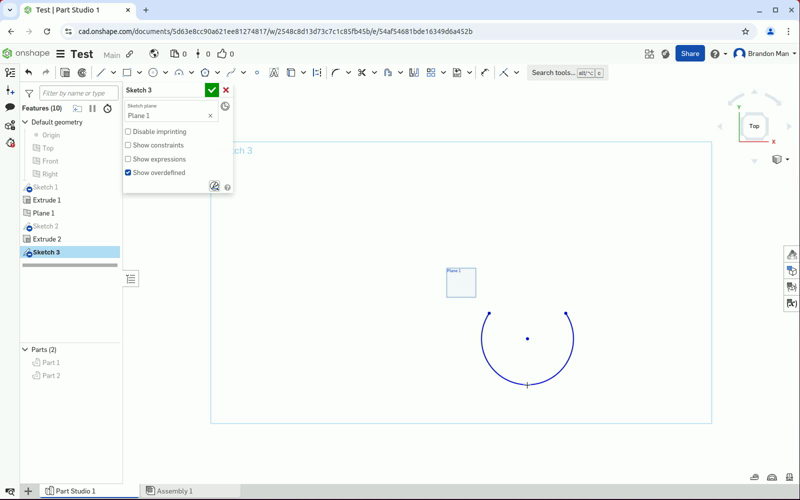
mouse_move(565, 313)
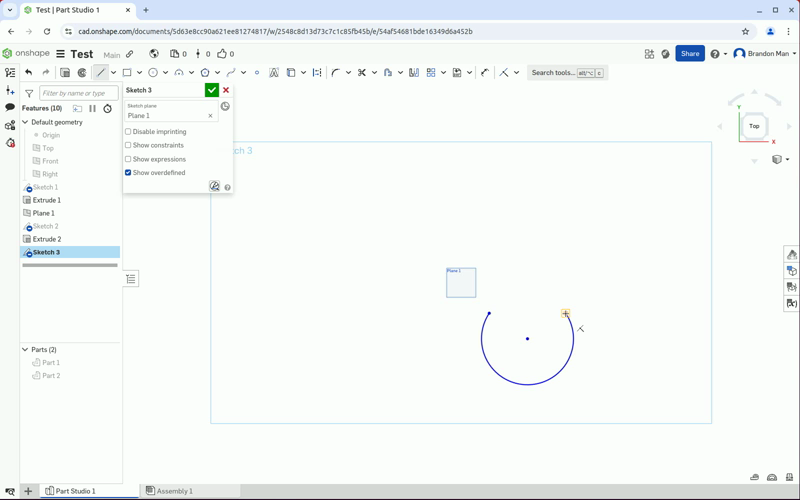
click(565, 313)
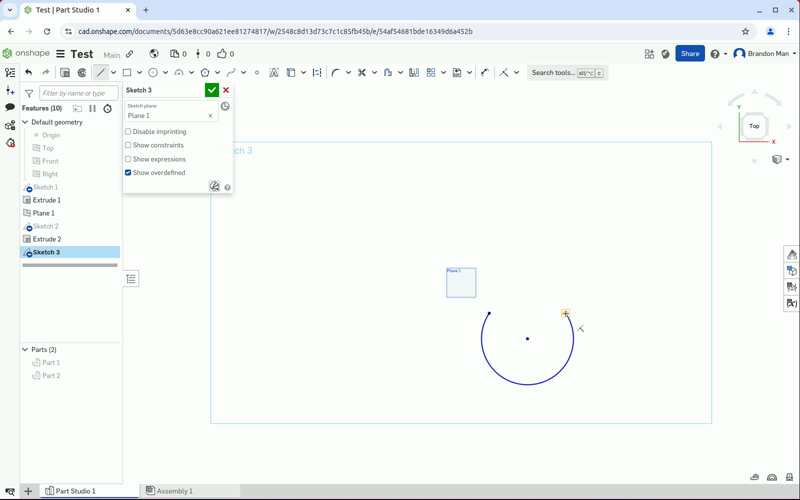
key_down(shift)
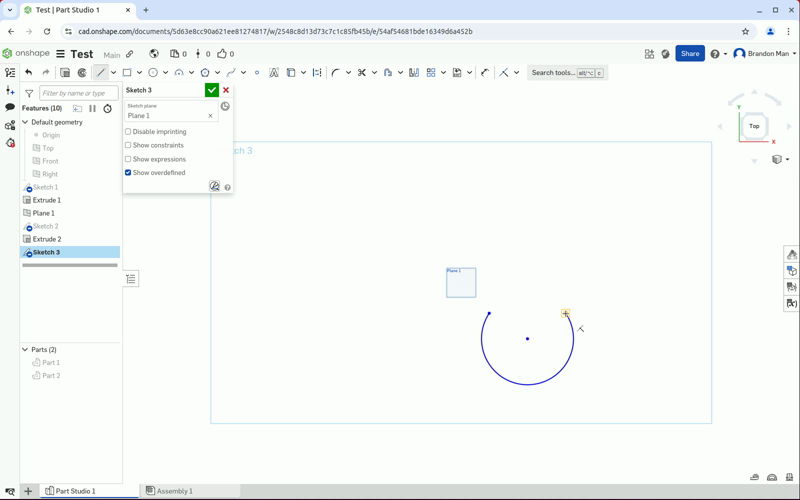
mouse_move(589, 313)
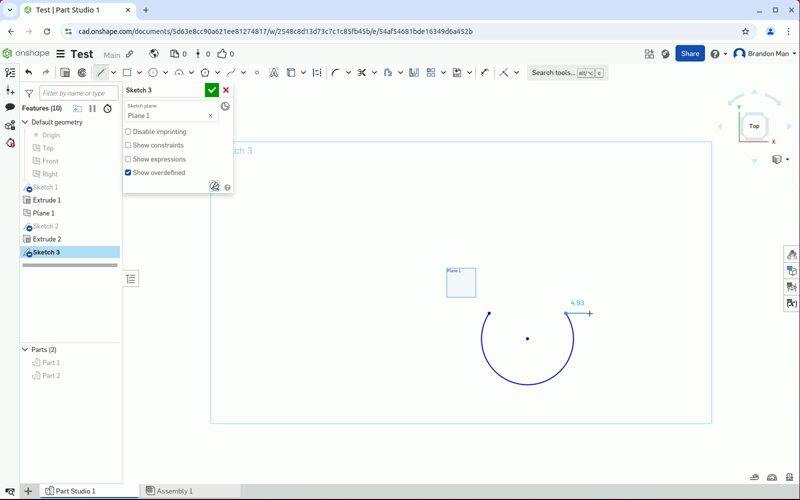
mouse_move(562, 313)
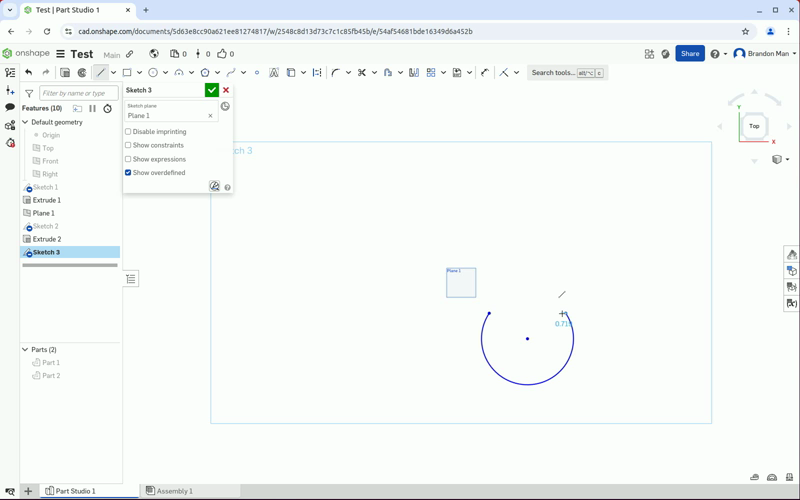
scroll(6)
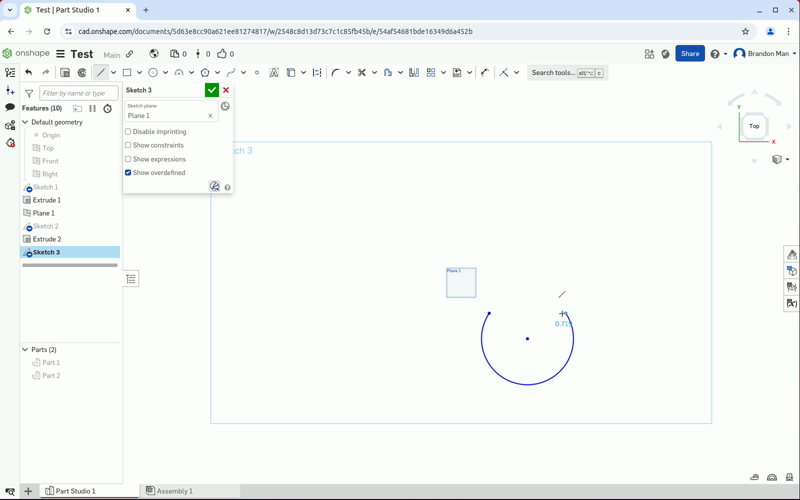
scroll(6)
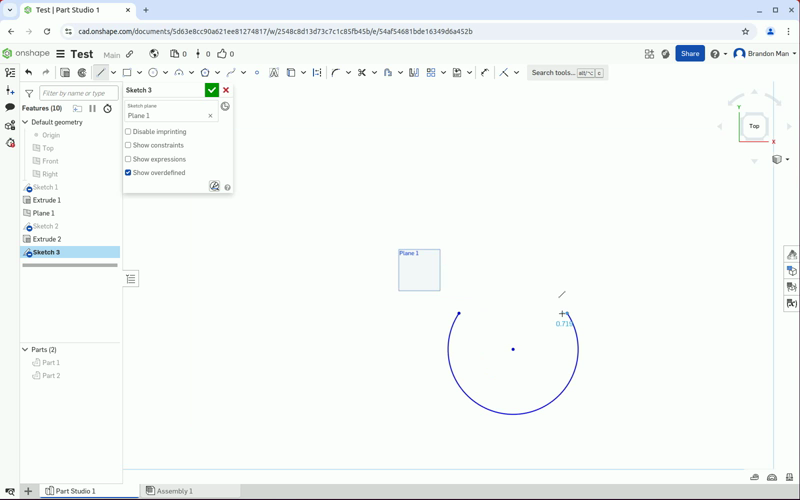
scroll(6)
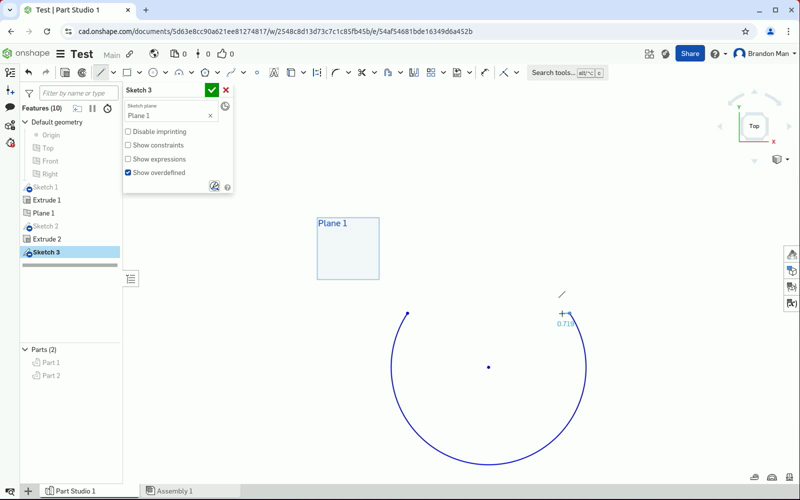
scroll(6)
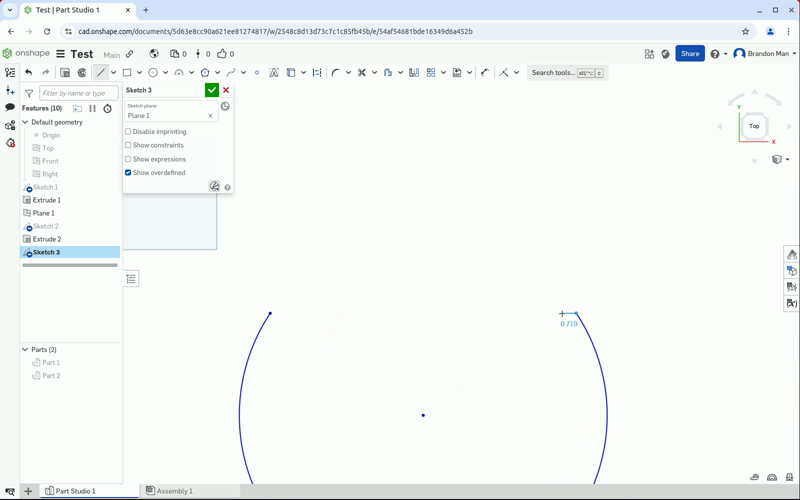
scroll(6)
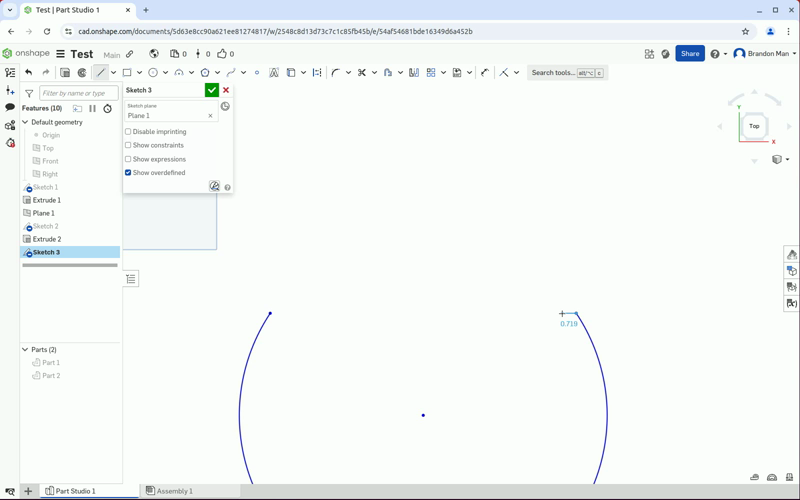
scroll(6)
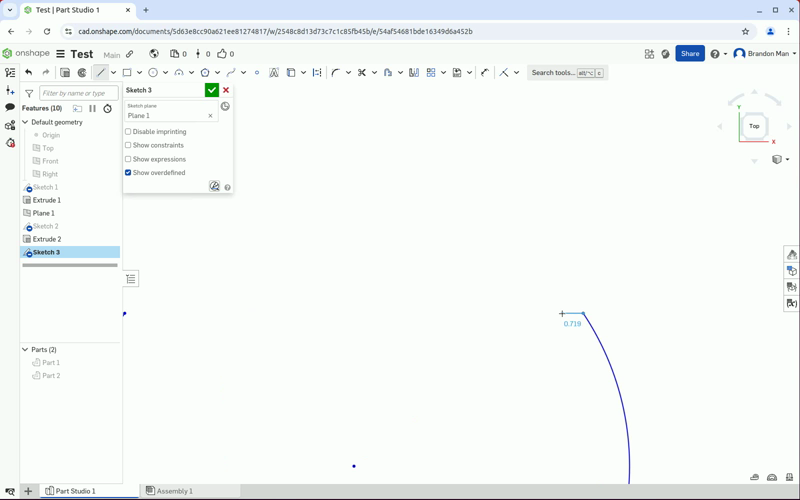
scroll(6)
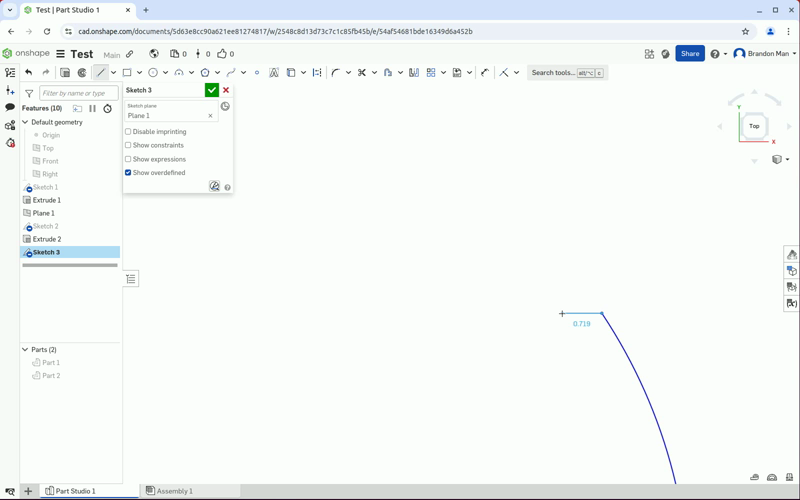
click(562, 313)
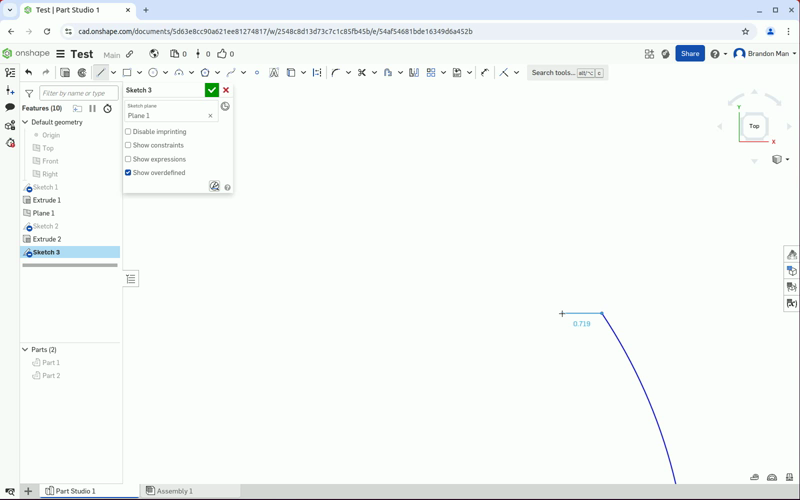
scroll(-6)
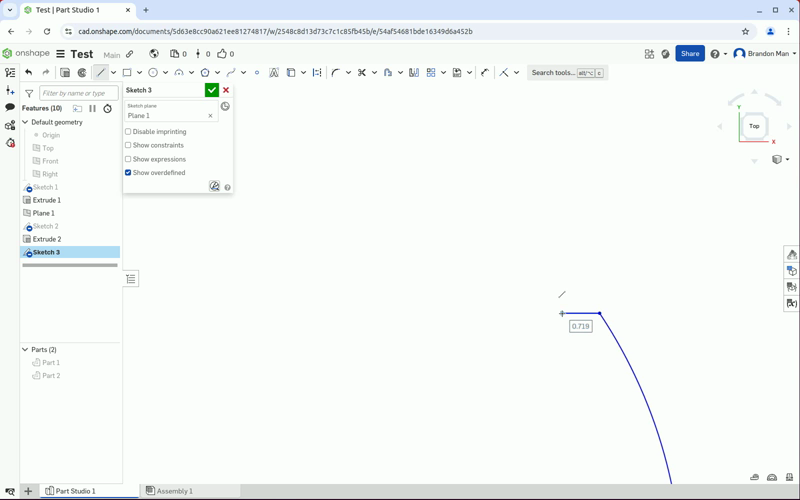
scroll(-6)
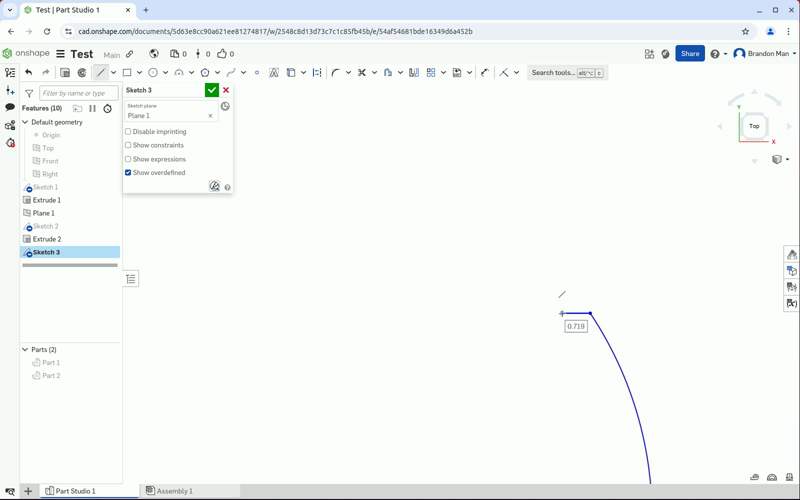
scroll(-6)
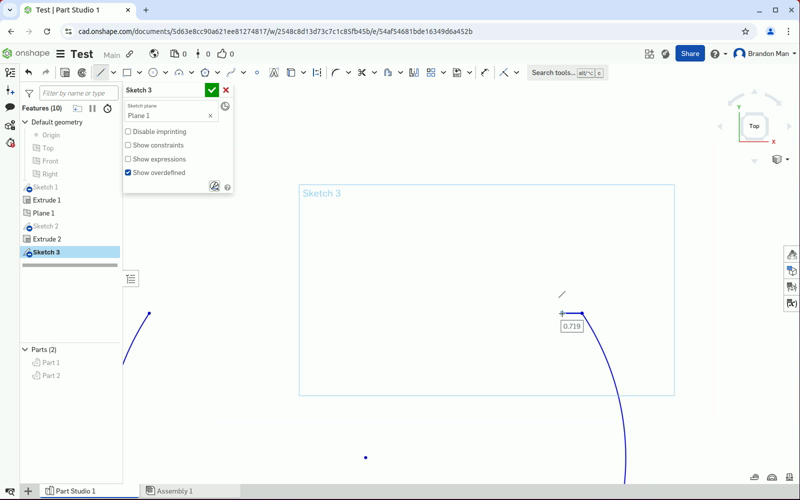
scroll(-6)
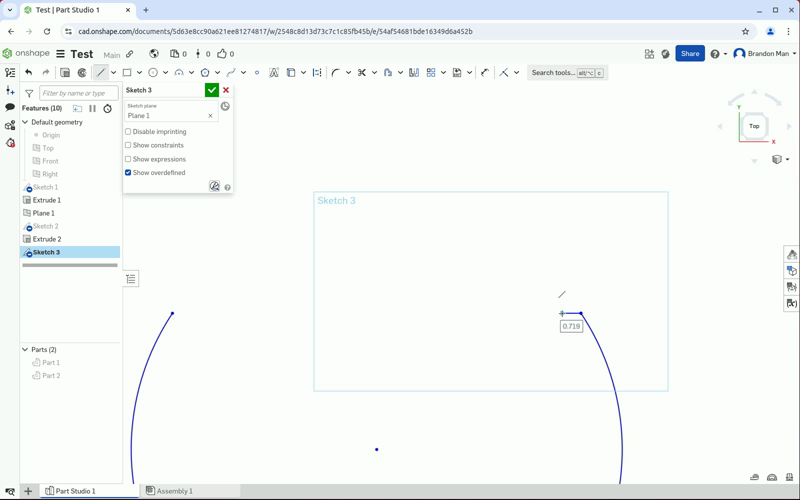
scroll(-6)
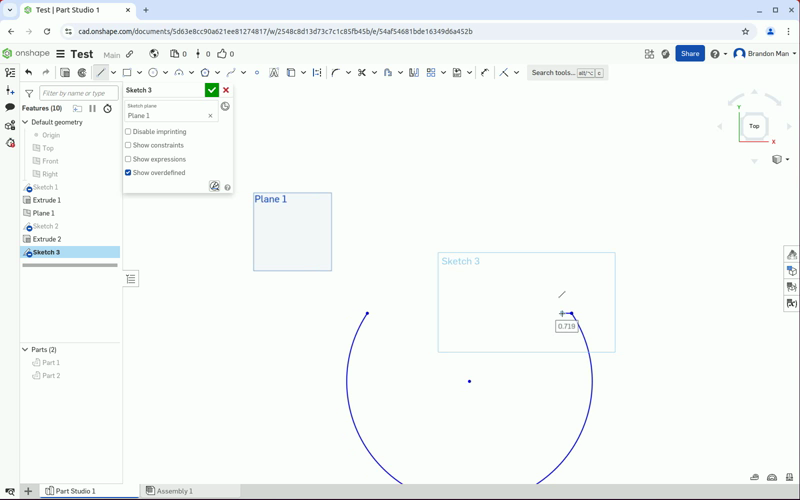
scroll(-6)
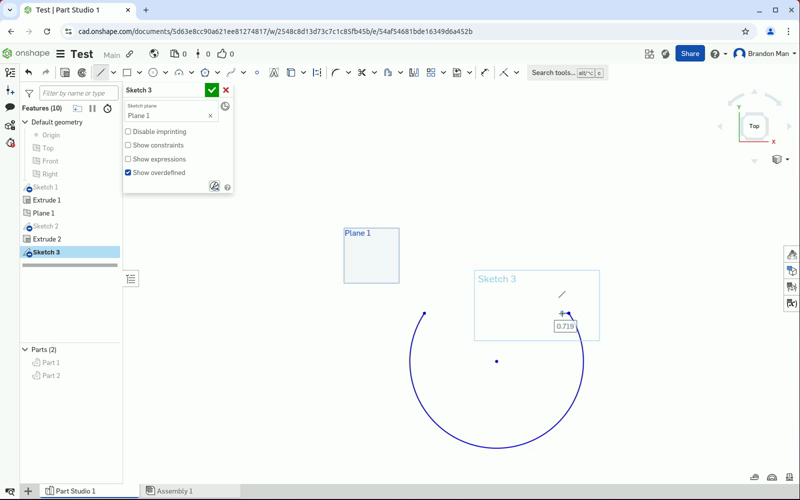
scroll(-6)
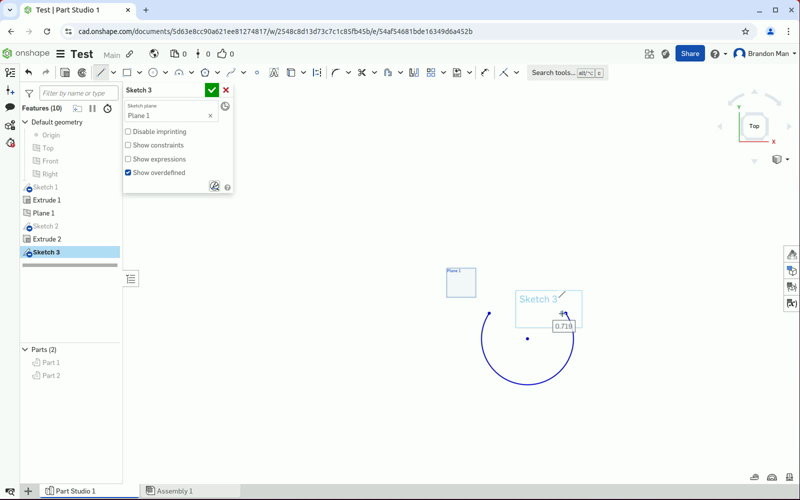
key_up(shift)
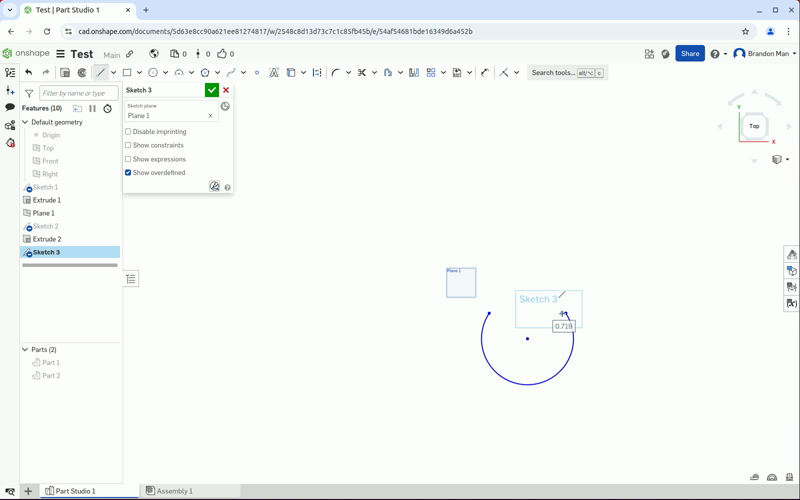
key(esc)
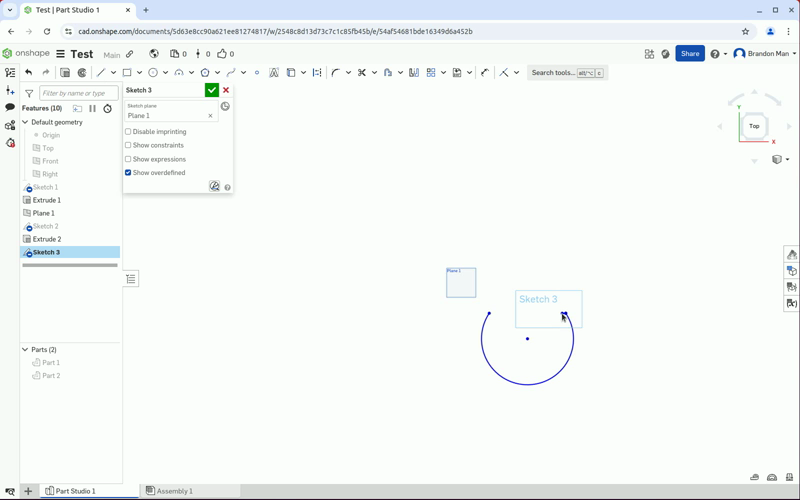
key(a)
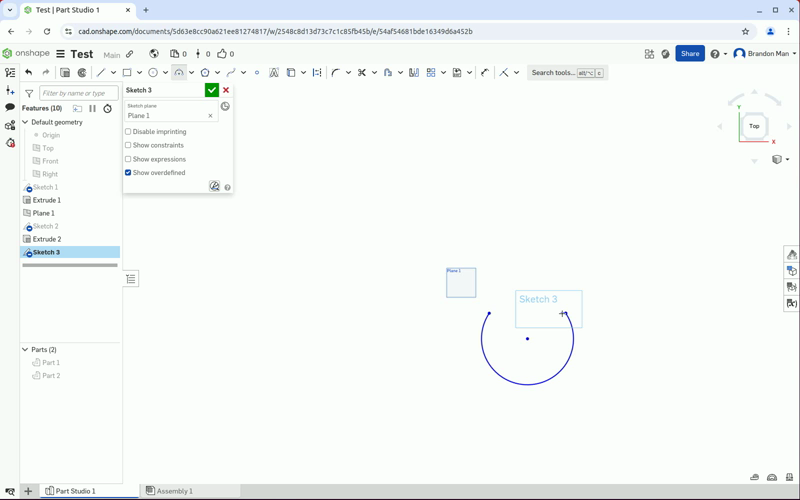
mouse_move(562, 313)
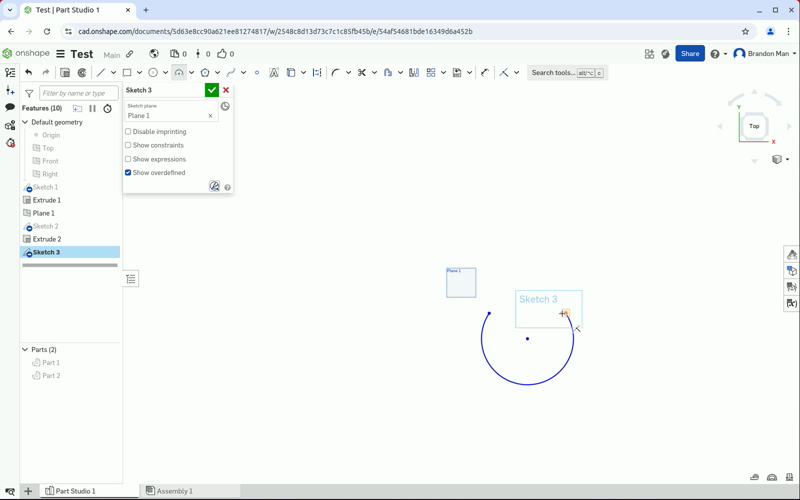
scroll(6)
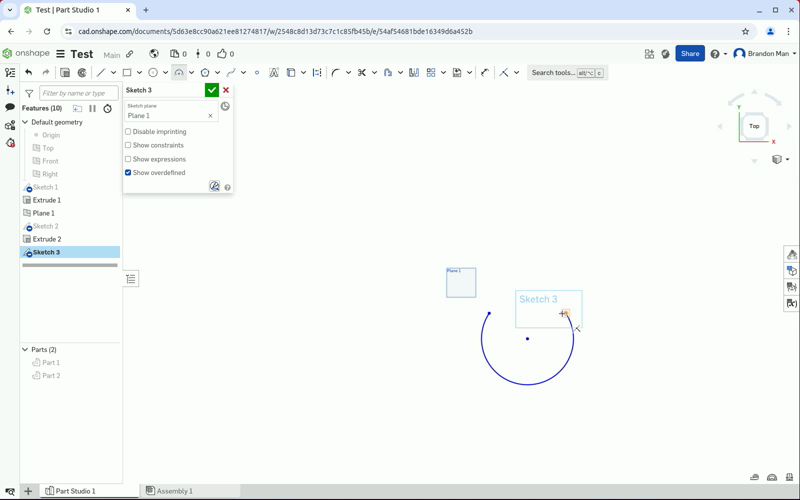
scroll(6)
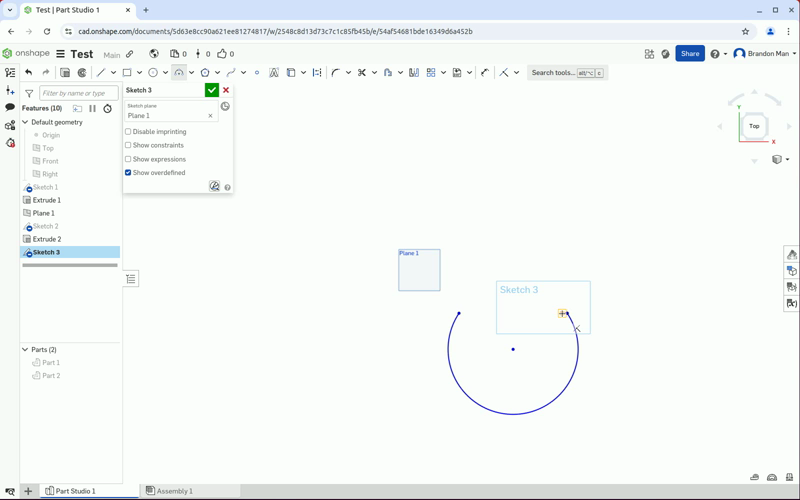
scroll(6)
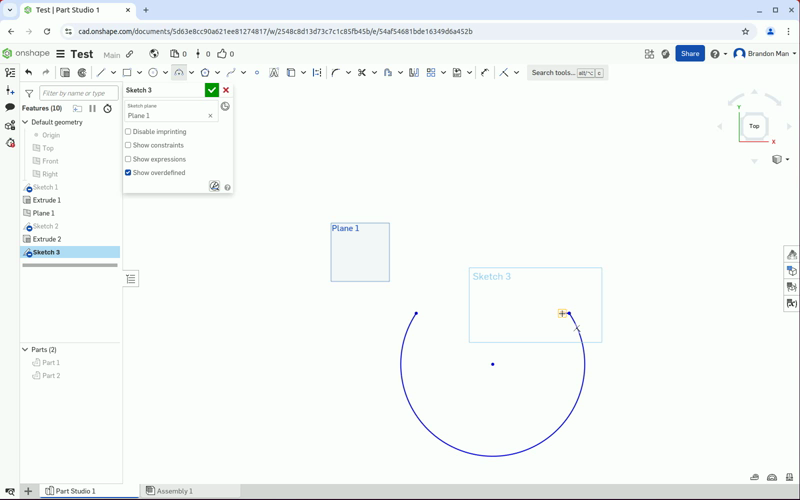
scroll(6)
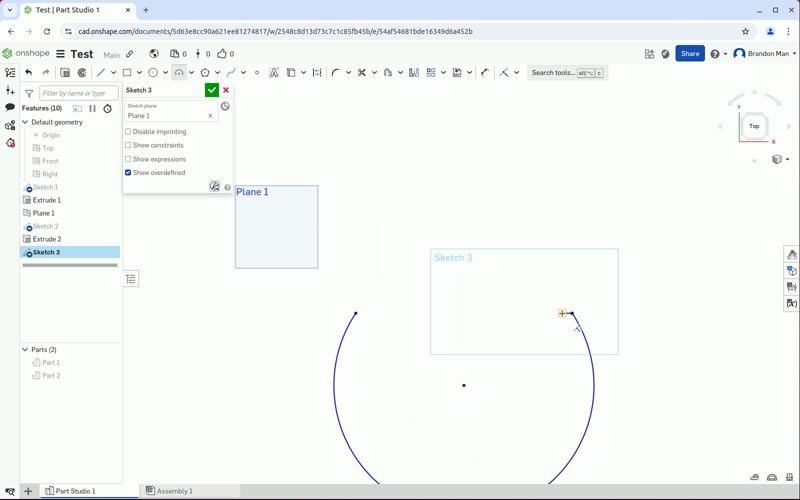
scroll(6)
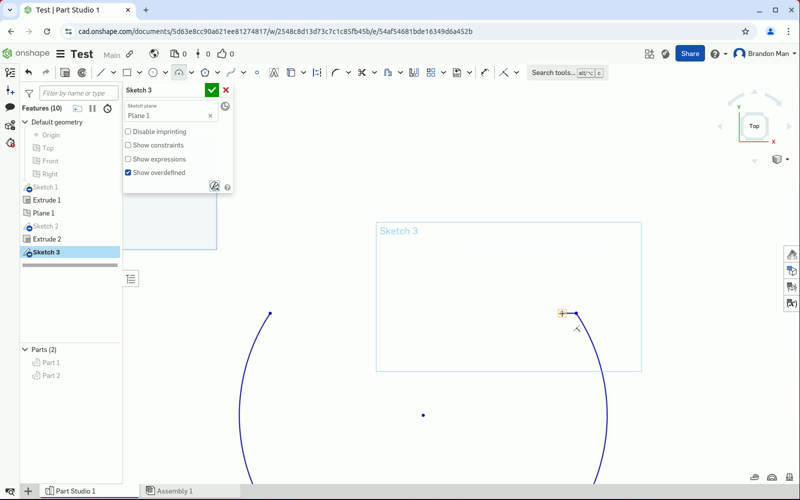
scroll(6)
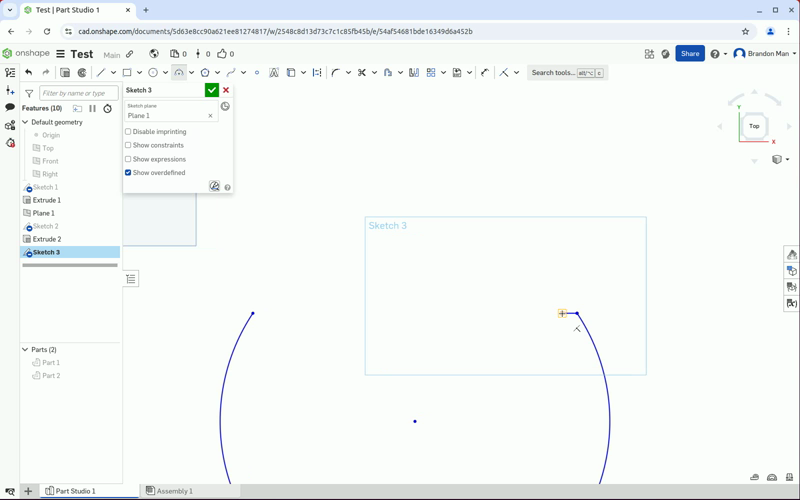
scroll(6)
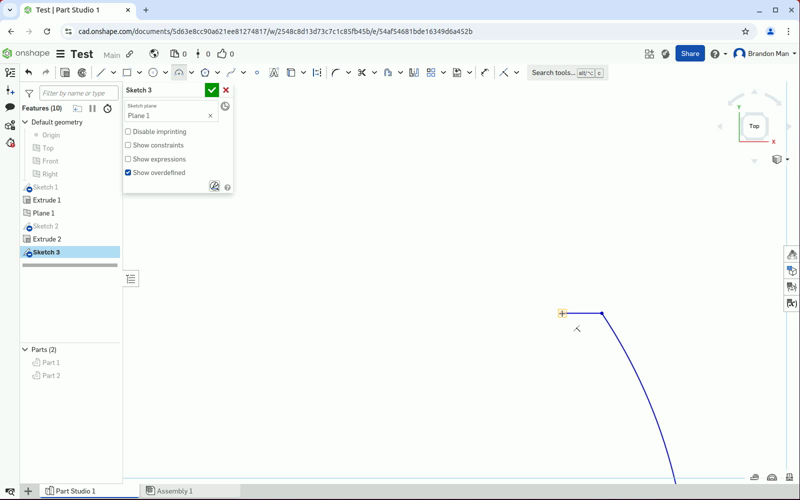
click(562, 313)
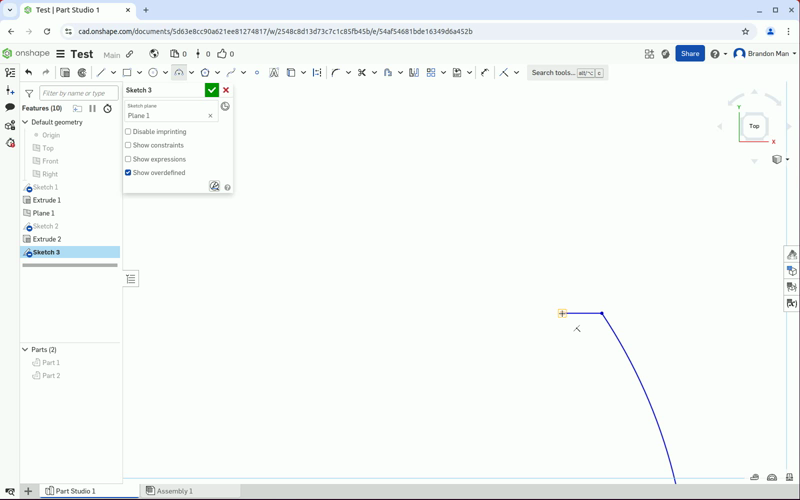
scroll(-6)
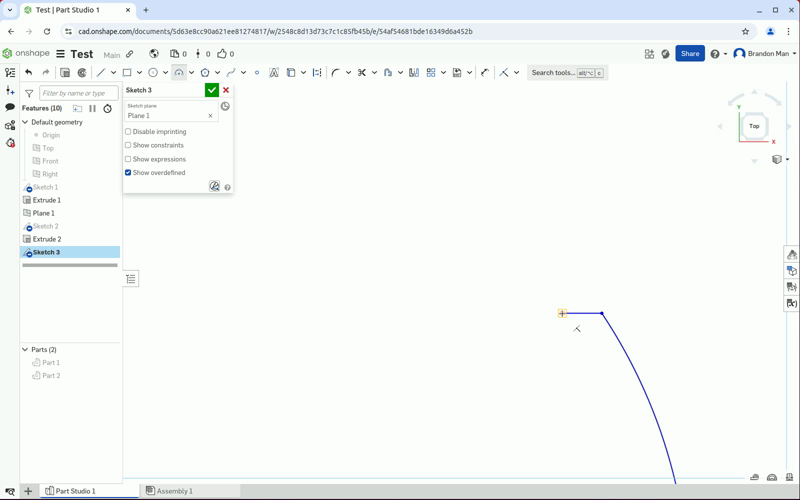
scroll(-6)
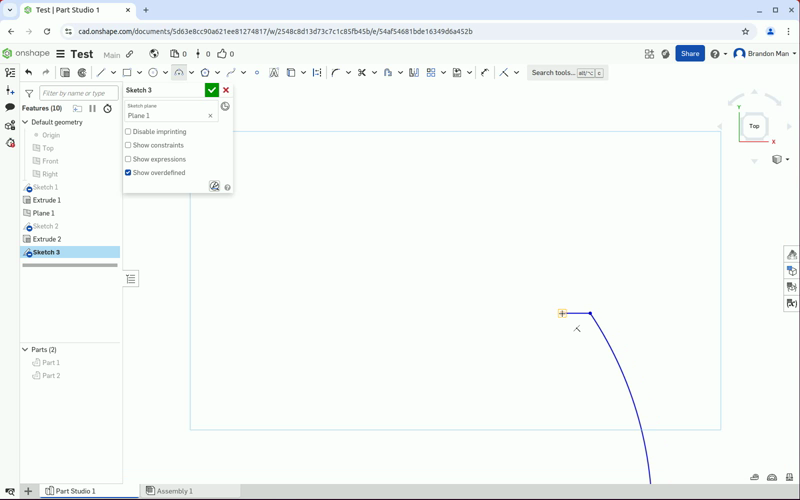
scroll(-6)
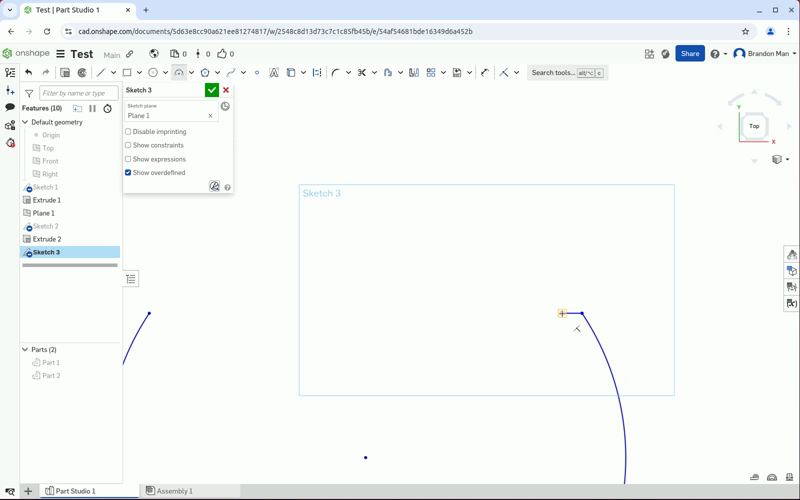
scroll(-6)
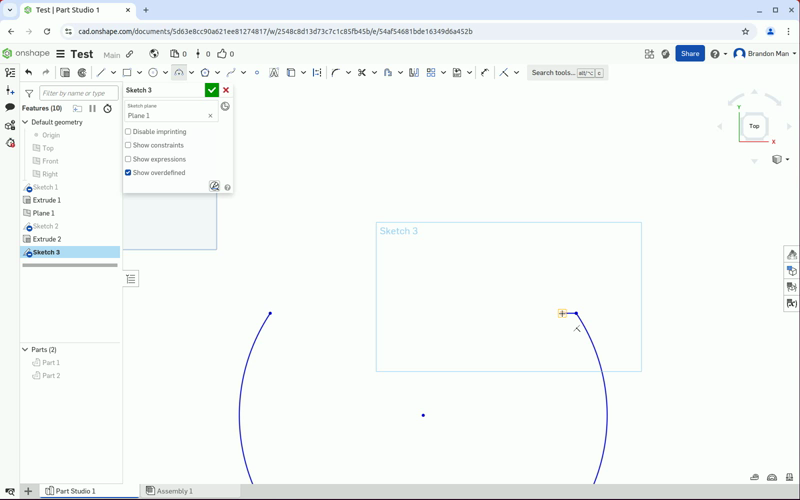
scroll(-6)
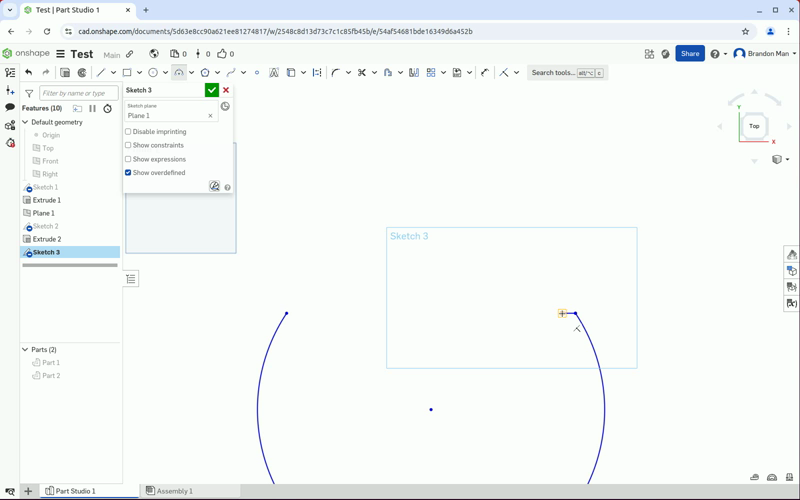
scroll(-6)
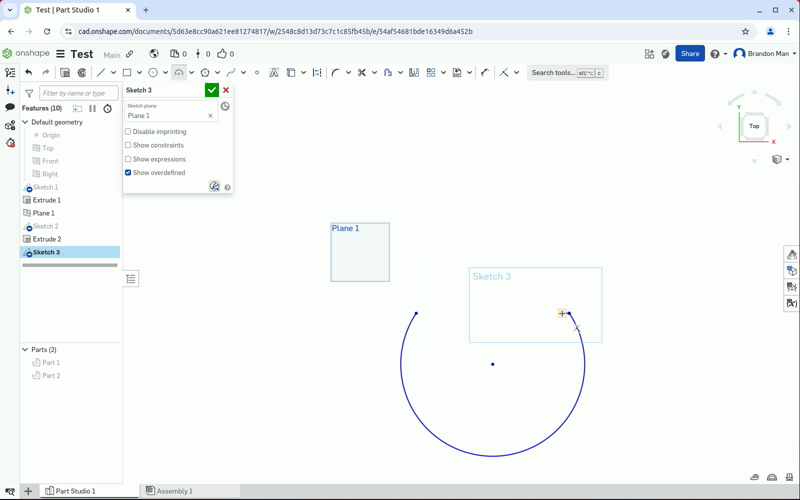
scroll(-6)
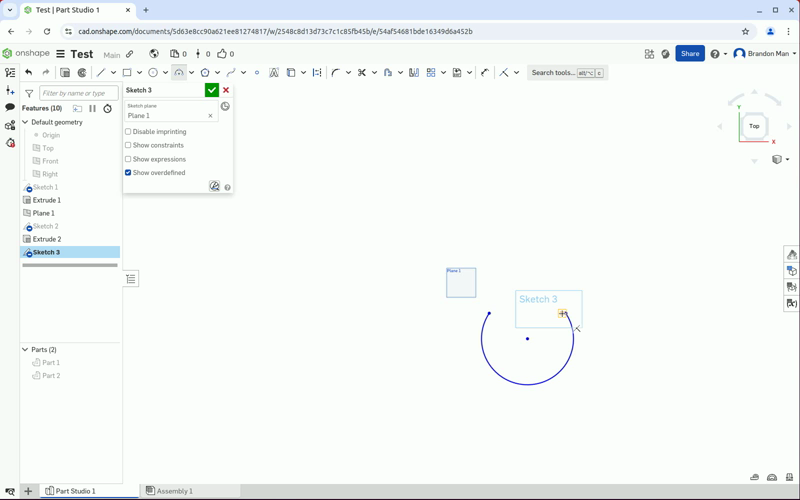
key_down(shift)
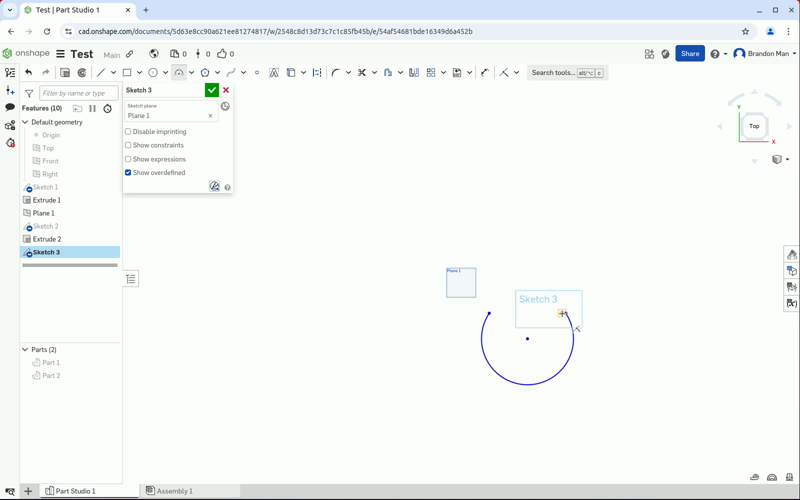
mouse_move(492, 313)
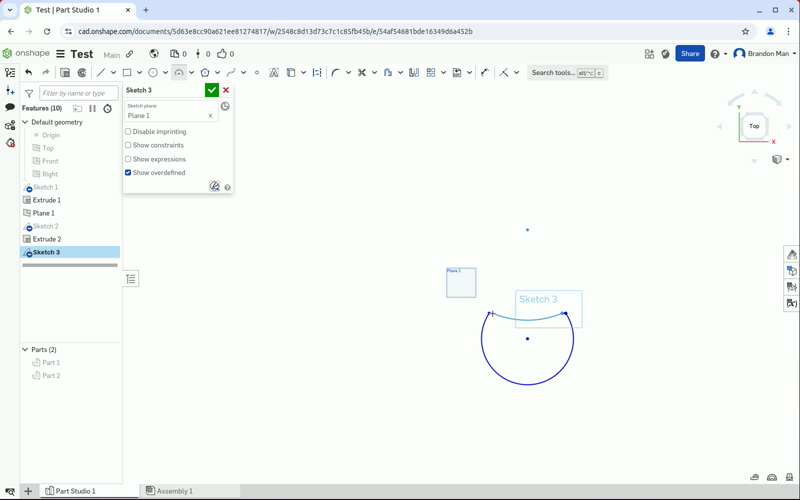
scroll(6)
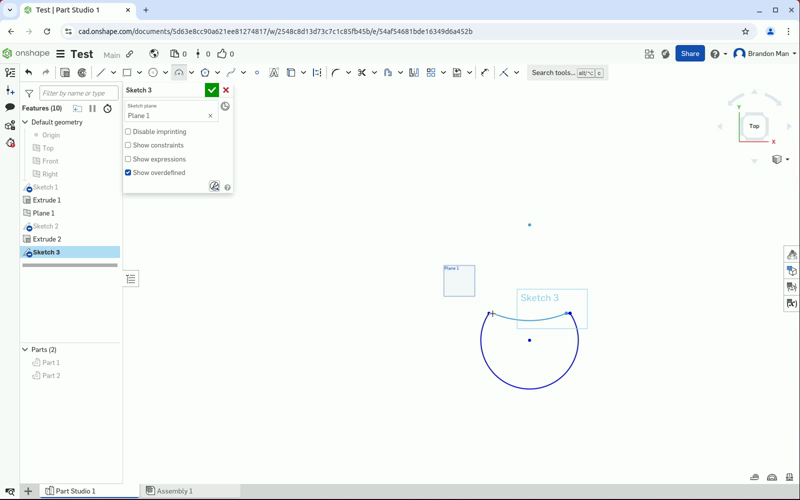
scroll(6)
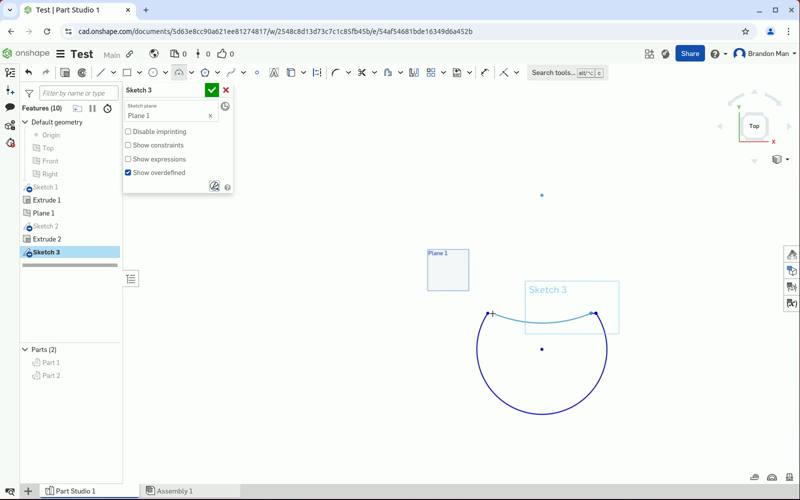
scroll(6)
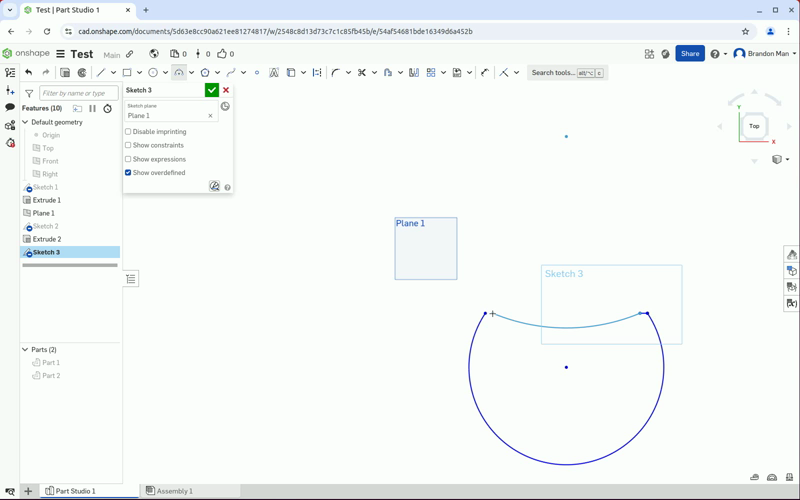
scroll(6)
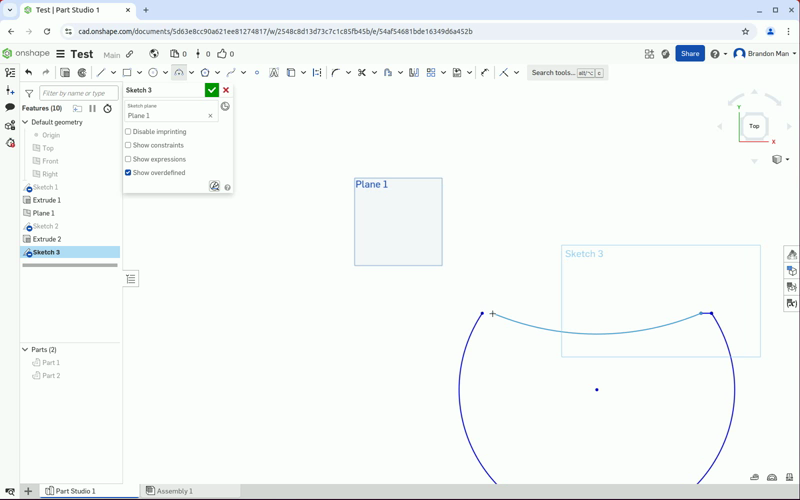
scroll(6)
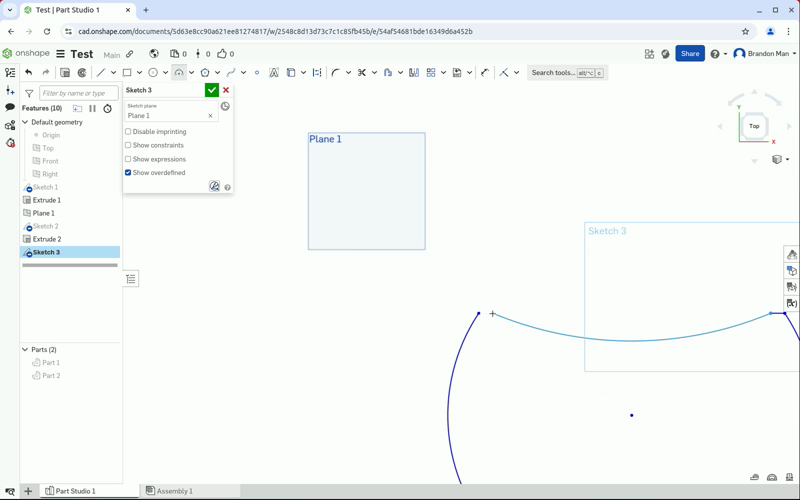
scroll(6)
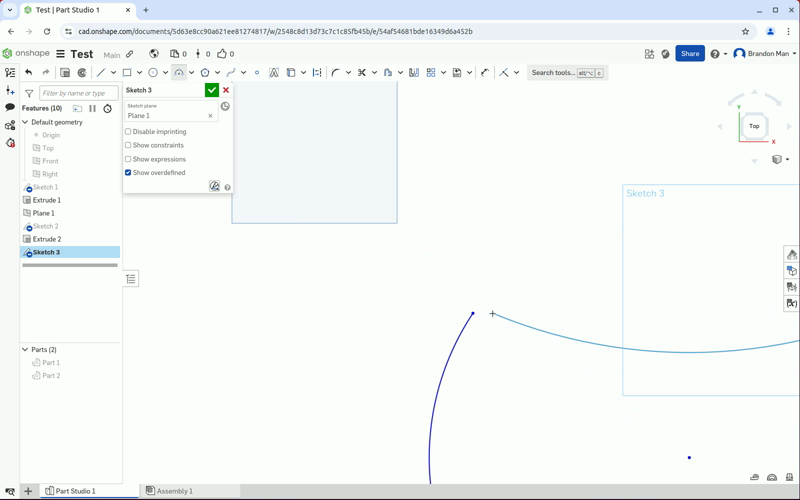
scroll(6)
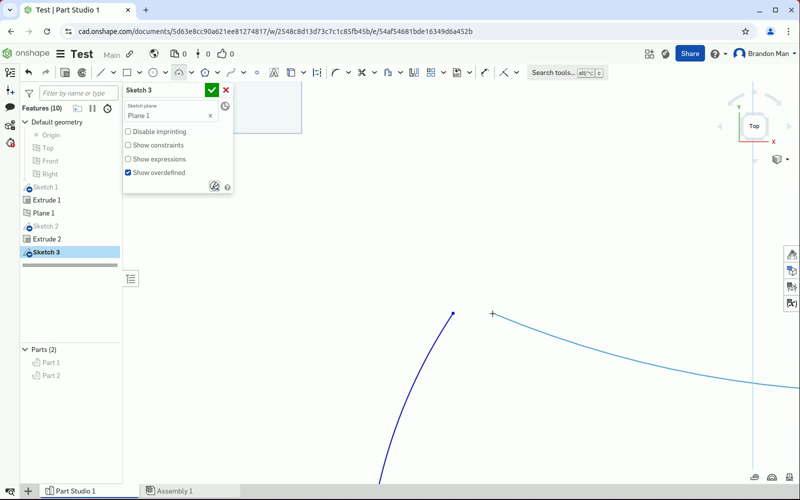
click(492, 313)
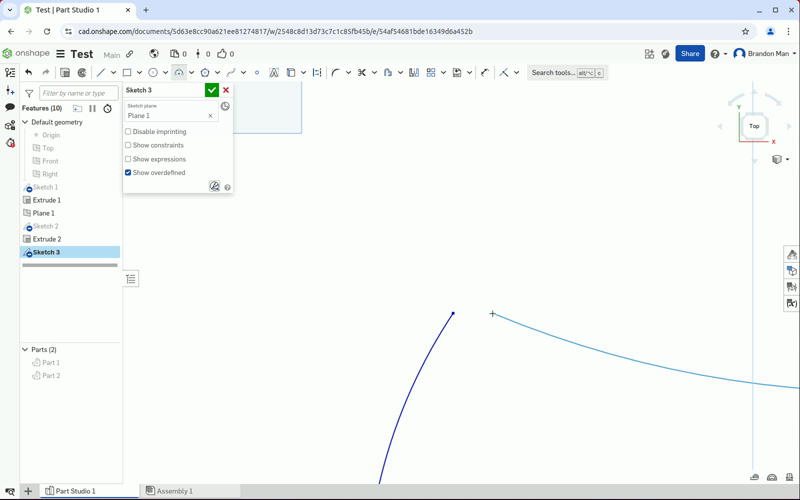
scroll(-6)
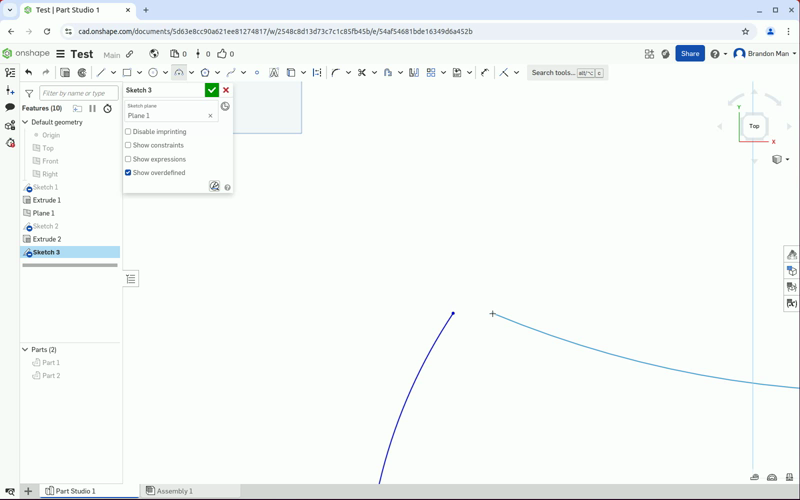
scroll(-6)
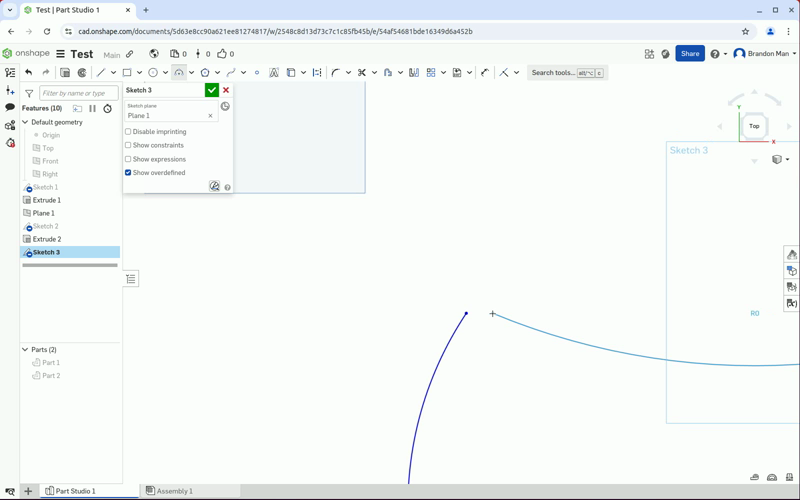
scroll(-6)
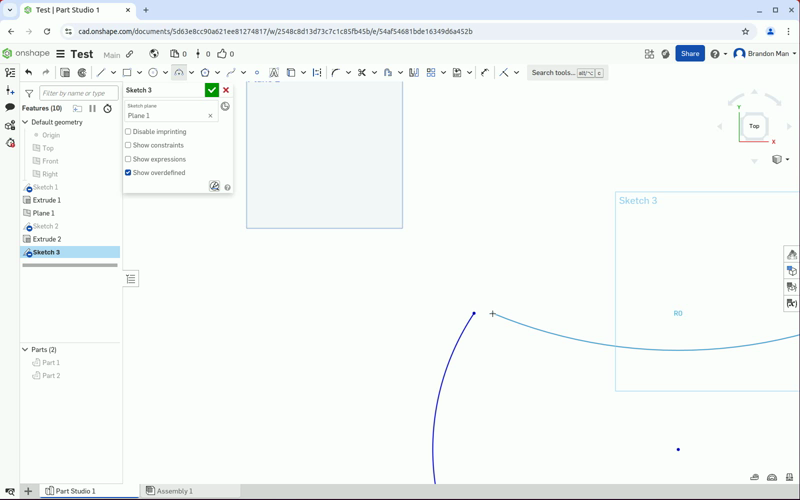
scroll(-6)
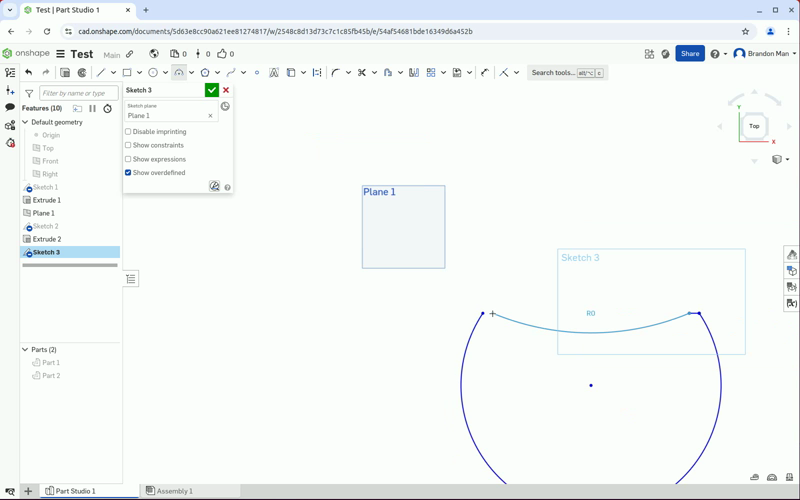
scroll(-6)
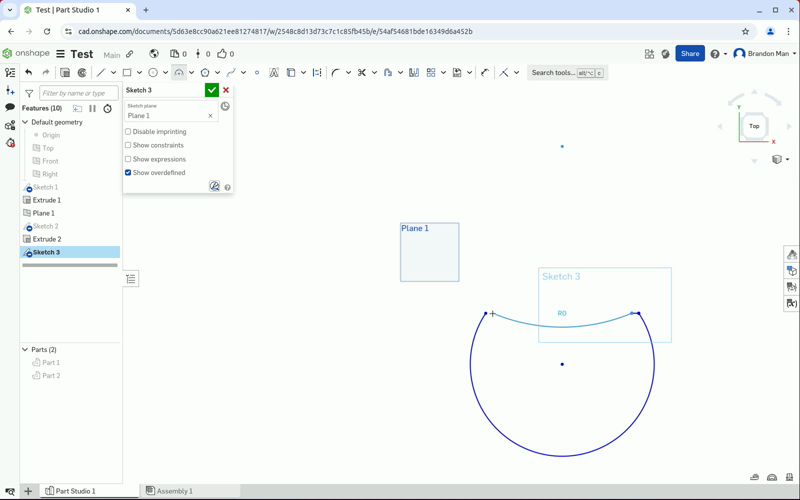
scroll(-6)
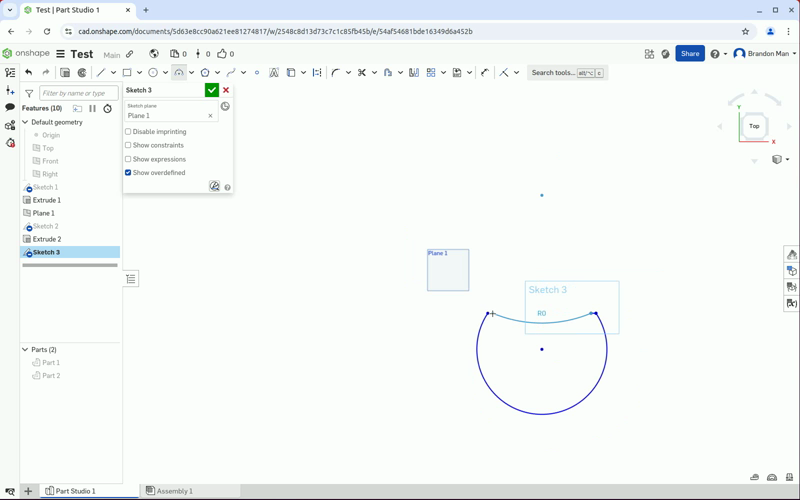
scroll(-6)
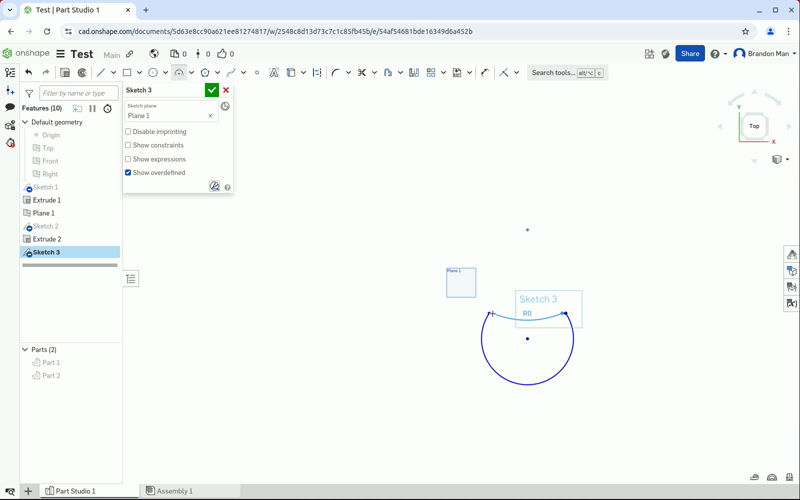
mouse_move(527, 382)
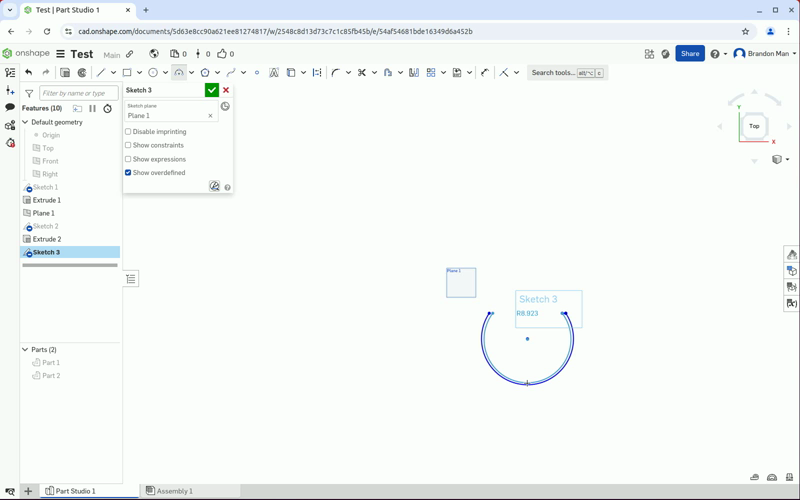
scroll(6)
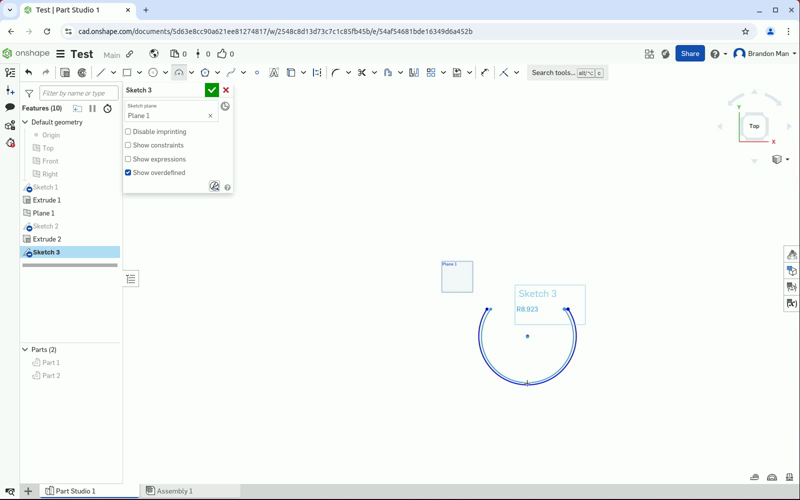
scroll(6)
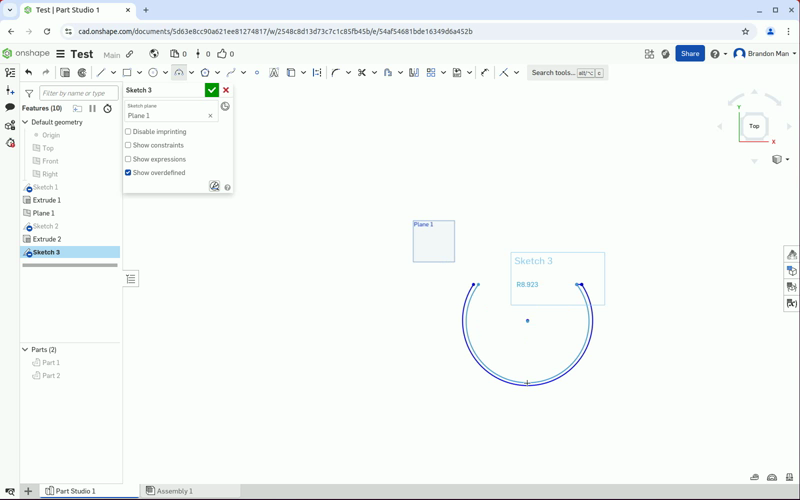
scroll(6)
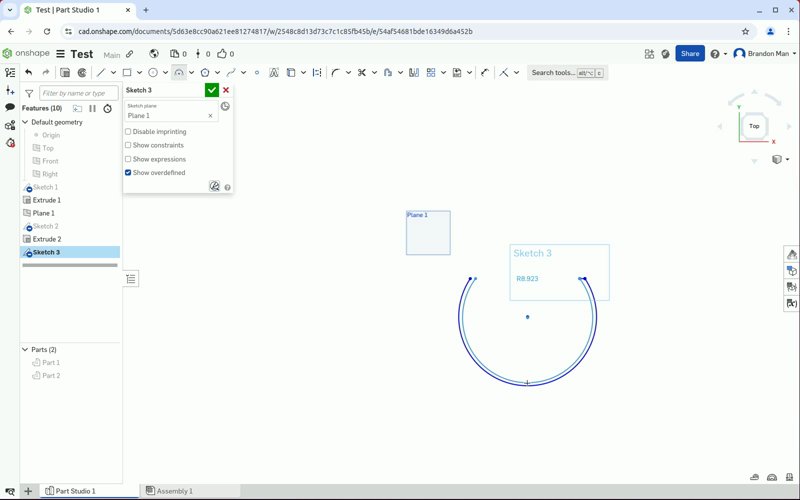
scroll(6)
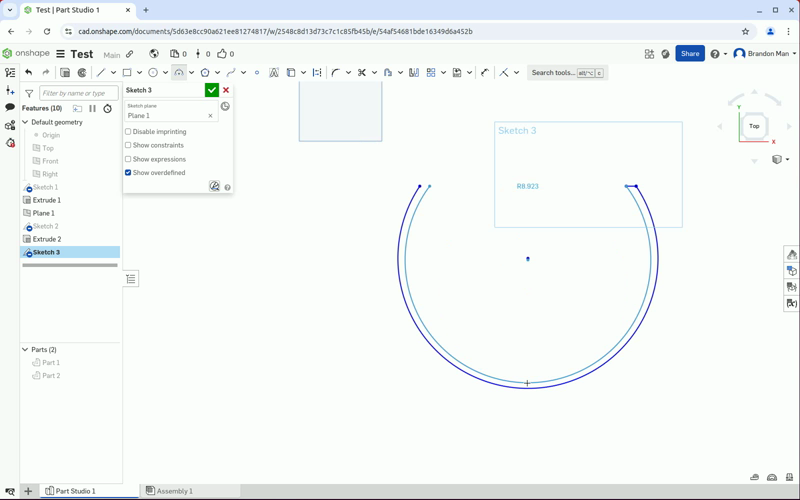
scroll(6)
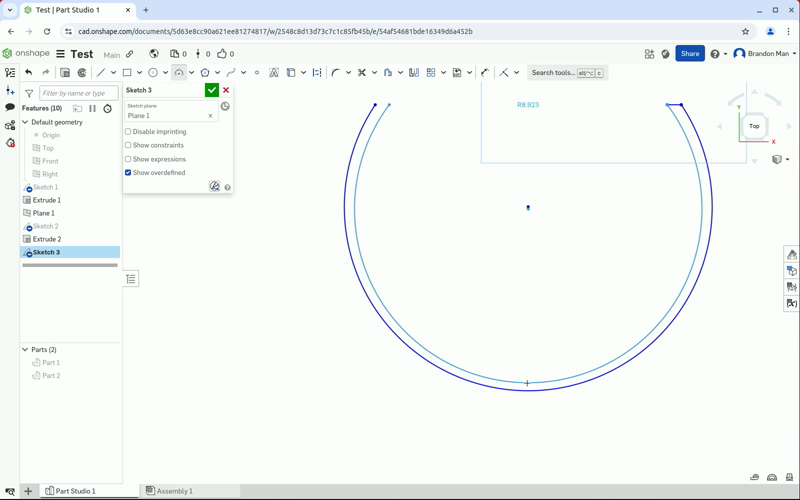
scroll(6)
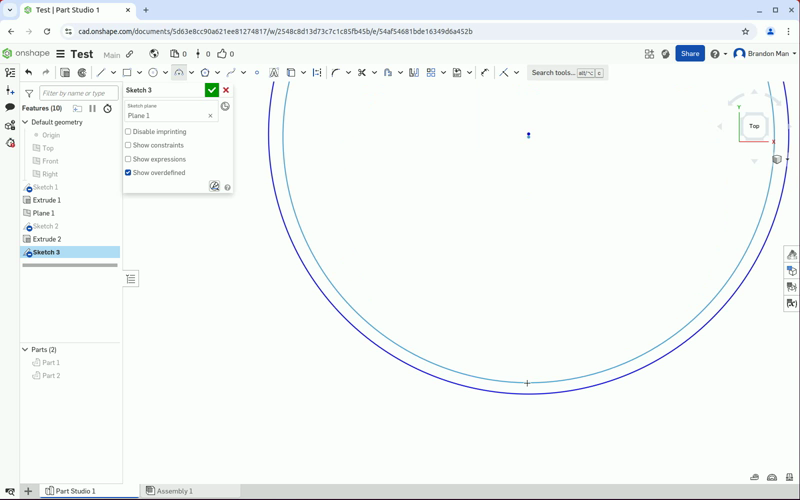
scroll(6)
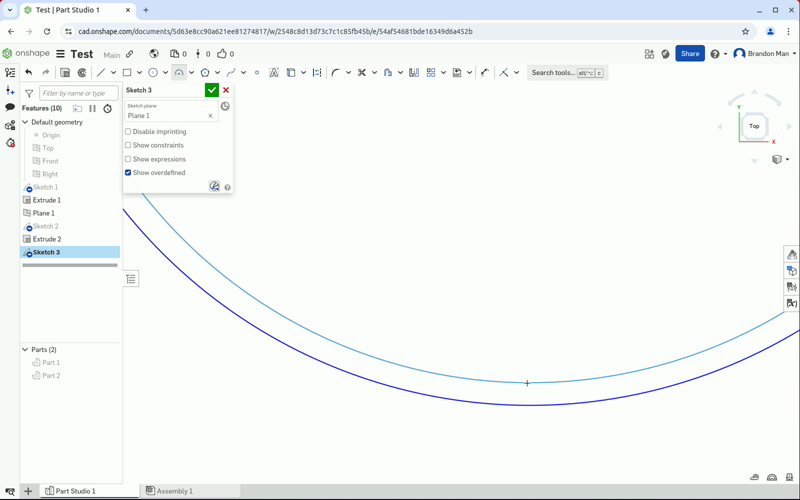
click(527, 382)
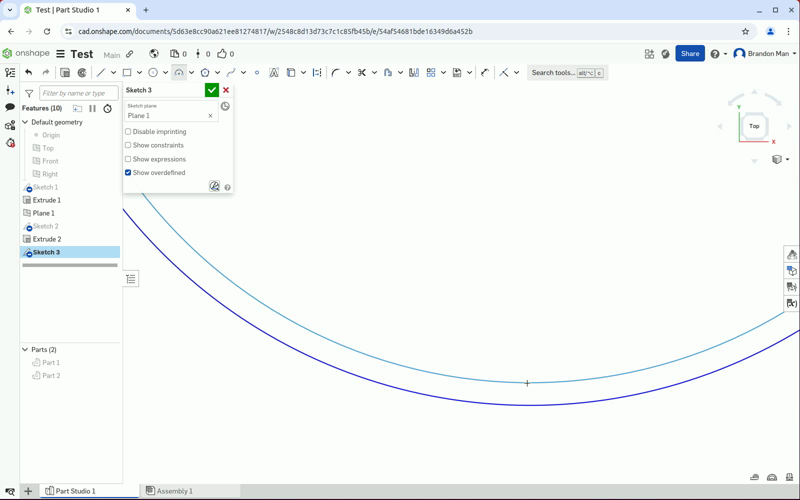
scroll(-6)
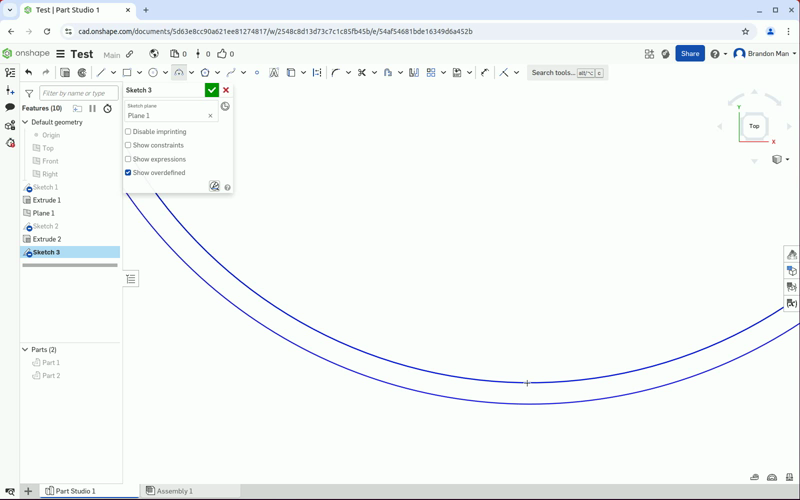
scroll(-6)
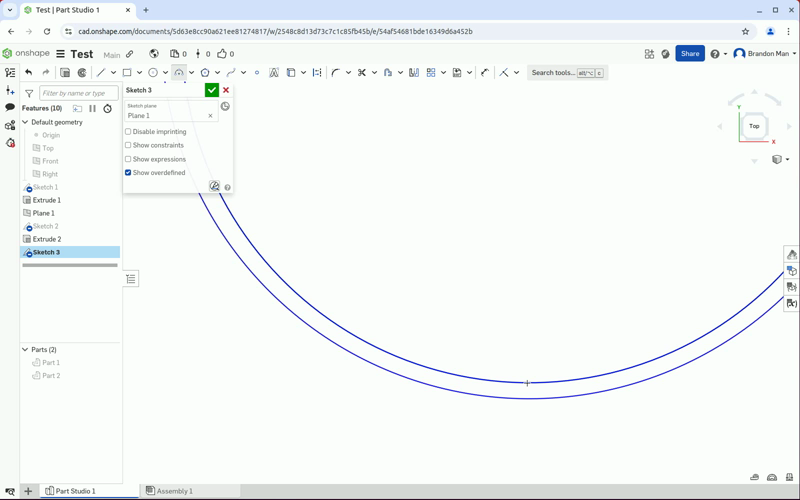
scroll(-6)
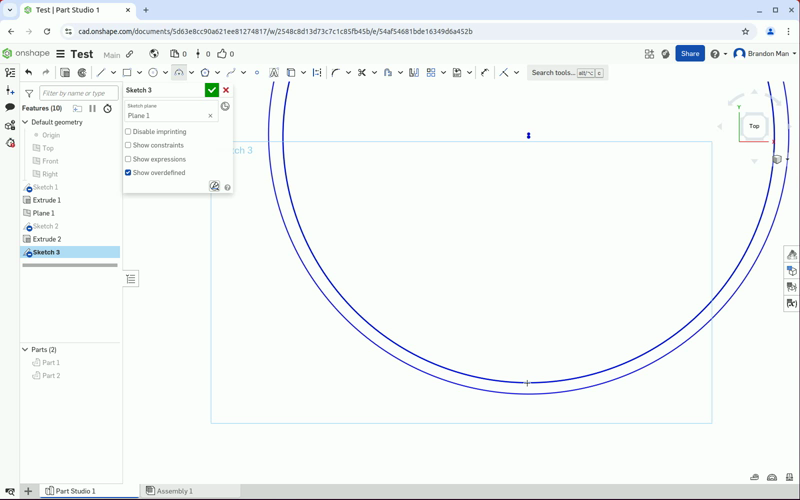
scroll(-6)
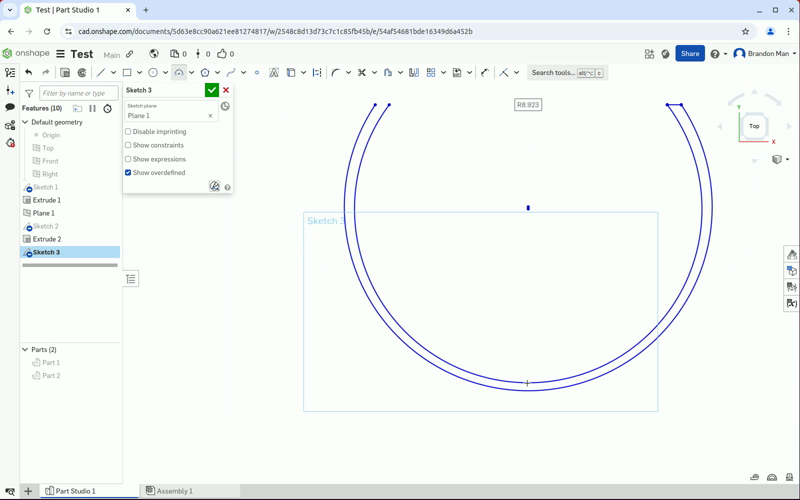
scroll(-6)
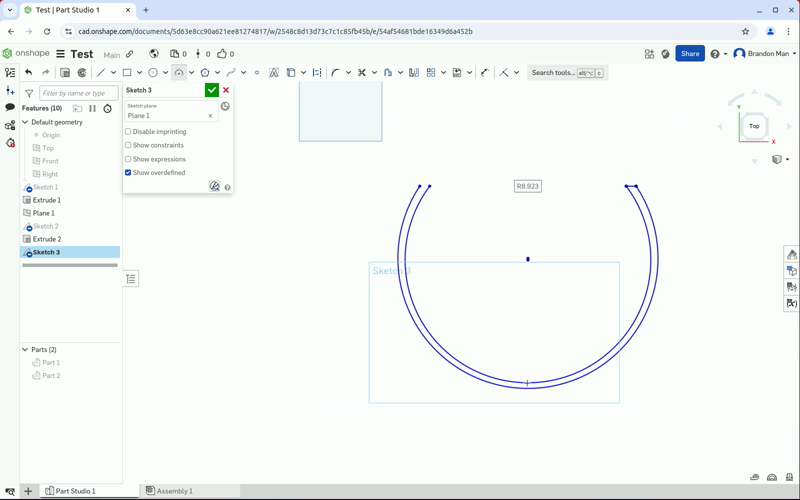
scroll(-6)
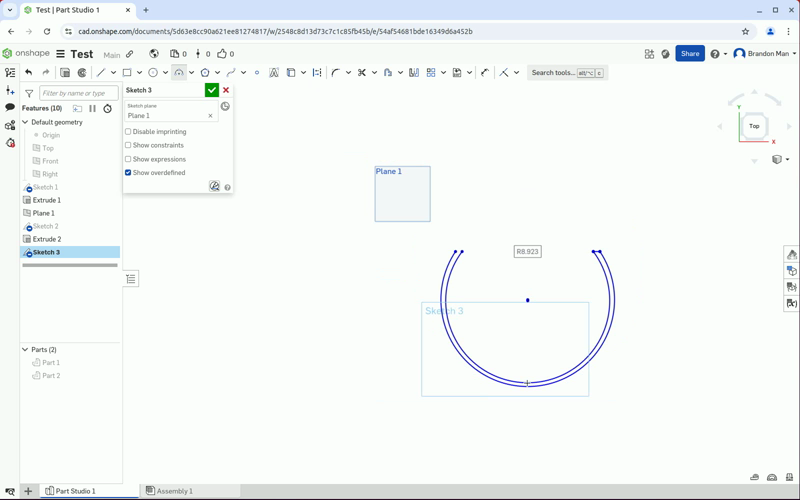
scroll(-6)
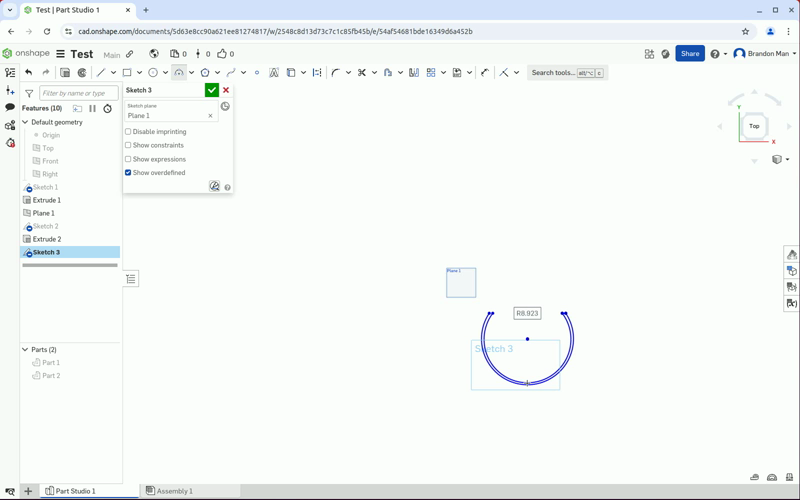
key_up(shift)
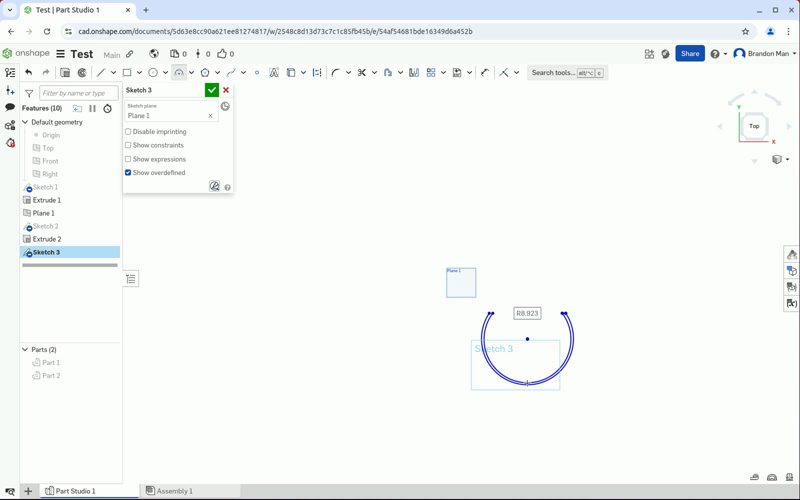
key(esc)
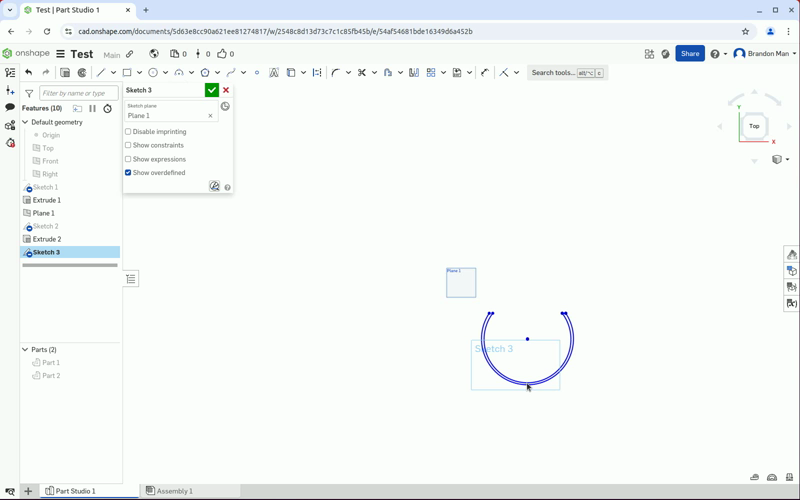
key(l)
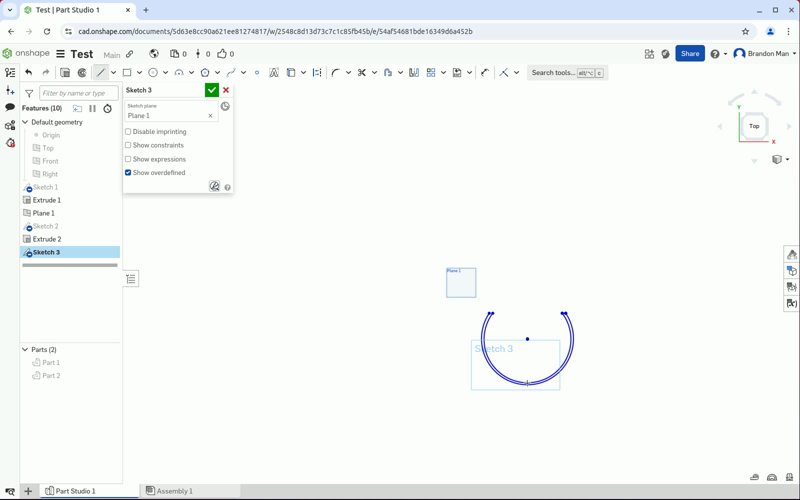
mouse_move(492, 313)
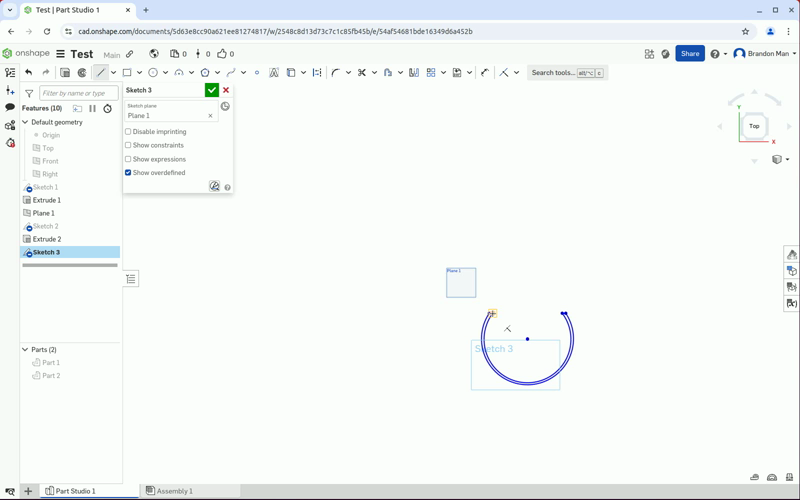
scroll(6)
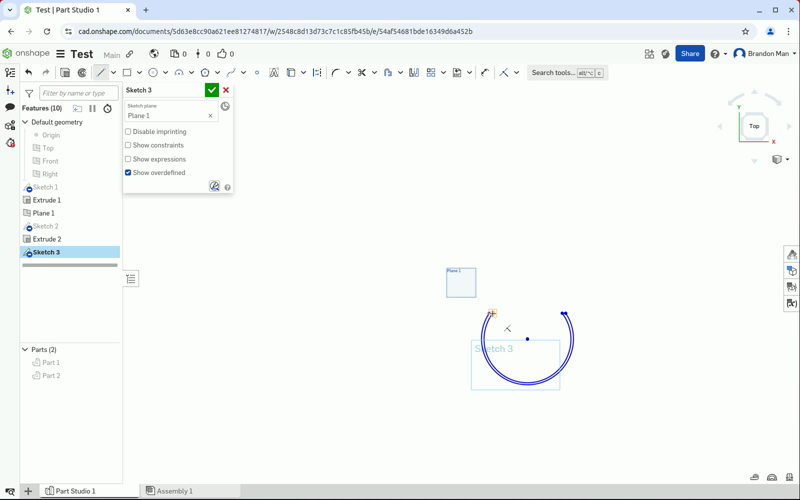
scroll(6)
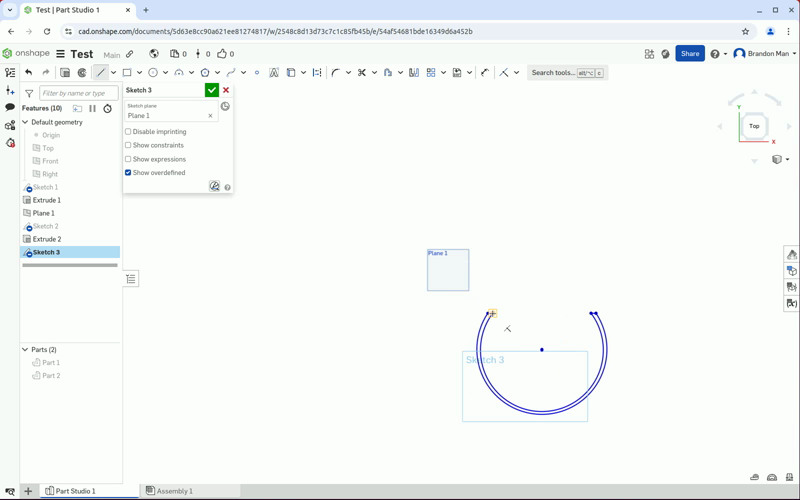
scroll(6)
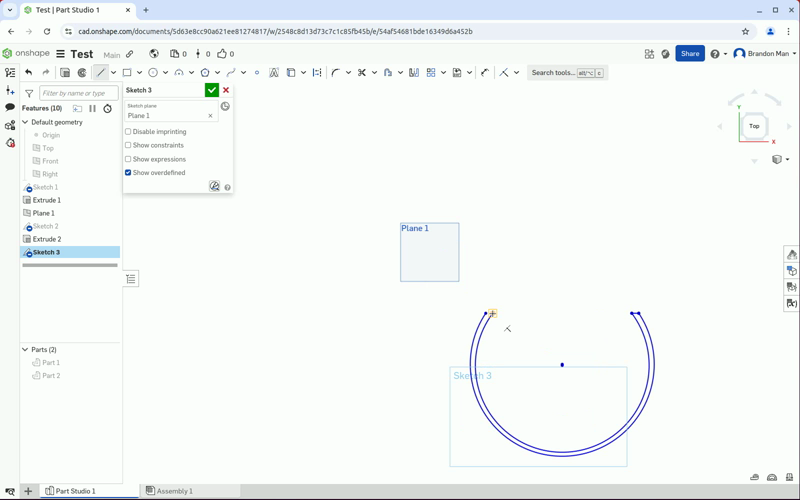
scroll(6)
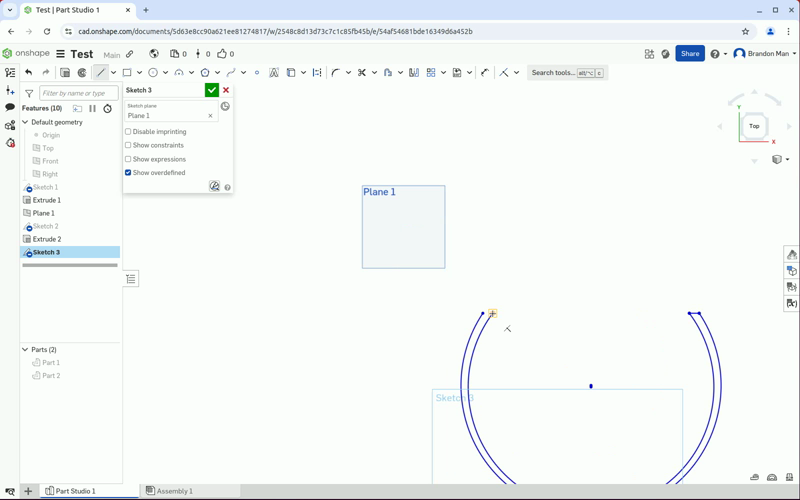
scroll(6)
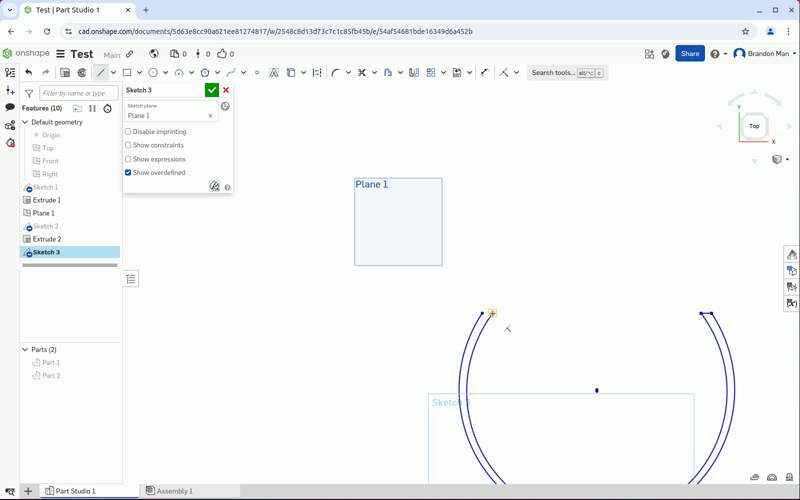
scroll(6)
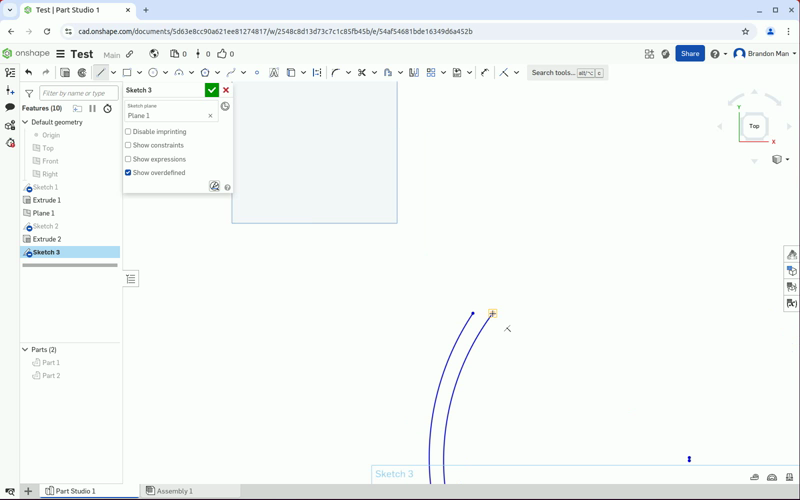
scroll(6)
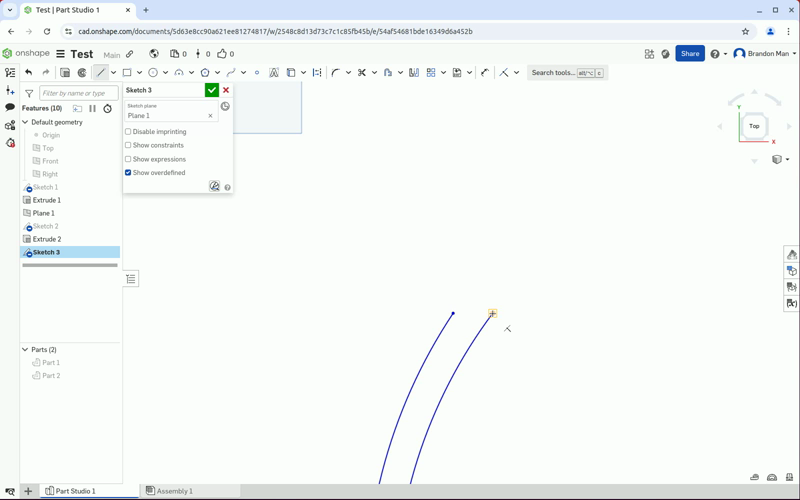
click(492, 313)
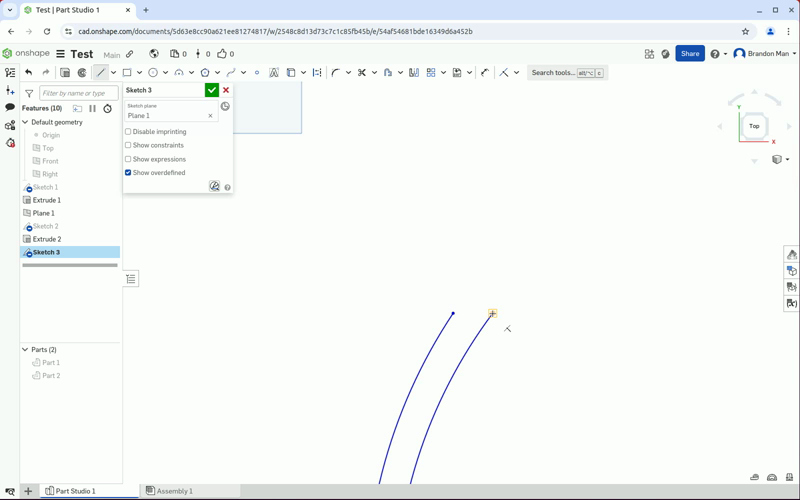
scroll(-6)
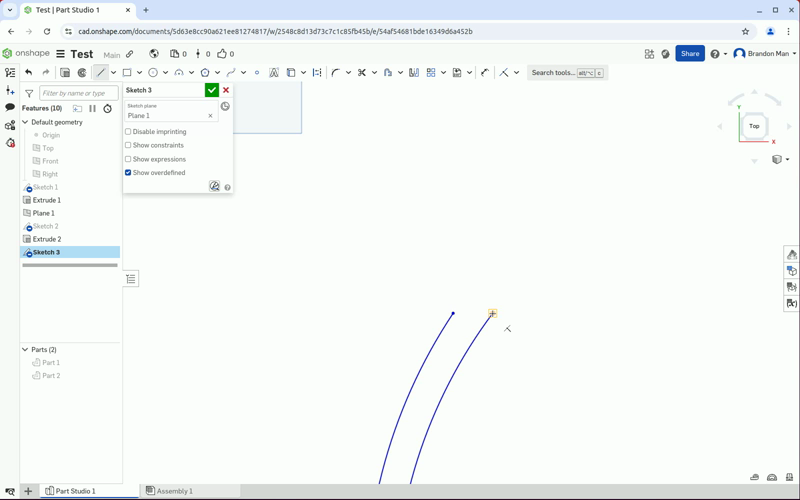
scroll(-6)
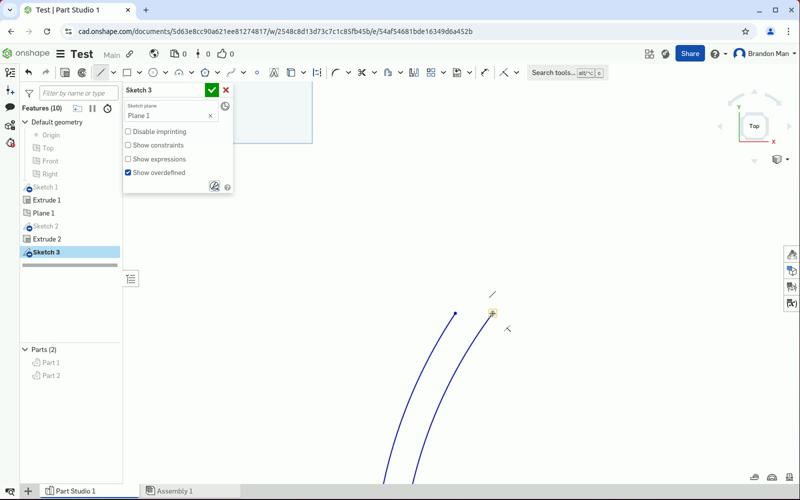
scroll(-6)
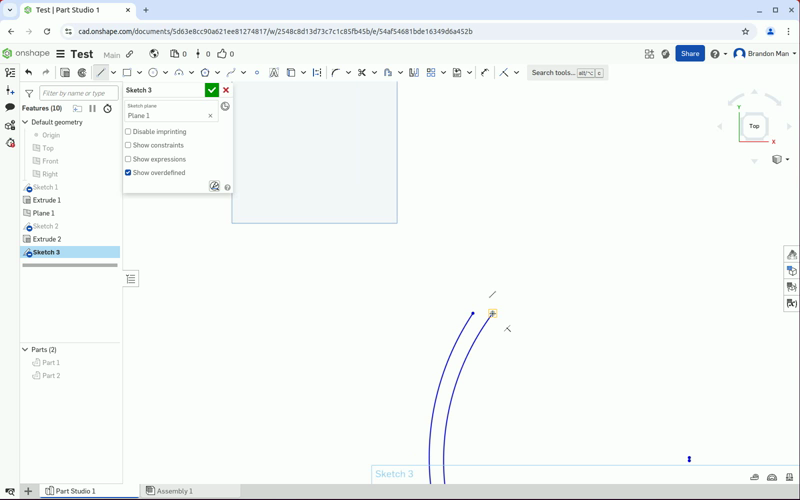
scroll(-6)
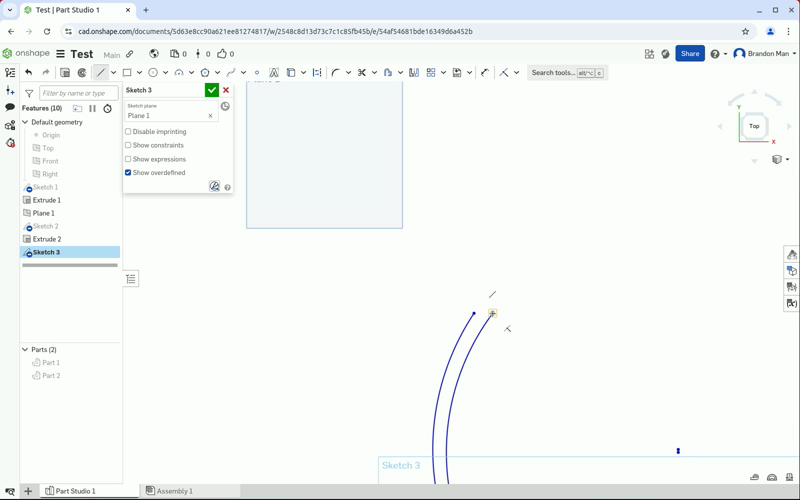
scroll(-6)
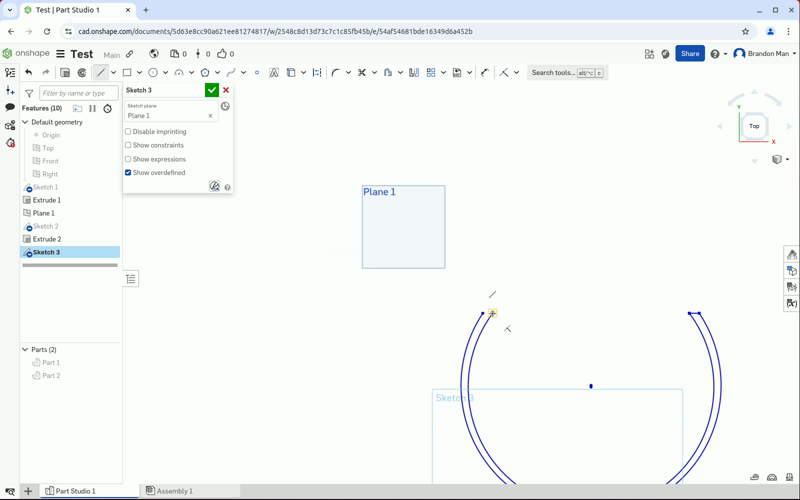
scroll(-6)
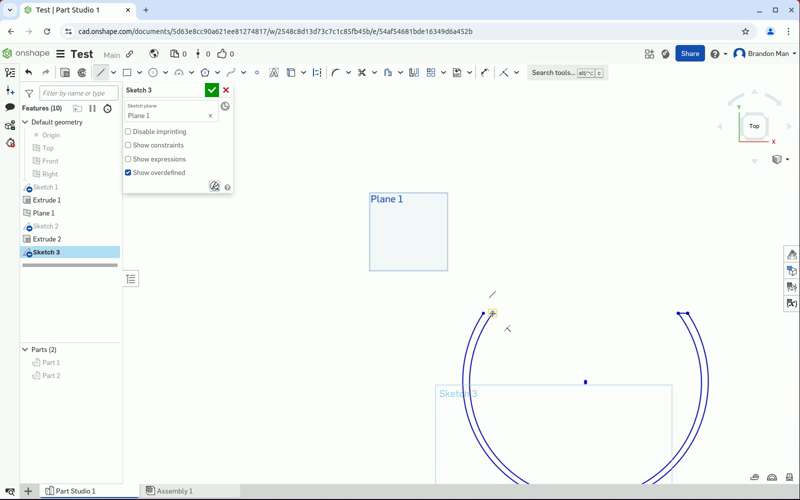
scroll(-6)
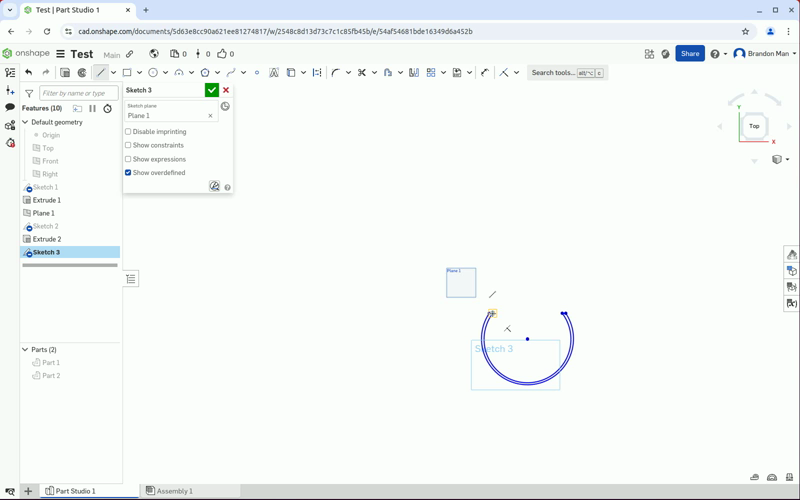
mouse_move(522, 313)
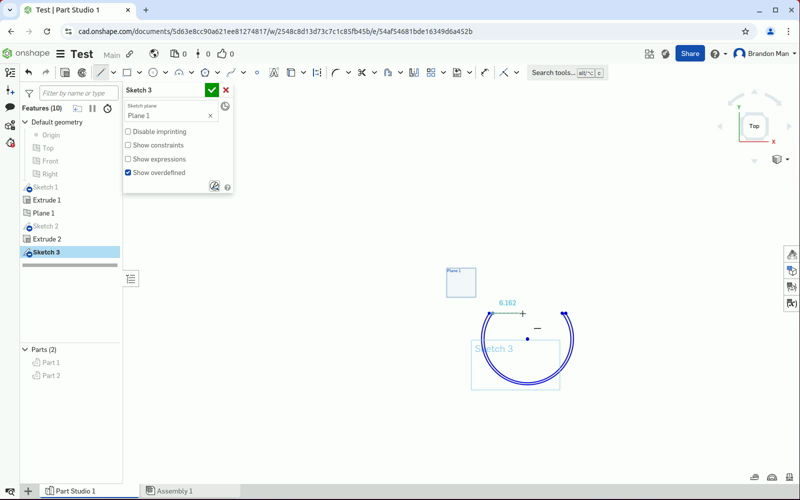
key_down(shift)
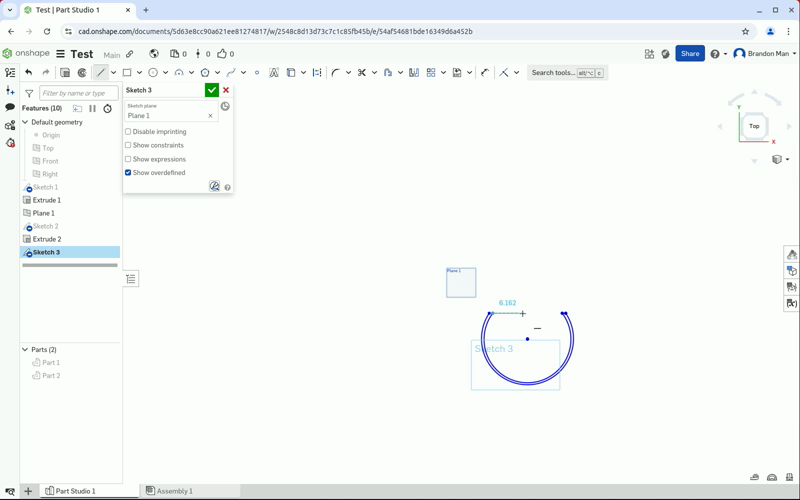
mouse_move(489, 313)
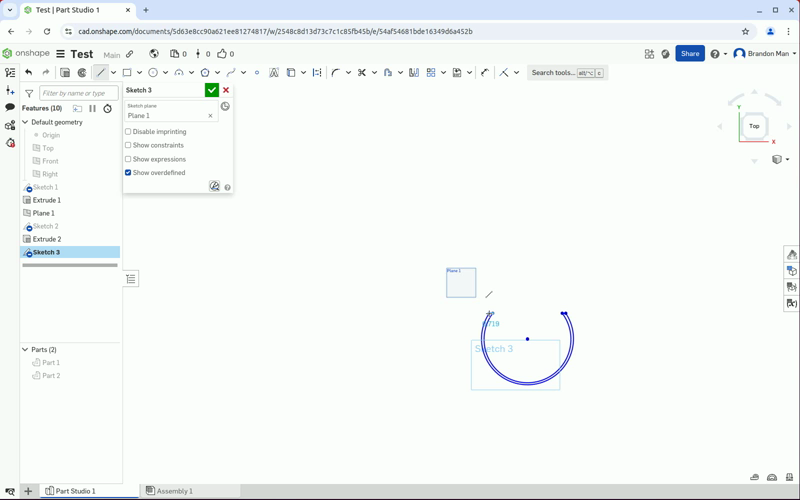
scroll(6)
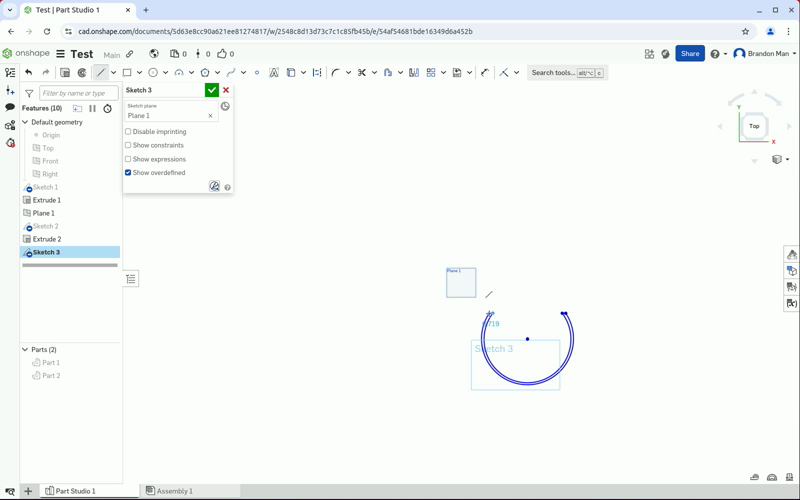
scroll(6)
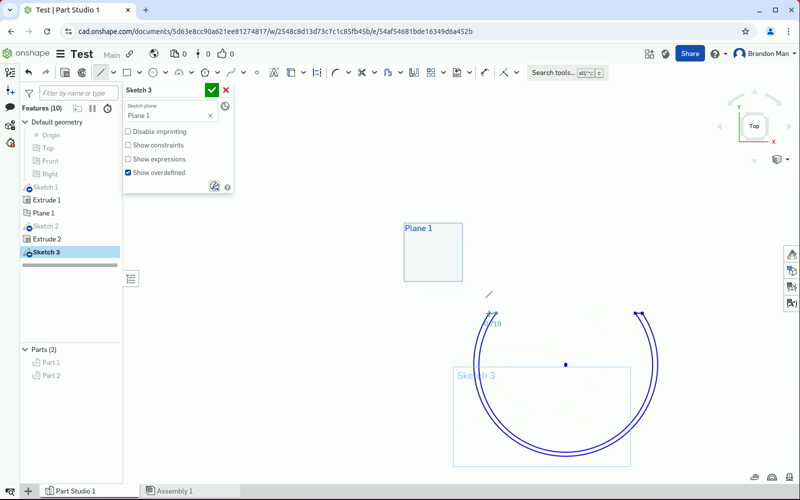
scroll(6)
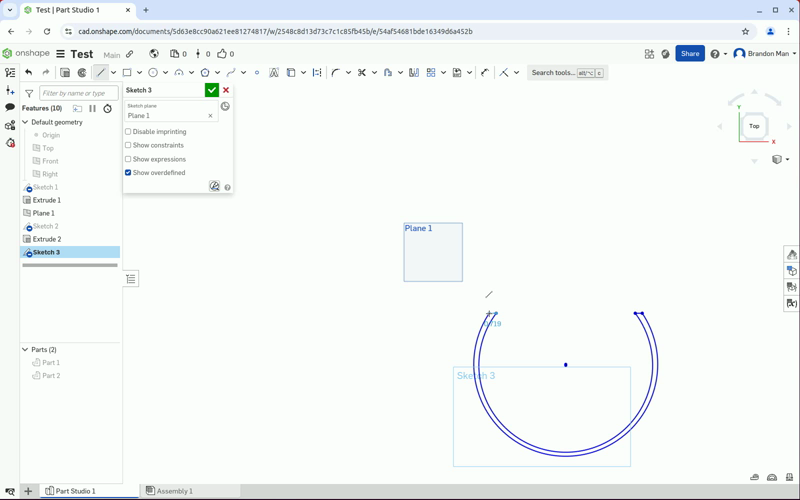
scroll(6)
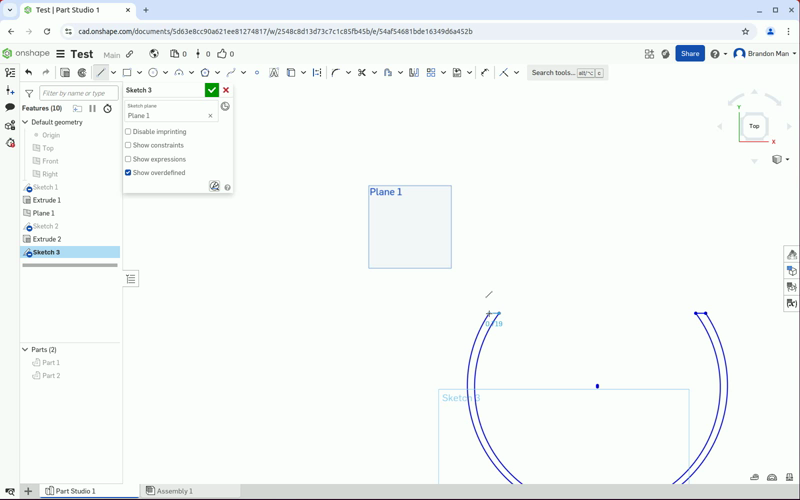
scroll(6)
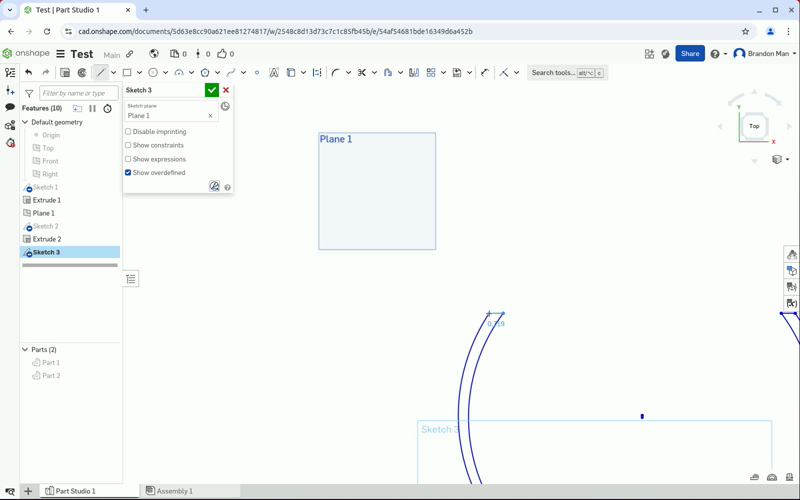
scroll(6)
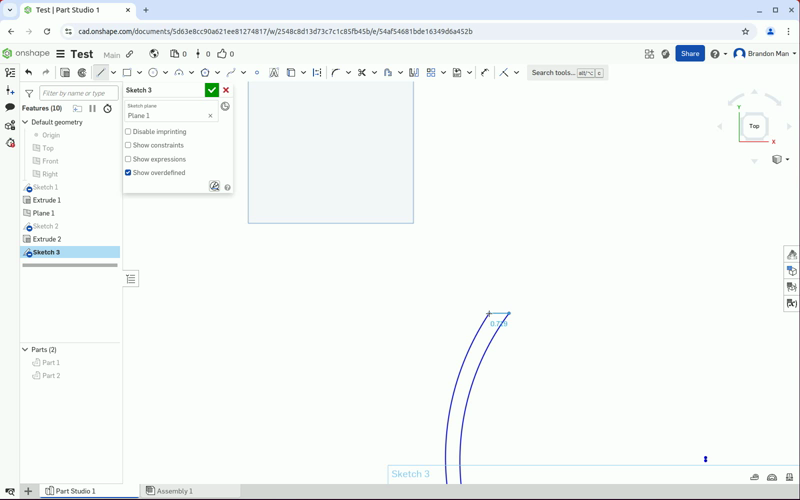
scroll(6)
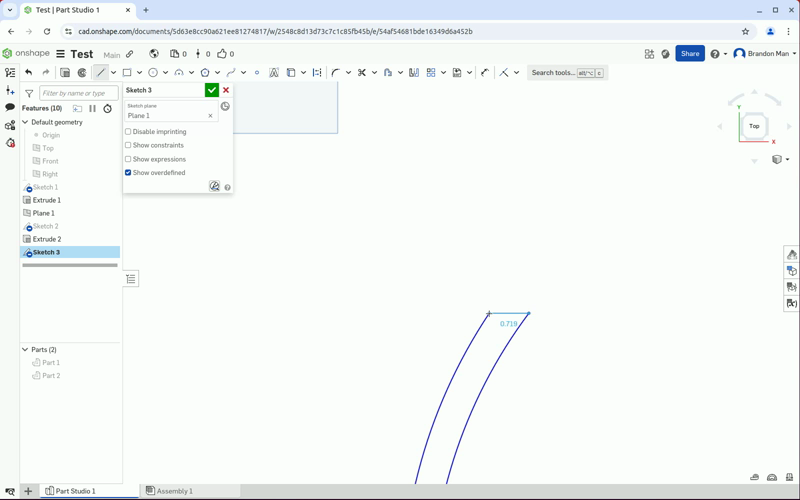
key_up(shift)
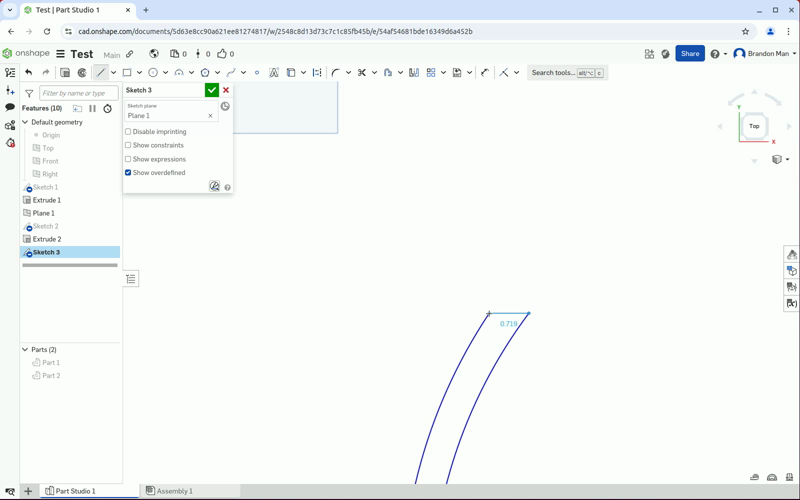
click(489, 313)
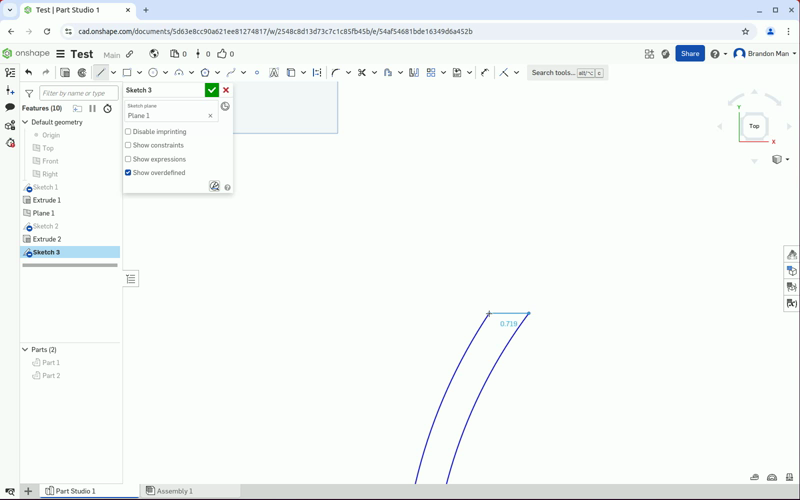
scroll(-6)
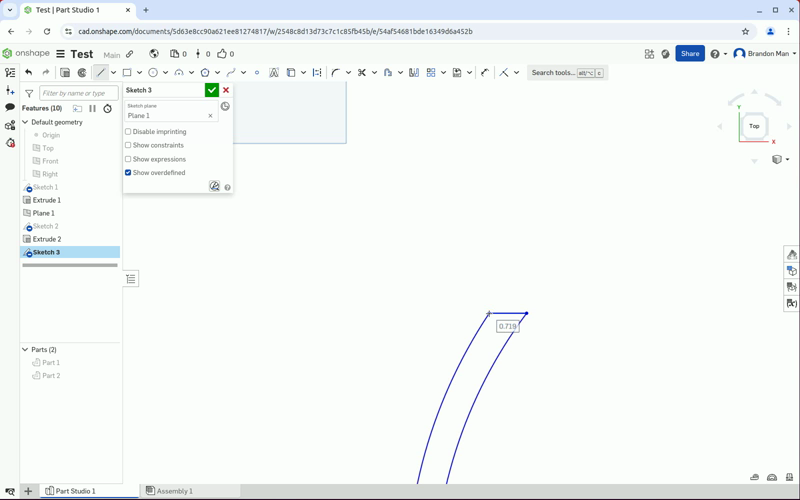
scroll(-6)
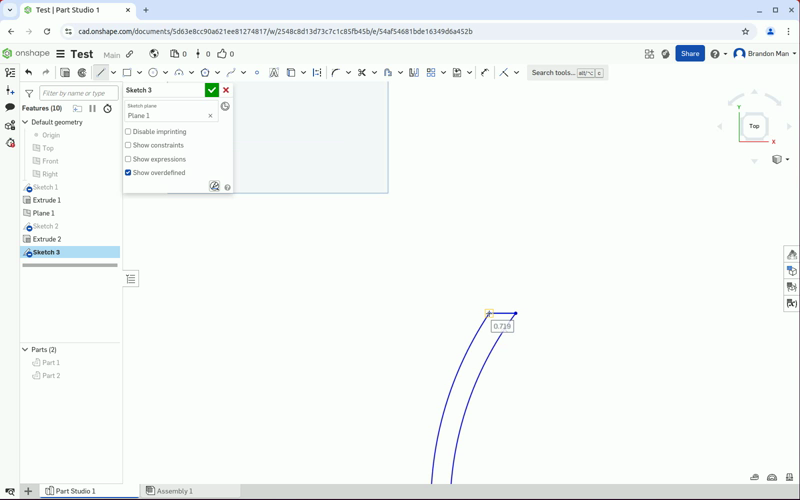
scroll(-6)
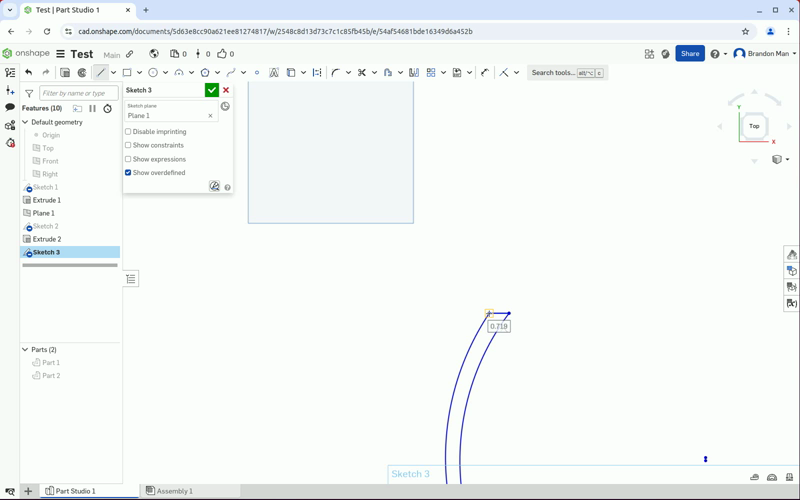
scroll(-6)
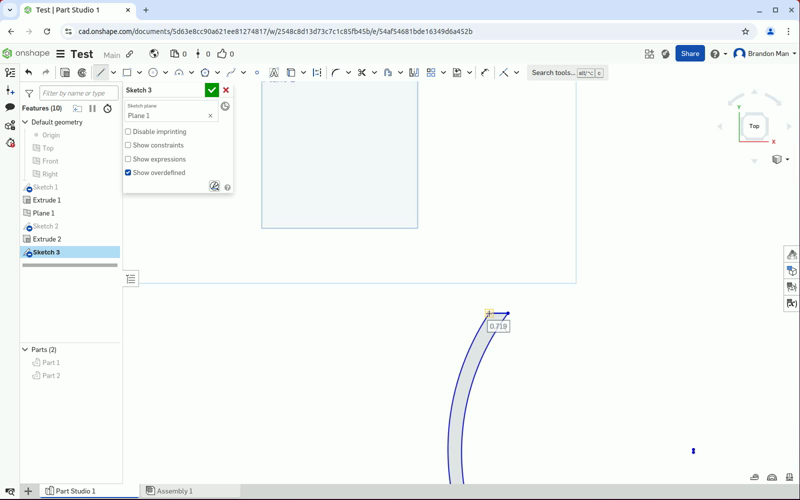
scroll(-6)
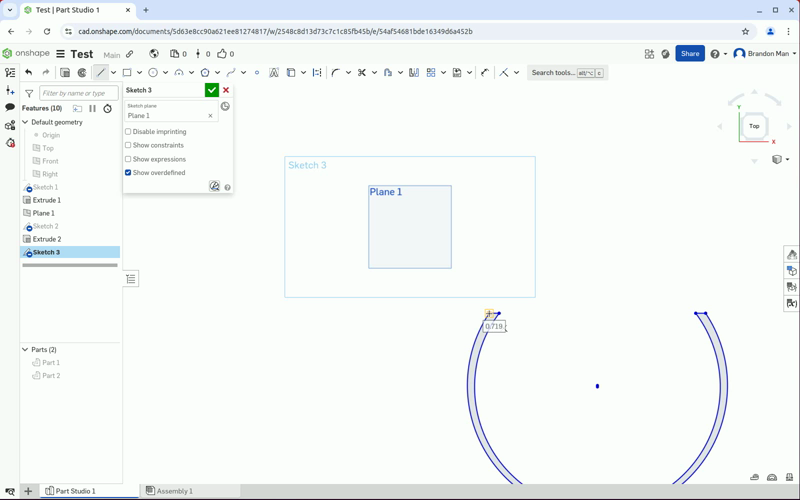
scroll(-6)
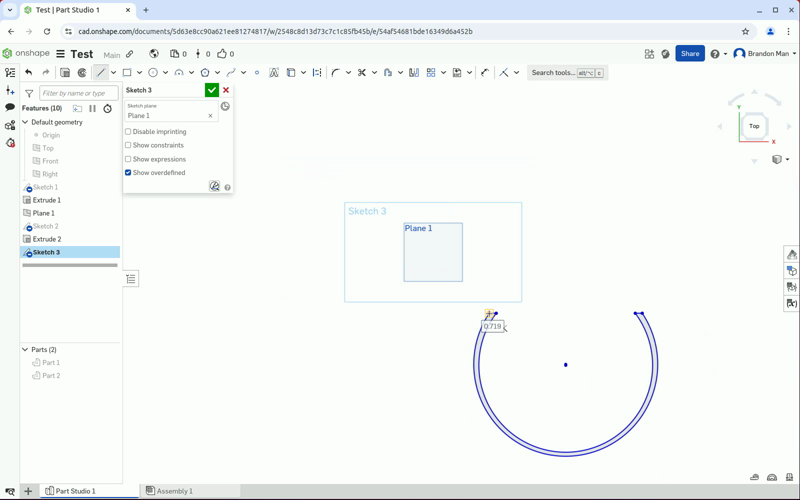
scroll(-6)
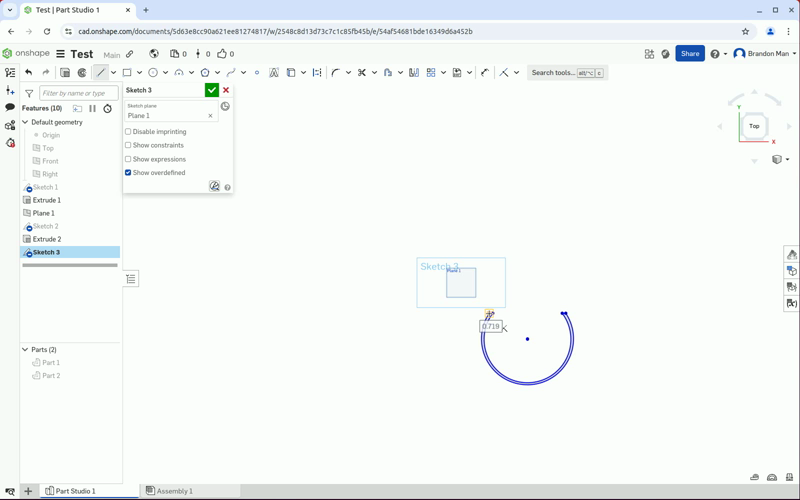
key(esc)
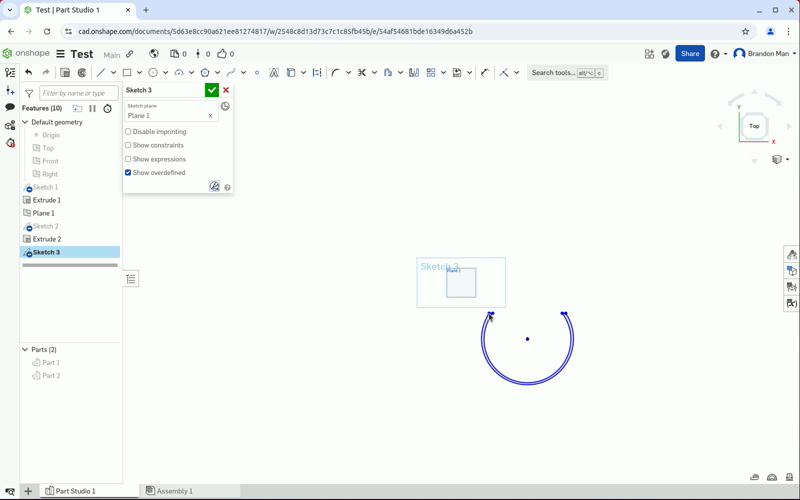
mouse_move(491, 366)
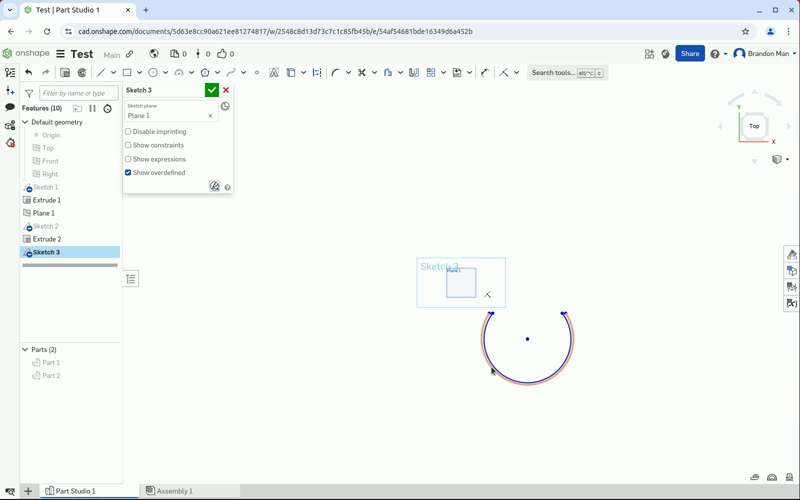
scroll(6)
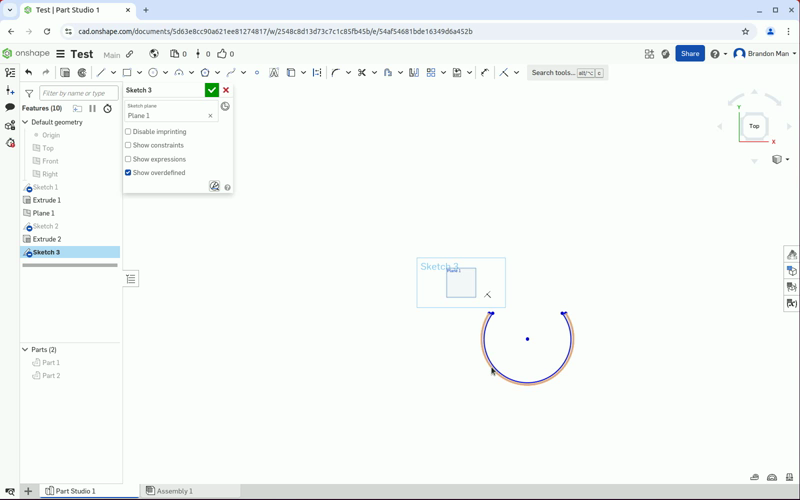
scroll(6)
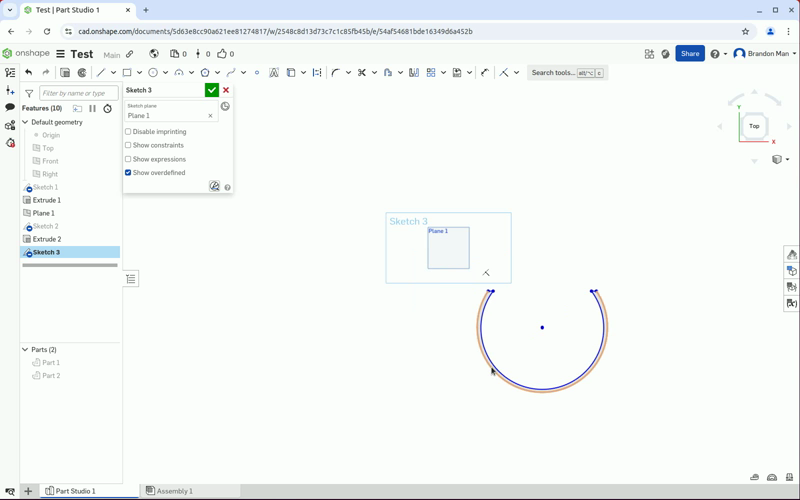
scroll(6)
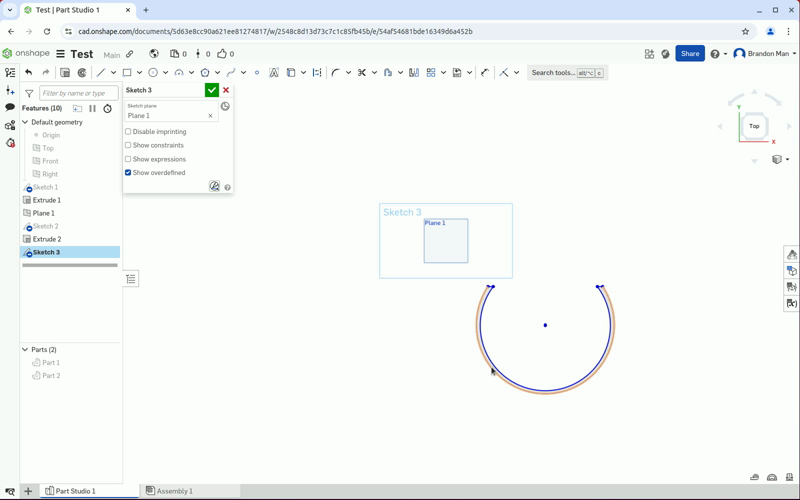
scroll(6)
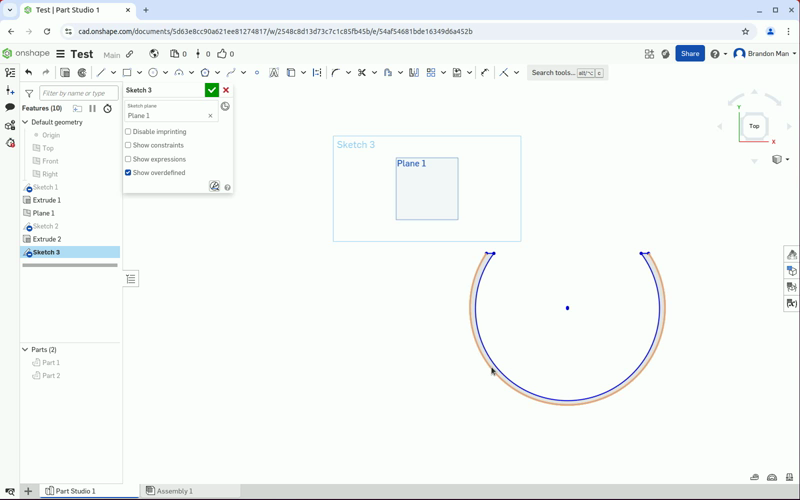
scroll(6)
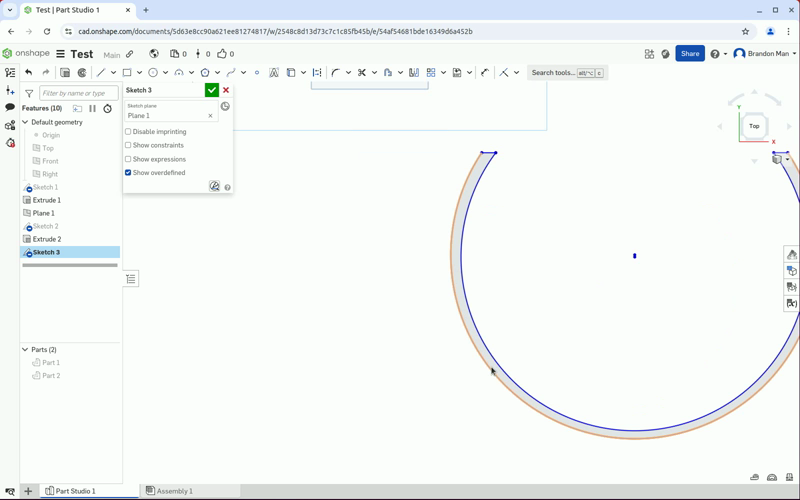
scroll(6)
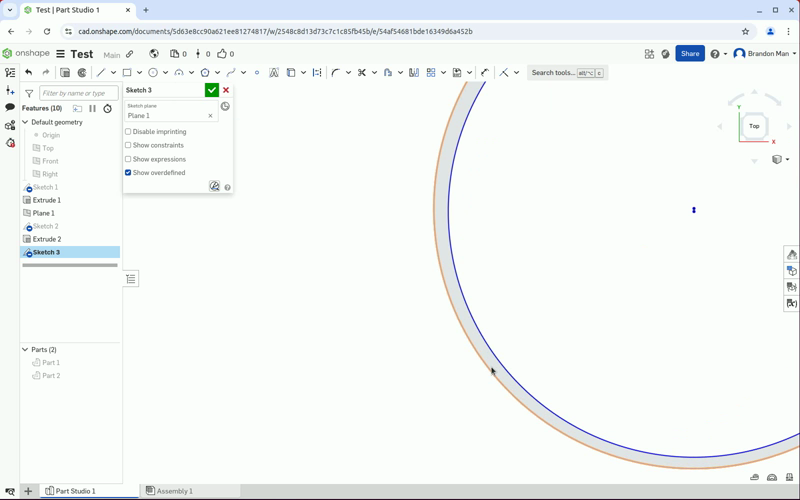
scroll(6)
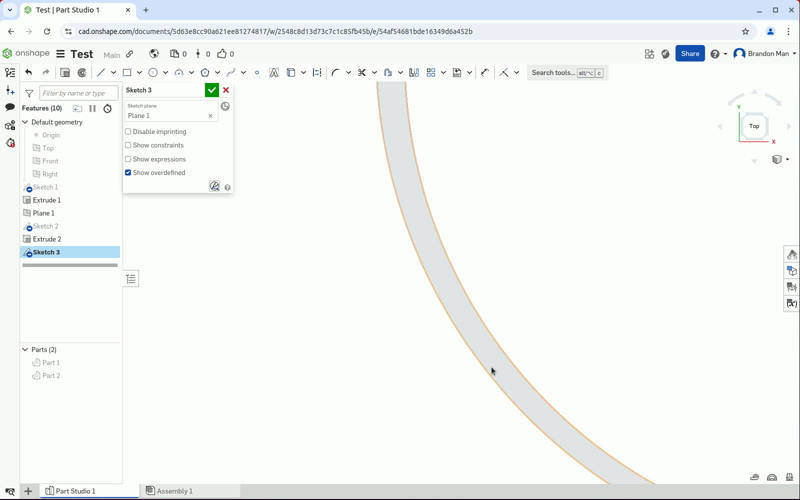
click(491, 366)
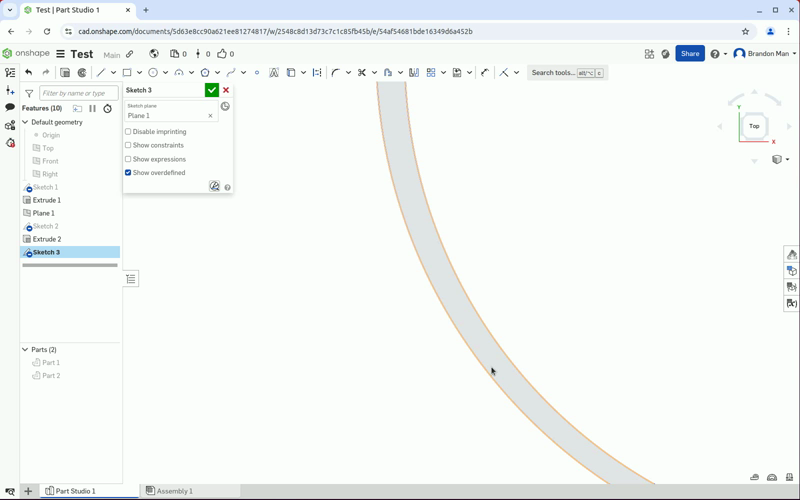
scroll(-6)
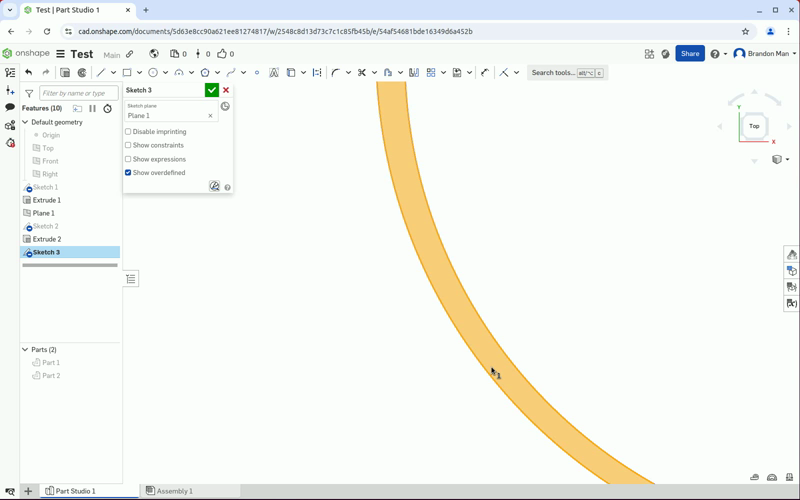
scroll(-6)
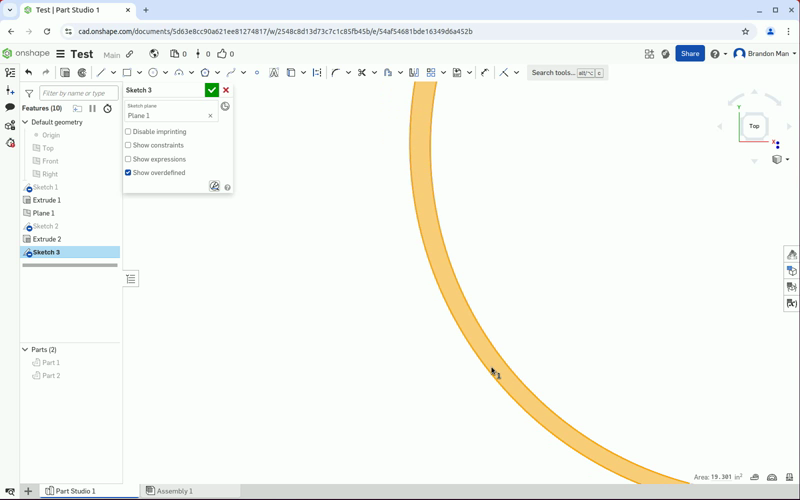
scroll(-6)
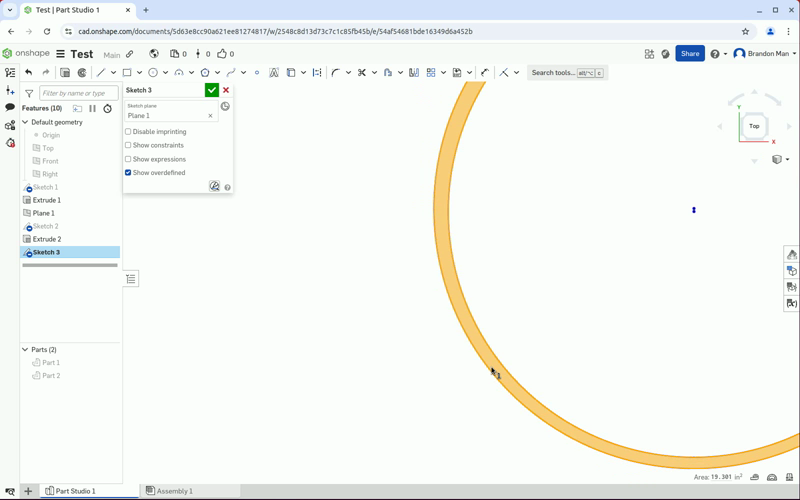
scroll(-6)
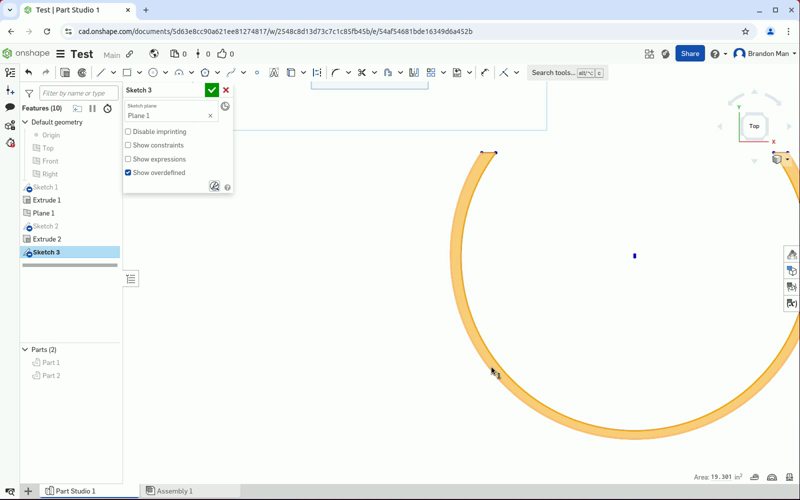
scroll(-6)
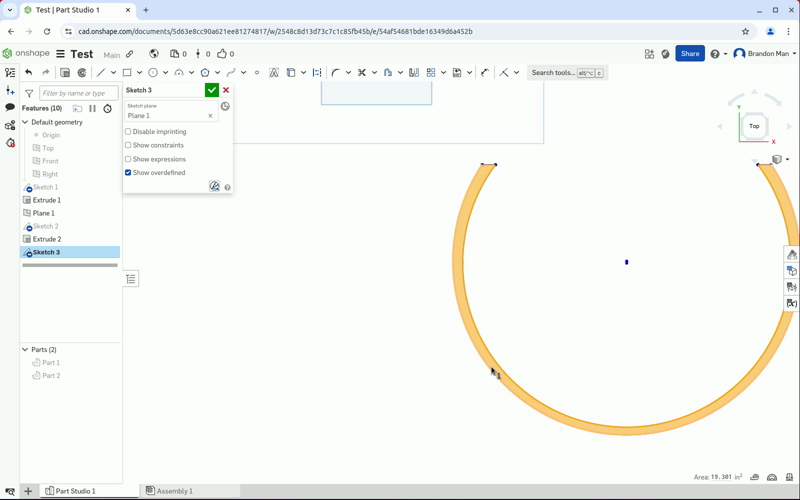
scroll(-6)
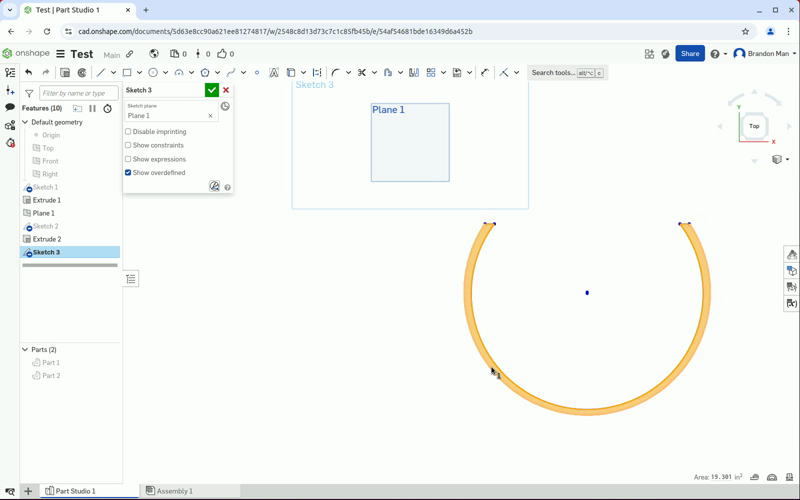
scroll(-6)
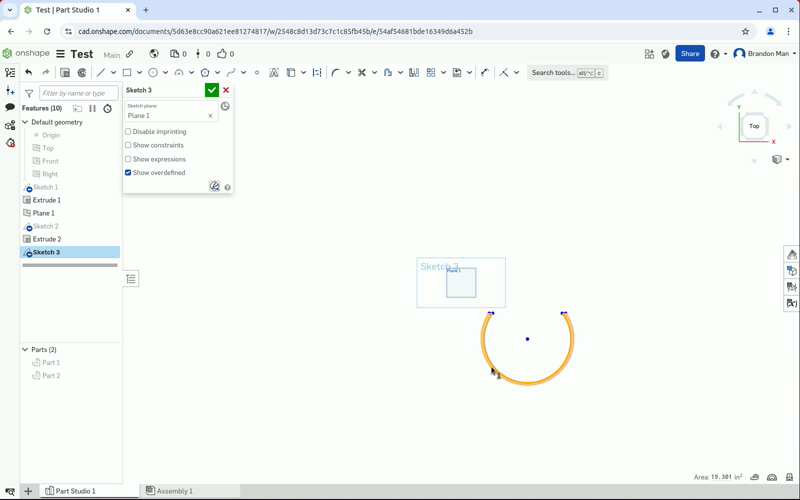
mouse_move(73, 352)
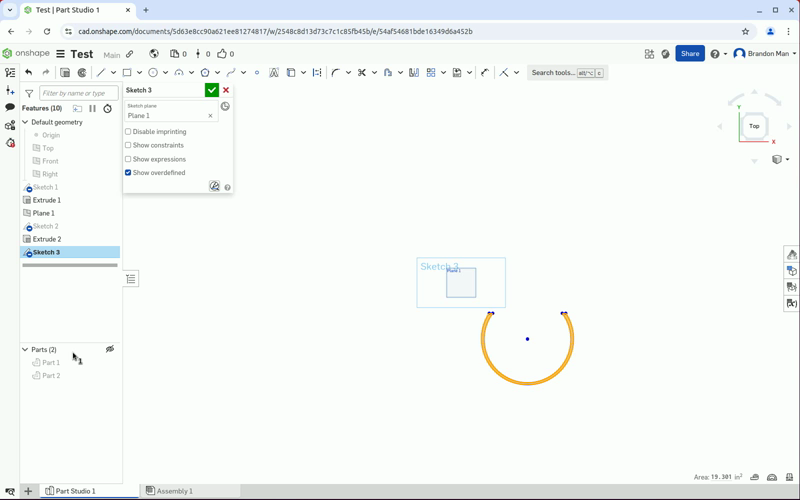
key(shift+y)
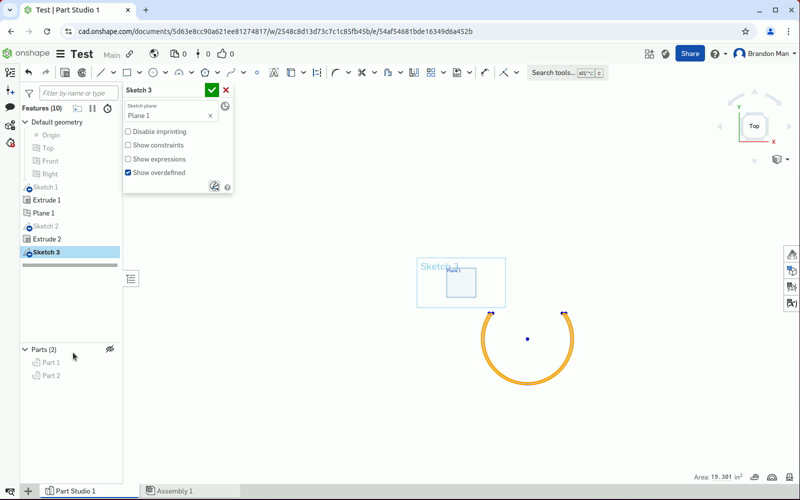
key(shift+e)
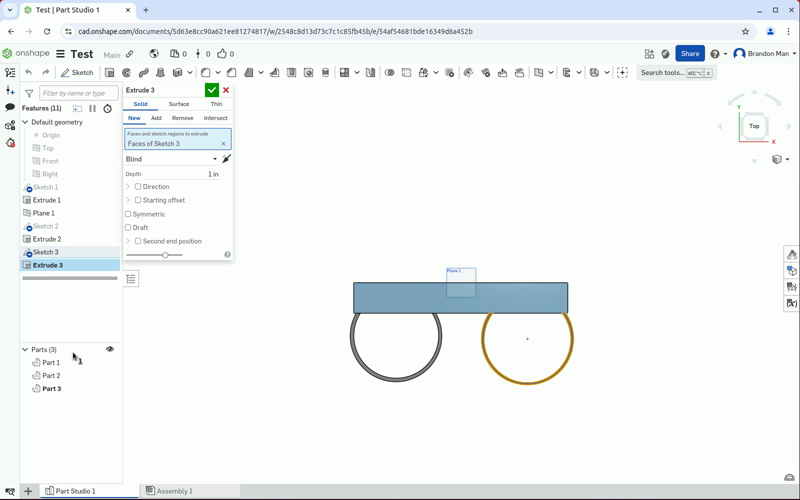
mouse_move(143, 106)
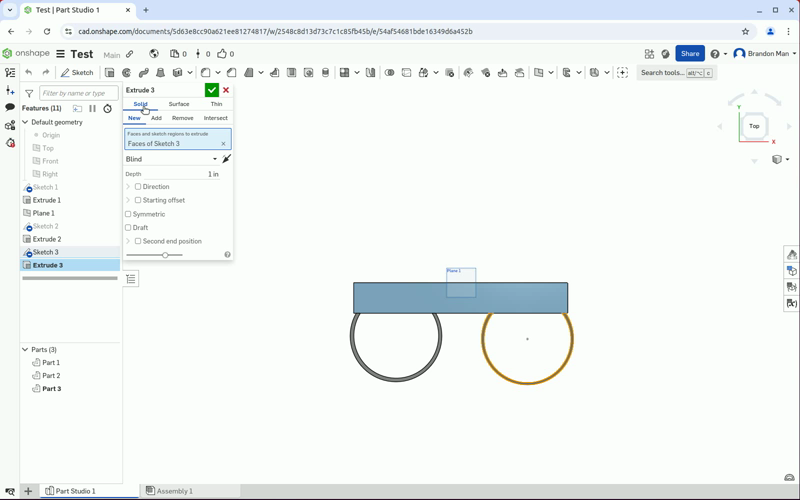
click(143, 106)
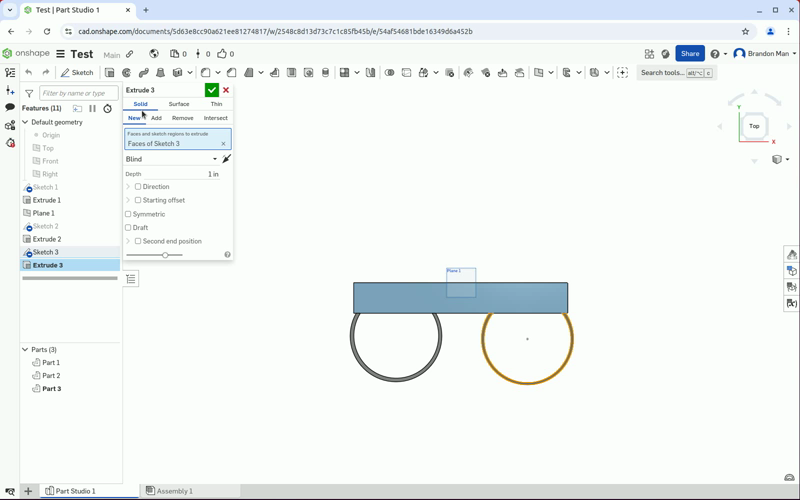
mouse_move(137, 120)
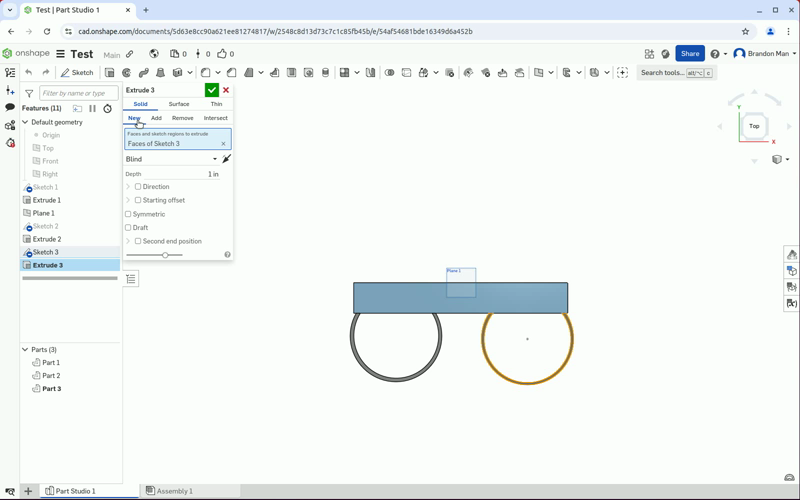
click(137, 120)
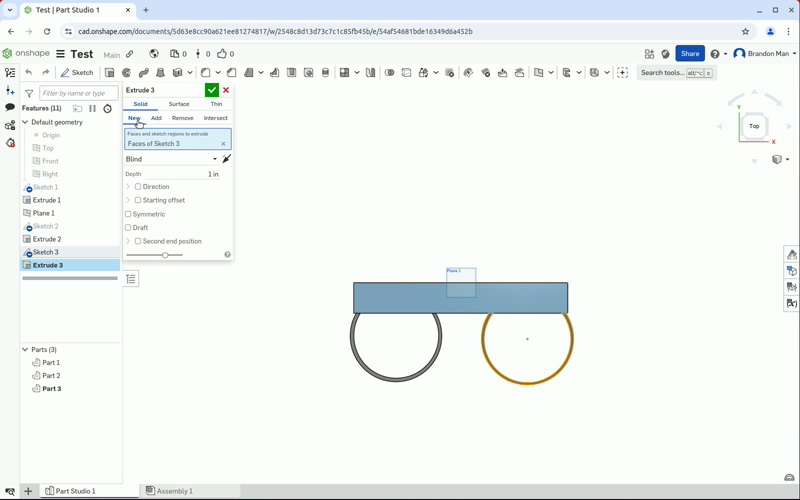
key(tab, 4)
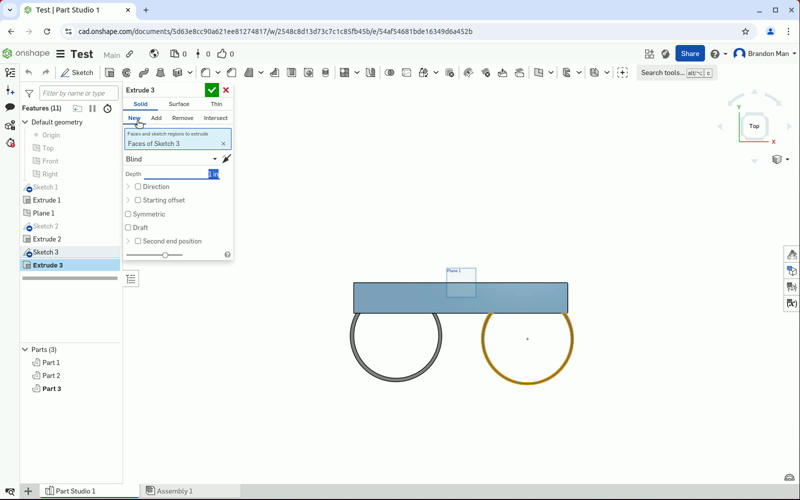
text(-17.572)
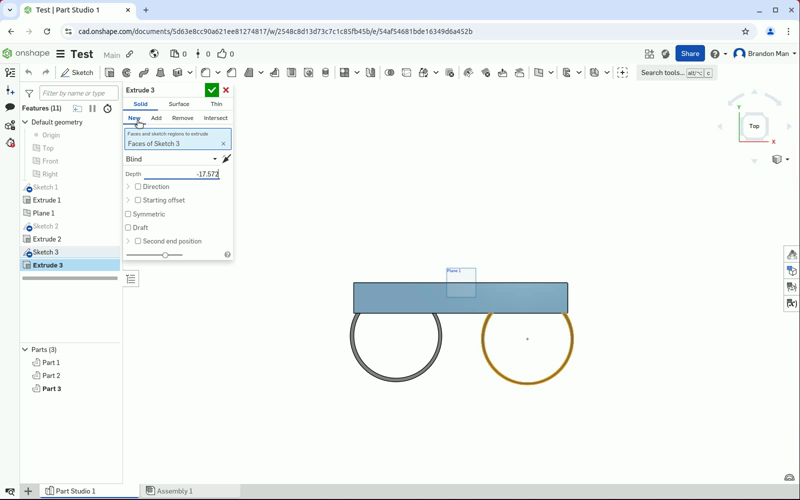
key(enter)
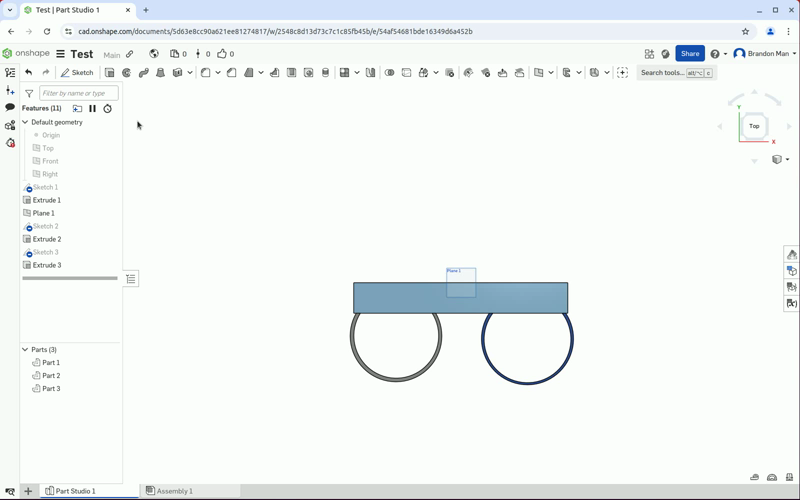
key(shift+h)
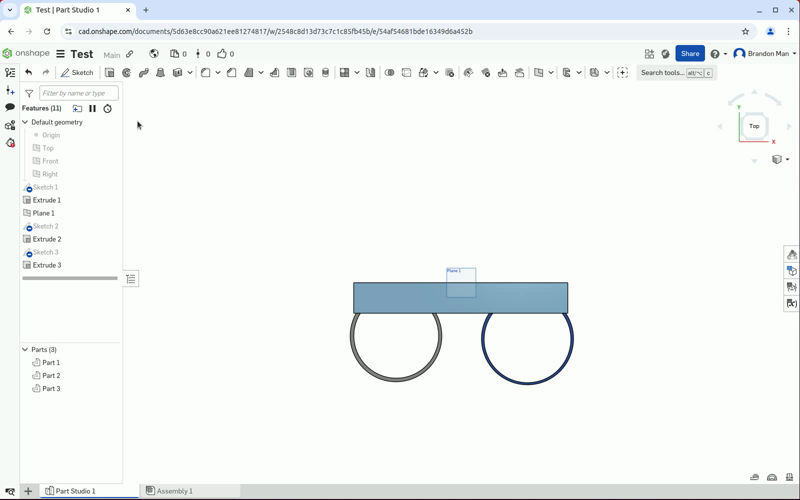
key(shift+h)
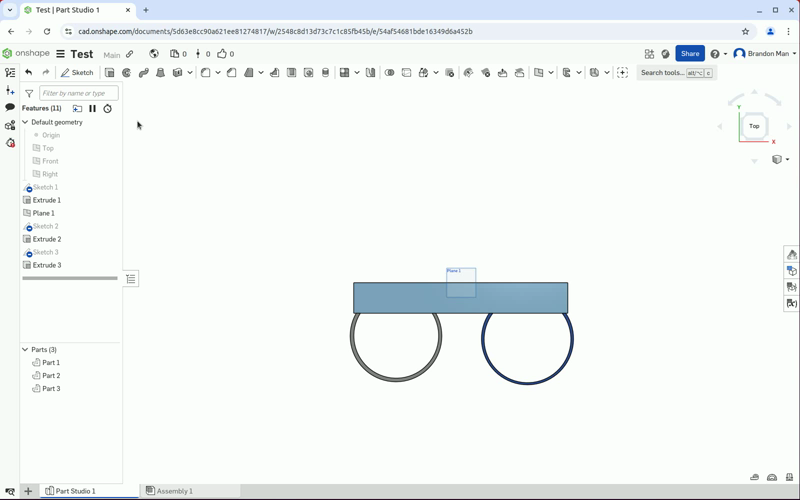
mouse_move(73, 189)
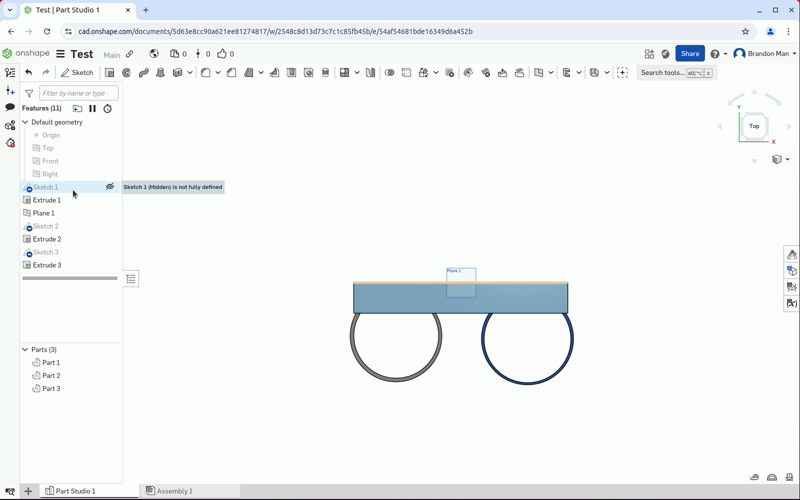
click(73, 189)
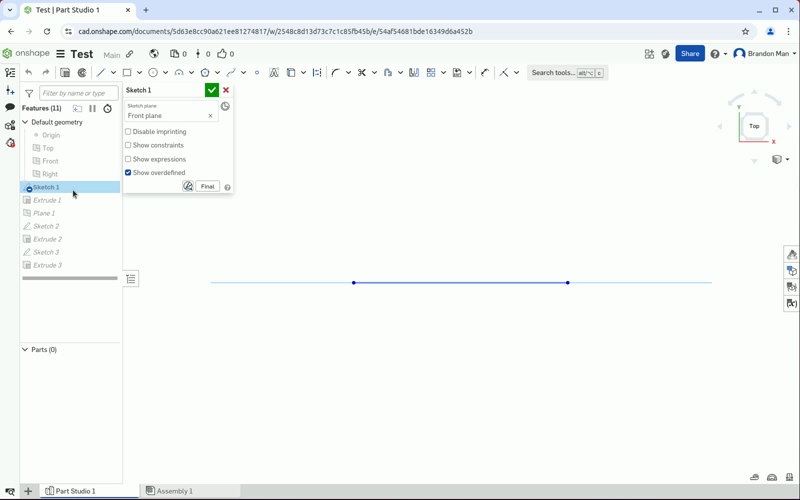
mouse_move(229, 92)
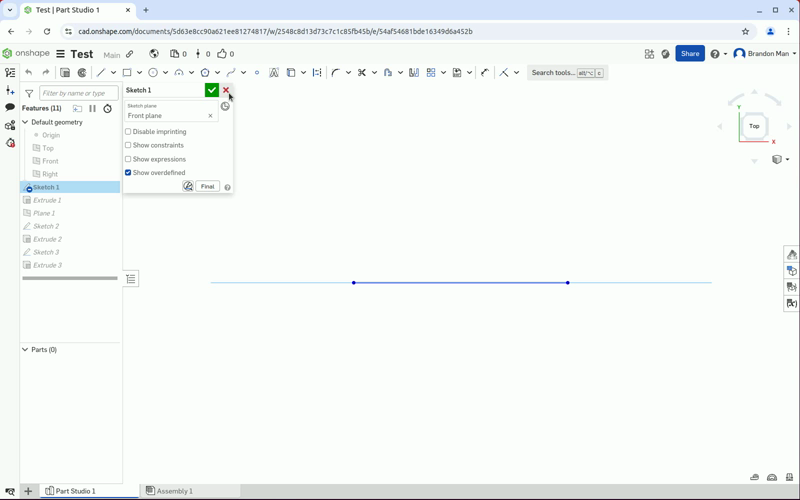
click(229, 92)
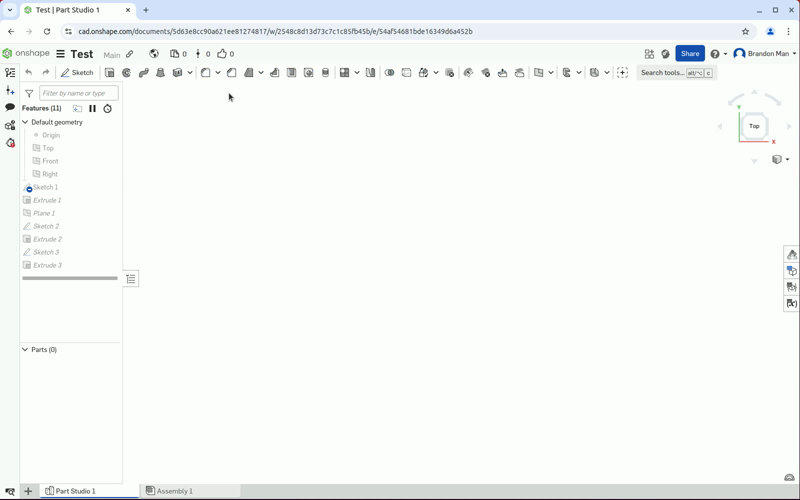
key(shift+s)
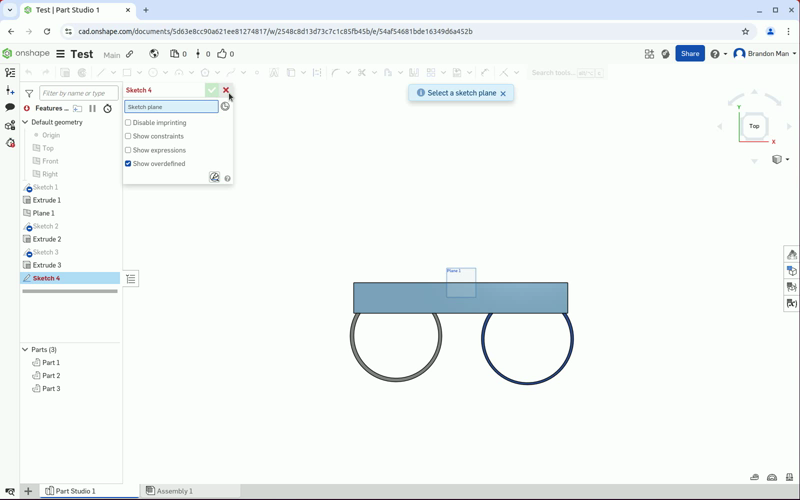
mouse_move(73, 215)
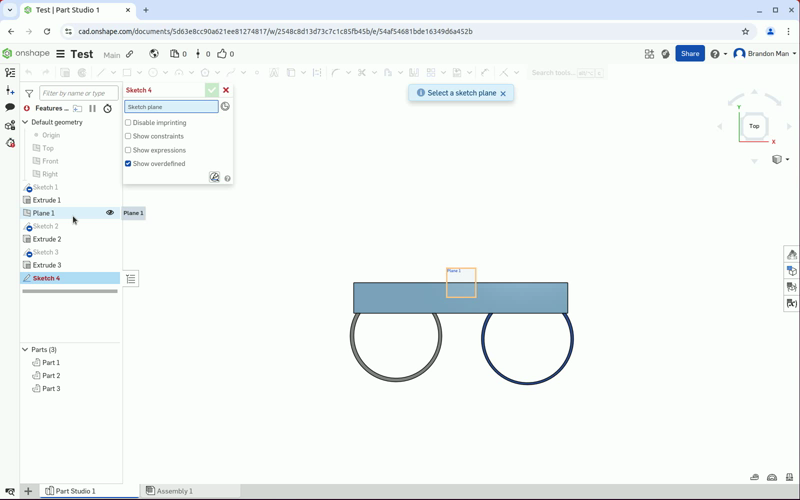
click(73, 215)
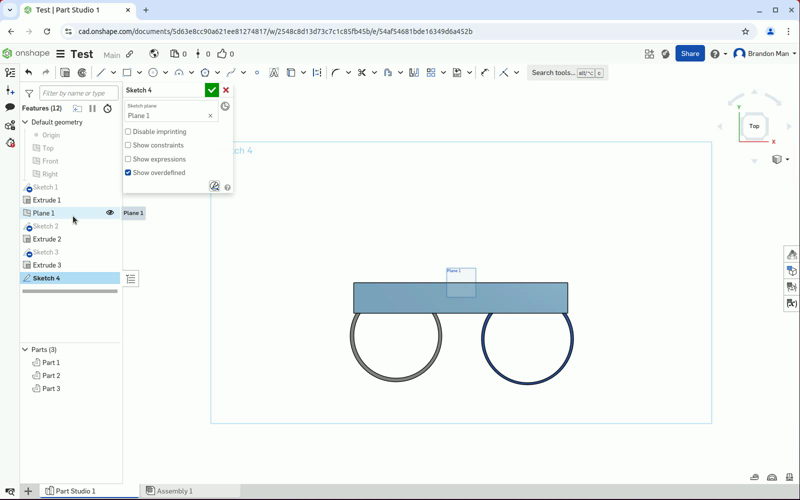
mouse_move(73, 352)
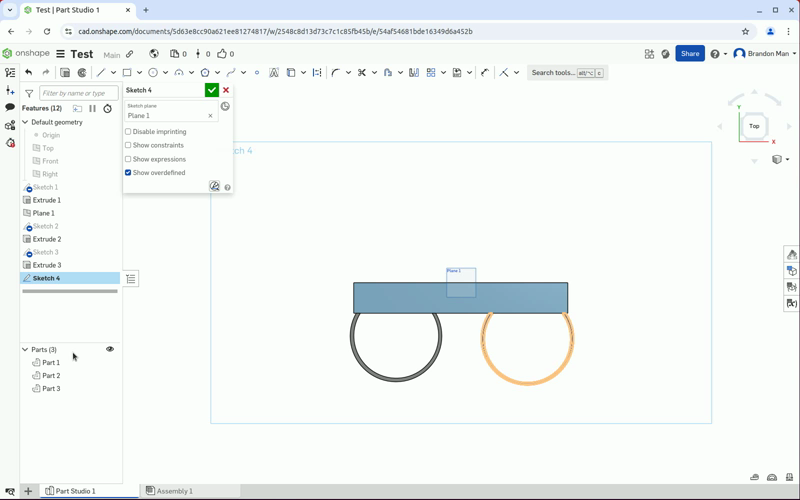
key(y)
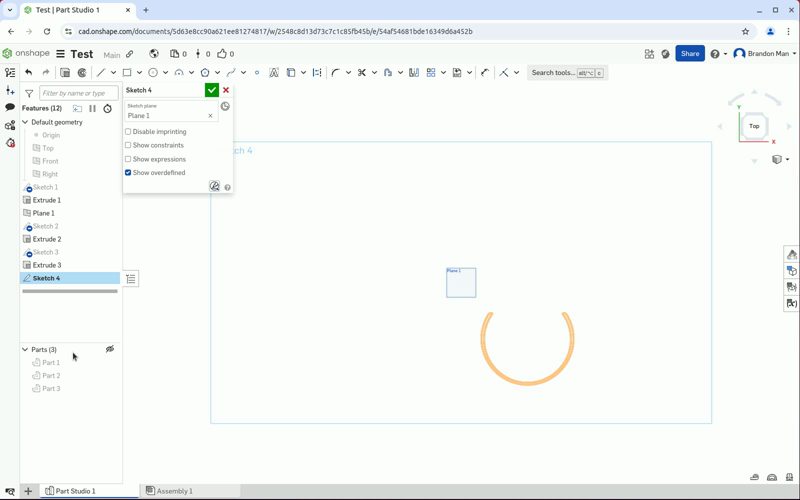
key(l)
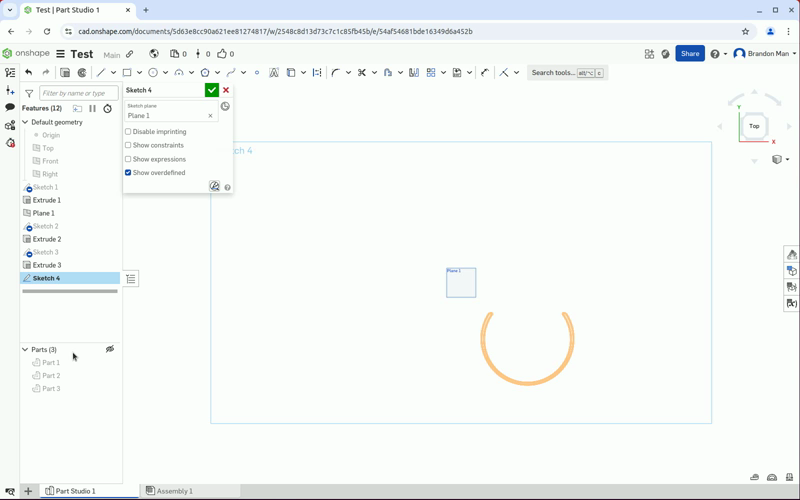
key_down(shift)
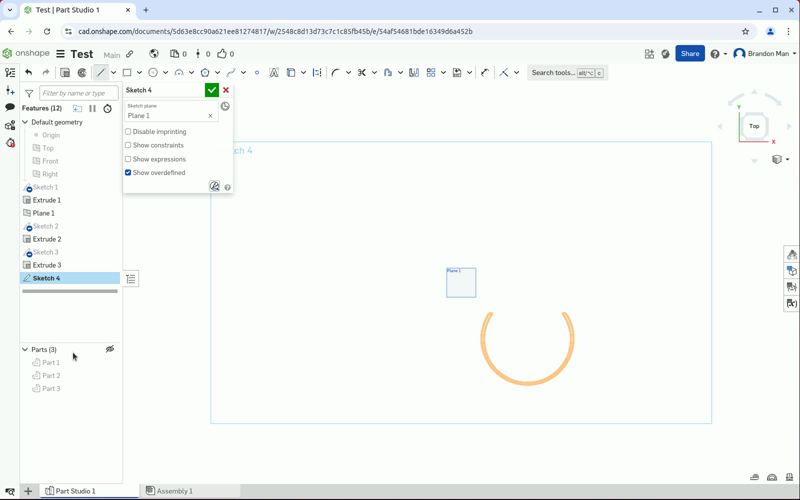
mouse_move(356, 313)
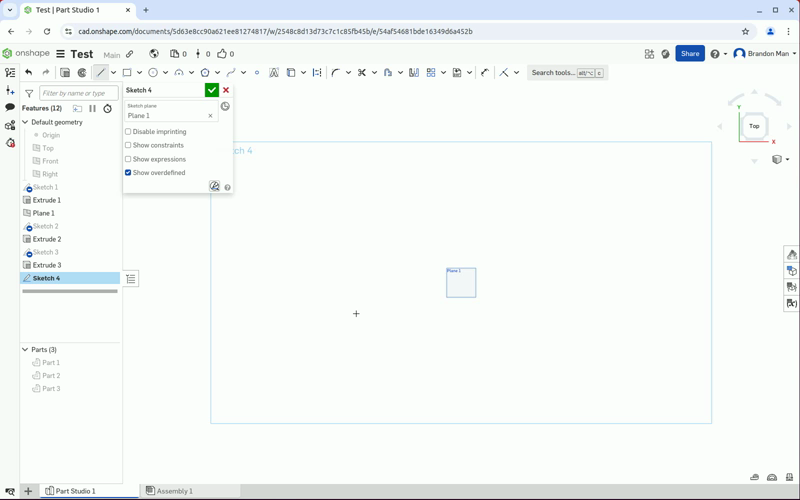
click(356, 313)
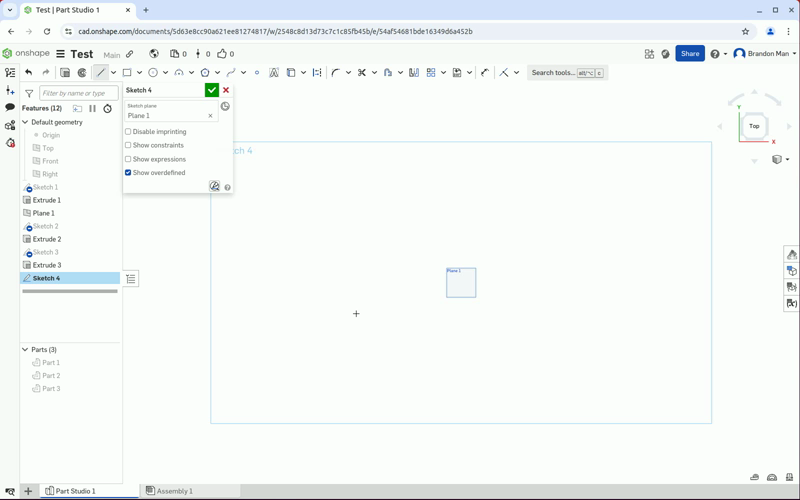
key_up(shift)
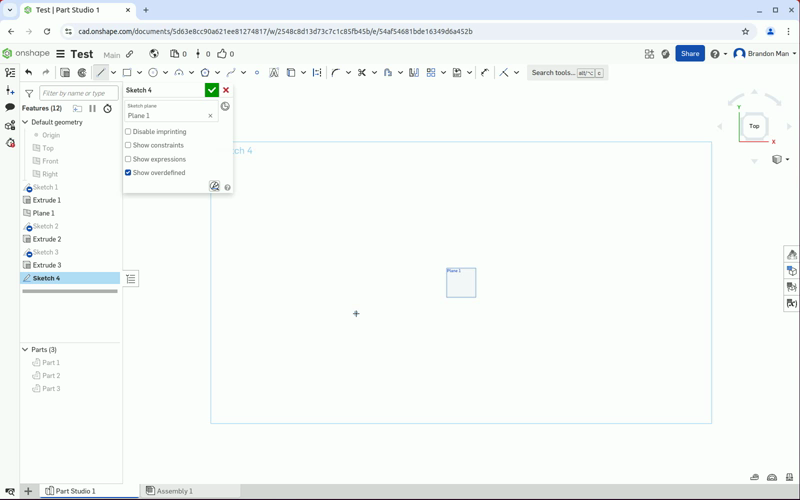
key_down(shift)
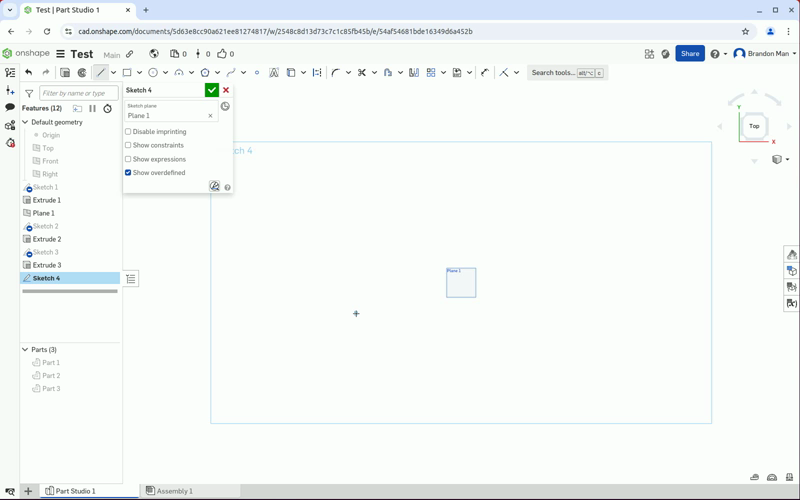
mouse_move(386, 313)
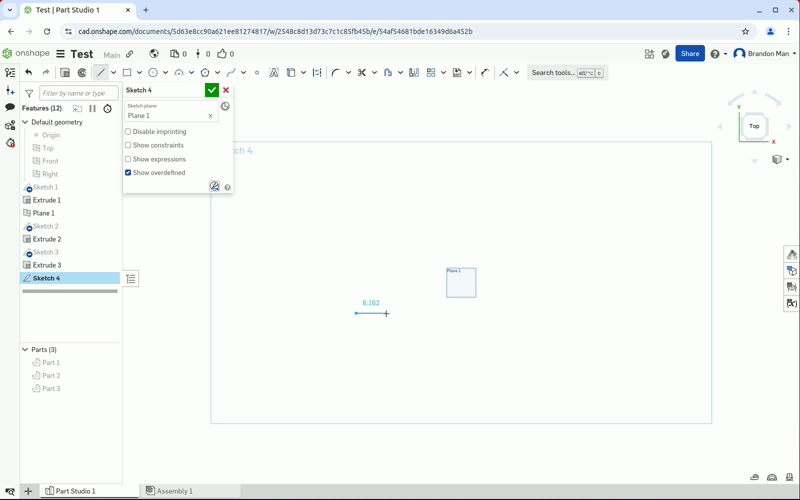
mouse_move(359, 313)
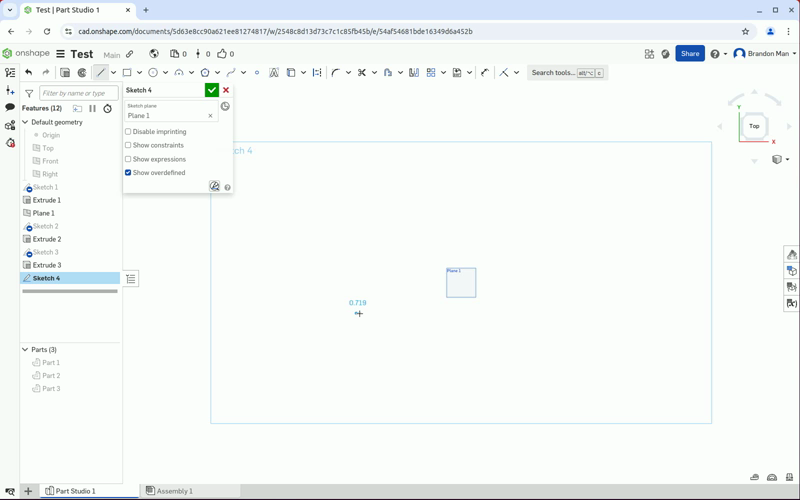
scroll(6)
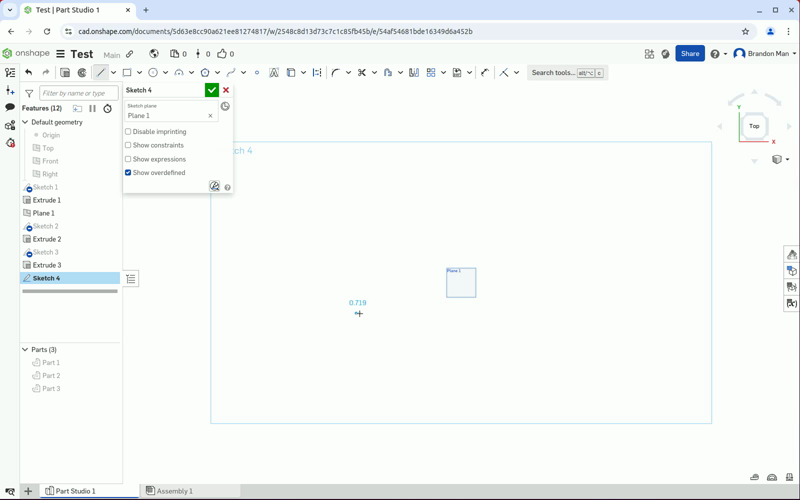
scroll(6)
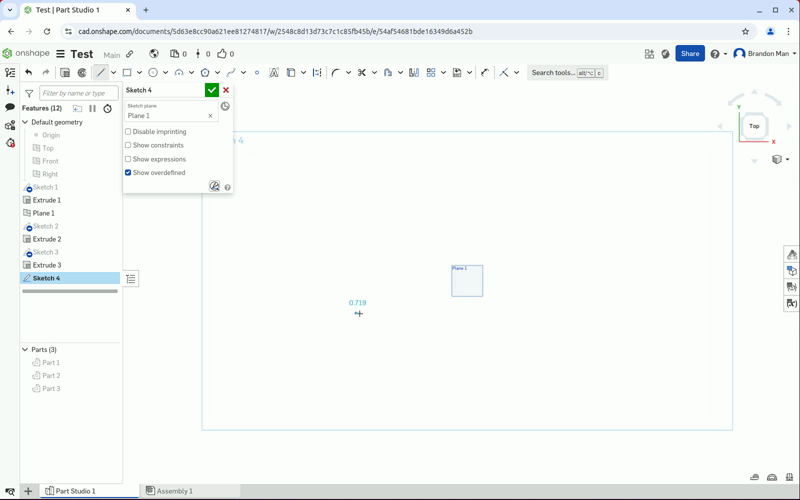
scroll(6)
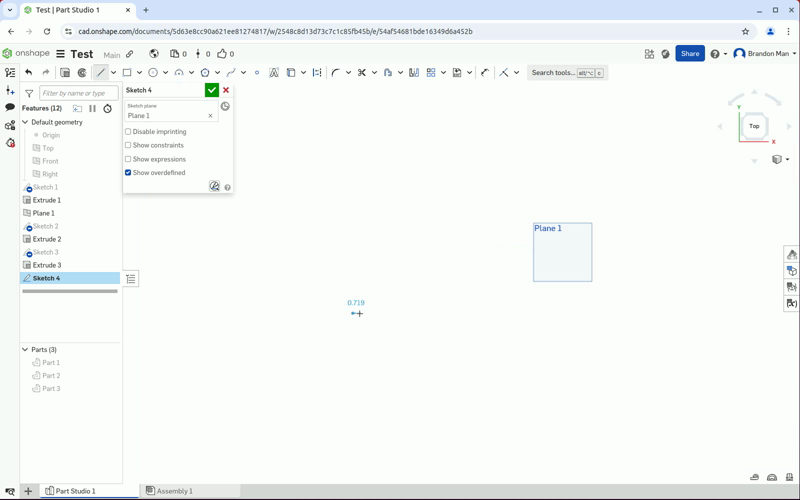
scroll(6)
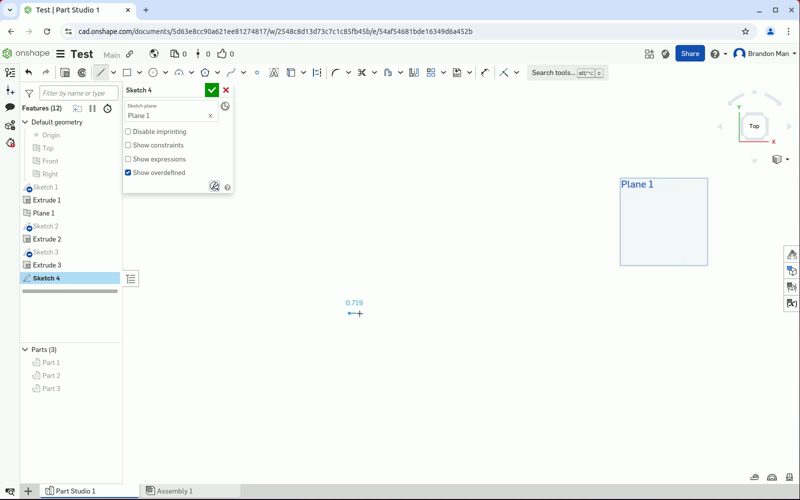
scroll(6)
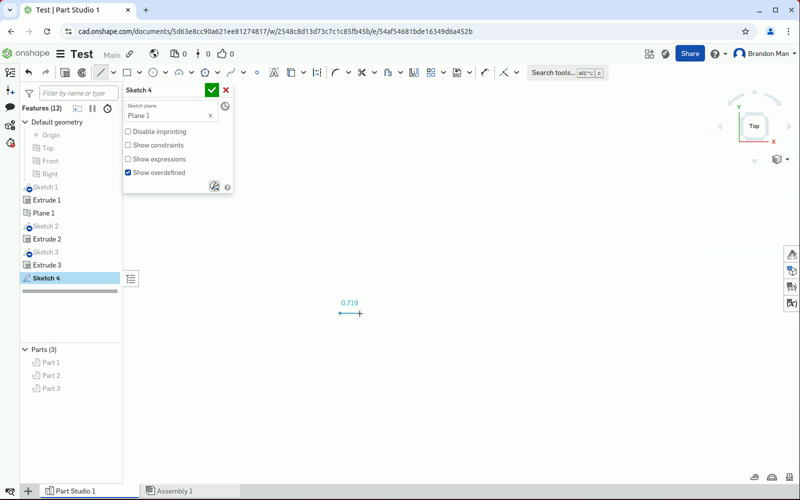
scroll(6)
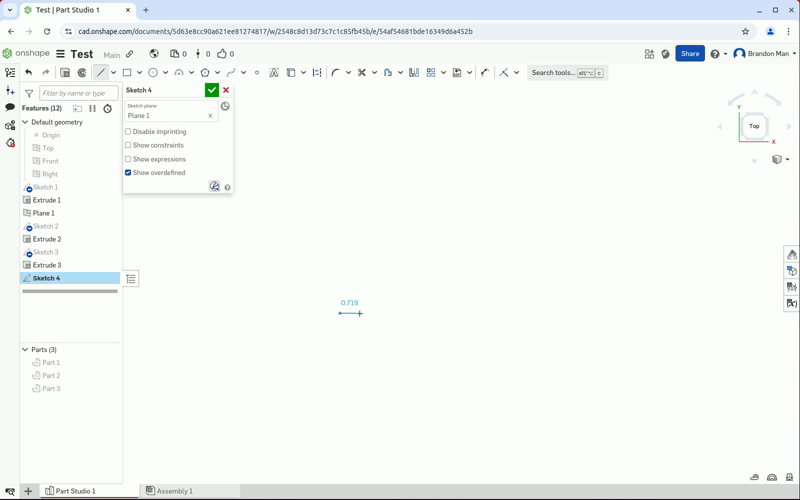
scroll(6)
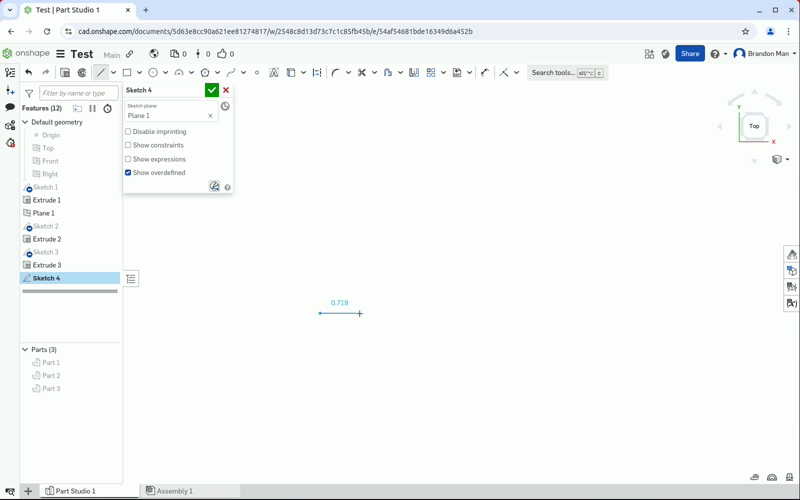
click(359, 313)
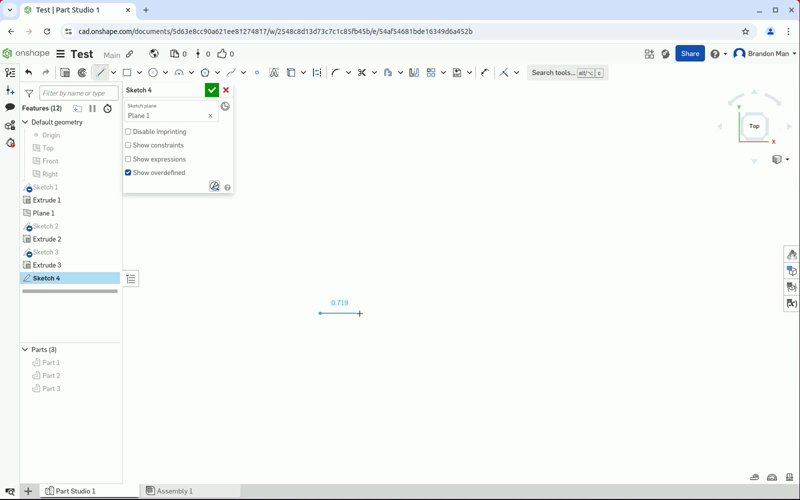
scroll(-6)
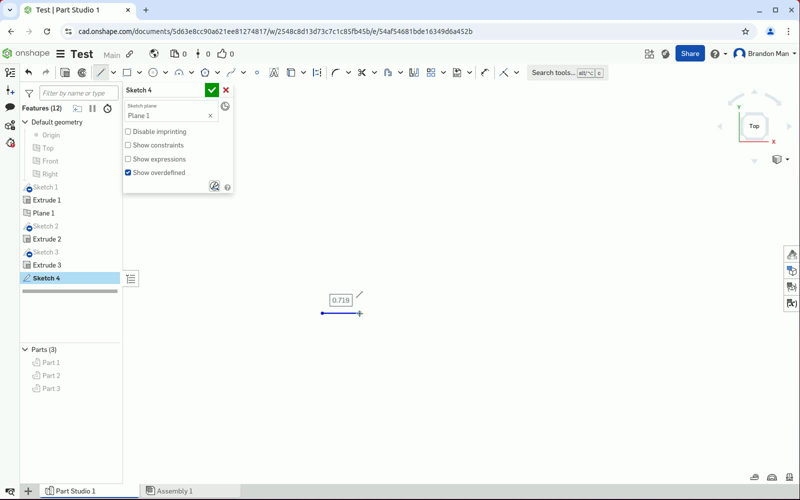
scroll(-6)
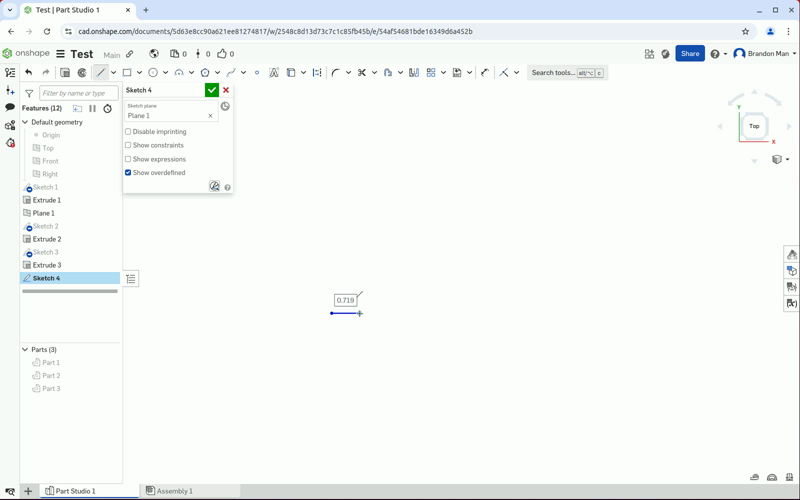
scroll(-6)
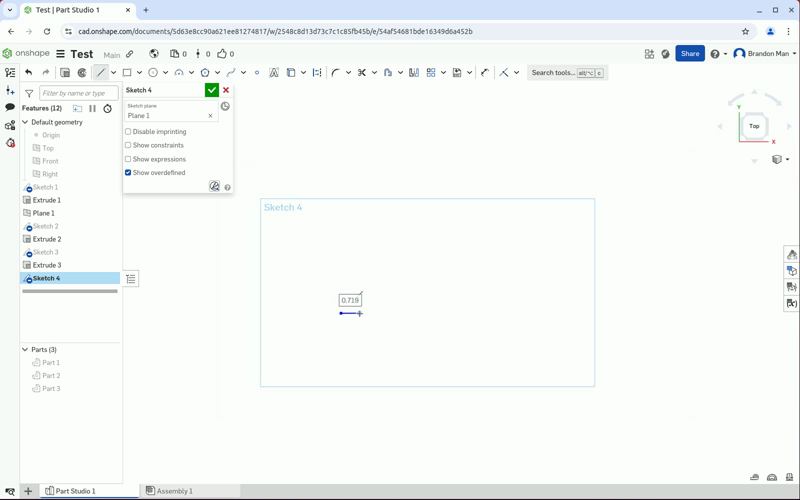
scroll(-6)
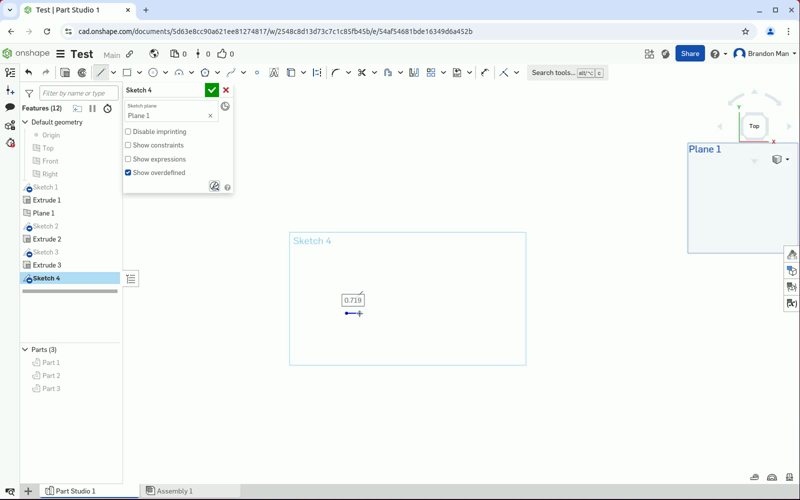
scroll(-6)
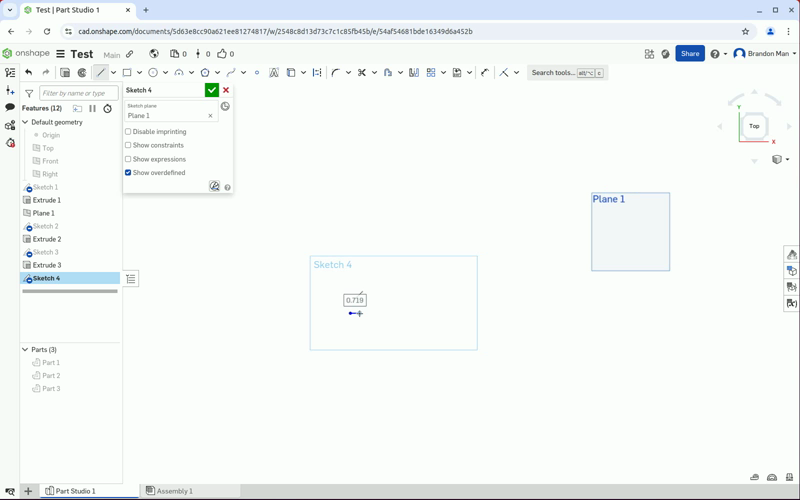
scroll(-6)
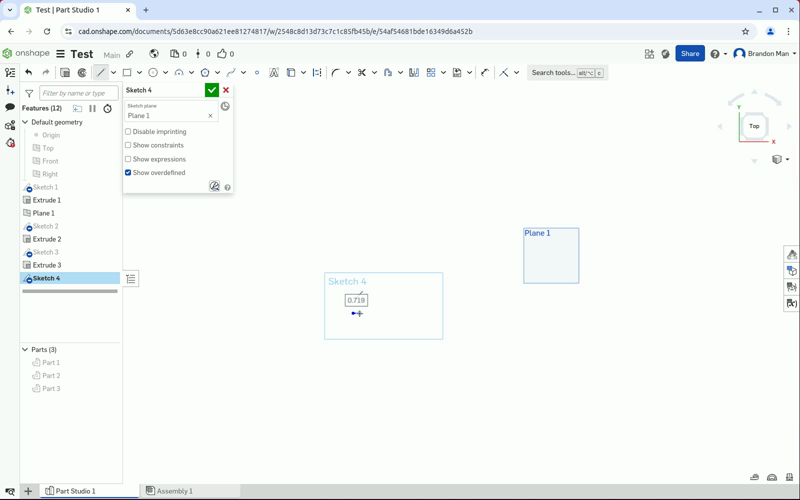
scroll(-6)
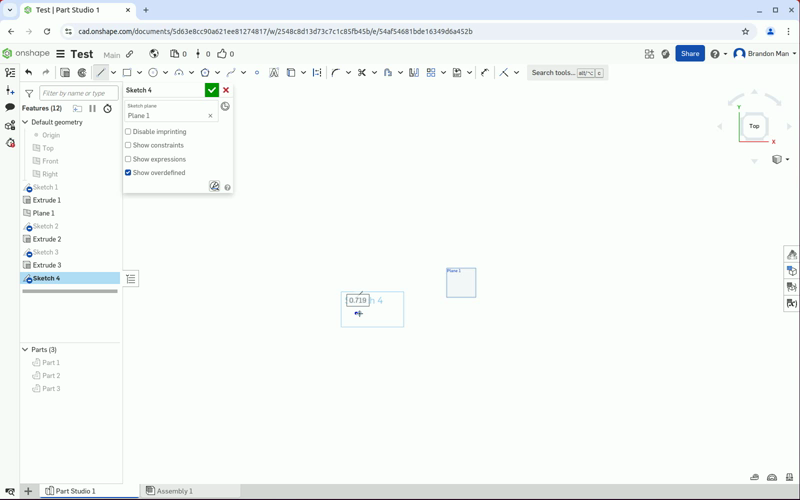
key_up(shift)
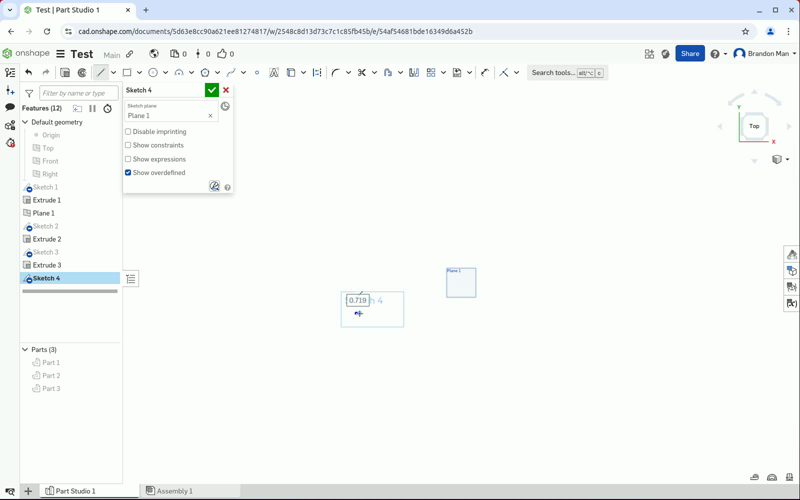
key(esc)
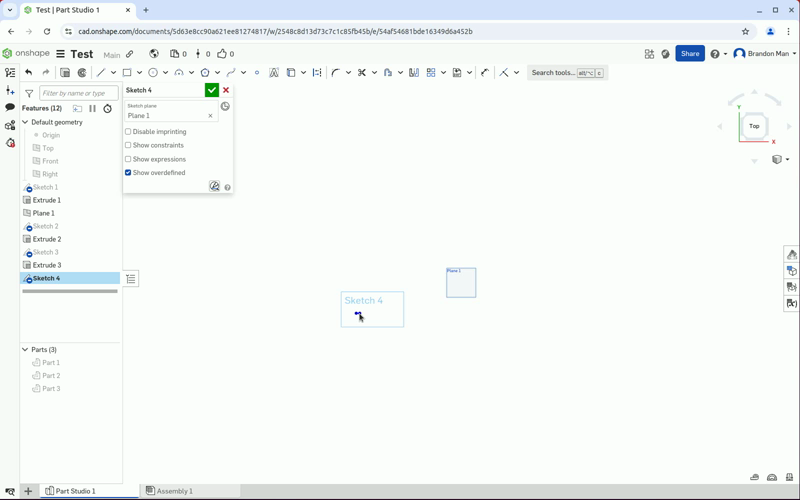
key(a)
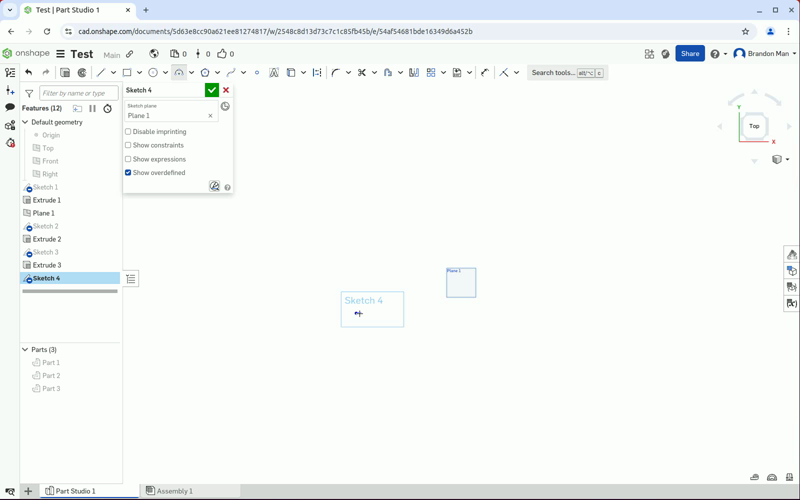
mouse_move(359, 313)
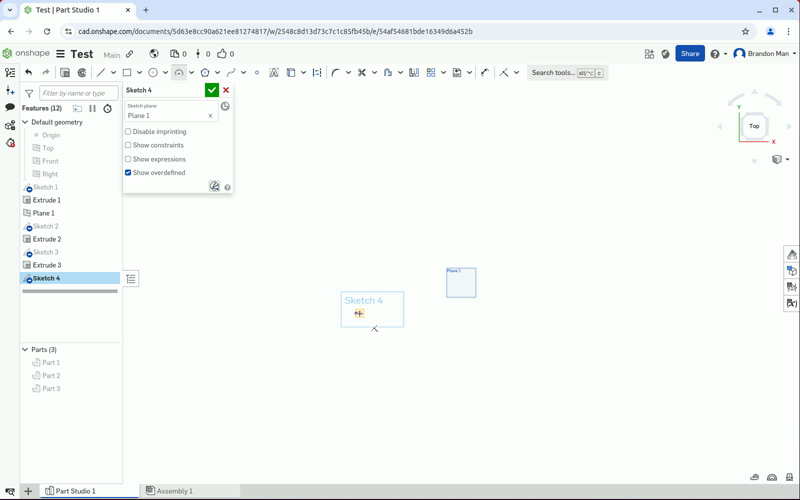
scroll(6)
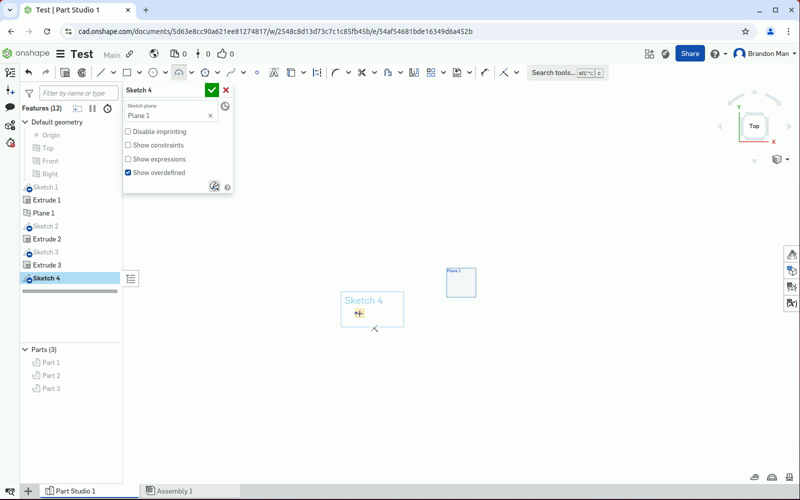
scroll(6)
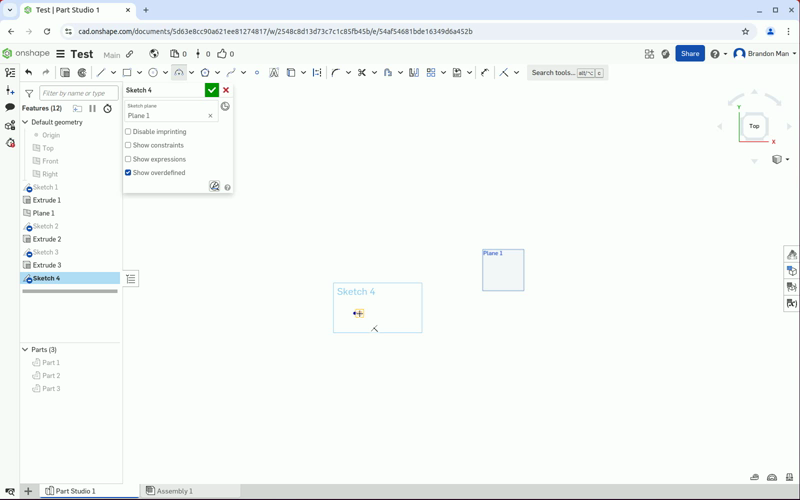
scroll(6)
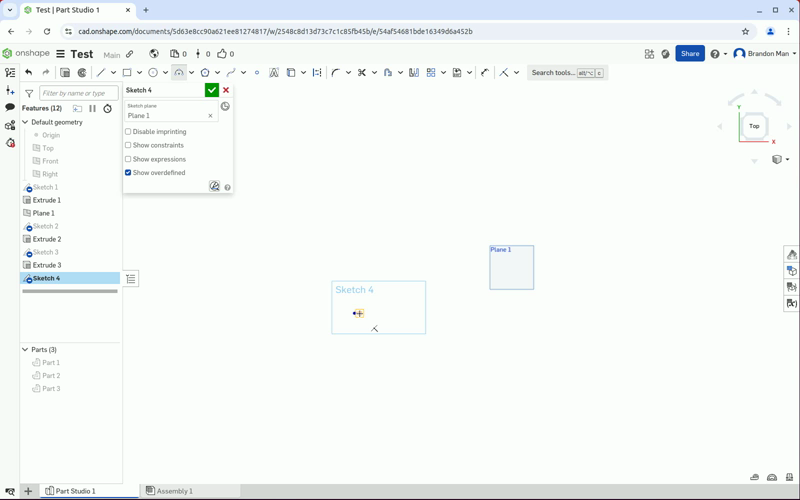
scroll(6)
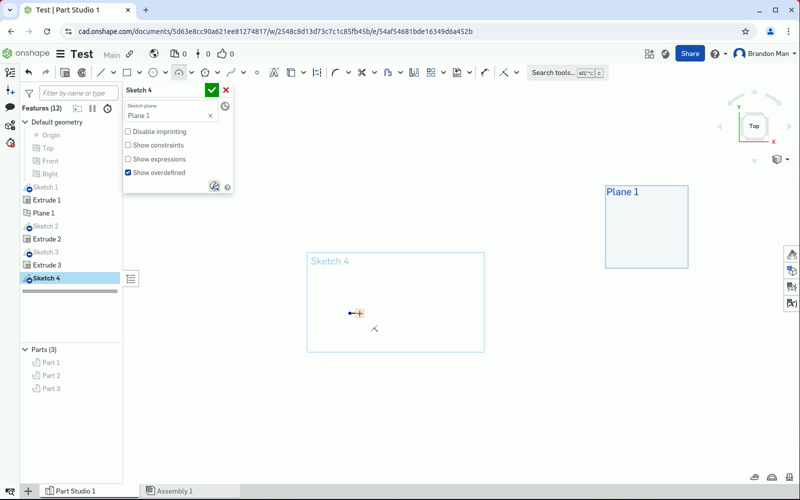
scroll(6)
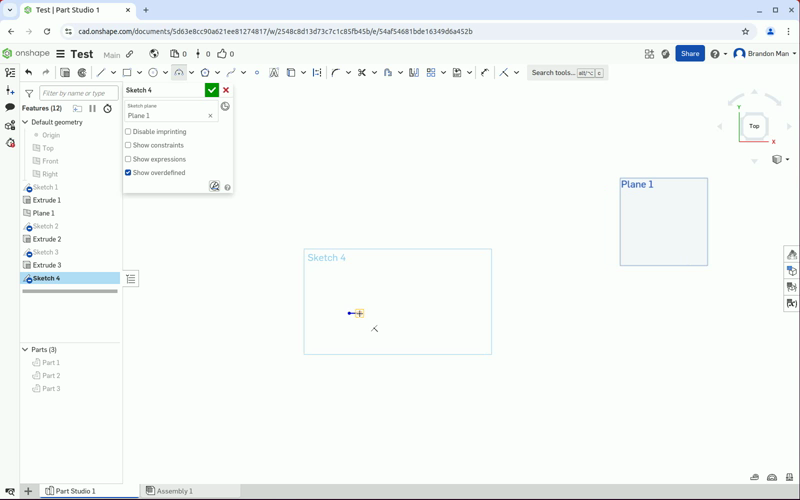
scroll(6)
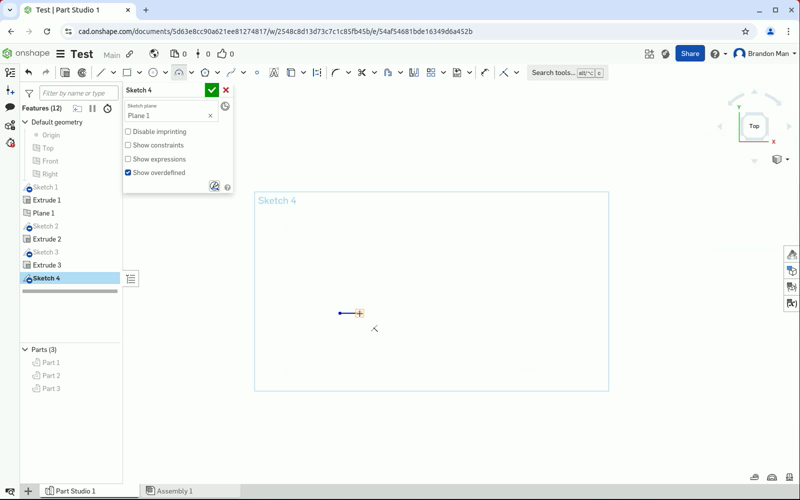
scroll(6)
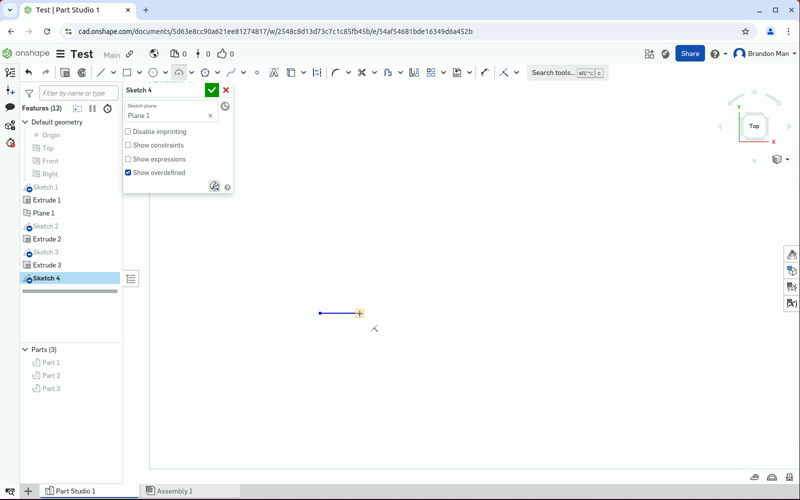
click(359, 313)
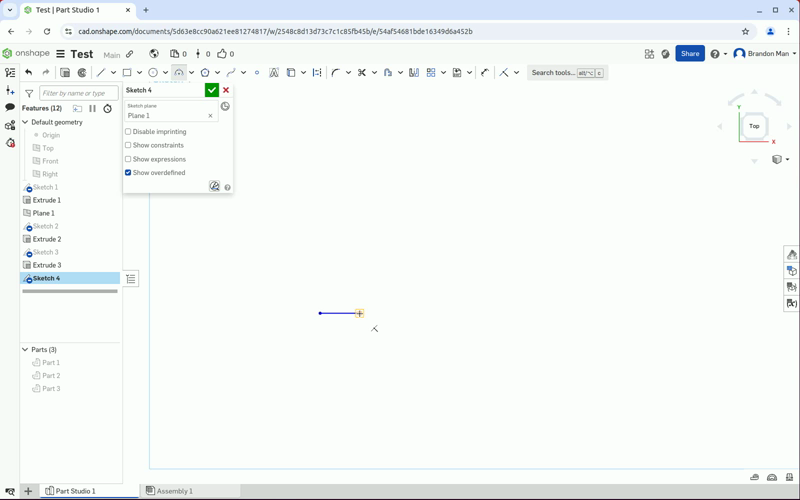
scroll(-6)
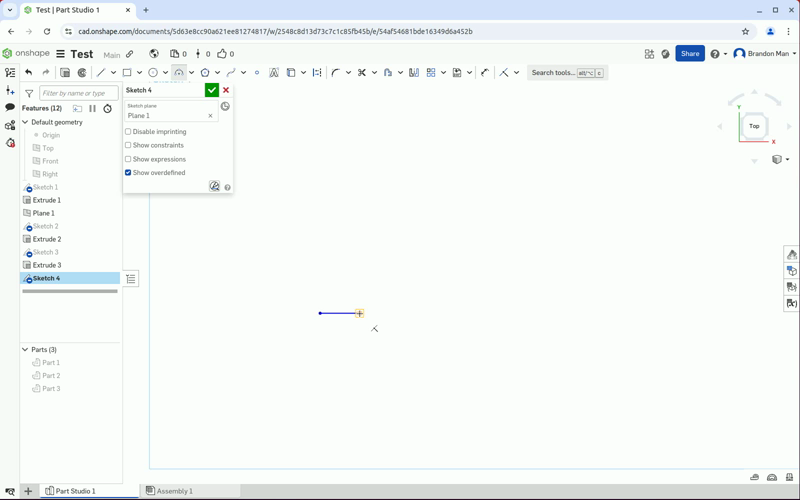
scroll(-6)
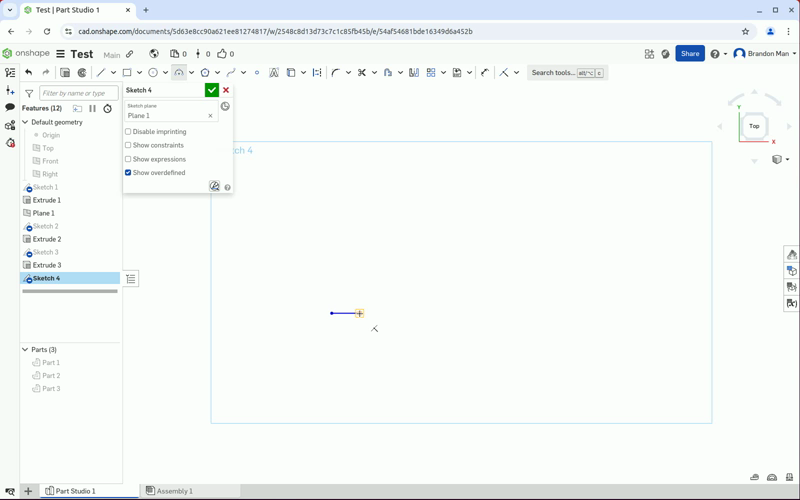
scroll(-6)
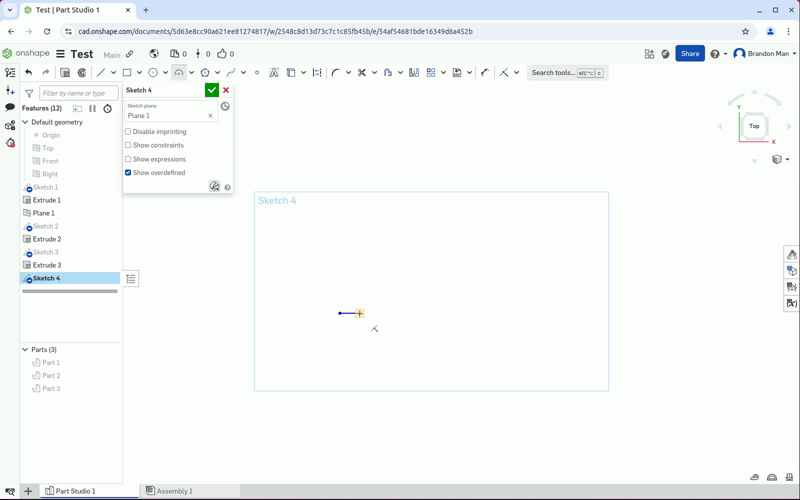
scroll(-6)
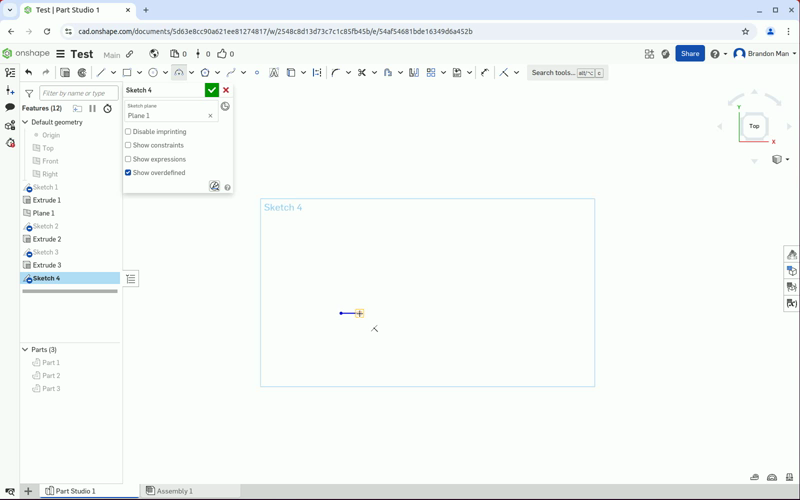
scroll(-6)
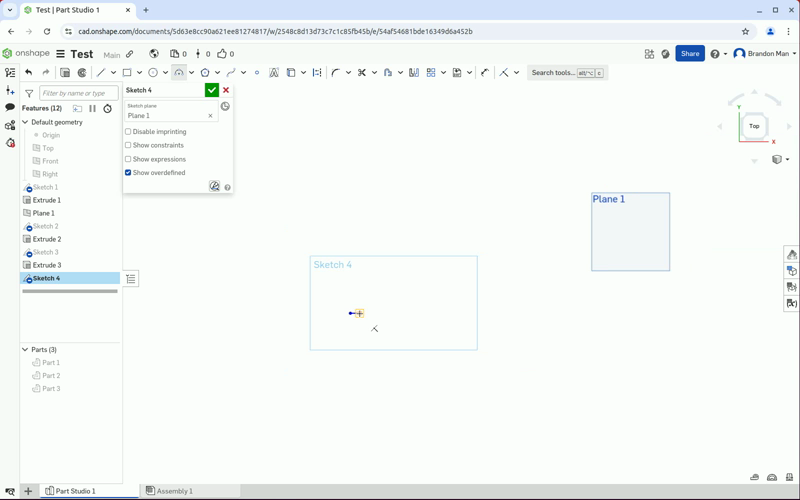
scroll(-6)
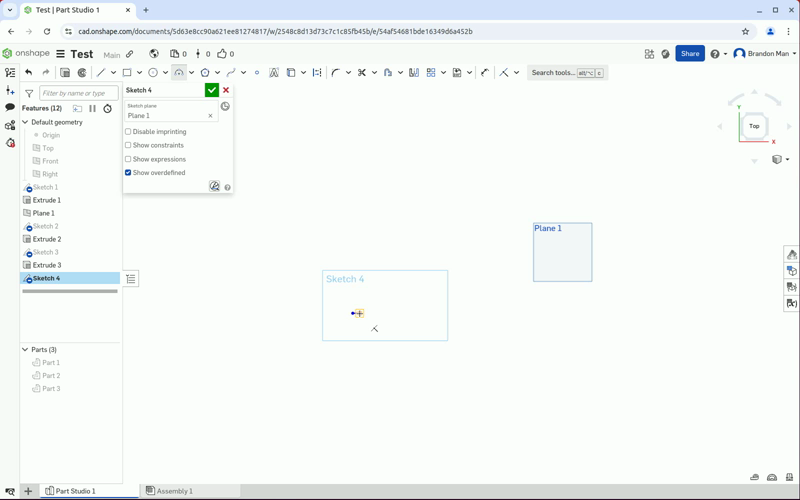
scroll(-6)
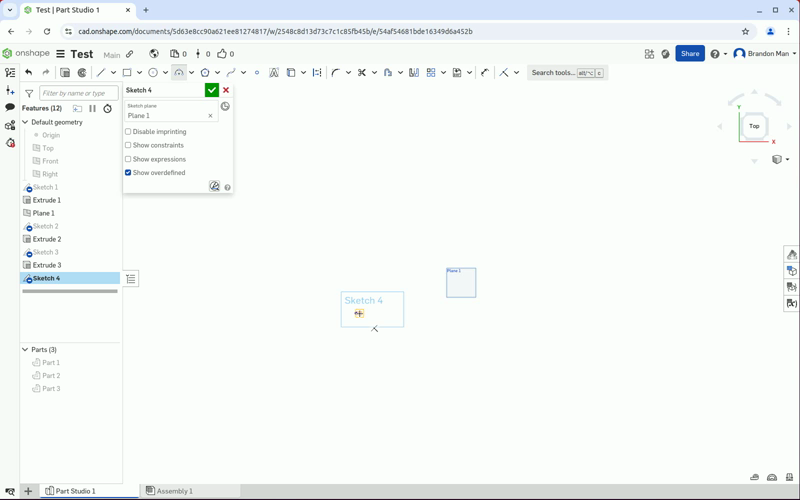
key_down(shift)
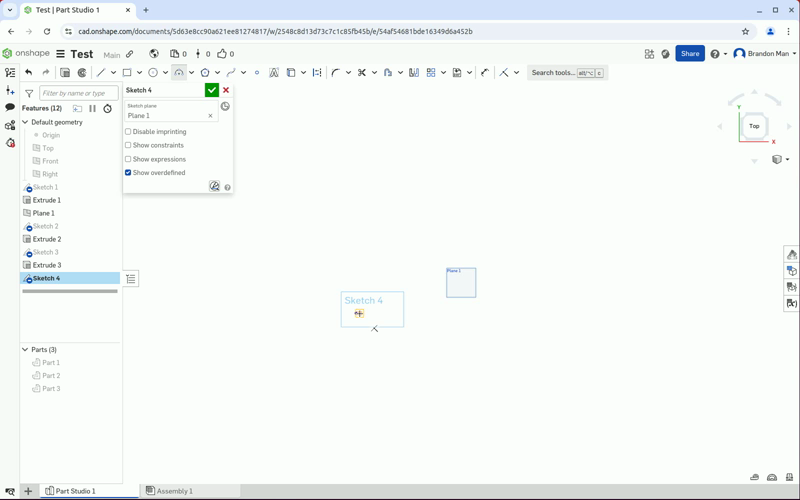
mouse_move(433, 313)
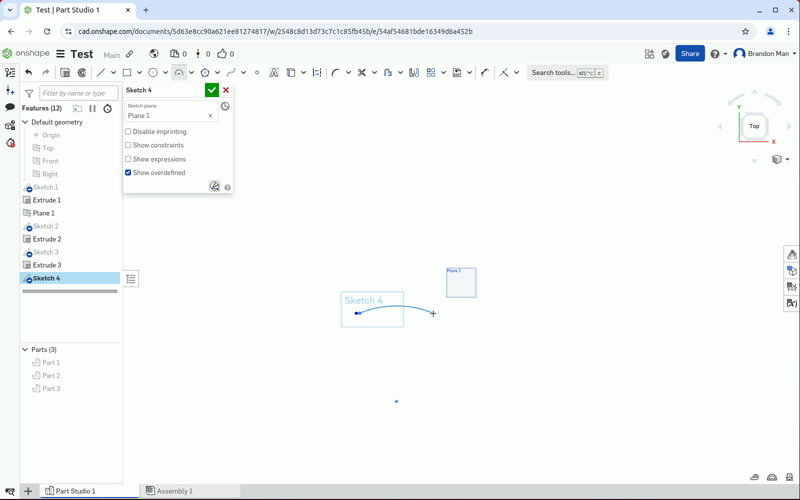
click(433, 313)
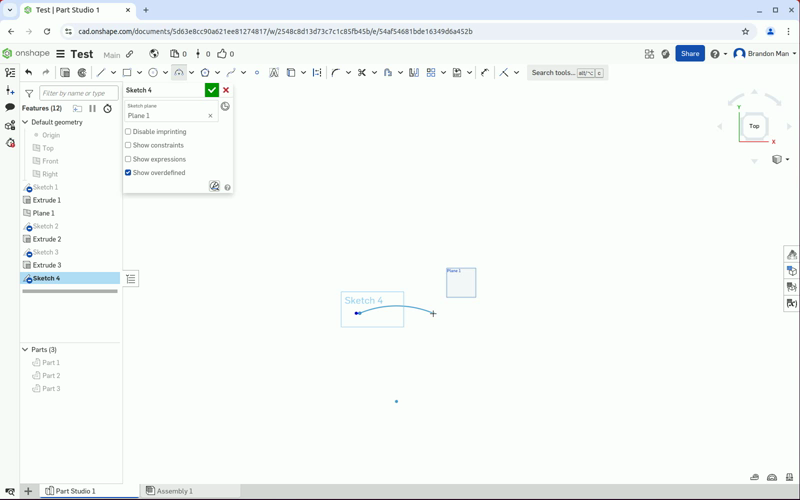
mouse_move(396, 292)
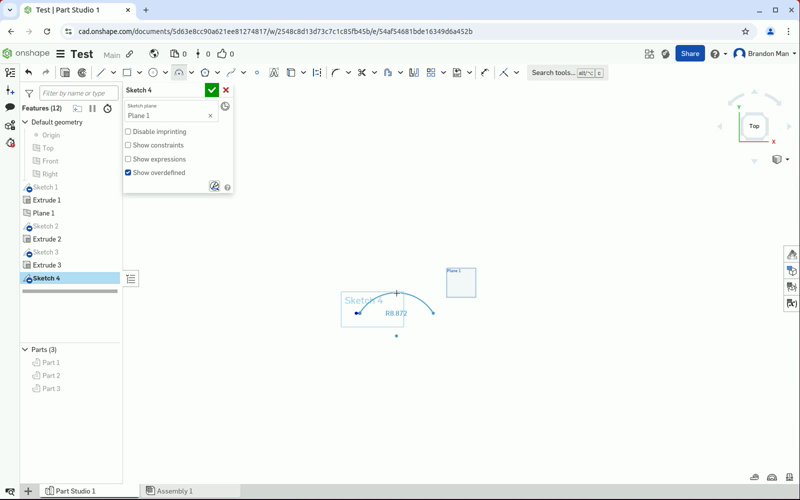
click(396, 292)
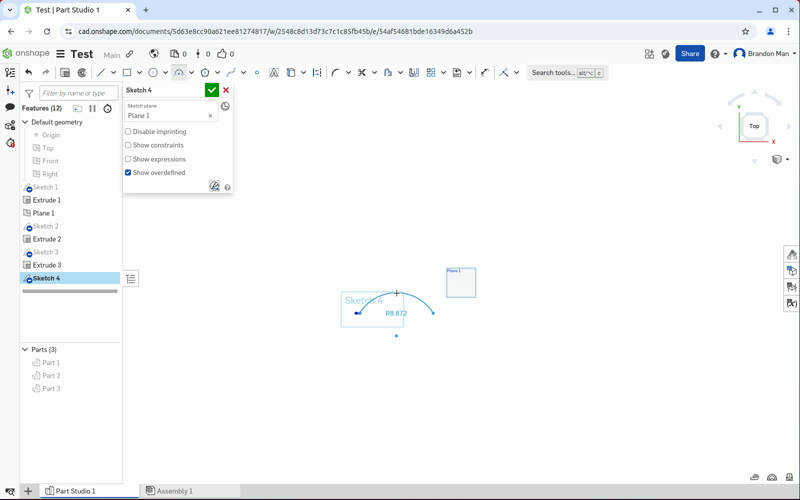
key_up(shift)
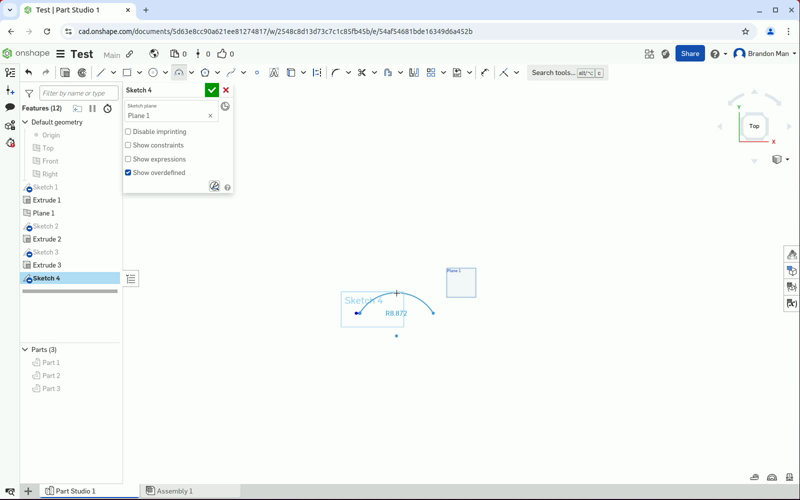
key(esc)
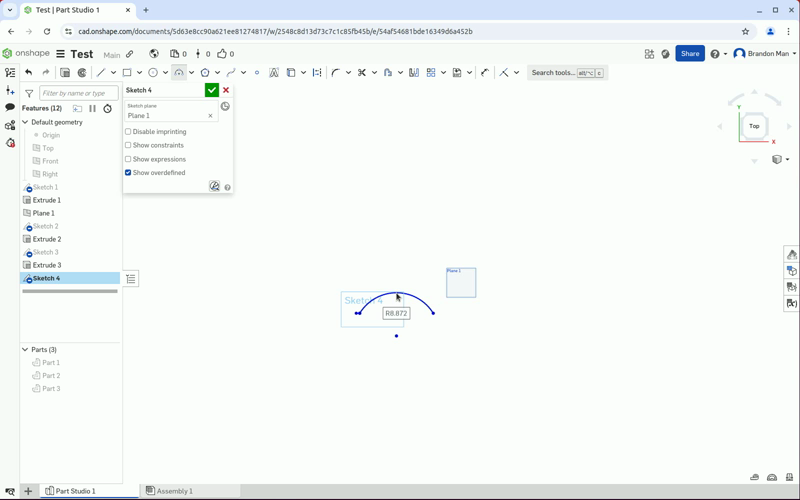
key(l)
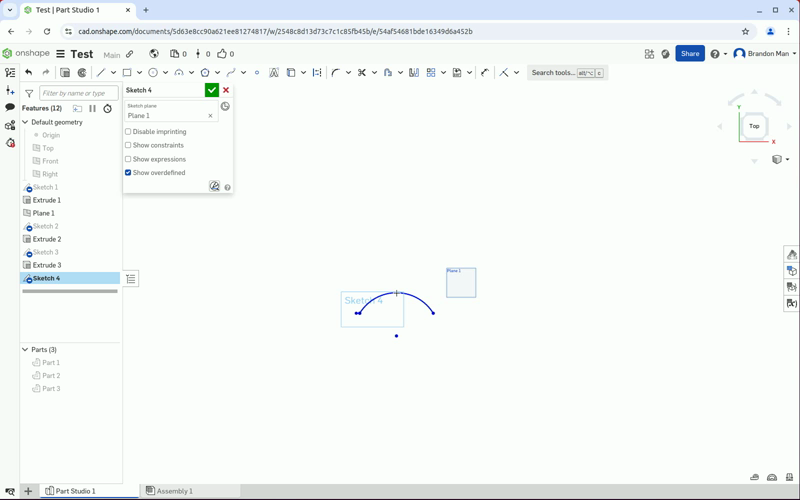
mouse_move(433, 313)
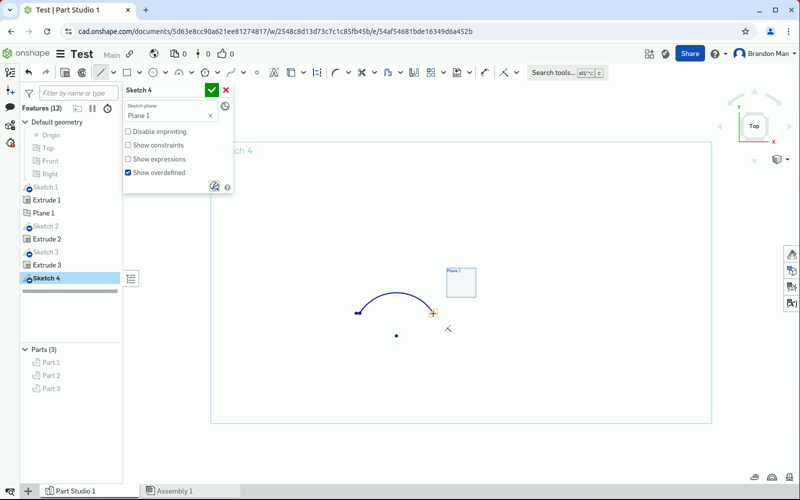
click(433, 313)
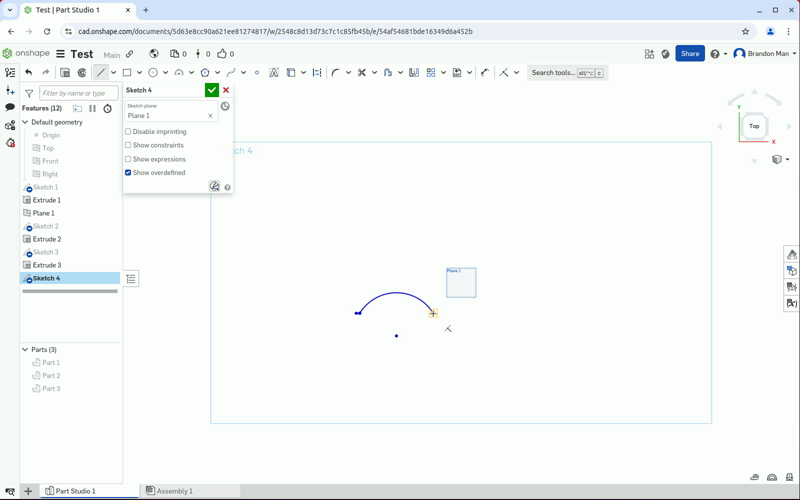
key_down(shift)
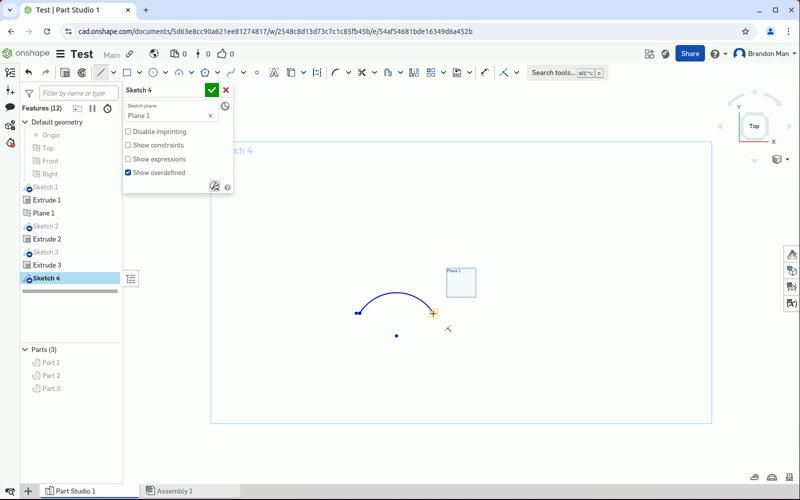
mouse_move(463, 313)
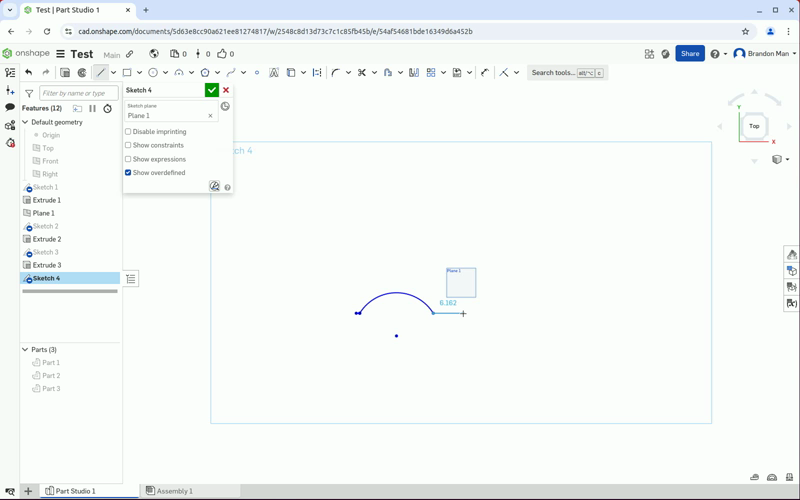
mouse_move(436, 313)
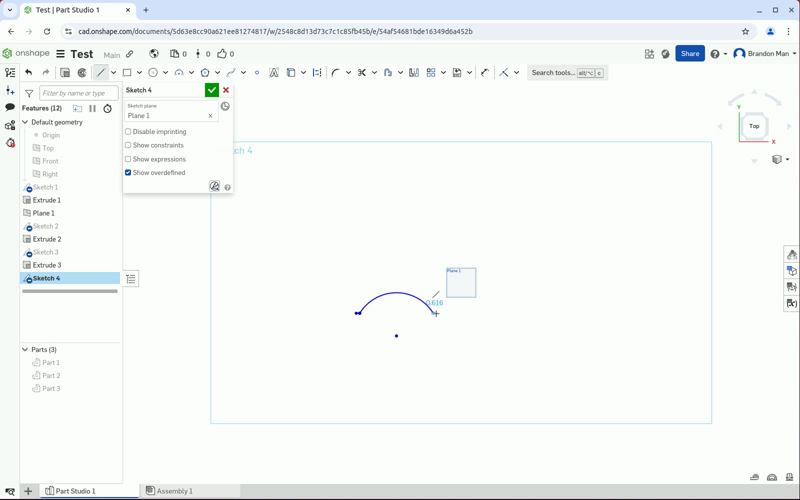
scroll(6)
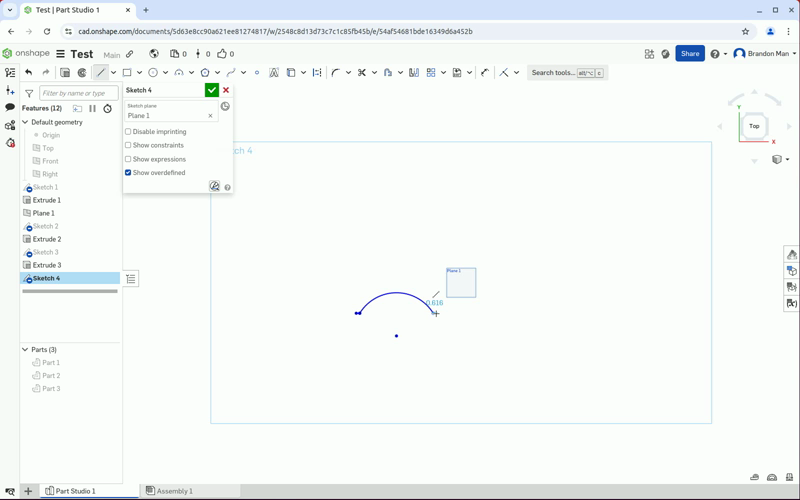
scroll(6)
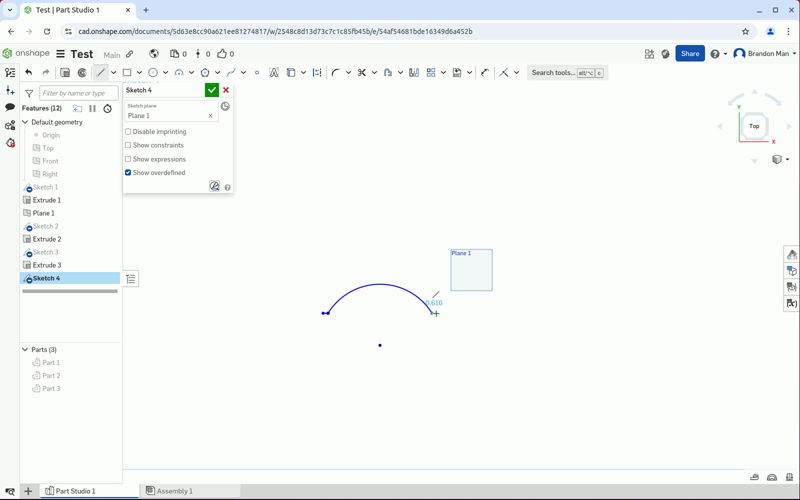
scroll(6)
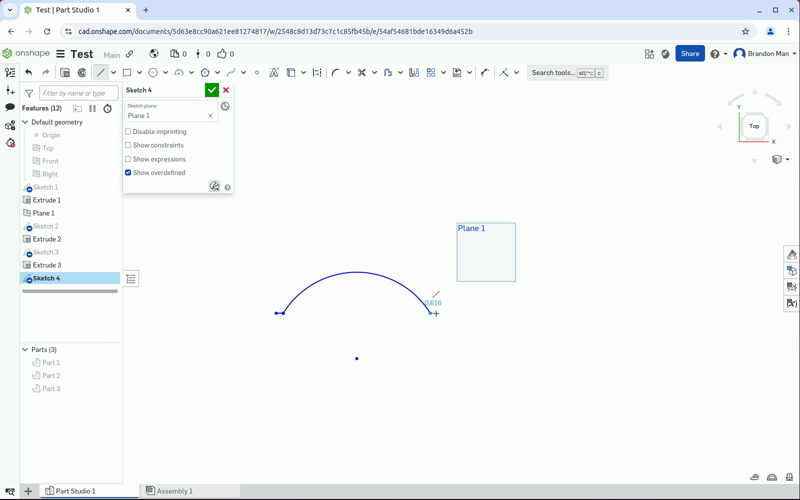
scroll(6)
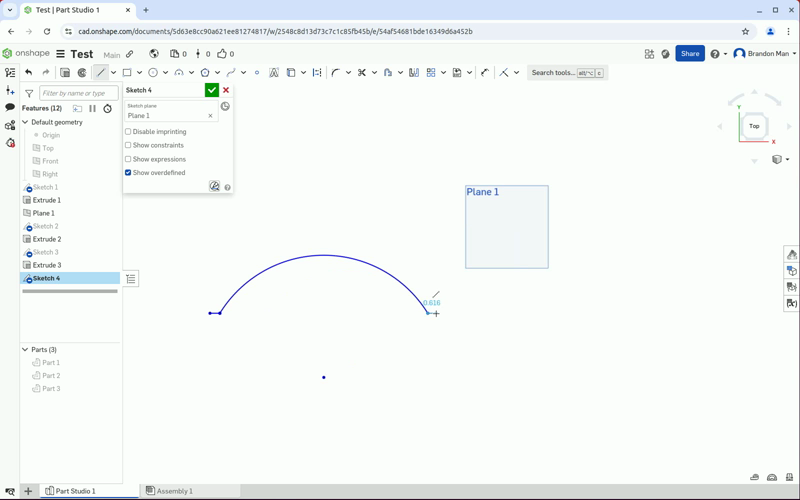
scroll(6)
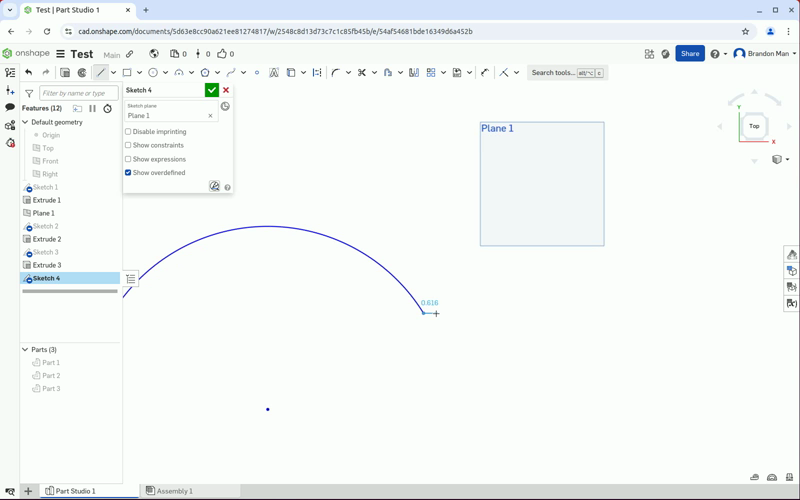
scroll(6)
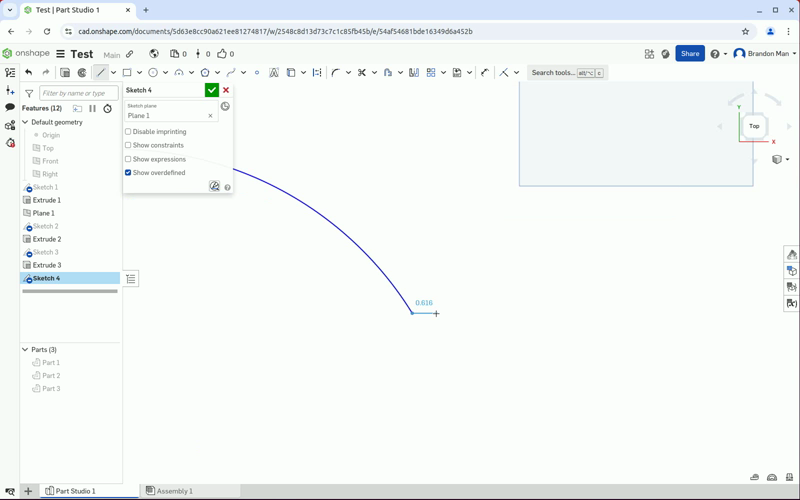
scroll(6)
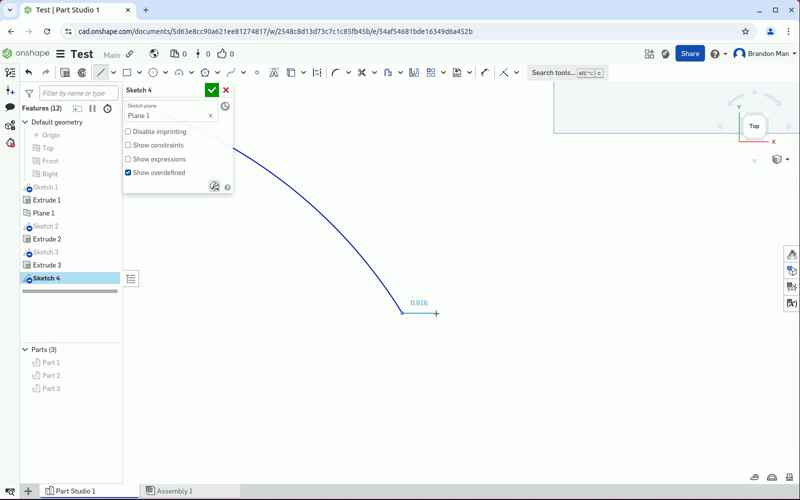
click(436, 313)
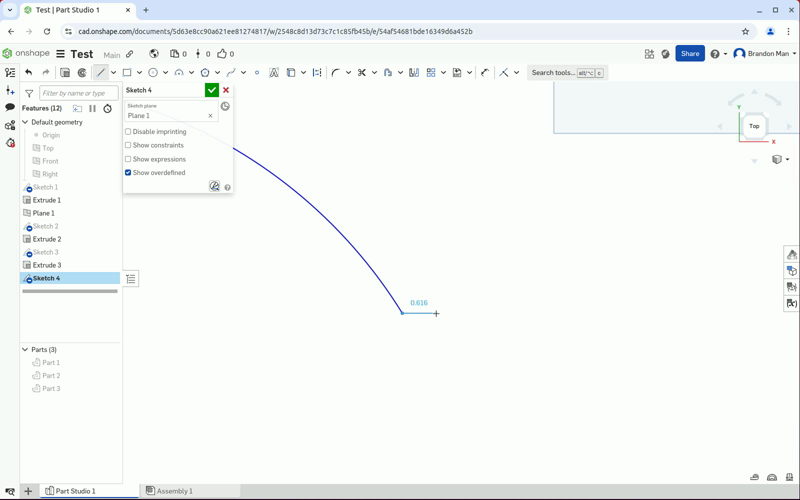
scroll(-6)
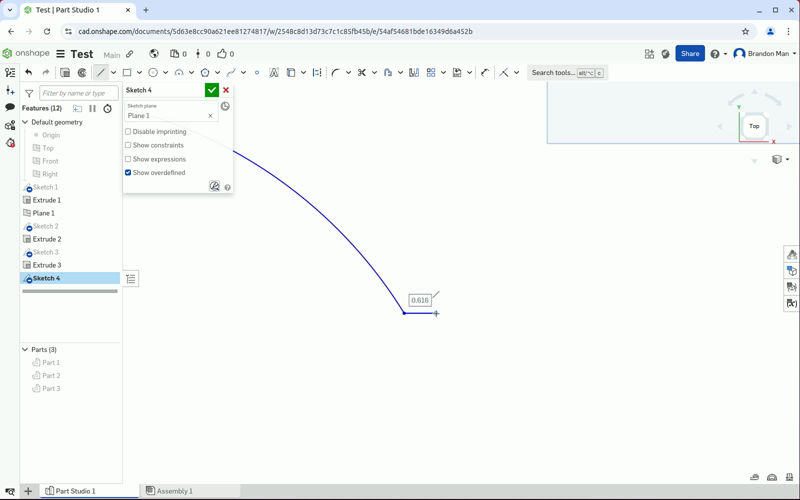
scroll(-6)
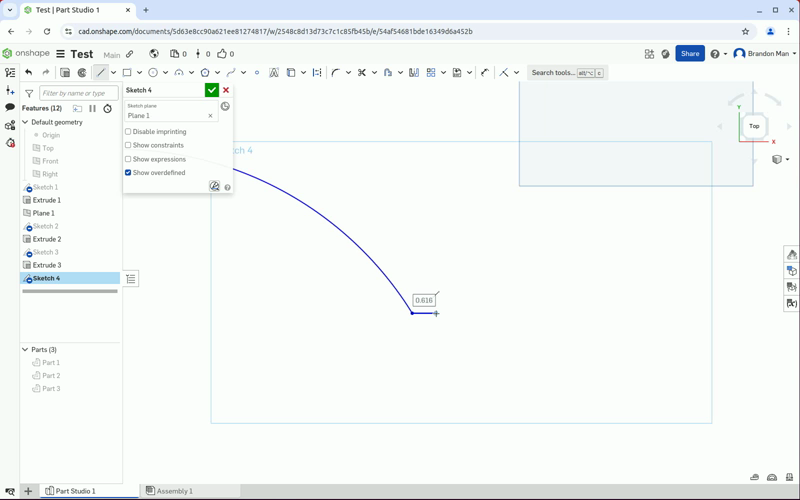
scroll(-6)
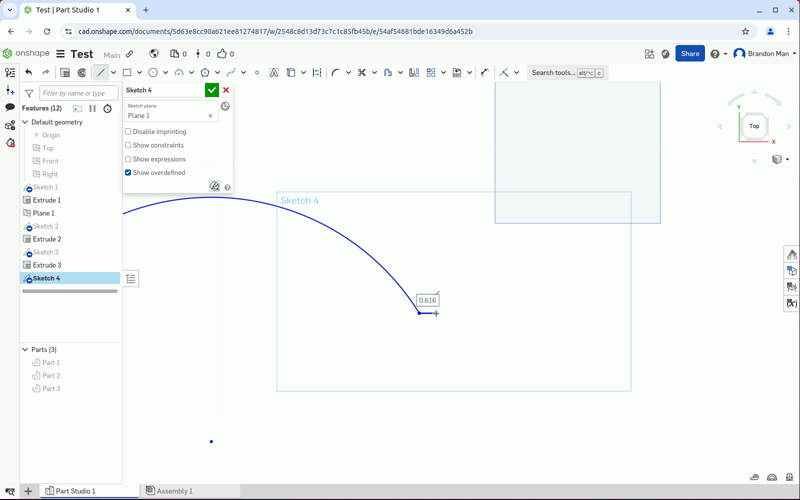
scroll(-6)
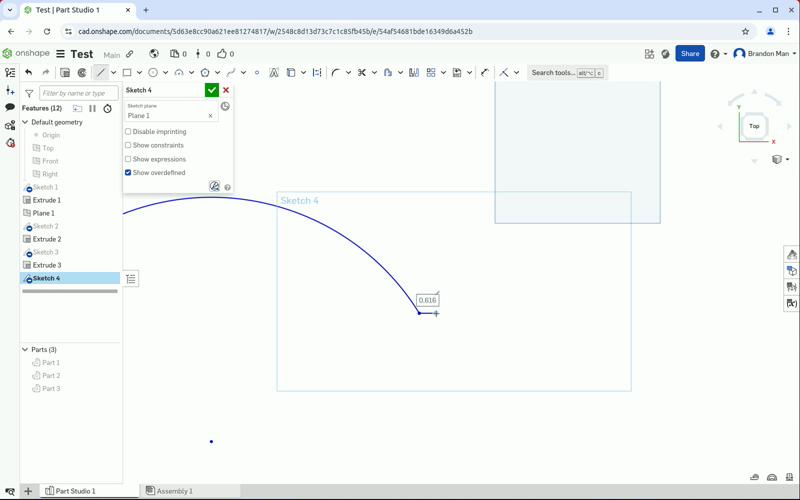
scroll(-6)
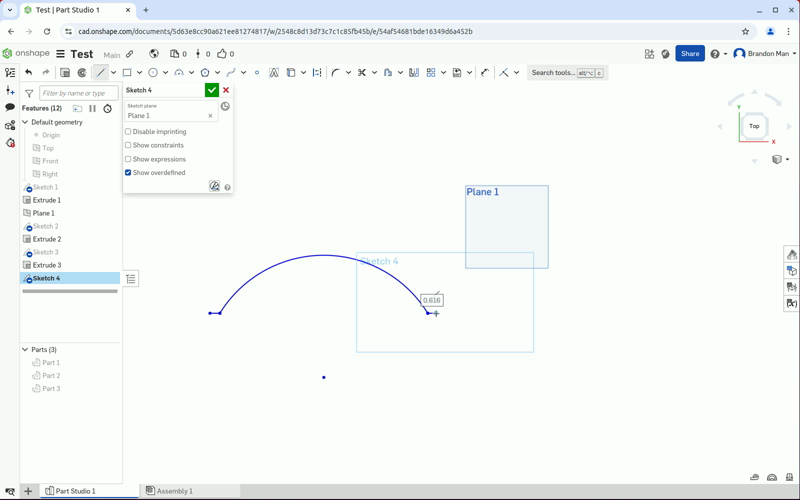
scroll(-6)
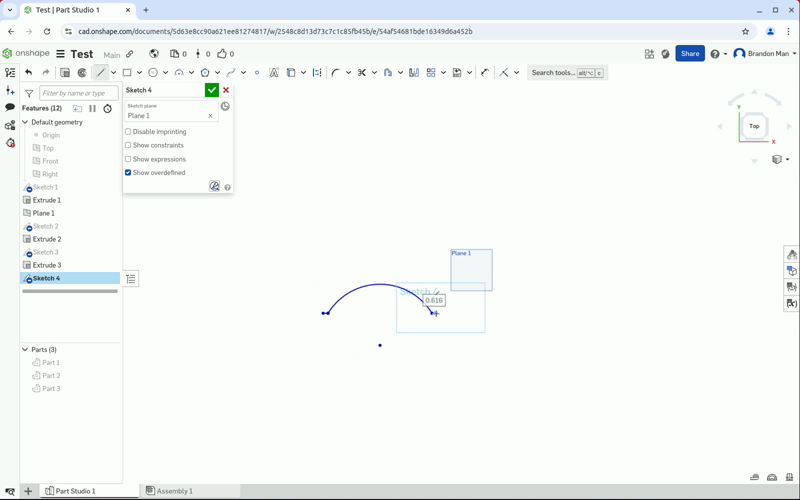
scroll(-6)
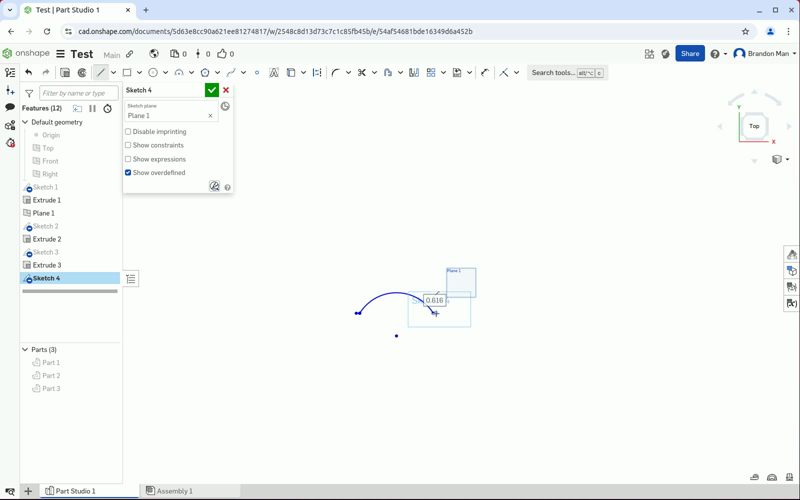
key_up(shift)
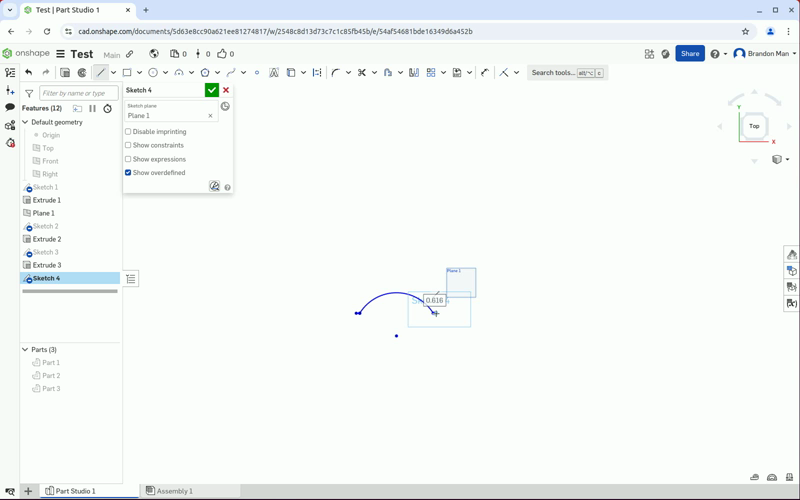
key(esc)
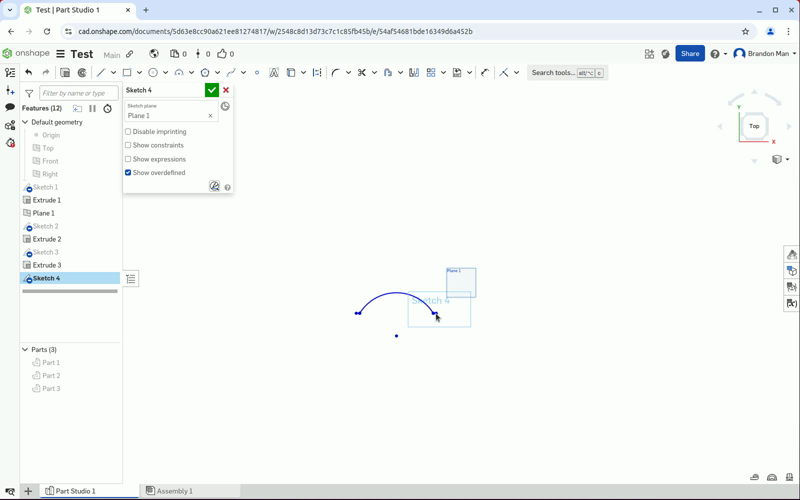
key(a)
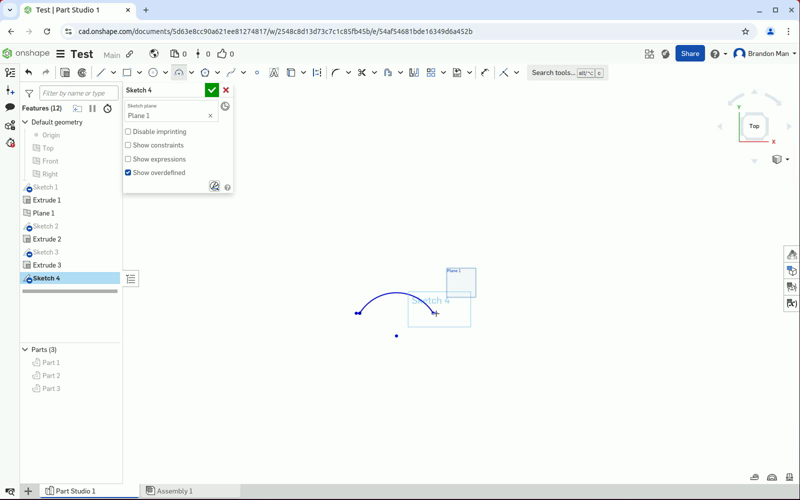
mouse_move(436, 313)
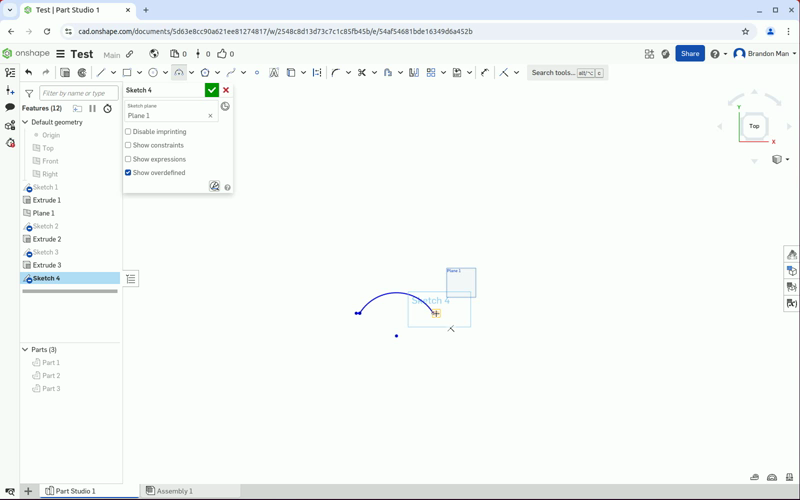
scroll(6)
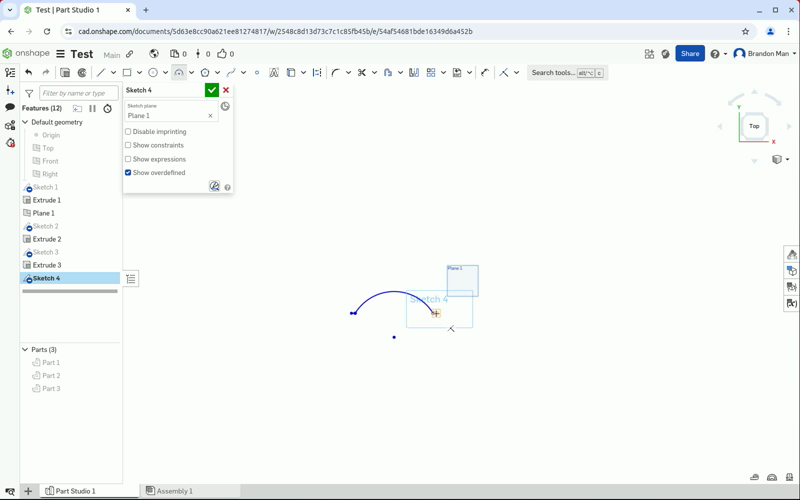
scroll(6)
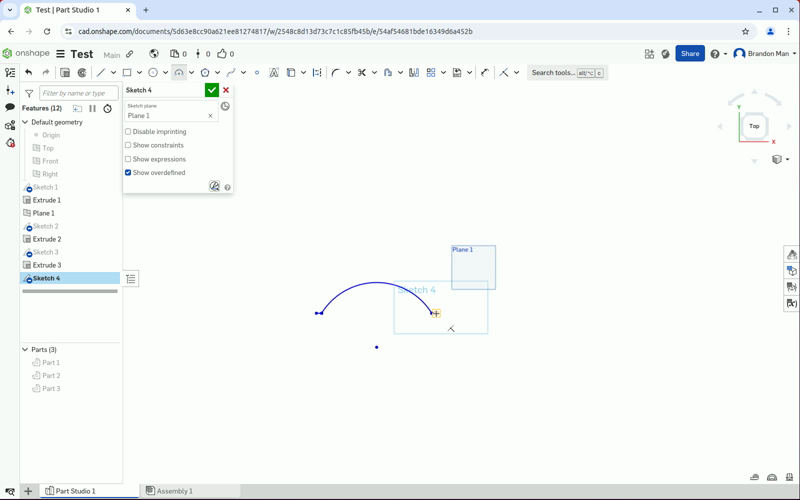
scroll(6)
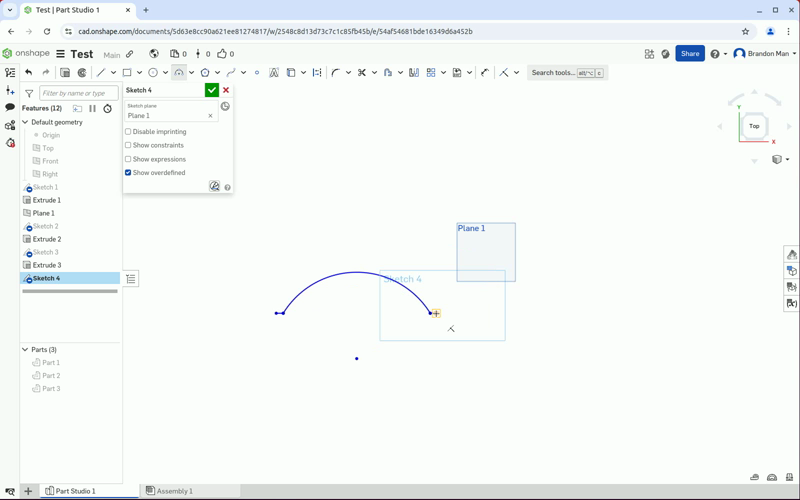
scroll(6)
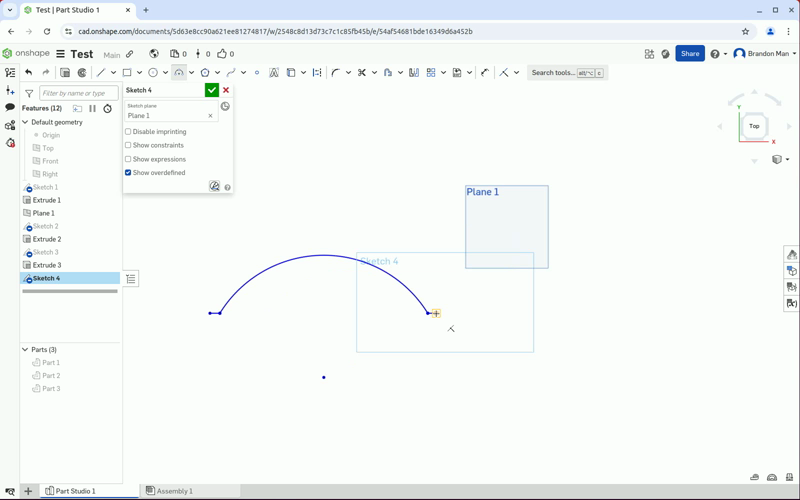
scroll(6)
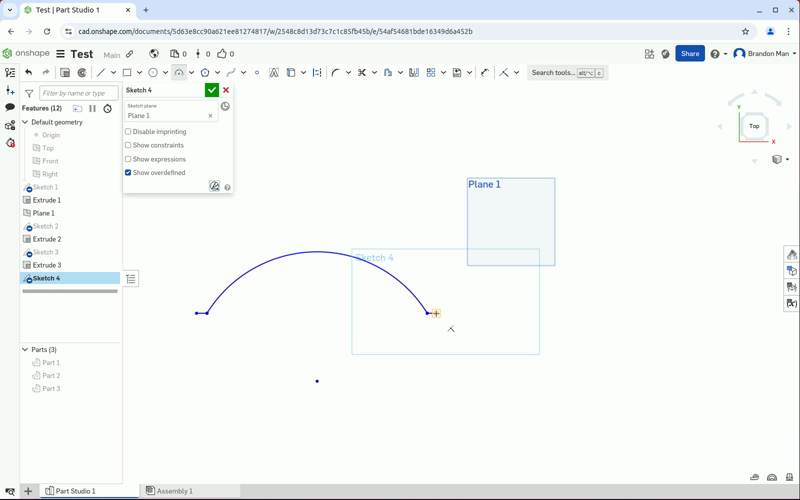
scroll(6)
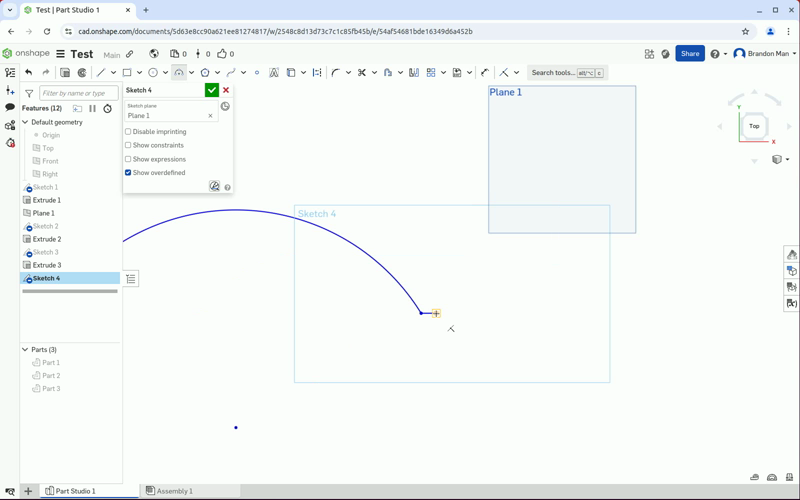
scroll(6)
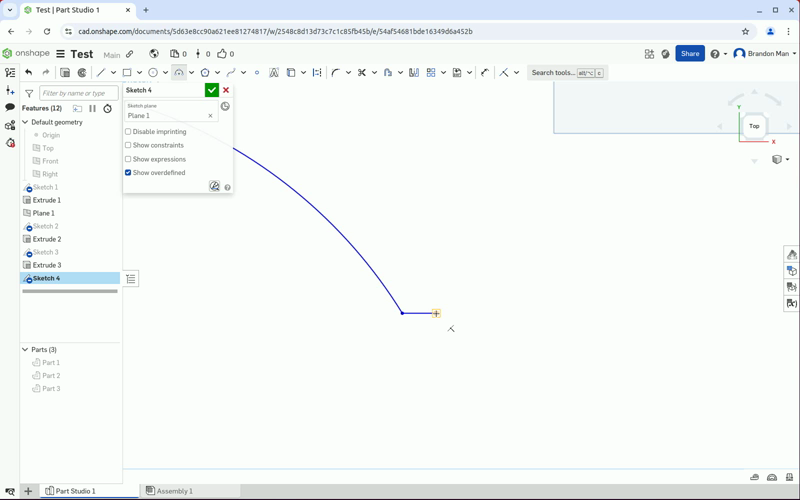
click(436, 313)
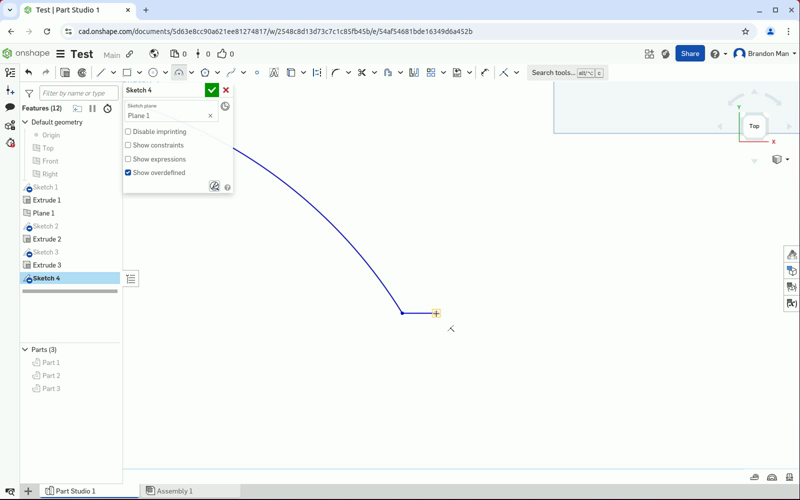
scroll(-6)
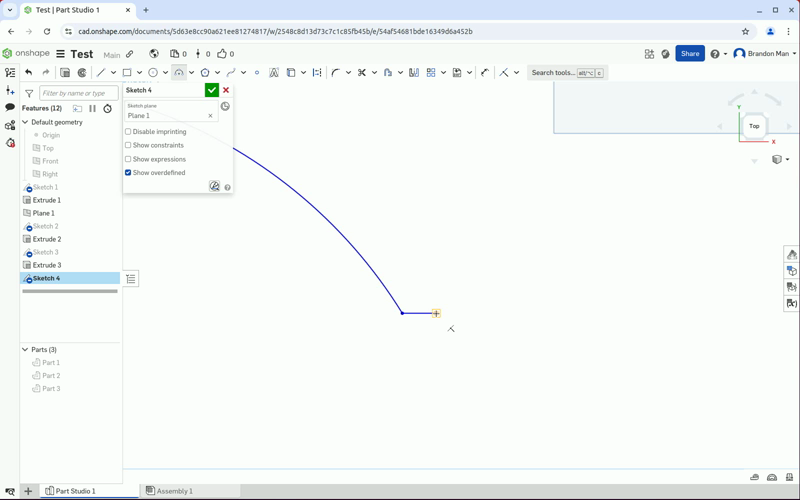
scroll(-6)
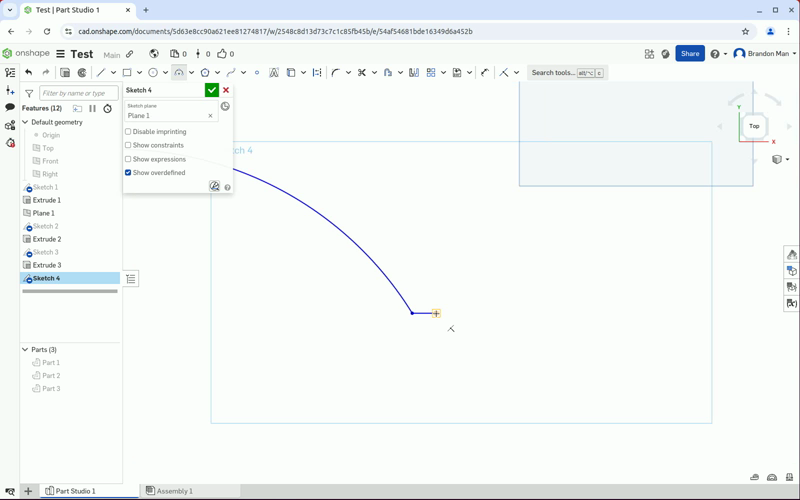
scroll(-6)
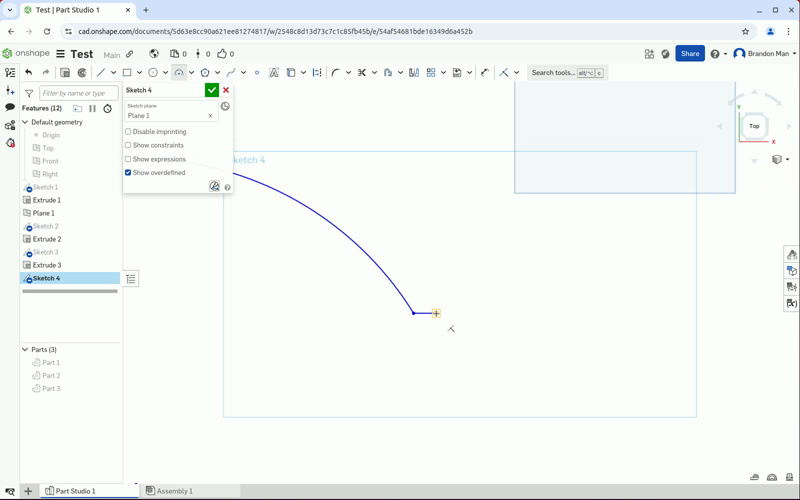
scroll(-6)
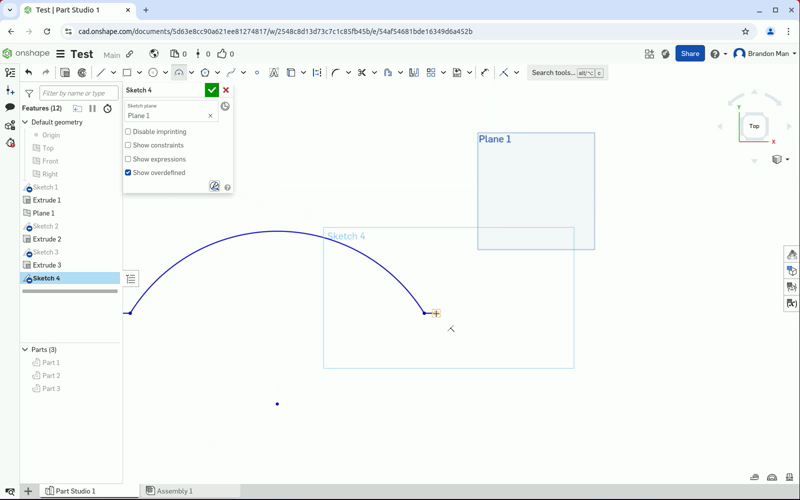
scroll(-6)
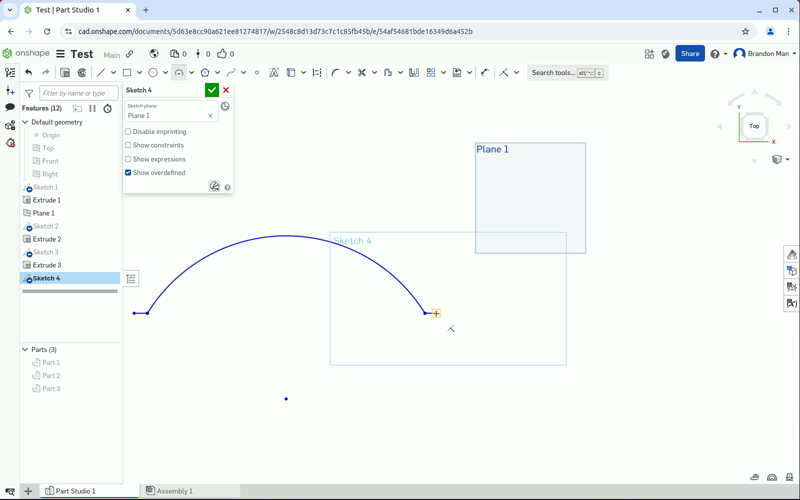
scroll(-6)
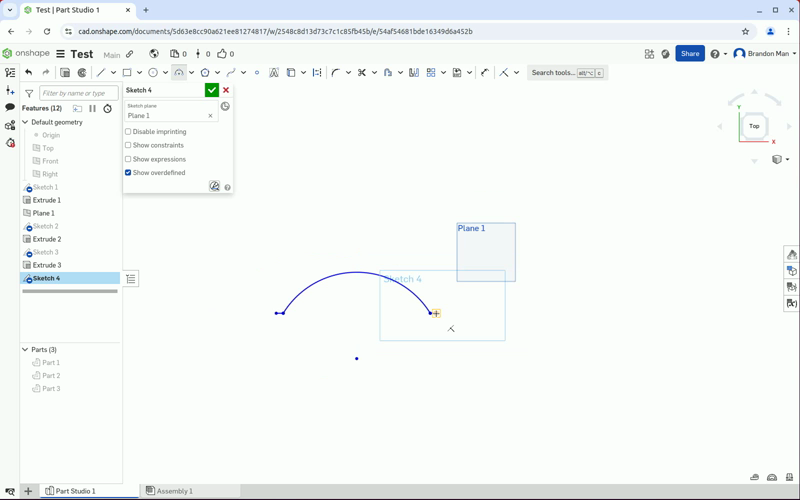
scroll(-6)
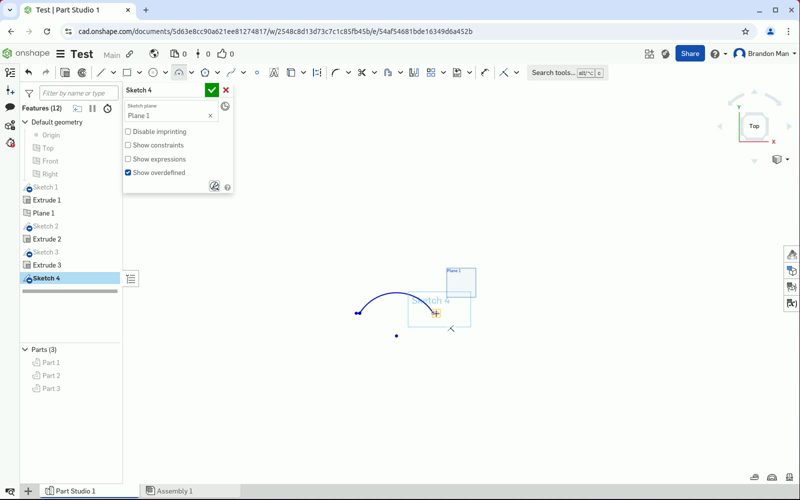
mouse_move(356, 313)
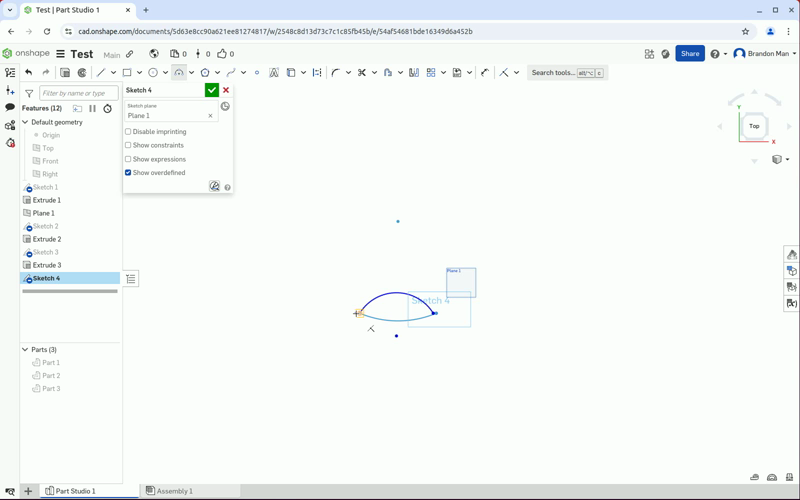
scroll(6)
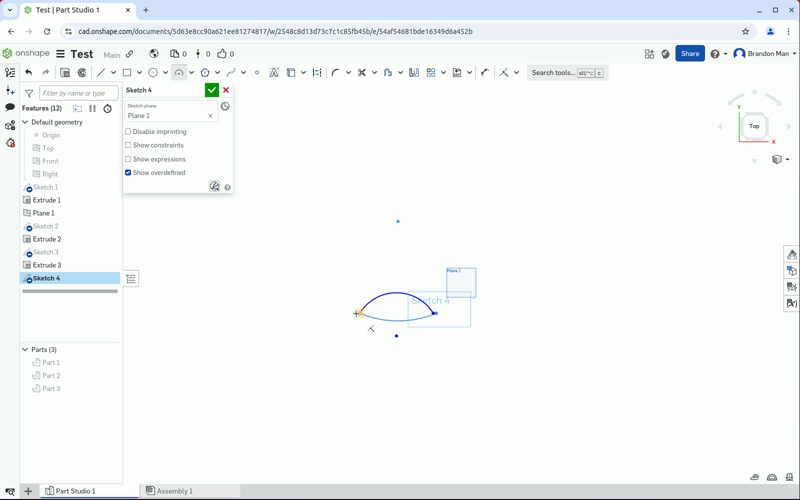
scroll(6)
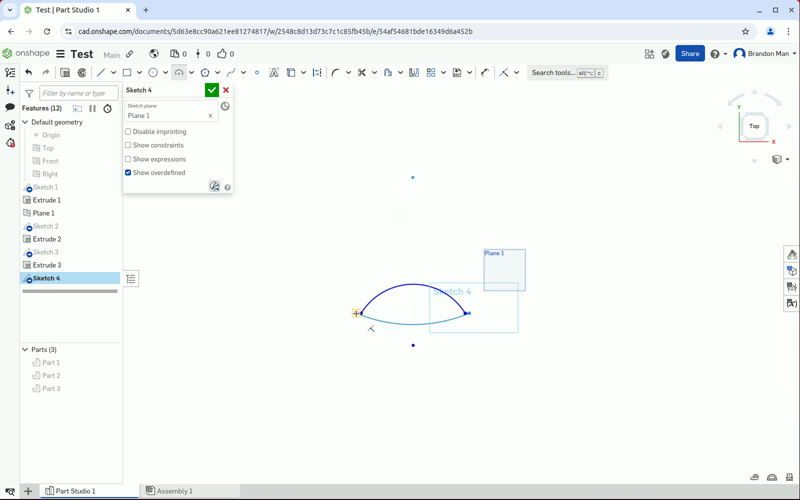
scroll(6)
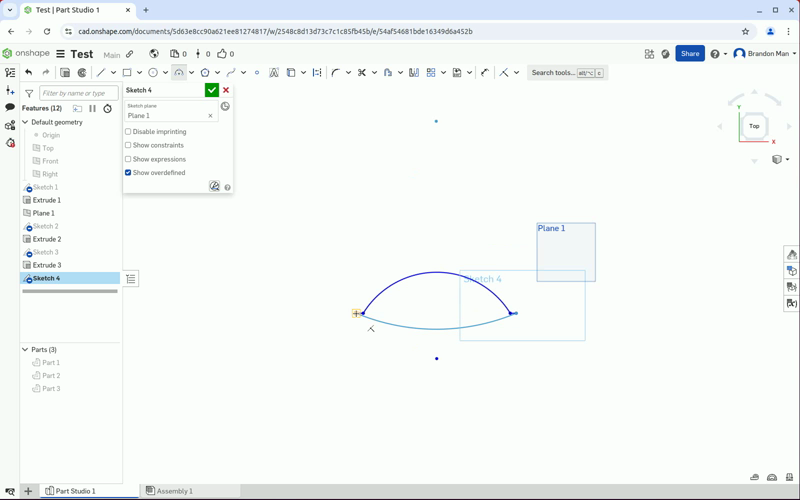
scroll(6)
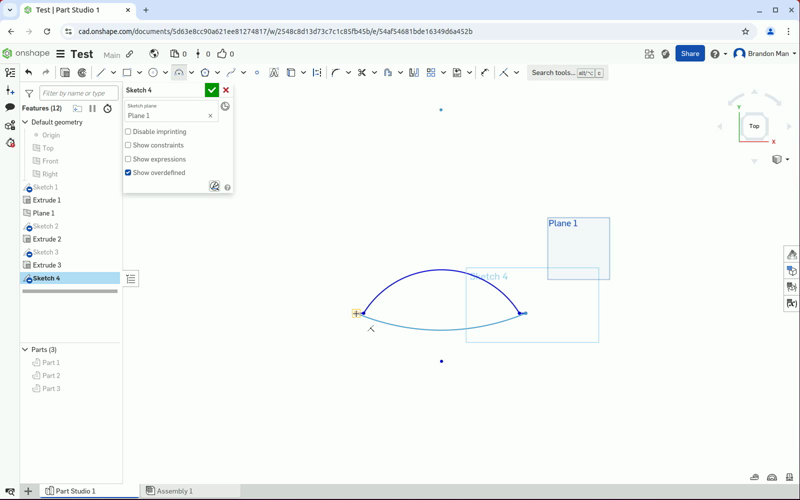
scroll(6)
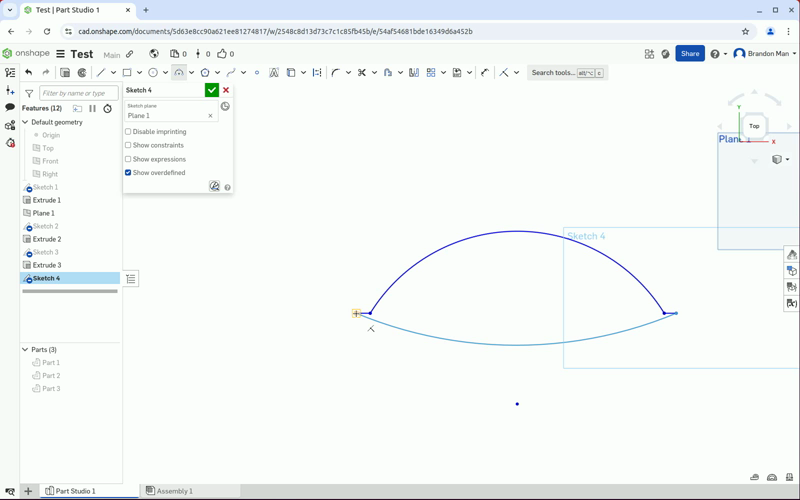
scroll(6)
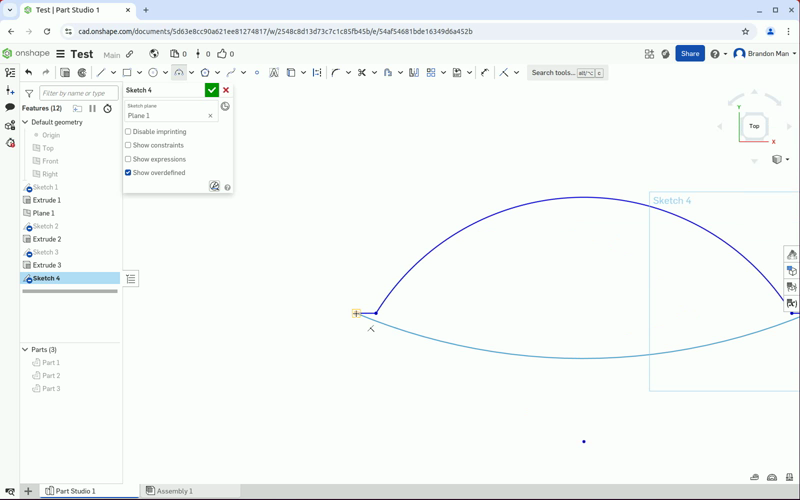
scroll(6)
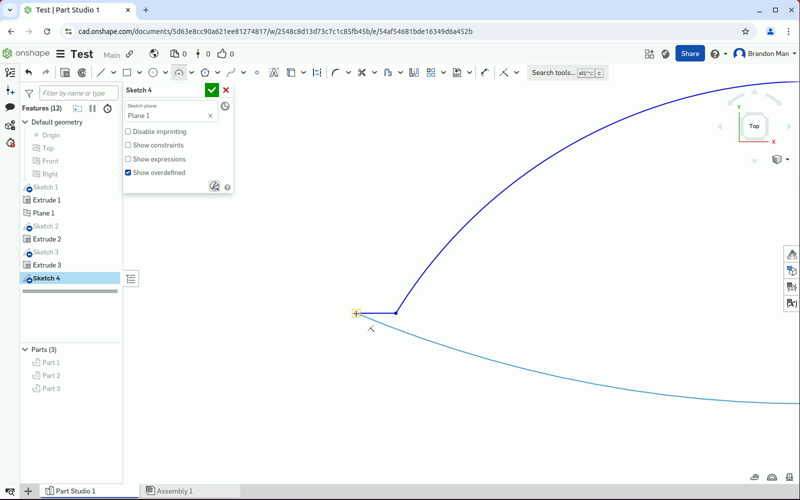
click(356, 313)
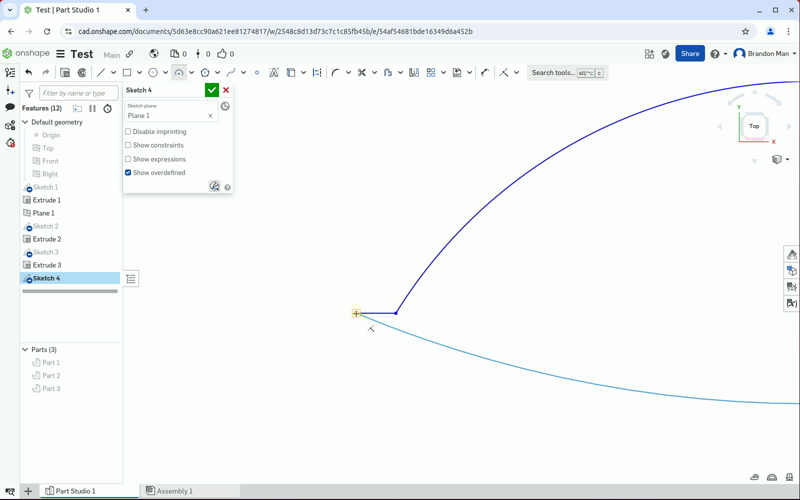
scroll(-6)
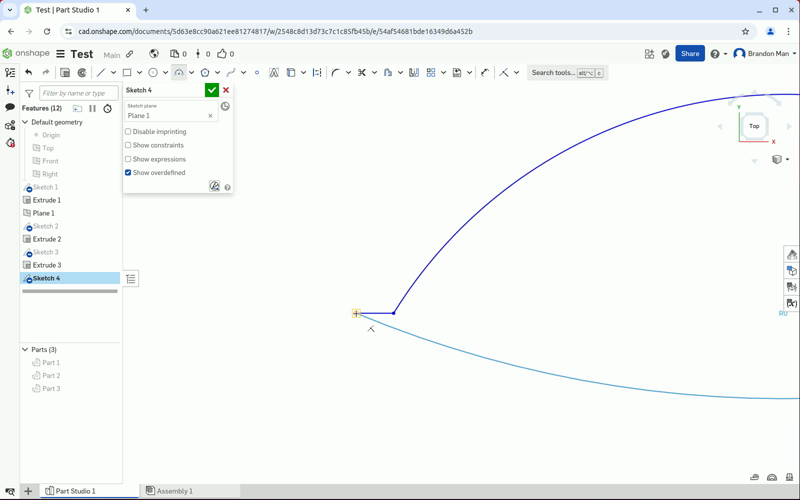
scroll(-6)
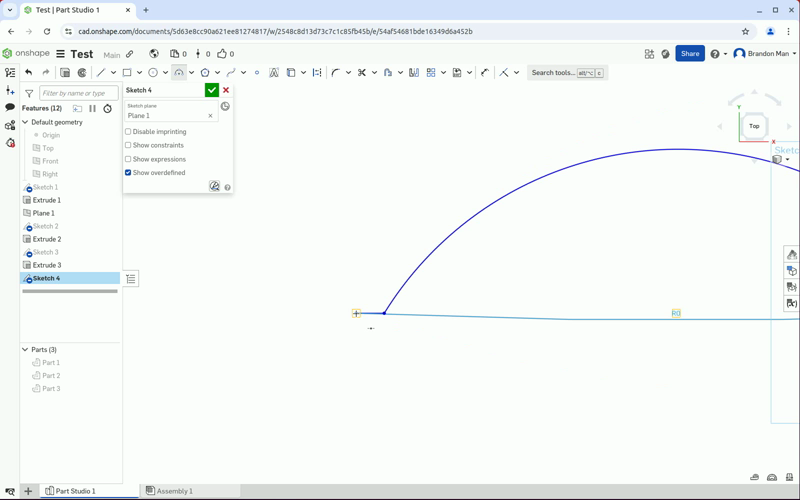
scroll(-6)
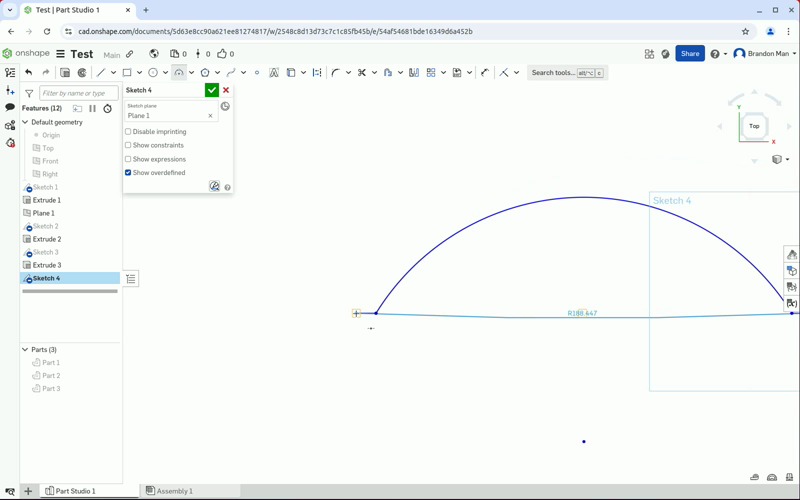
scroll(-6)
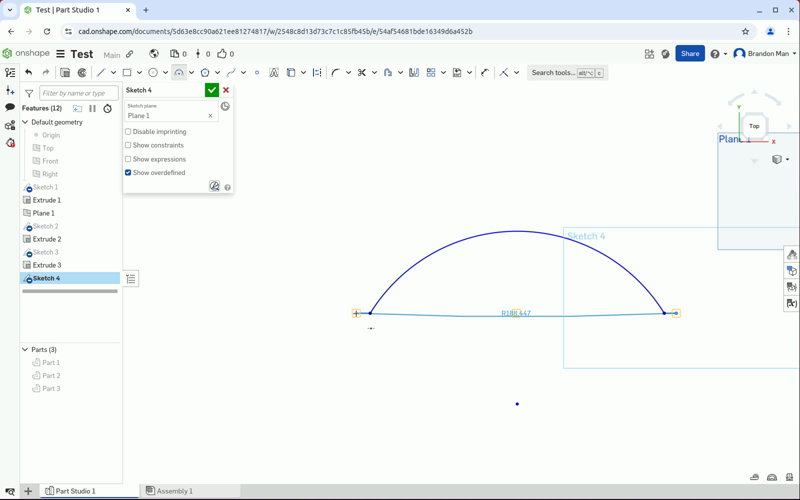
scroll(-6)
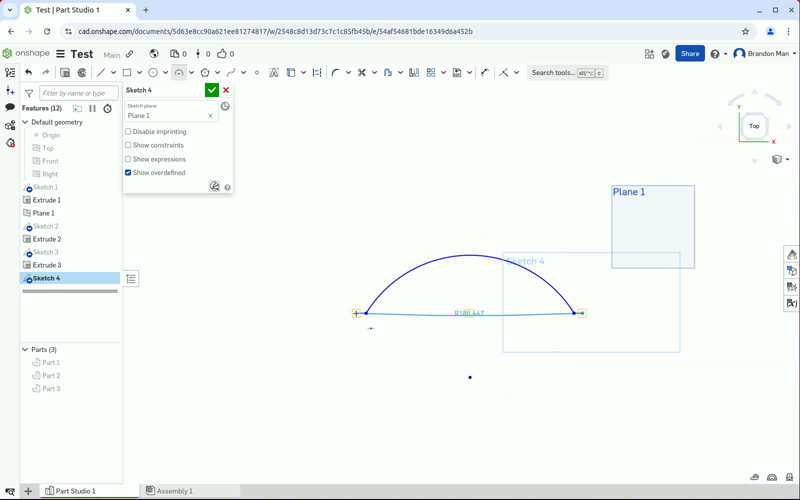
scroll(-6)
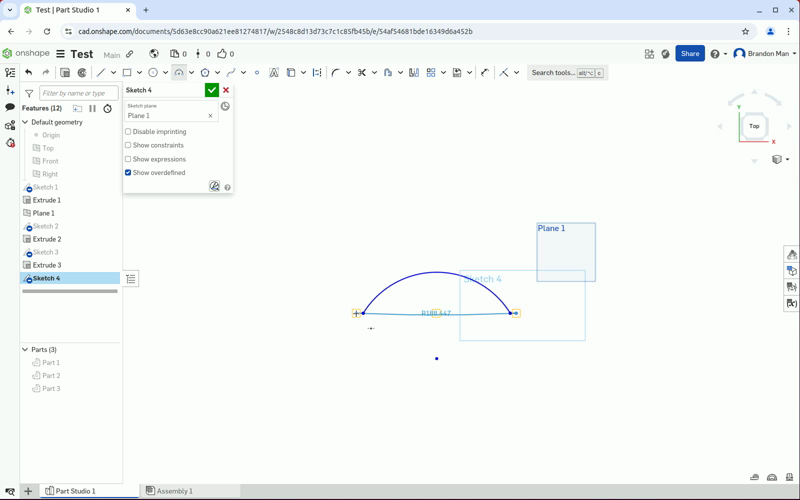
scroll(-6)
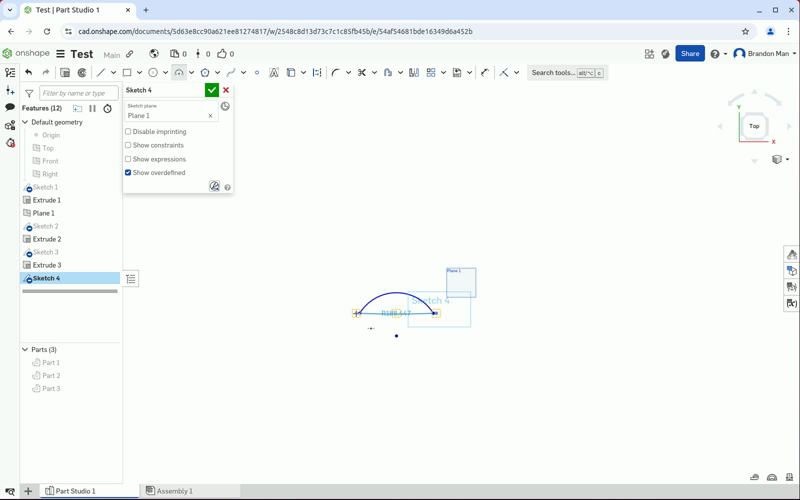
key_down(shift)
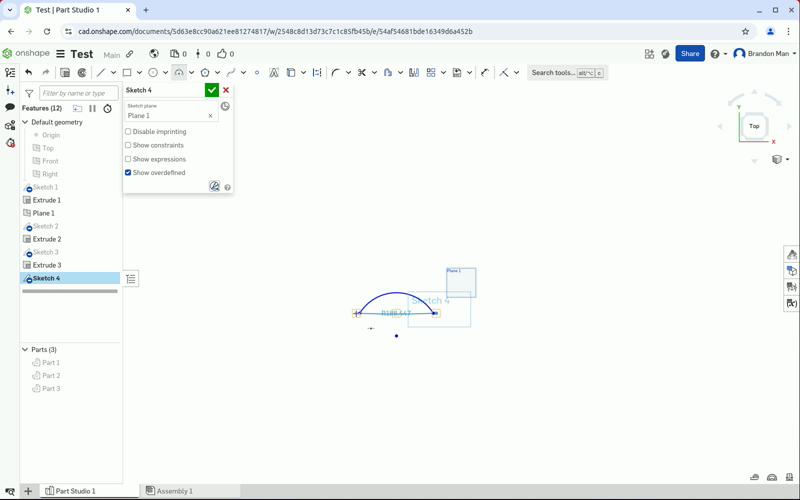
mouse_move(396, 290)
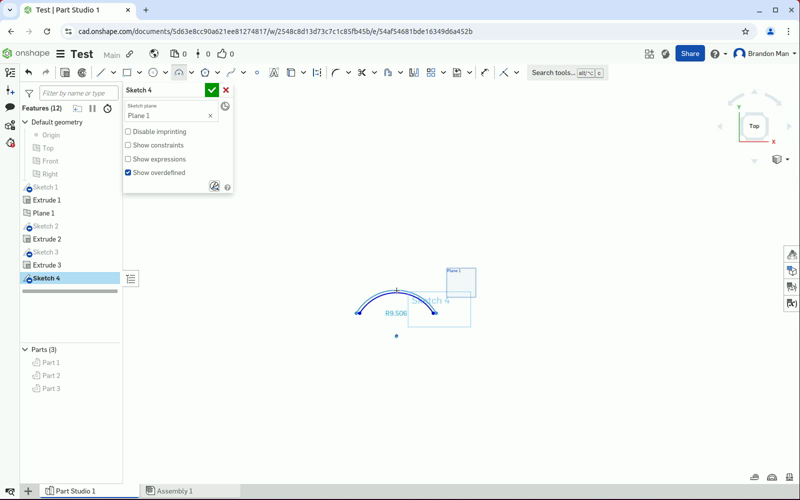
scroll(6)
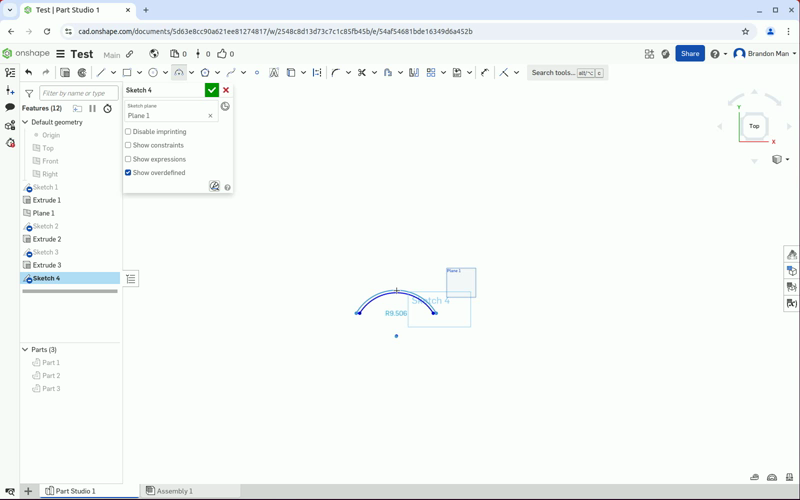
scroll(6)
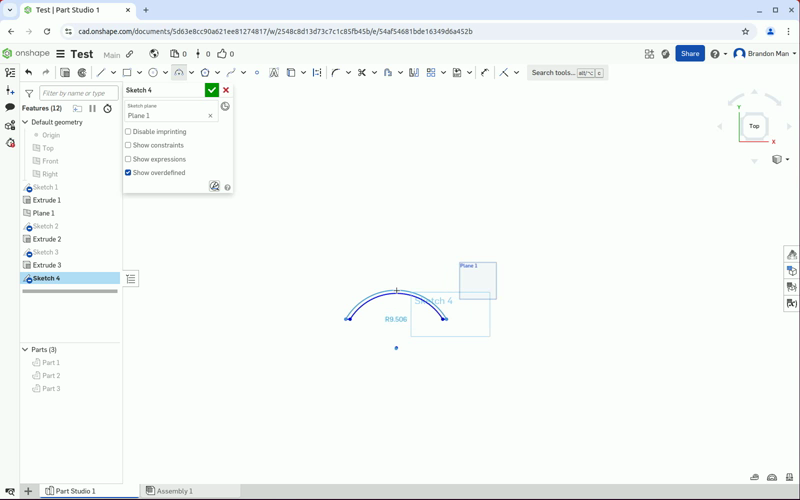
scroll(6)
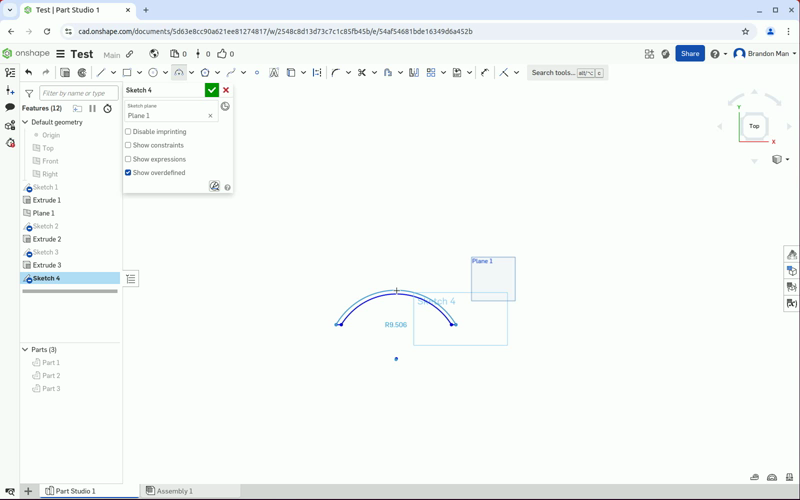
scroll(6)
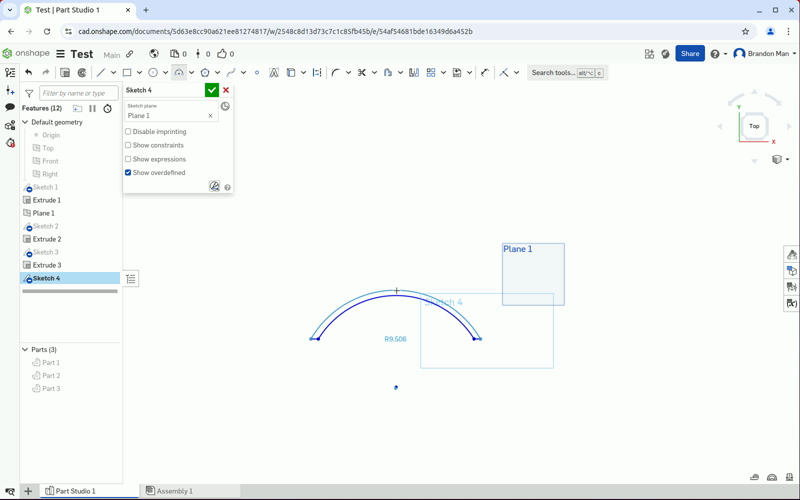
scroll(6)
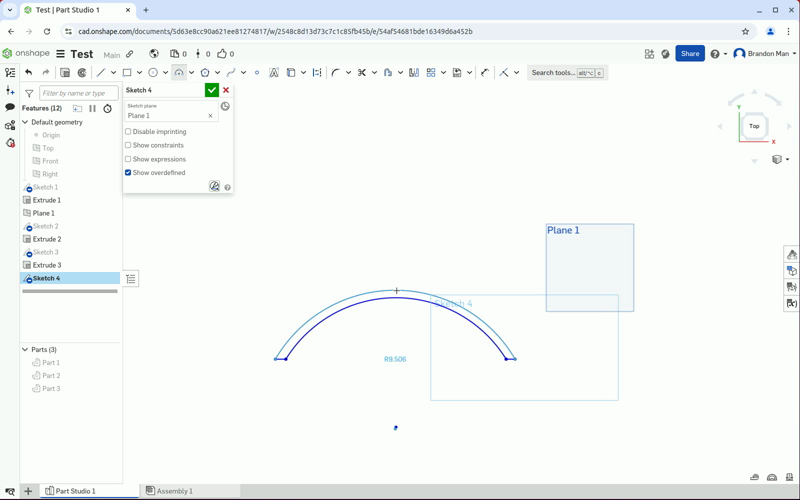
scroll(6)
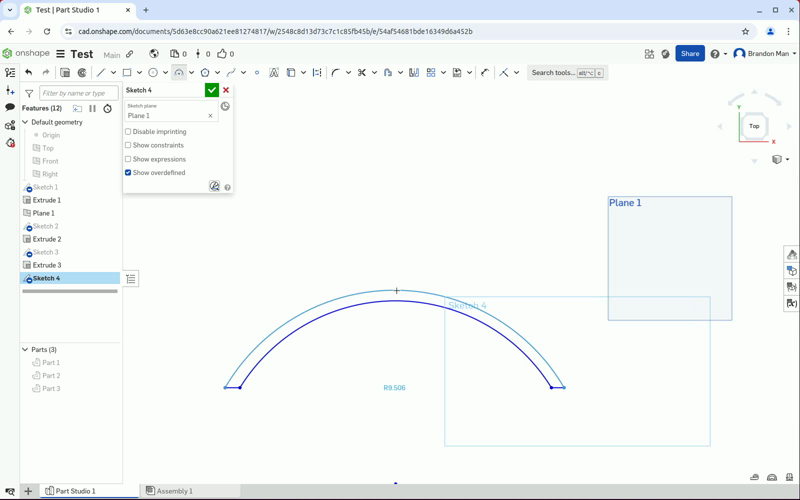
scroll(6)
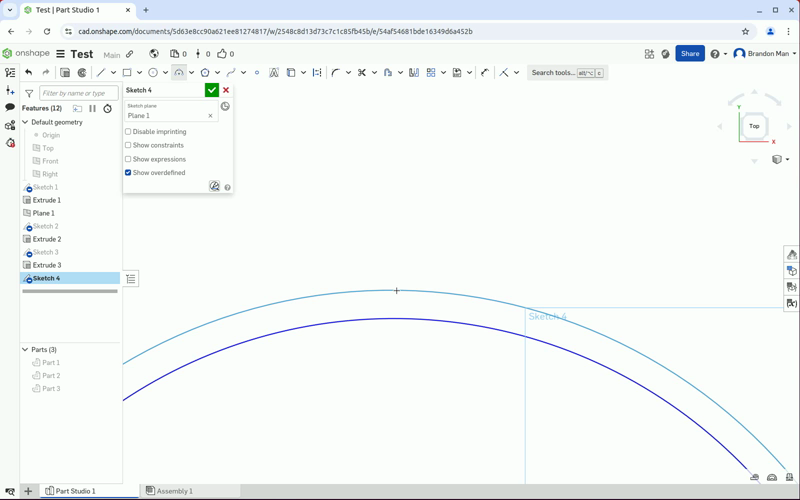
click(396, 290)
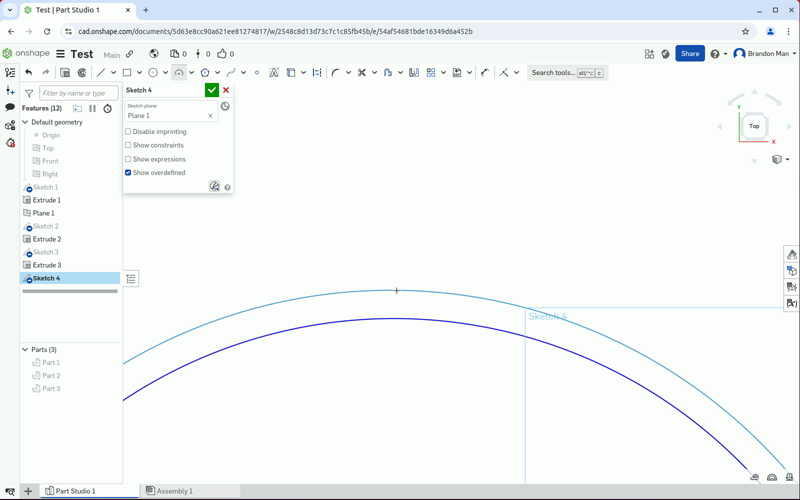
scroll(-6)
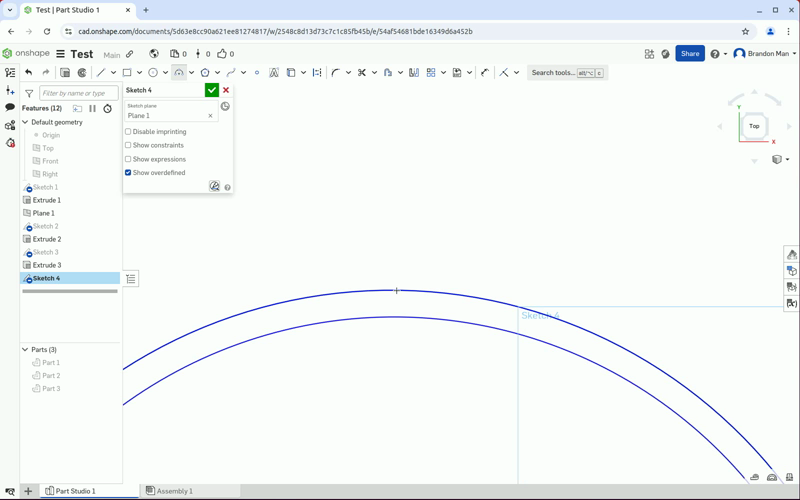
scroll(-6)
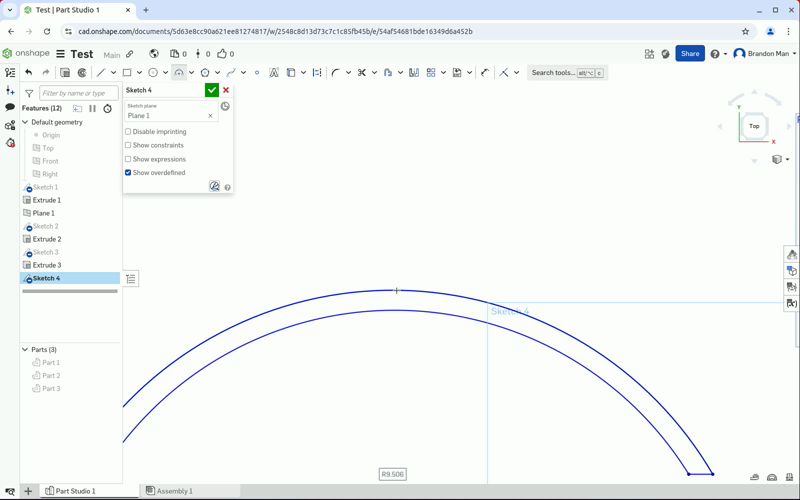
scroll(-6)
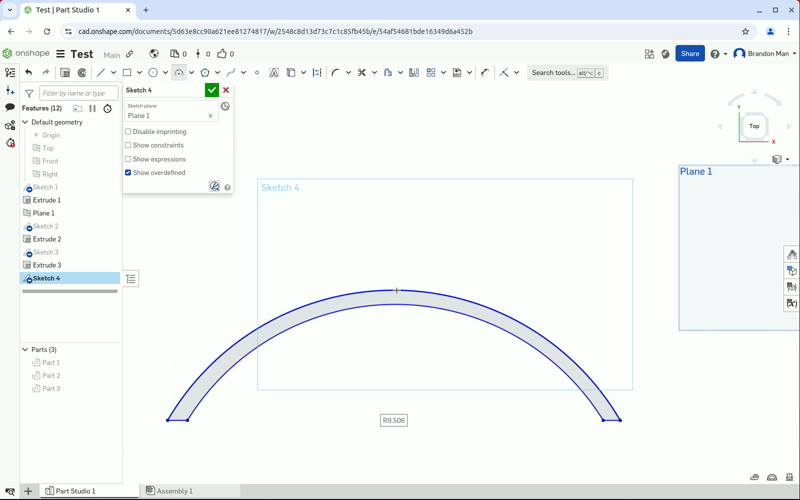
scroll(-6)
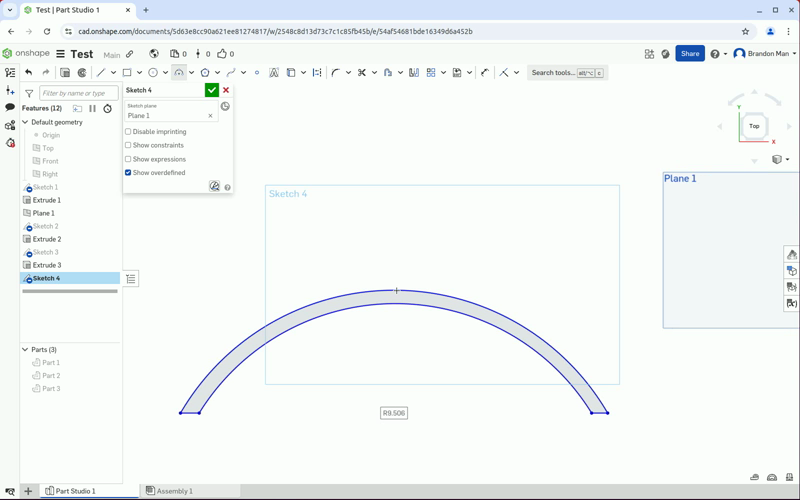
scroll(-6)
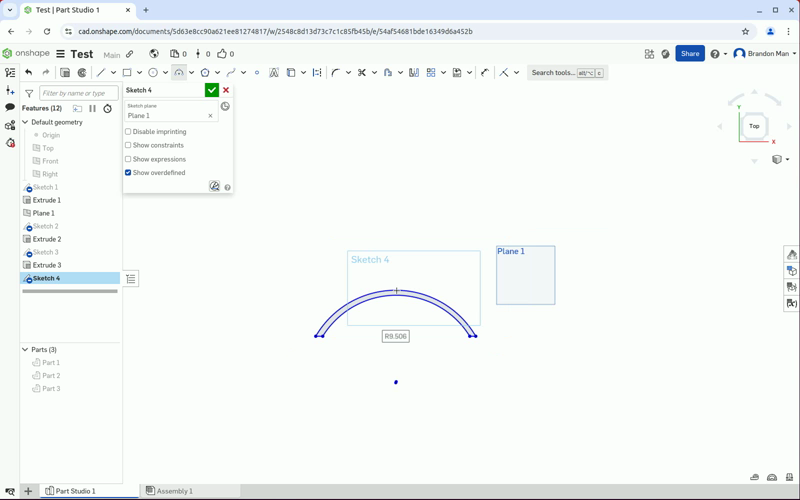
scroll(-6)
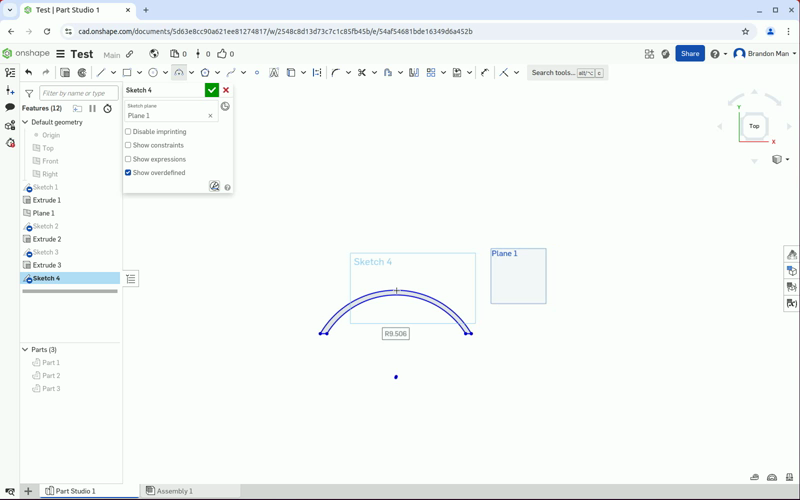
scroll(-6)
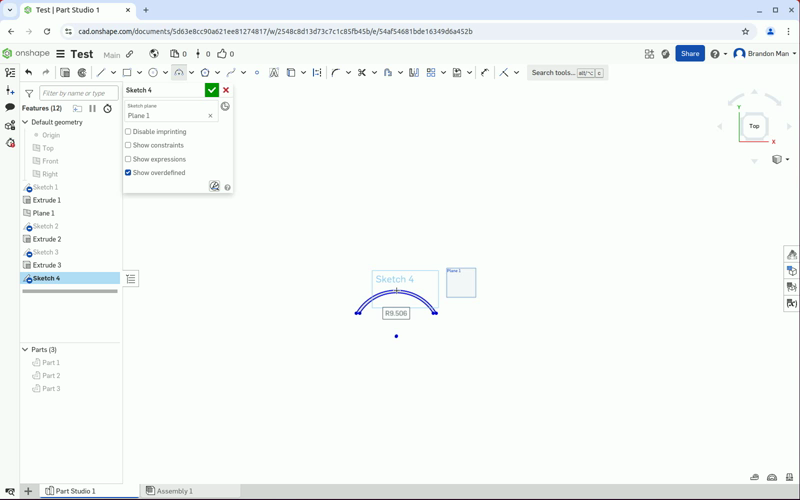
key_up(shift)
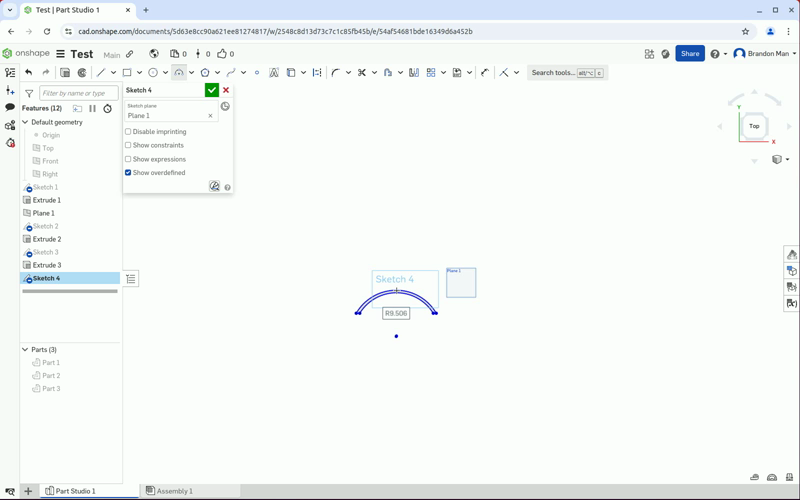
key(esc)
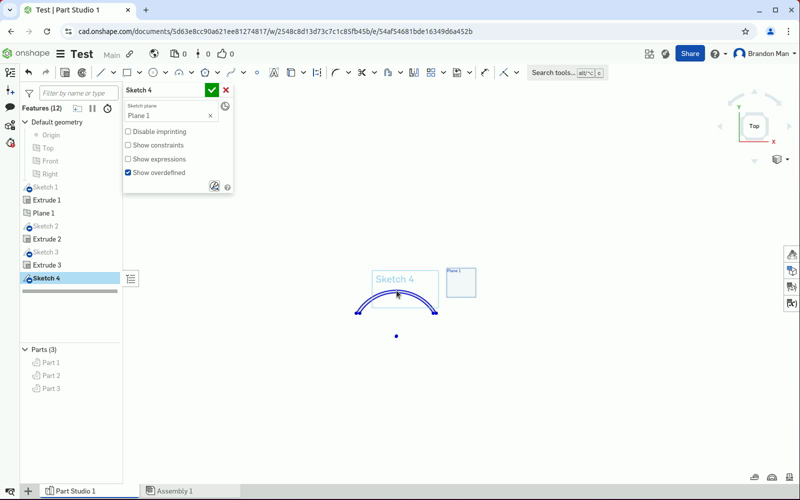
mouse_move(433, 310)
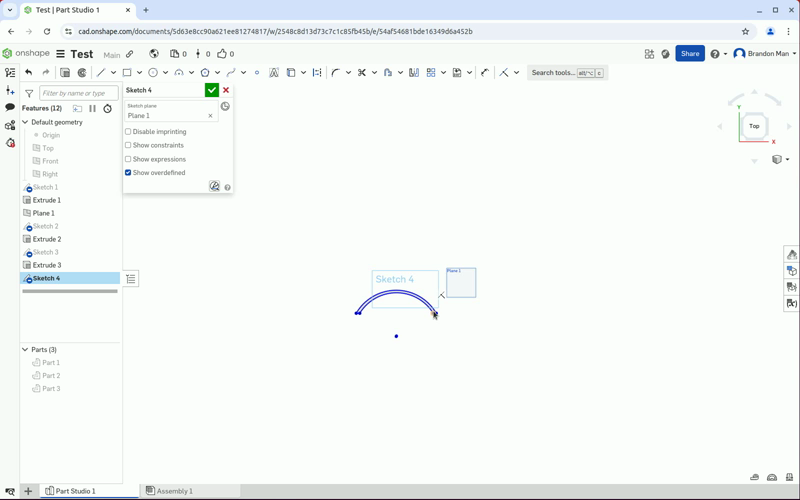
scroll(6)
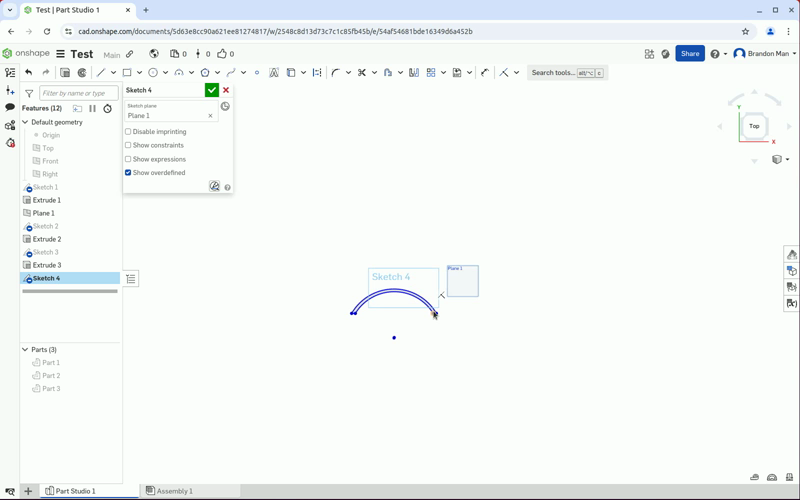
scroll(6)
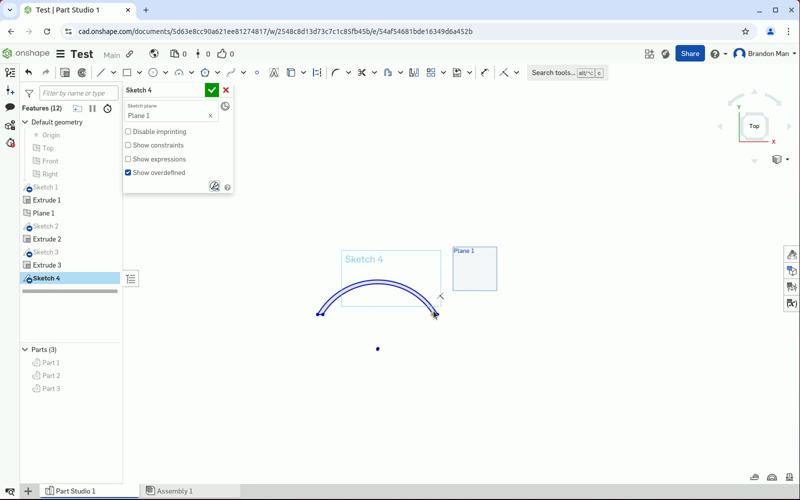
scroll(6)
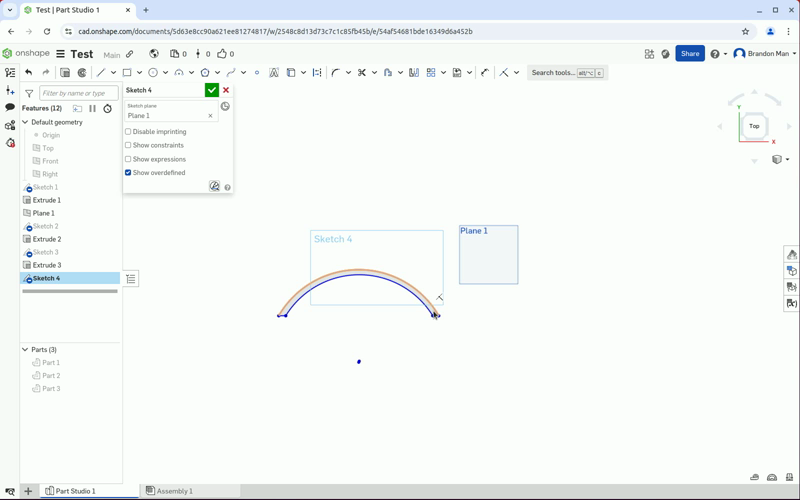
scroll(6)
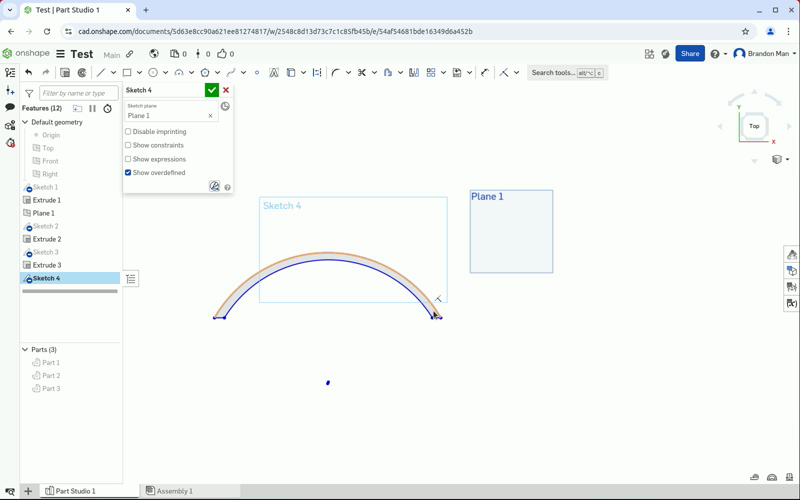
scroll(6)
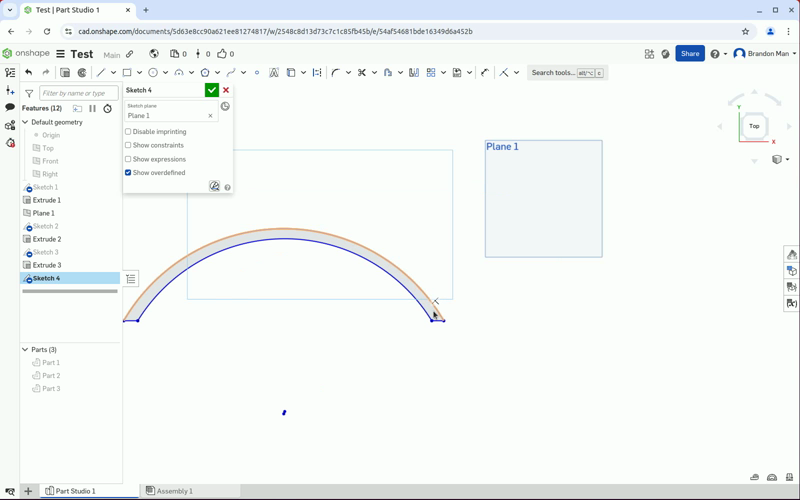
scroll(6)
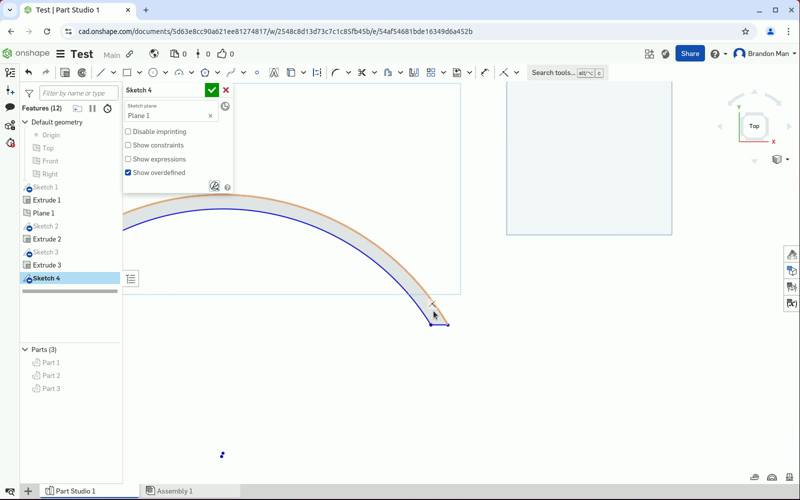
scroll(6)
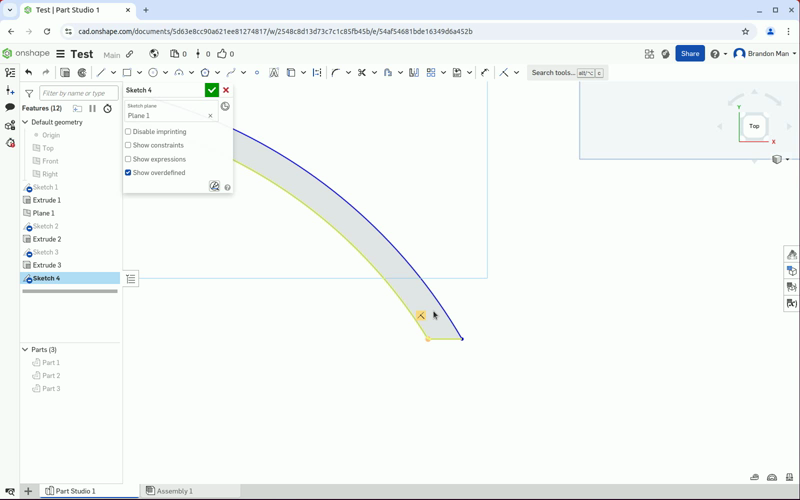
click(433, 310)
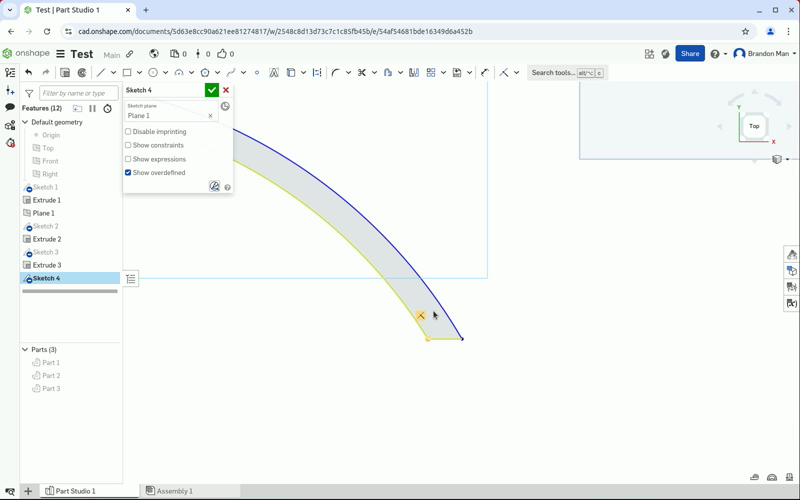
scroll(-6)
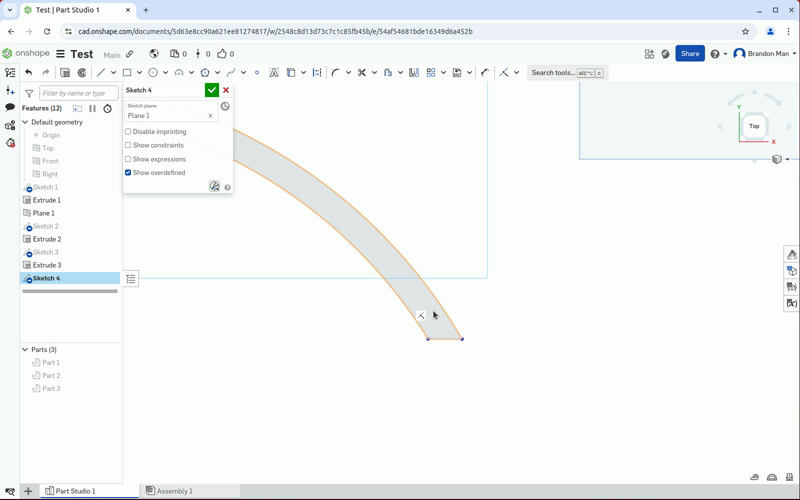
scroll(-6)
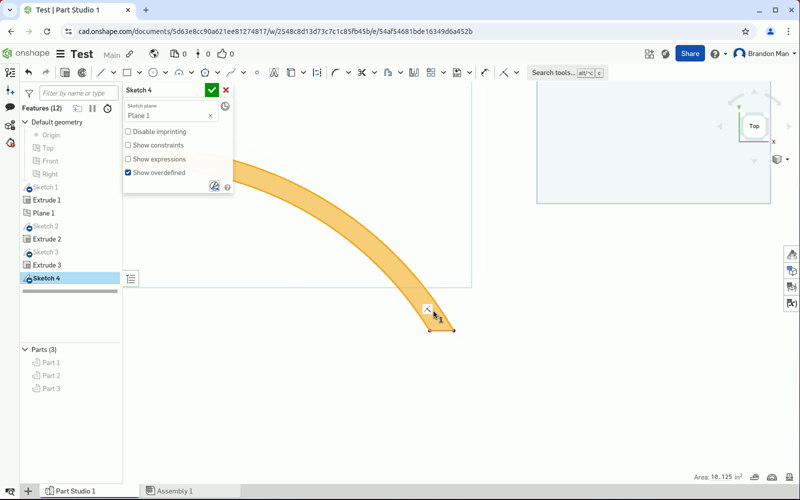
scroll(-6)
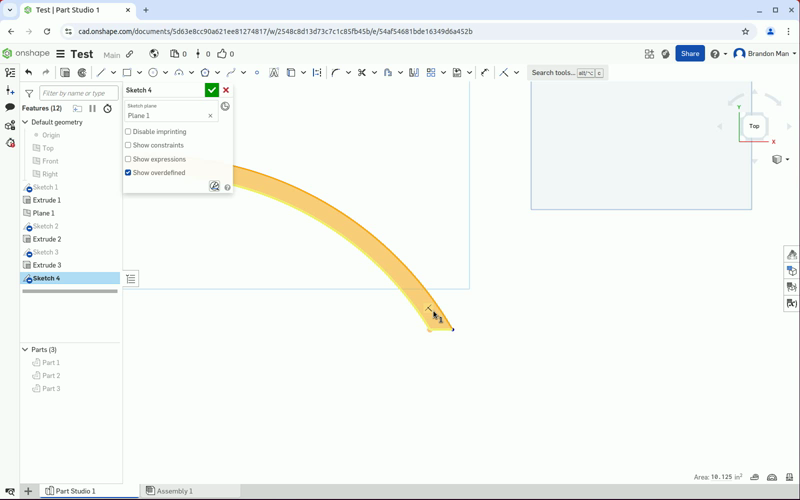
scroll(-6)
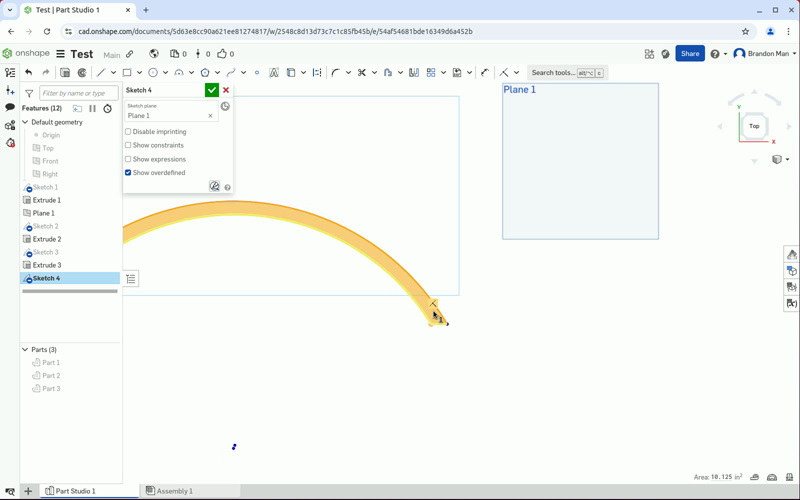
scroll(-6)
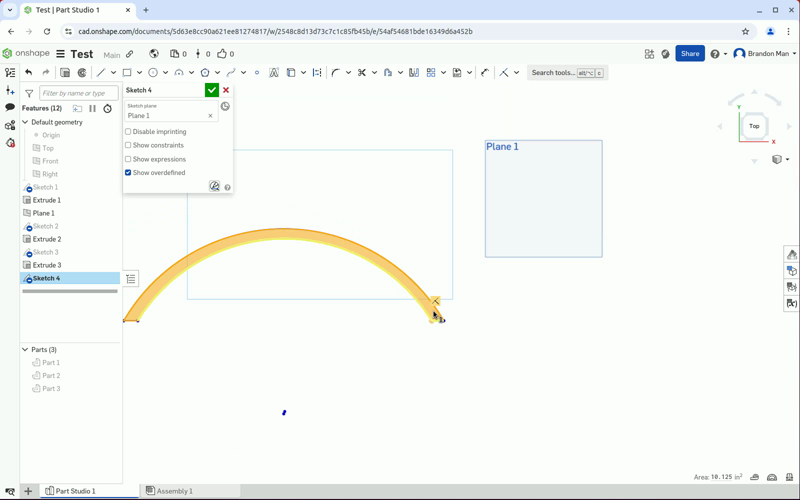
scroll(-6)
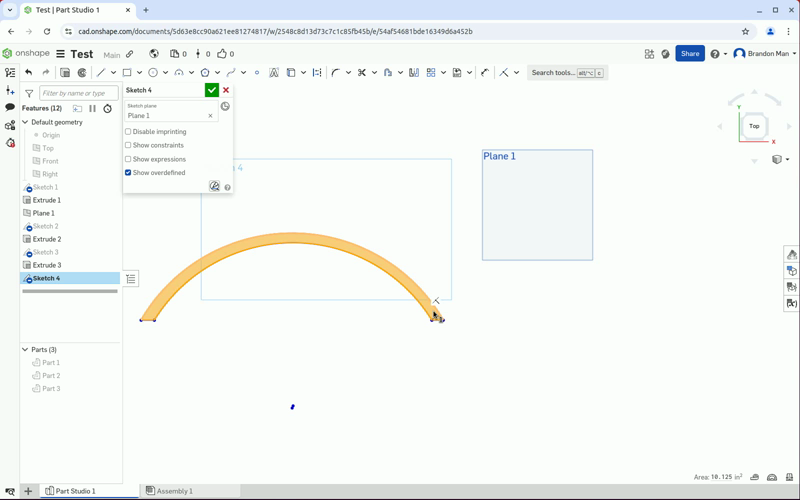
scroll(-6)
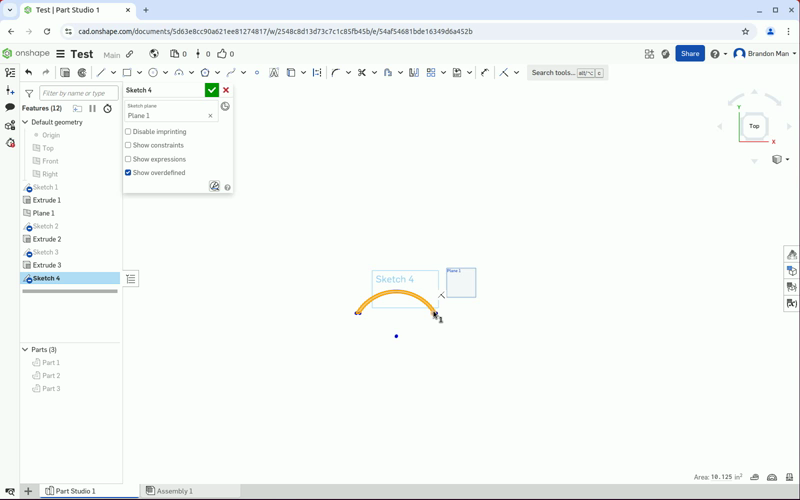
mouse_move(73, 352)
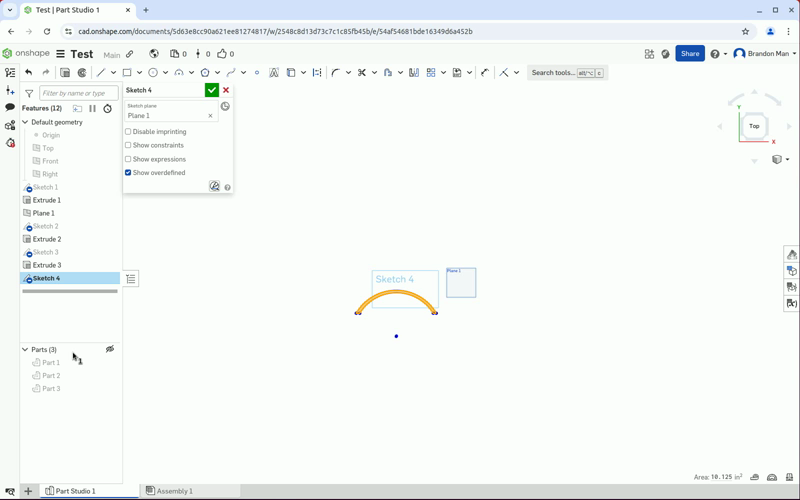
key(shift+y)
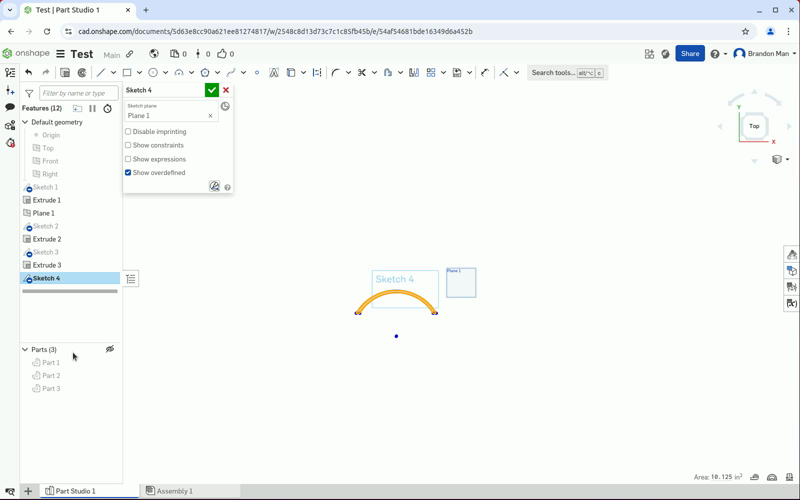
key(shift+e)
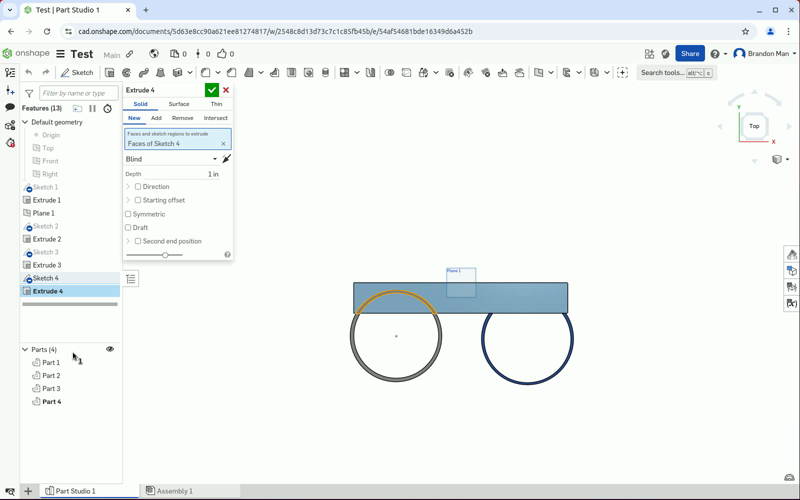
mouse_move(143, 106)
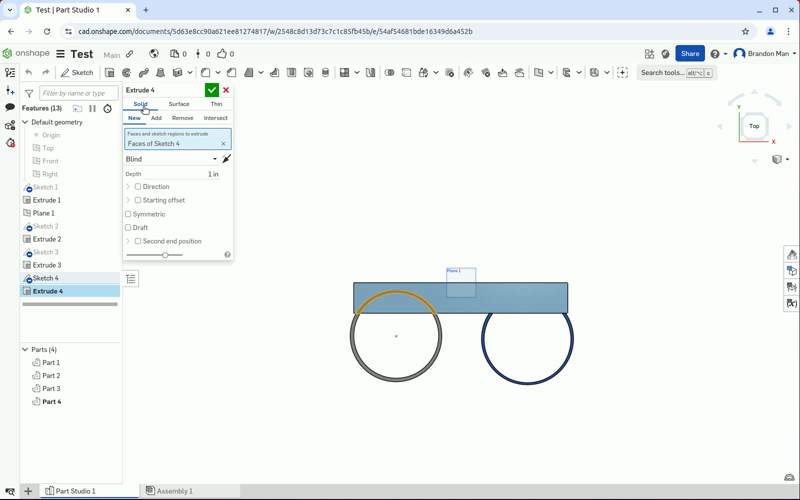
click(143, 106)
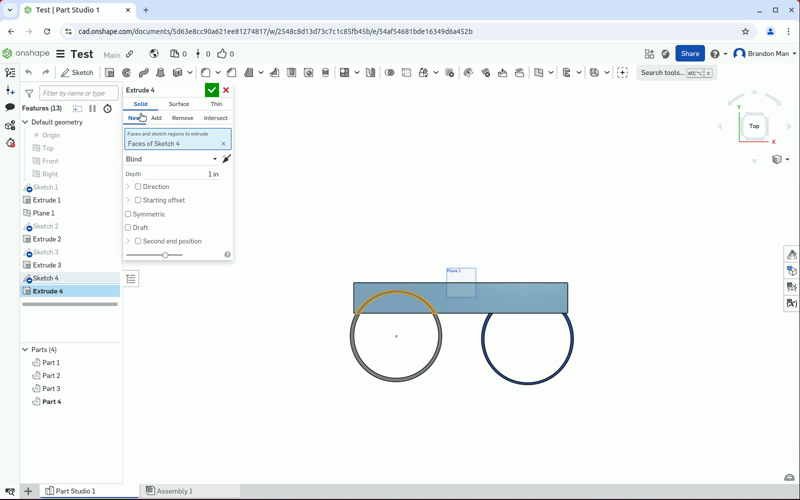
mouse_move(137, 120)
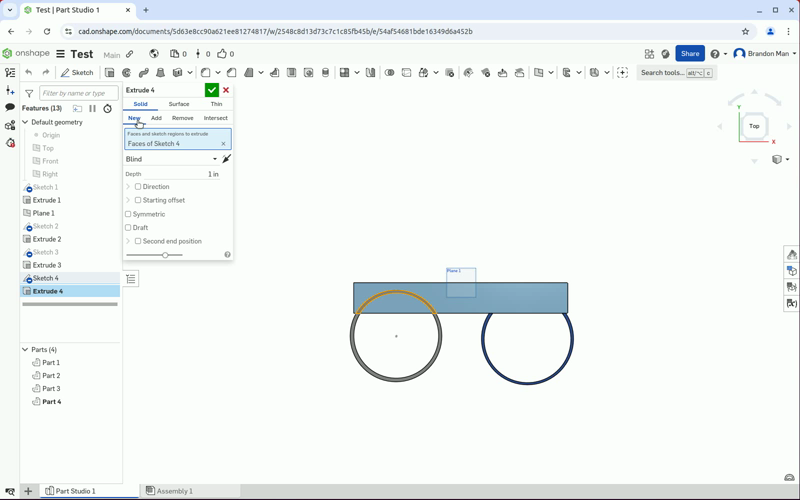
click(137, 120)
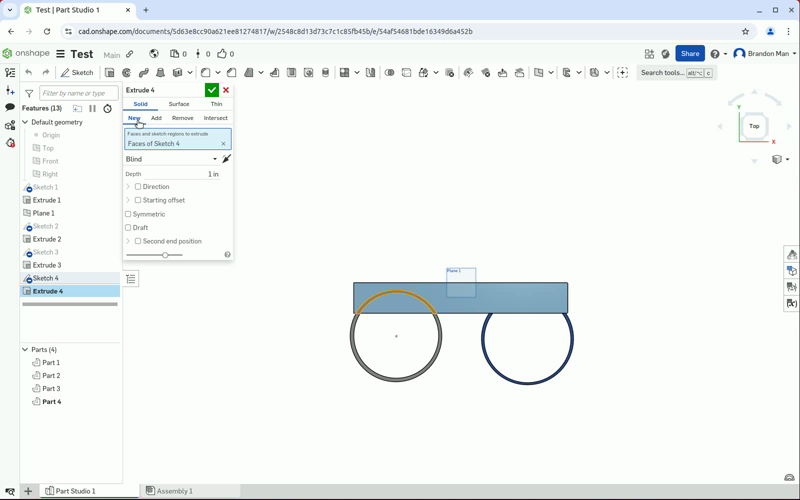
key(tab, 4)
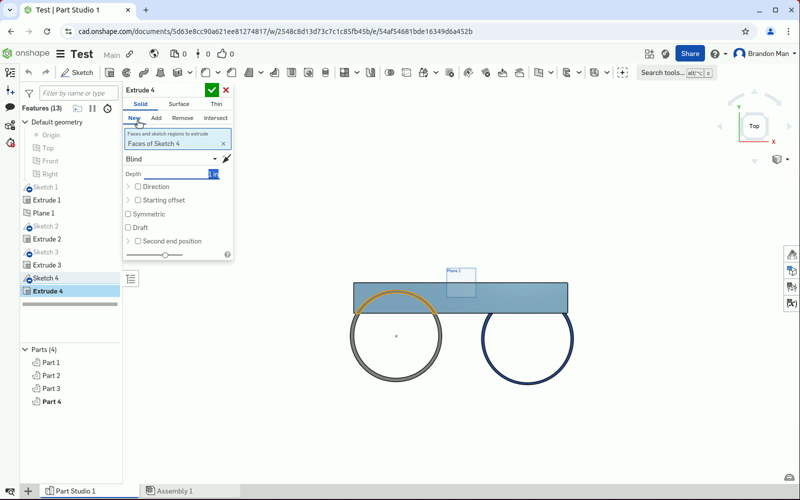
text(-17.572)
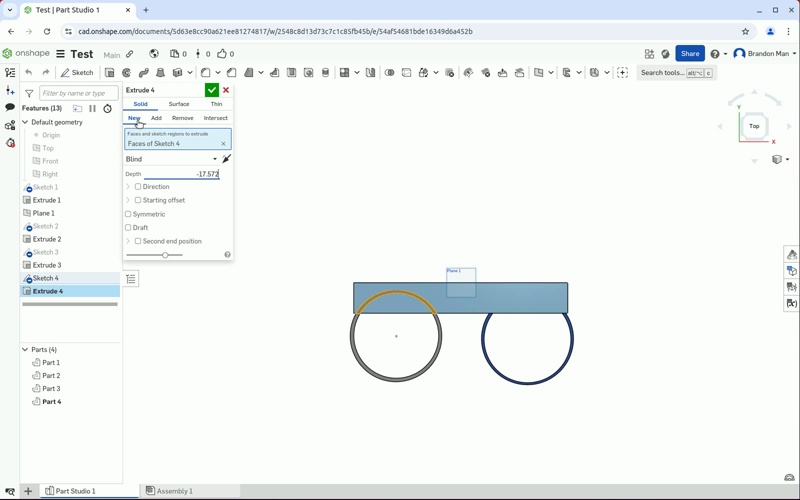
key(enter)
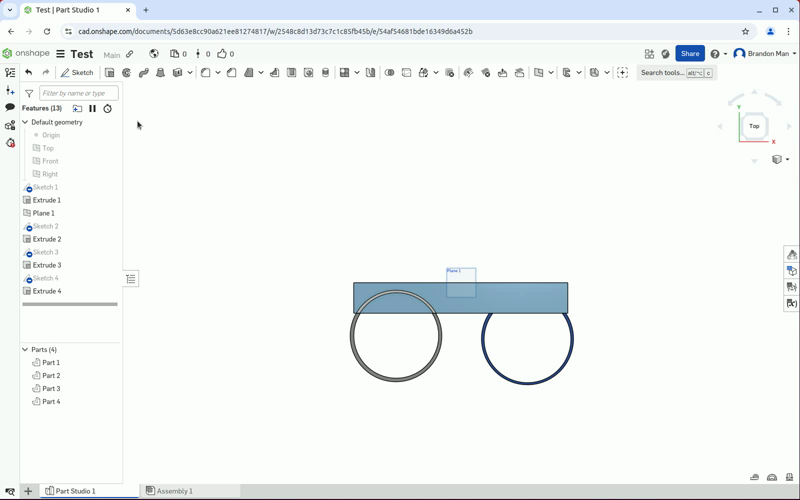
key(shift+h)
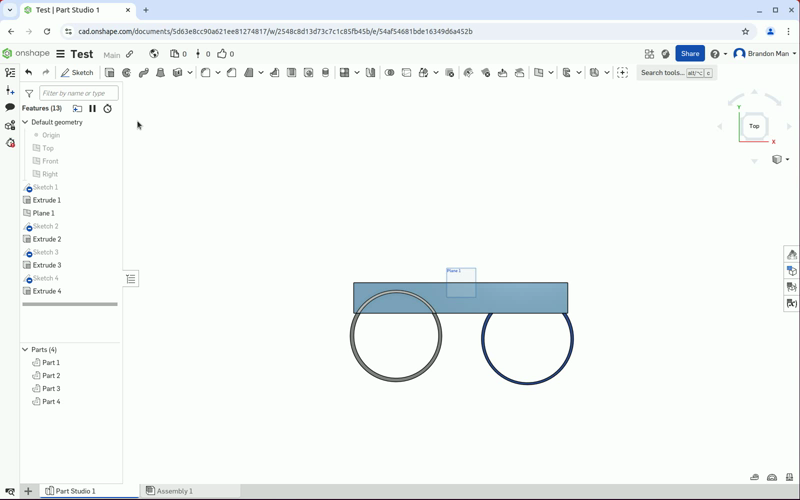
key(shift+h)
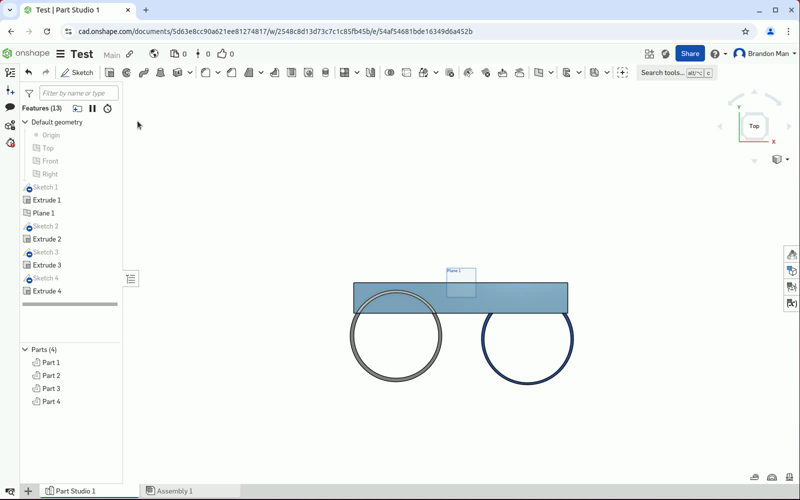
mouse_move(73, 189)
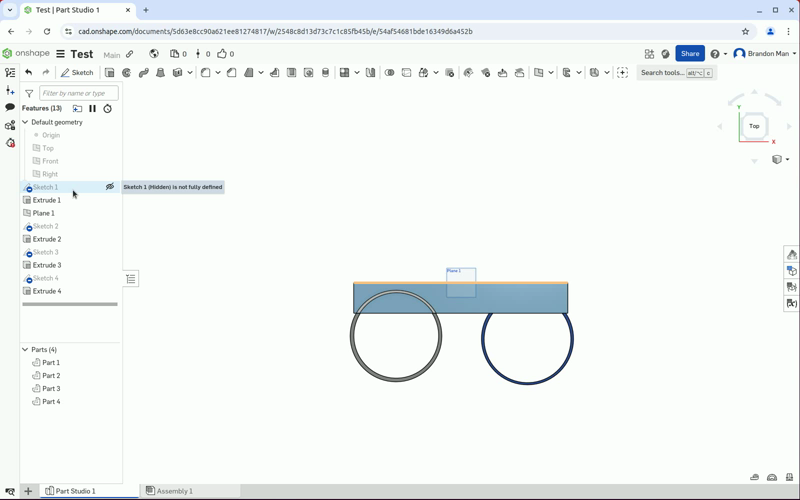
click(73, 189)
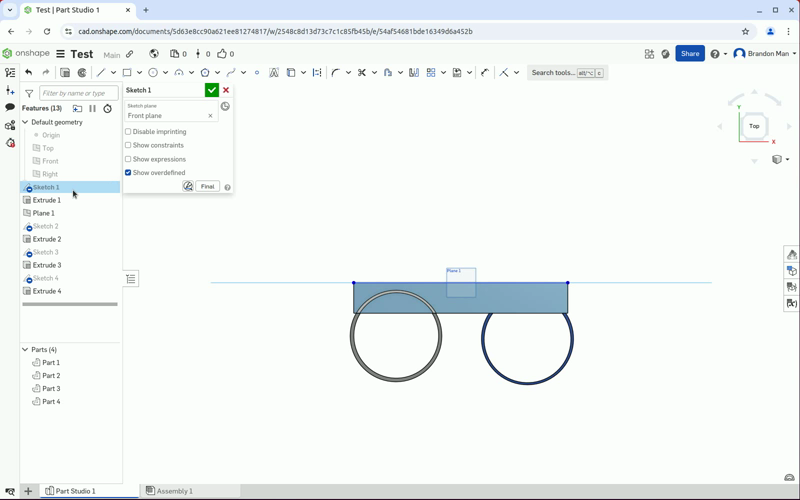
mouse_move(229, 92)
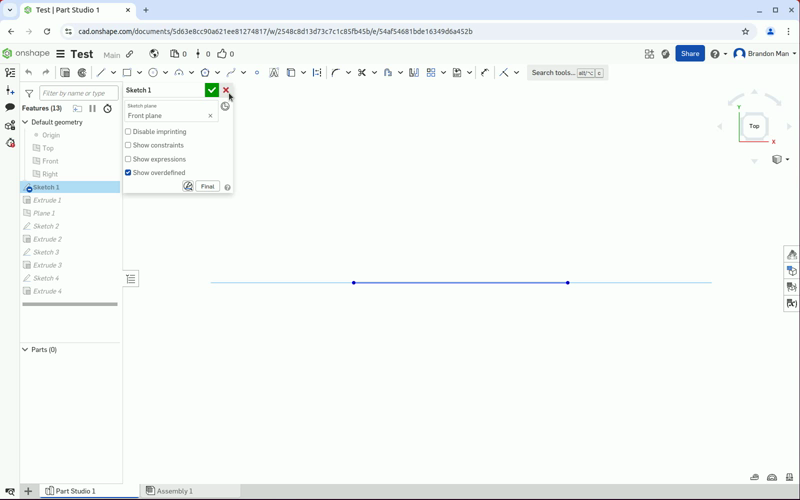
click(229, 92)
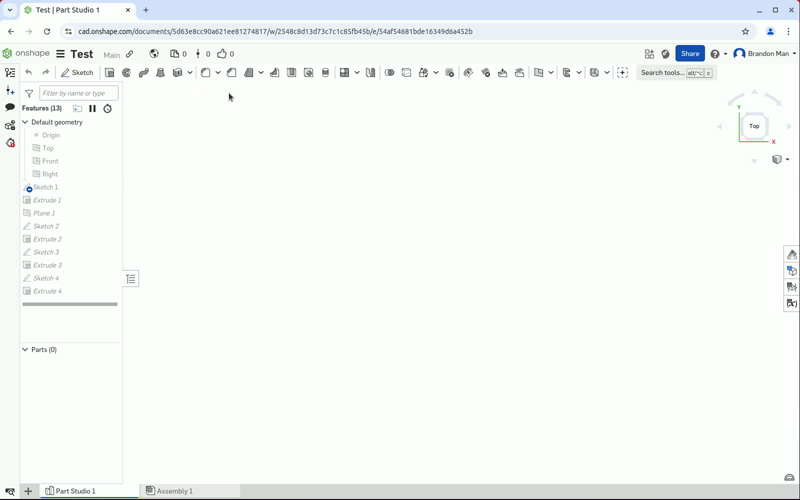
key(shift+s)
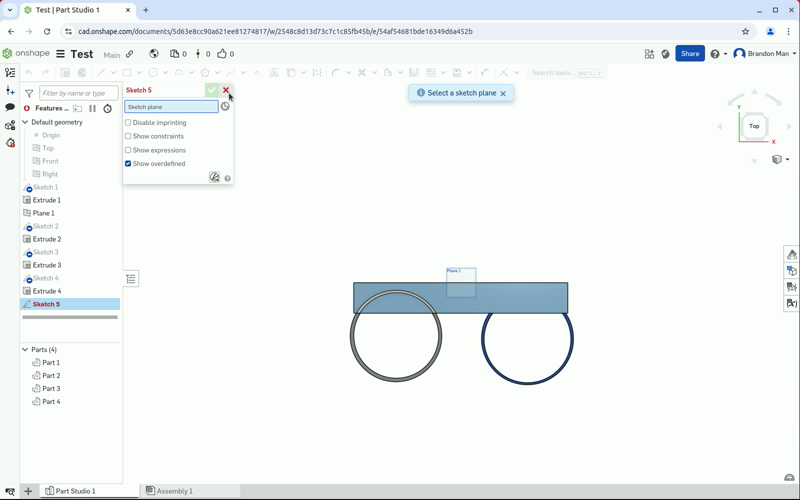
mouse_move(73, 215)
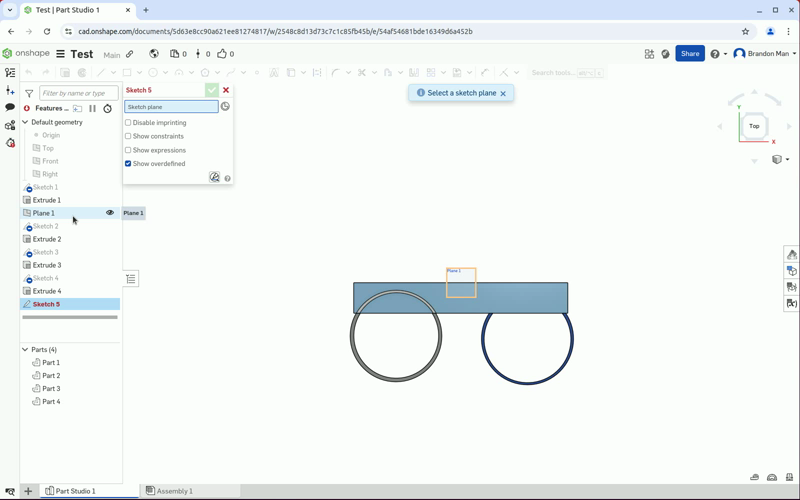
click(73, 215)
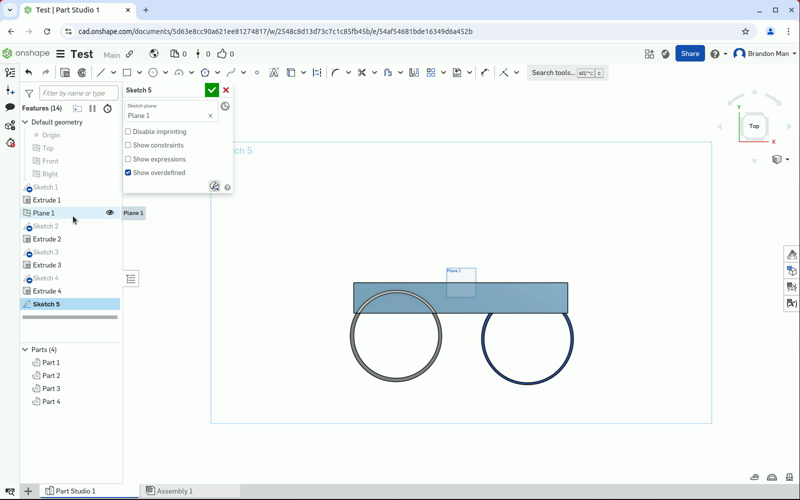
mouse_move(73, 352)
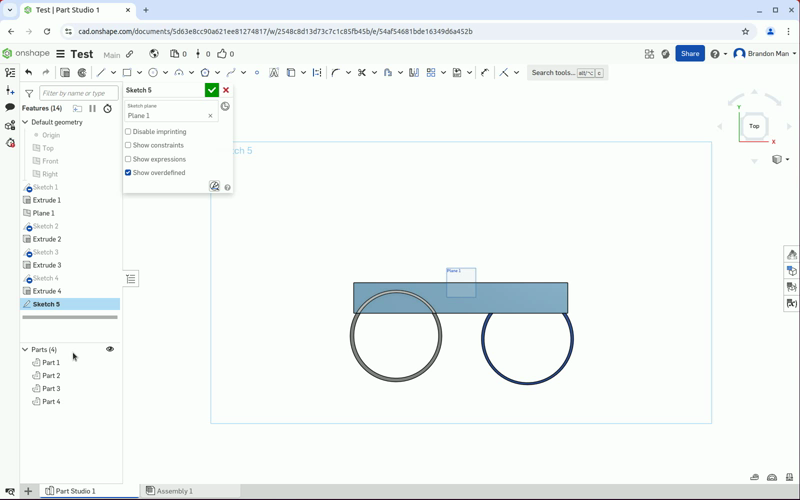
key(y)
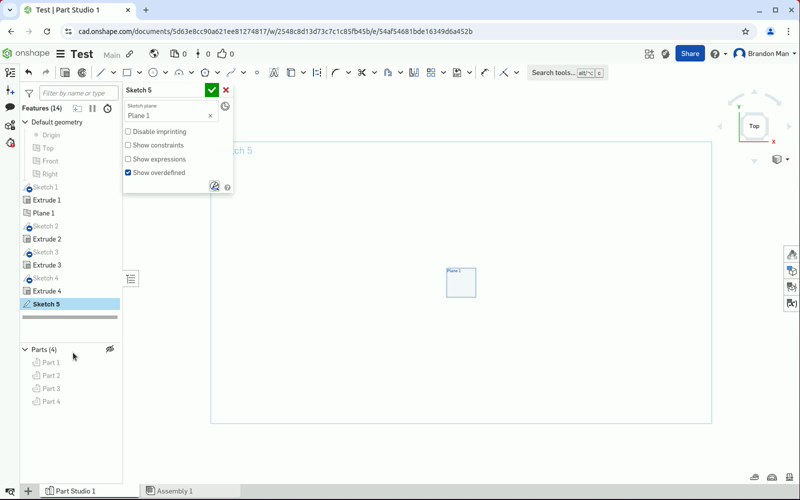
key(l)
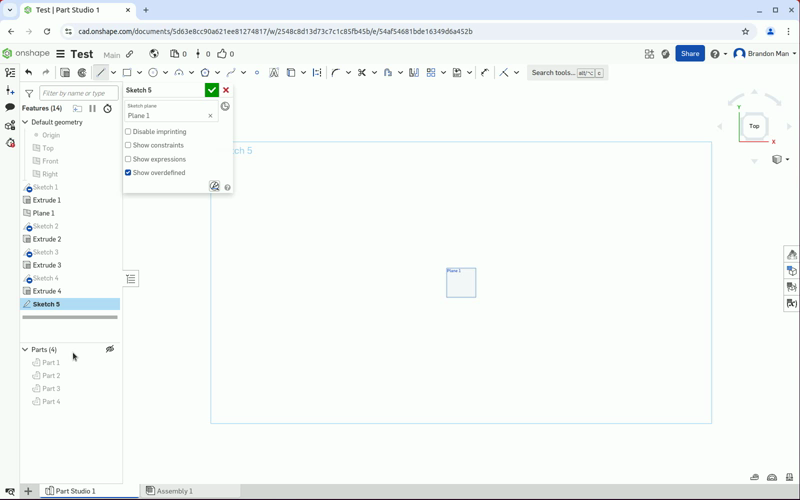
key_down(shift)
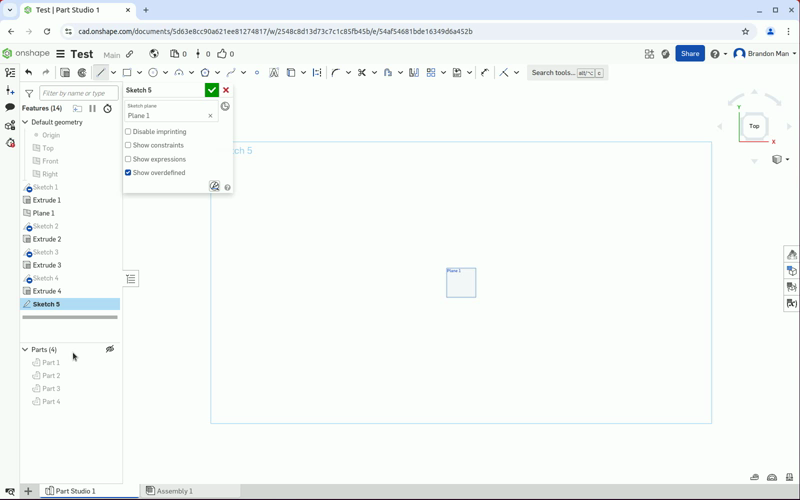
mouse_move(489, 313)
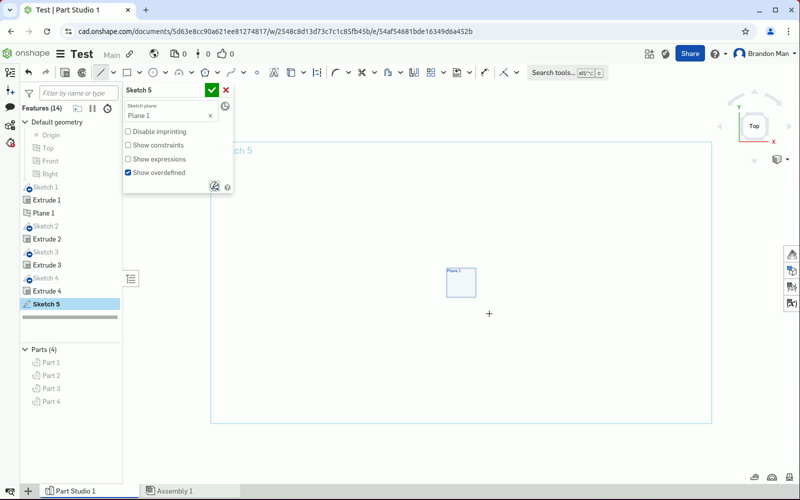
click(489, 313)
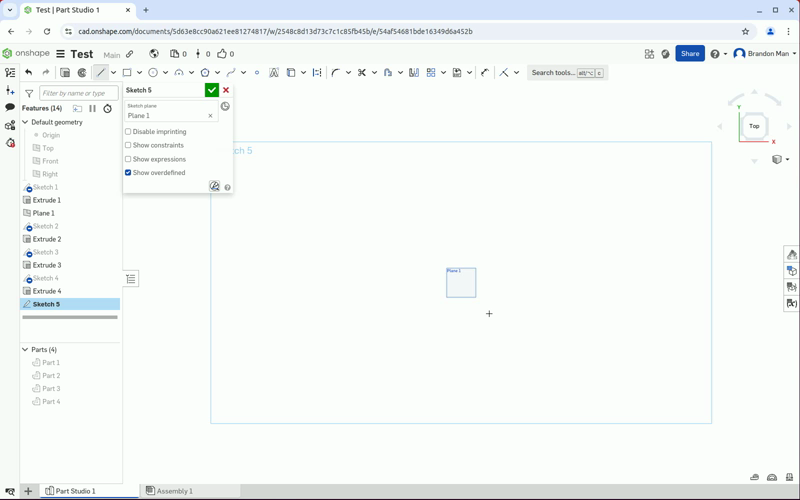
key_up(shift)
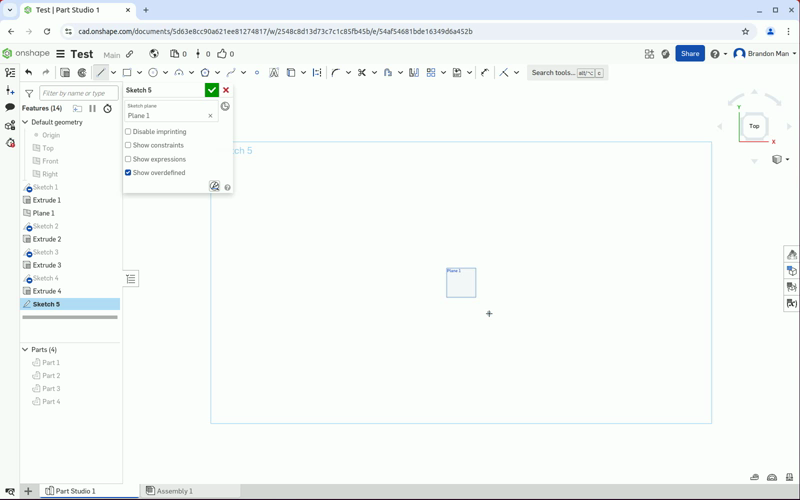
key_down(shift)
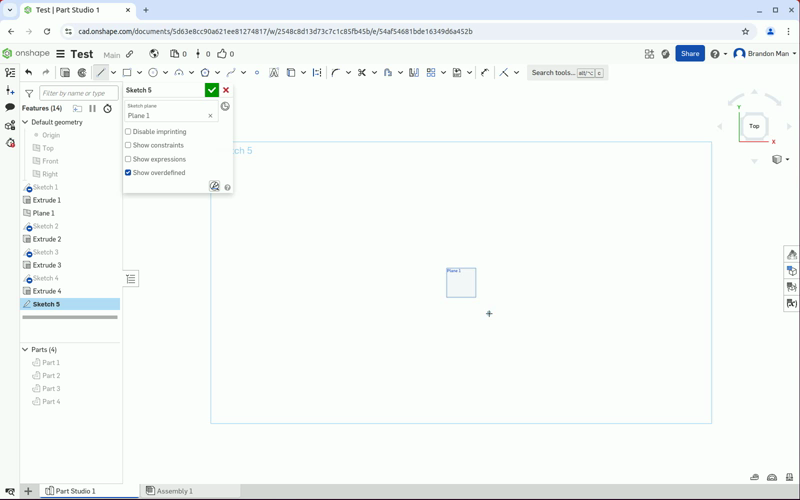
mouse_move(519, 313)
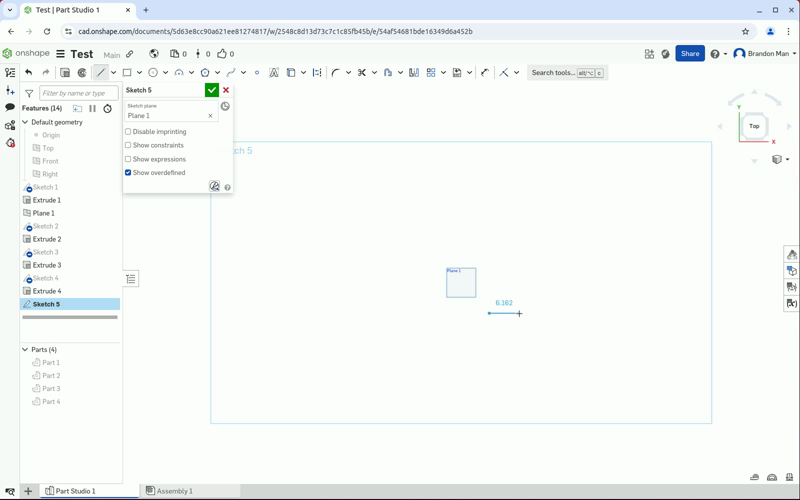
mouse_move(492, 313)
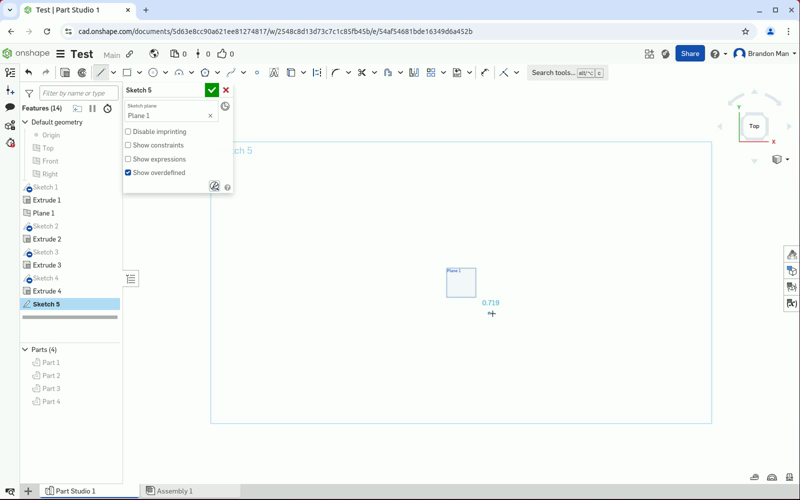
scroll(6)
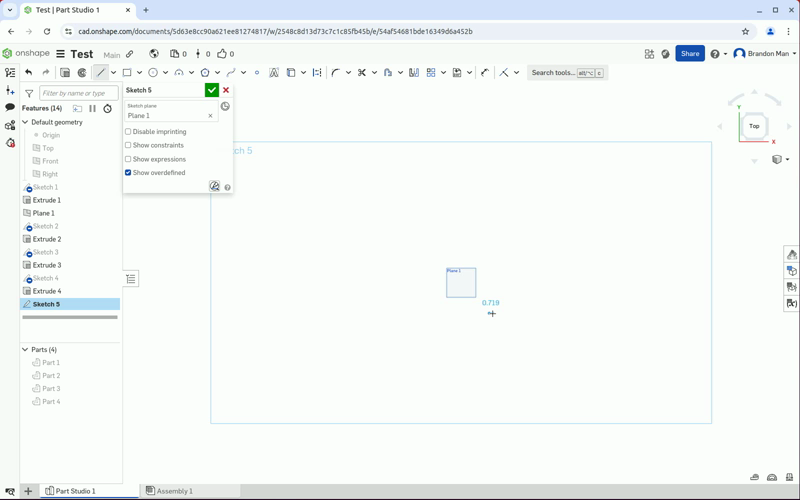
scroll(6)
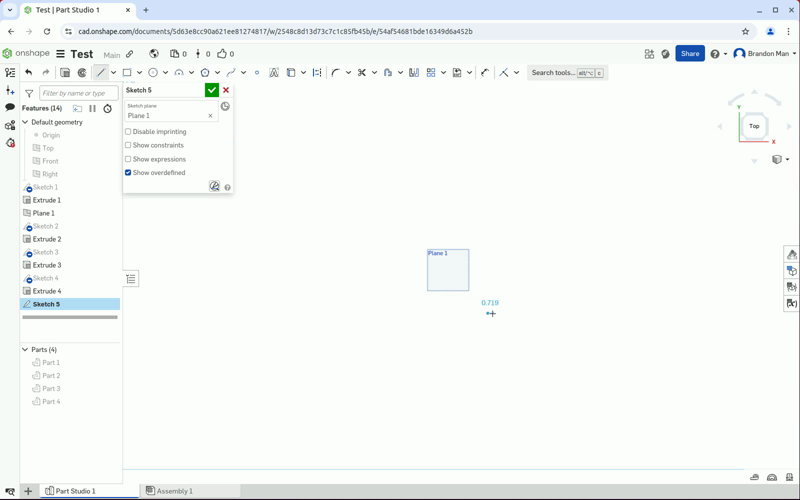
scroll(6)
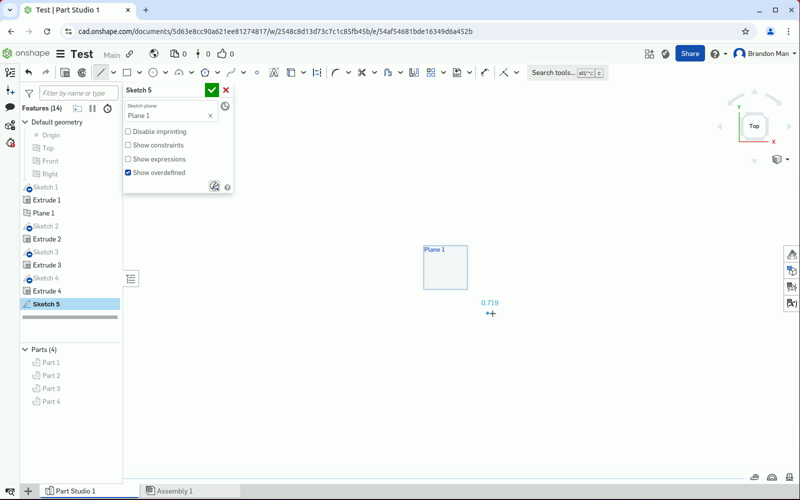
scroll(6)
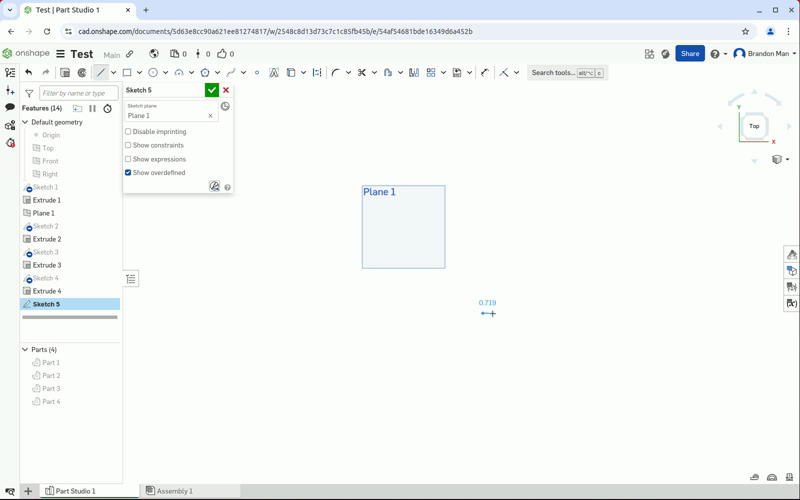
scroll(6)
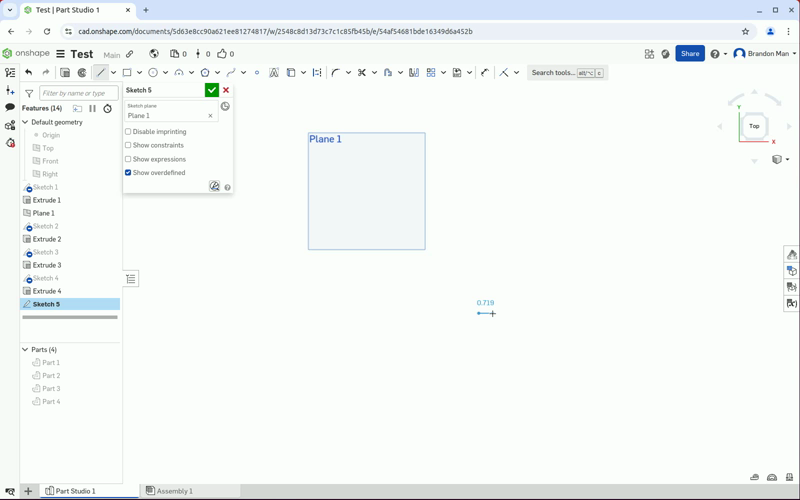
scroll(6)
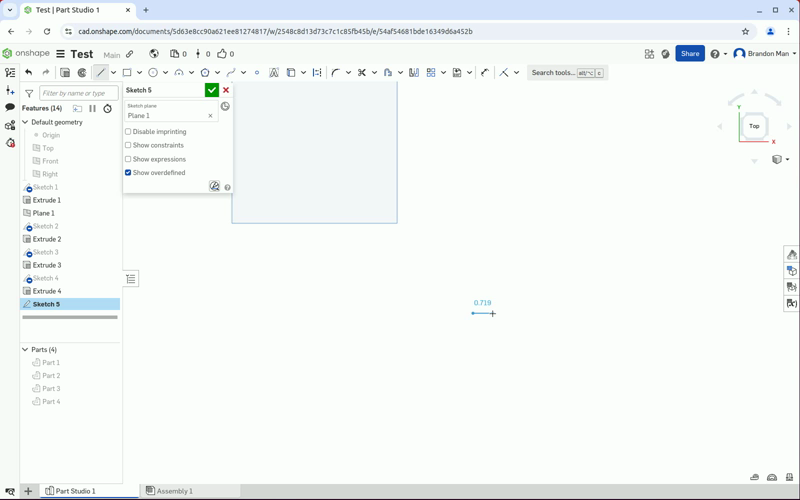
scroll(6)
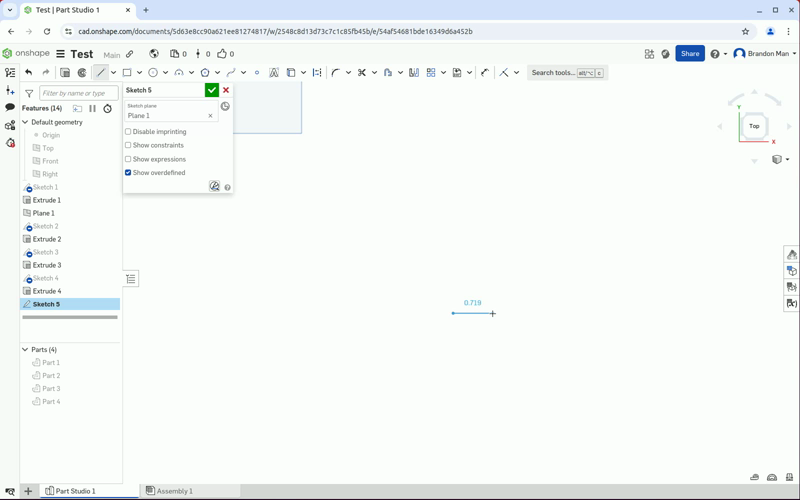
click(492, 313)
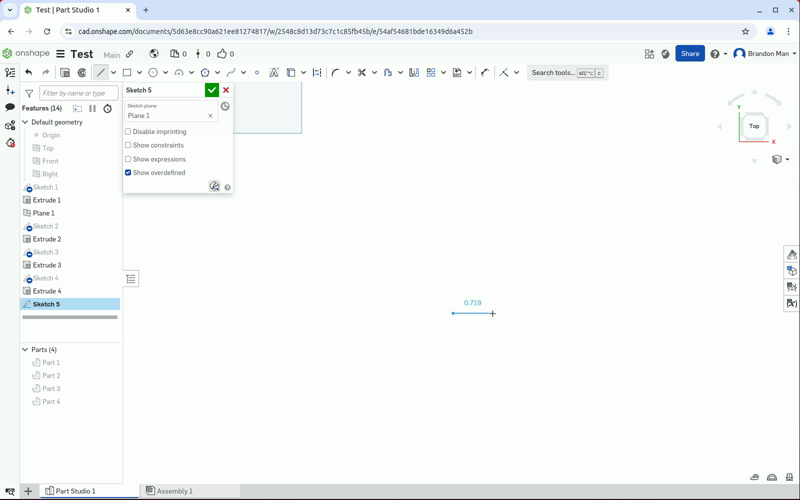
scroll(-6)
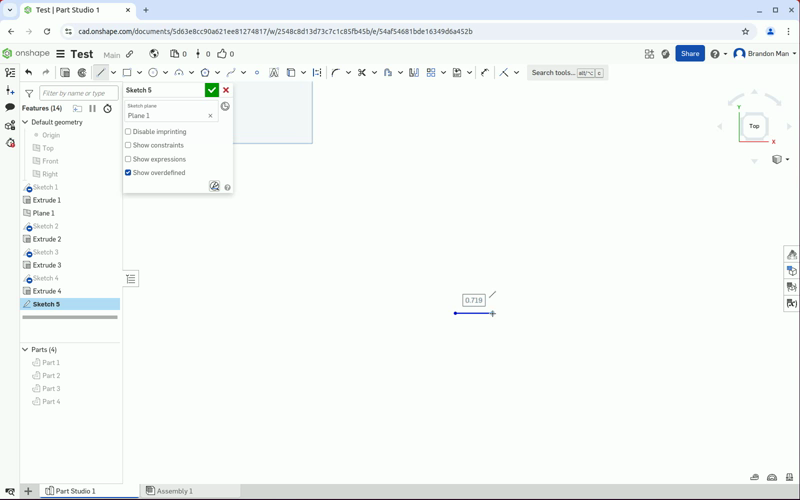
scroll(-6)
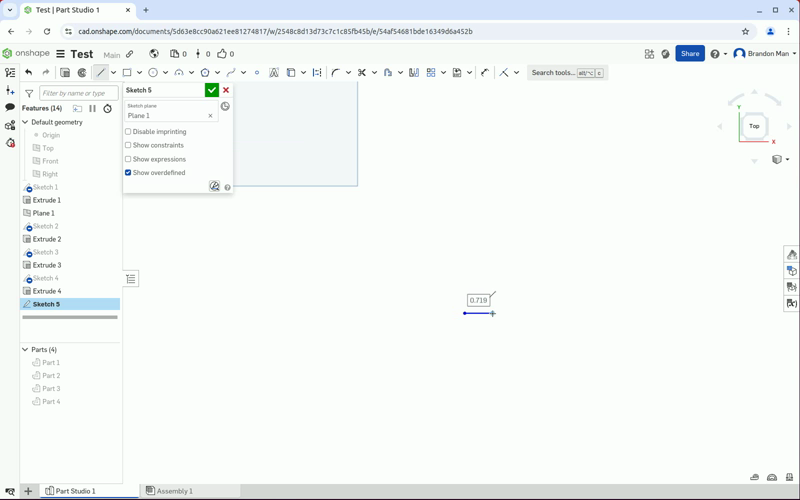
scroll(-6)
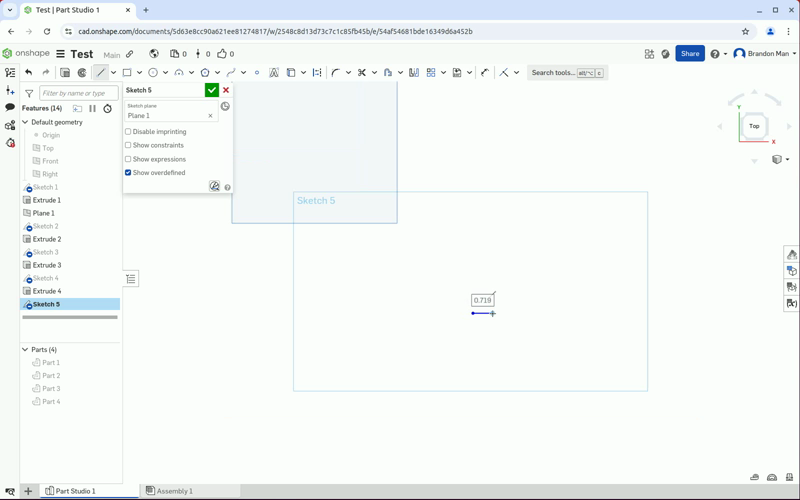
scroll(-6)
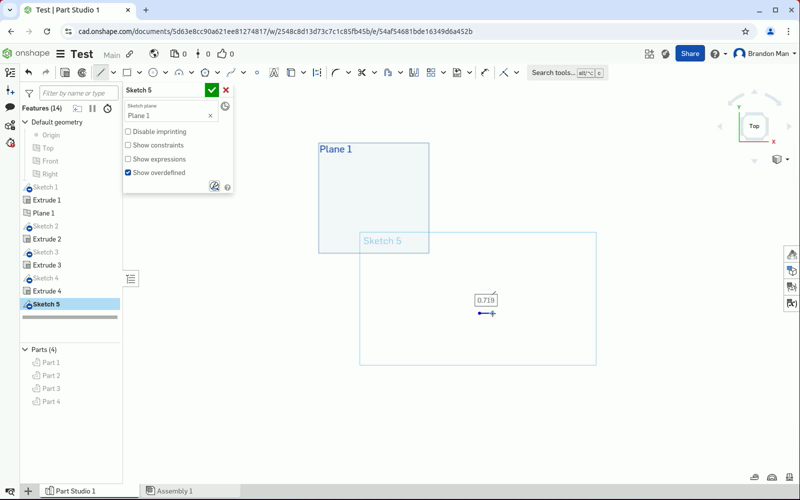
scroll(-6)
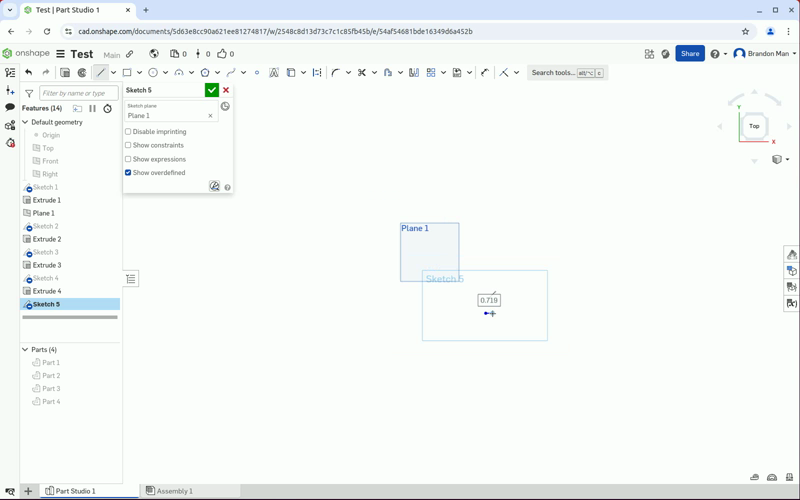
scroll(-6)
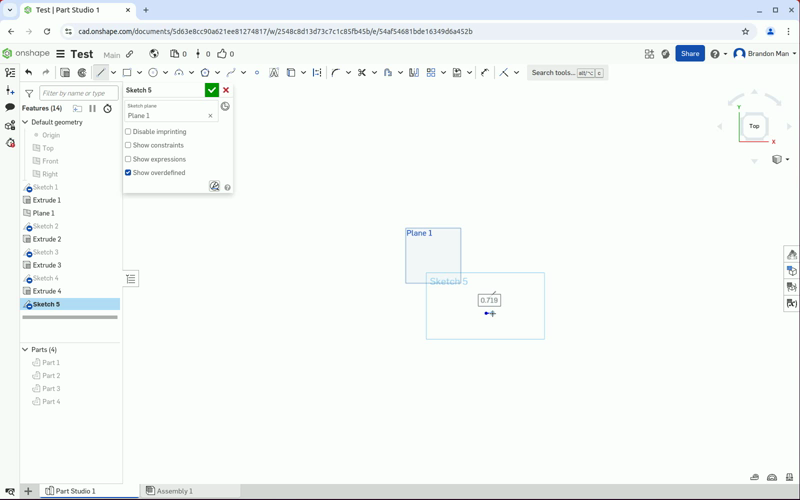
scroll(-6)
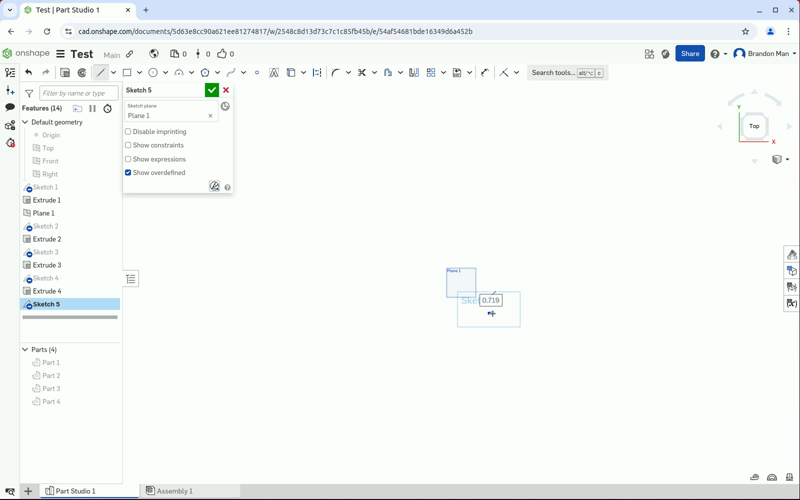
key_up(shift)
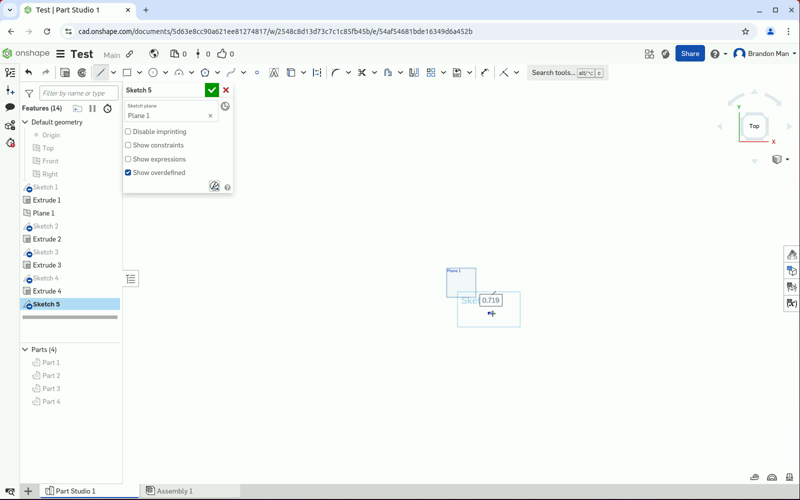
key(esc)
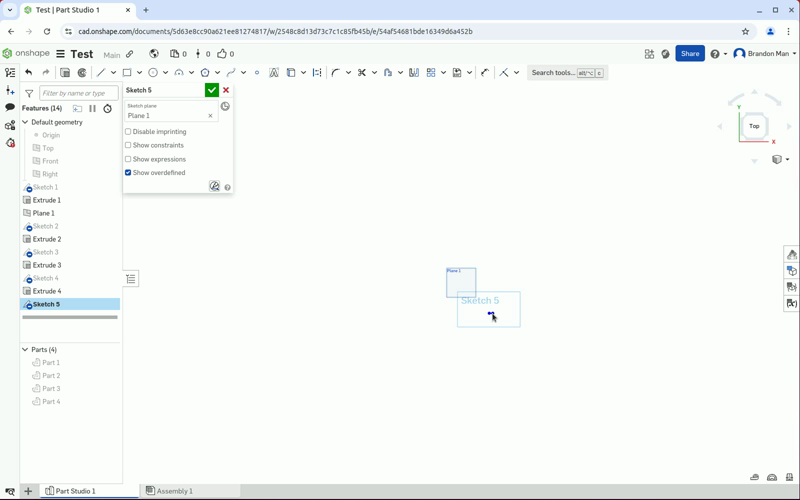
key(a)
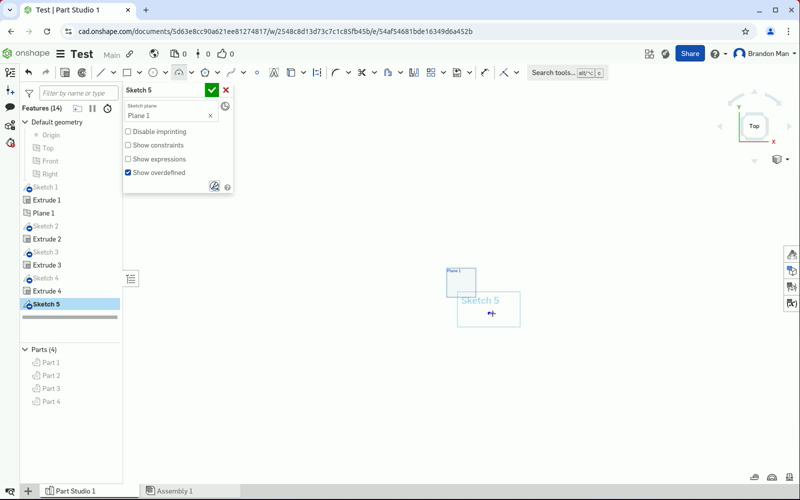
mouse_move(492, 313)
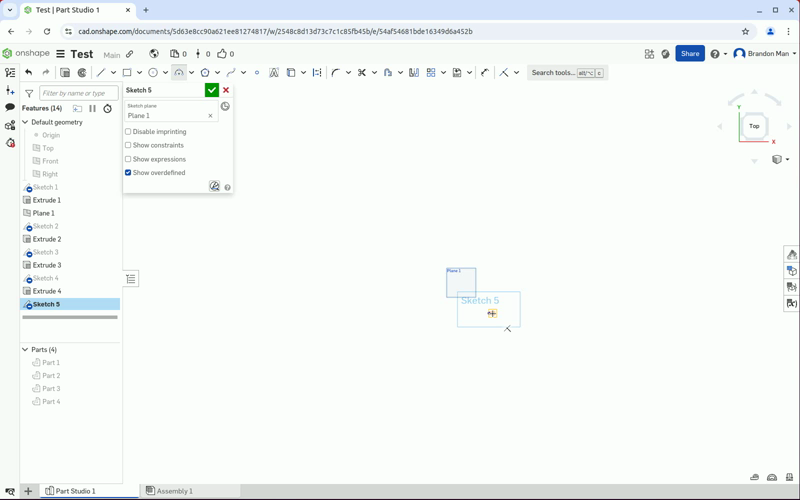
scroll(6)
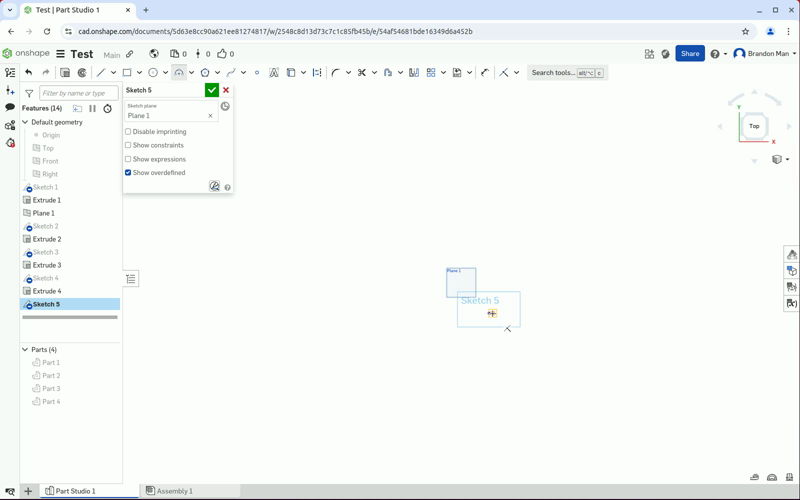
scroll(6)
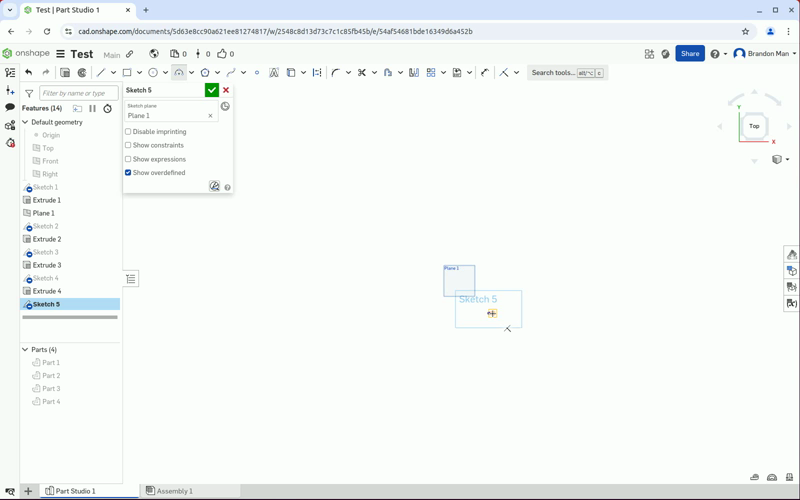
scroll(6)
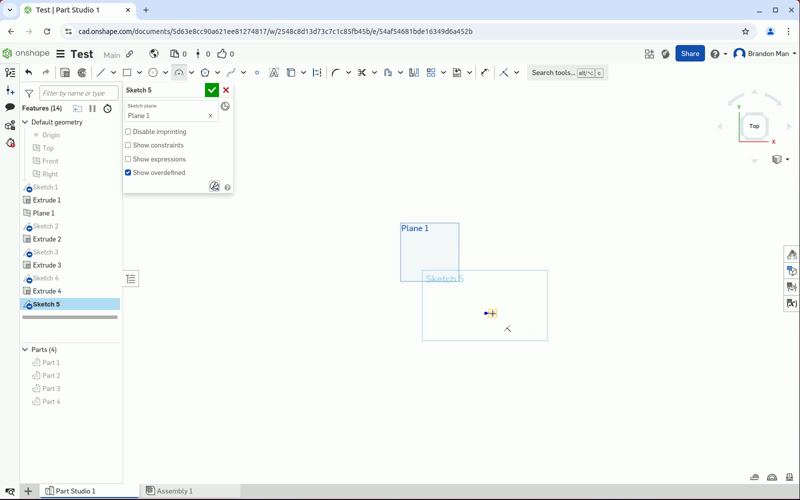
scroll(6)
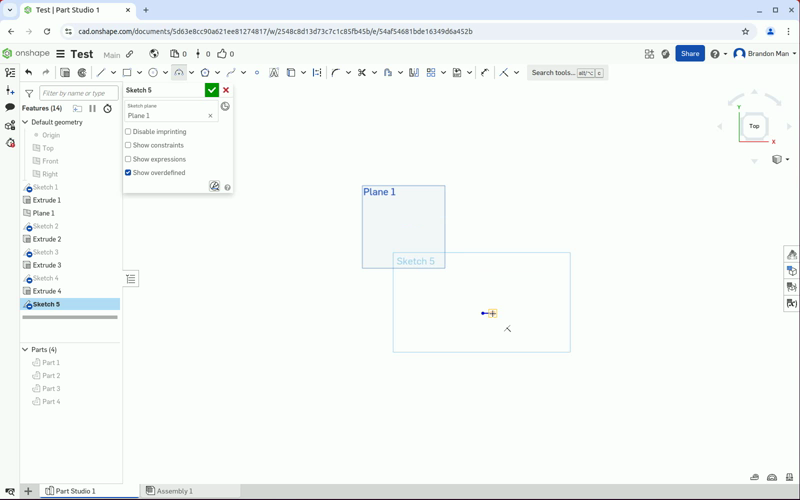
scroll(6)
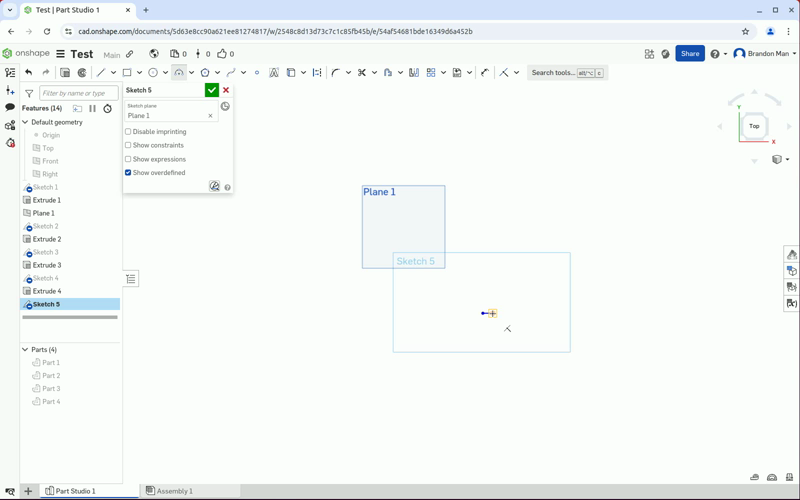
scroll(6)
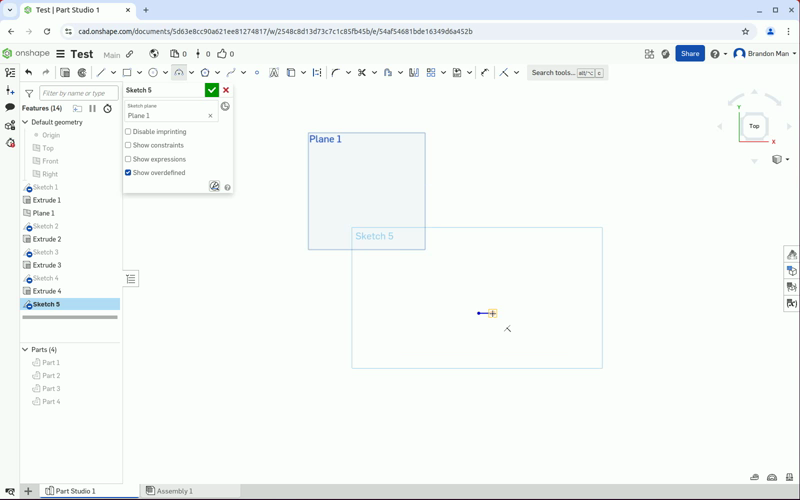
scroll(6)
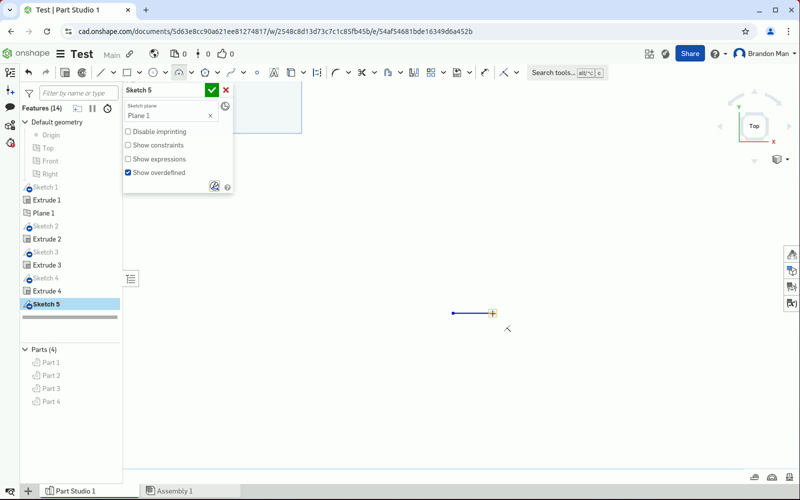
click(492, 313)
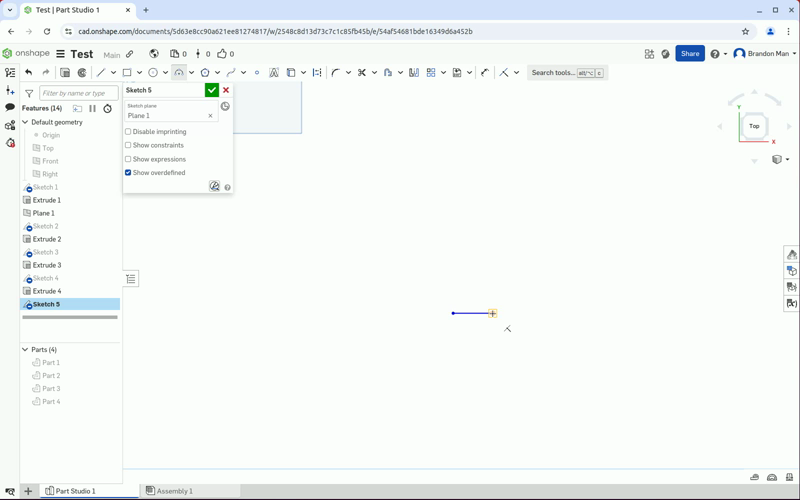
scroll(-6)
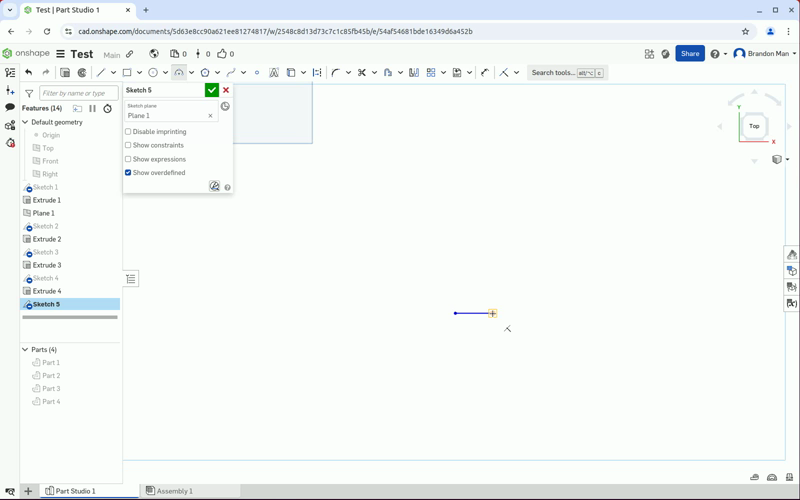
scroll(-6)
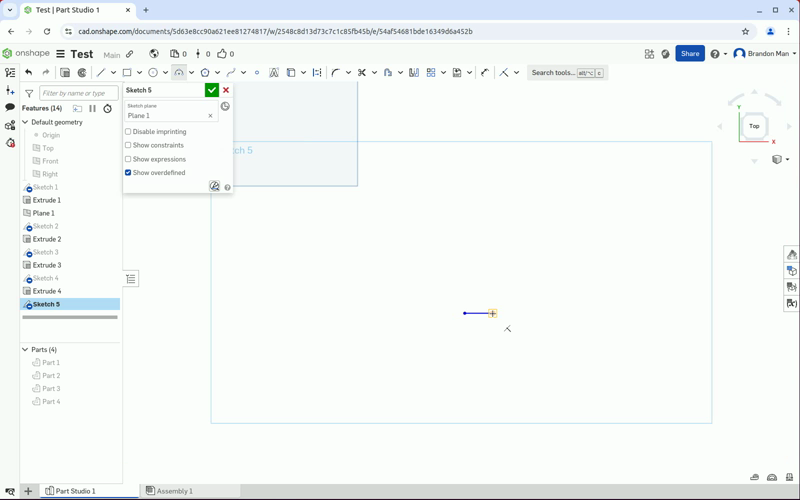
scroll(-6)
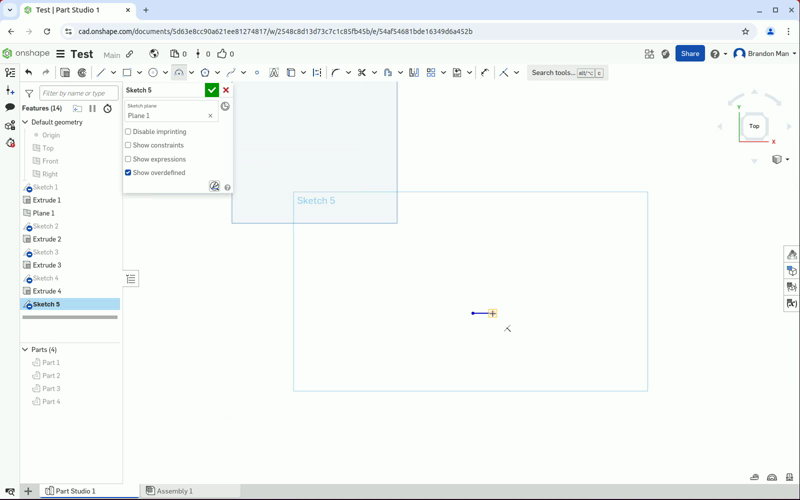
scroll(-6)
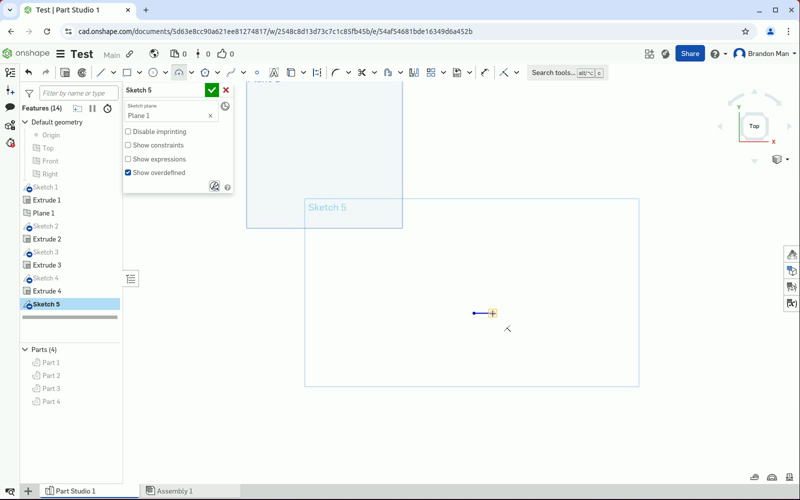
scroll(-6)
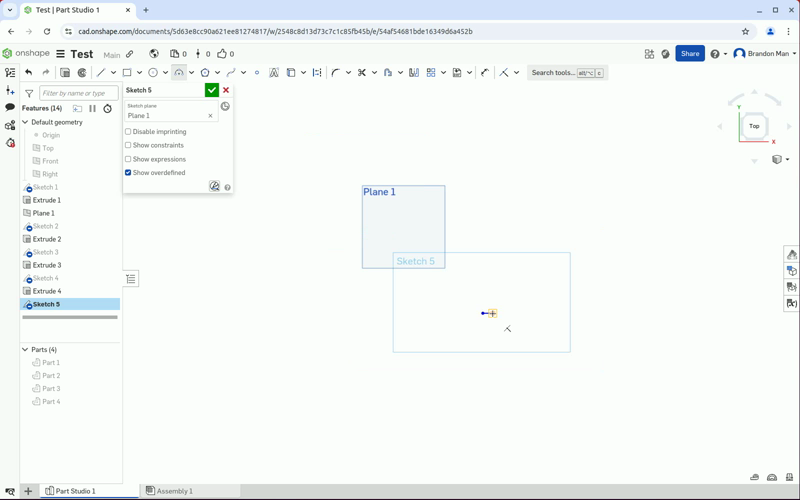
scroll(-6)
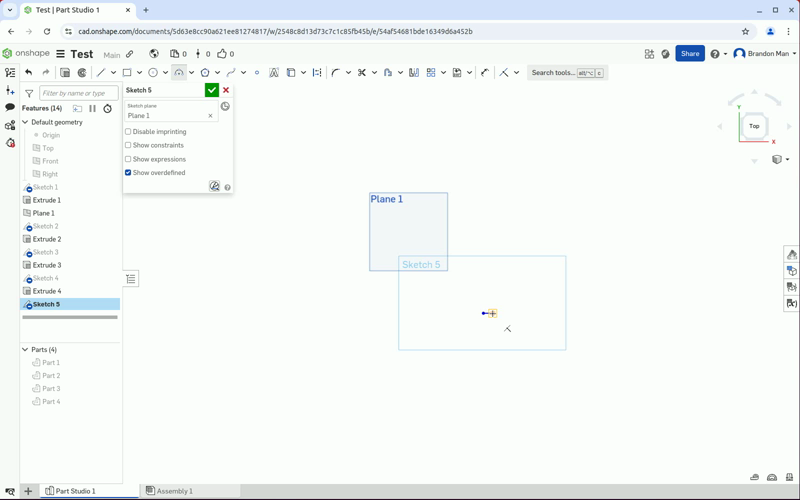
scroll(-6)
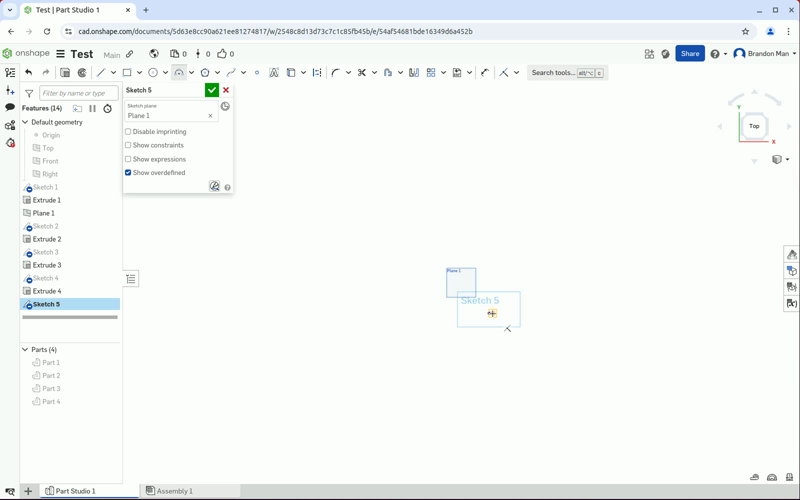
key_down(shift)
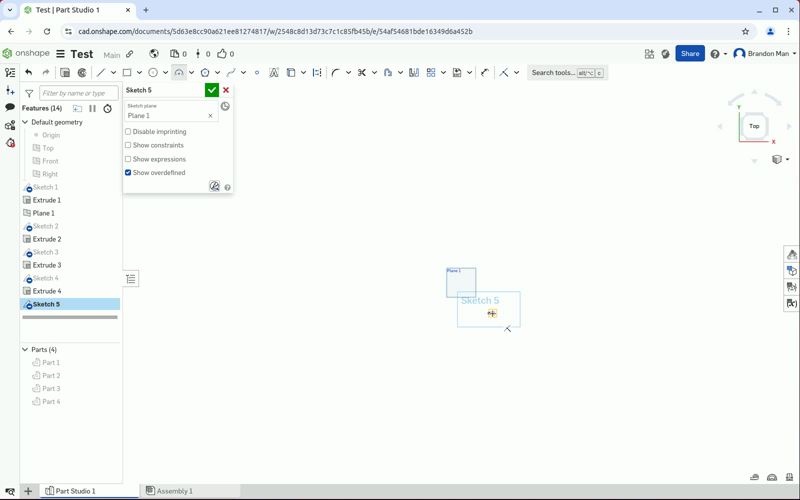
mouse_move(561, 313)
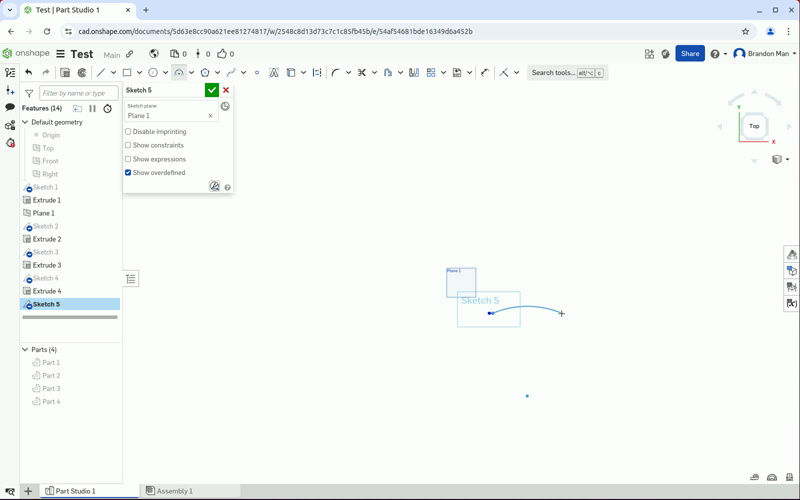
click(561, 313)
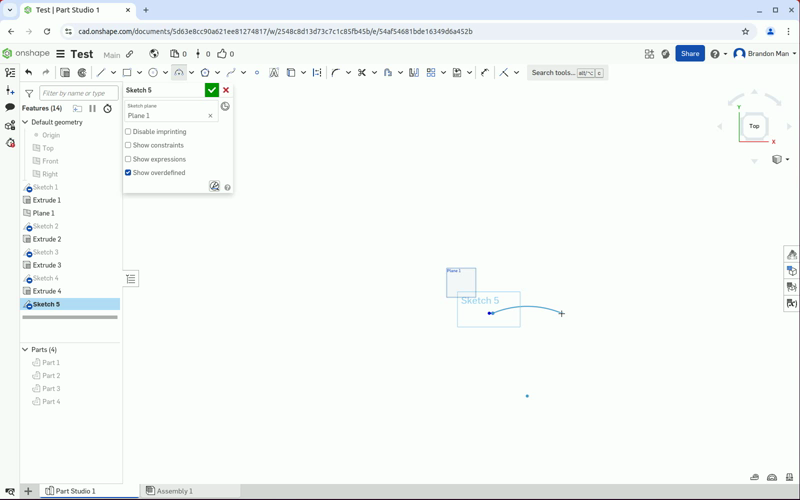
mouse_move(527, 296)
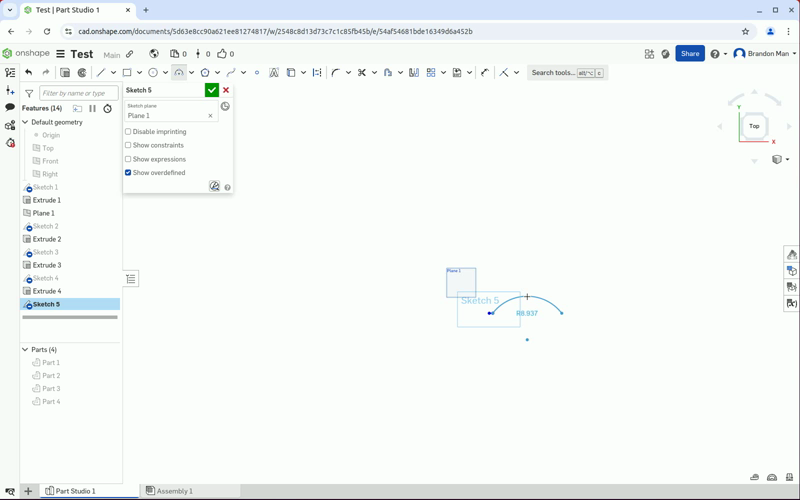
click(527, 296)
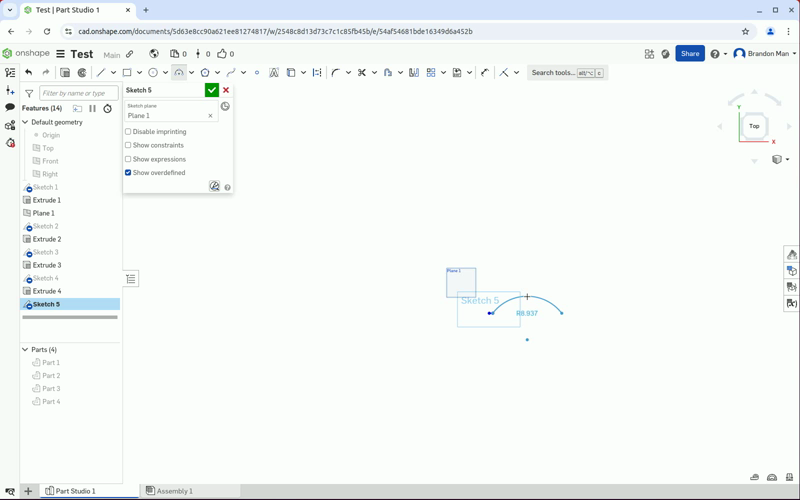
key_up(shift)
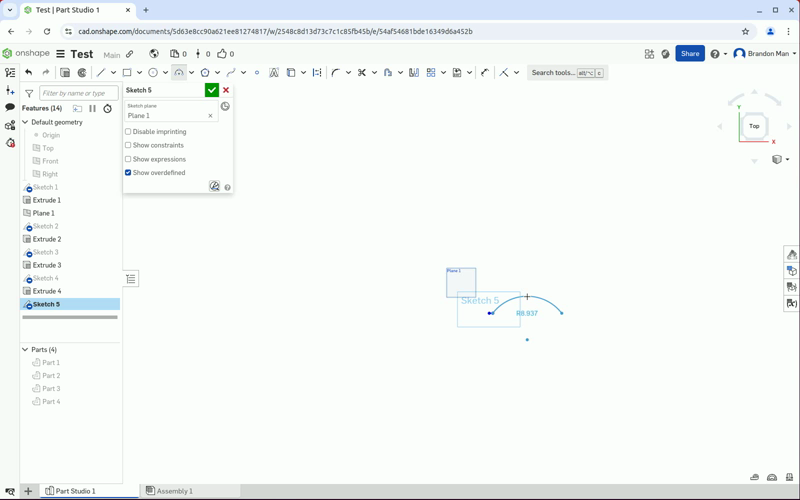
key(esc)
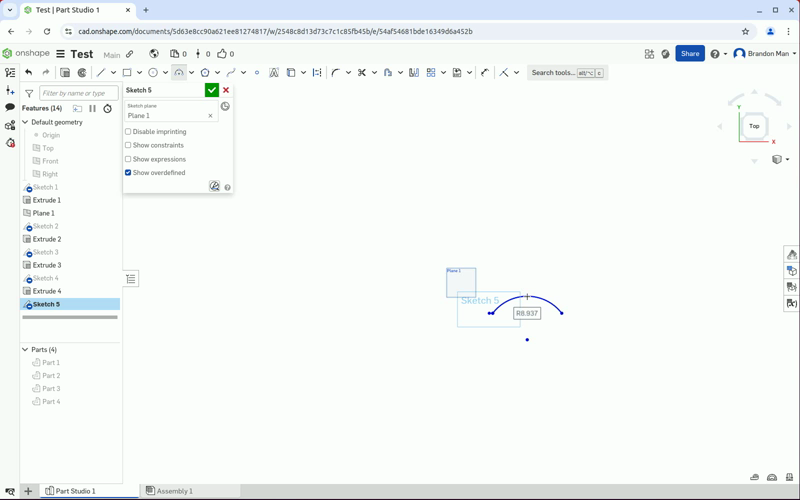
key(l)
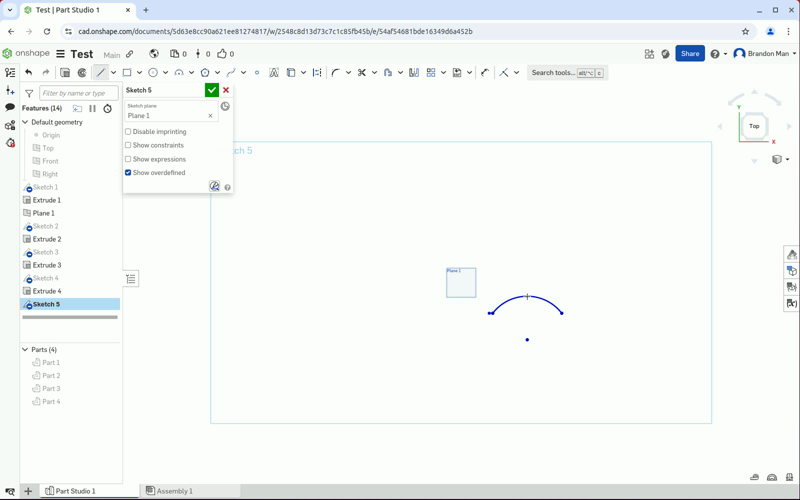
mouse_move(561, 313)
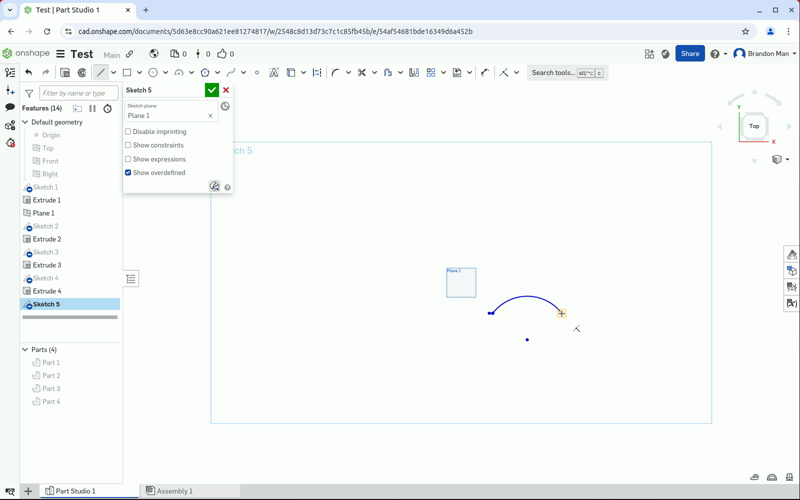
click(561, 313)
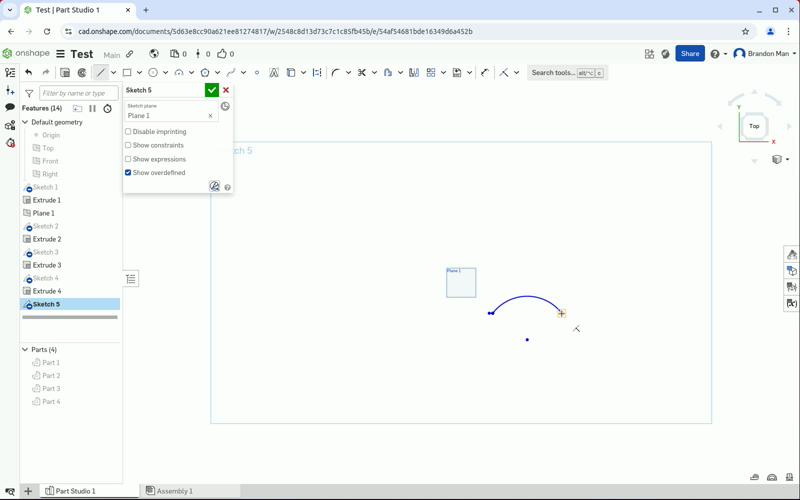
key_down(shift)
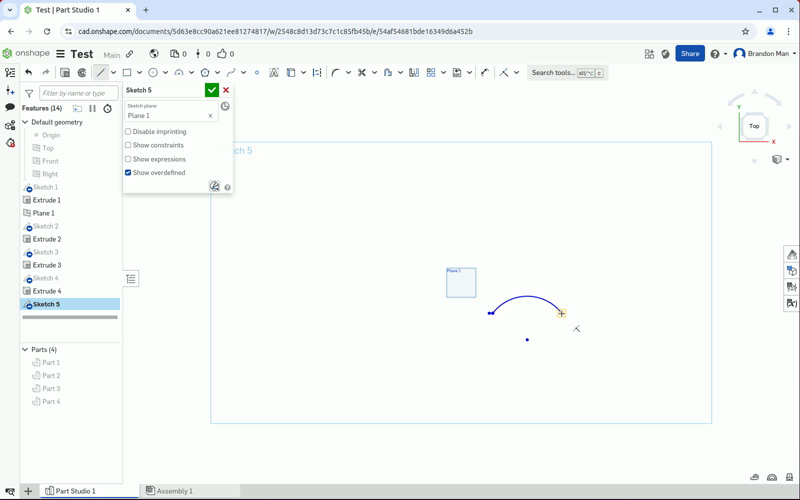
mouse_move(589, 313)
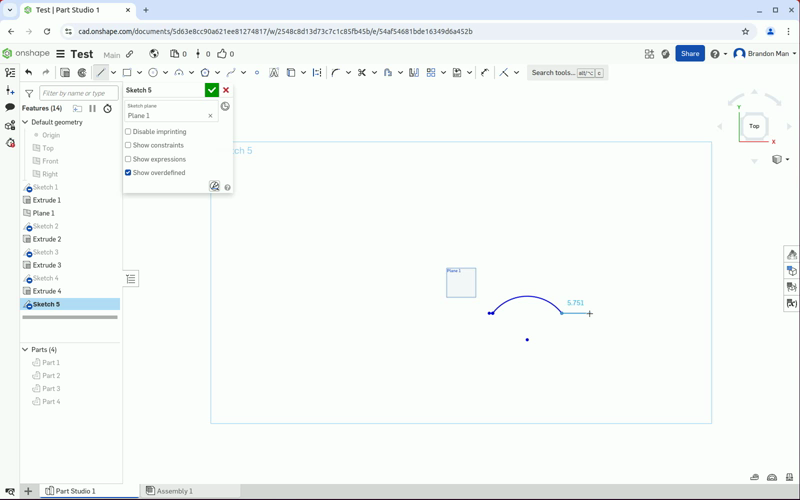
mouse_move(565, 313)
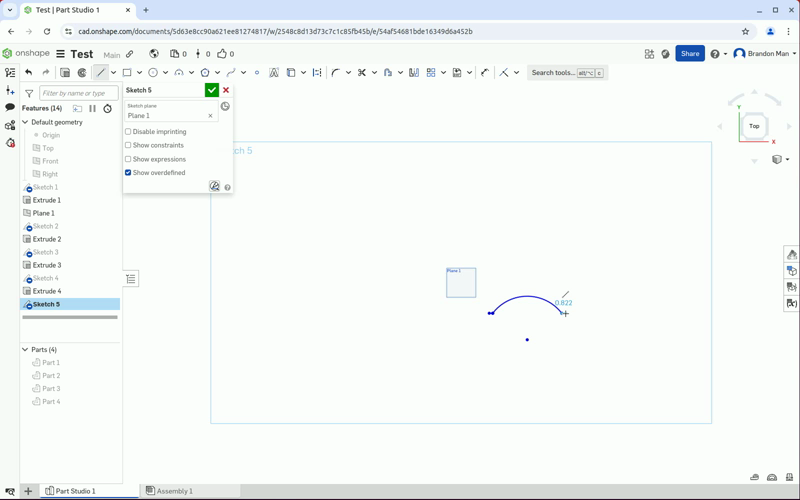
scroll(6)
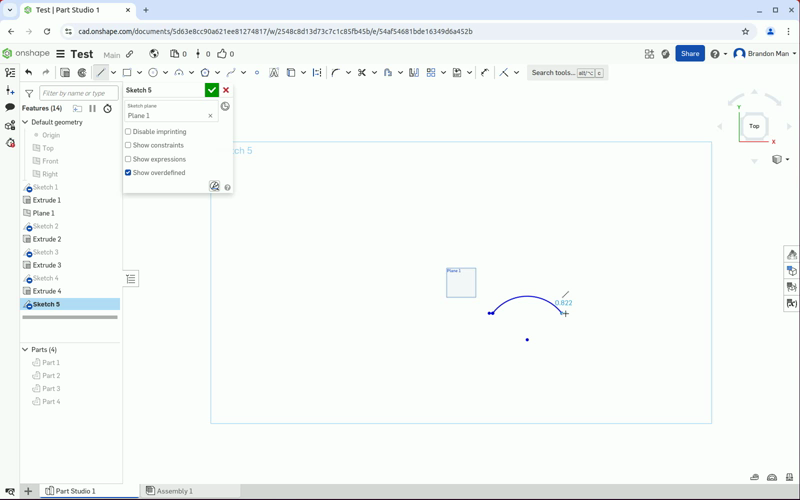
scroll(6)
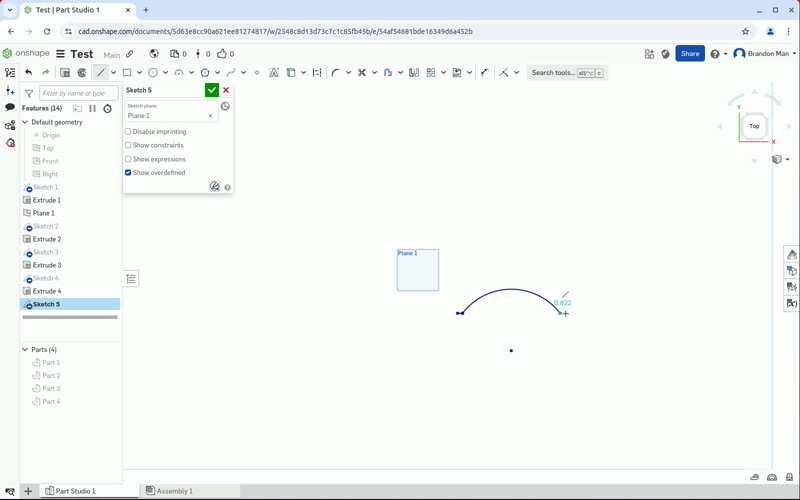
scroll(6)
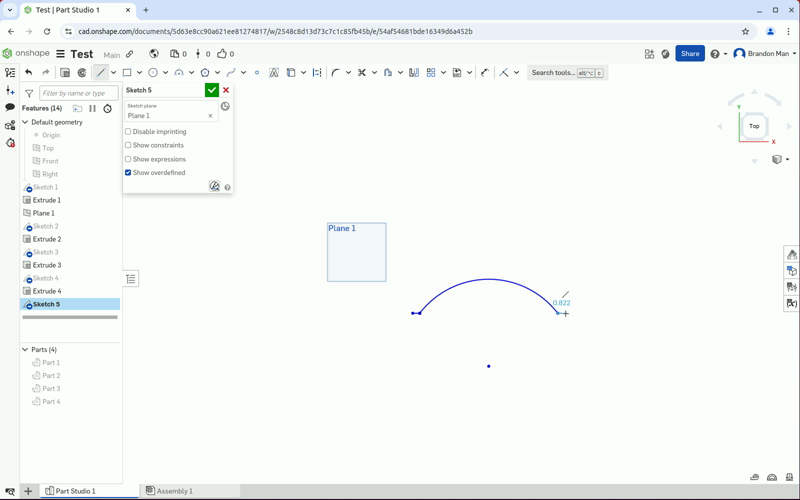
scroll(6)
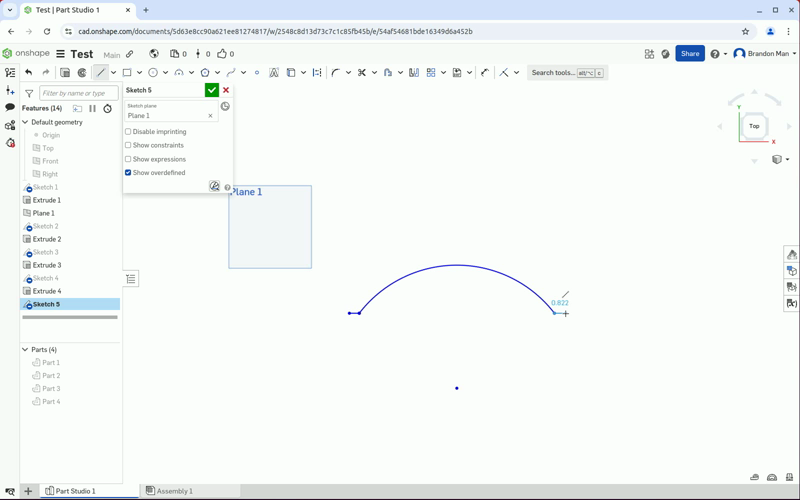
scroll(6)
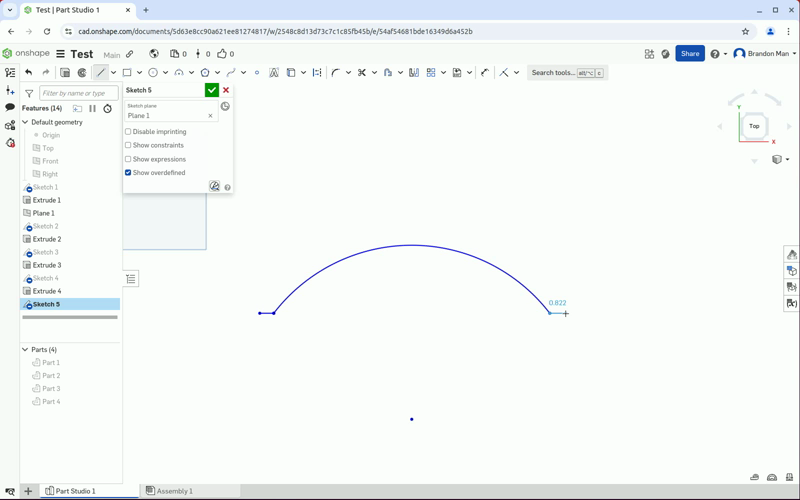
scroll(6)
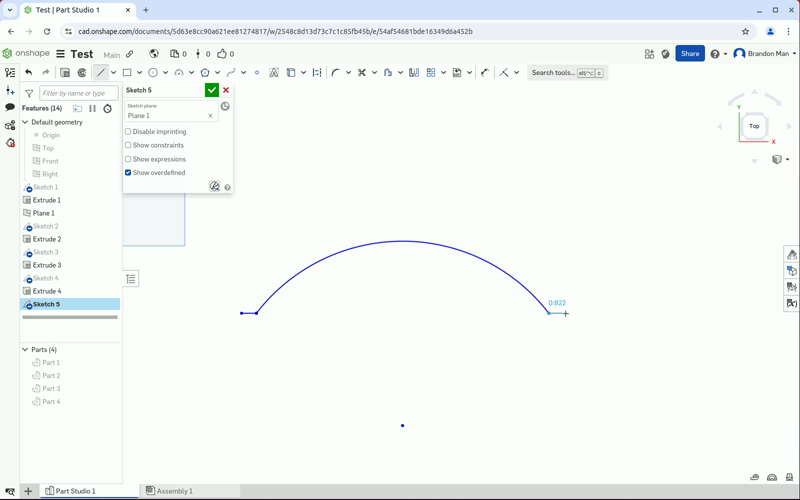
scroll(6)
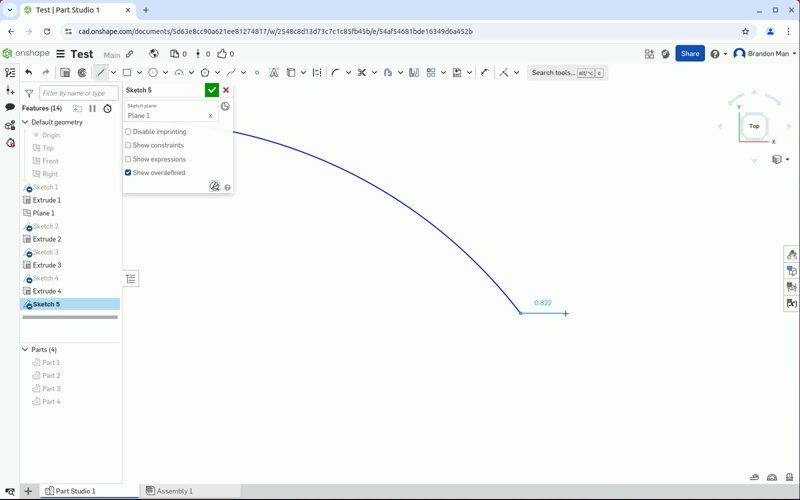
click(565, 313)
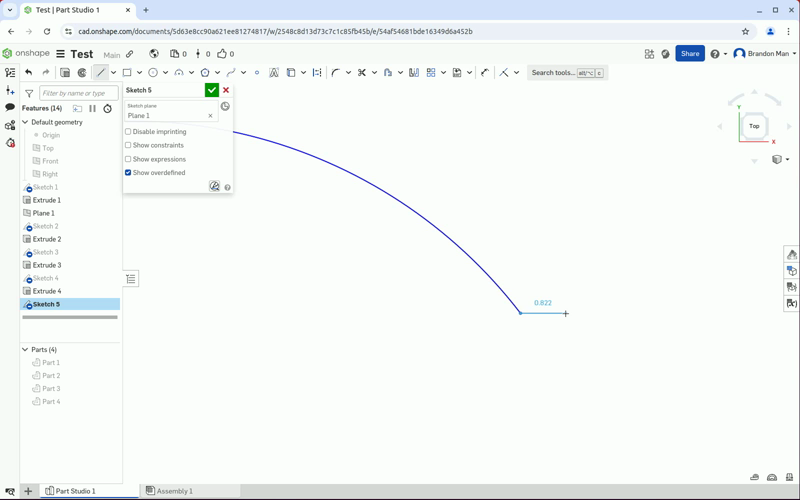
scroll(-6)
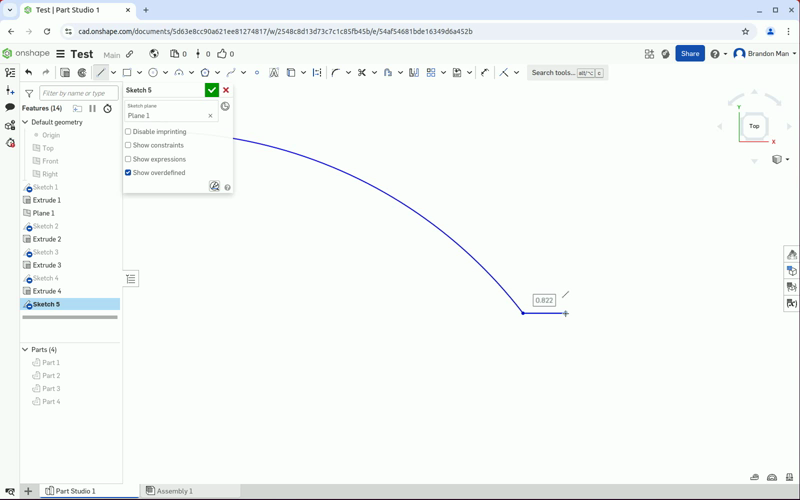
scroll(-6)
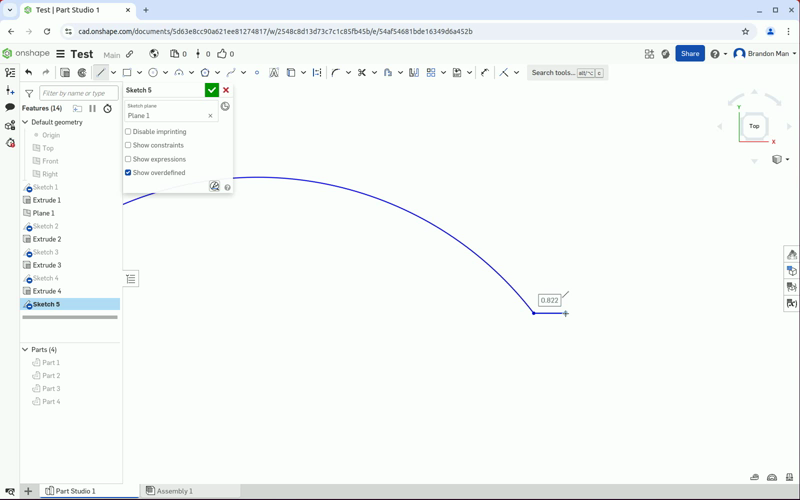
scroll(-6)
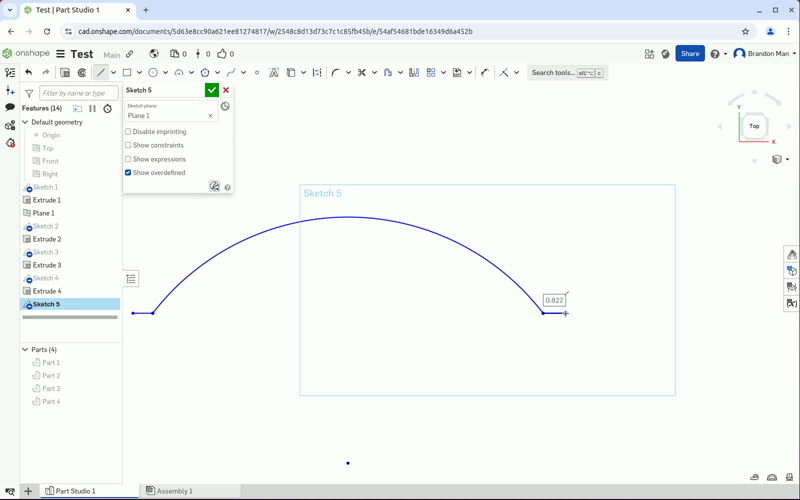
scroll(-6)
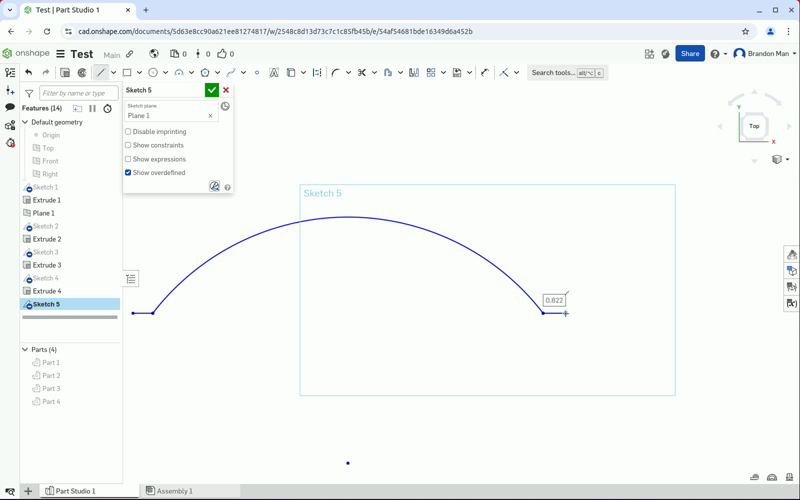
scroll(-6)
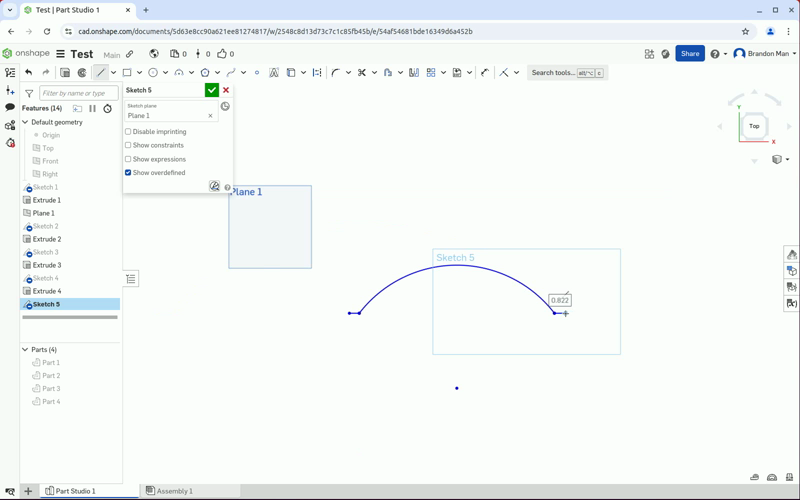
scroll(-6)
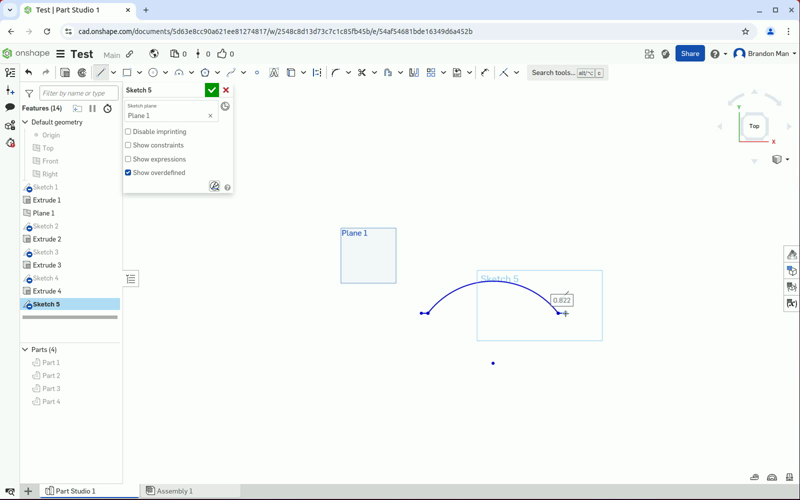
scroll(-6)
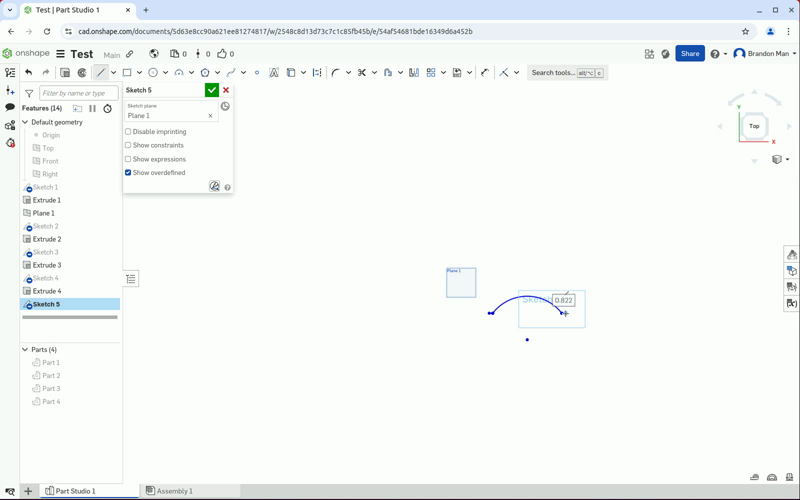
key_up(shift)
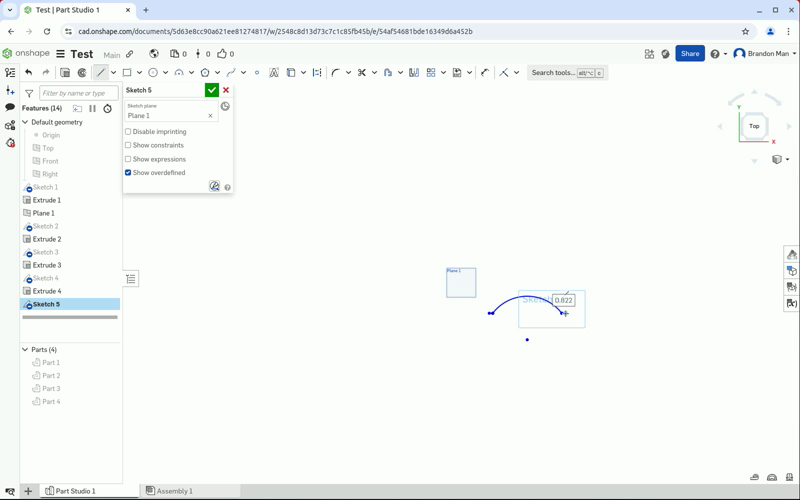
key(esc)
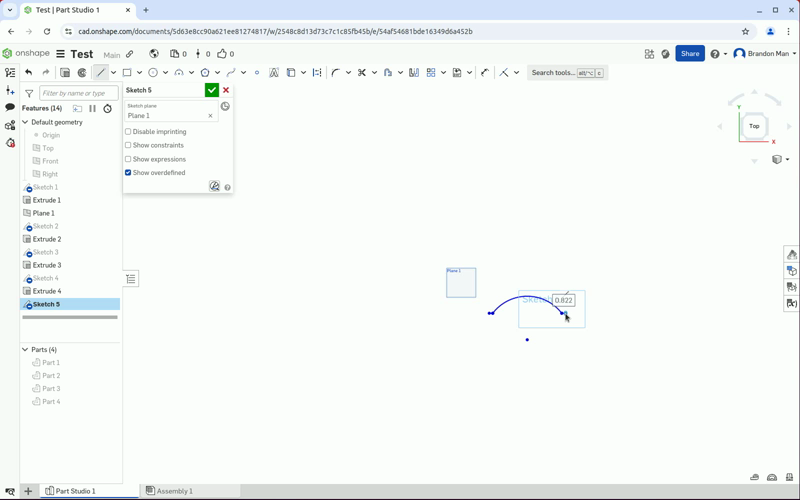
key(a)
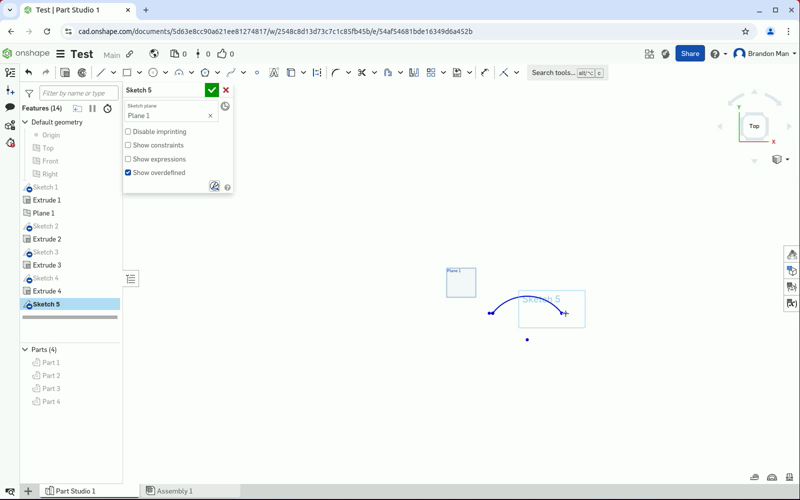
mouse_move(565, 313)
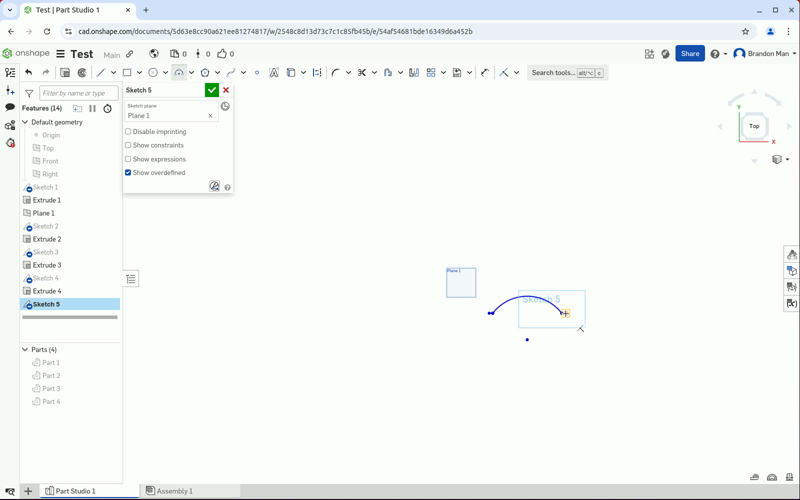
scroll(6)
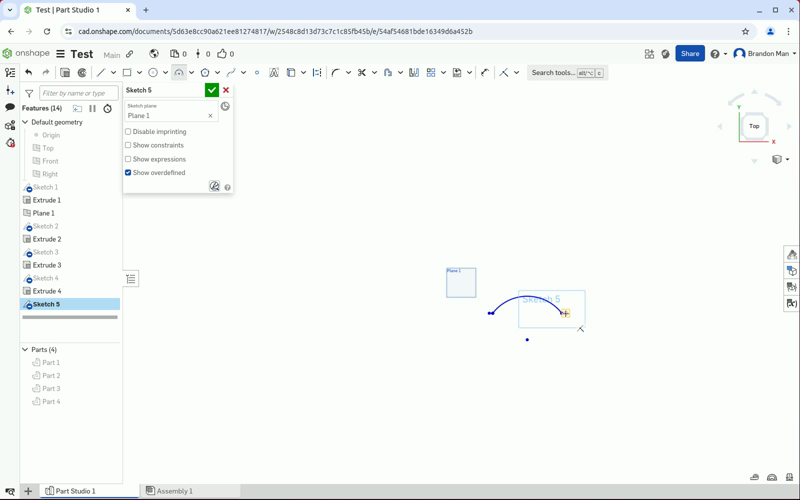
scroll(6)
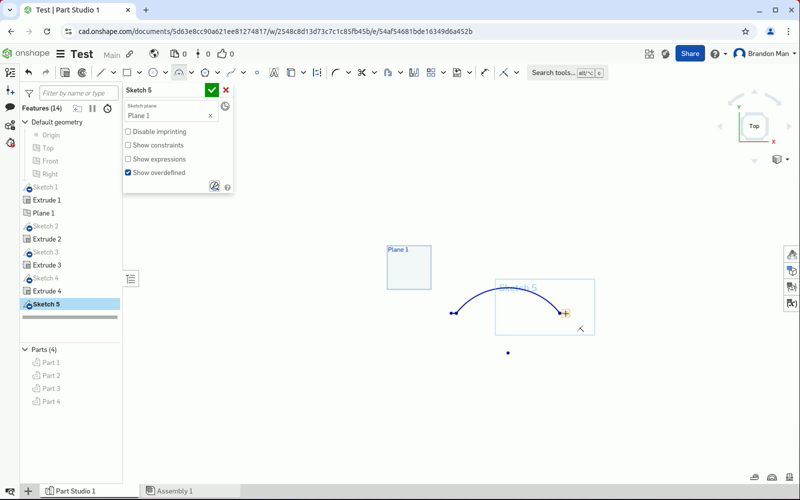
scroll(6)
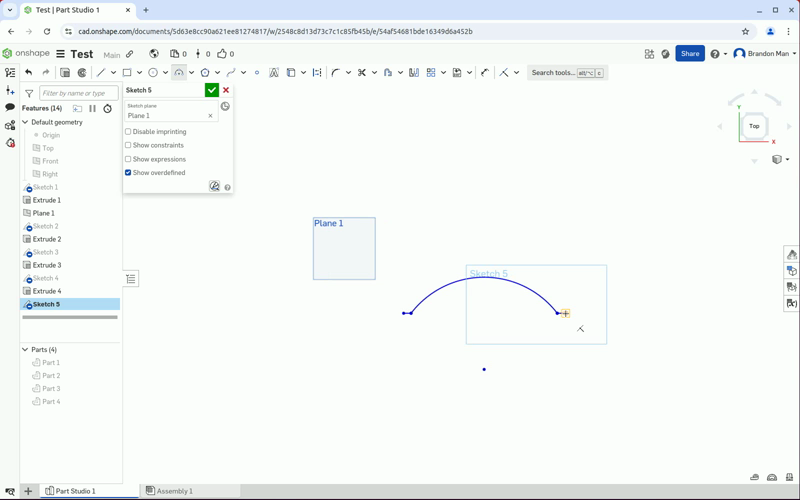
scroll(6)
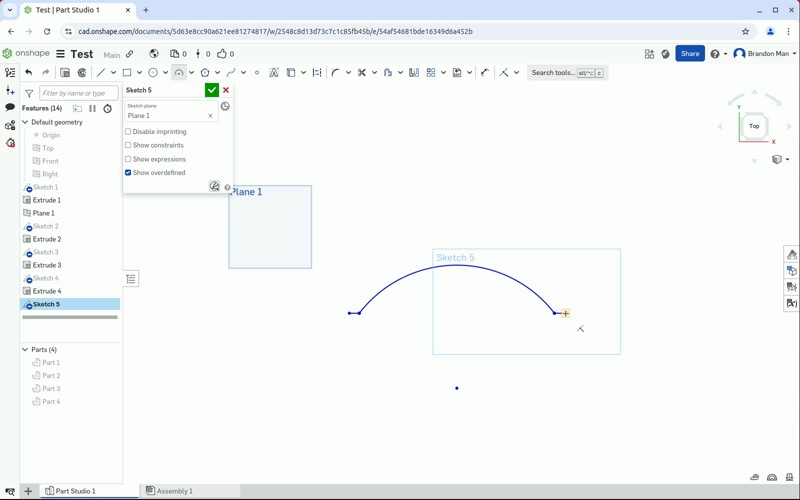
scroll(6)
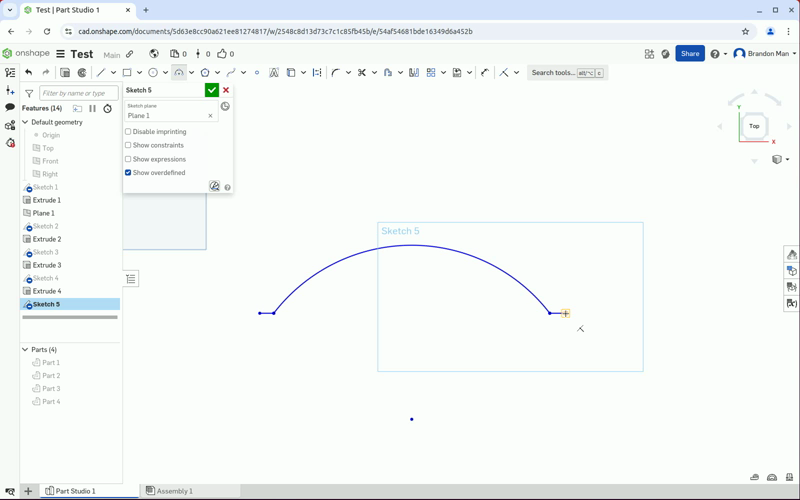
scroll(6)
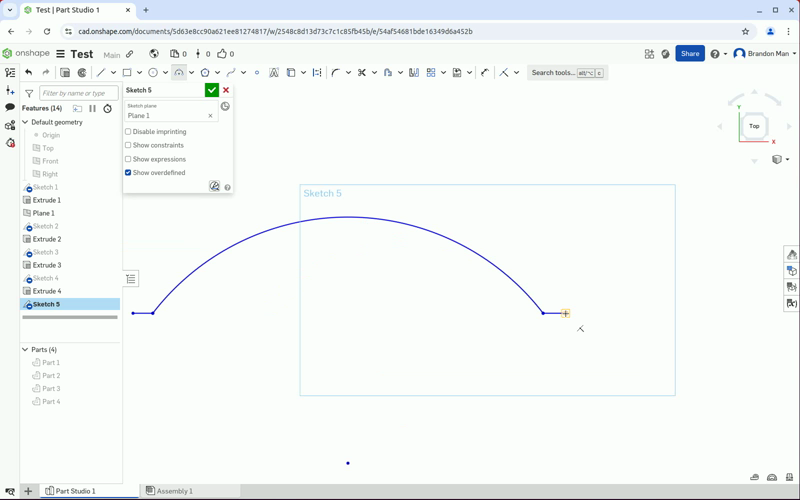
scroll(6)
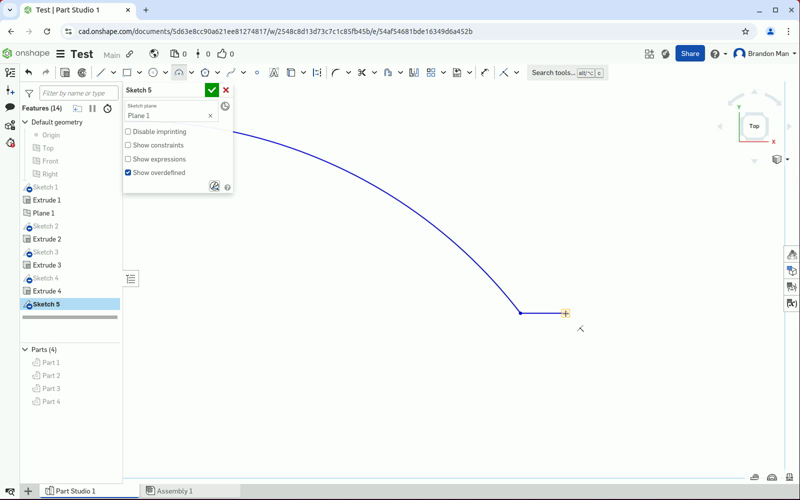
click(565, 313)
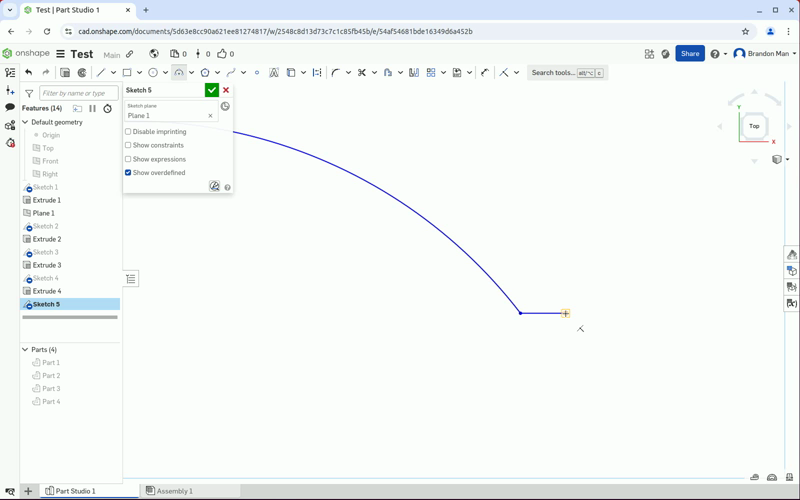
scroll(-6)
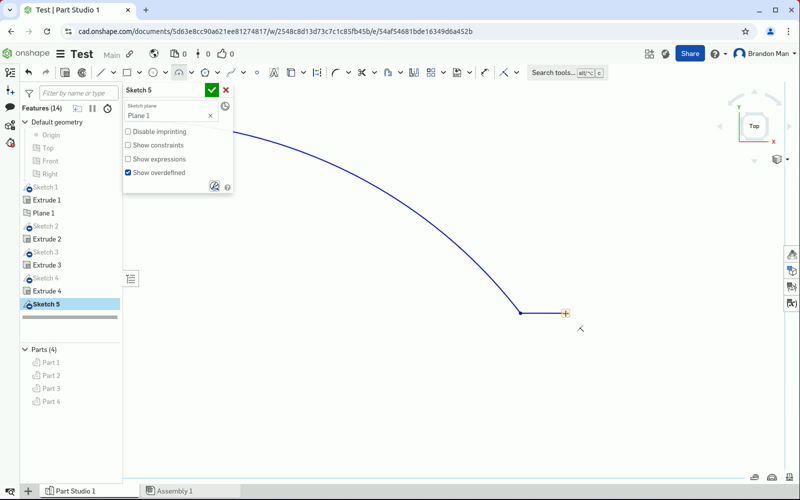
scroll(-6)
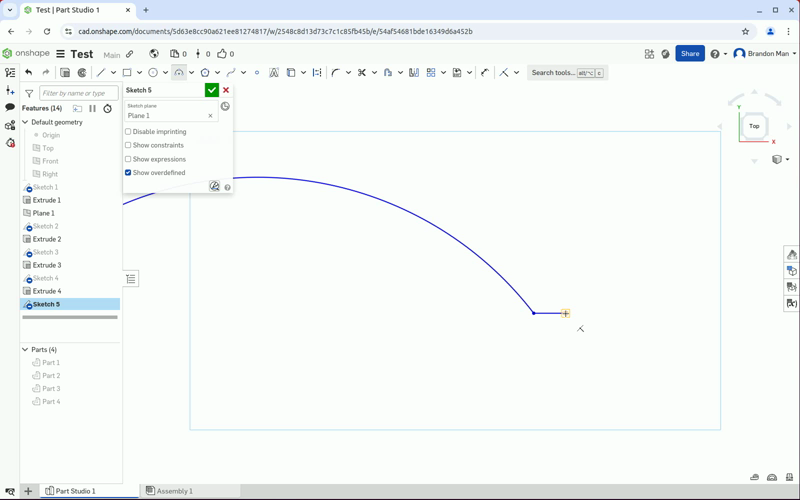
scroll(-6)
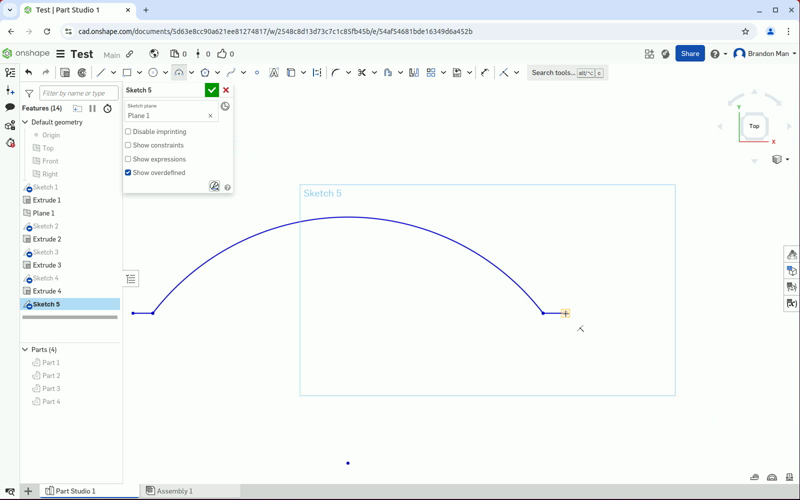
scroll(-6)
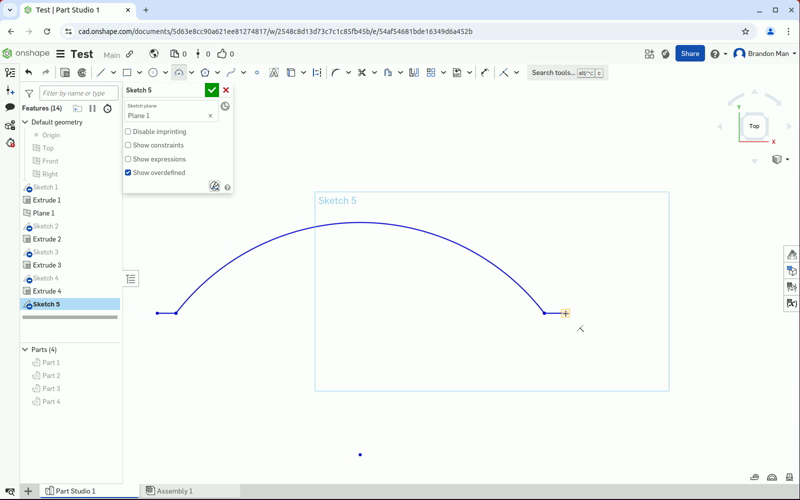
scroll(-6)
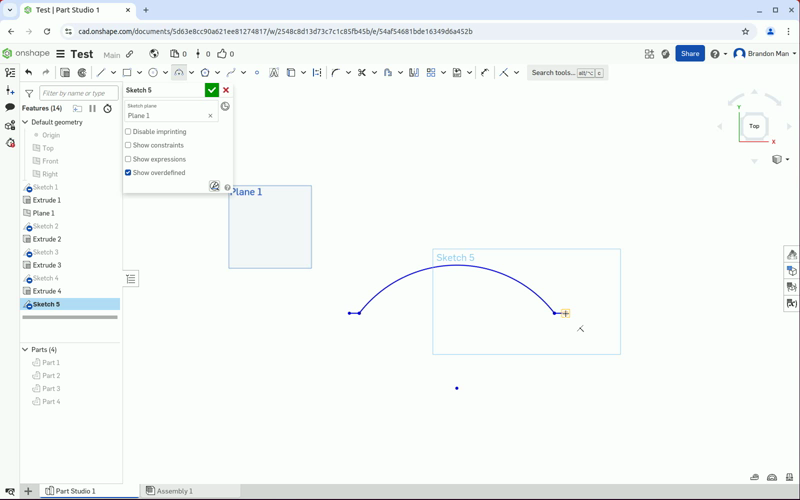
scroll(-6)
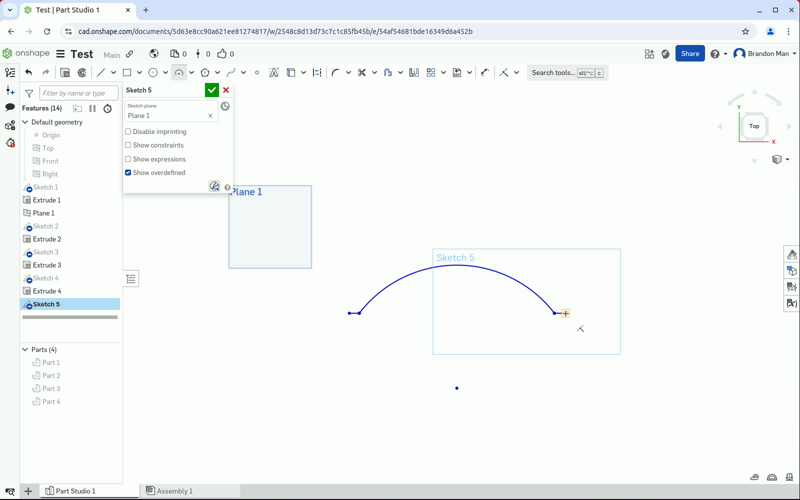
scroll(-6)
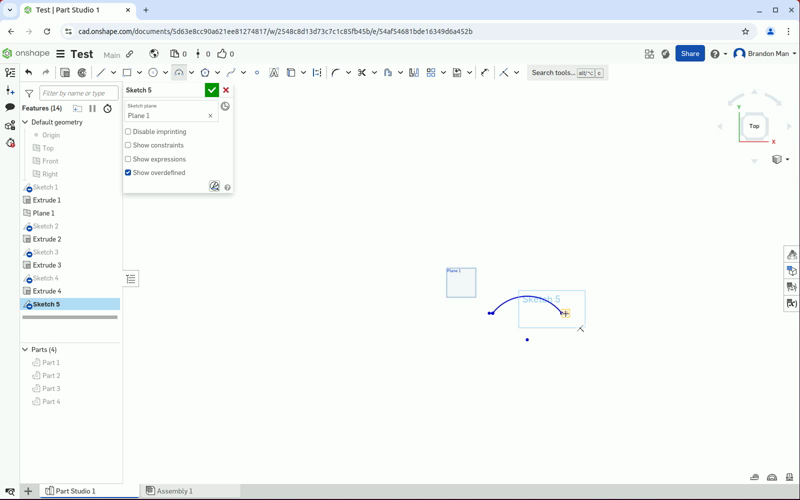
mouse_move(489, 313)
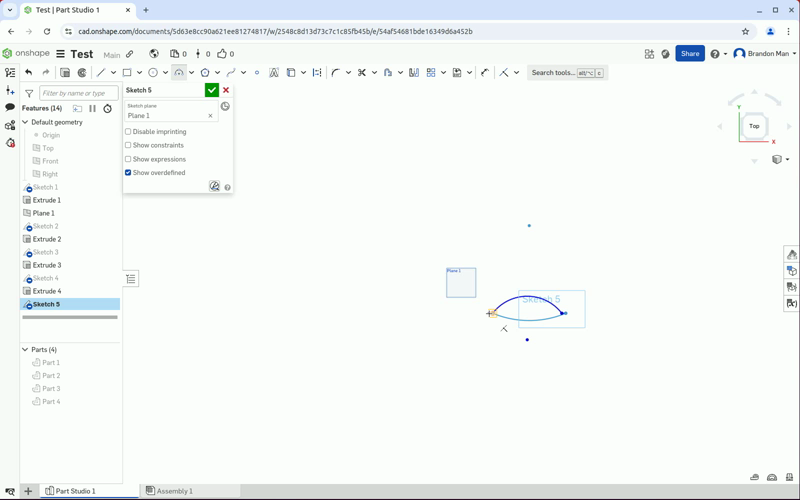
scroll(6)
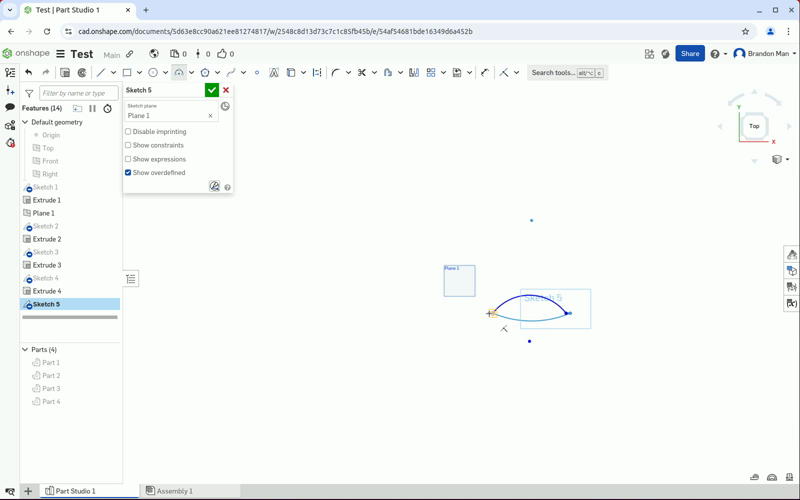
scroll(6)
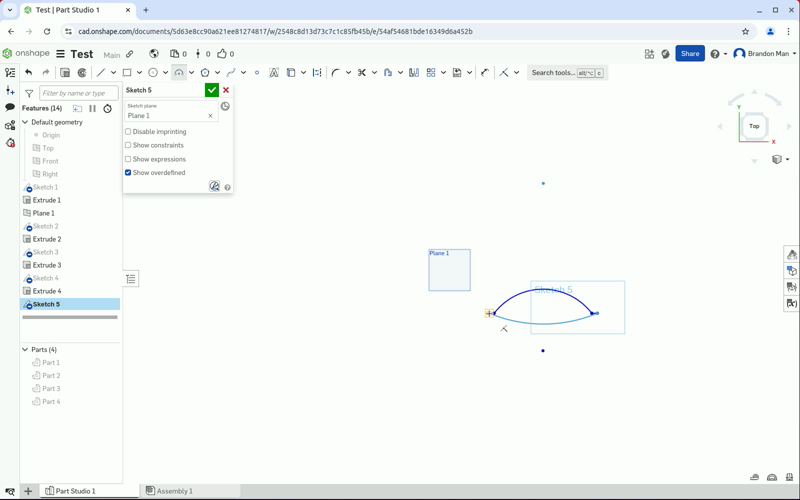
scroll(6)
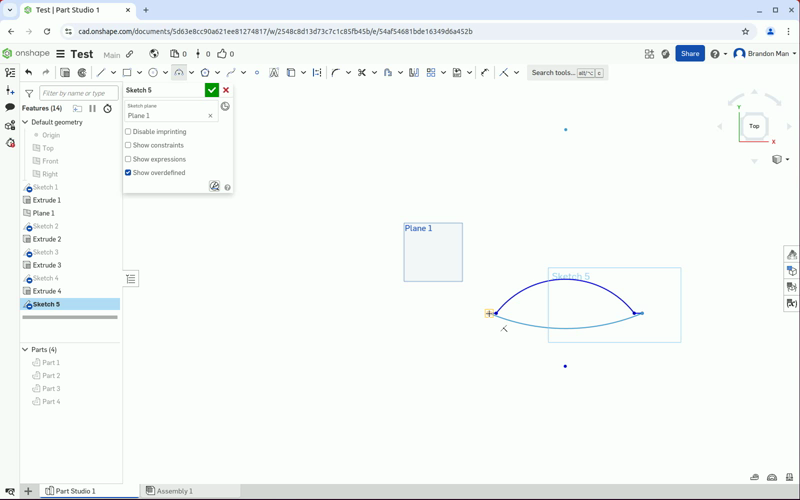
scroll(6)
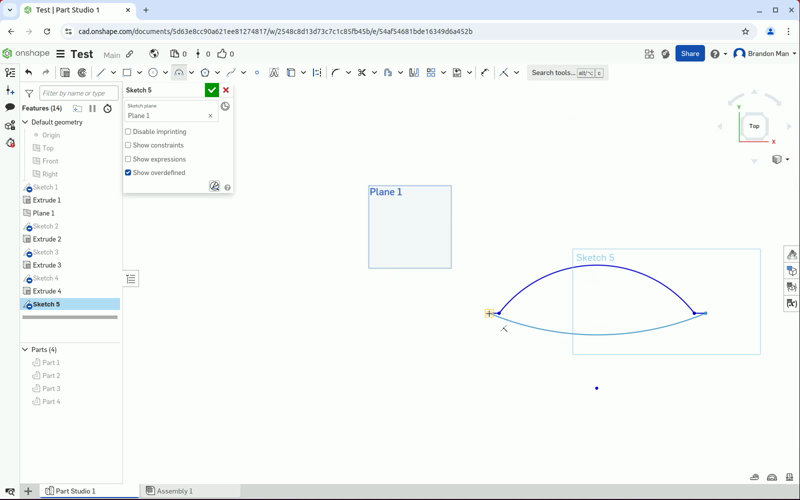
scroll(6)
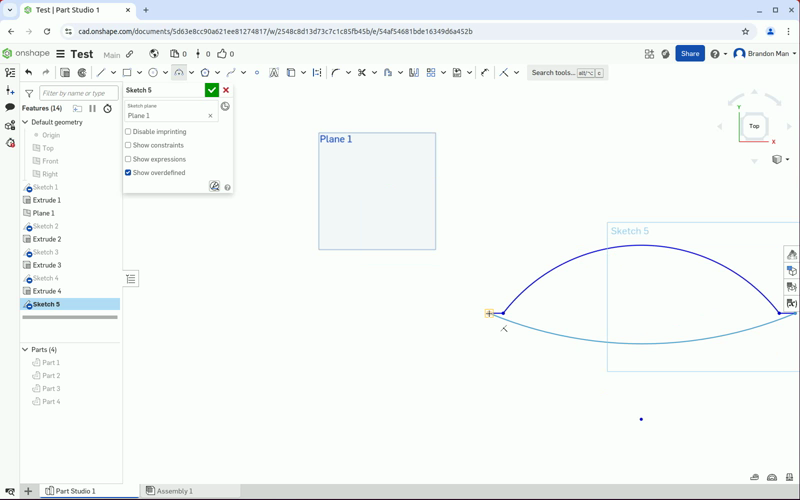
scroll(6)
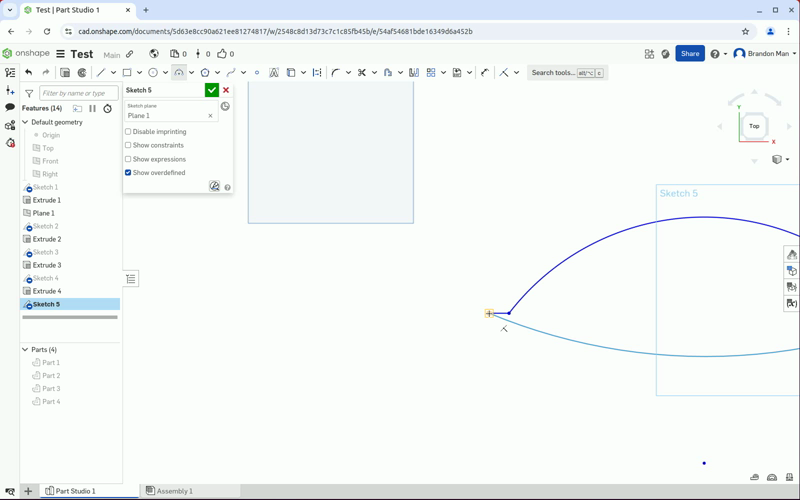
scroll(6)
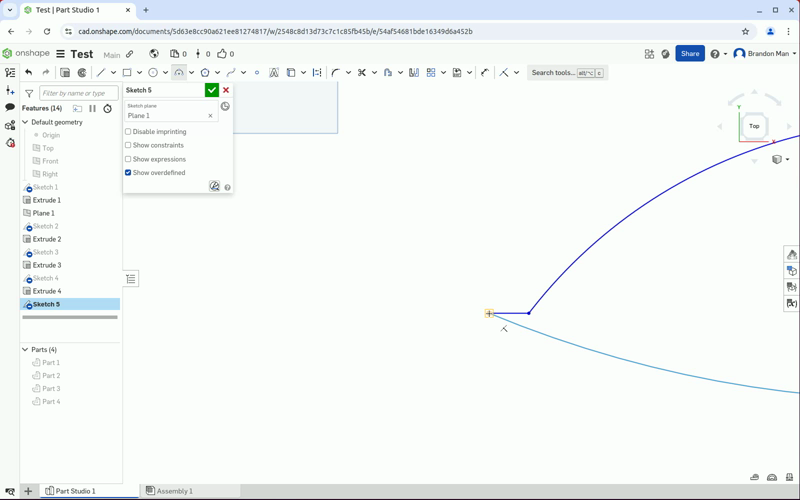
click(489, 313)
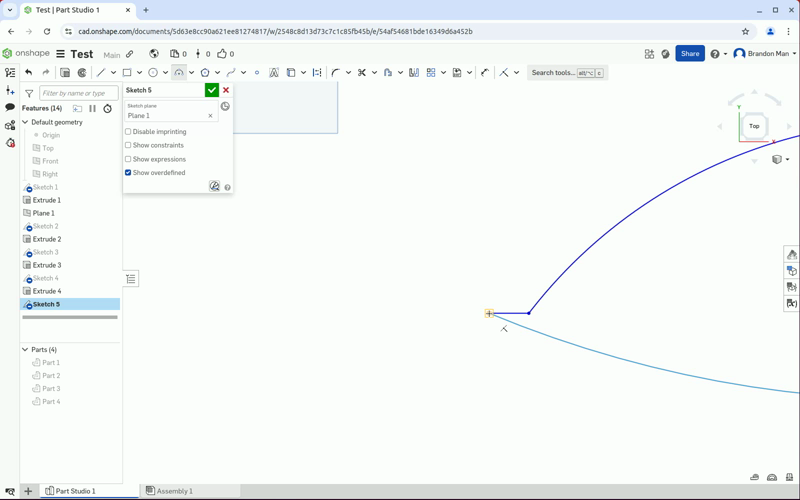
scroll(-6)
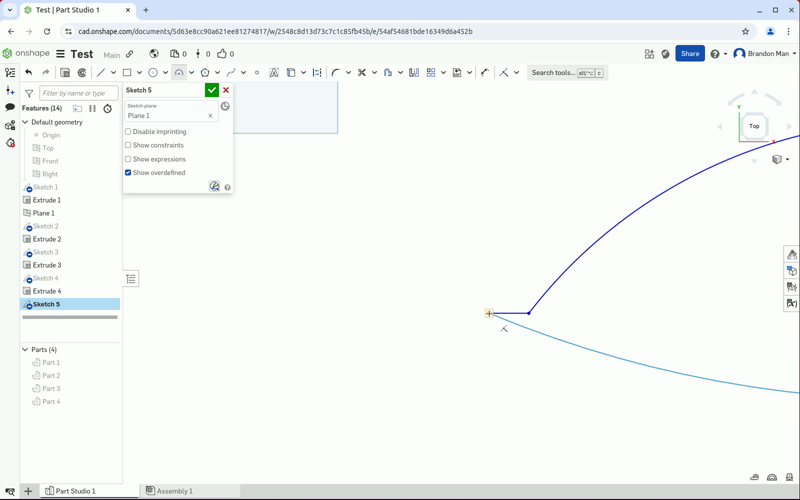
scroll(-6)
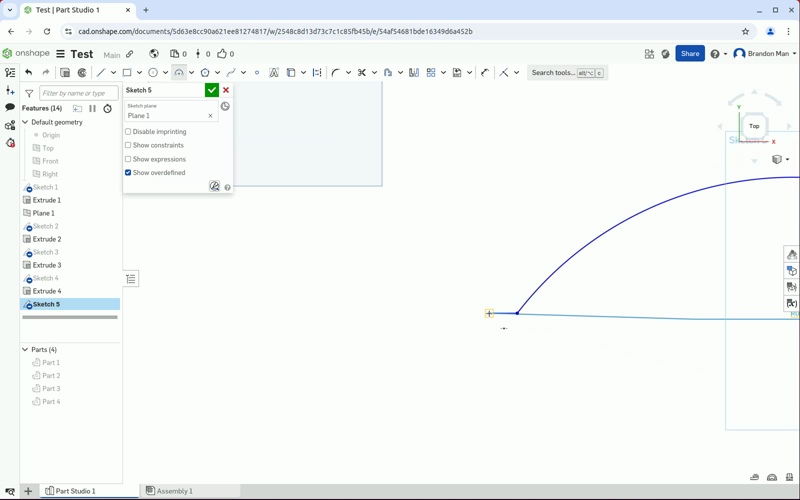
scroll(-6)
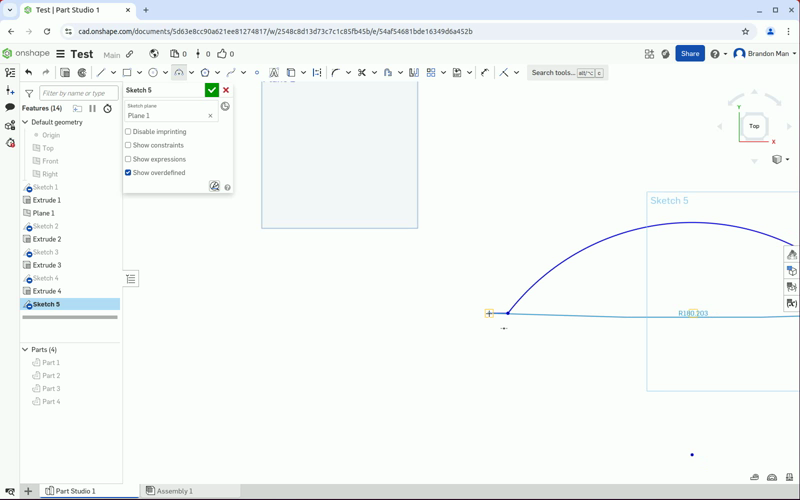
scroll(-6)
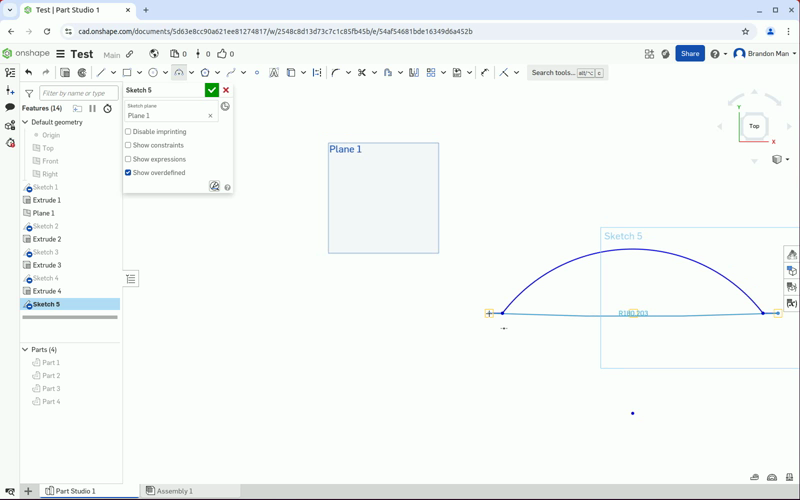
scroll(-6)
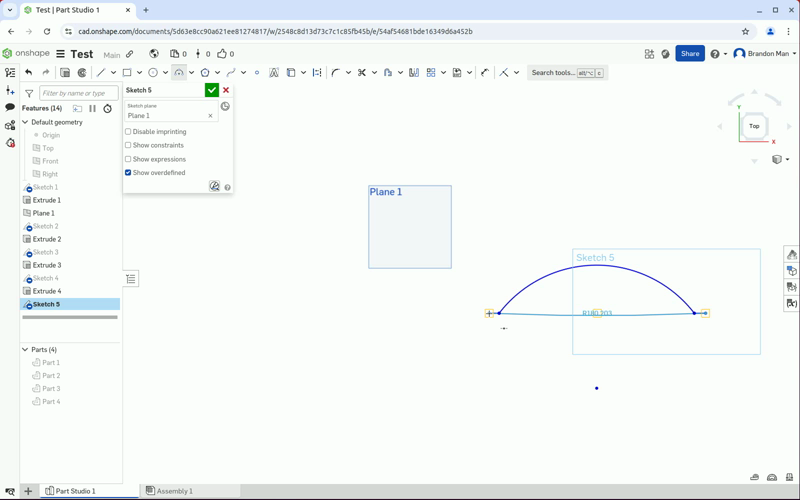
scroll(-6)
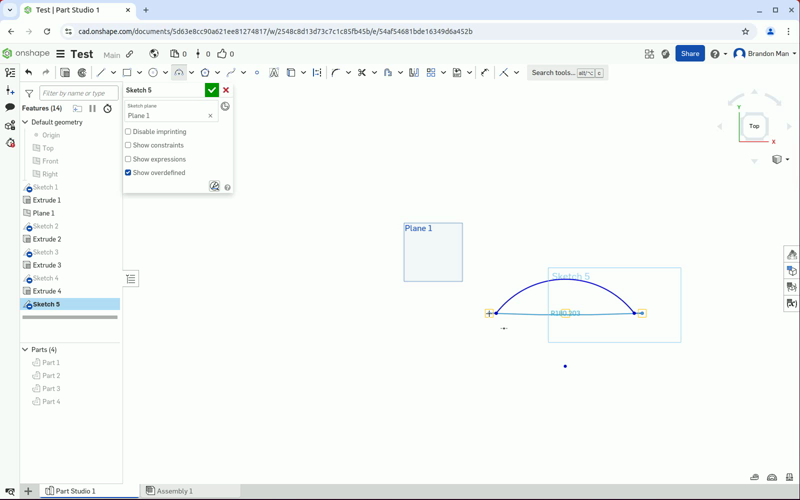
scroll(-6)
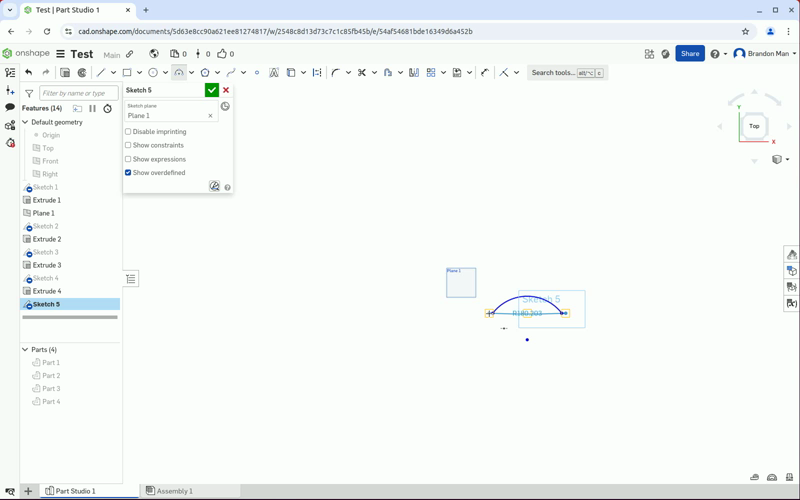
key_down(shift)
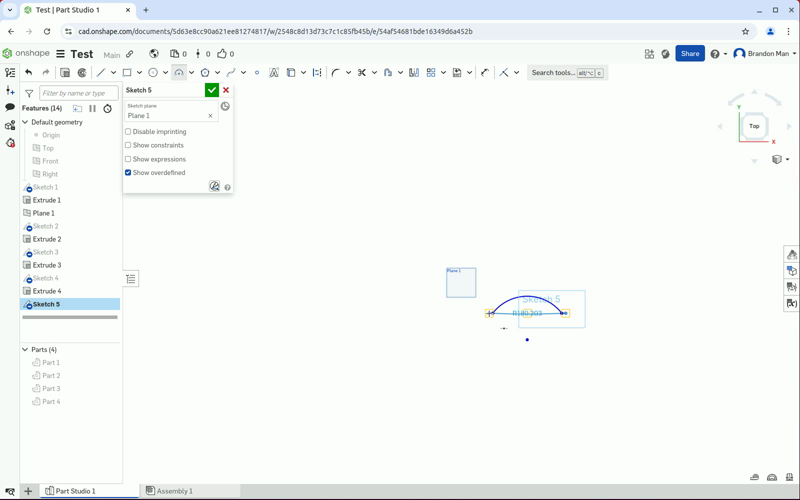
mouse_move(527, 292)
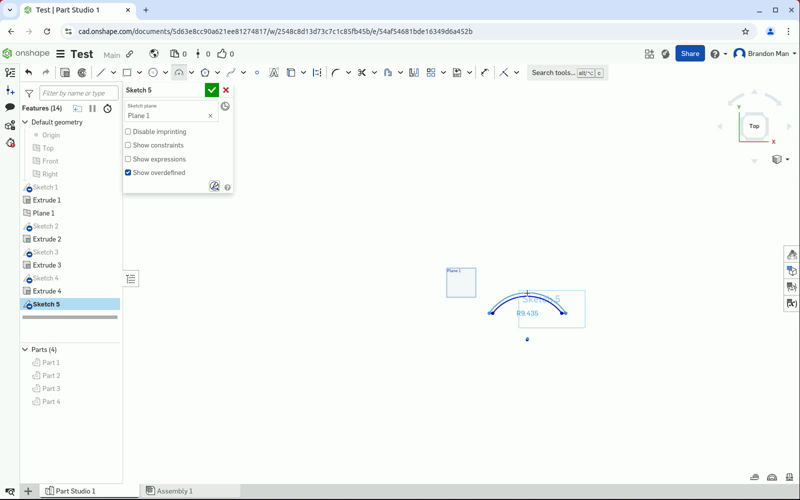
scroll(6)
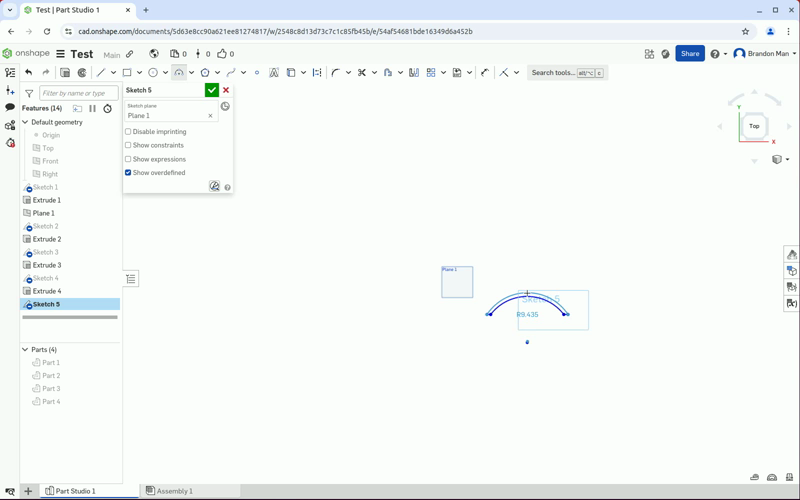
scroll(6)
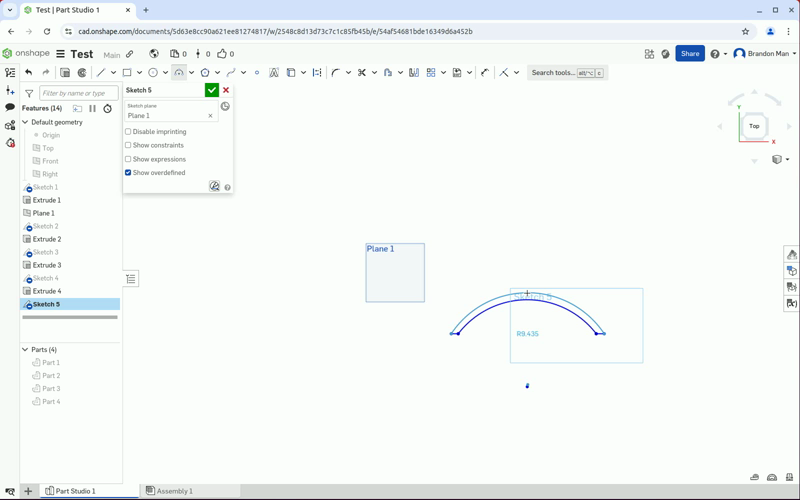
scroll(6)
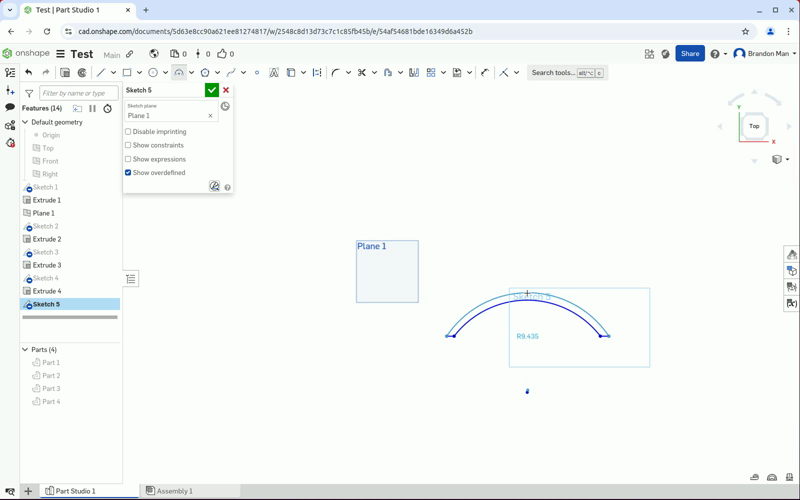
scroll(6)
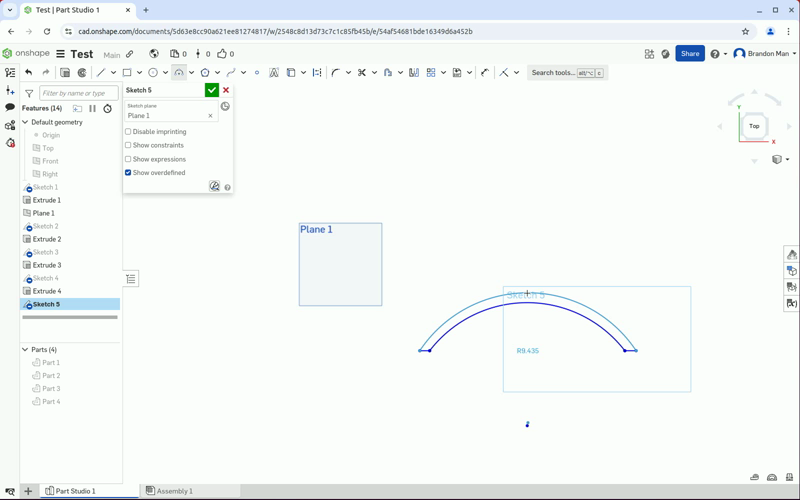
scroll(6)
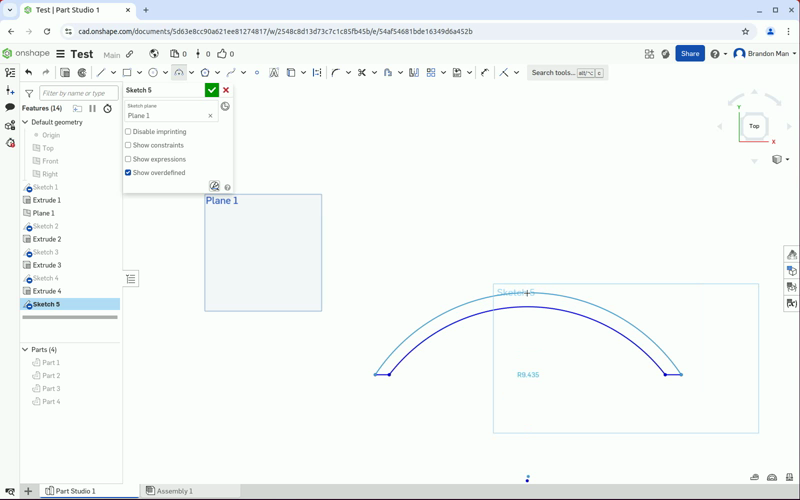
scroll(6)
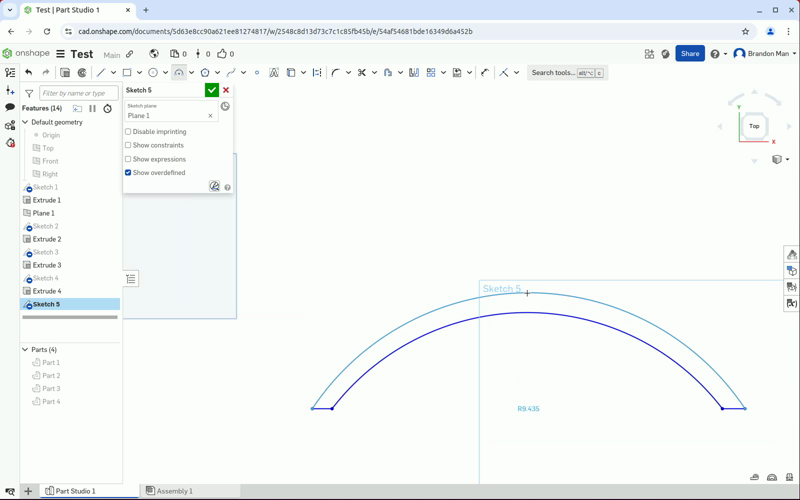
scroll(6)
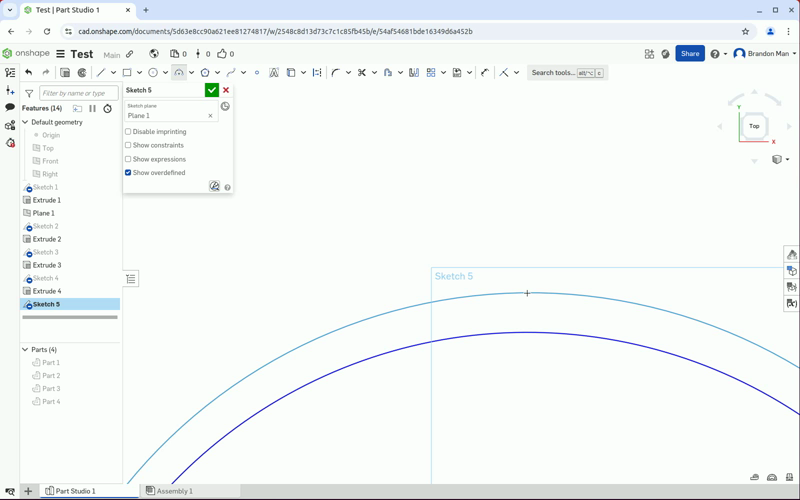
click(527, 292)
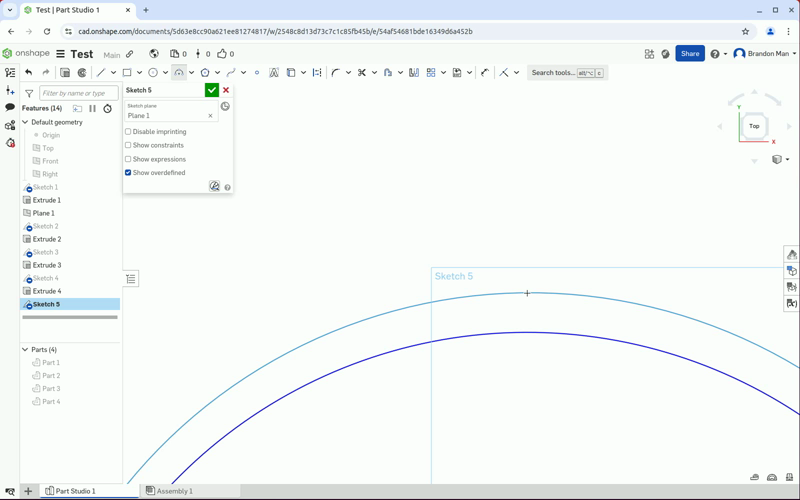
scroll(-6)
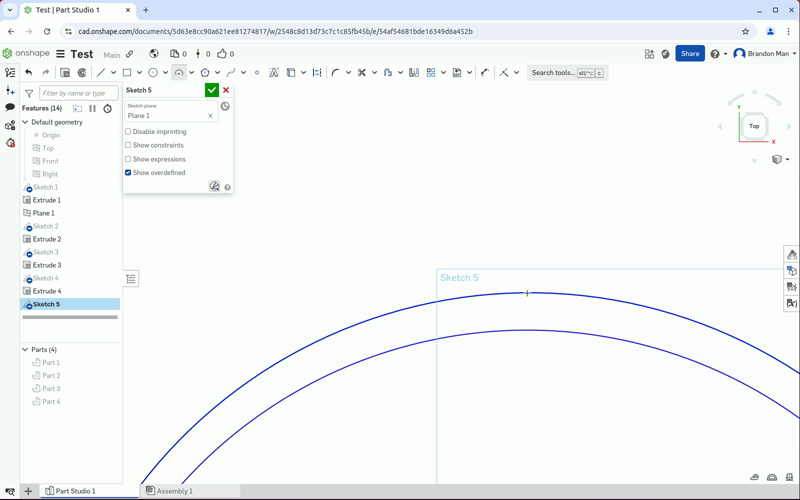
scroll(-6)
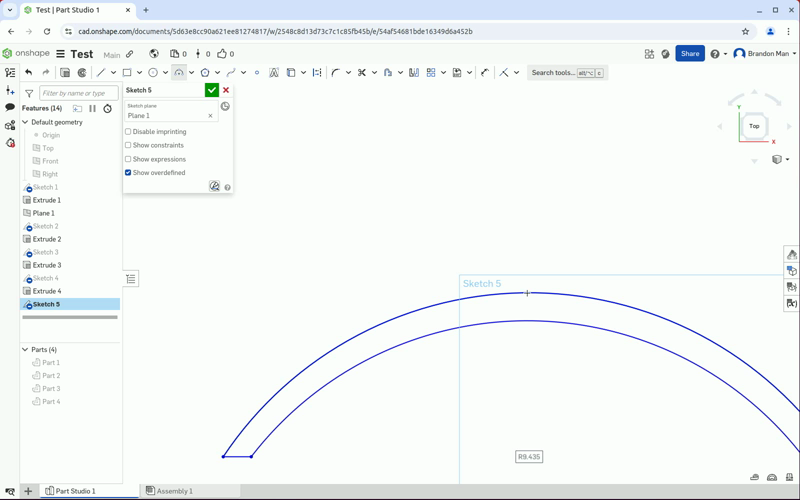
scroll(-6)
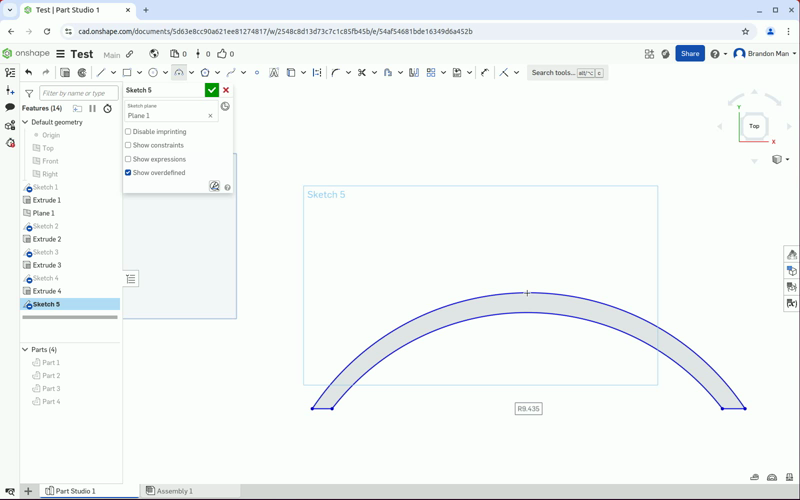
scroll(-6)
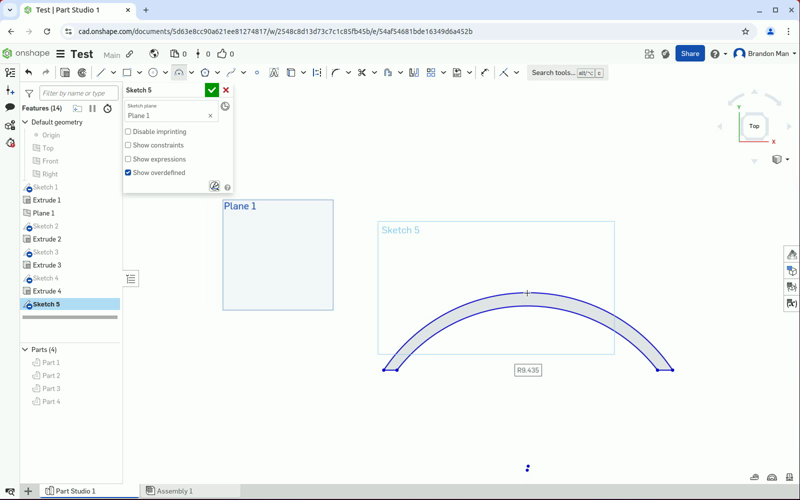
scroll(-6)
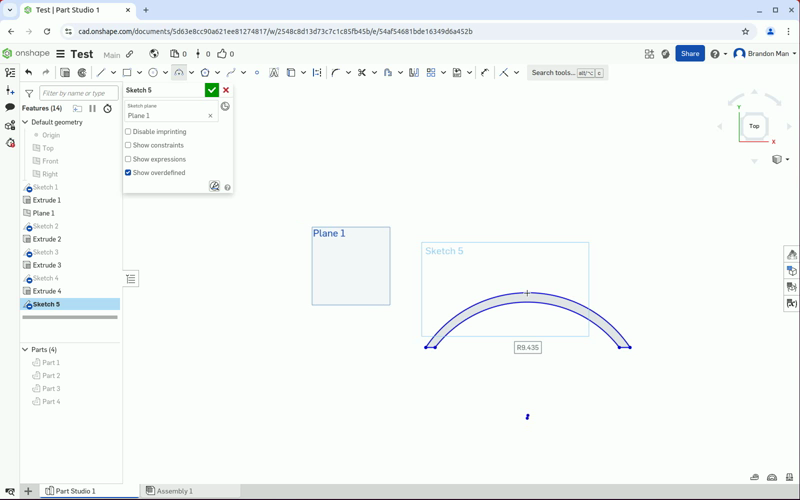
scroll(-6)
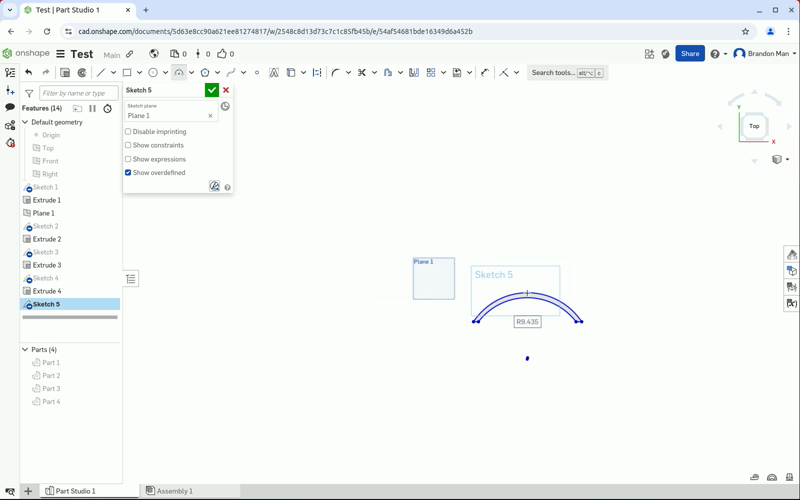
scroll(-6)
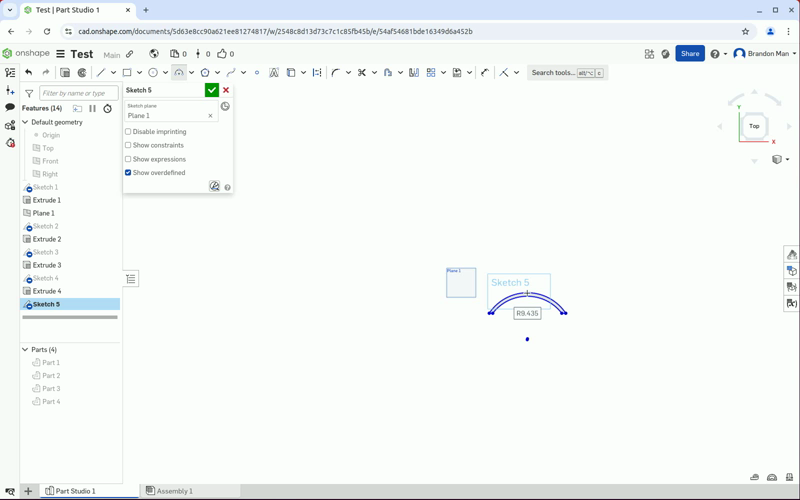
key_up(shift)
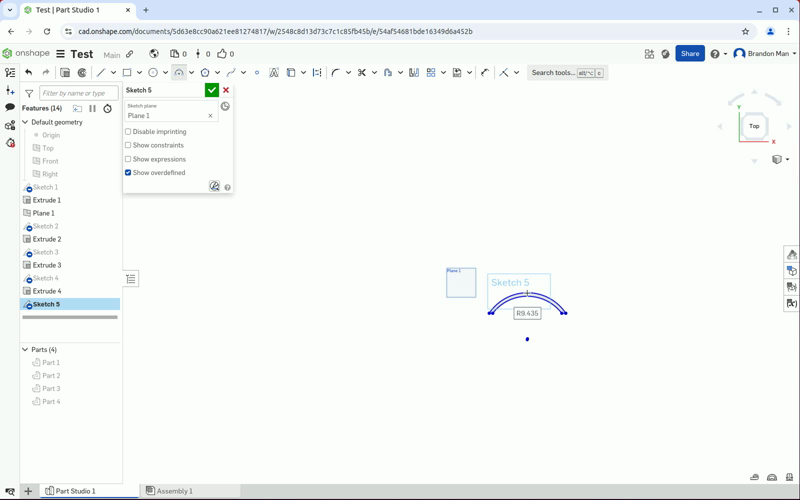
key(esc)
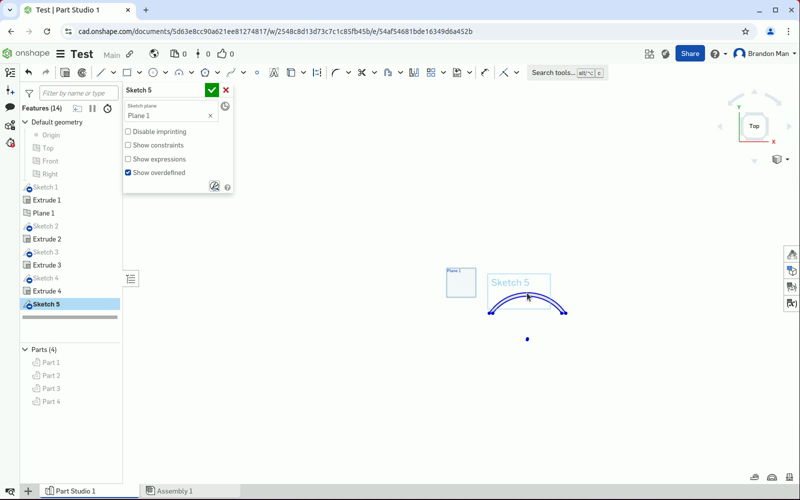
mouse_move(557, 305)
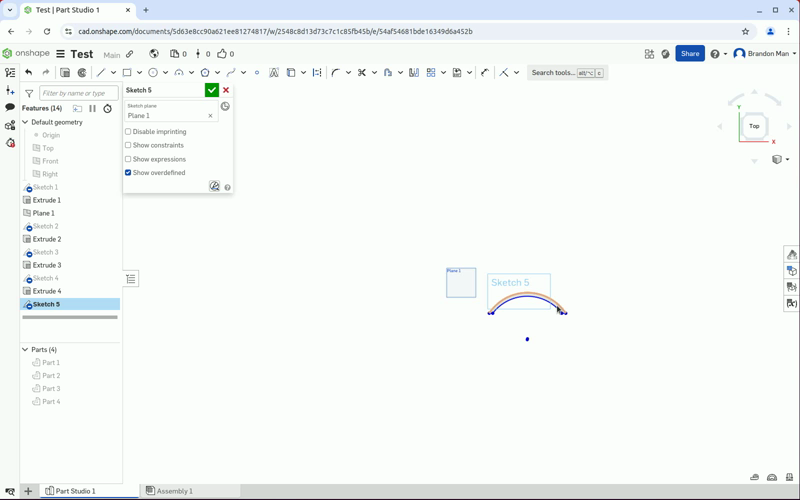
scroll(6)
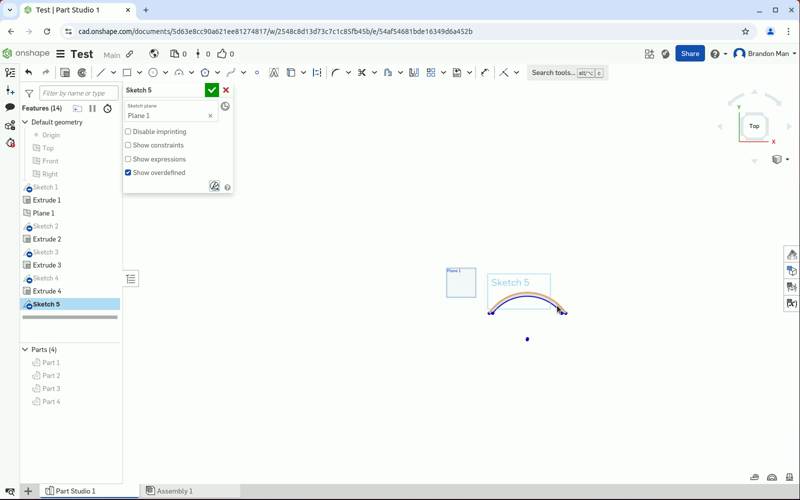
scroll(6)
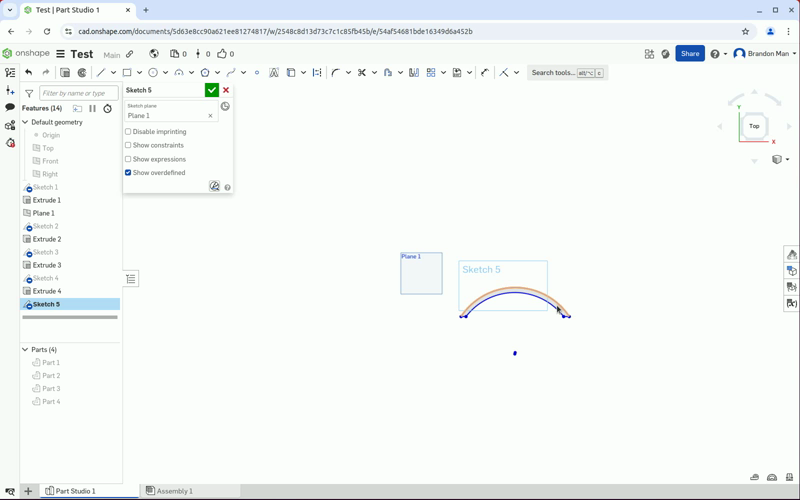
scroll(6)
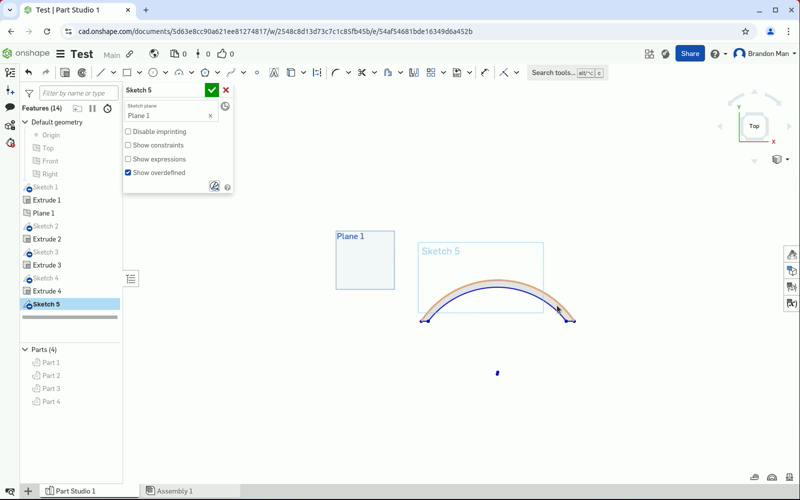
scroll(6)
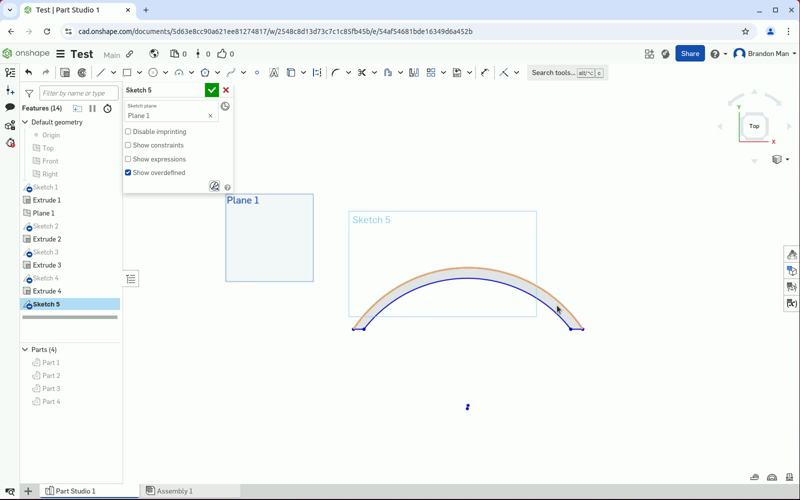
scroll(6)
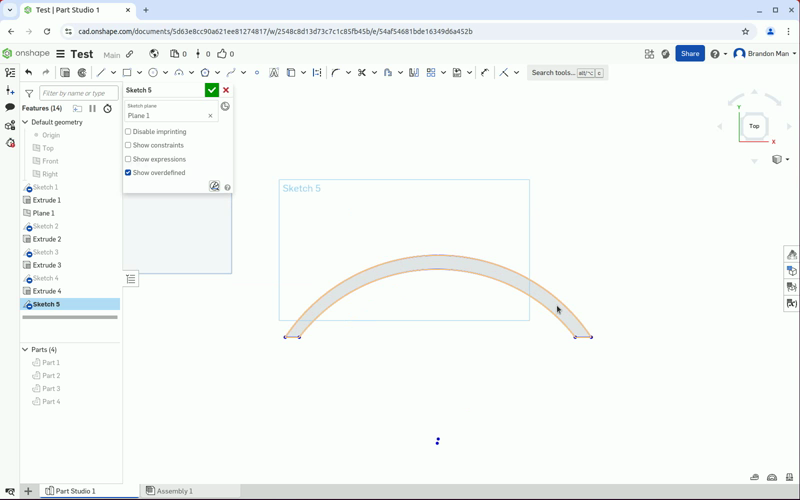
scroll(6)
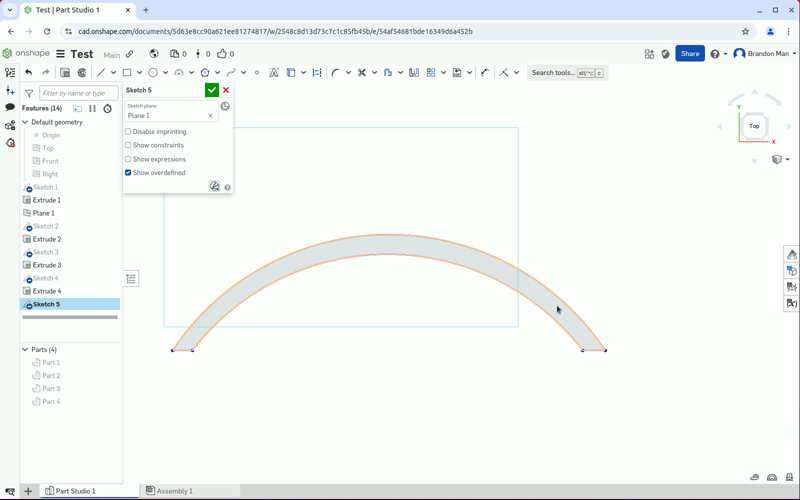
scroll(6)
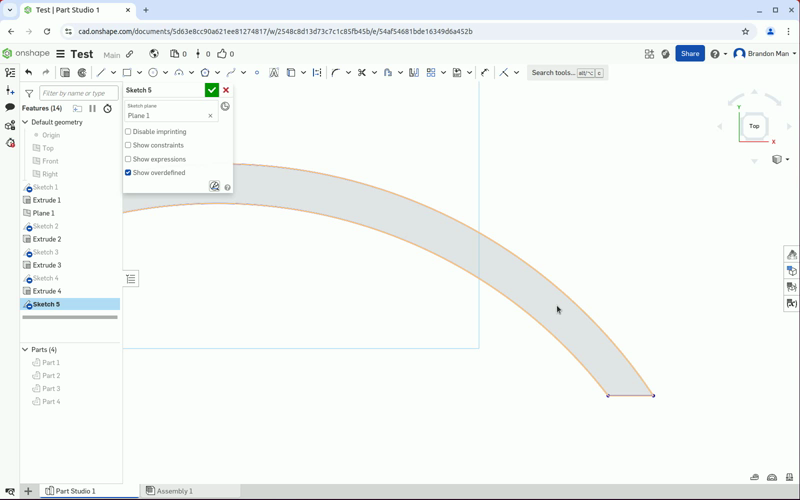
click(557, 305)
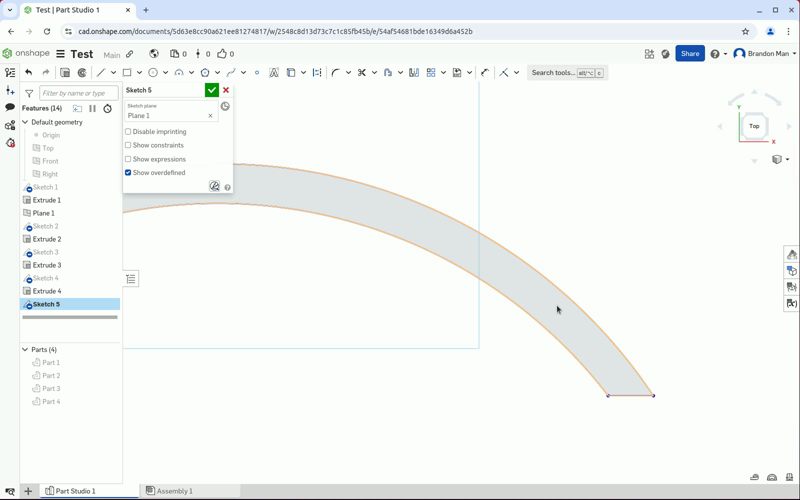
scroll(-6)
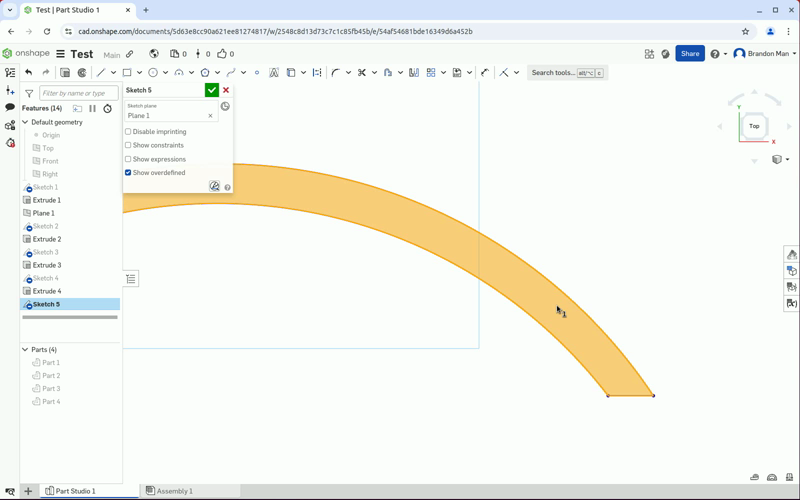
scroll(-6)
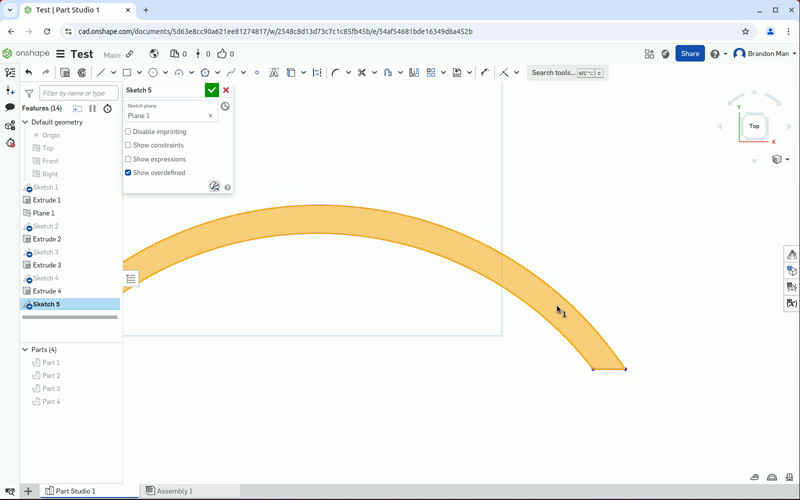
scroll(-6)
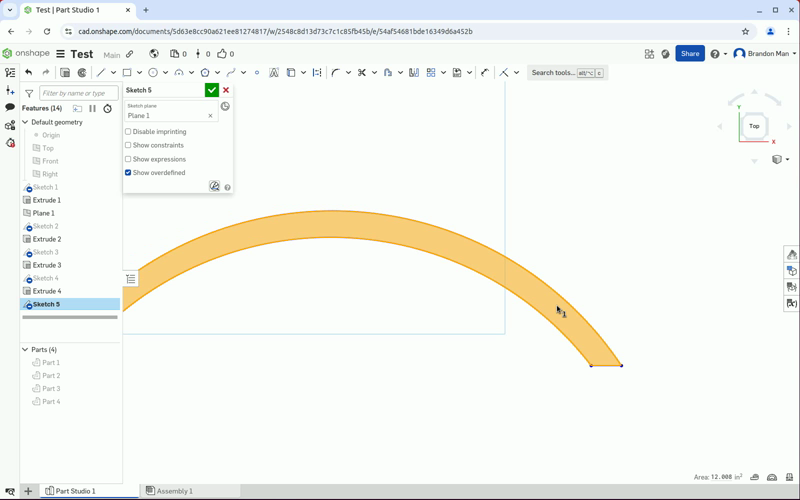
scroll(-6)
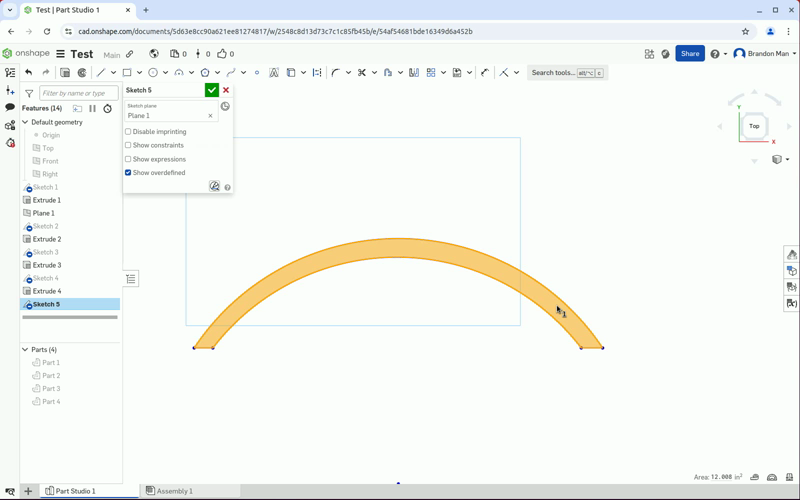
scroll(-6)
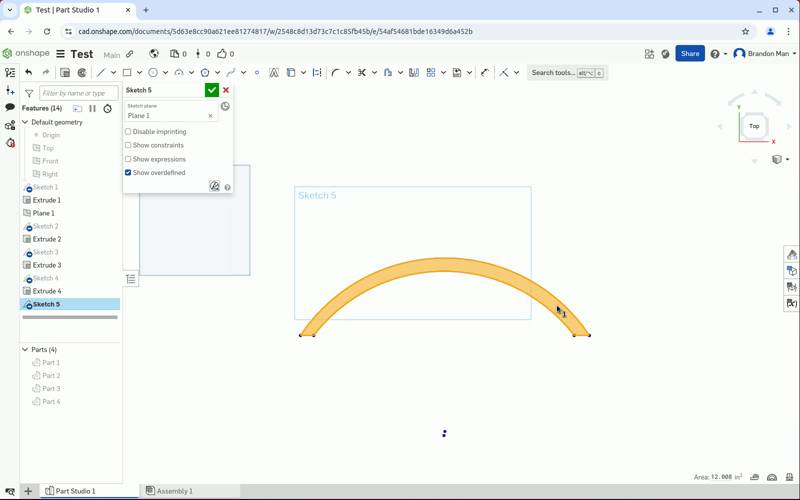
scroll(-6)
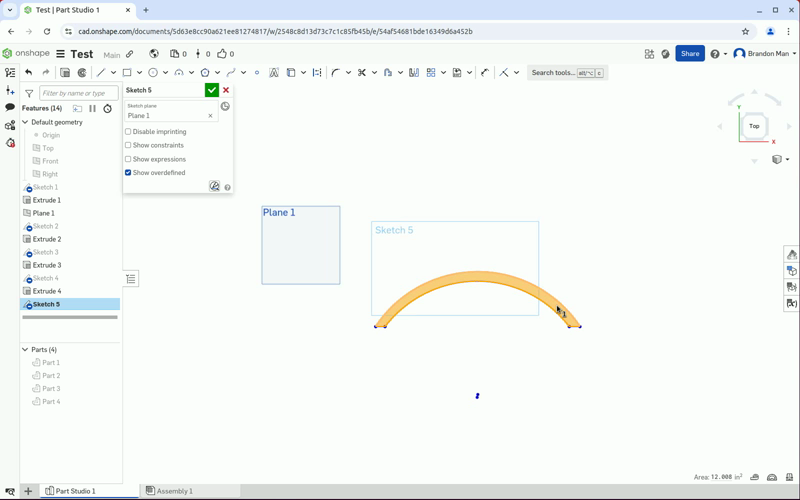
scroll(-6)
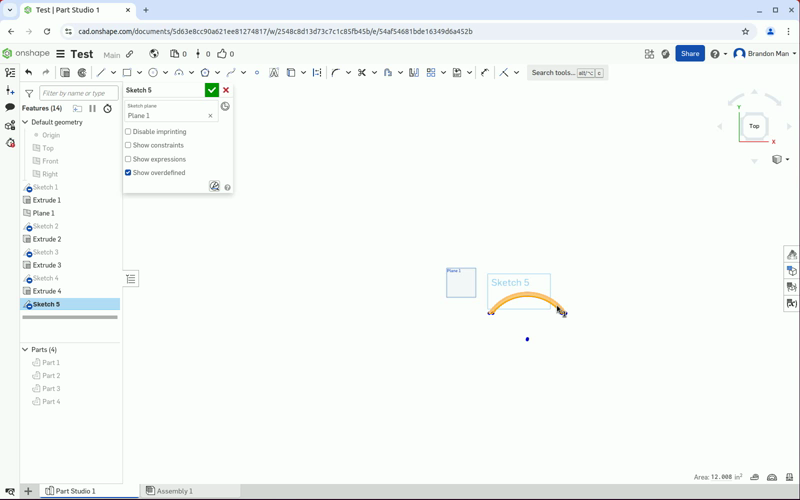
mouse_move(73, 352)
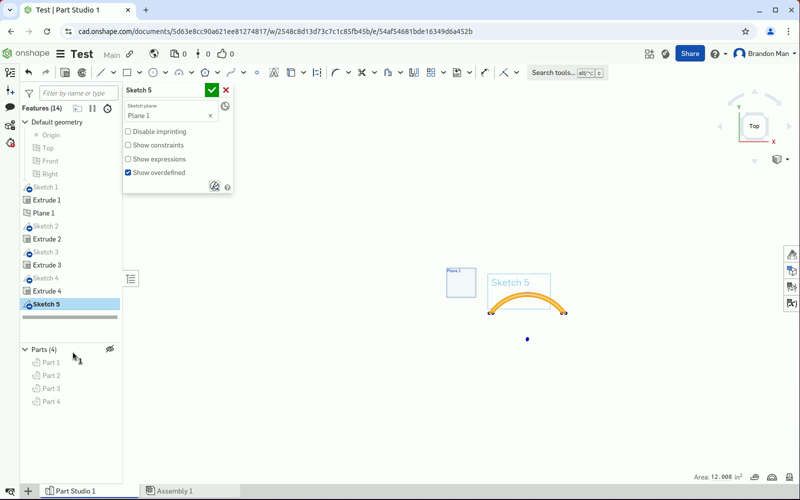
key(shift+y)
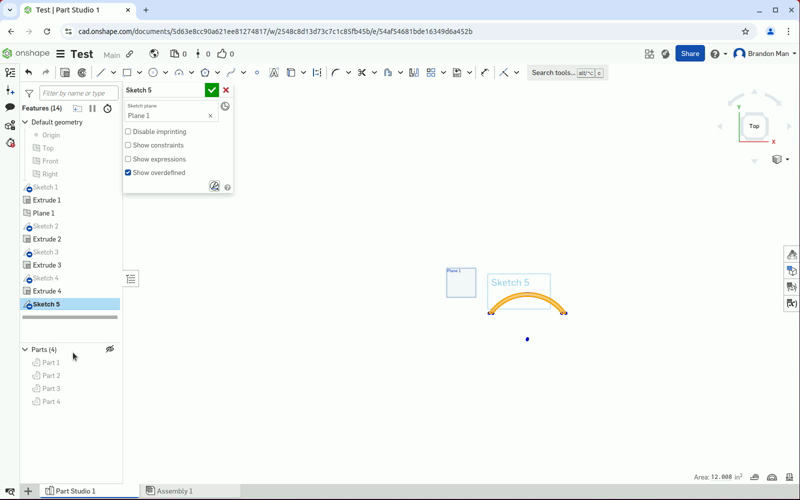
key(shift+e)
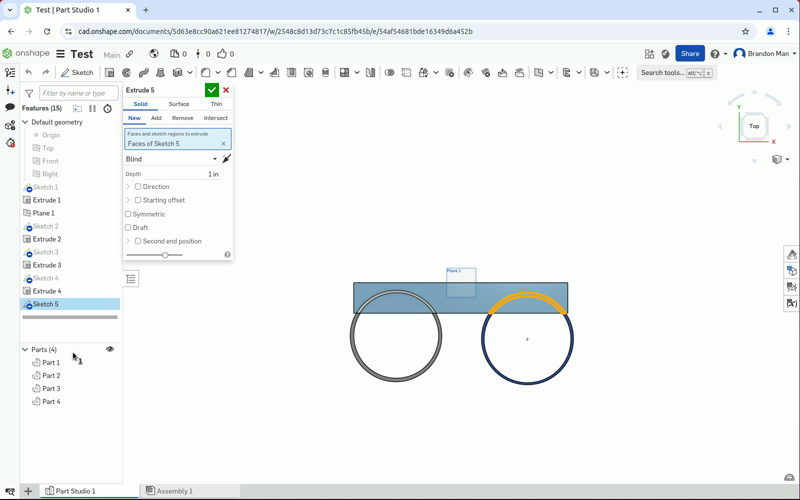
mouse_move(143, 106)
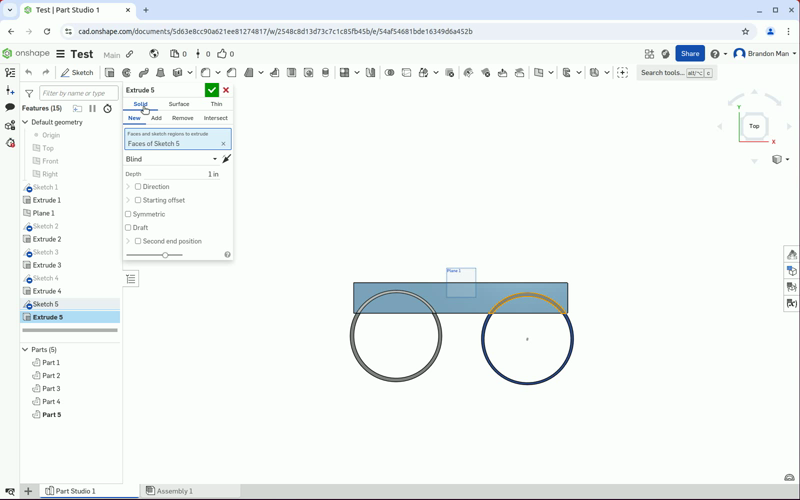
click(143, 106)
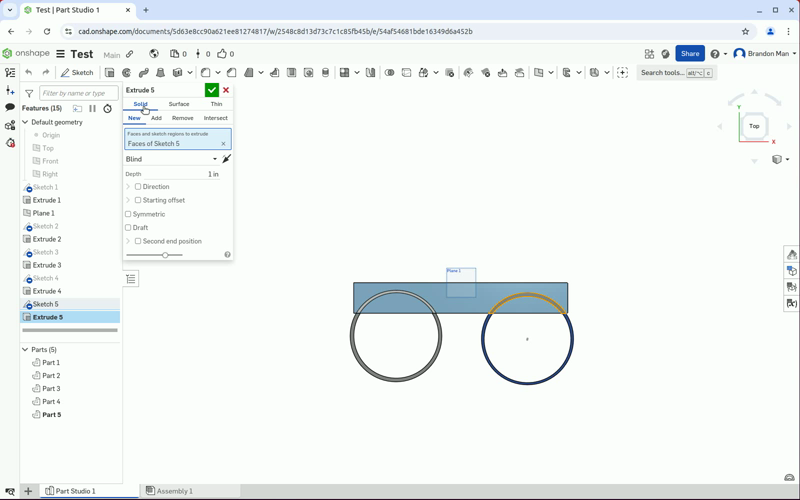
mouse_move(137, 120)
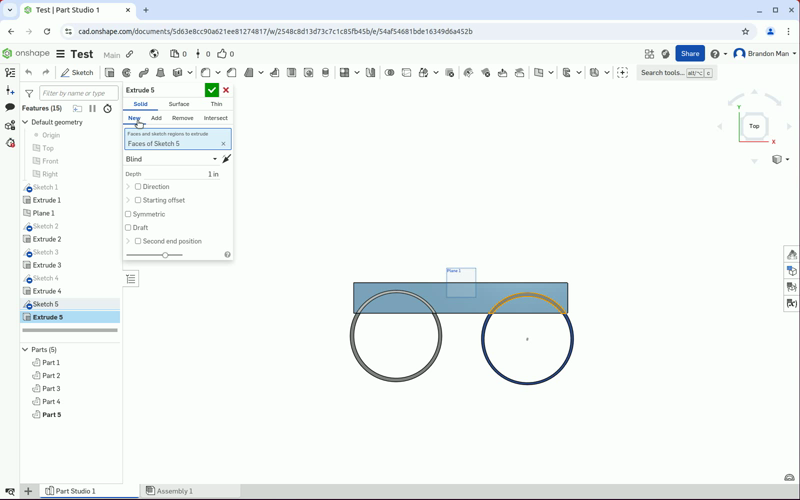
click(137, 120)
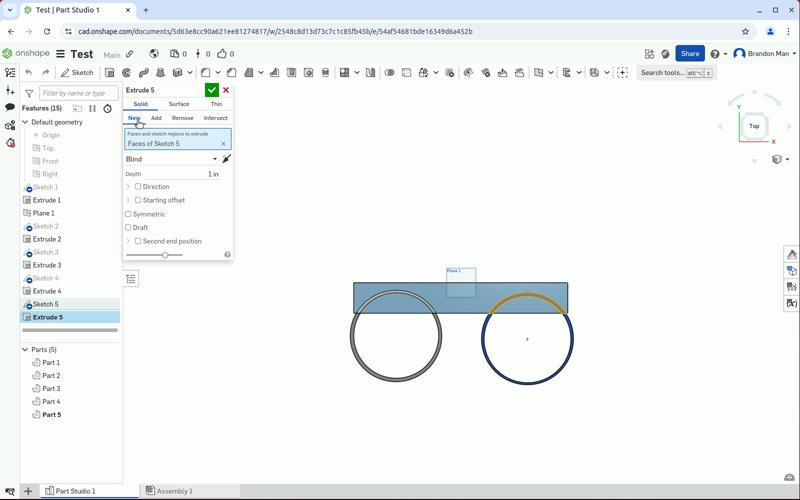
key(tab, 4)
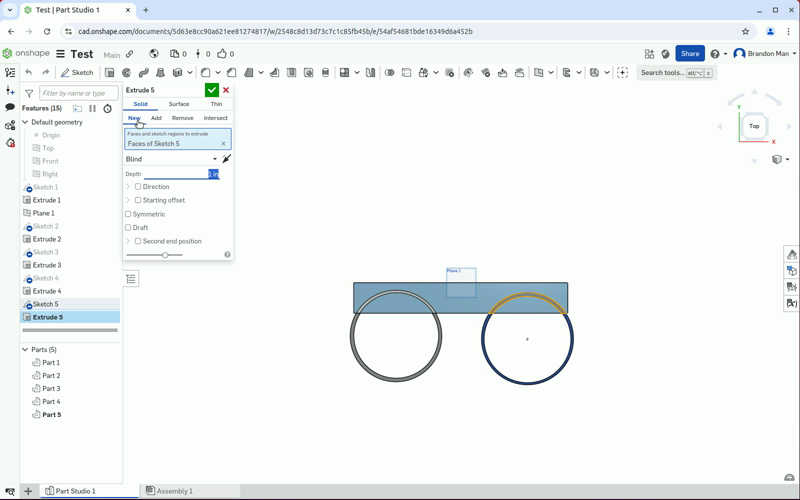
text(-17.572)
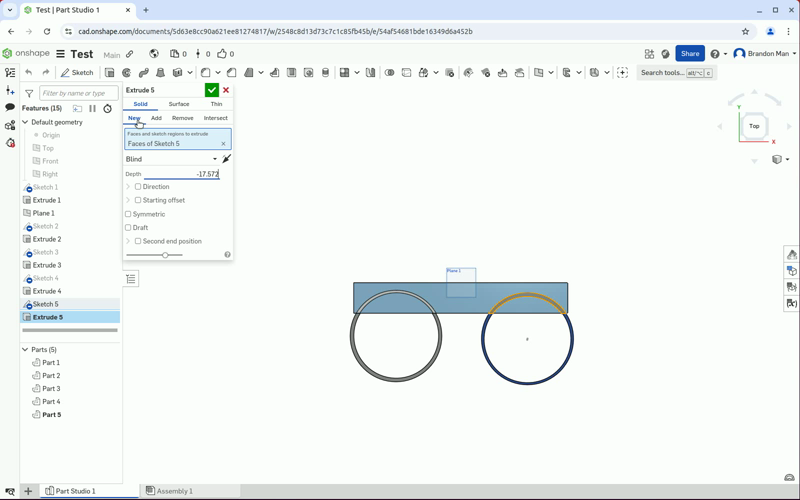
key(enter)
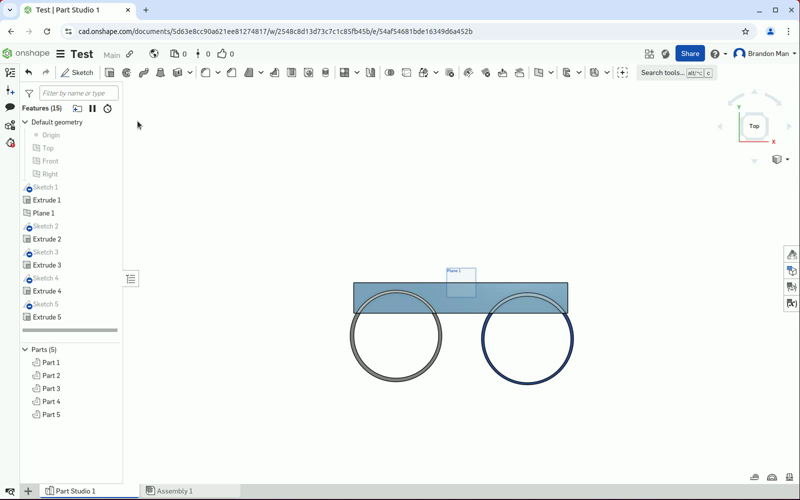
key(shift+h)
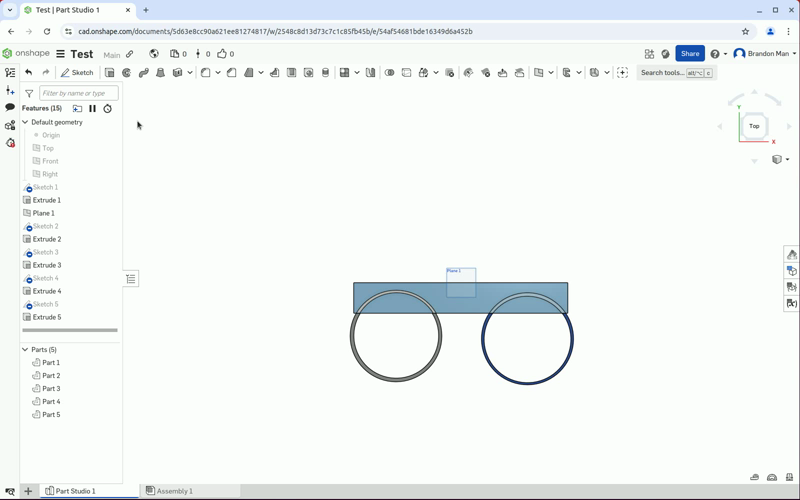
key(shift+h)
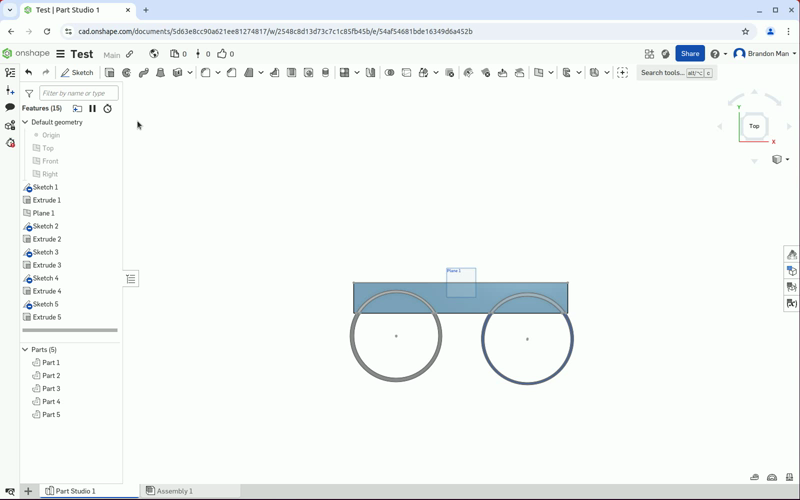
key(shift+7)
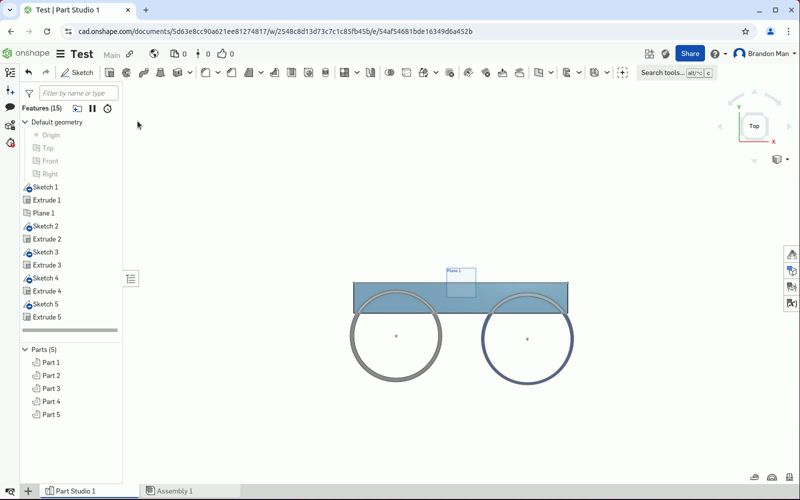
key(up, 3)
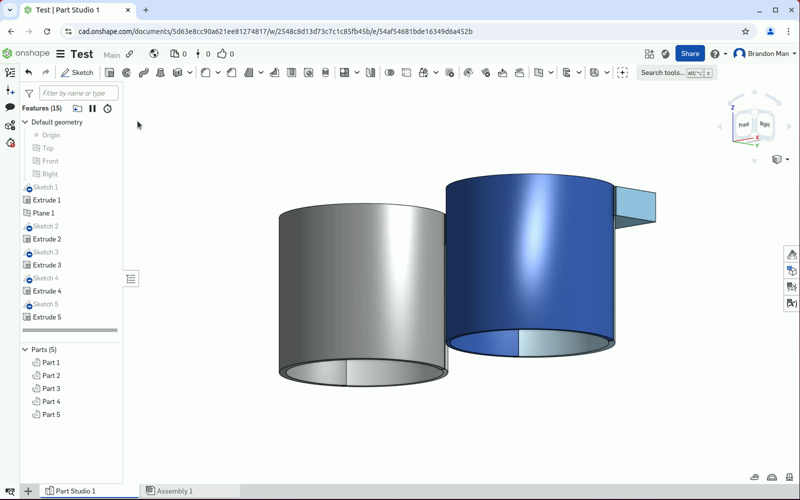
key(left, 3)
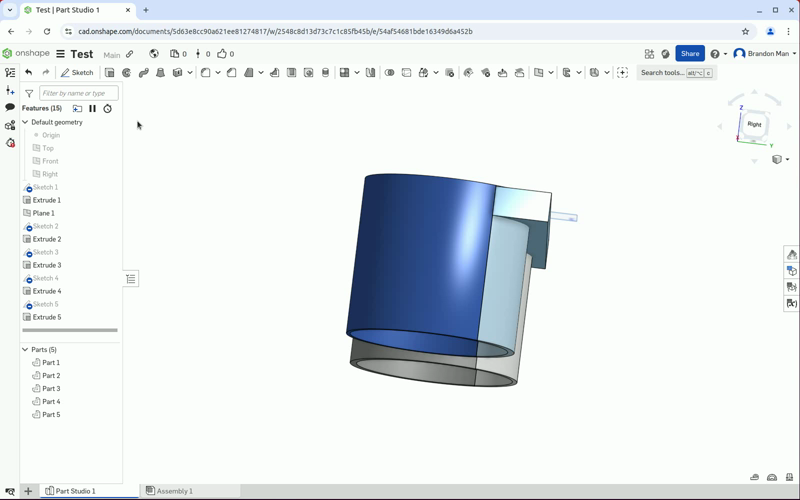
key(right, 3)
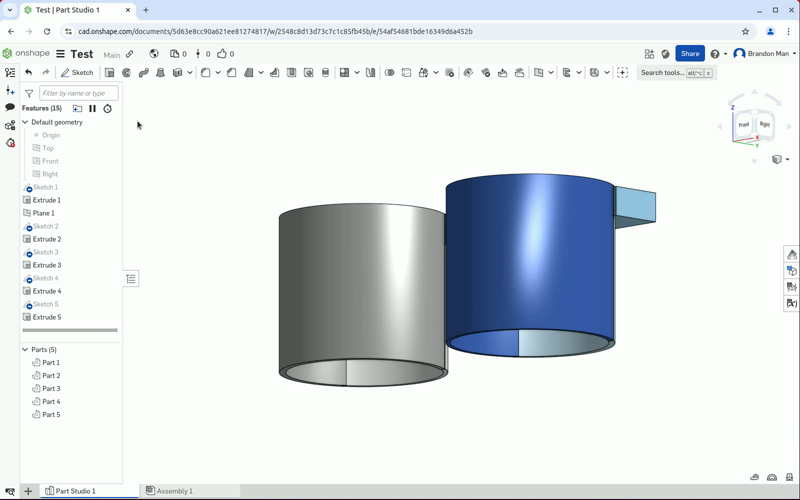
key(down, 3)
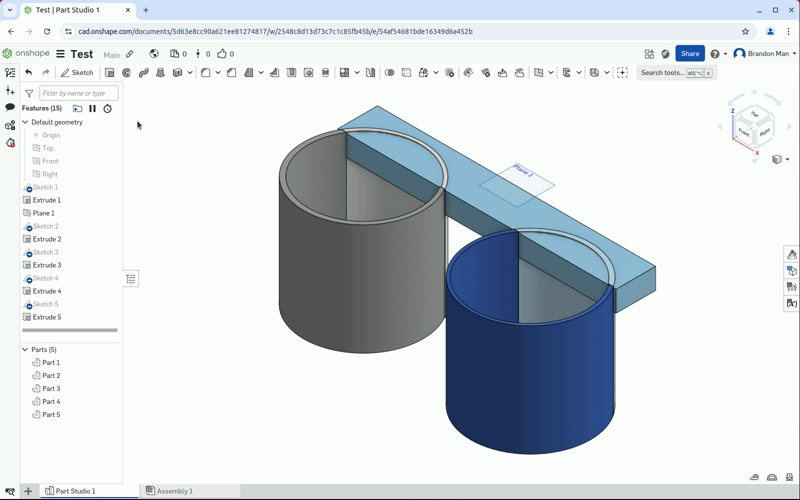
mouse_move(73, 189)
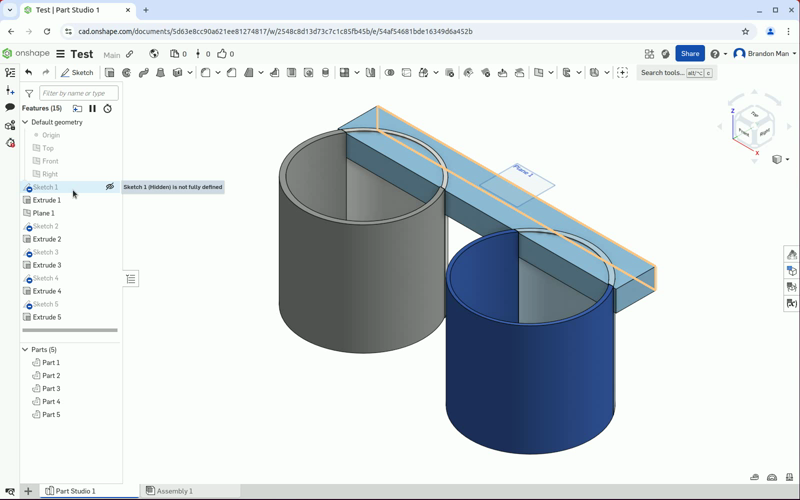
click(73, 189)